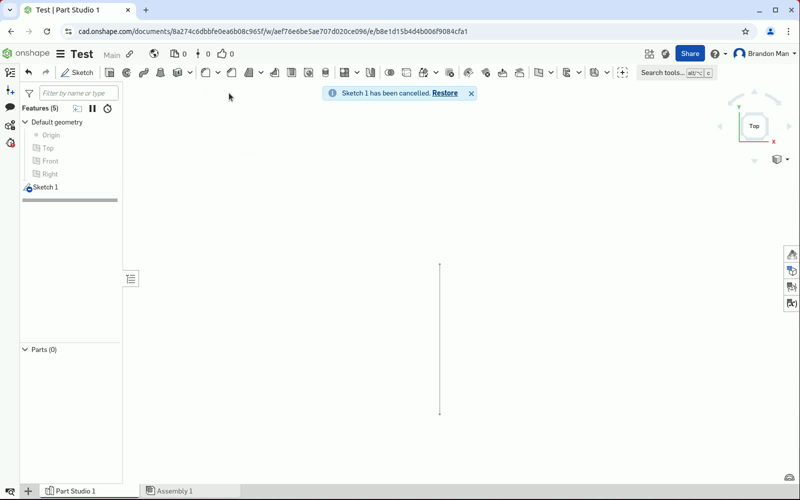
key(shift+h)
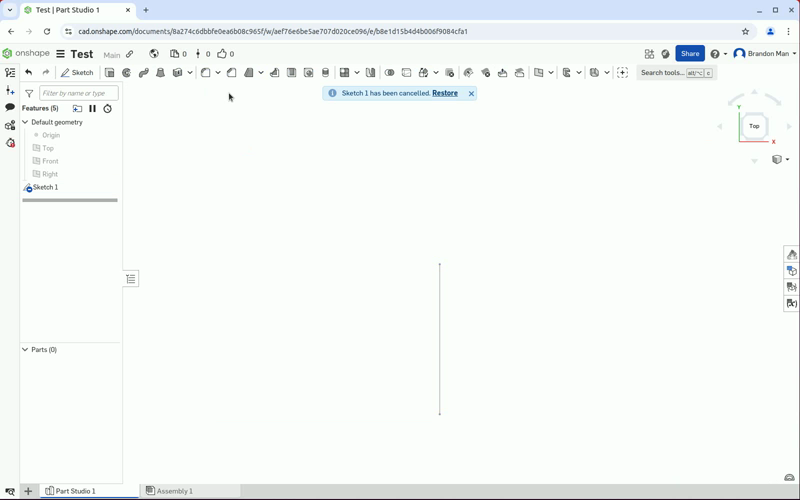
key(shift+s)
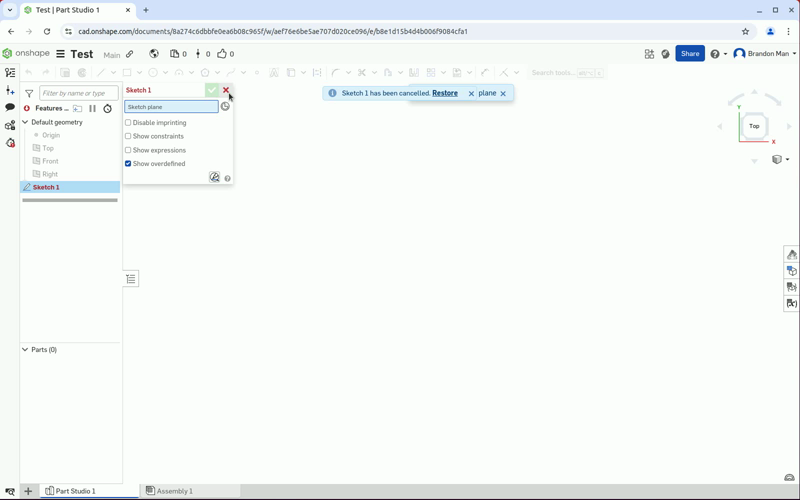
mouse_move(73, 150)
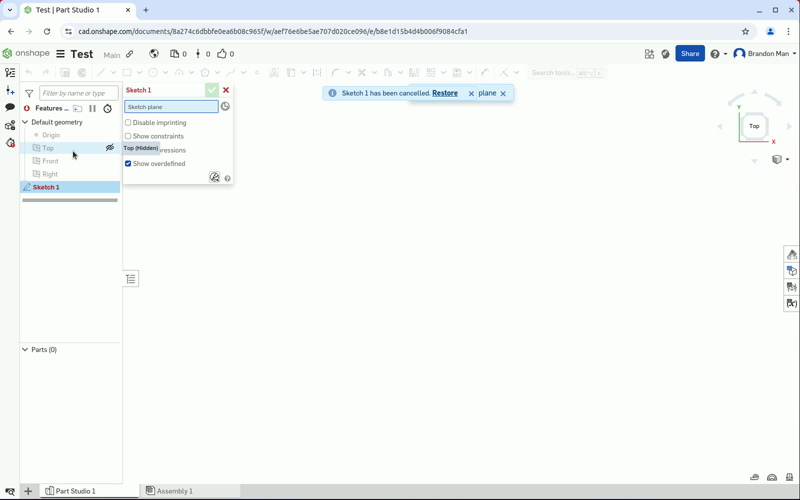
click(73, 150)
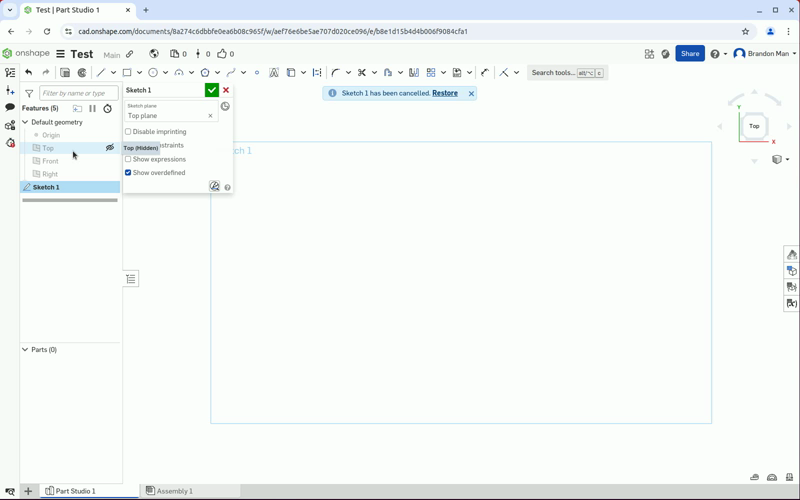
mouse_move(73, 352)
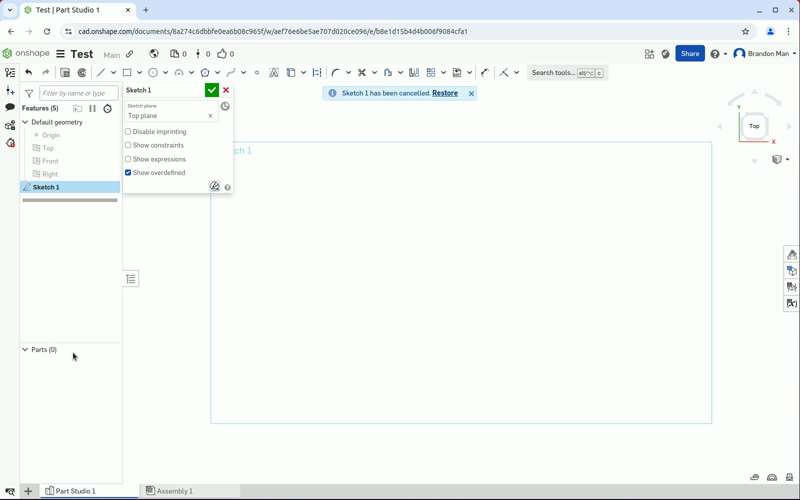
key(y)
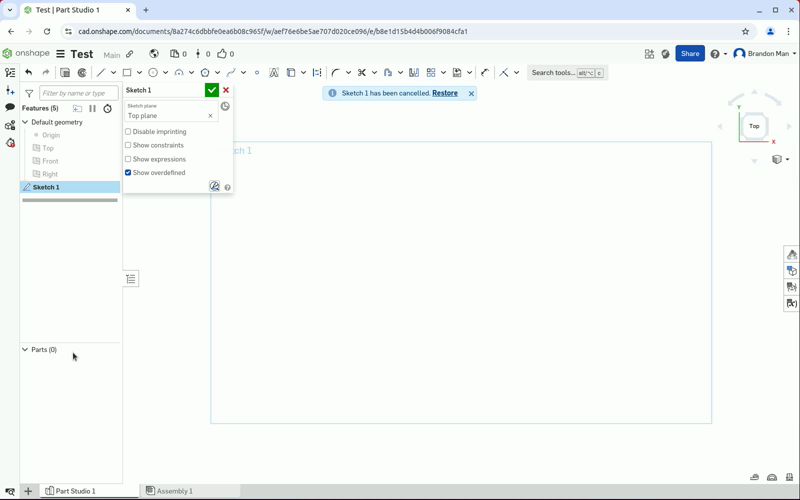
key(l)
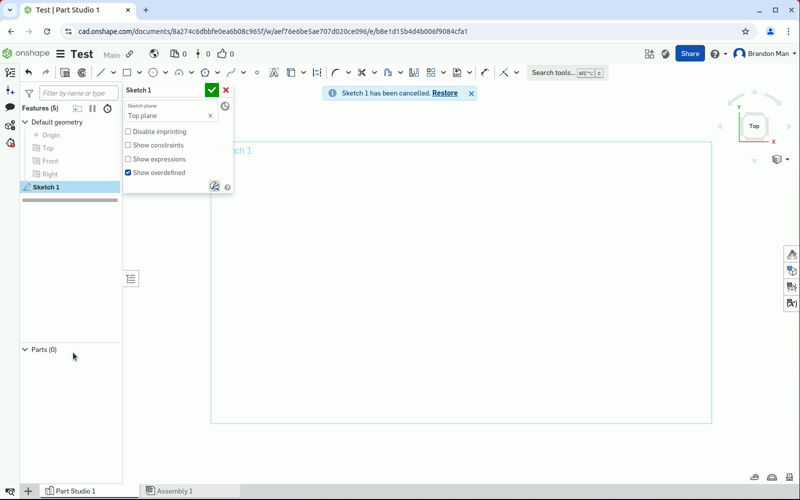
key_down(shift)
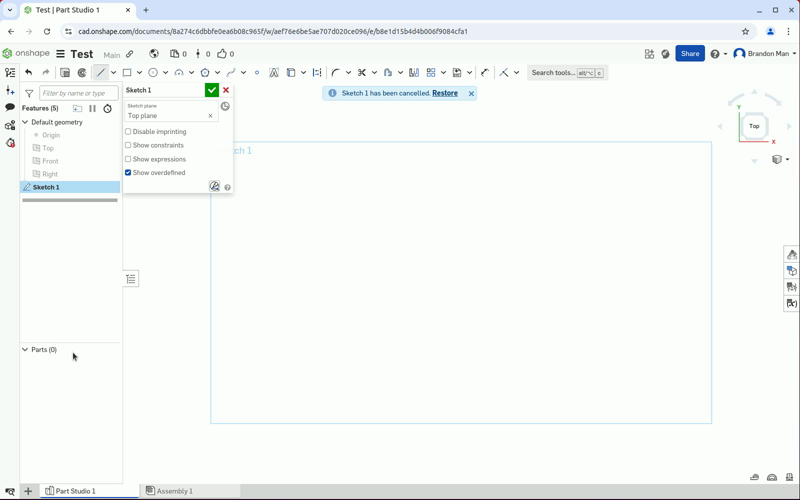
mouse_move(348, 333)
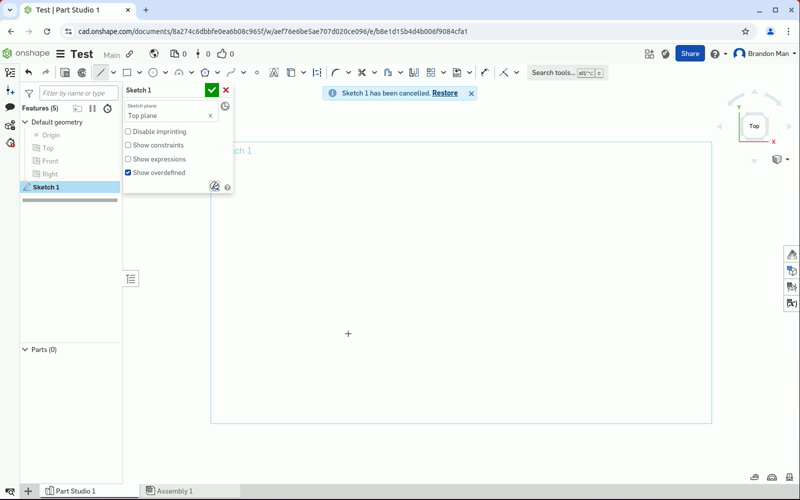
click(348, 333)
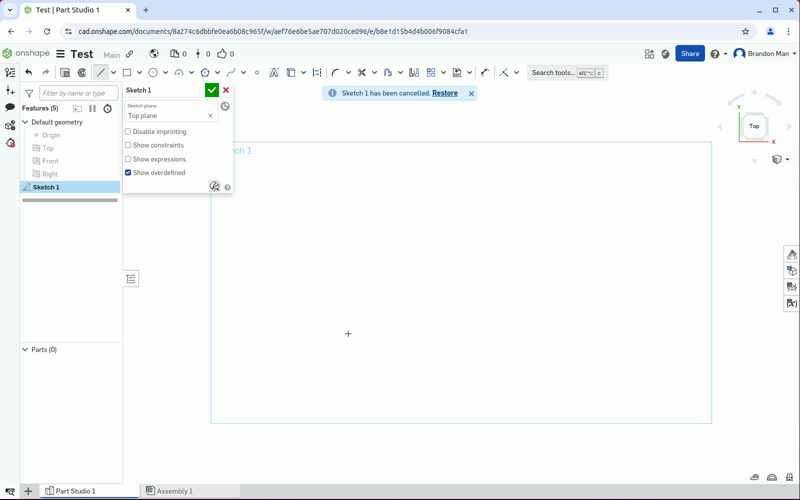
key_up(shift)
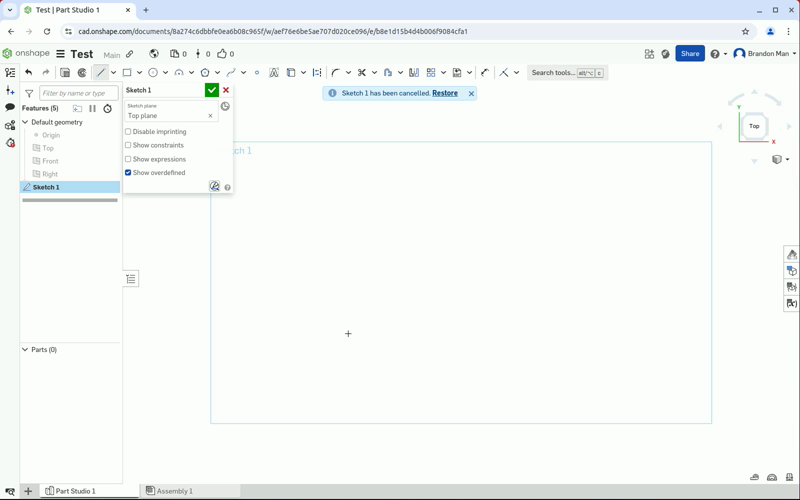
key_down(shift)
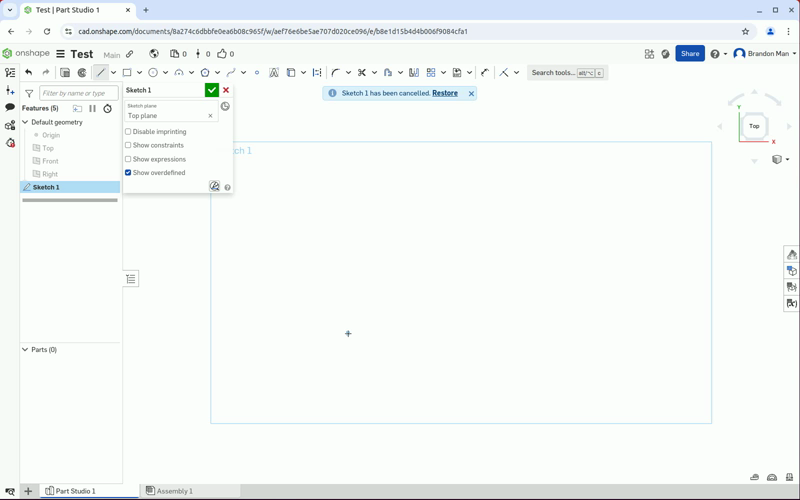
mouse_move(535, 333)
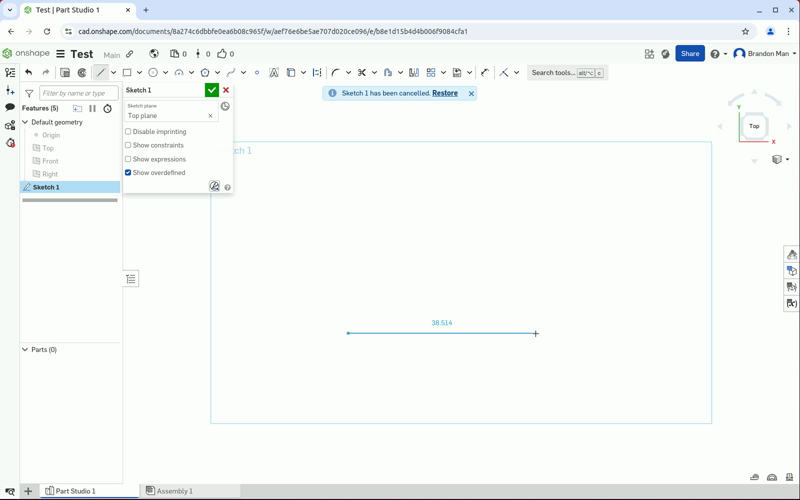
click(535, 333)
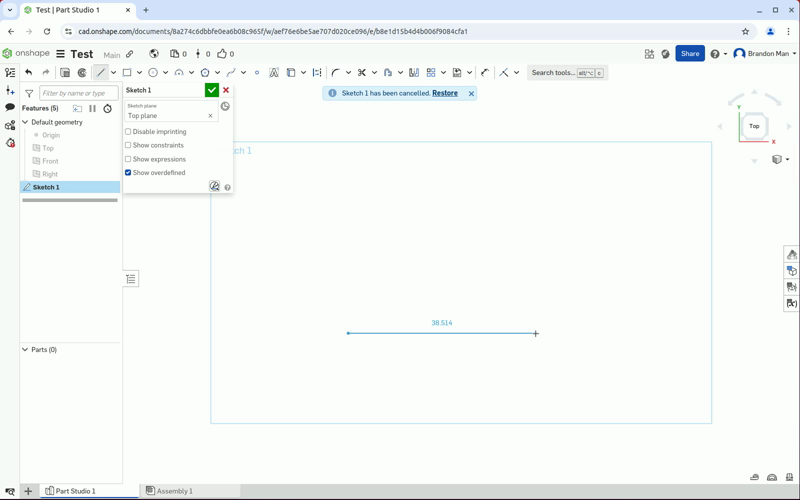
key_up(shift)
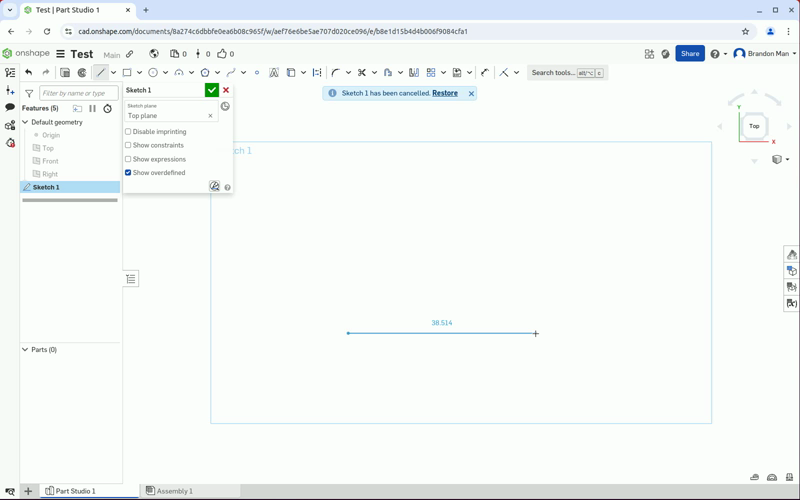
key(esc)
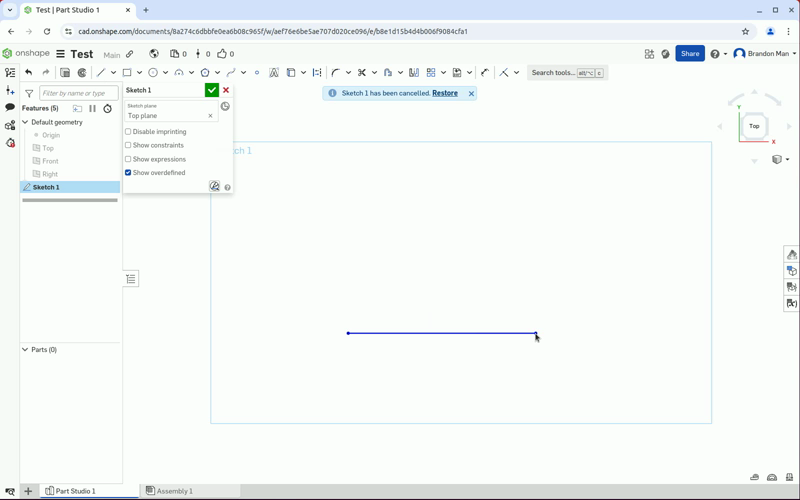
key(a)
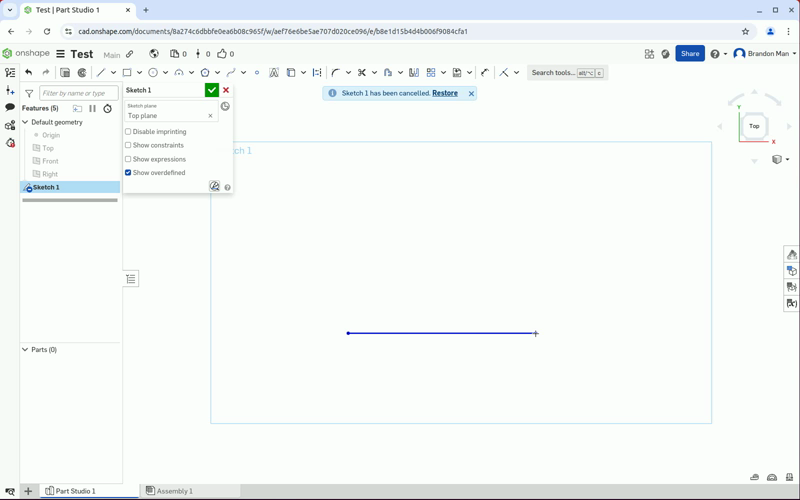
mouse_move(535, 333)
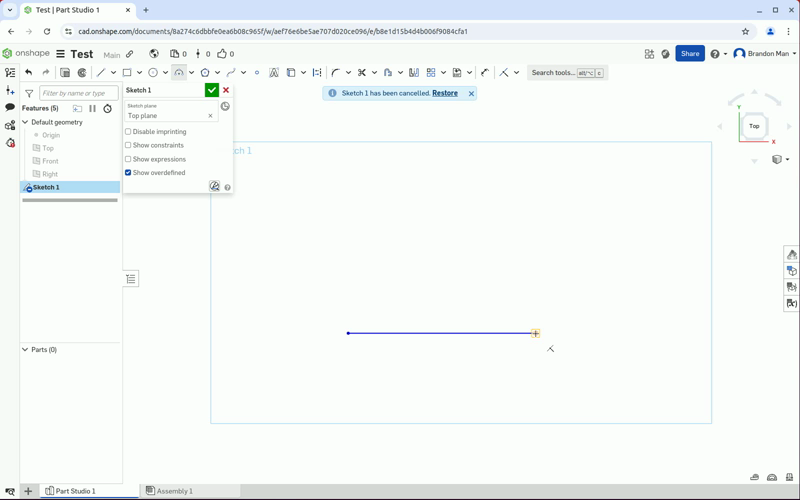
click(535, 333)
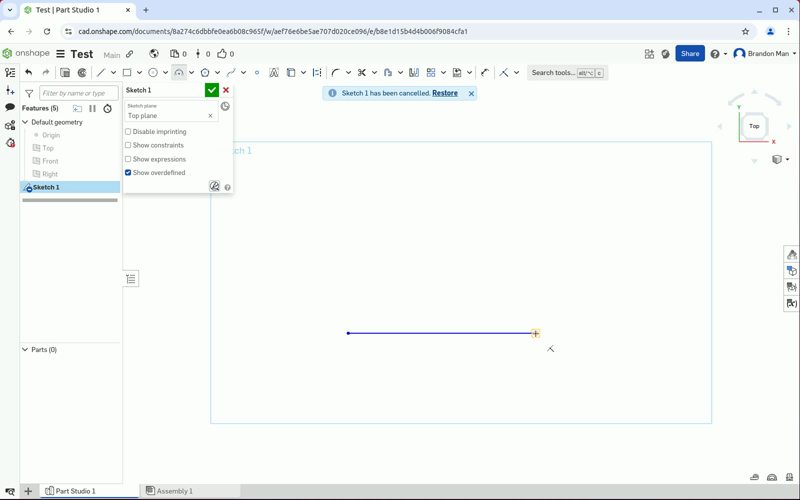
key_down(shift)
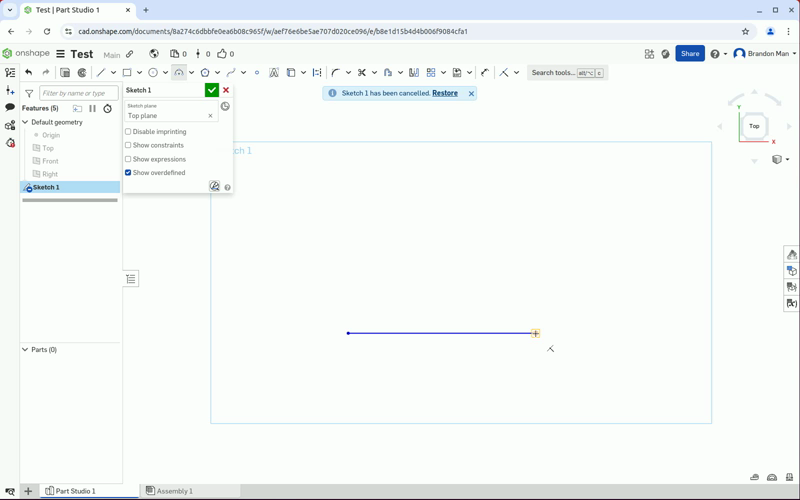
mouse_move(562, 306)
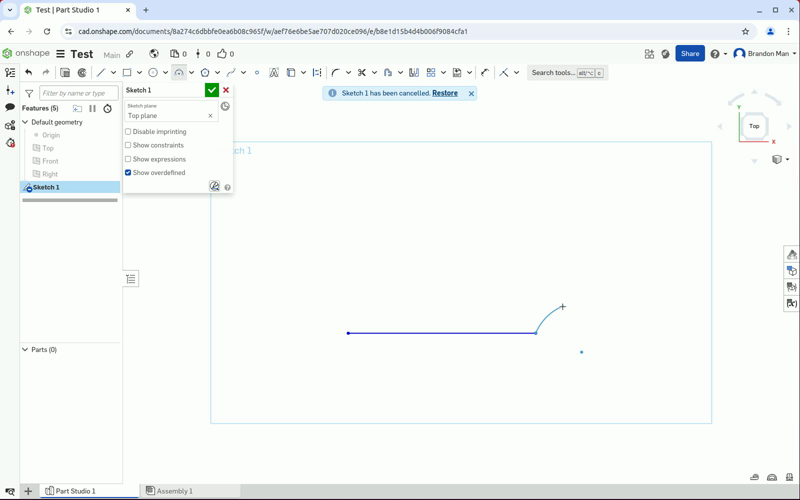
click(562, 306)
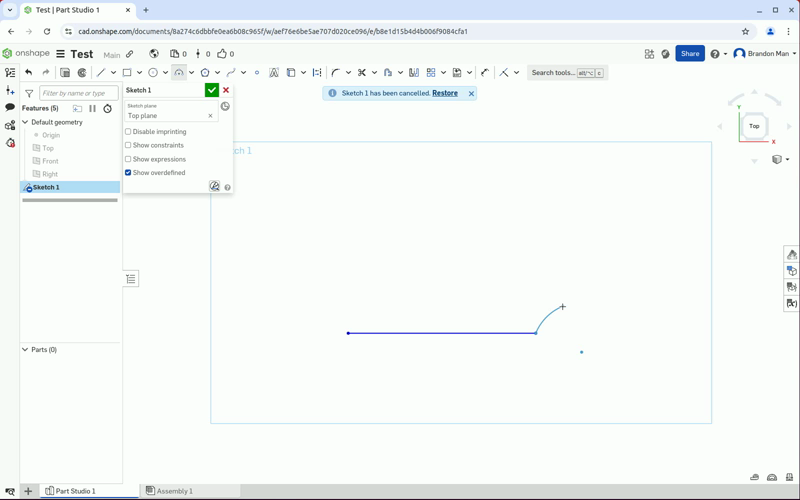
mouse_move(555, 325)
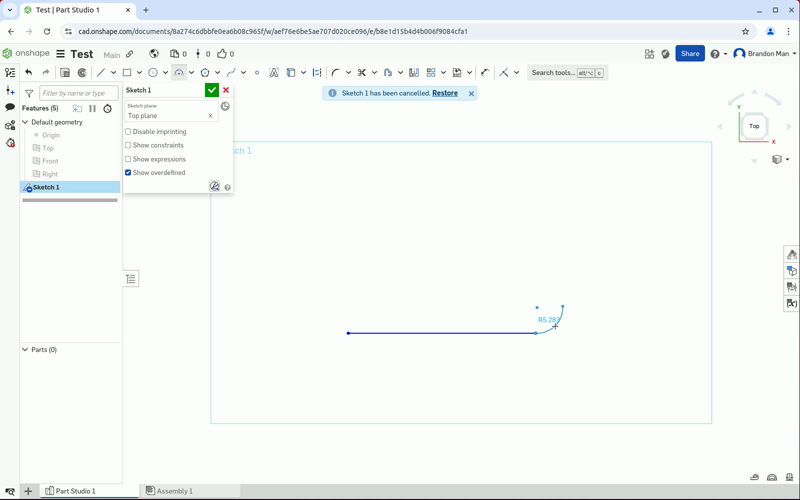
click(555, 325)
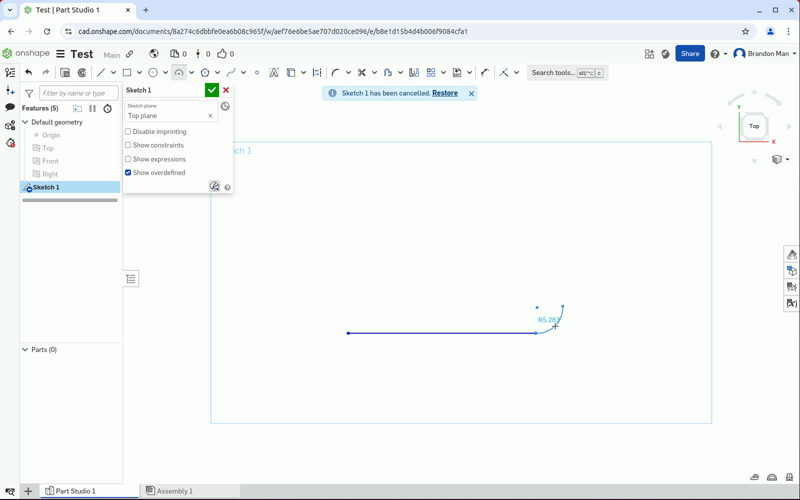
key_up(shift)
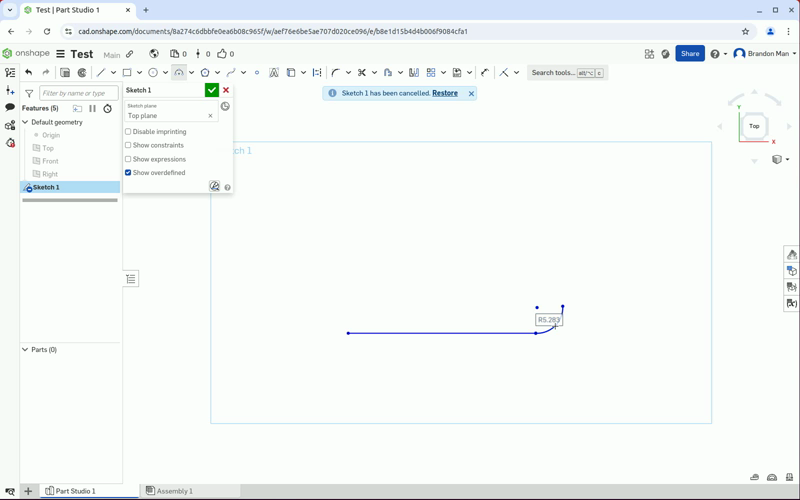
key(esc)
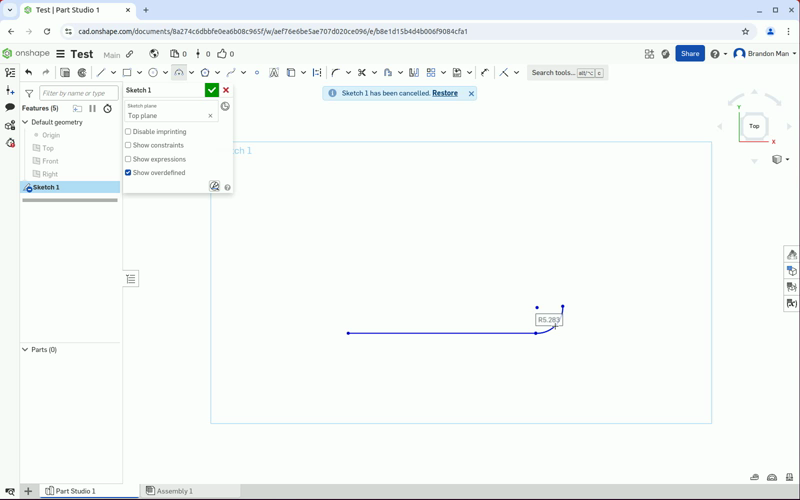
key(l)
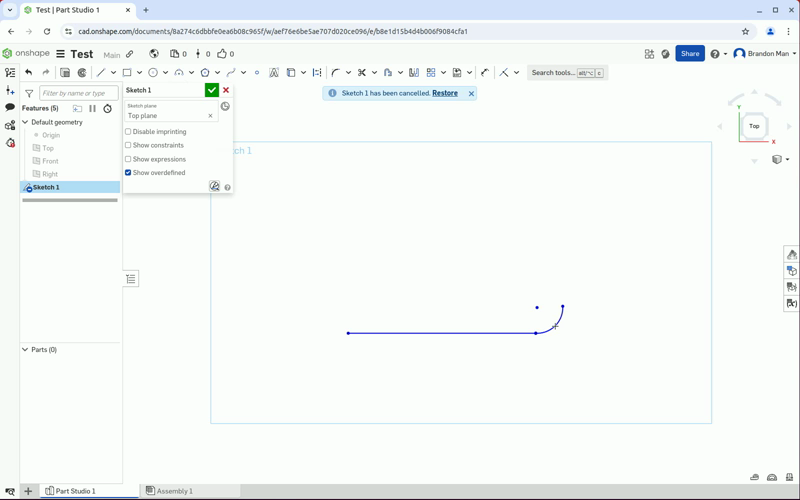
mouse_move(562, 306)
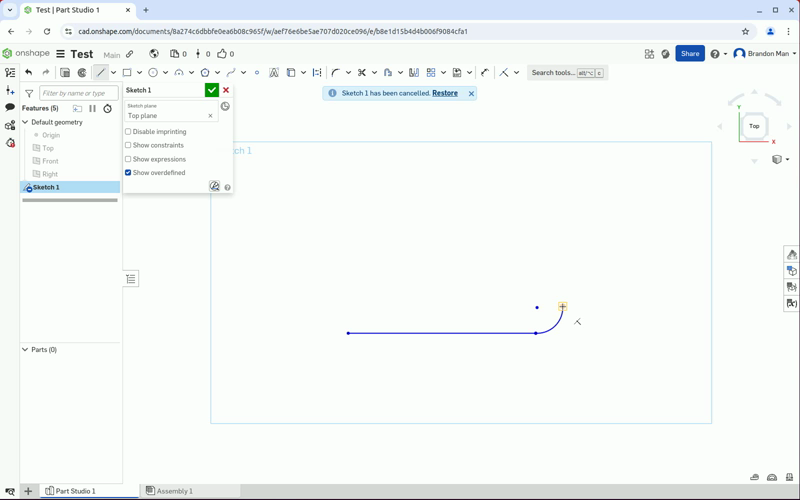
click(562, 306)
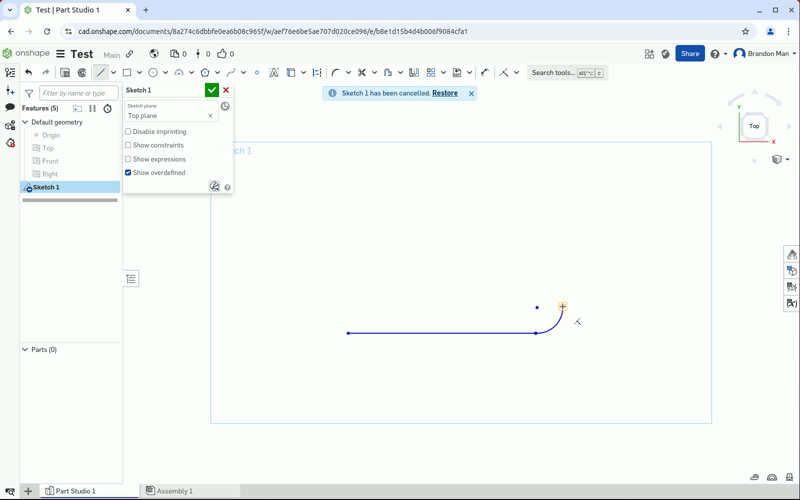
key_down(shift)
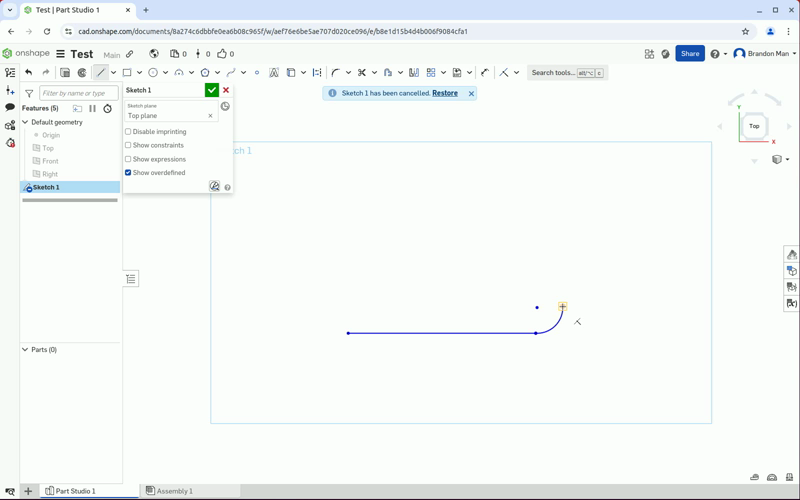
mouse_move(562, 204)
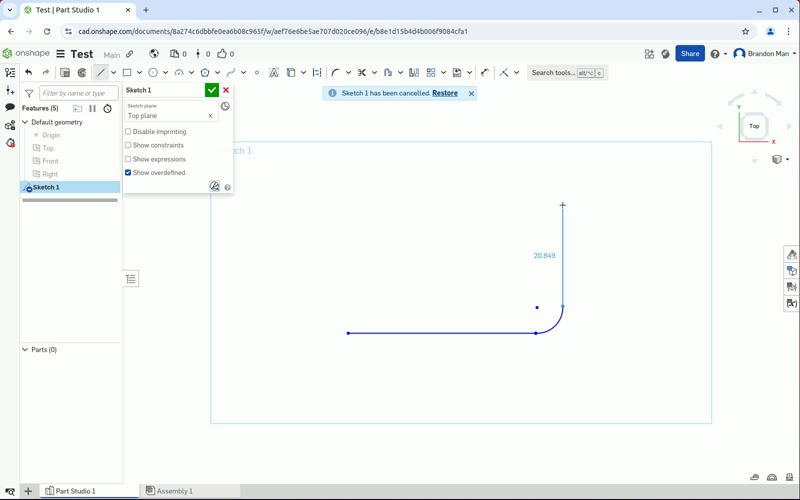
click(562, 204)
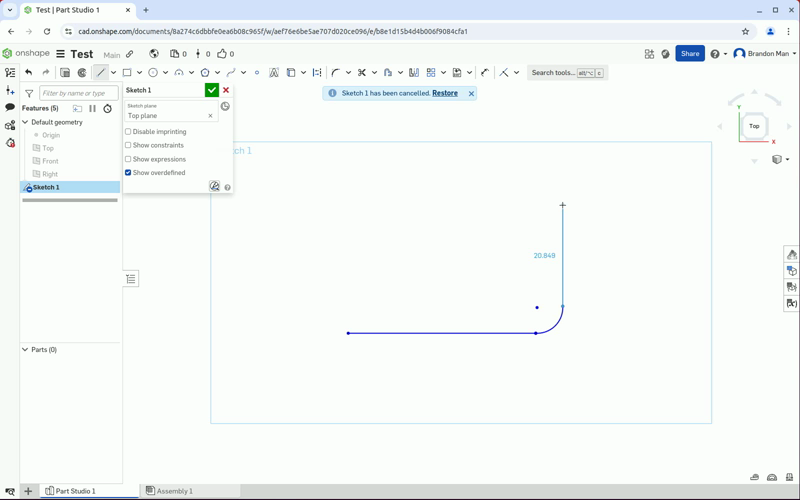
key_up(shift)
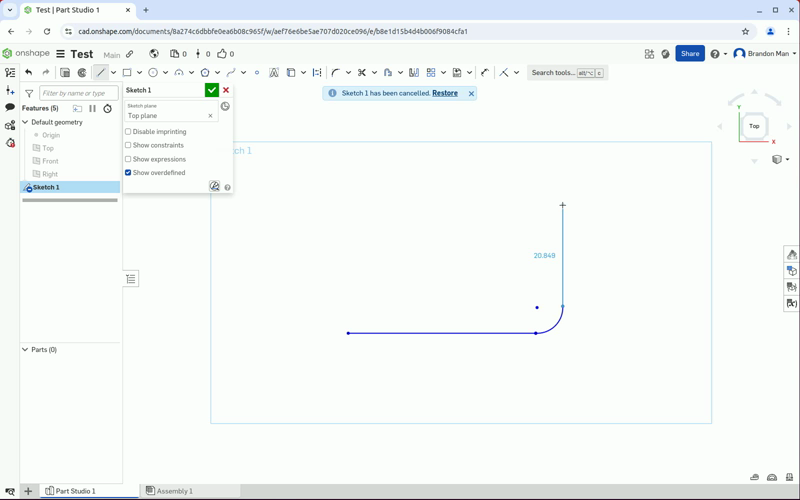
key_down(shift)
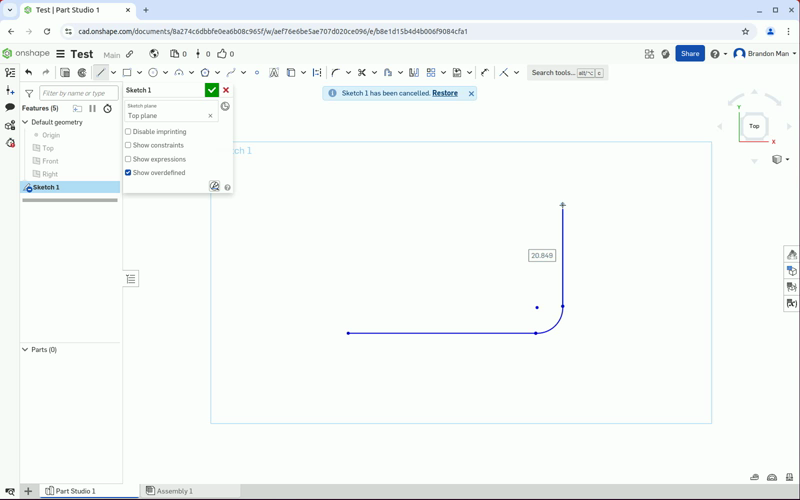
mouse_move(375, 204)
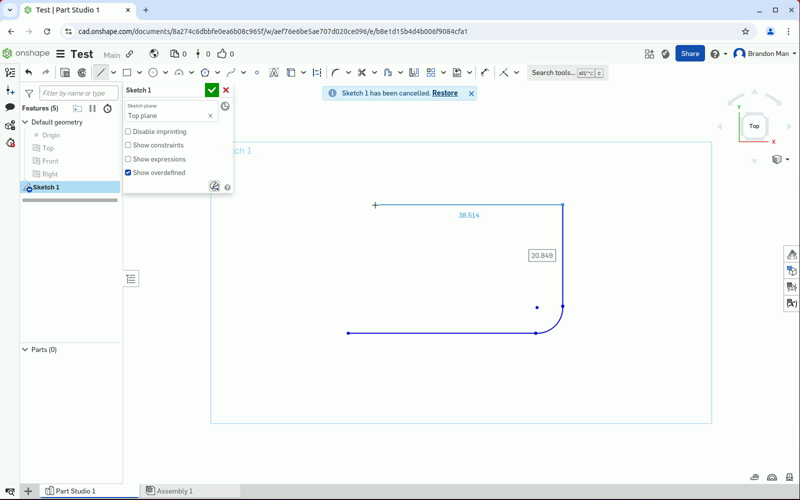
click(375, 204)
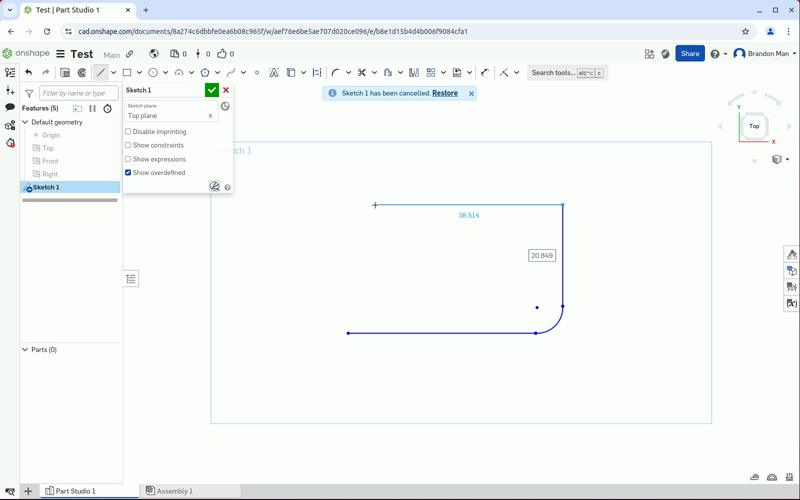
key_up(shift)
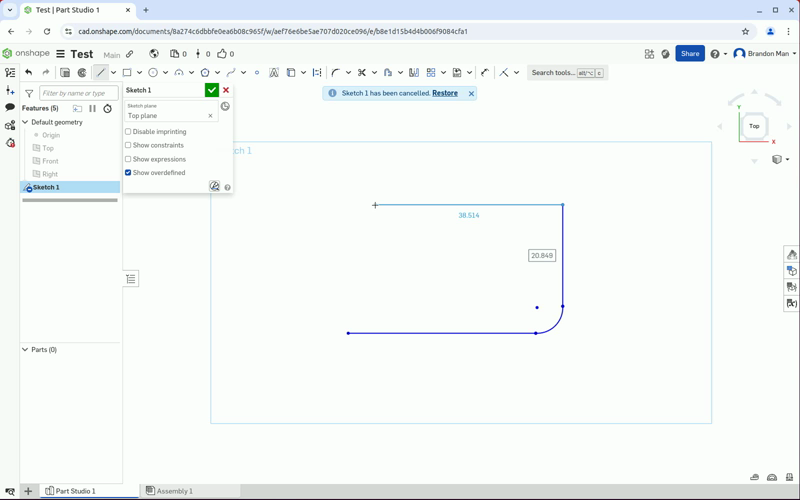
key(esc)
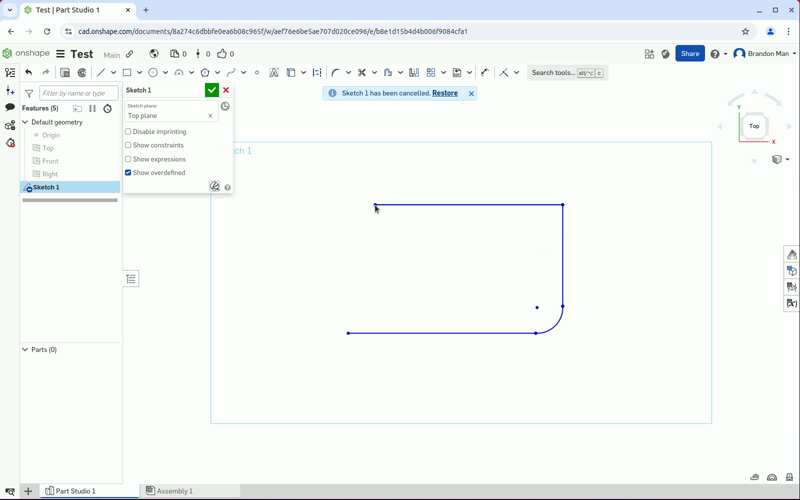
key(a)
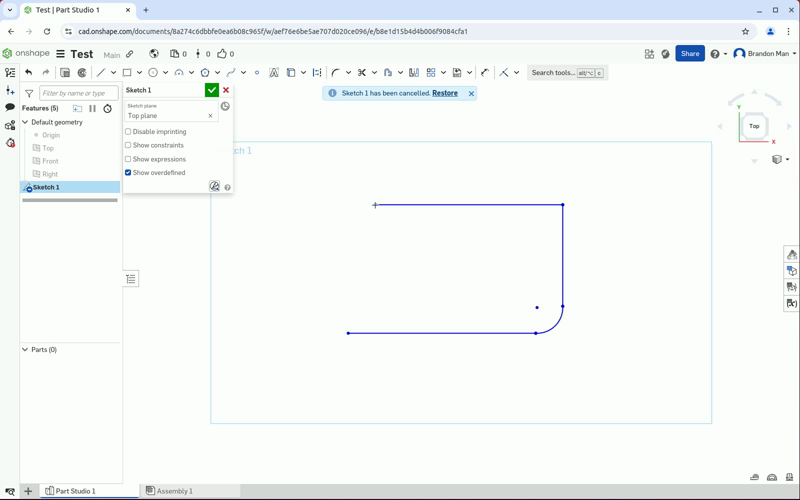
mouse_move(375, 204)
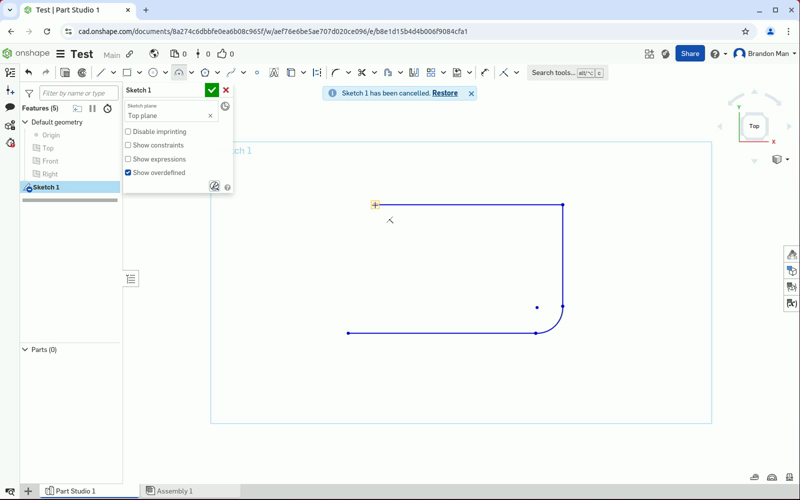
click(375, 204)
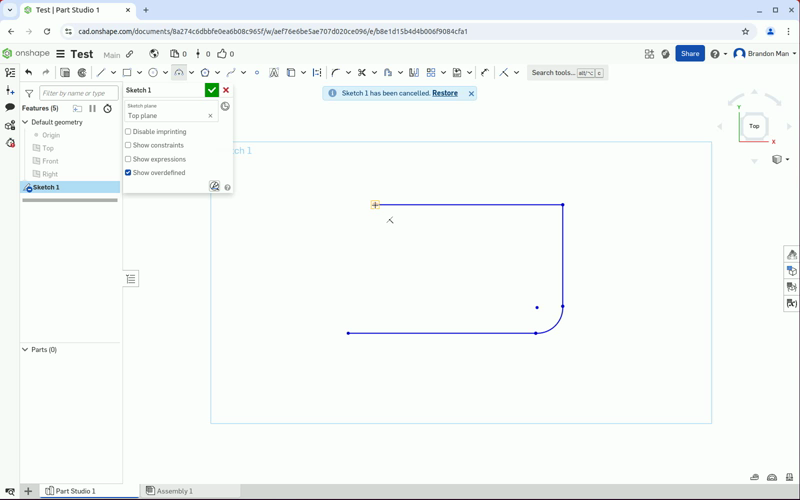
key_down(shift)
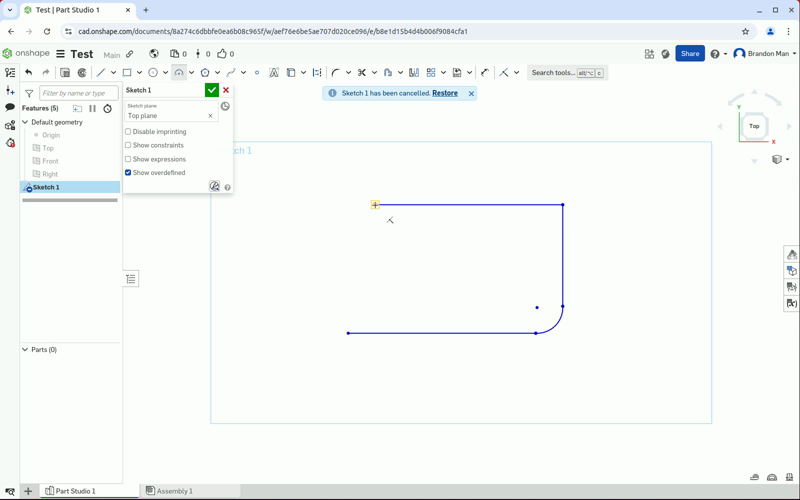
mouse_move(348, 231)
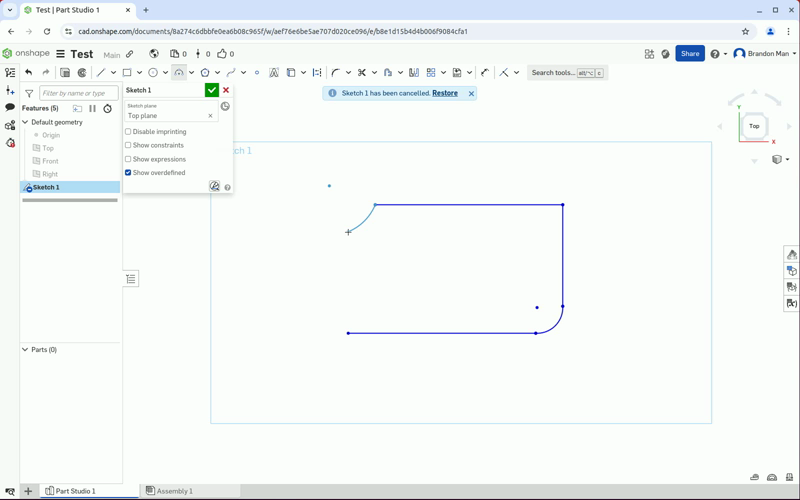
click(348, 231)
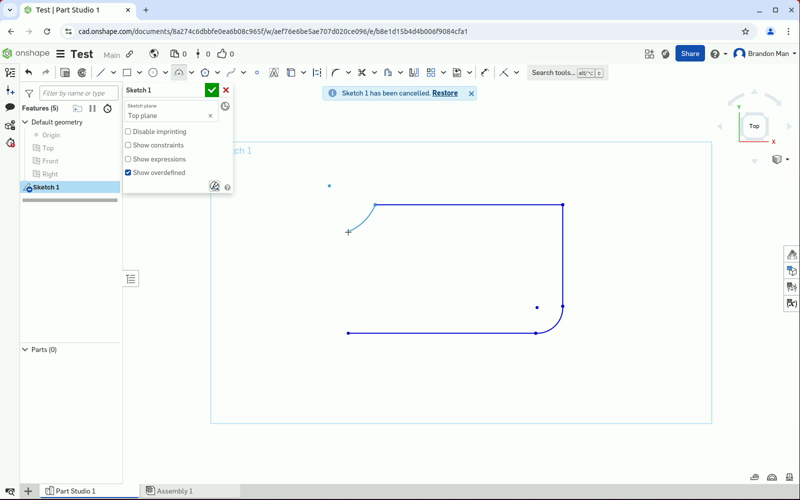
mouse_move(356, 212)
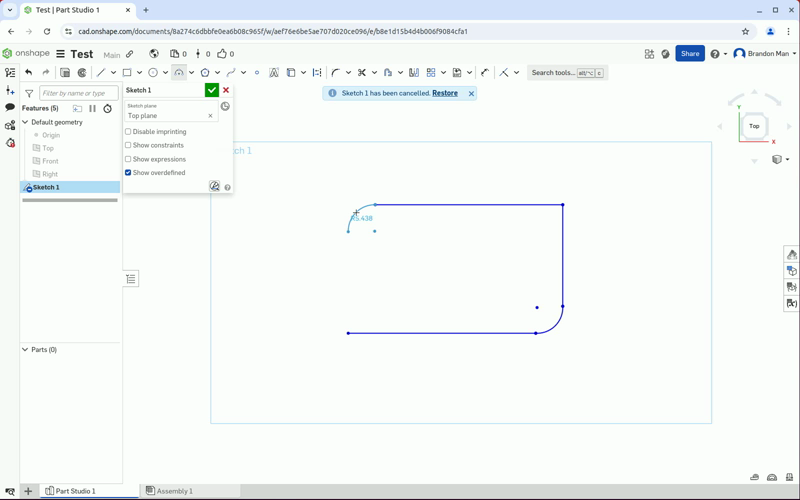
click(356, 212)
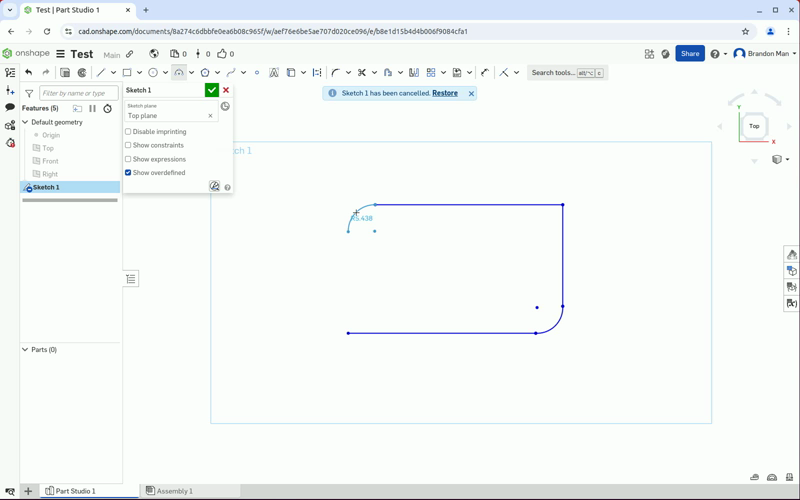
key_up(shift)
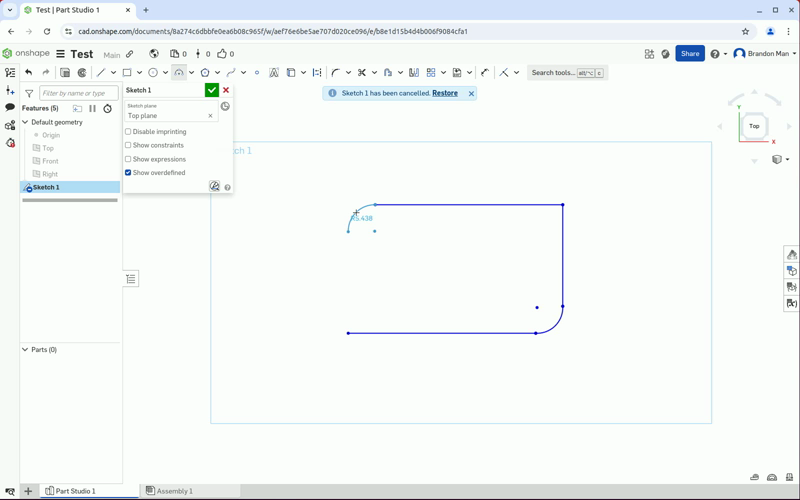
key(esc)
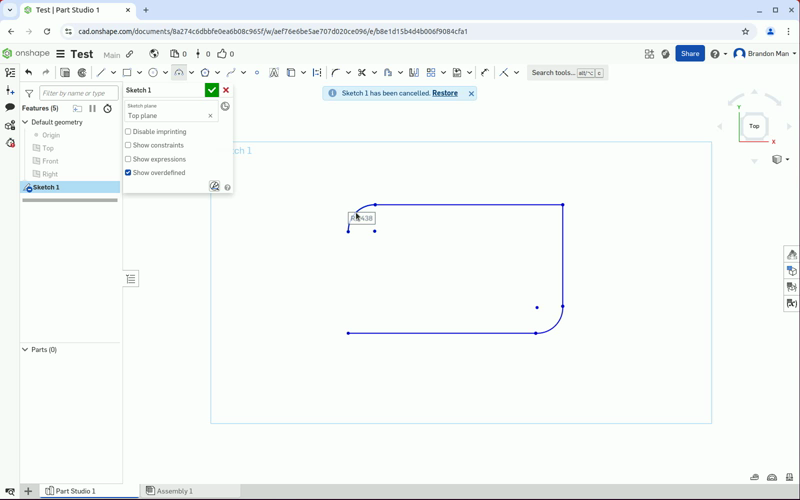
key(l)
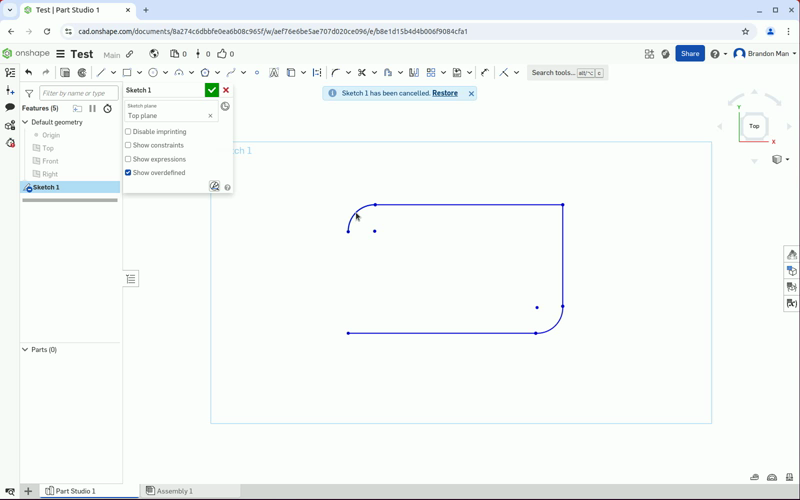
mouse_move(348, 231)
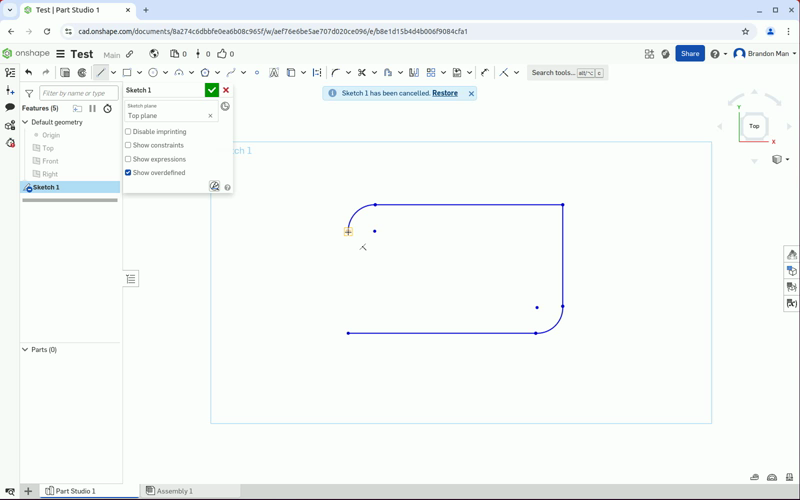
click(348, 231)
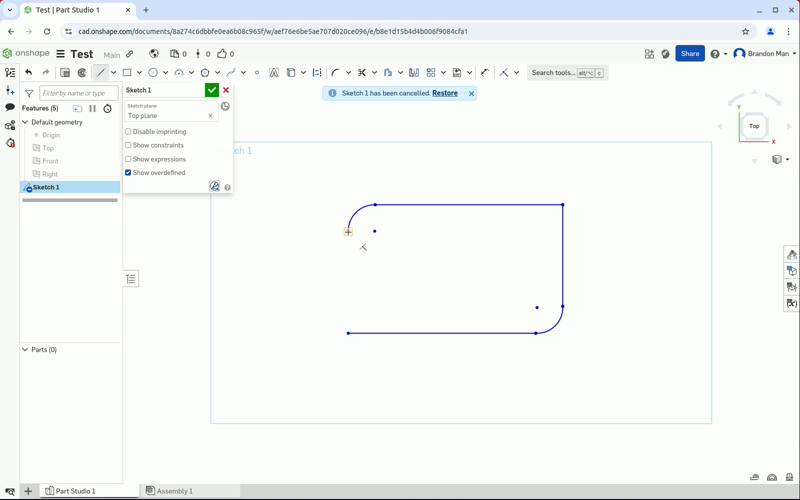
key_down(shift)
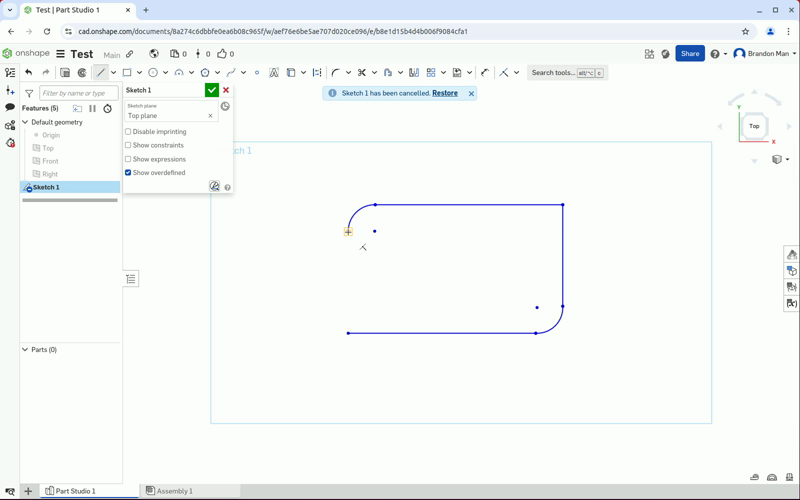
mouse_move(348, 333)
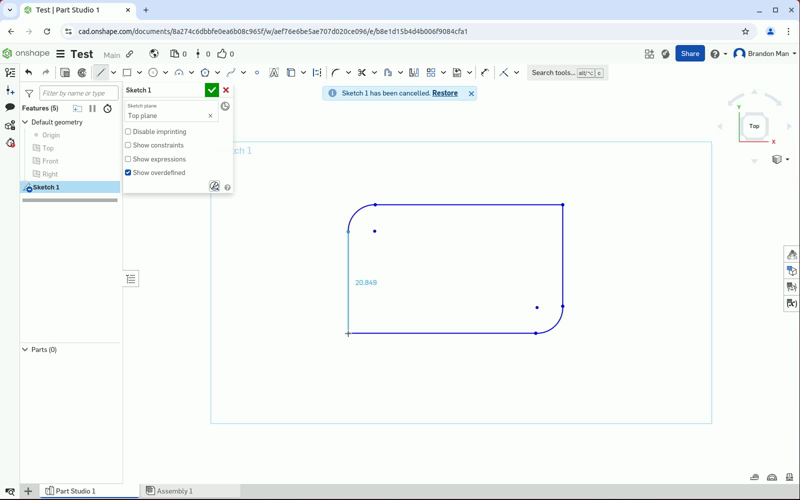
key_up(shift)
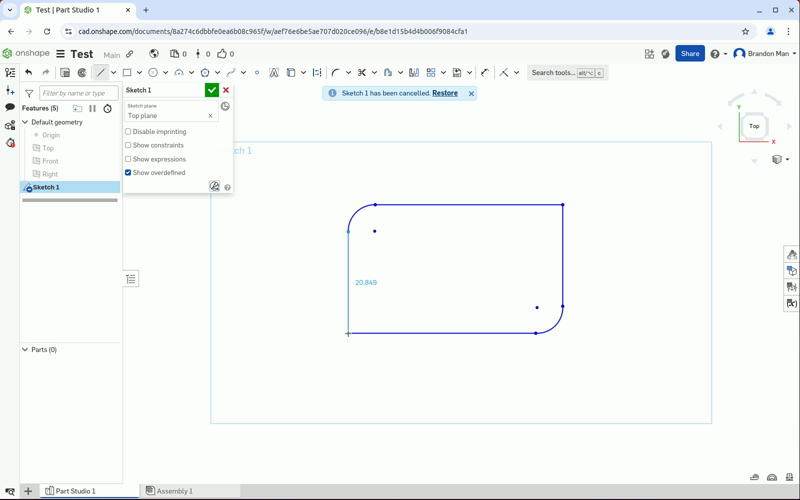
click(348, 333)
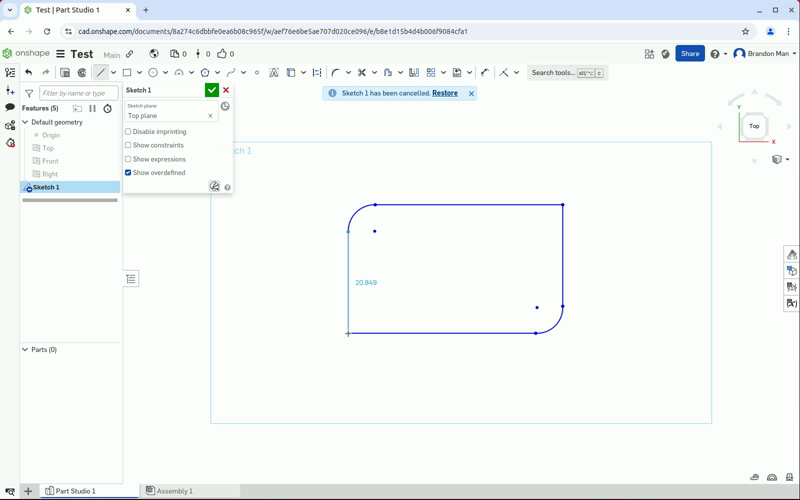
key(esc)
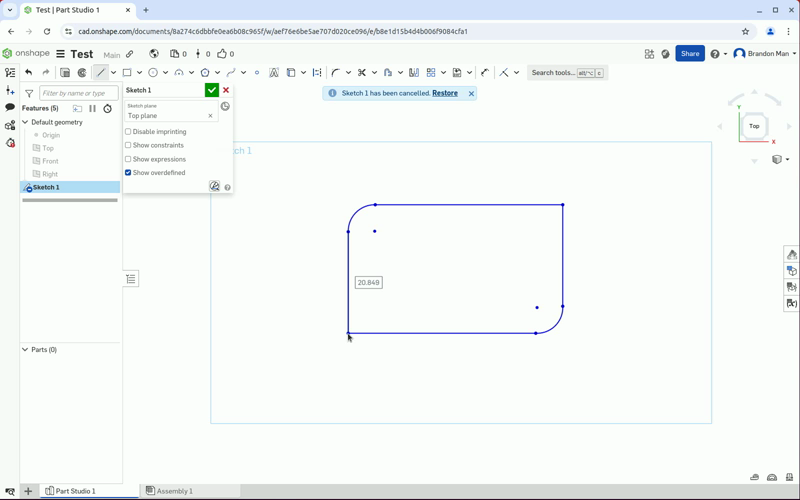
key(l)
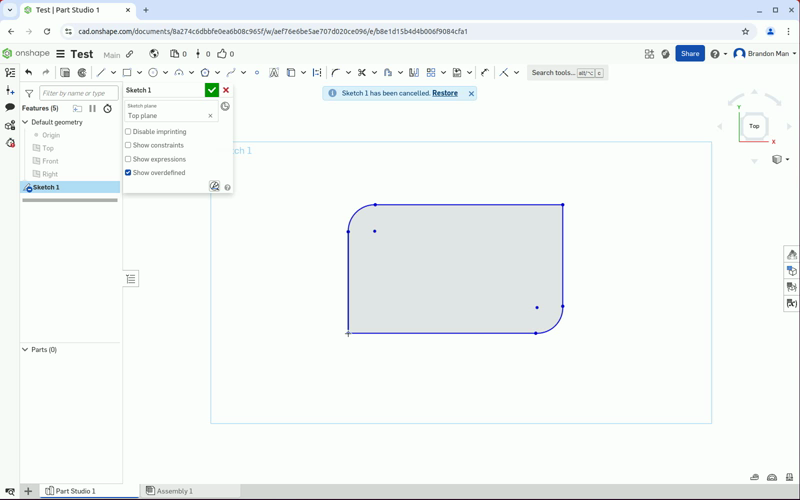
key_down(shift)
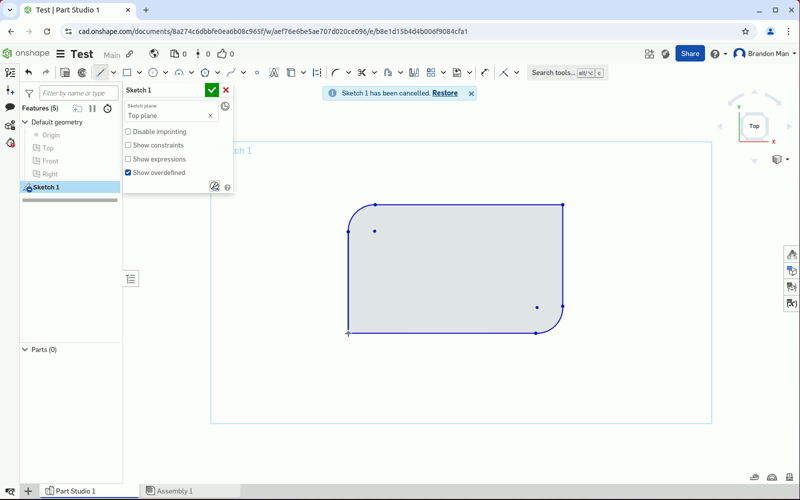
mouse_move(350, 330)
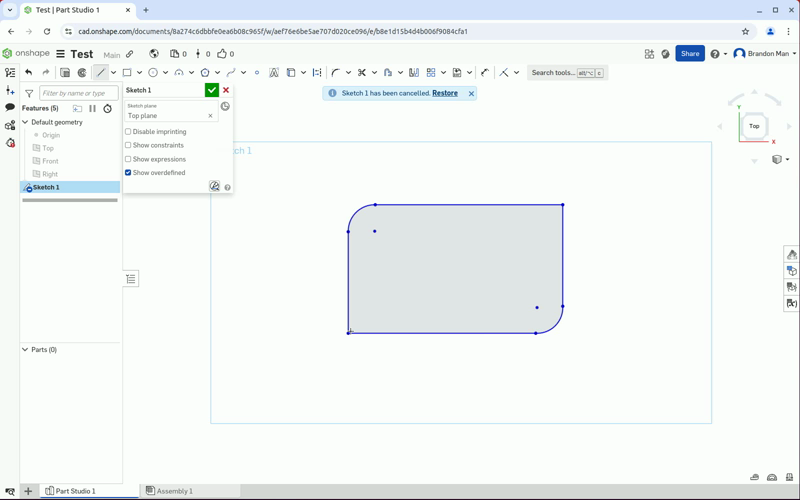
scroll(6)
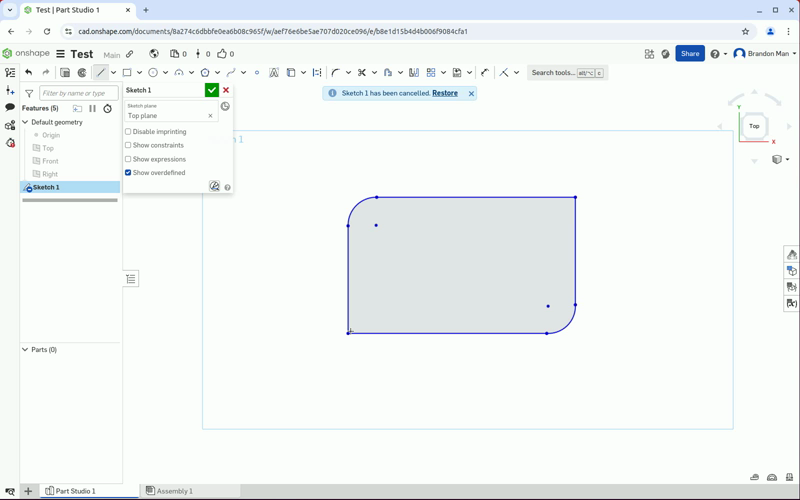
scroll(6)
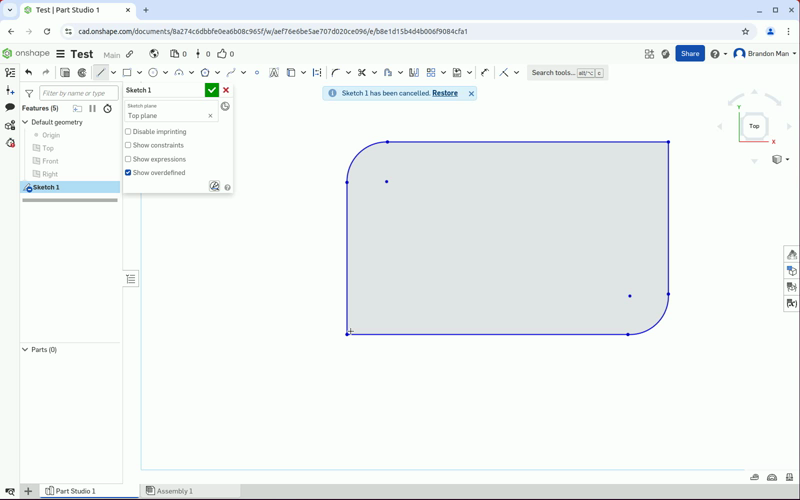
scroll(6)
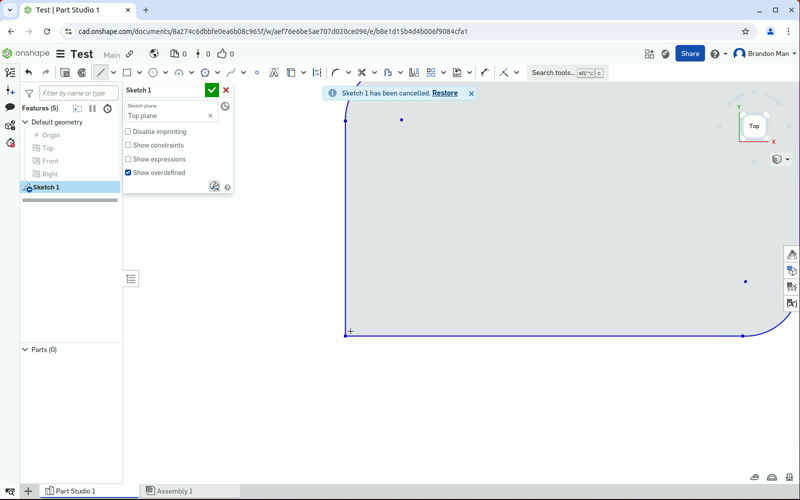
scroll(6)
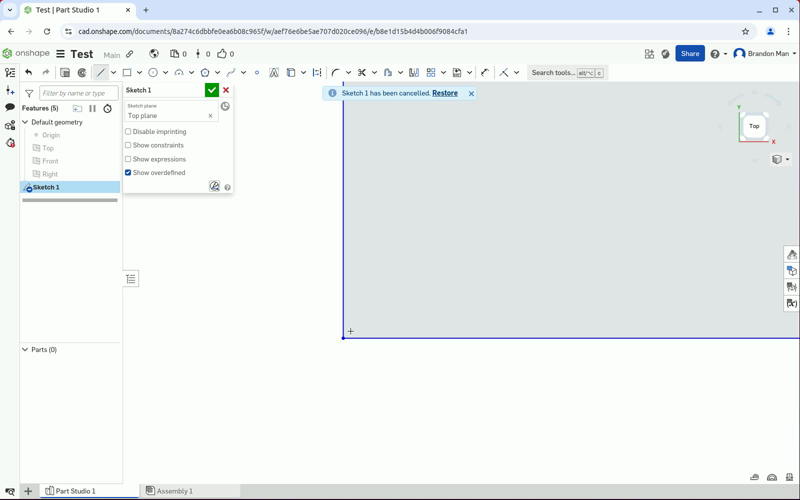
scroll(6)
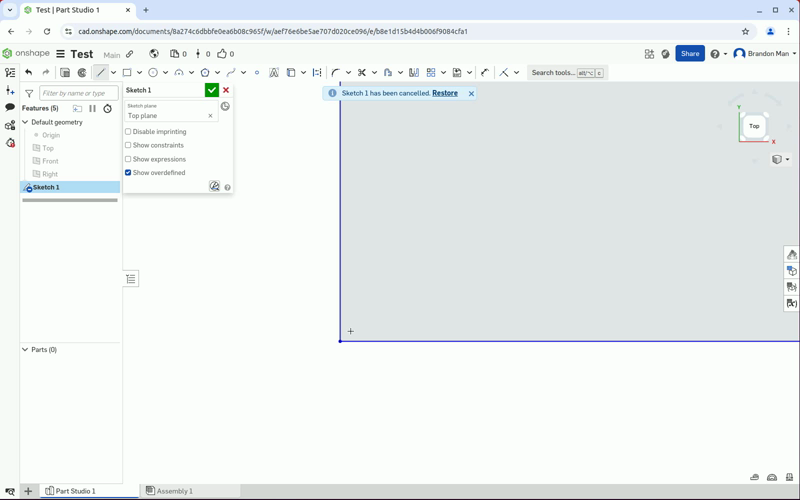
scroll(6)
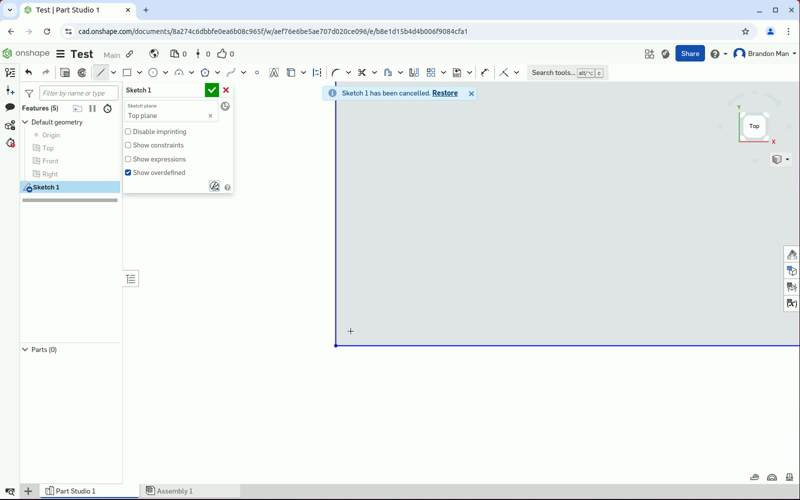
scroll(6)
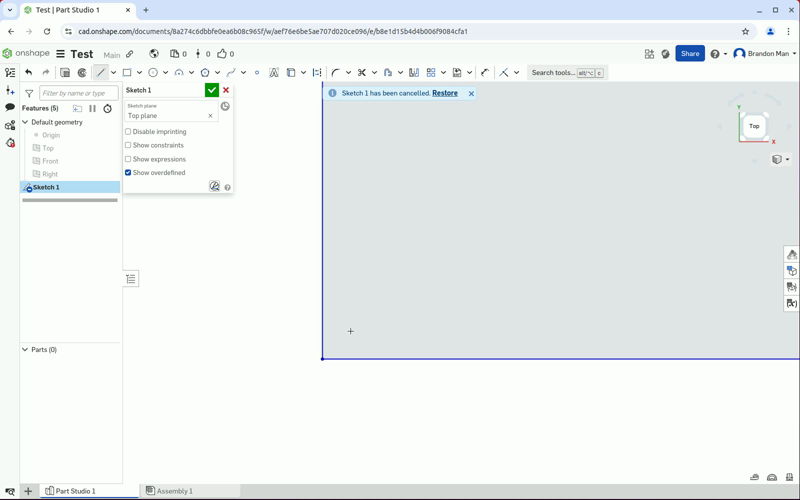
click(350, 330)
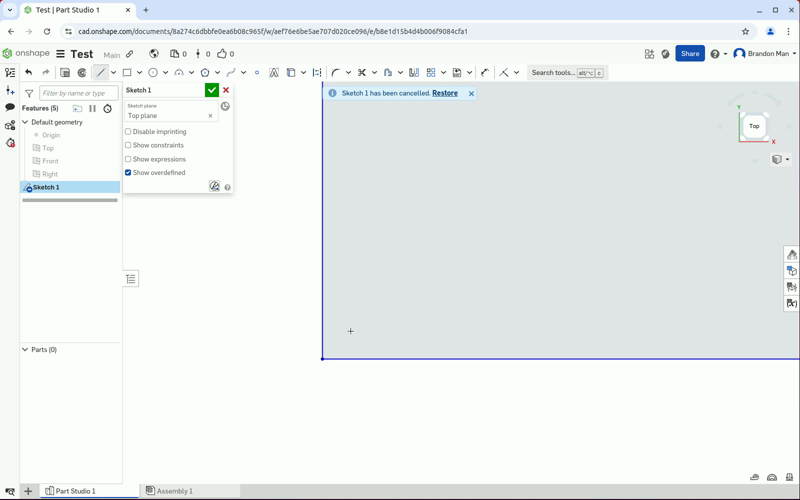
scroll(-6)
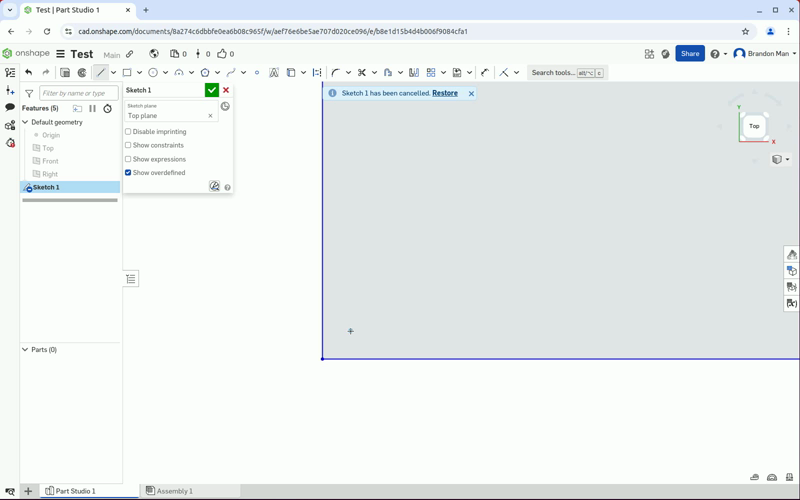
scroll(-6)
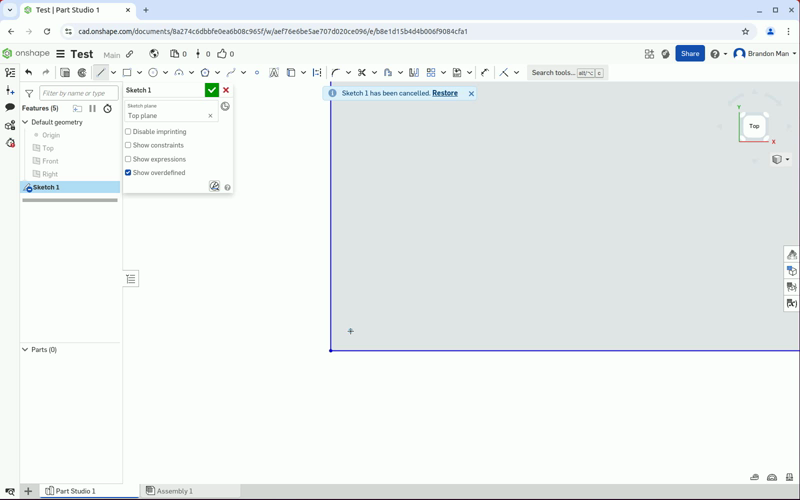
scroll(-6)
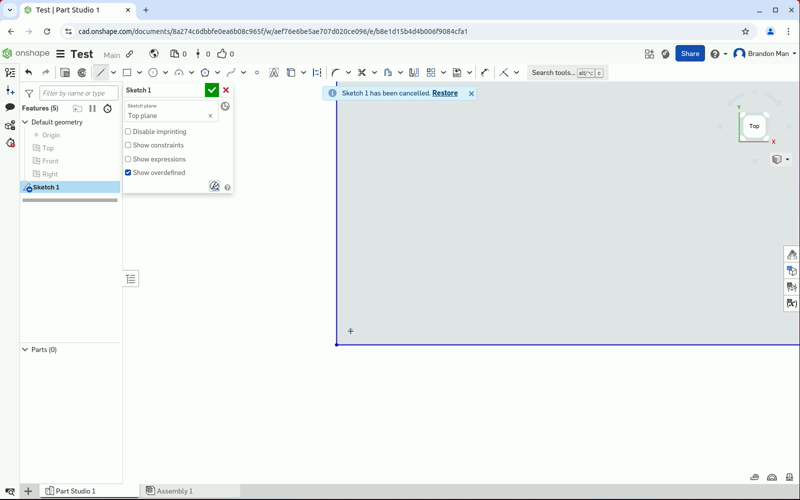
scroll(-6)
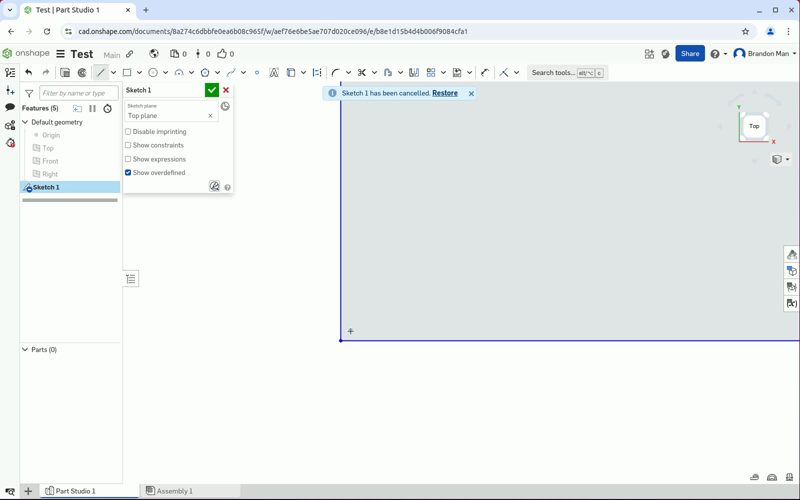
scroll(-6)
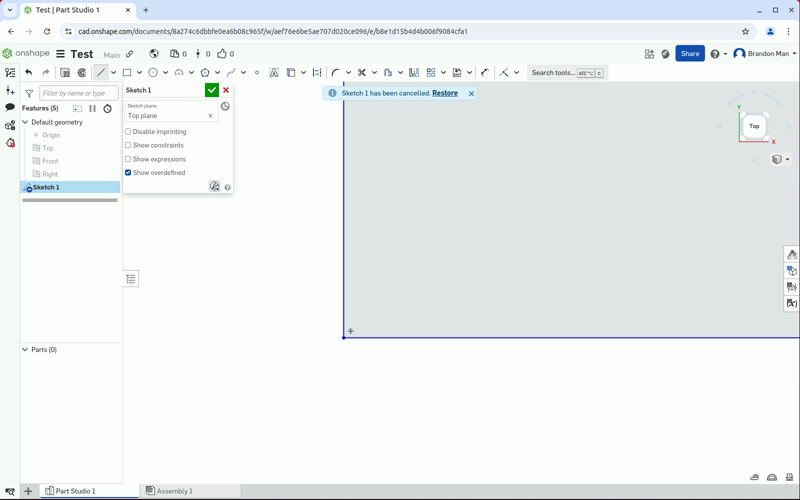
scroll(-6)
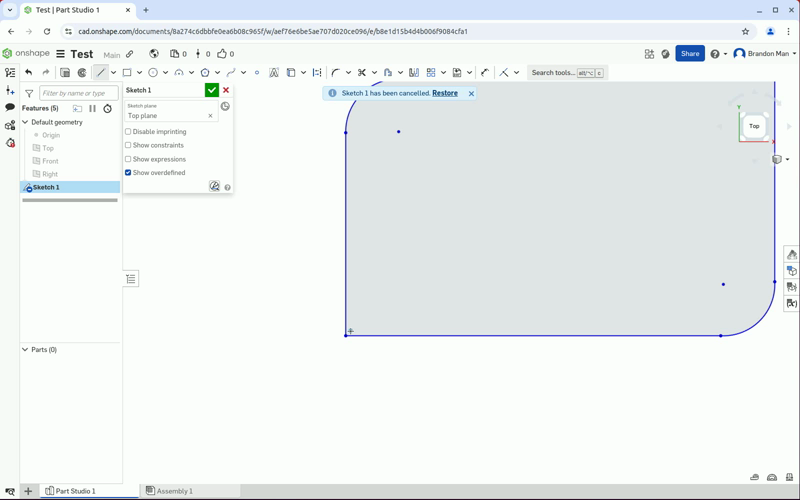
scroll(-6)
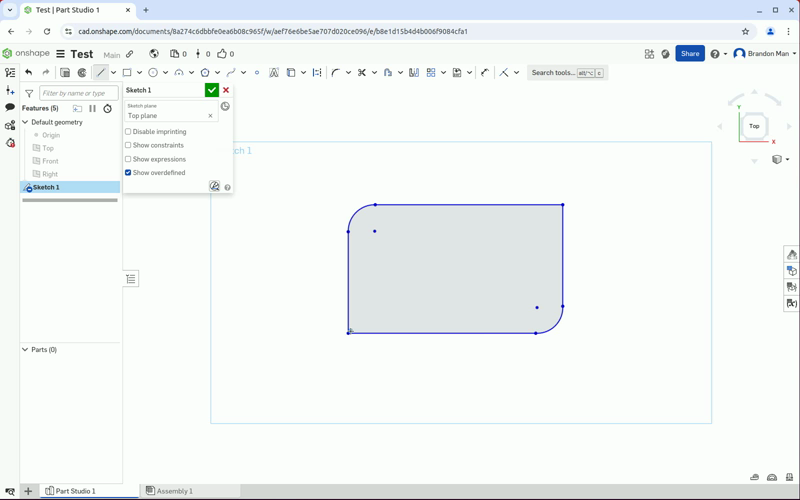
key_up(shift)
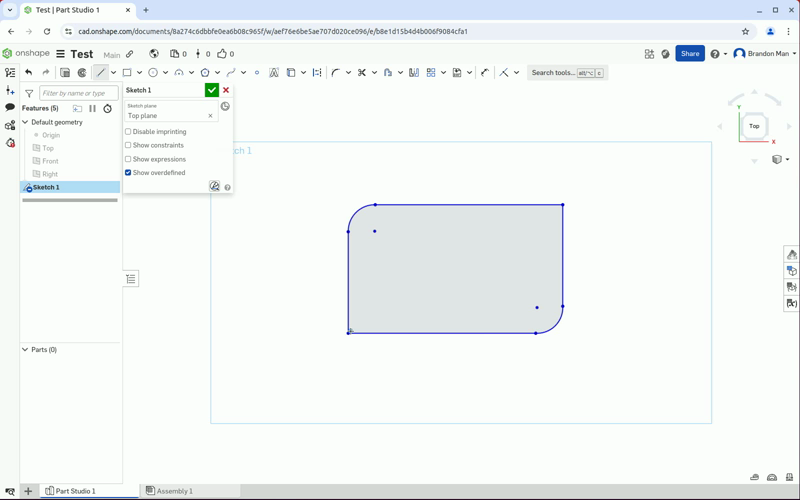
key_down(shift)
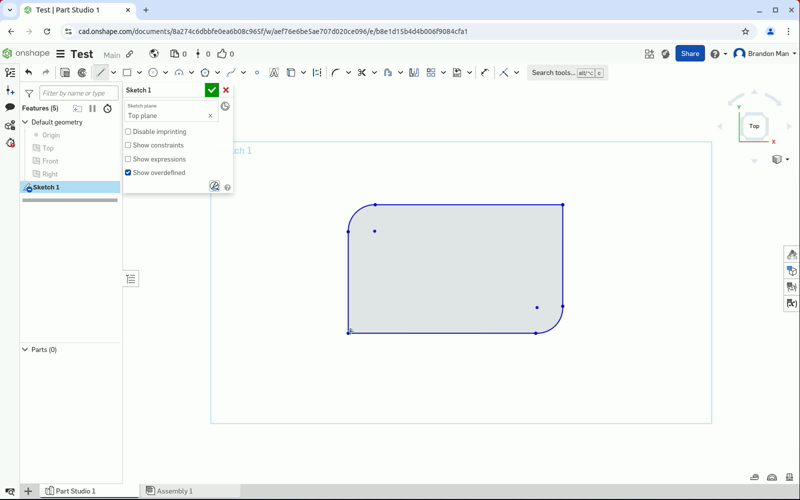
mouse_move(380, 330)
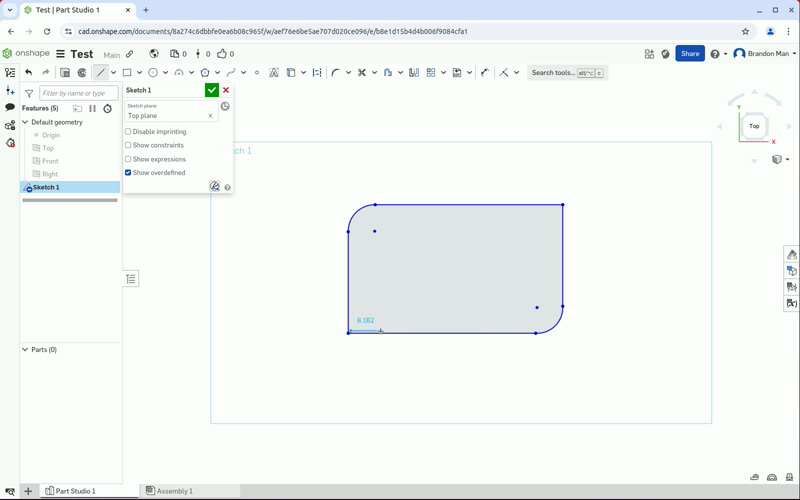
mouse_move(391, 330)
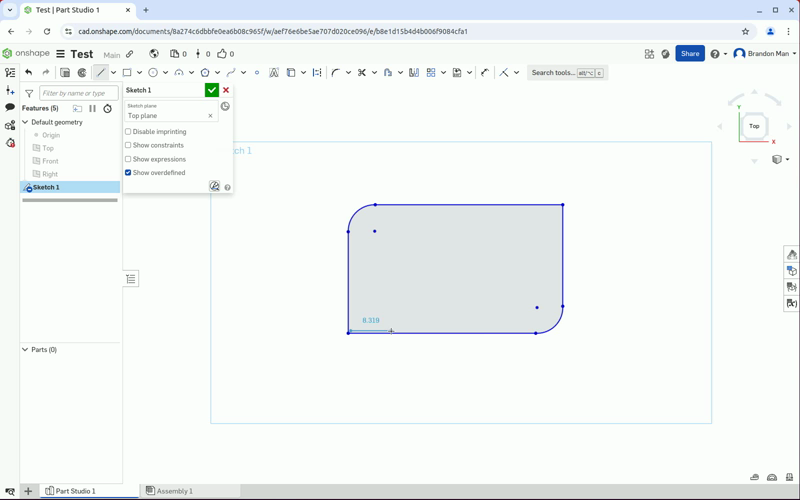
click(391, 330)
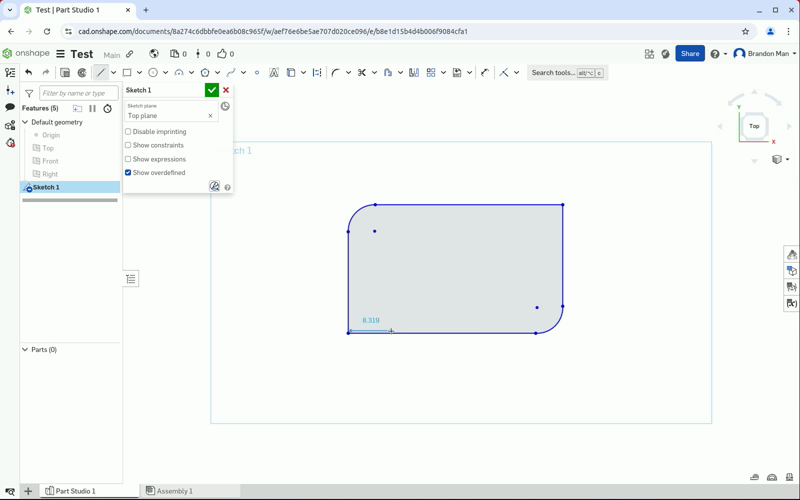
key_up(shift)
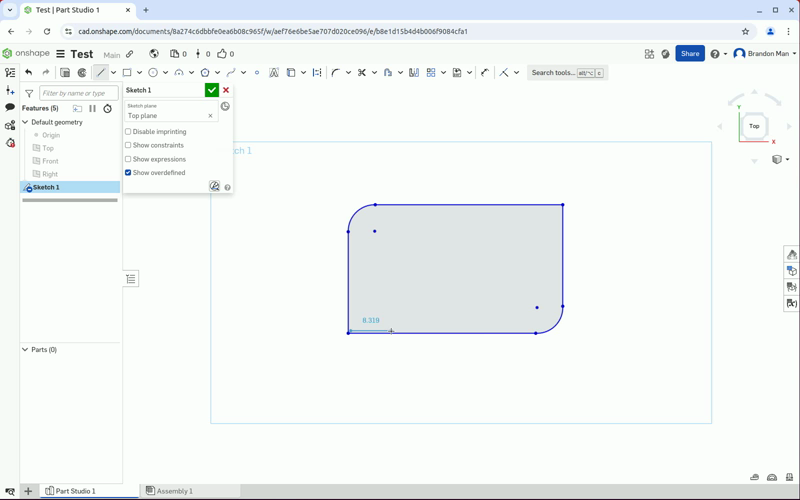
key_down(shift)
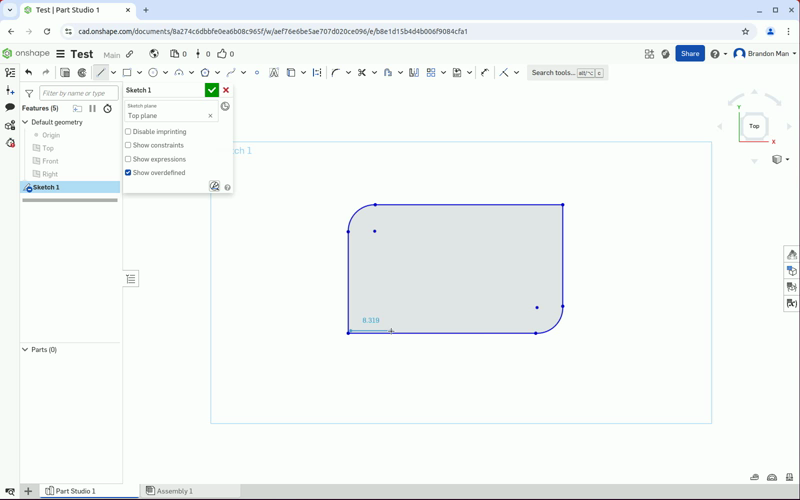
mouse_move(391, 206)
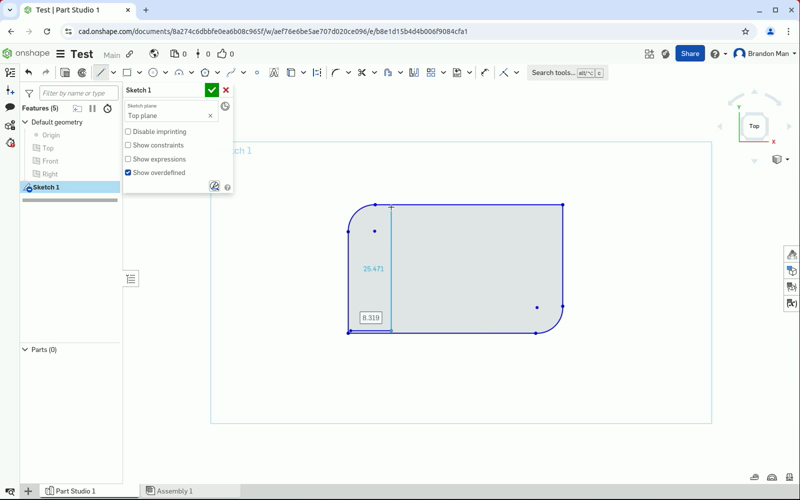
click(391, 206)
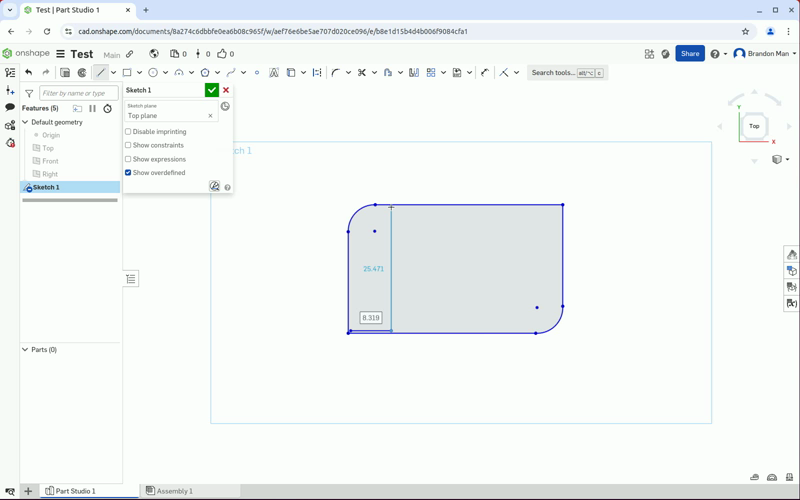
key_up(shift)
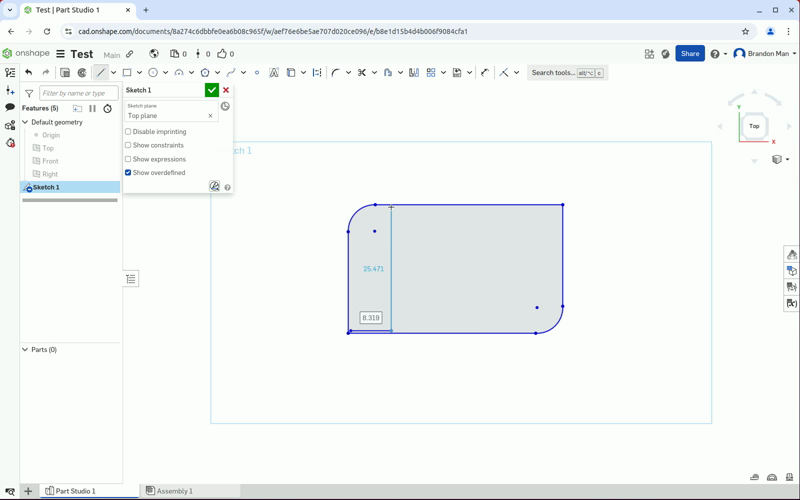
key_down(shift)
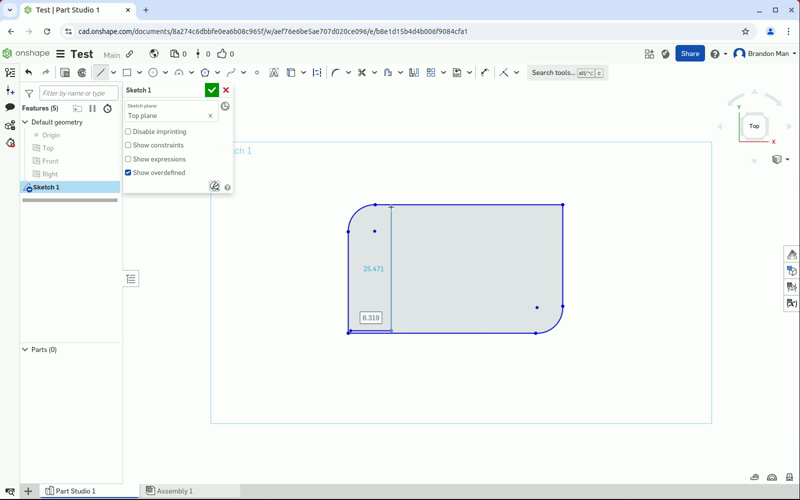
mouse_move(421, 206)
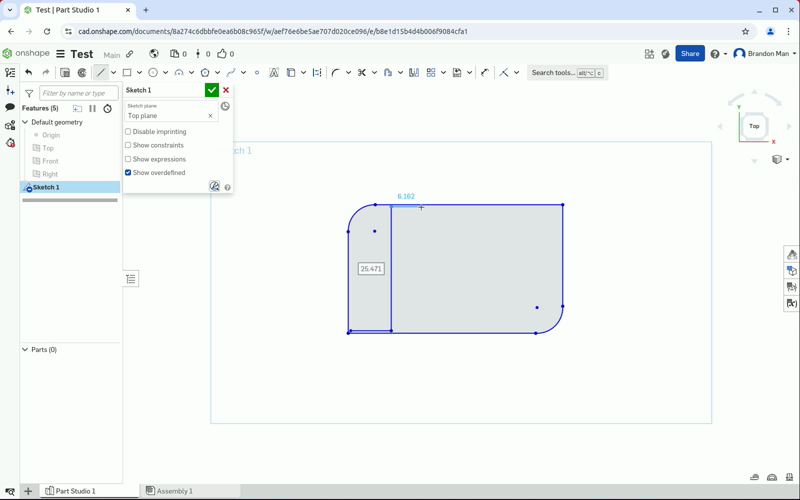
mouse_move(375, 206)
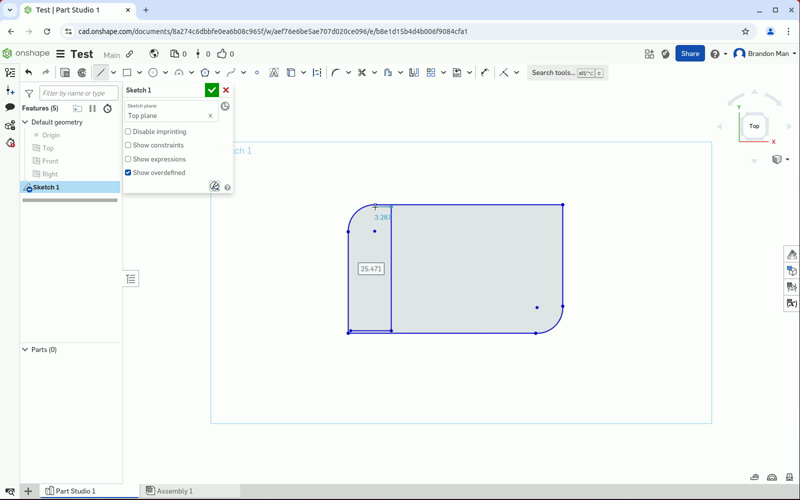
scroll(6)
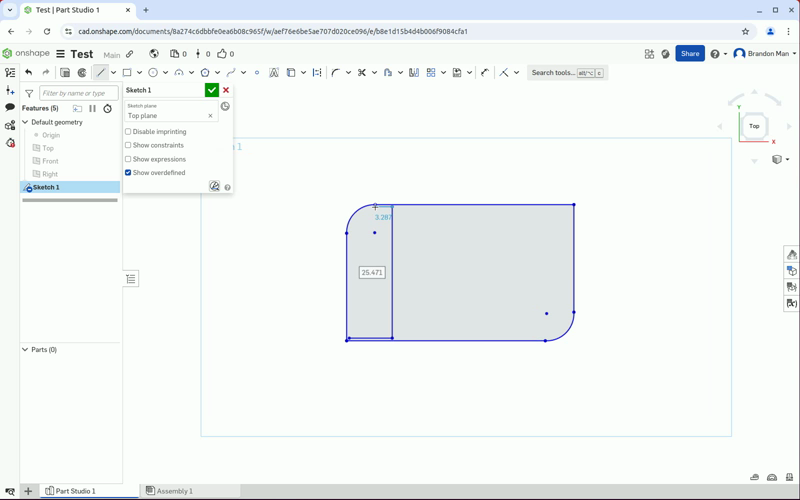
scroll(6)
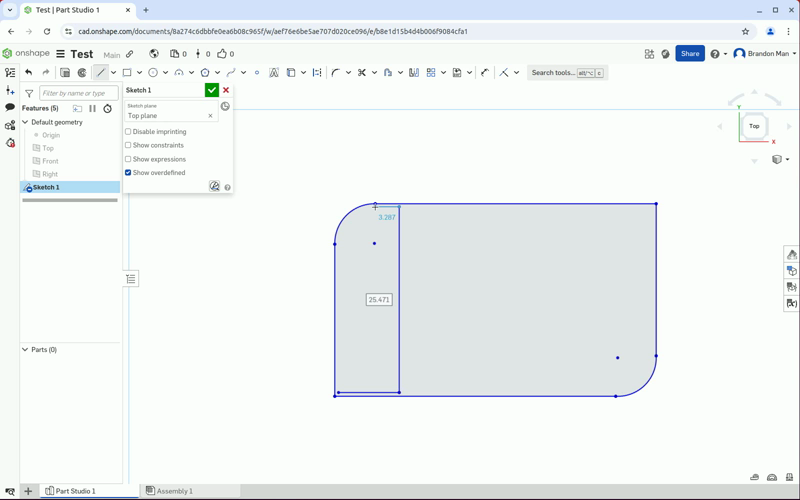
scroll(6)
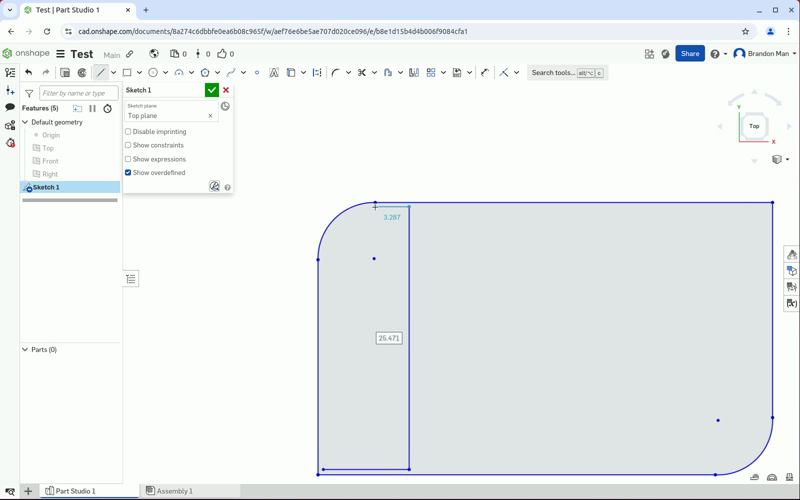
scroll(6)
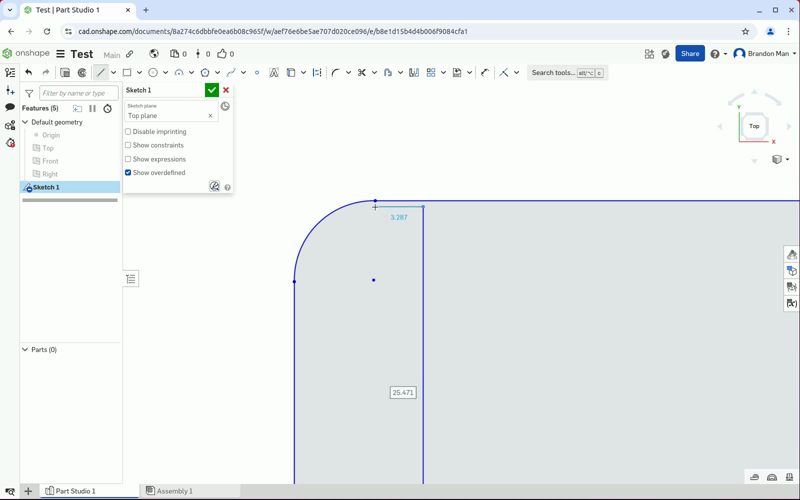
scroll(6)
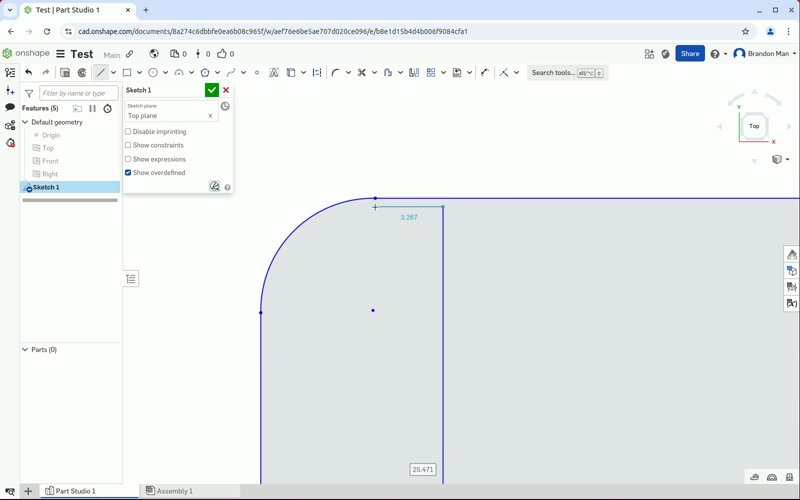
scroll(6)
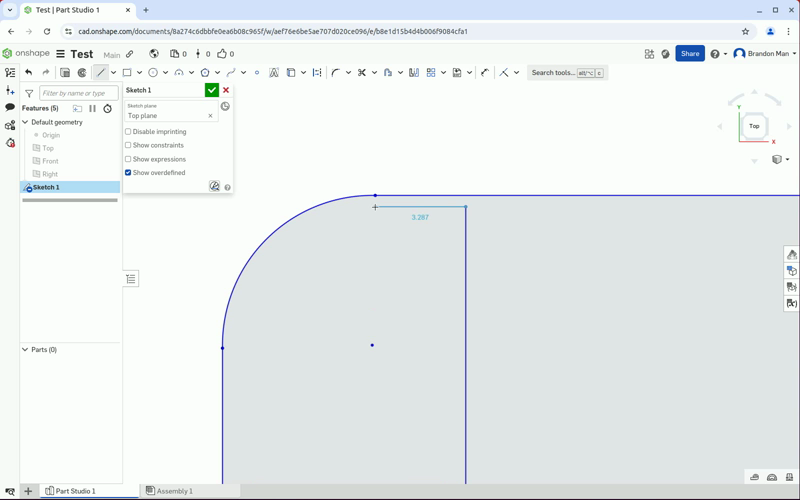
scroll(6)
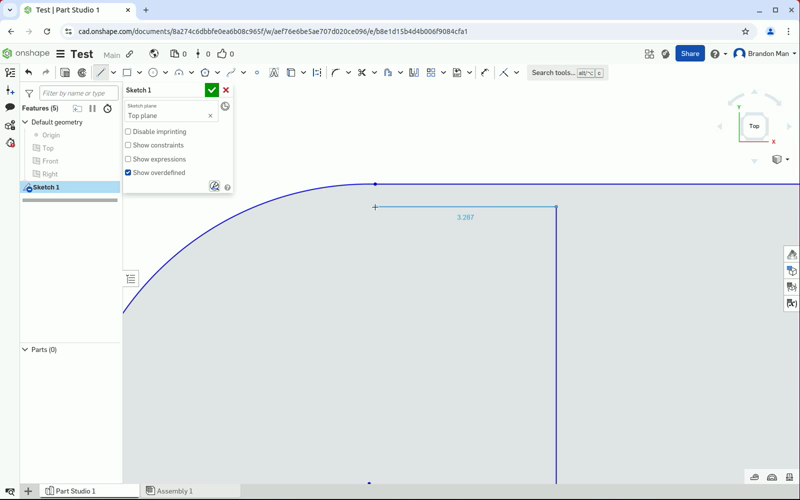
click(375, 206)
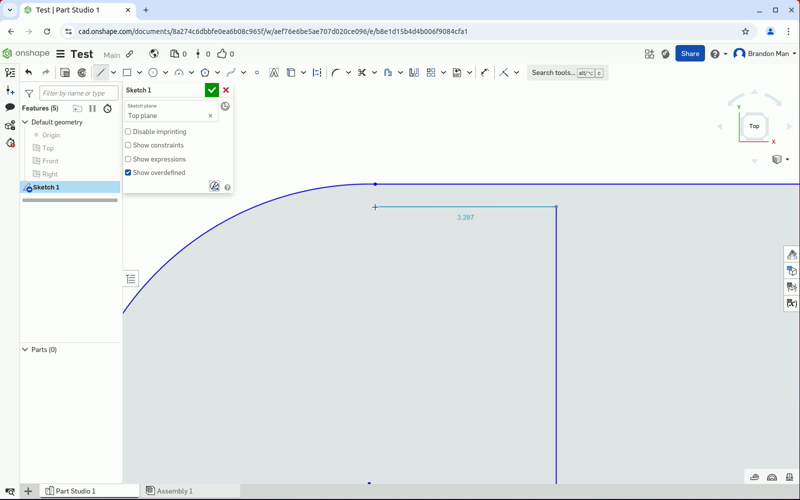
scroll(-6)
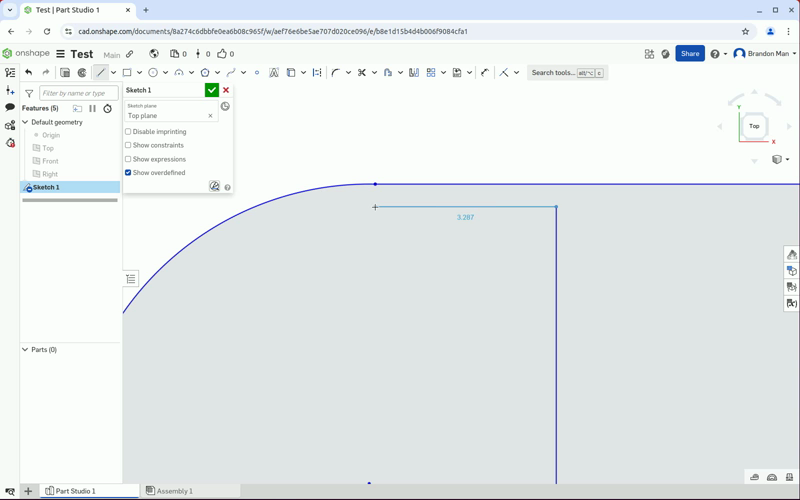
scroll(-6)
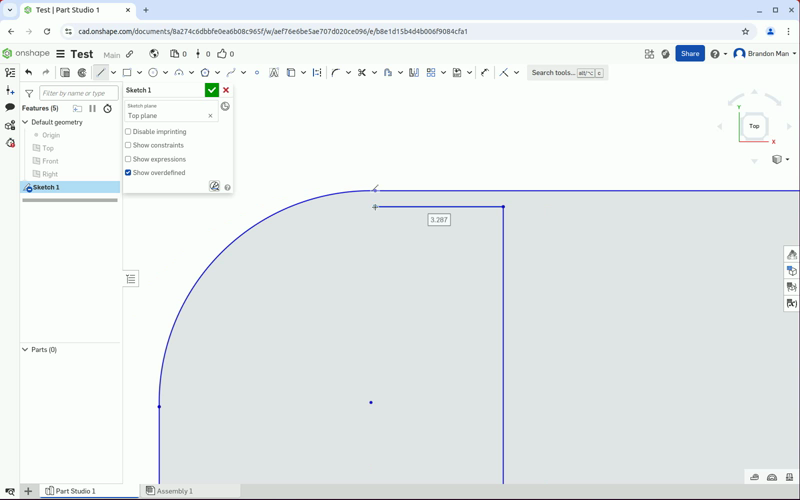
scroll(-6)
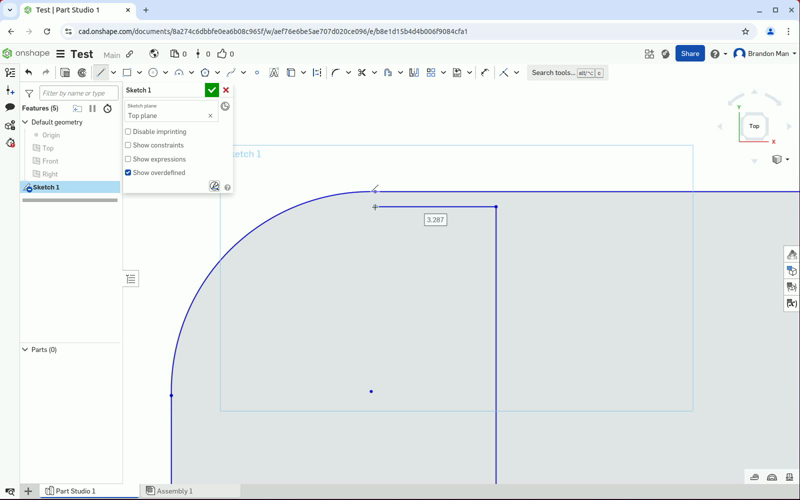
scroll(-6)
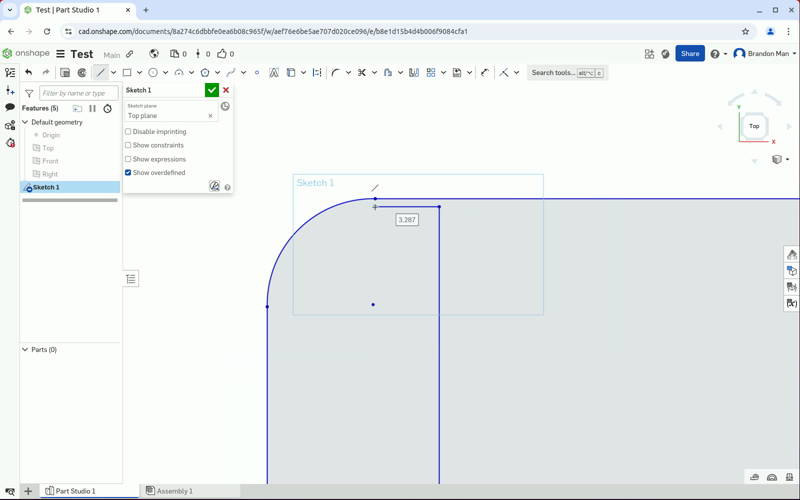
scroll(-6)
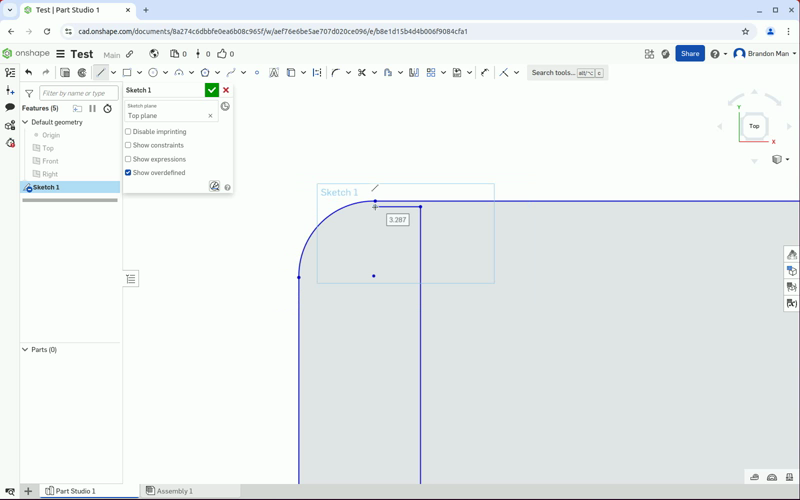
scroll(-6)
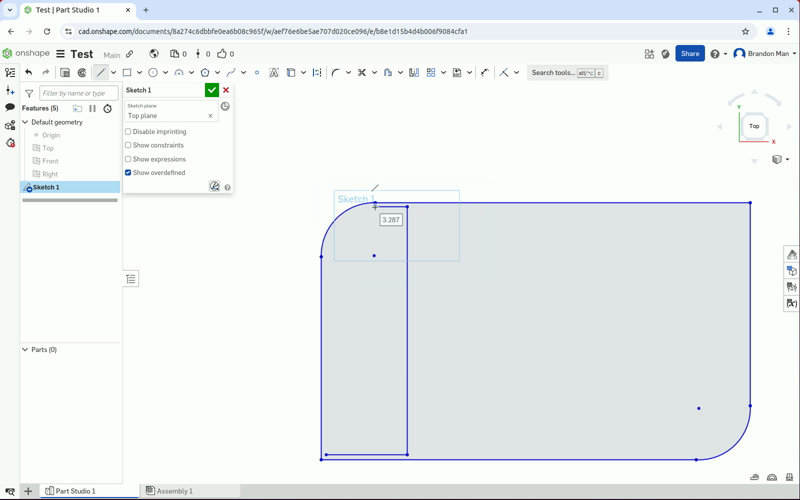
scroll(-6)
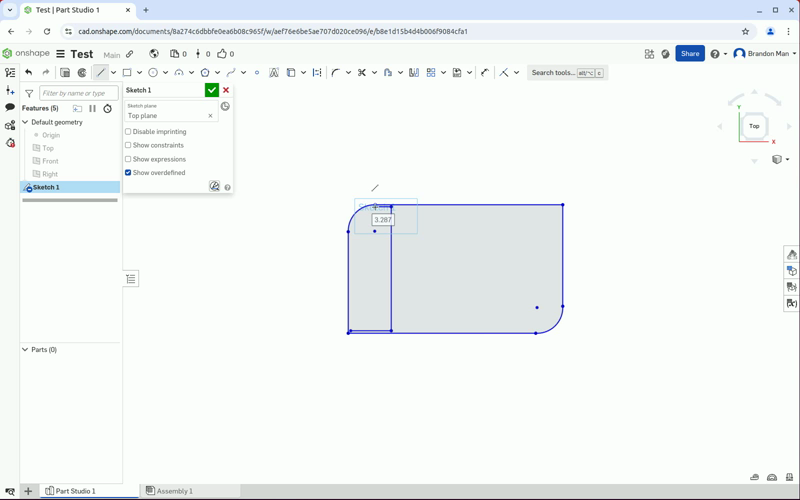
key_up(shift)
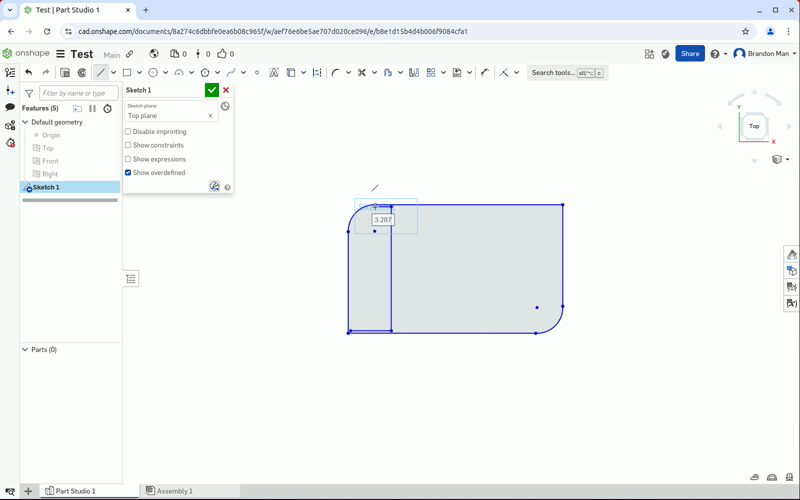
key(esc)
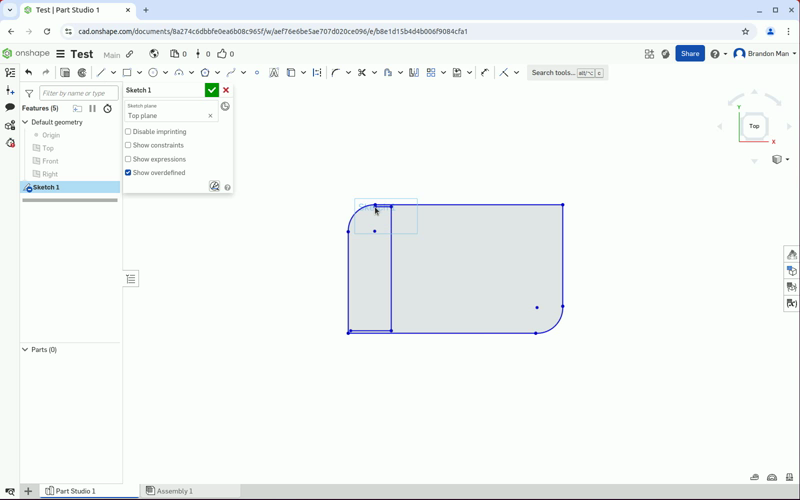
key(a)
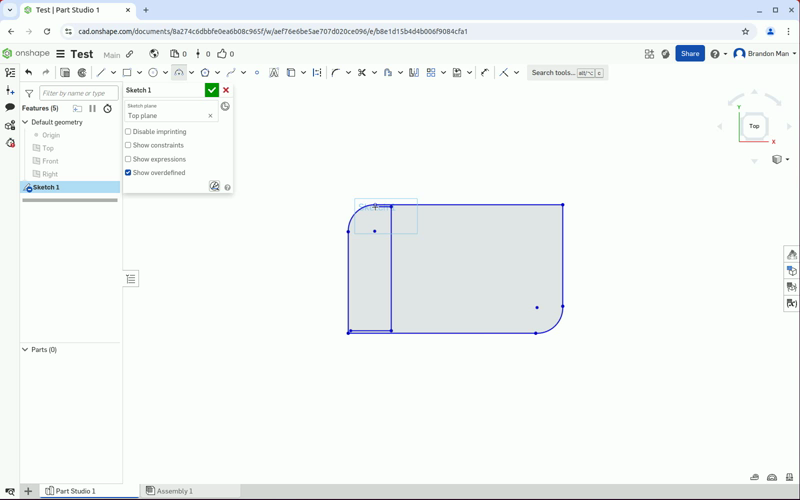
mouse_move(375, 206)
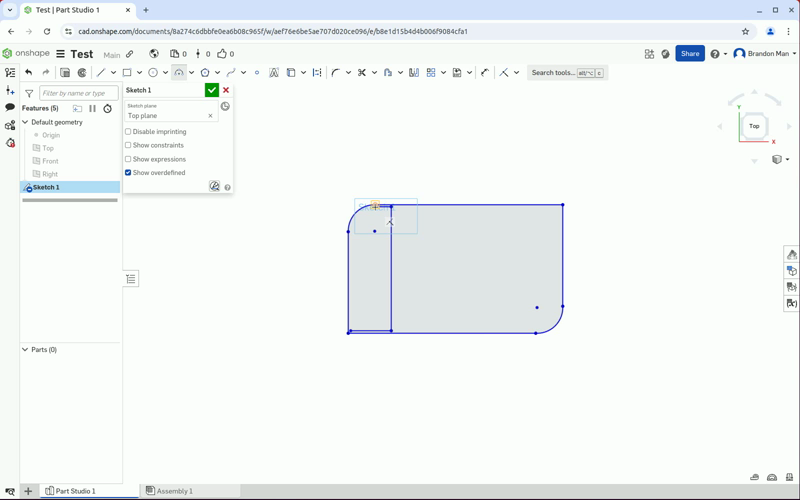
scroll(6)
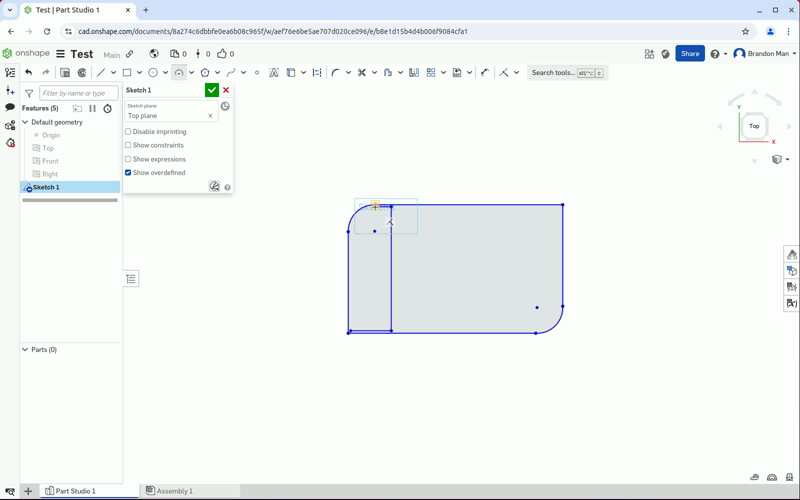
scroll(6)
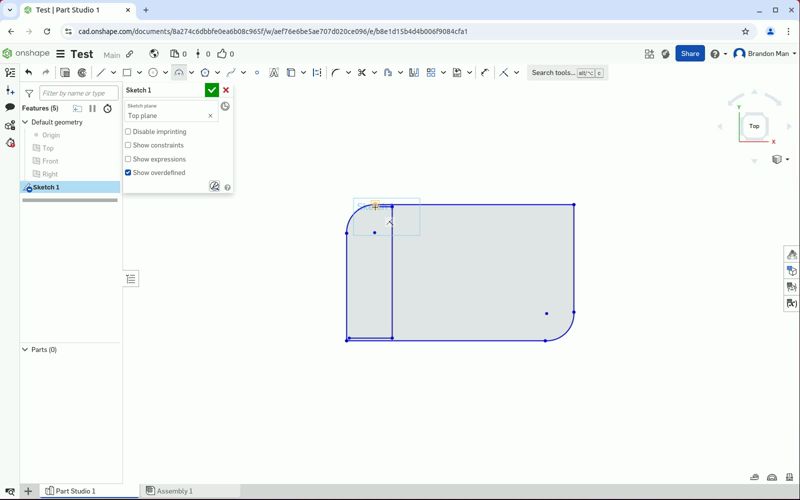
scroll(6)
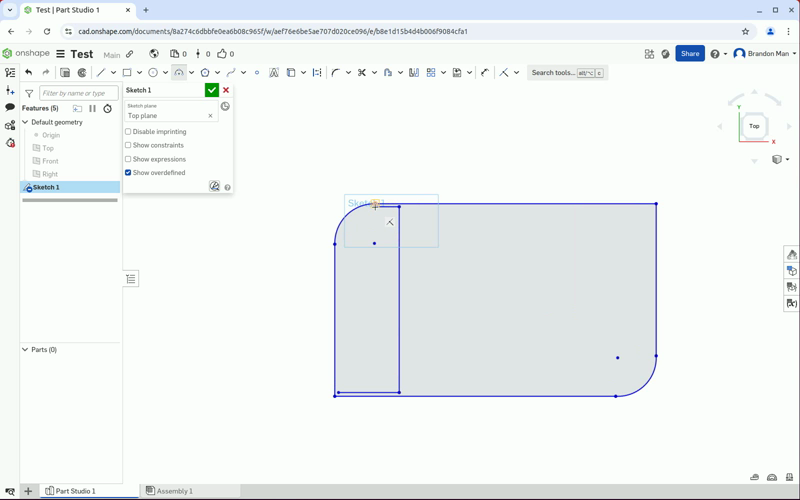
scroll(6)
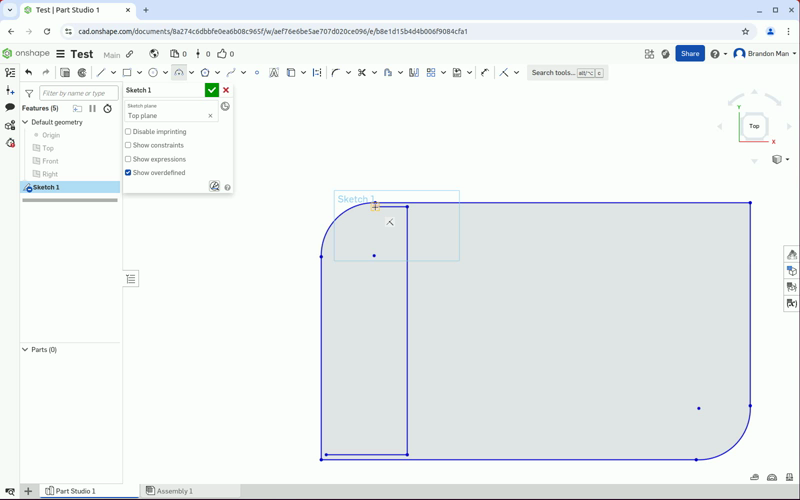
scroll(6)
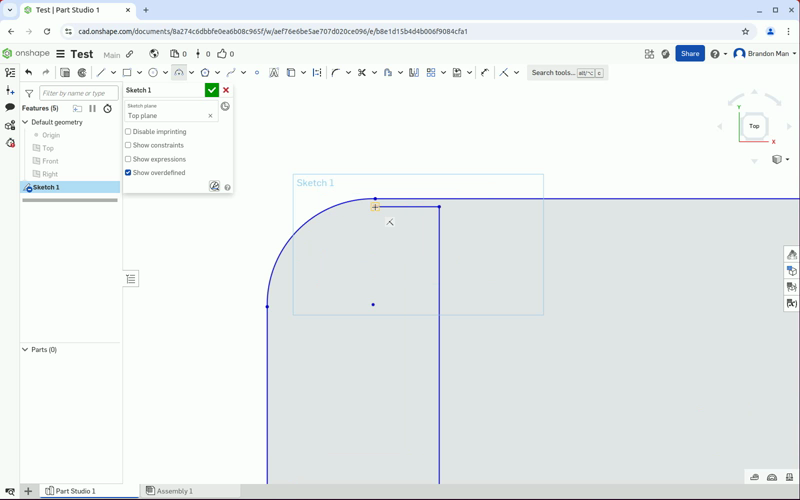
scroll(6)
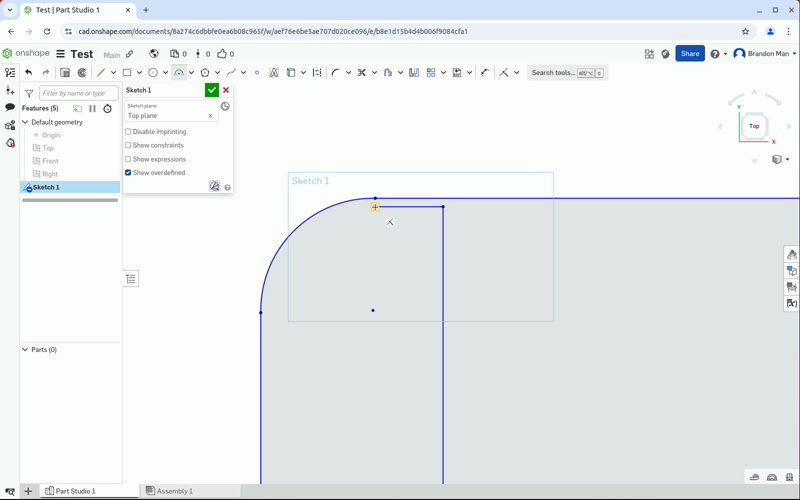
scroll(6)
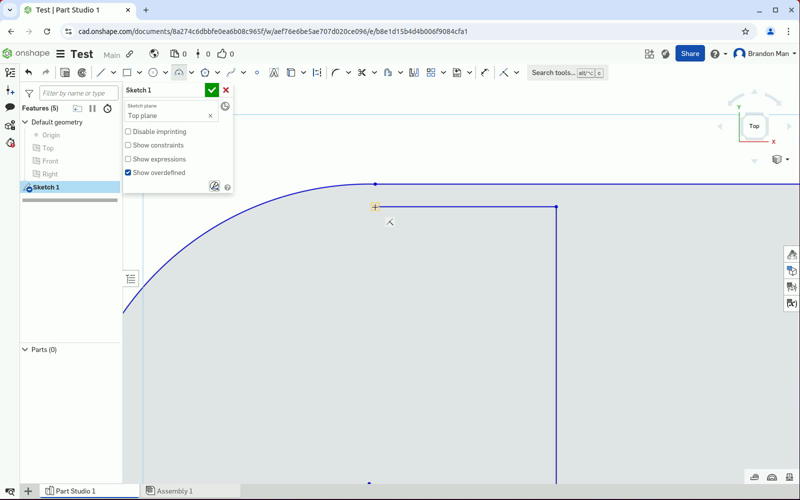
click(375, 206)
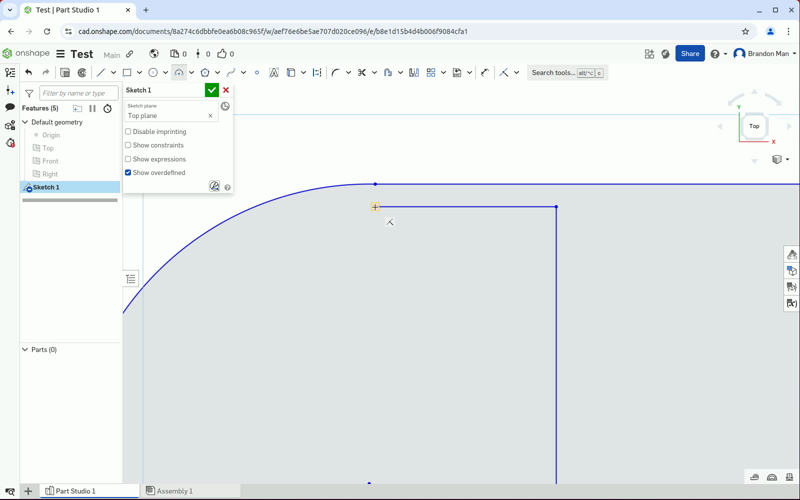
scroll(-6)
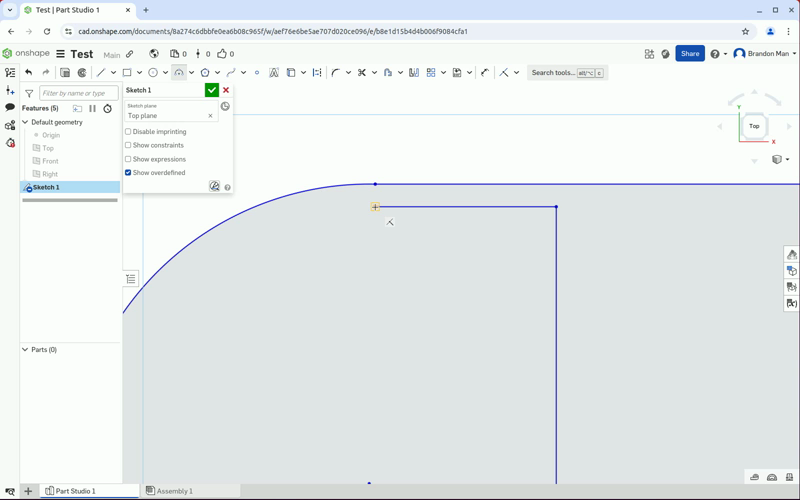
scroll(-6)
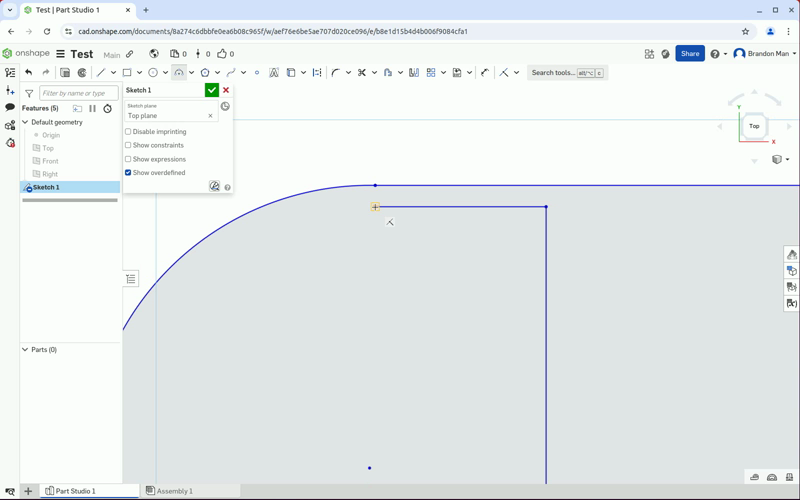
scroll(-6)
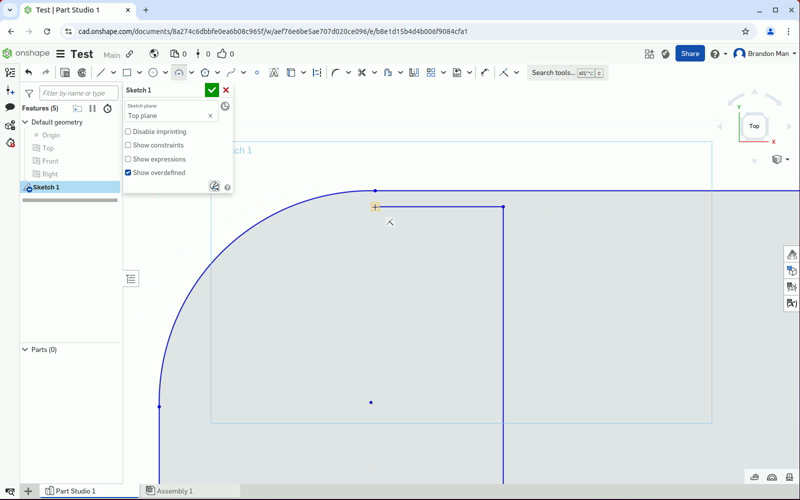
scroll(-6)
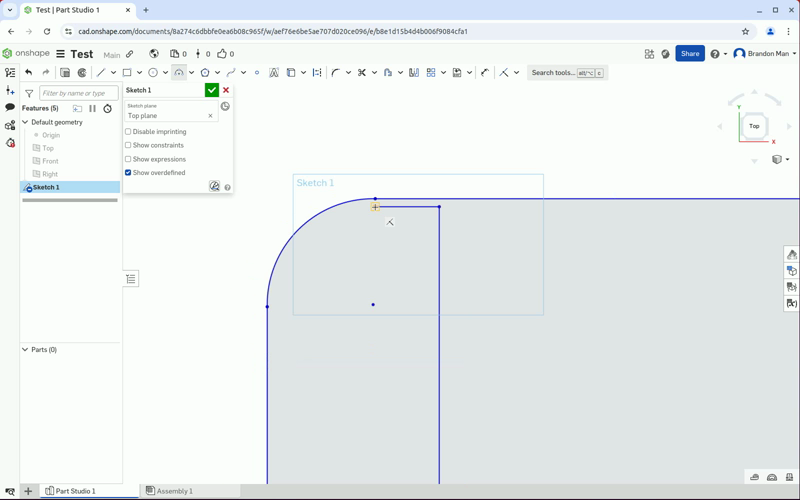
scroll(-6)
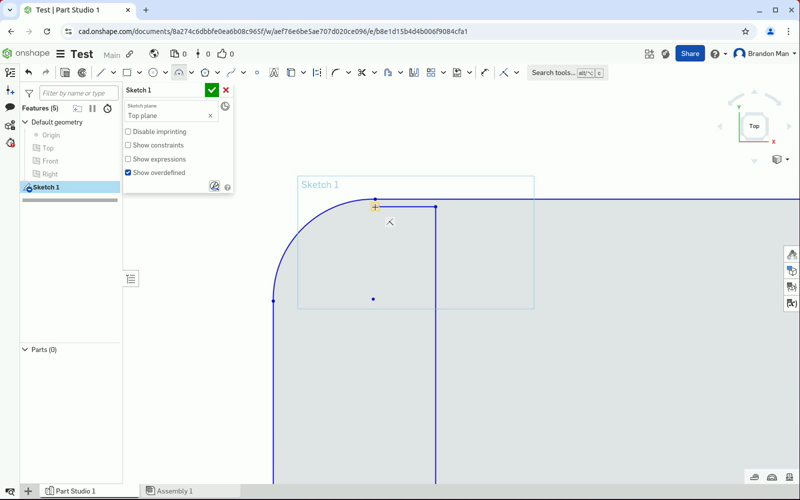
scroll(-6)
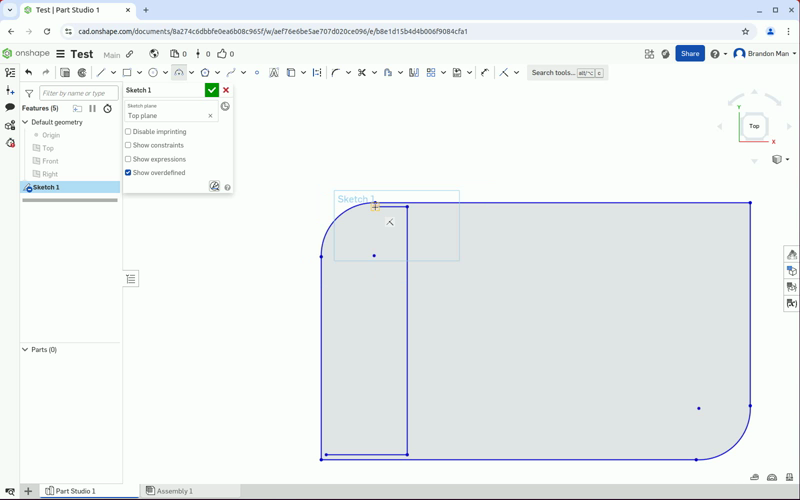
scroll(-6)
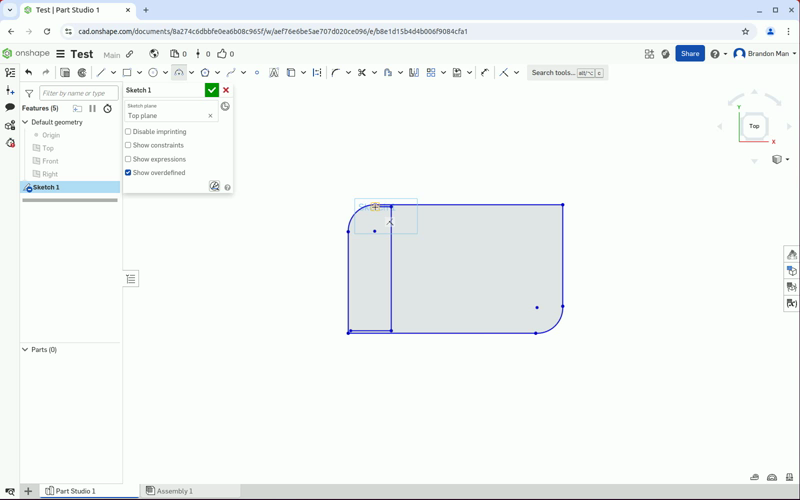
key_down(shift)
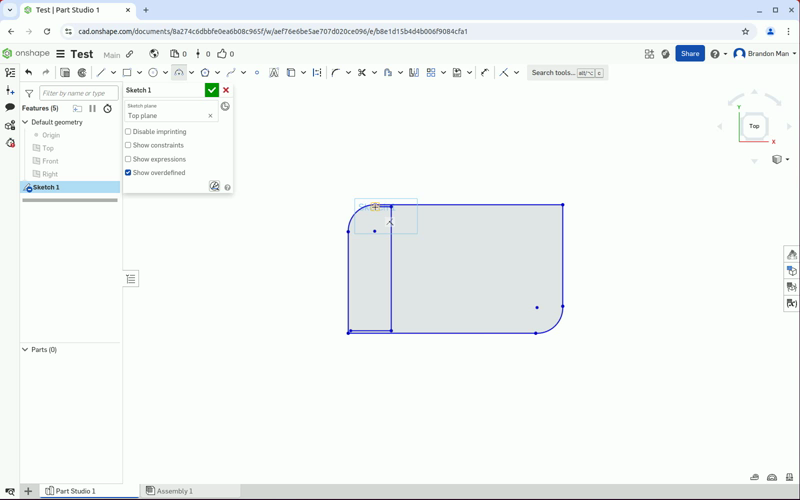
mouse_move(350, 231)
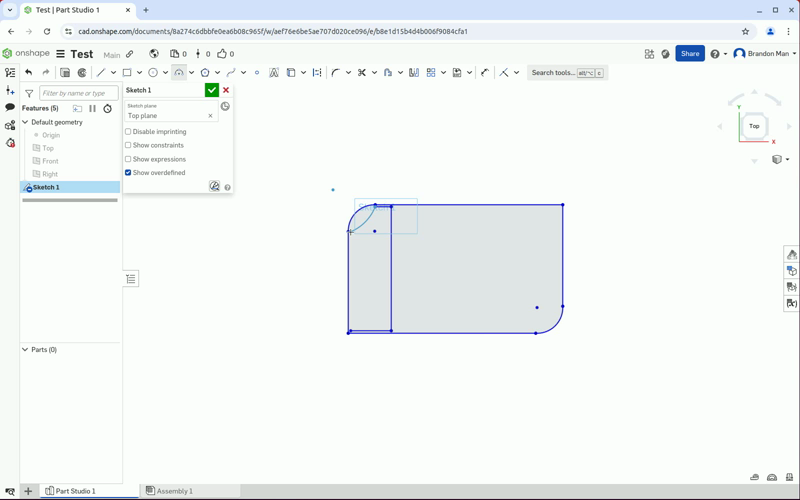
scroll(6)
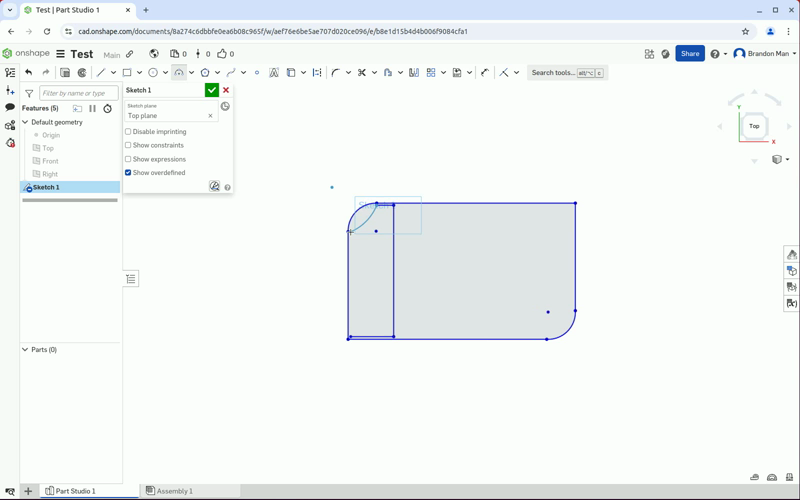
scroll(6)
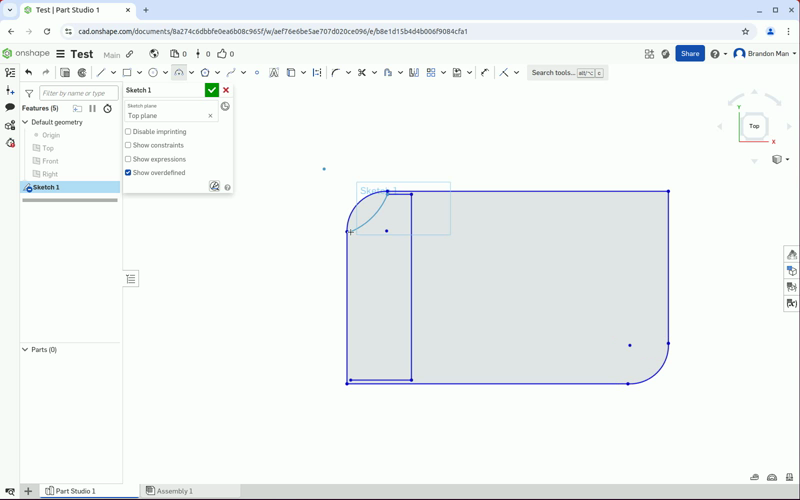
scroll(6)
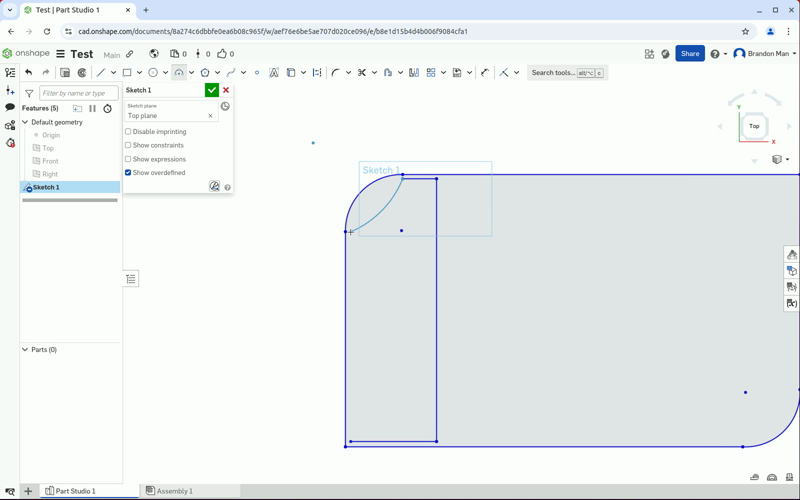
scroll(6)
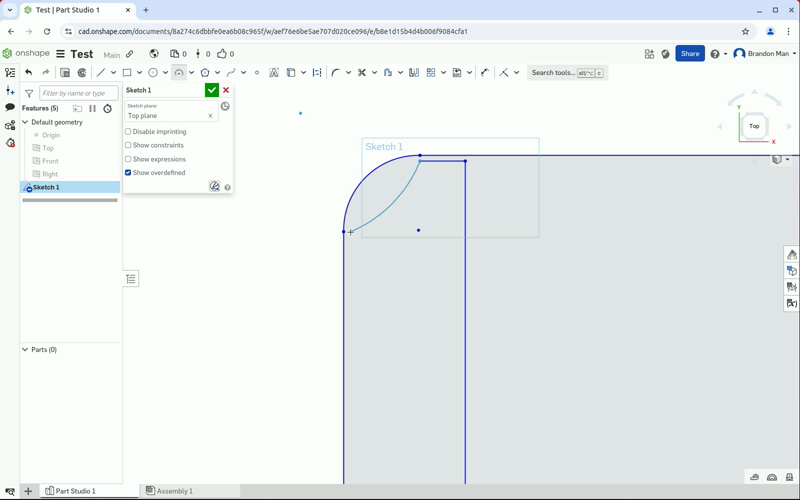
scroll(6)
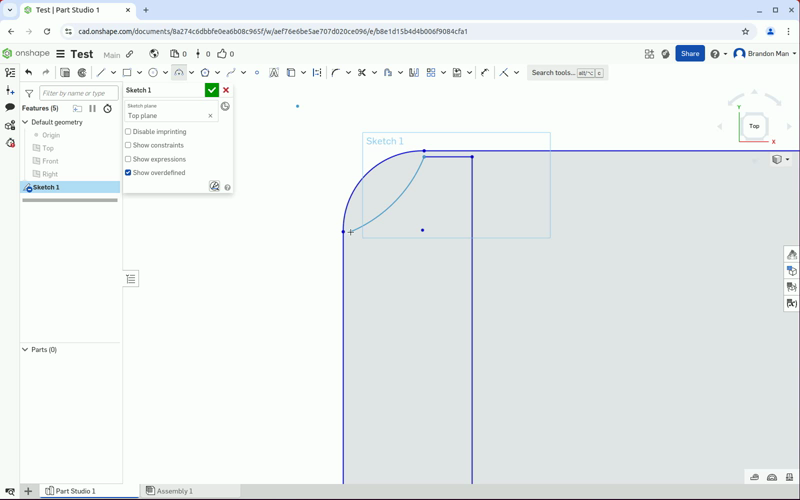
scroll(6)
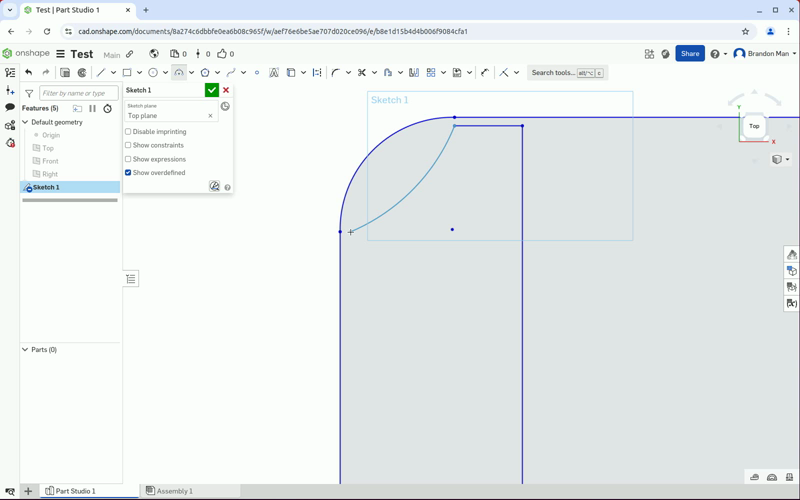
scroll(6)
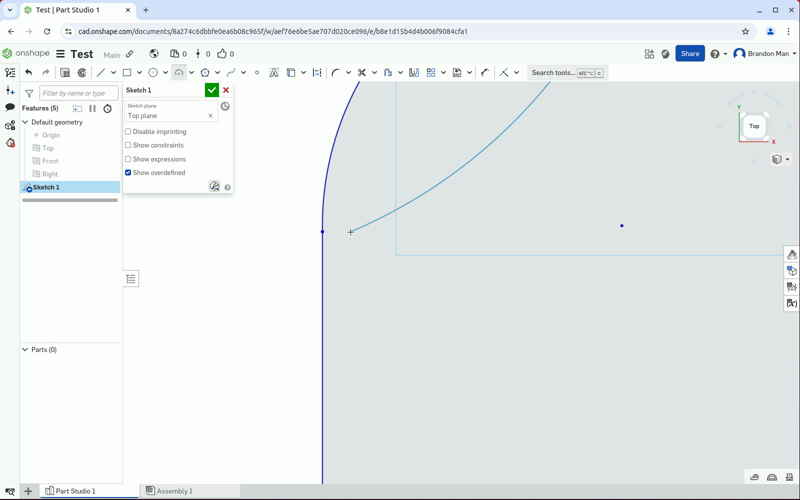
click(350, 231)
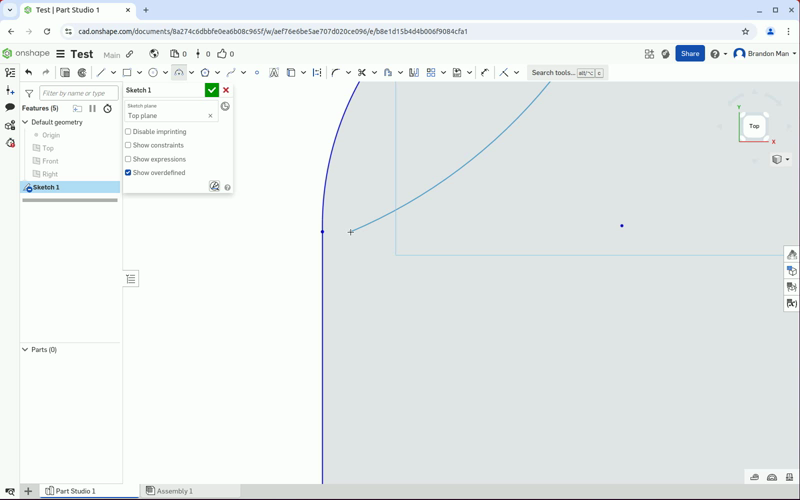
scroll(-6)
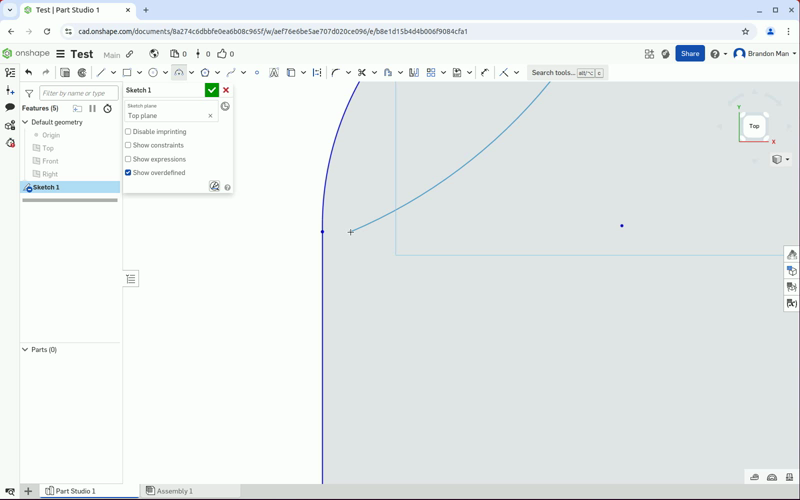
scroll(-6)
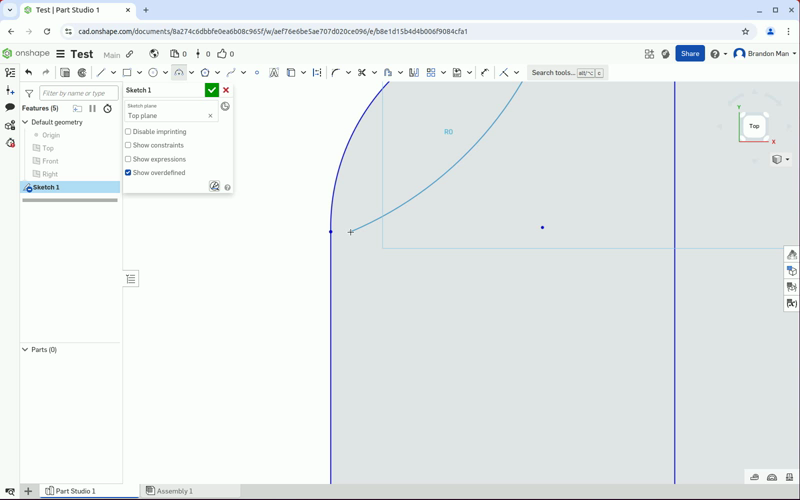
scroll(-6)
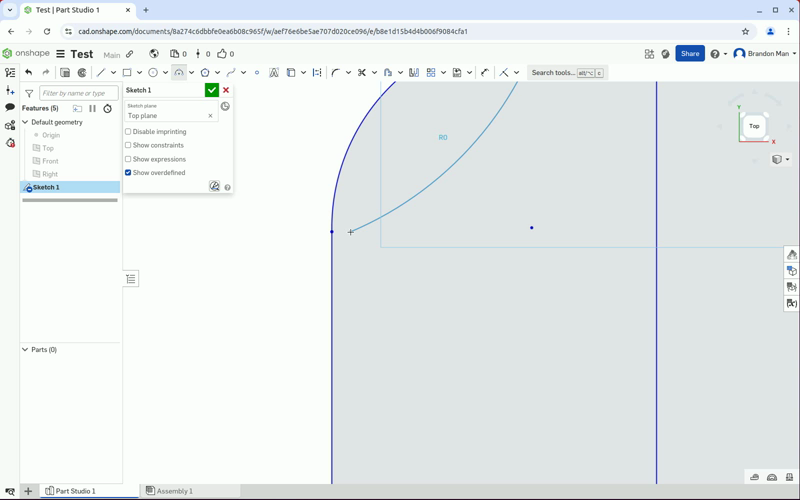
scroll(-6)
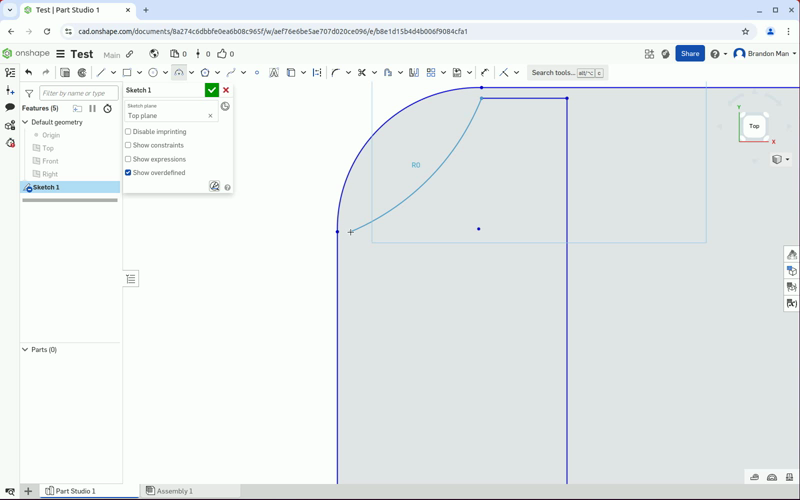
scroll(-6)
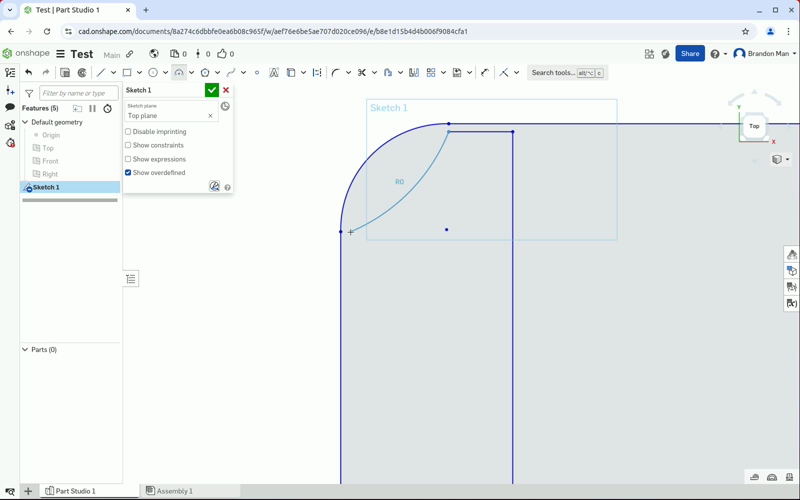
scroll(-6)
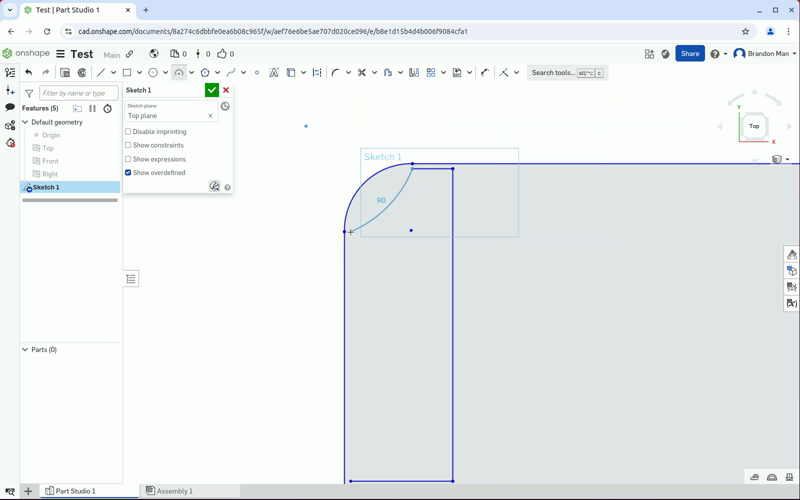
scroll(-6)
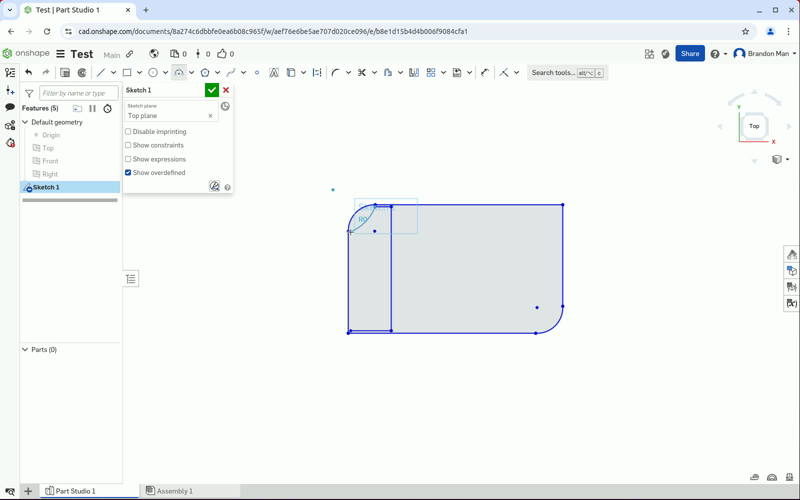
mouse_move(357, 214)
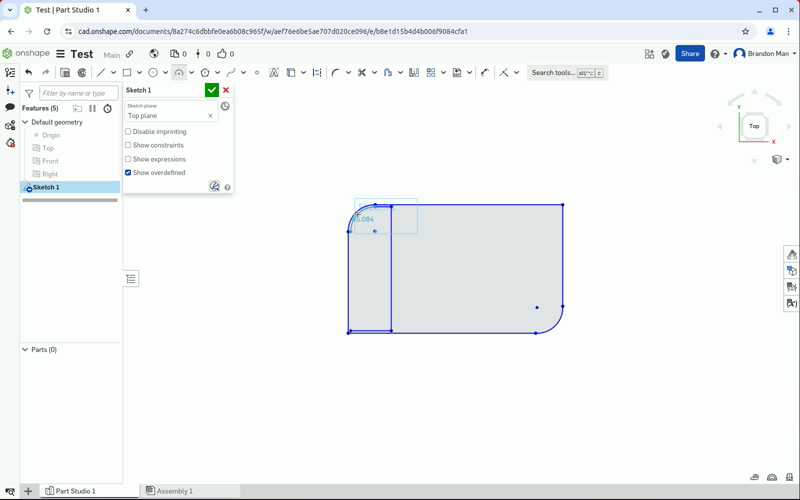
scroll(6)
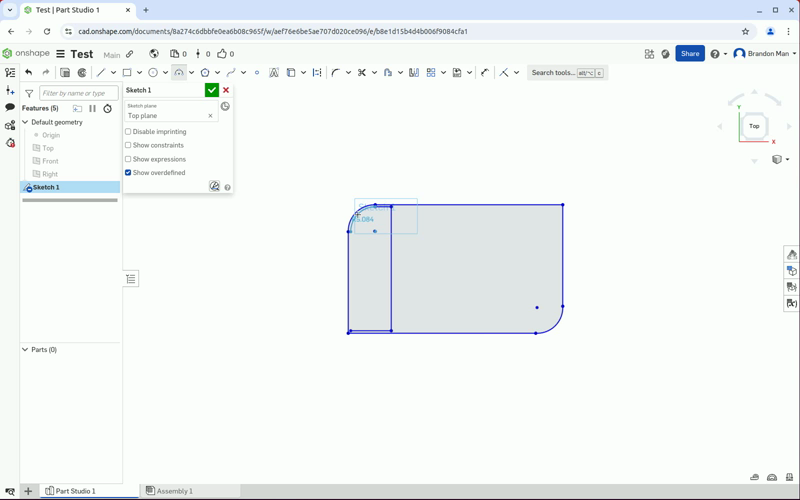
scroll(6)
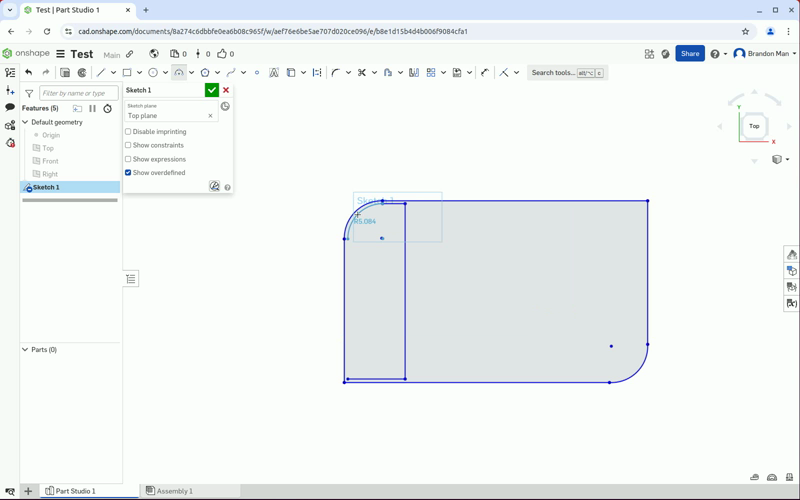
scroll(6)
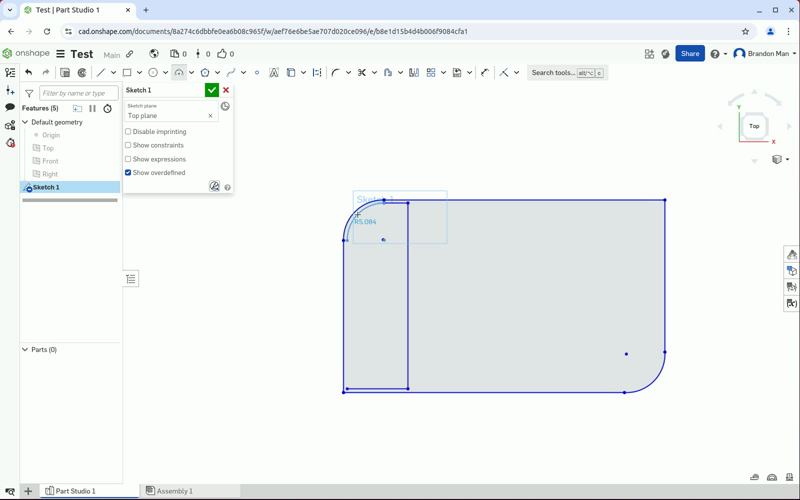
scroll(6)
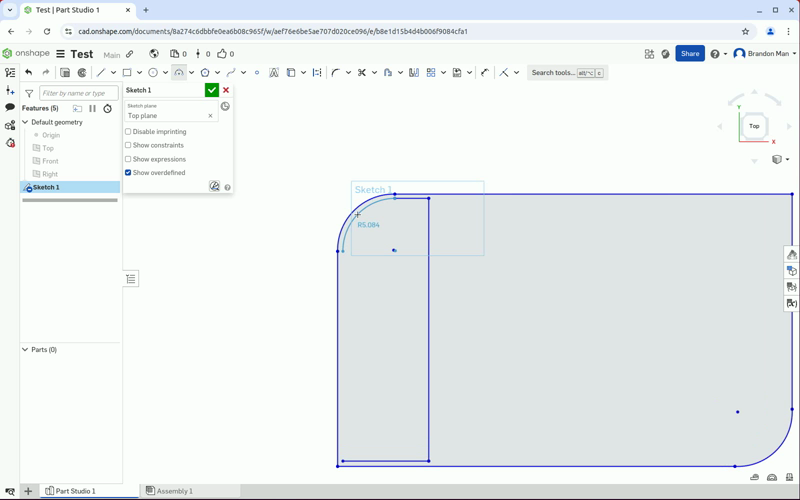
scroll(6)
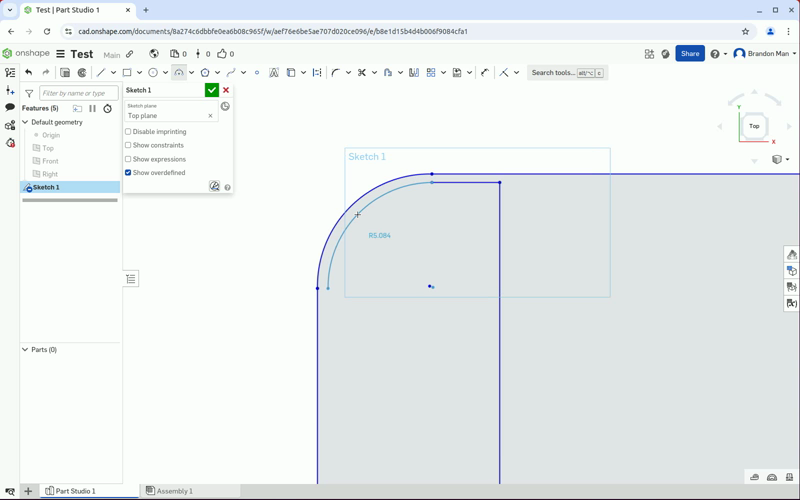
scroll(6)
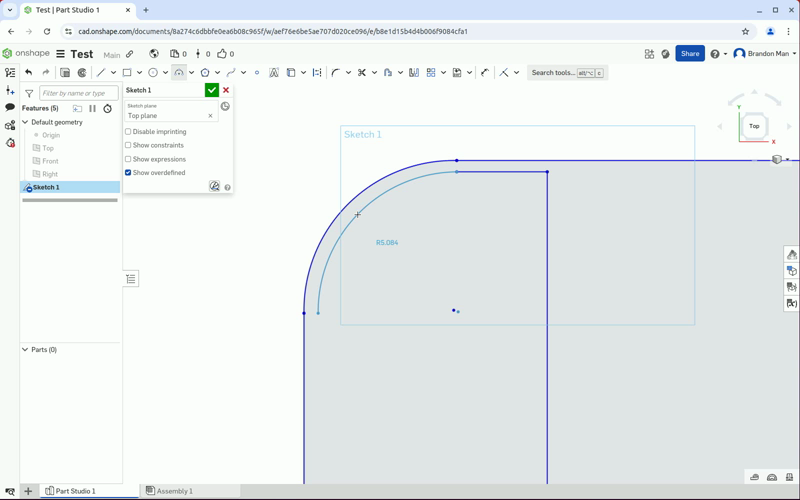
scroll(6)
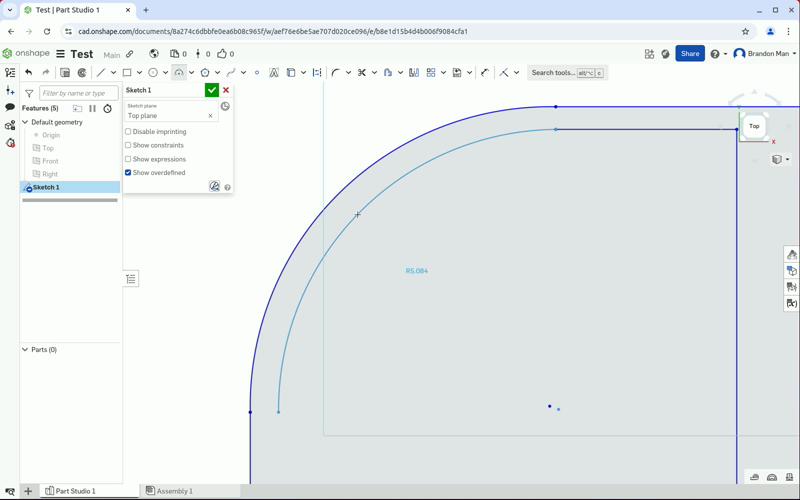
click(357, 214)
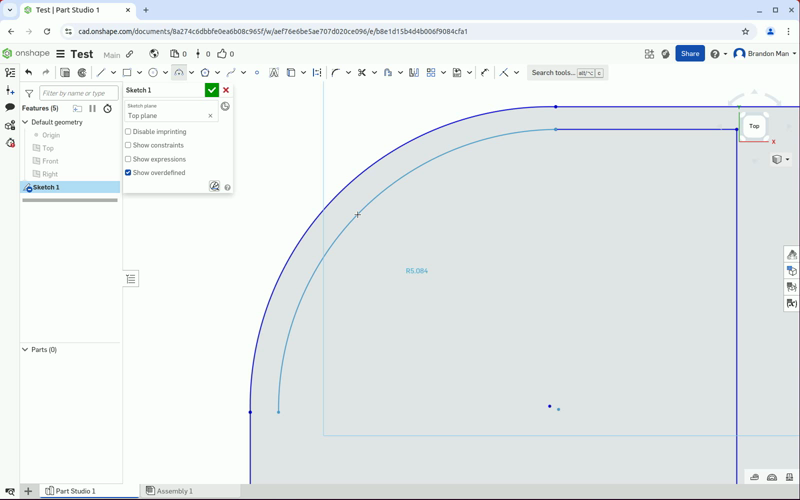
scroll(-6)
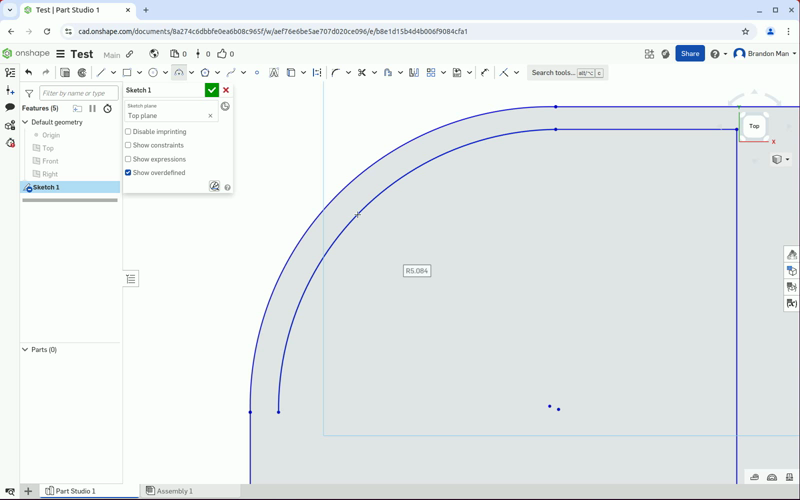
scroll(-6)
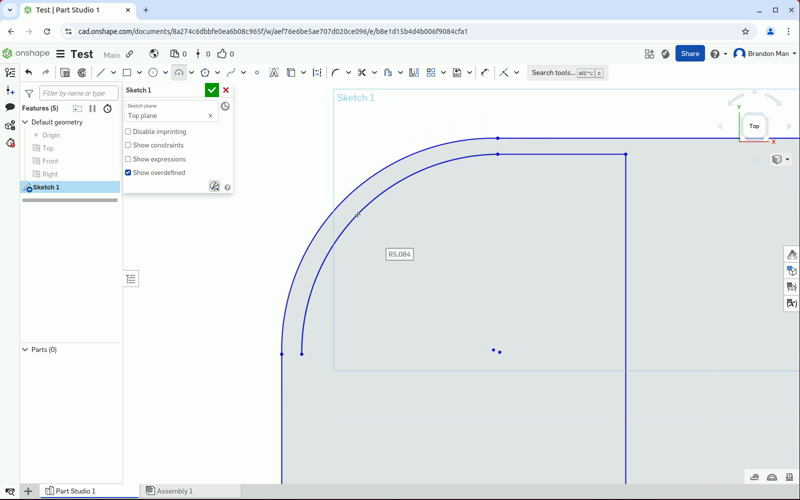
scroll(-6)
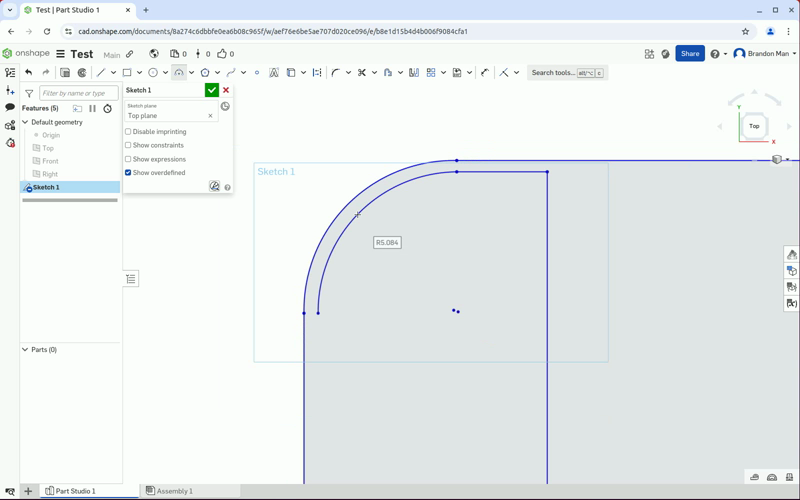
scroll(-6)
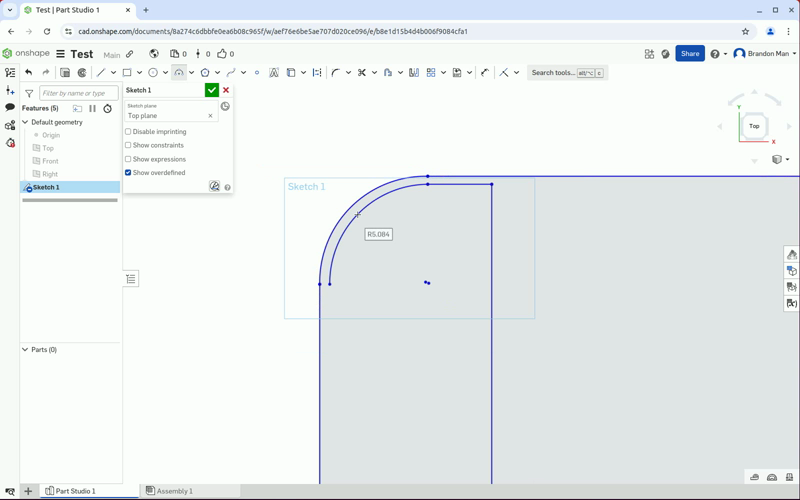
scroll(-6)
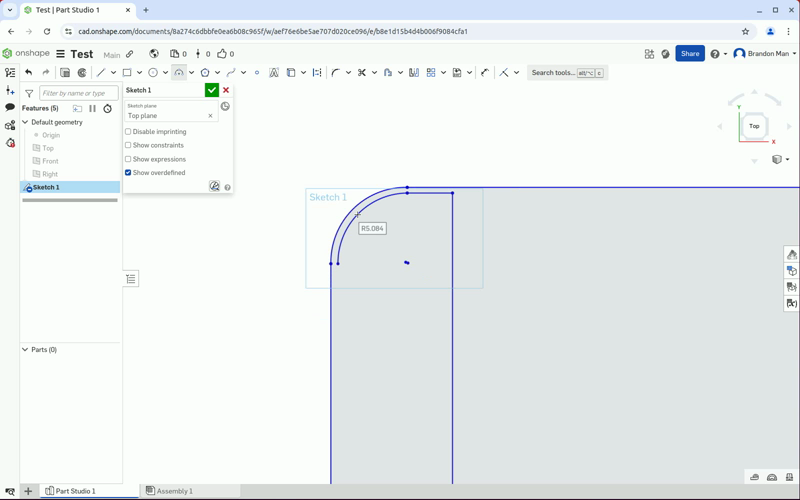
scroll(-6)
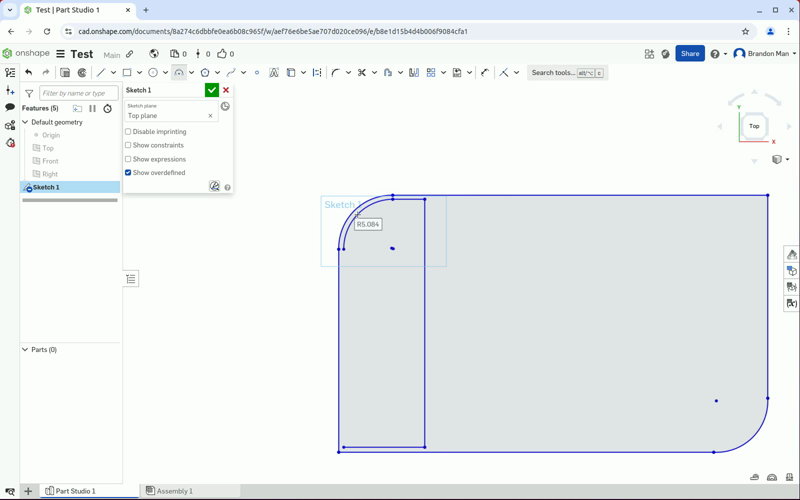
scroll(-6)
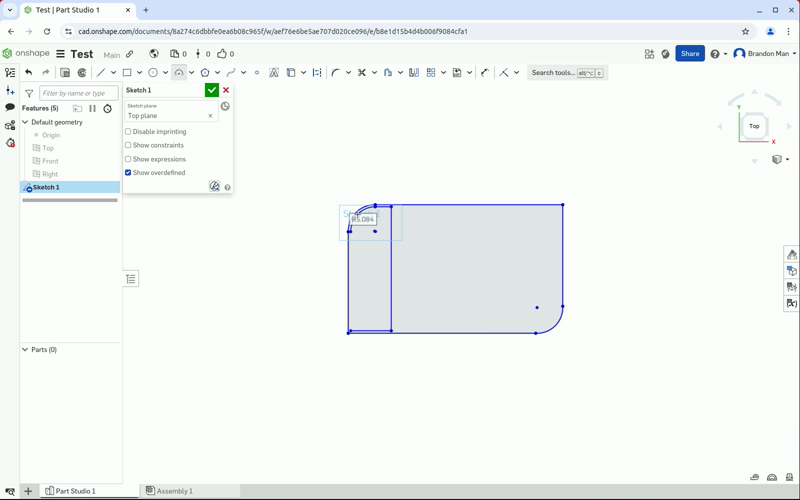
key_up(shift)
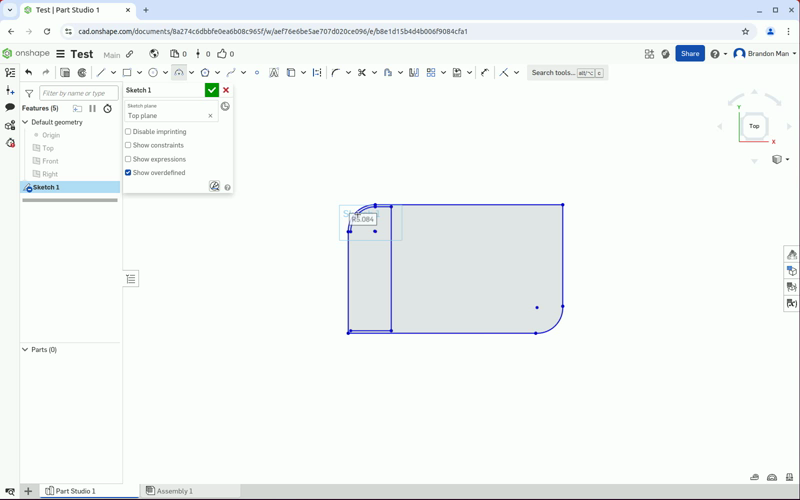
key(esc)
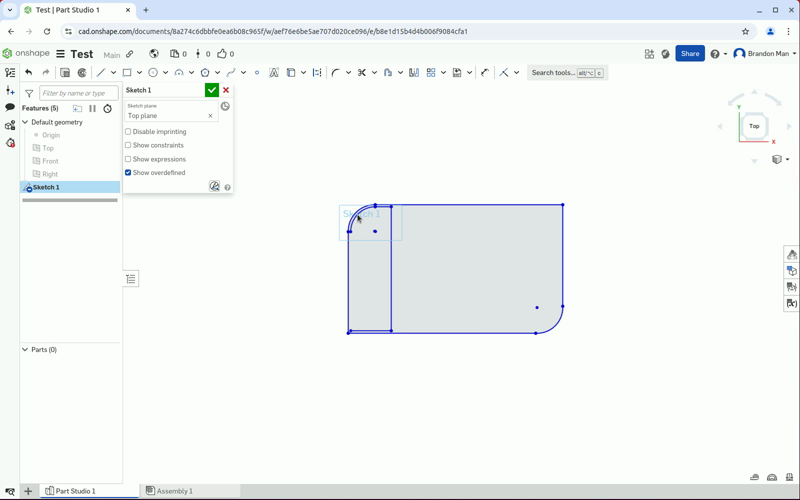
key(l)
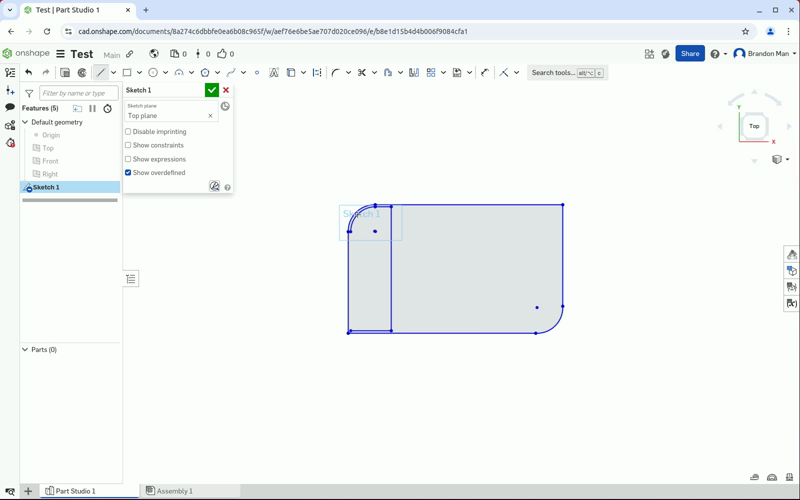
mouse_move(350, 231)
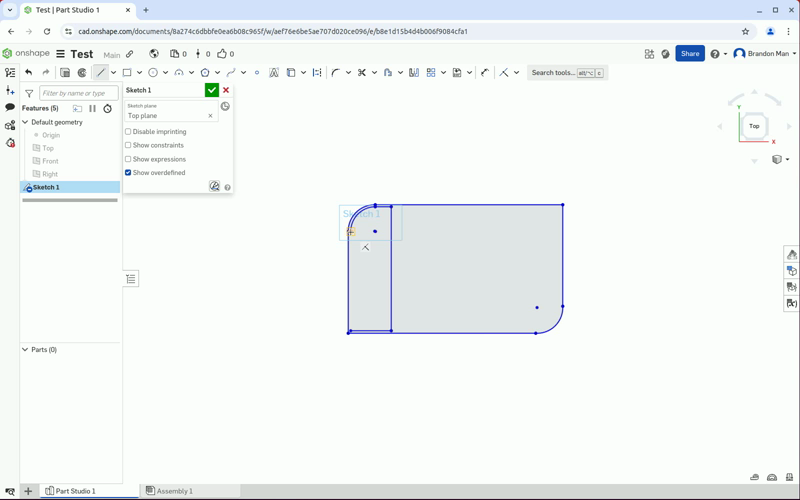
scroll(6)
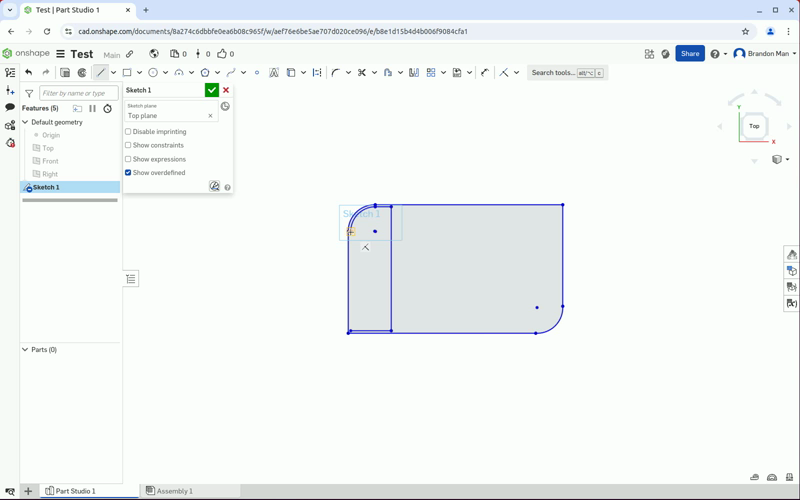
scroll(6)
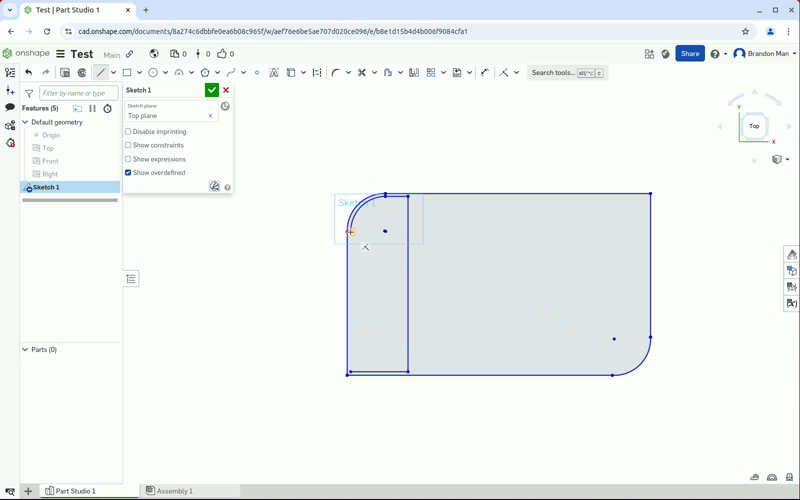
scroll(6)
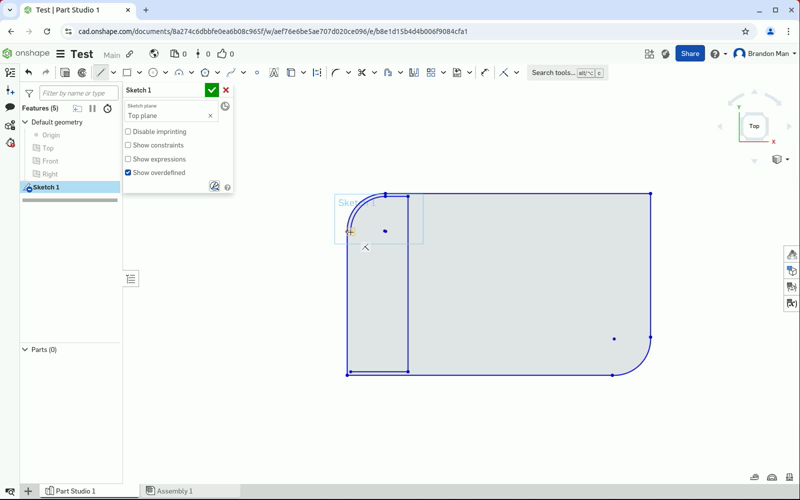
scroll(6)
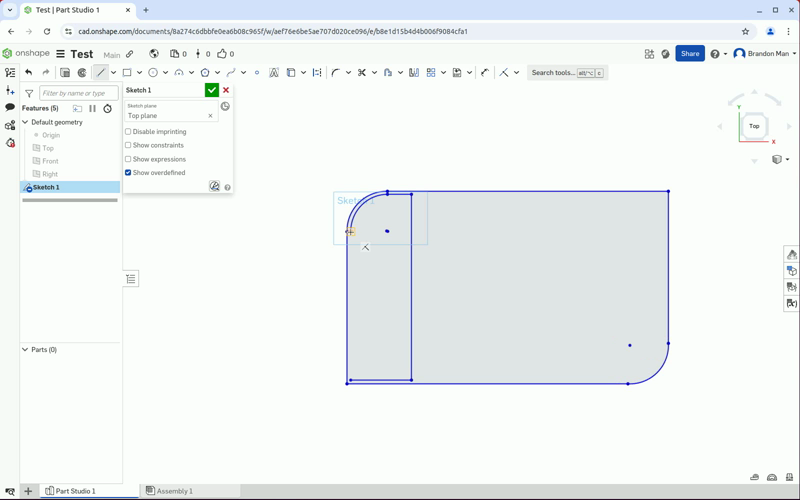
scroll(6)
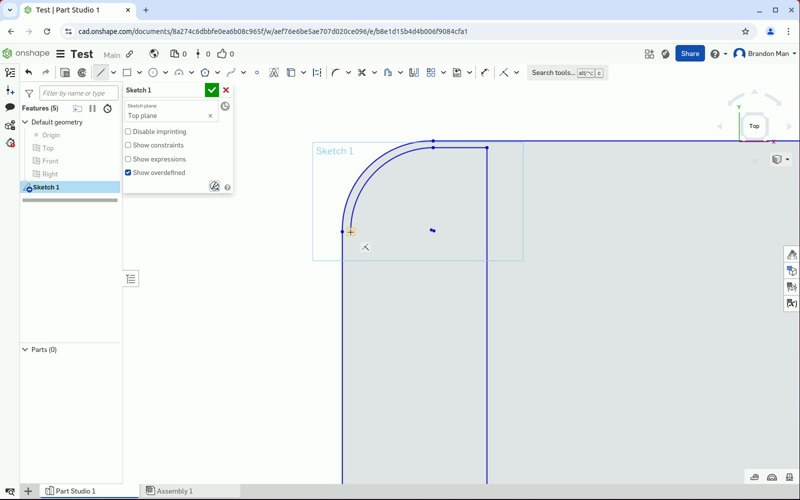
scroll(6)
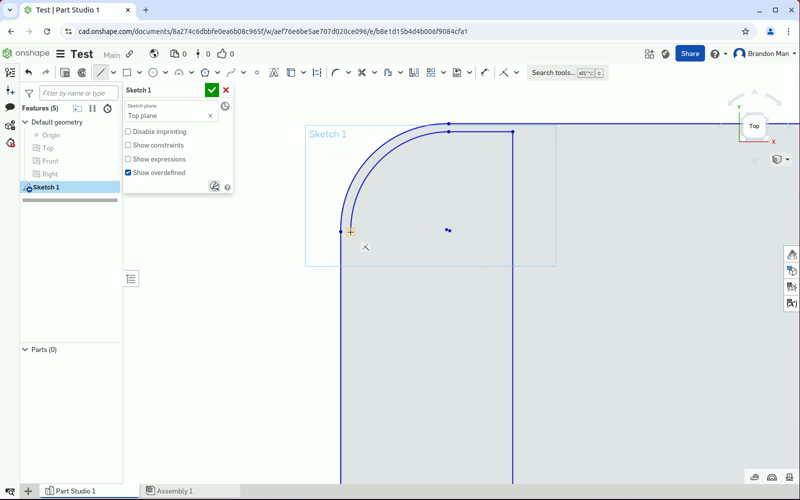
scroll(6)
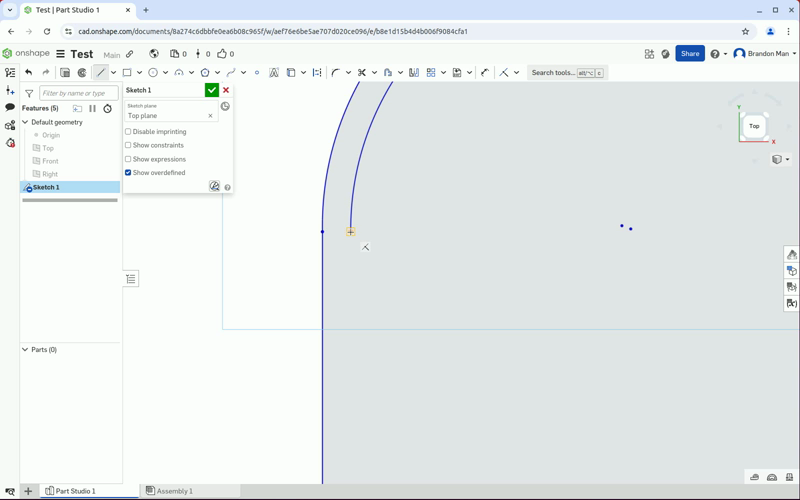
click(350, 231)
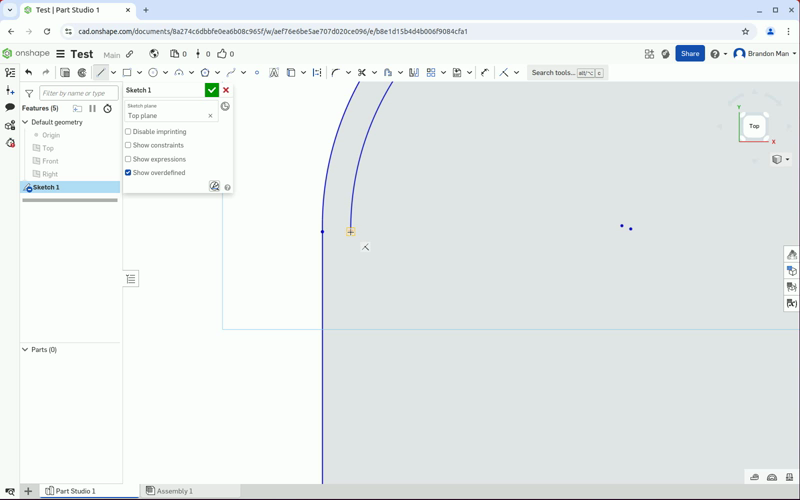
scroll(-6)
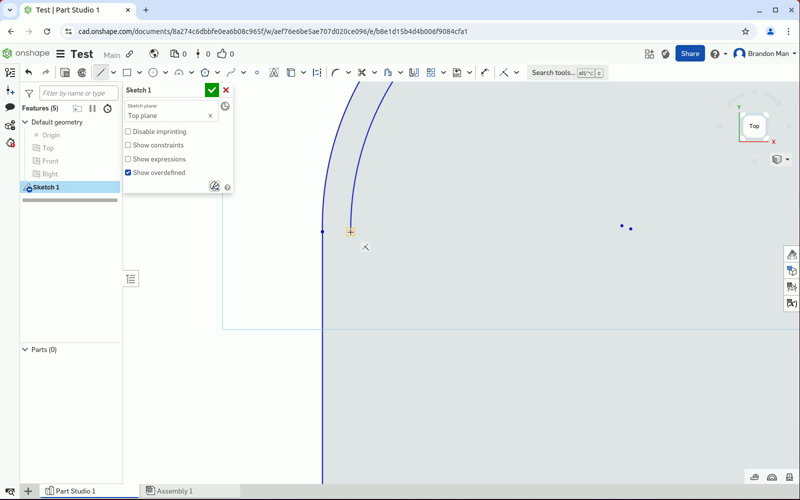
scroll(-6)
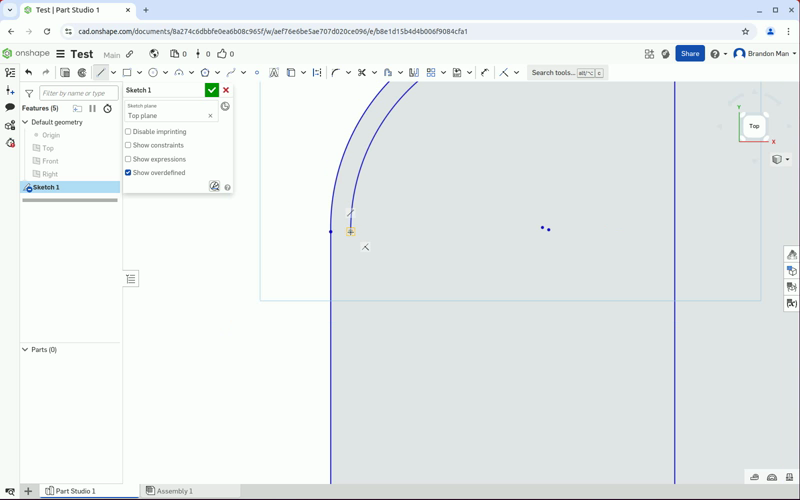
scroll(-6)
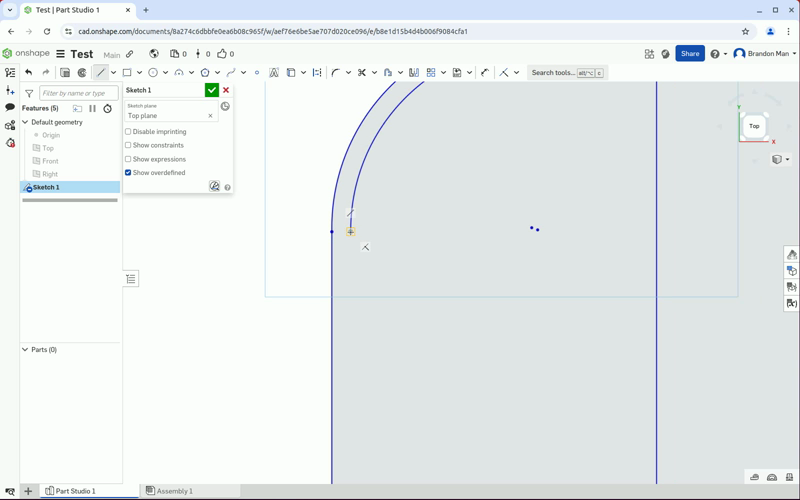
scroll(-6)
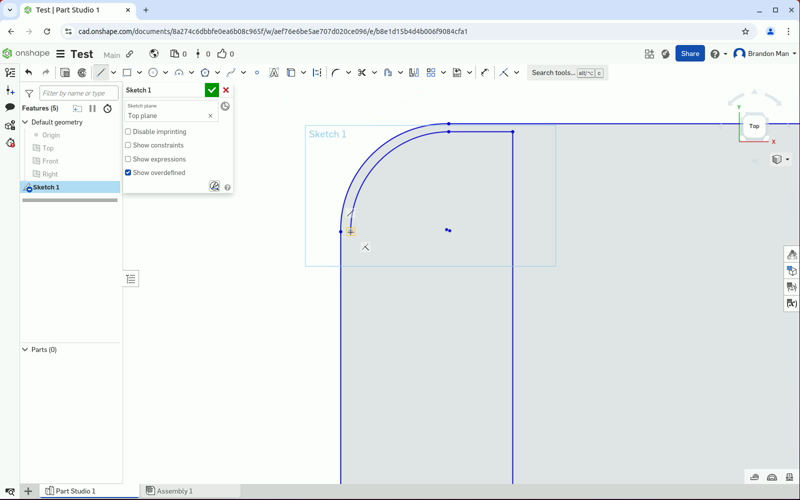
scroll(-6)
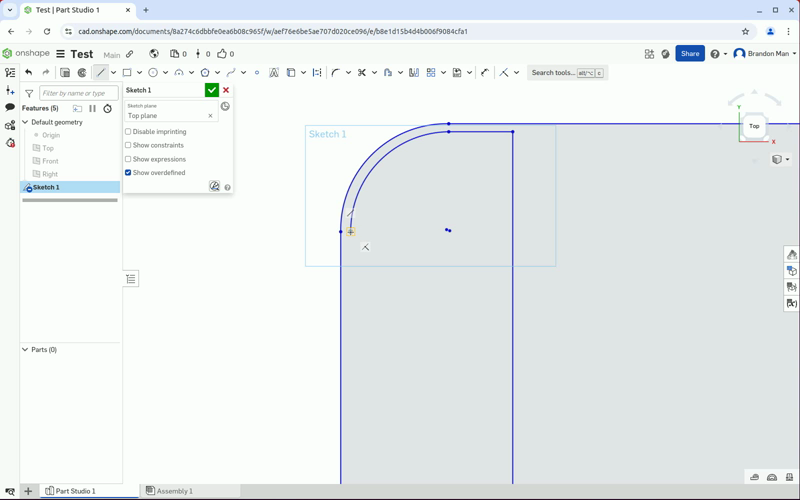
scroll(-6)
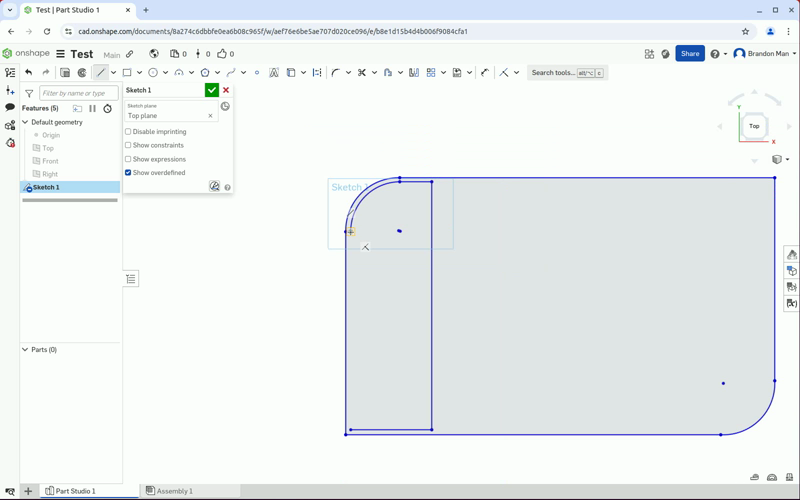
scroll(-6)
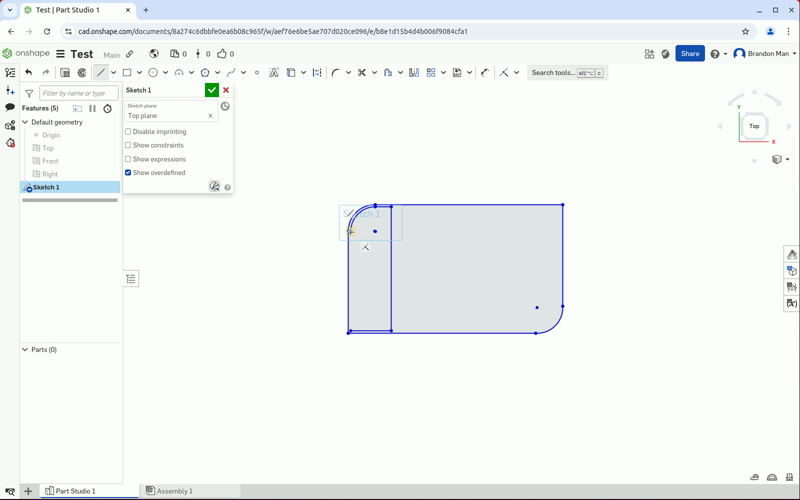
key_down(shift)
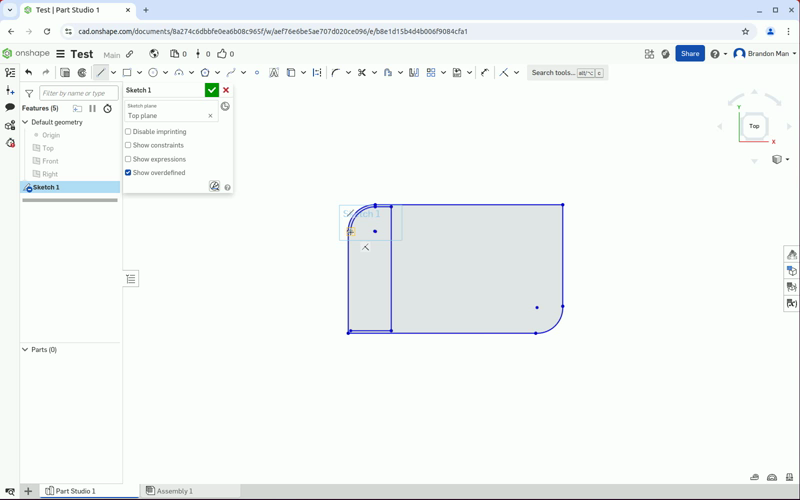
mouse_move(350, 330)
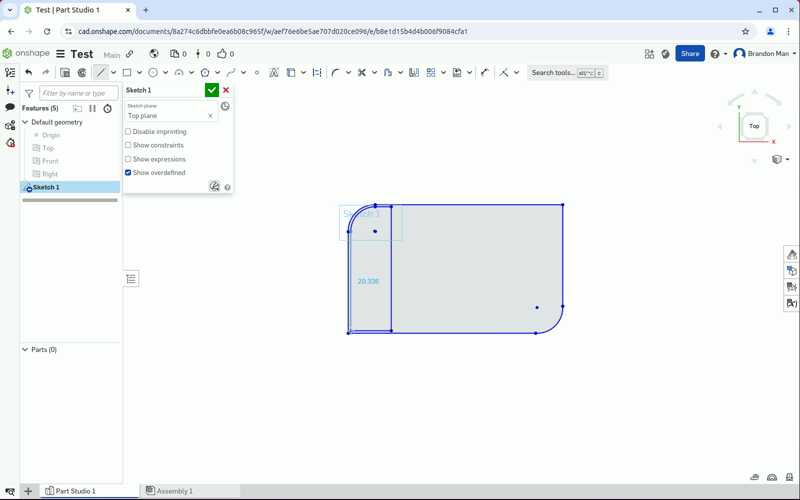
scroll(6)
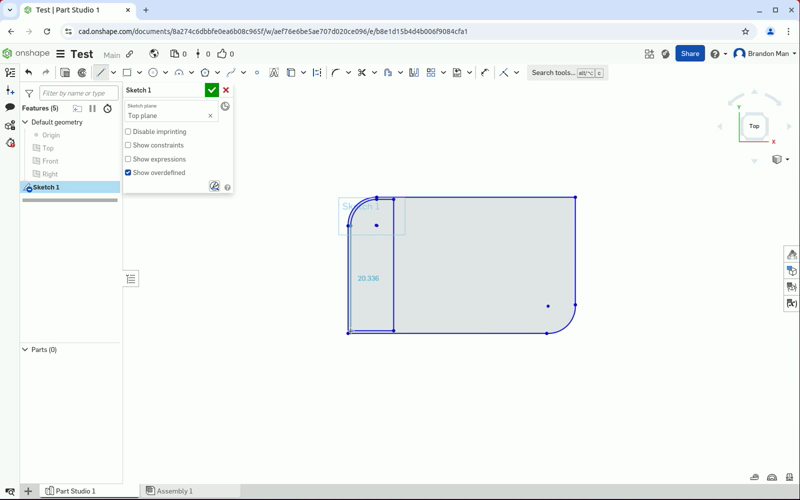
scroll(6)
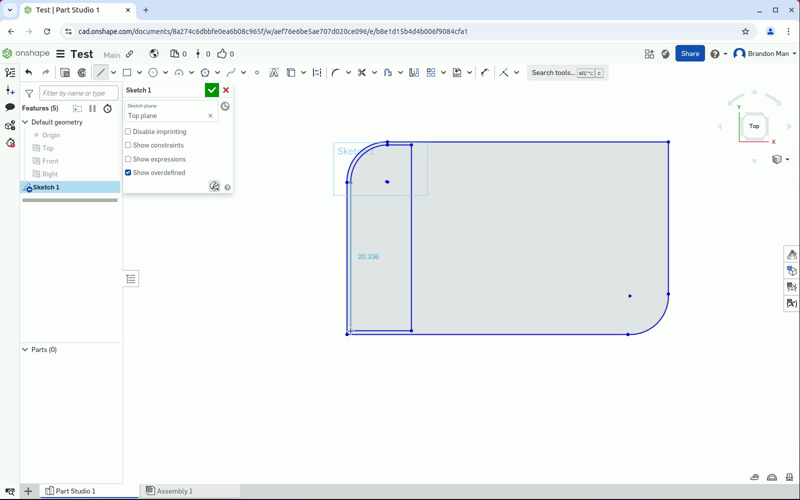
scroll(6)
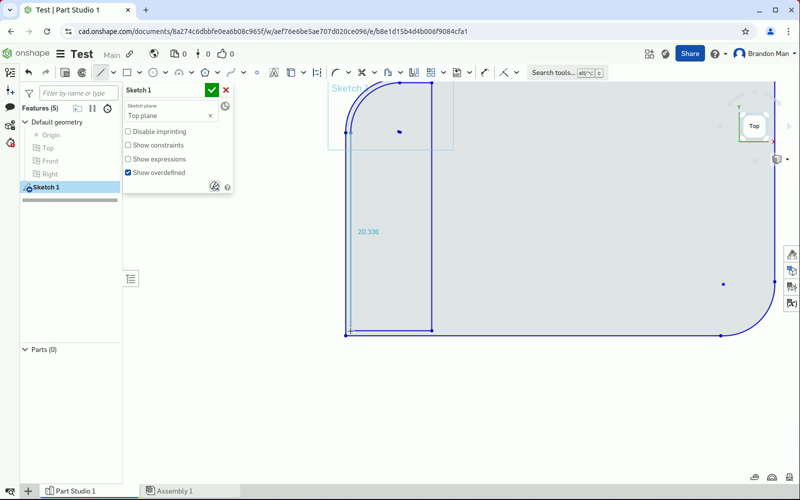
scroll(6)
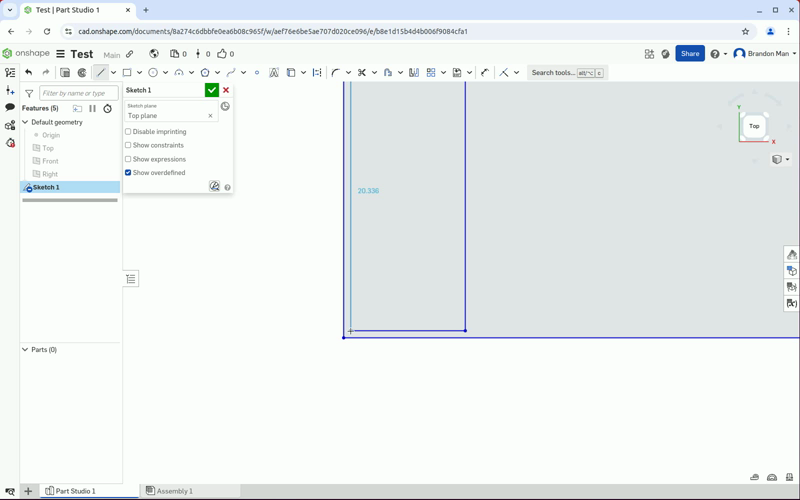
scroll(6)
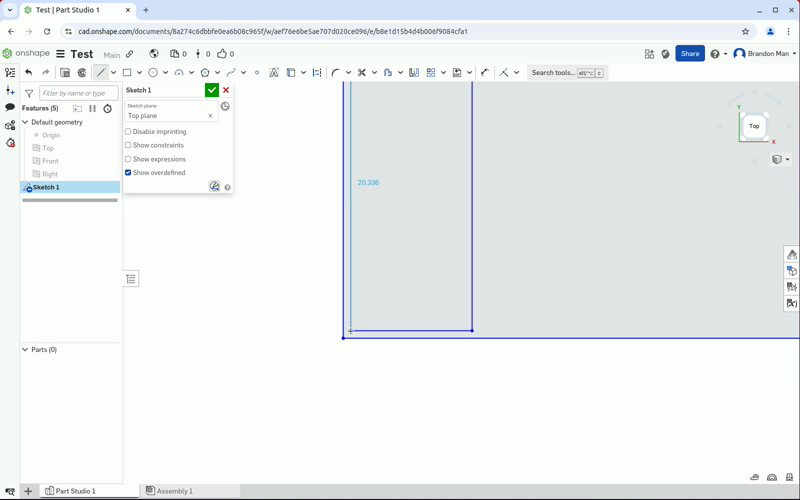
scroll(6)
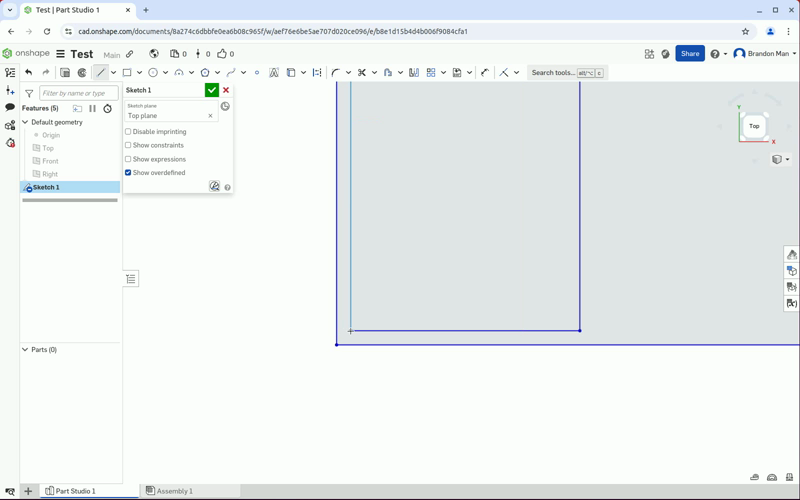
scroll(6)
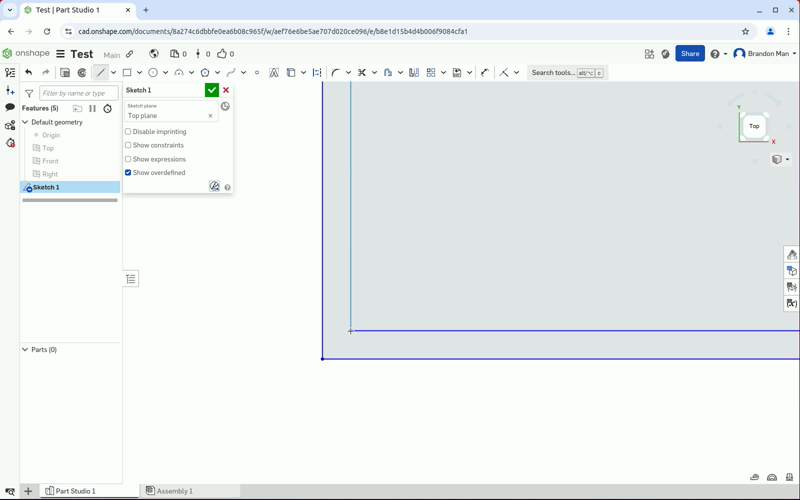
key_up(shift)
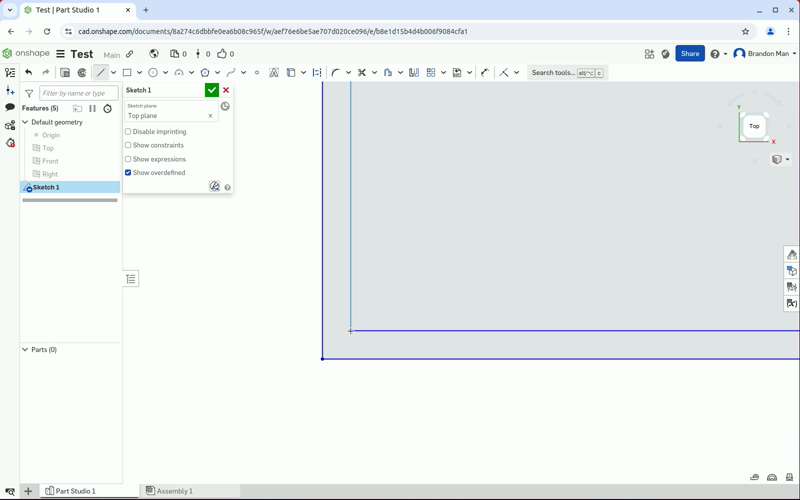
click(350, 330)
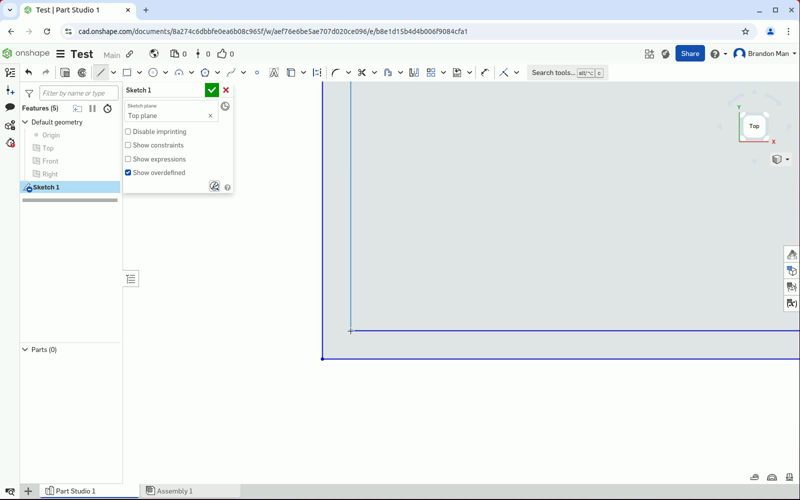
scroll(-6)
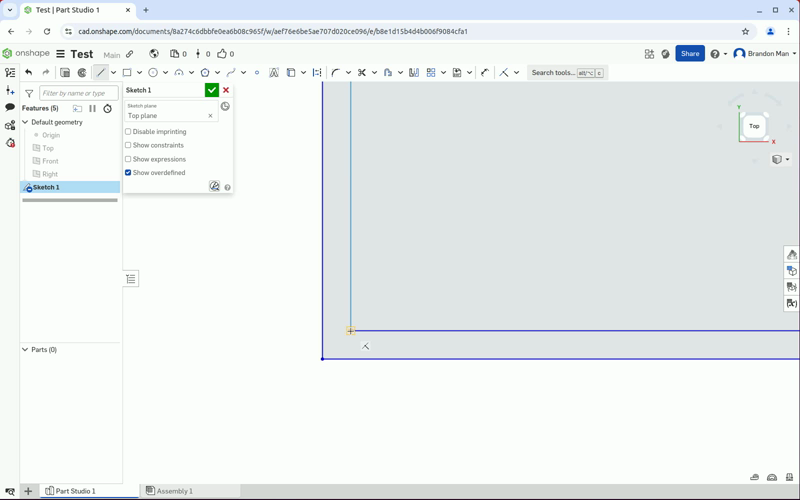
scroll(-6)
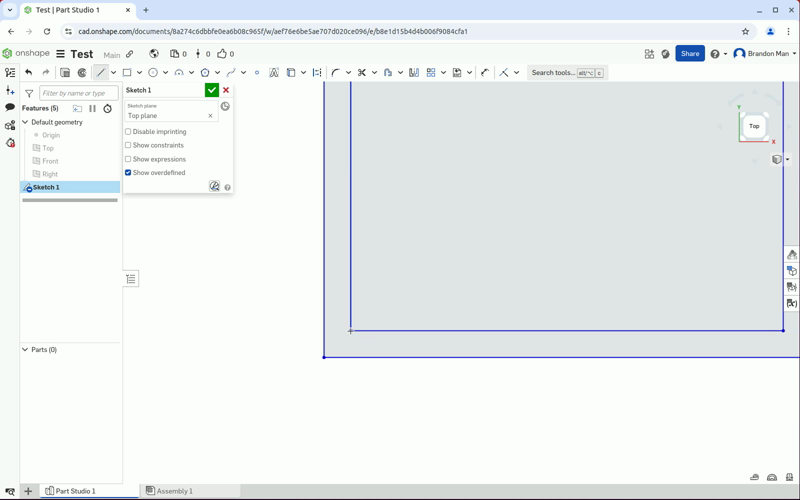
scroll(-6)
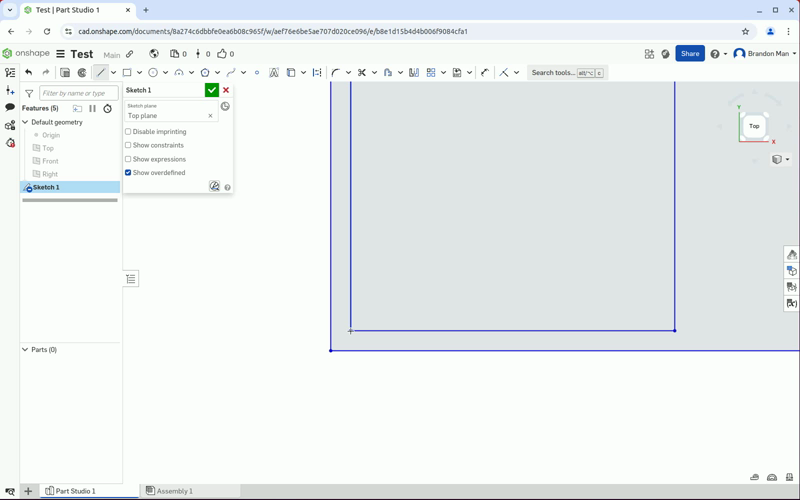
scroll(-6)
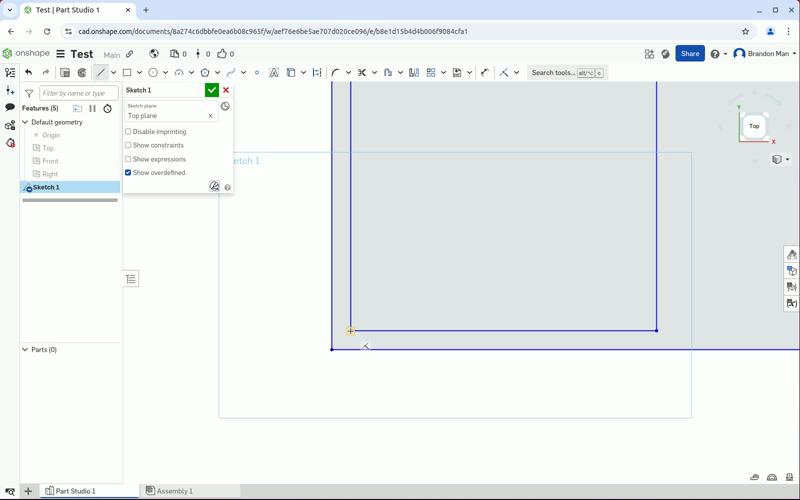
scroll(-6)
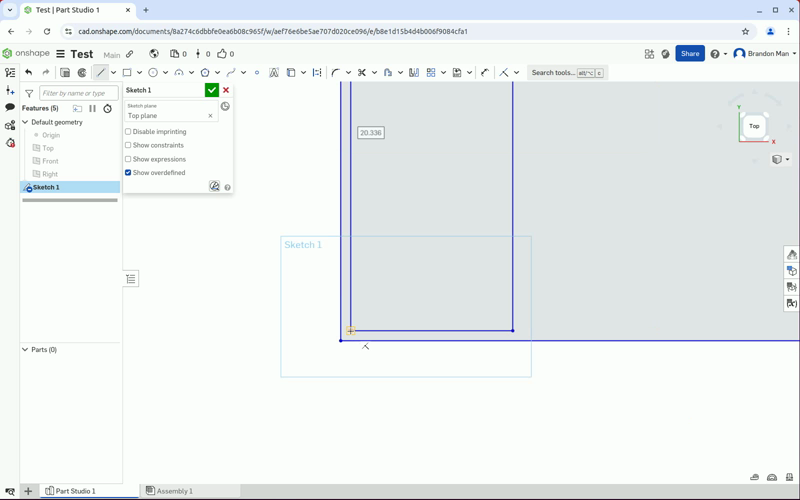
scroll(-6)
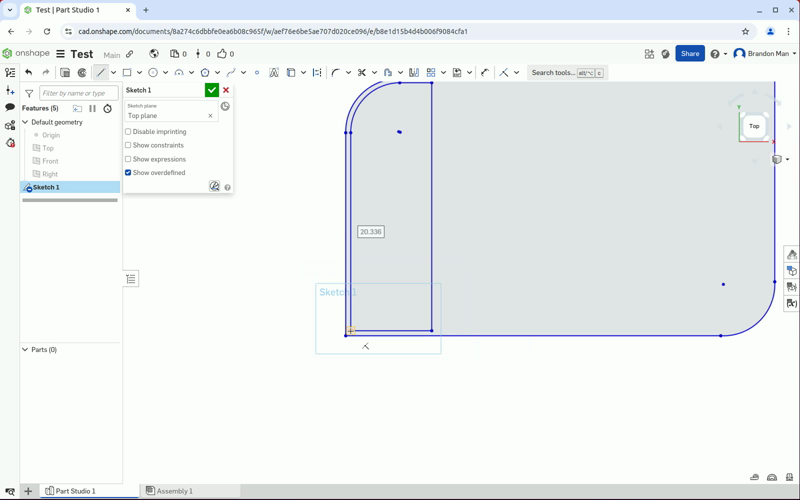
scroll(-6)
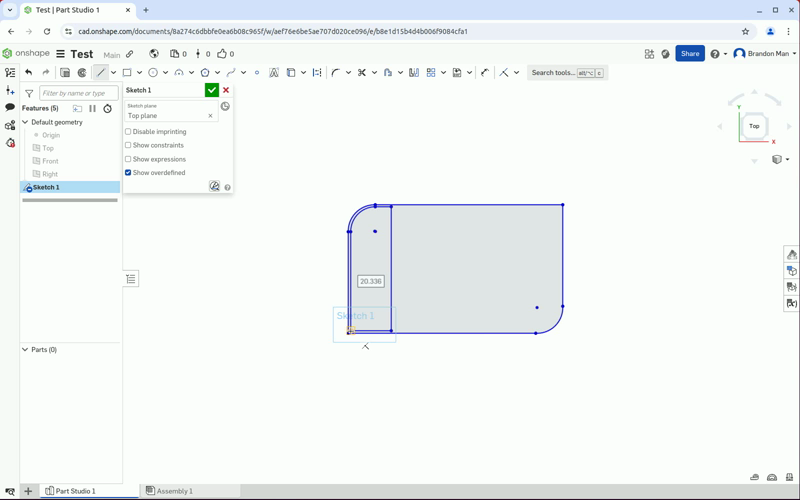
key(esc)
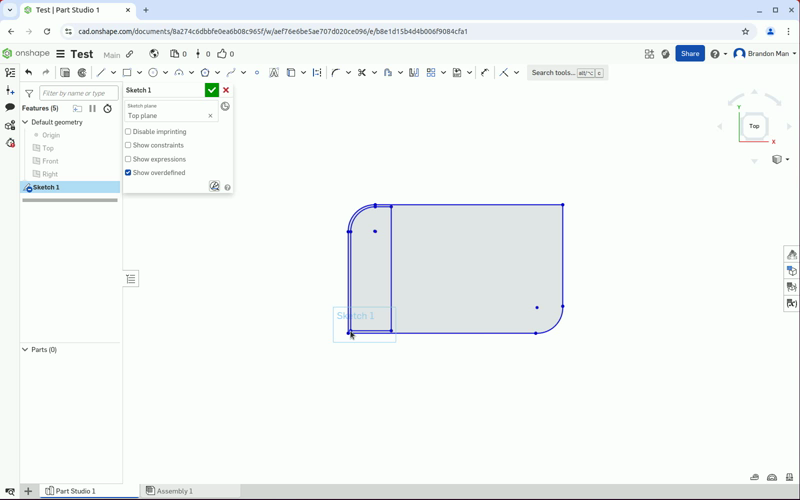
key(l)
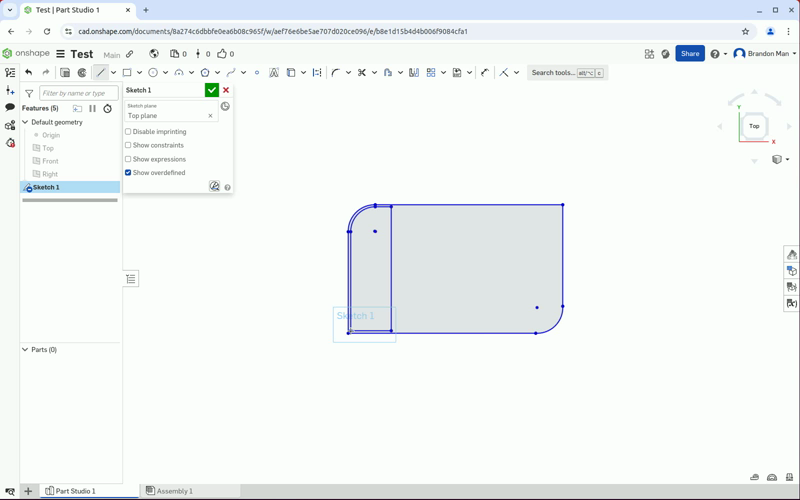
key_down(shift)
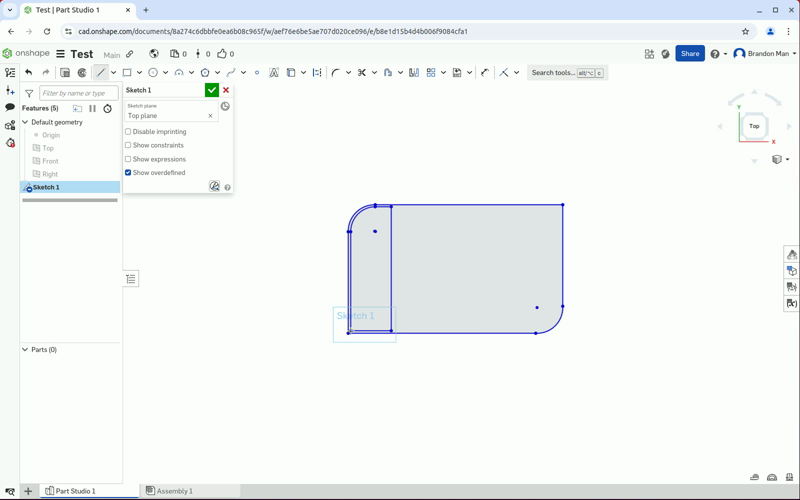
mouse_move(393, 330)
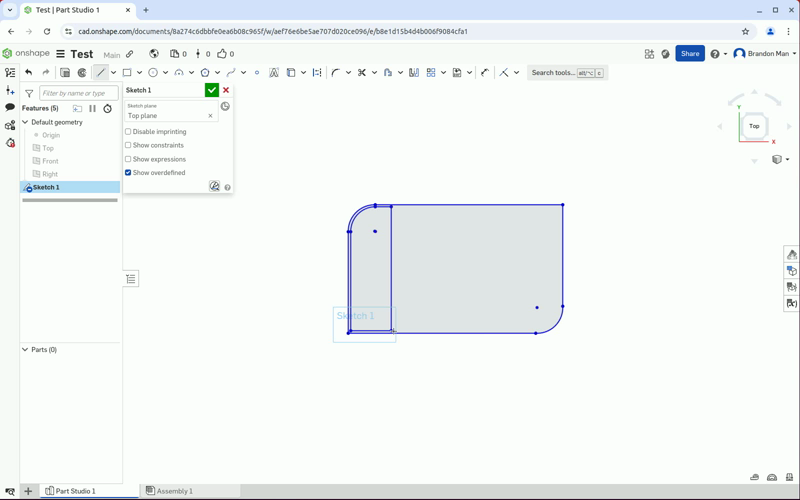
scroll(6)
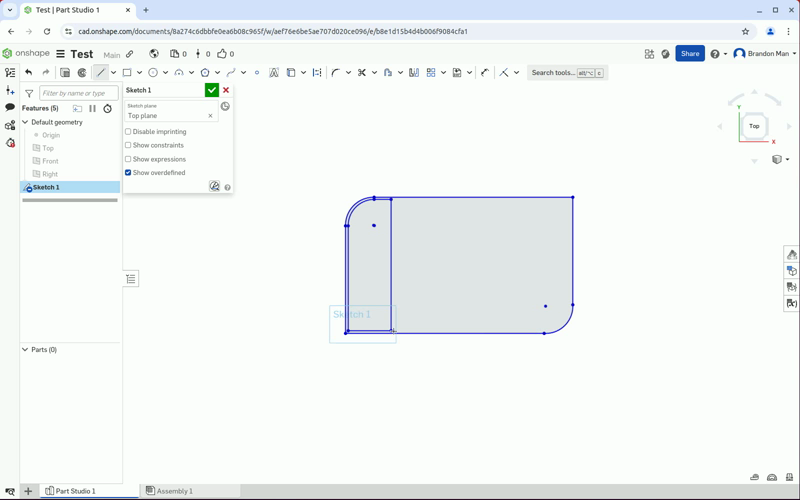
scroll(6)
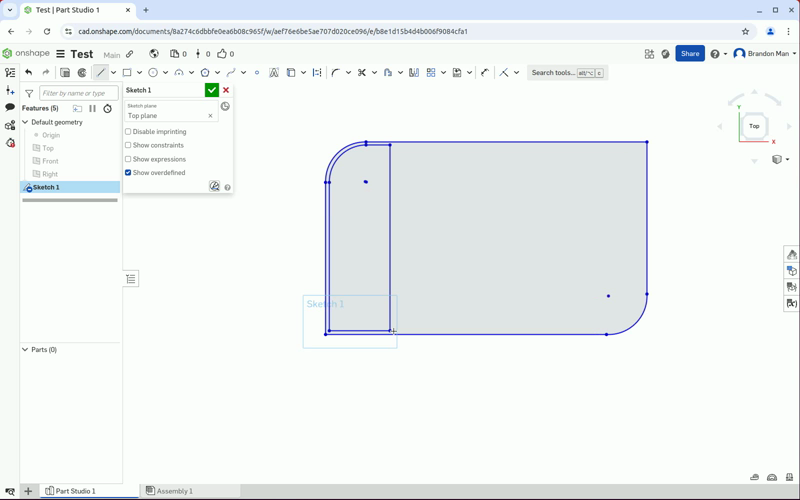
scroll(6)
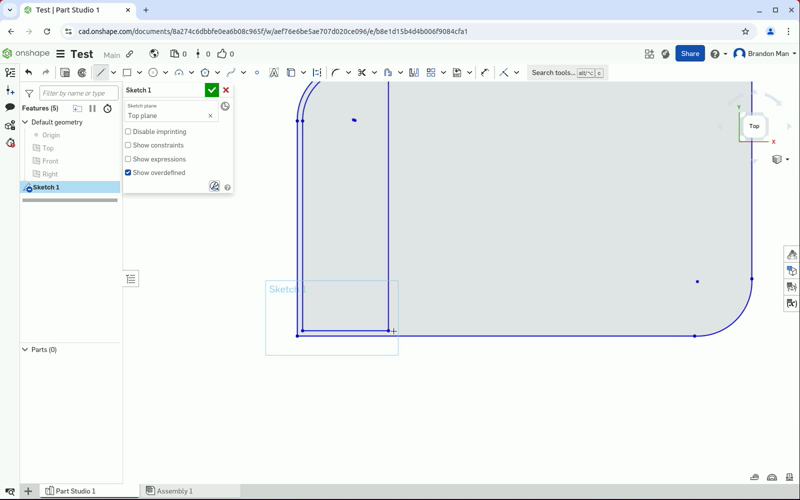
scroll(6)
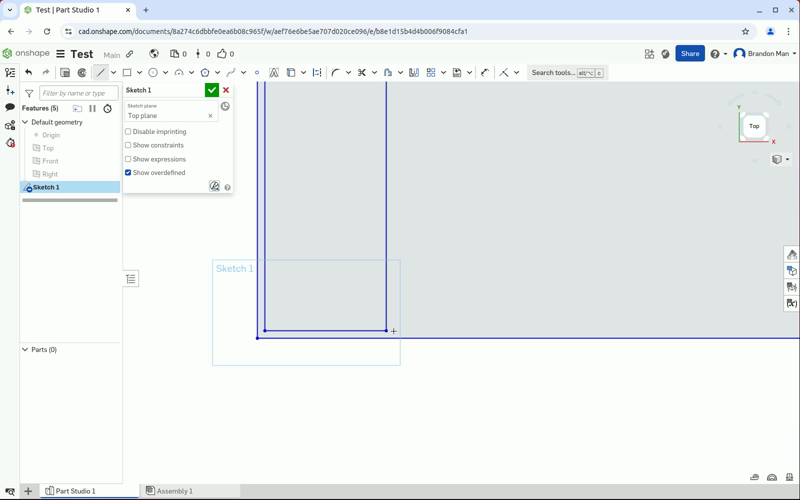
scroll(6)
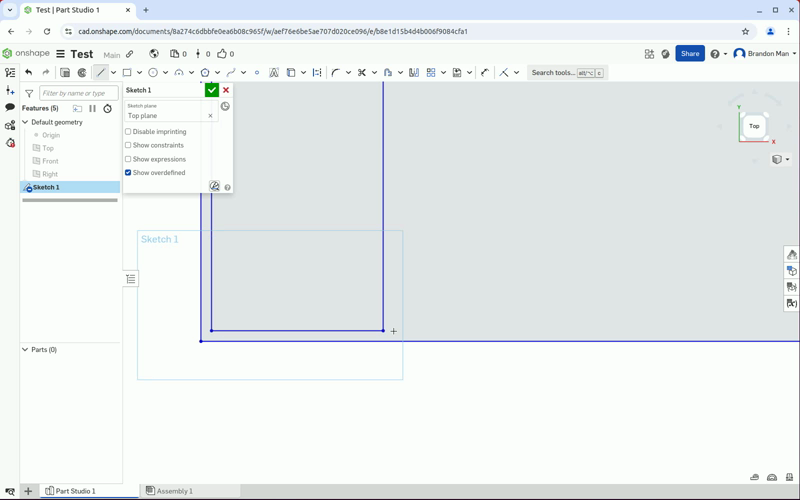
scroll(6)
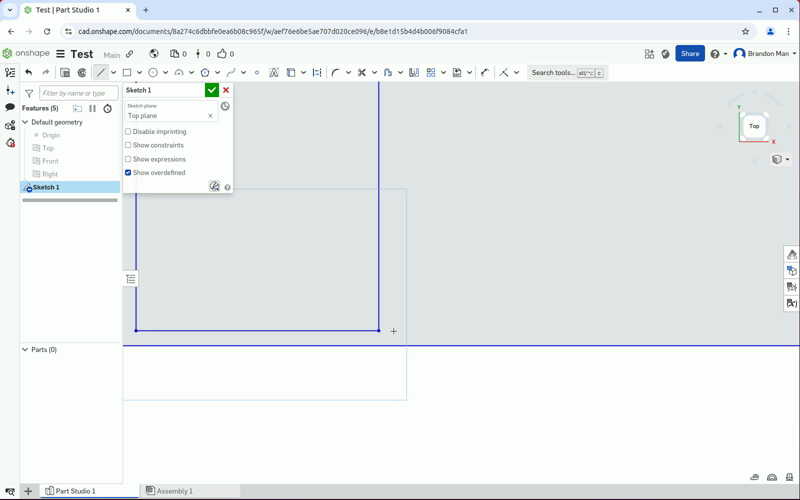
scroll(6)
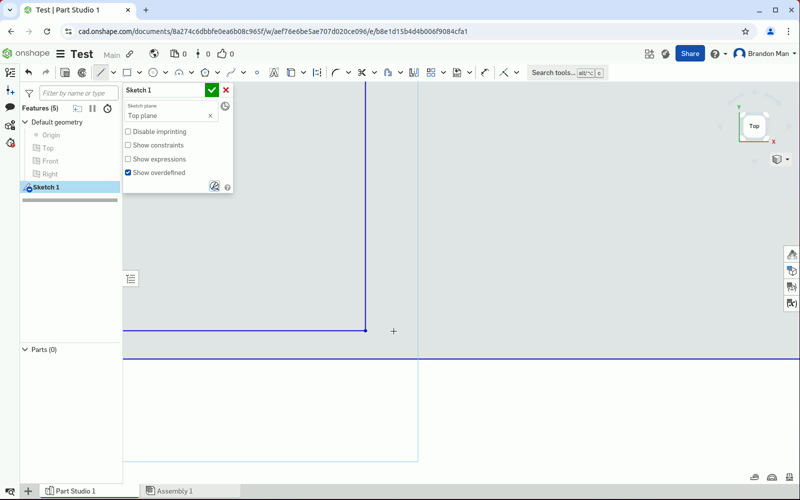
click(393, 330)
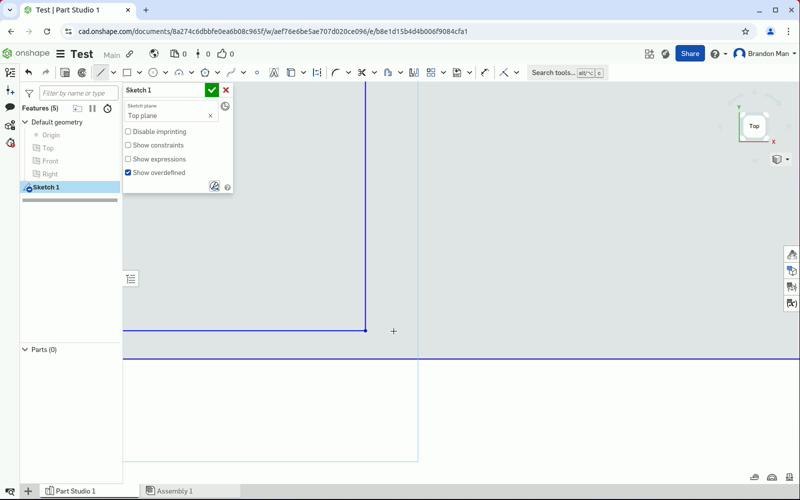
scroll(-6)
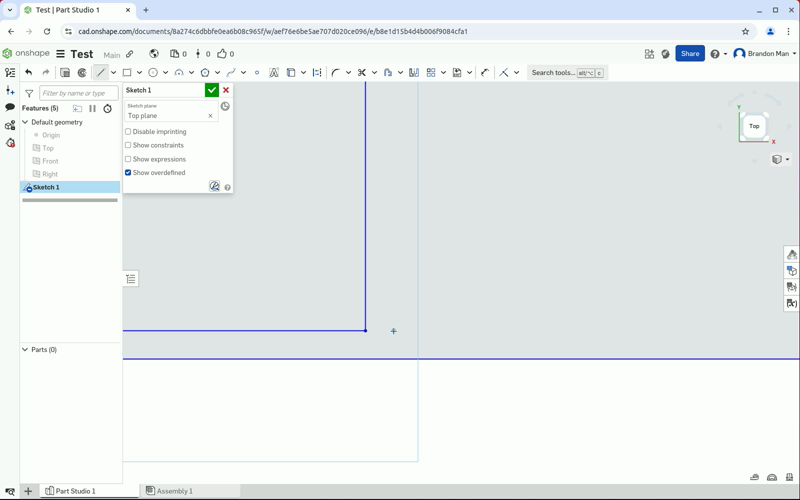
scroll(-6)
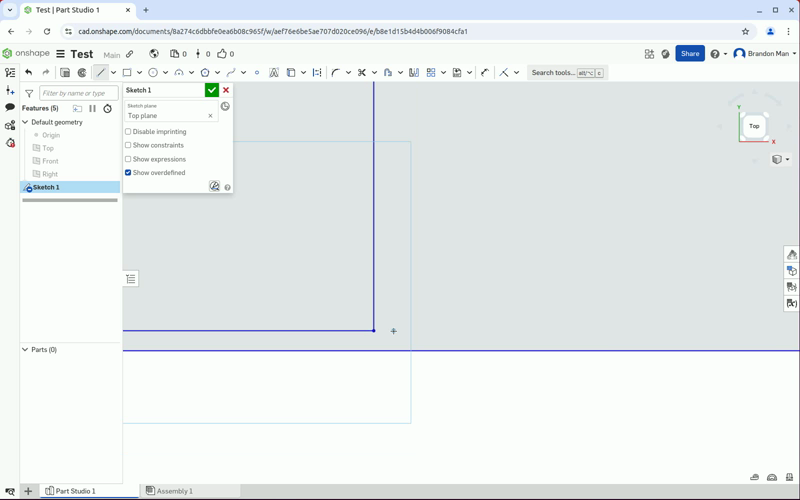
scroll(-6)
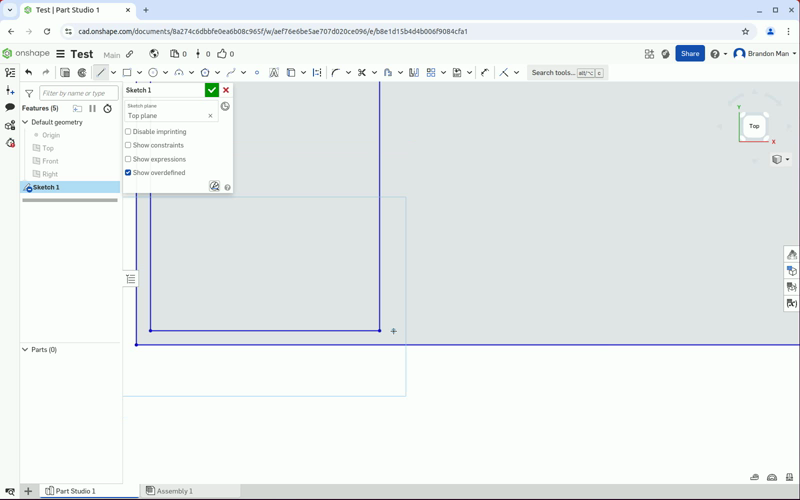
scroll(-6)
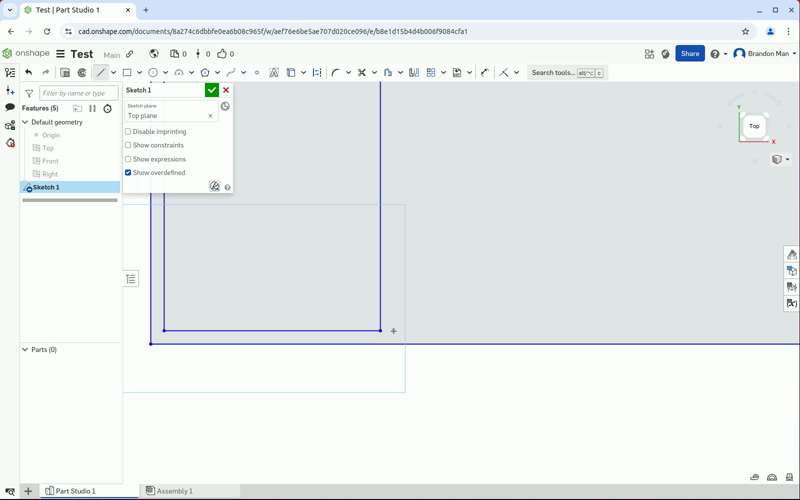
scroll(-6)
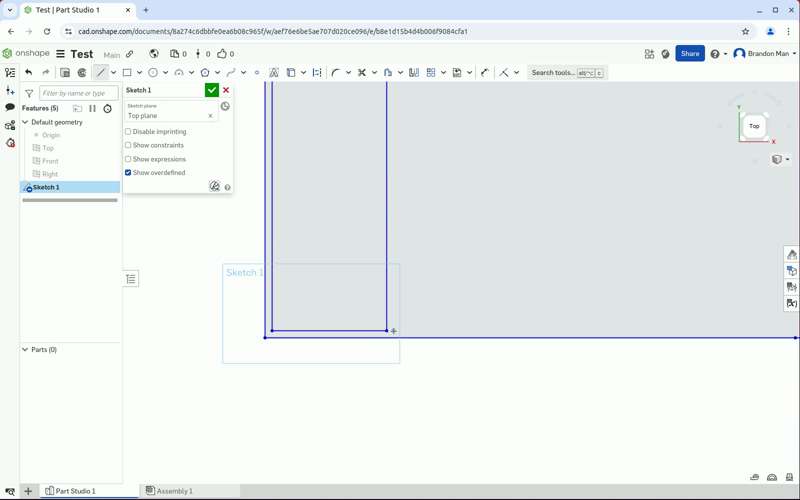
scroll(-6)
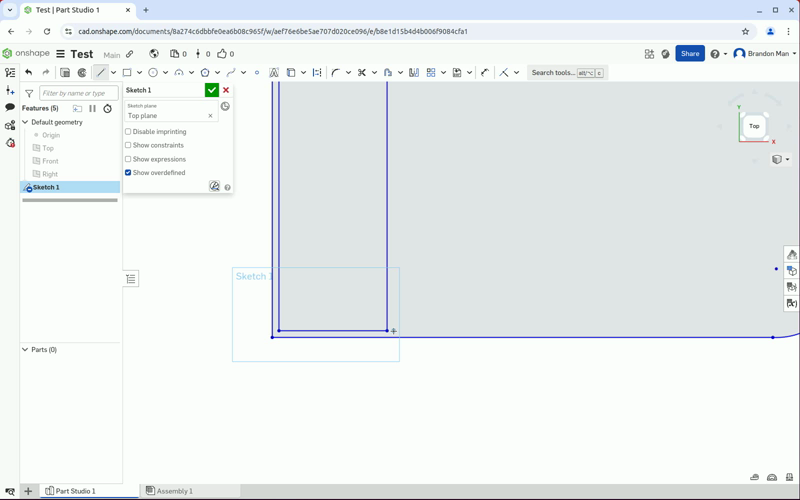
scroll(-6)
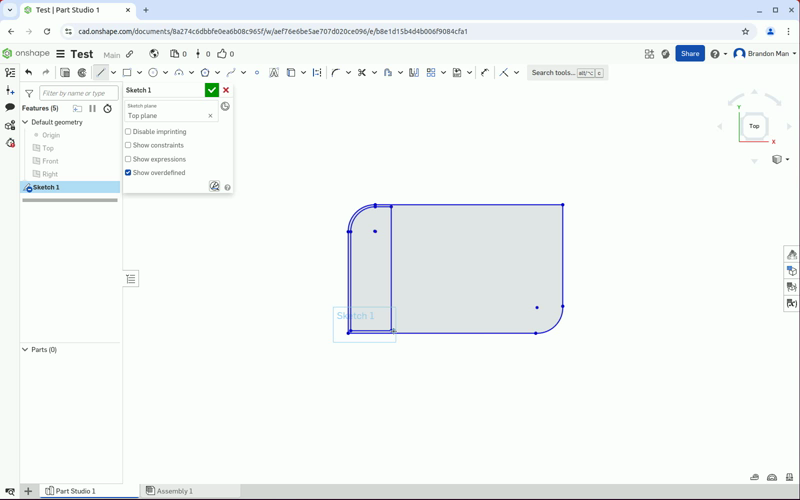
key_up(shift)
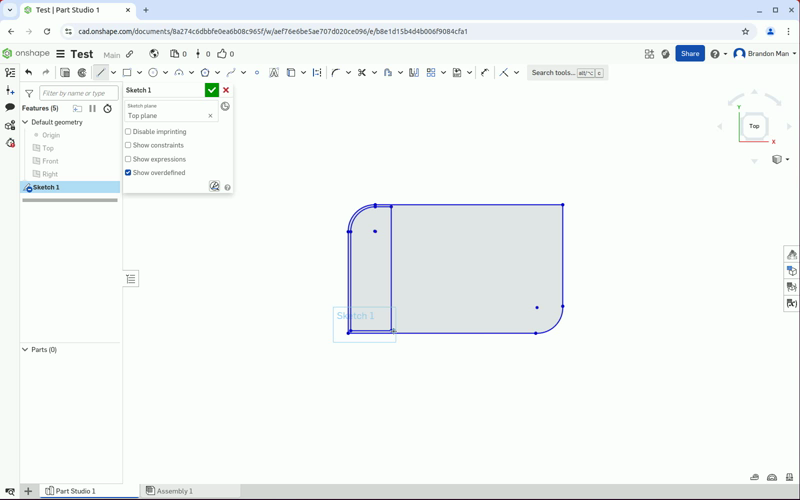
key_down(shift)
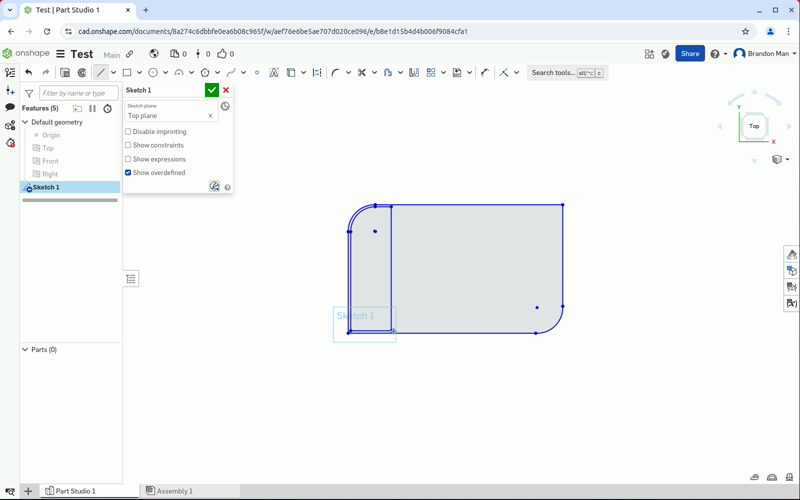
mouse_move(535, 330)
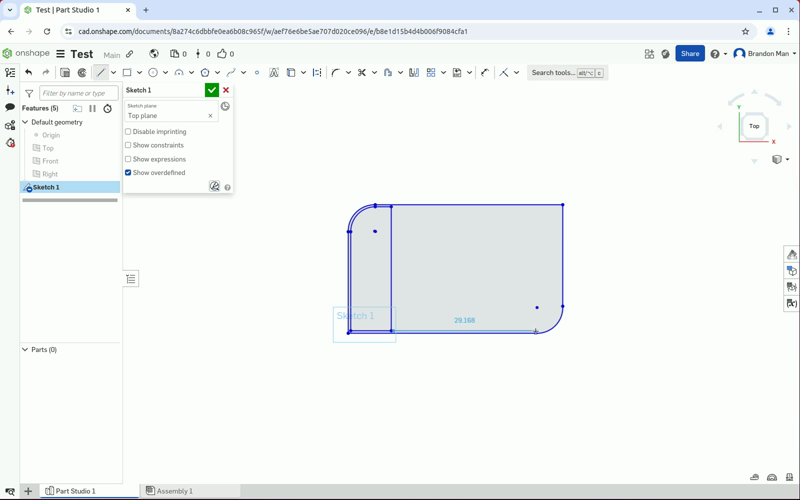
scroll(6)
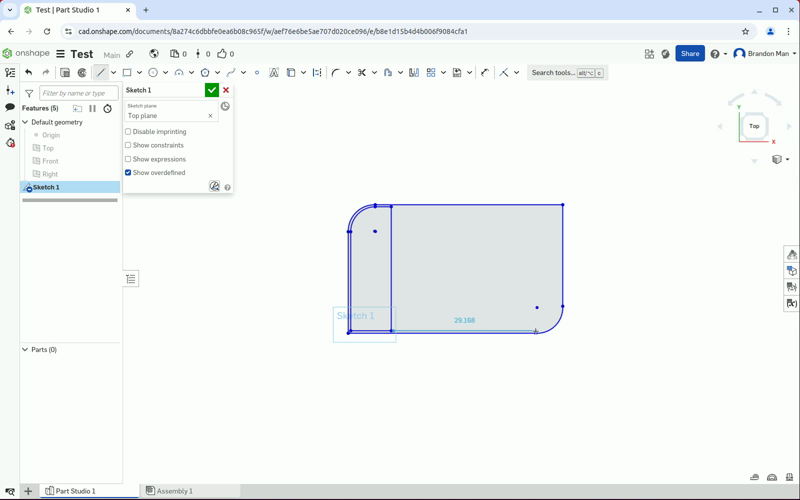
scroll(6)
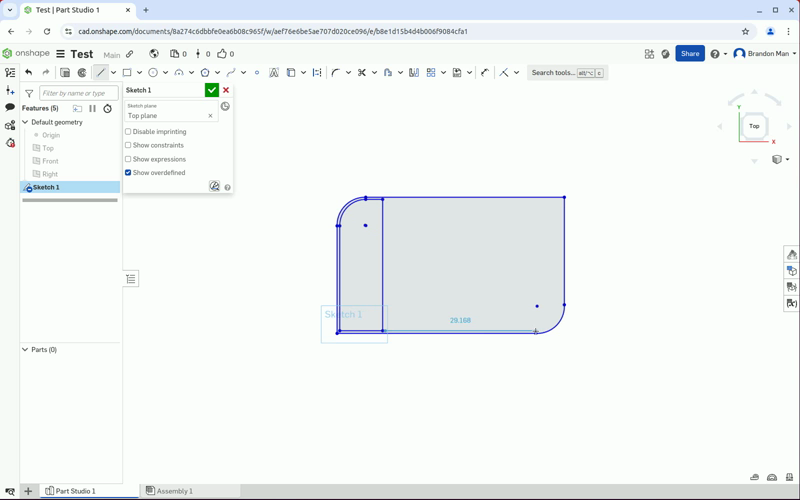
scroll(6)
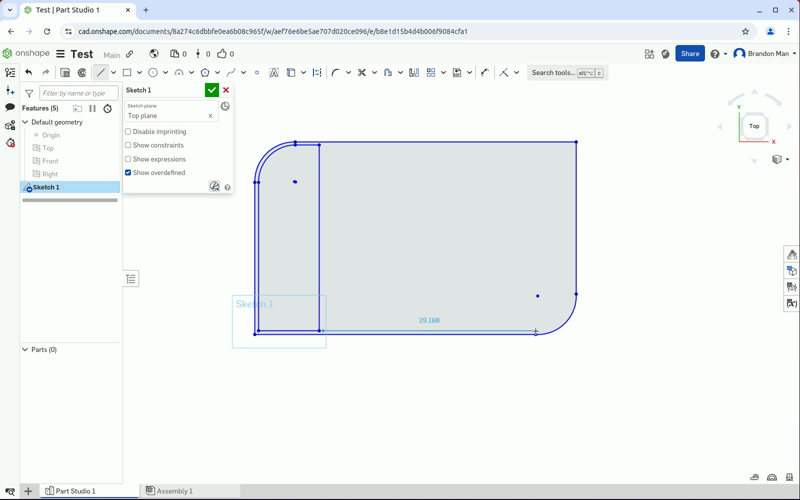
scroll(6)
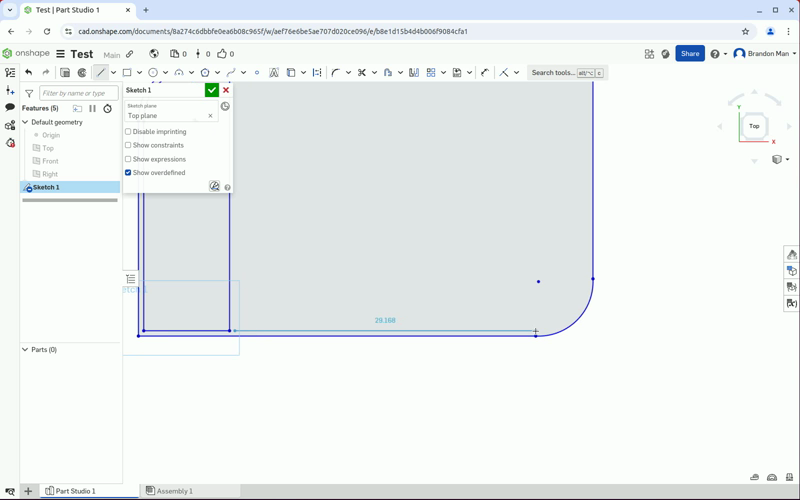
scroll(6)
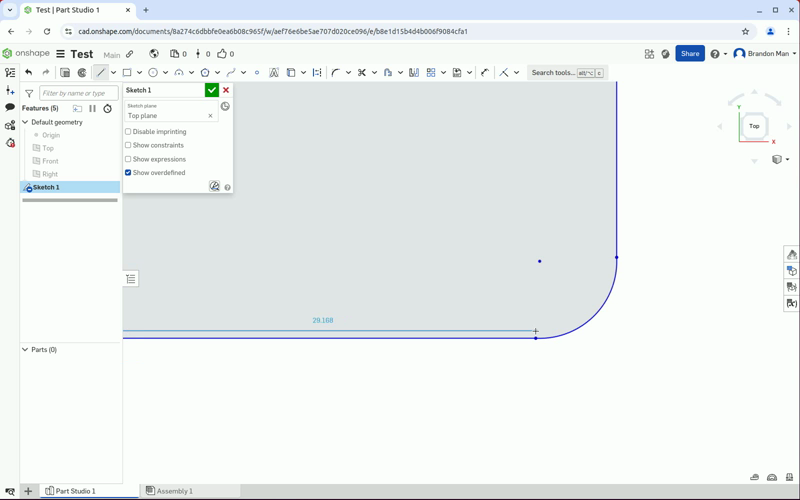
scroll(6)
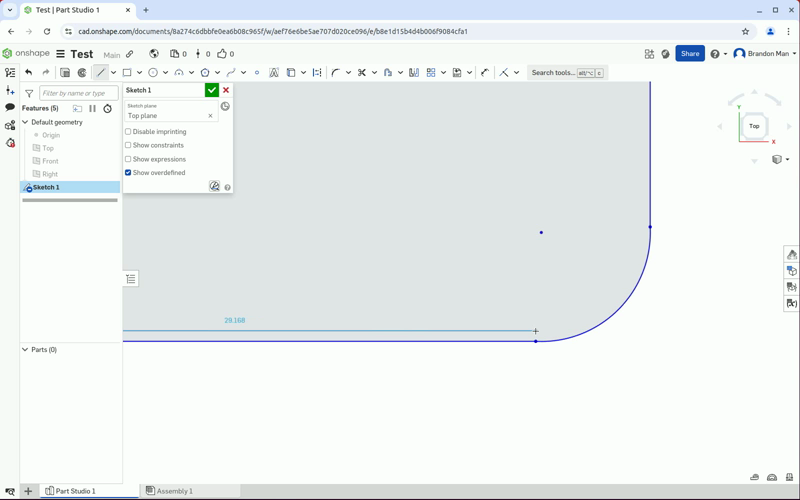
scroll(6)
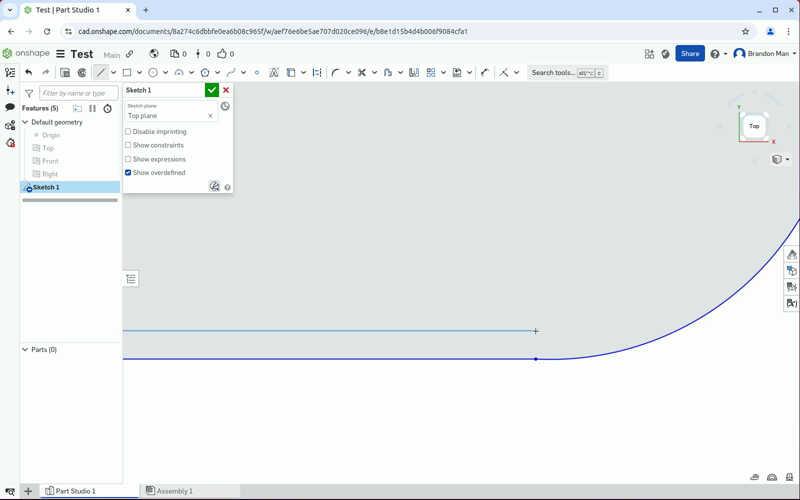
click(535, 330)
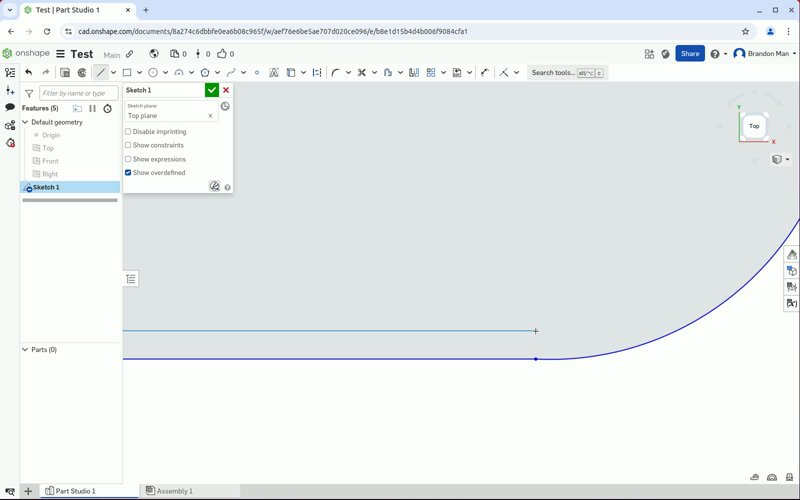
scroll(-6)
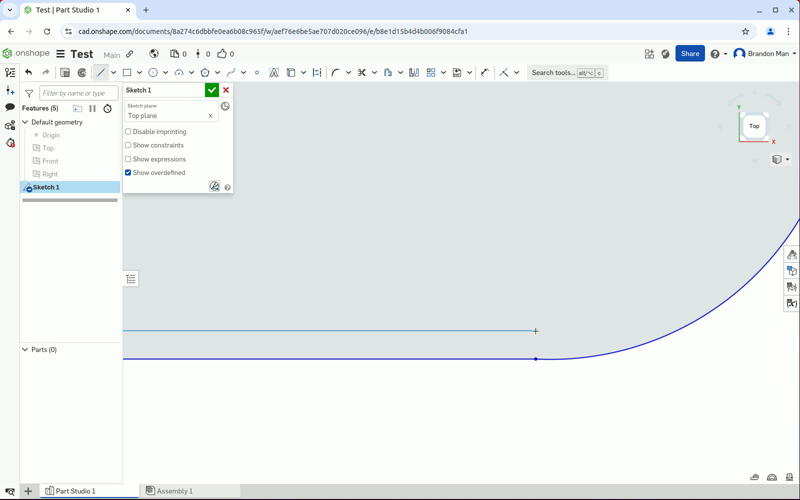
scroll(-6)
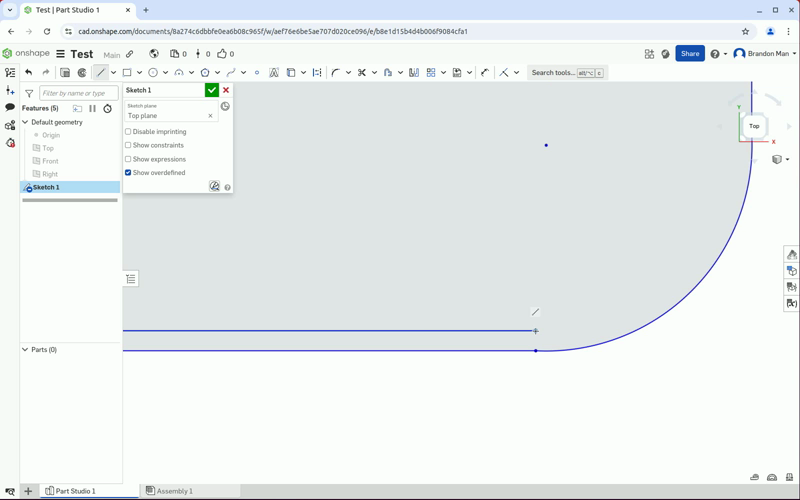
scroll(-6)
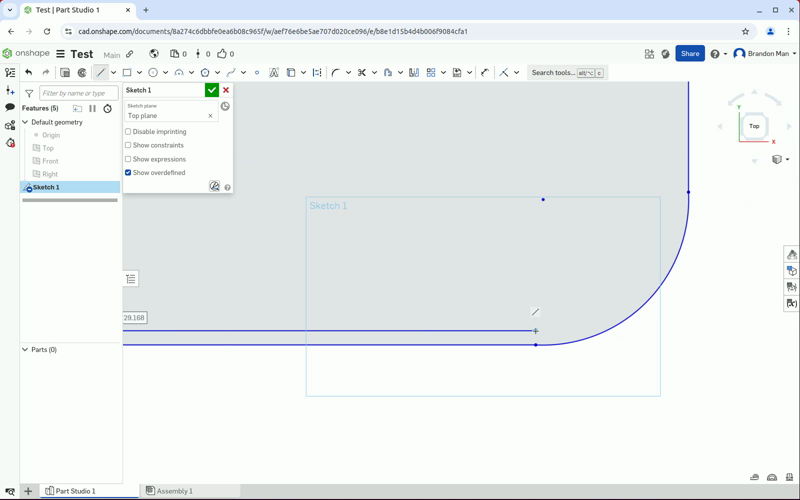
scroll(-6)
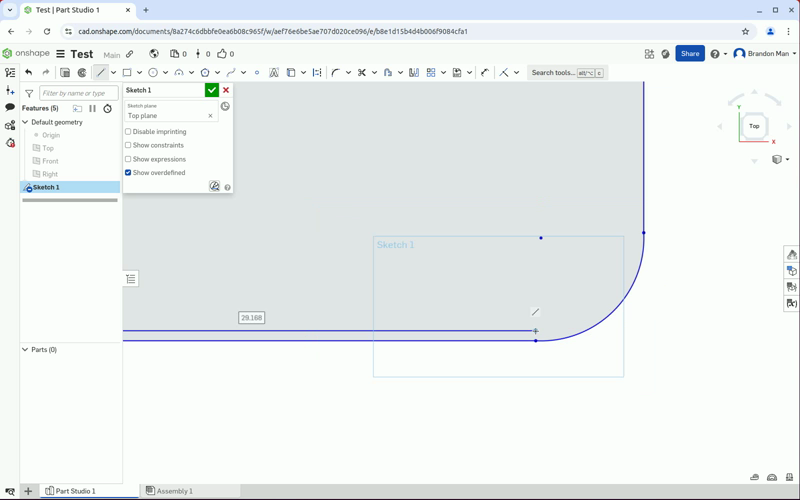
scroll(-6)
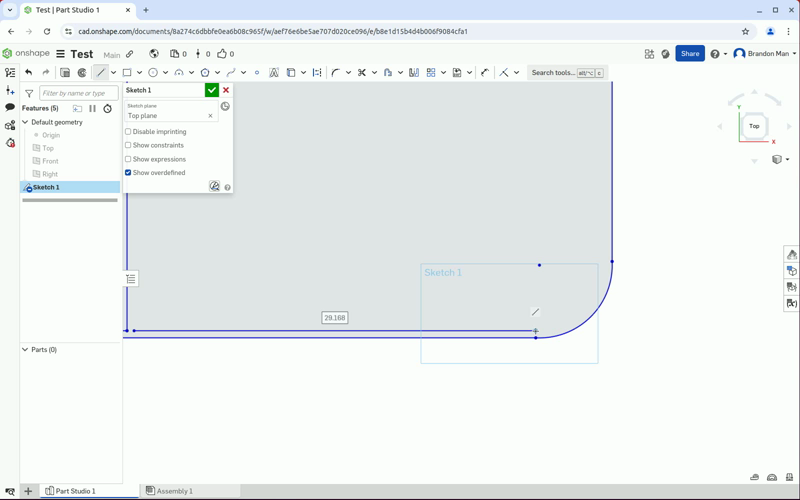
scroll(-6)
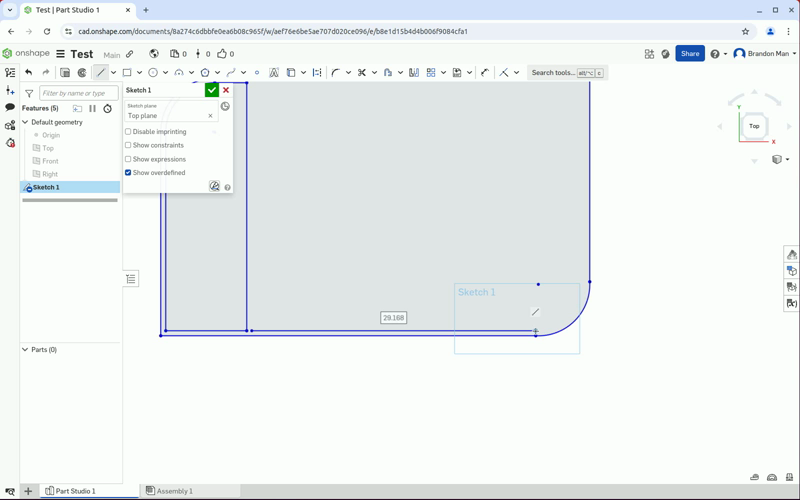
scroll(-6)
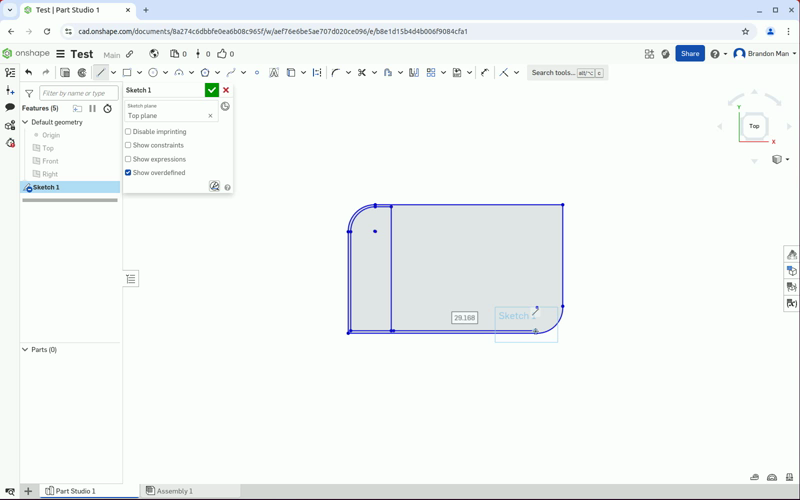
key_up(shift)
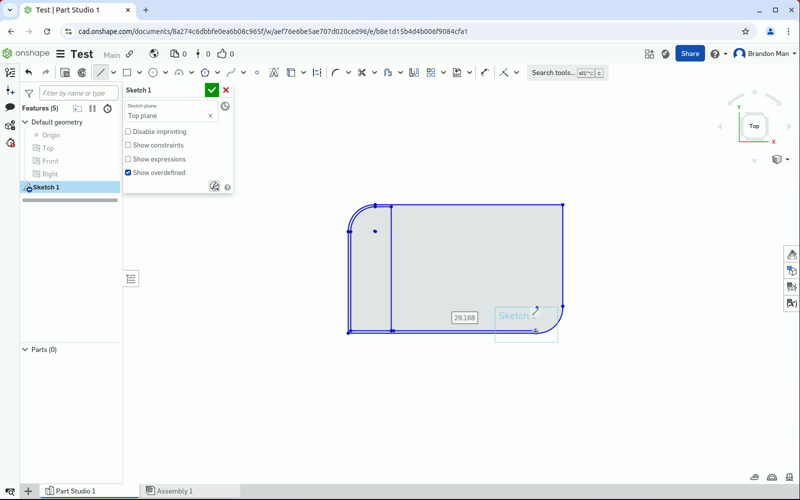
key(esc)
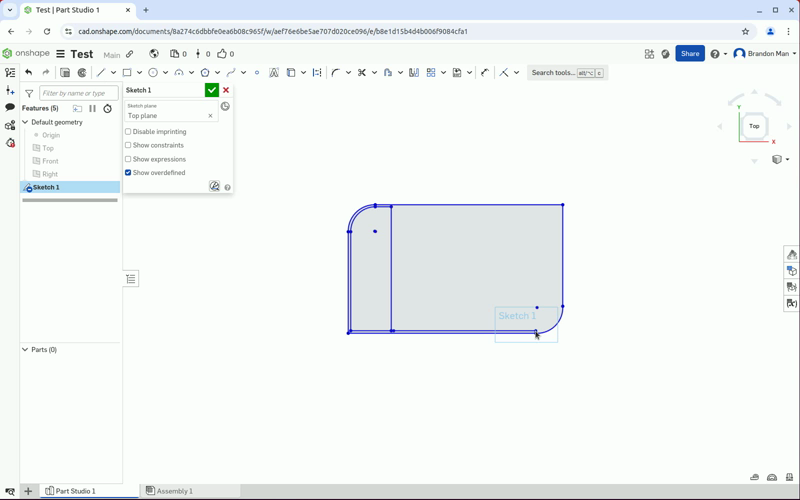
key(a)
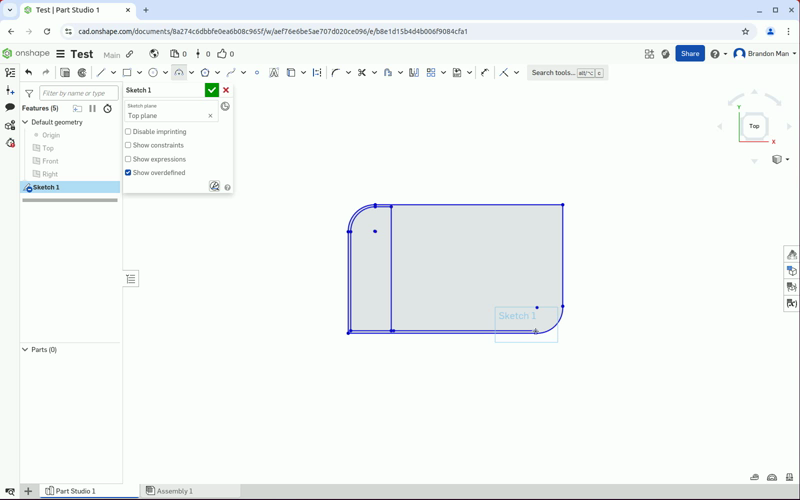
mouse_move(535, 330)
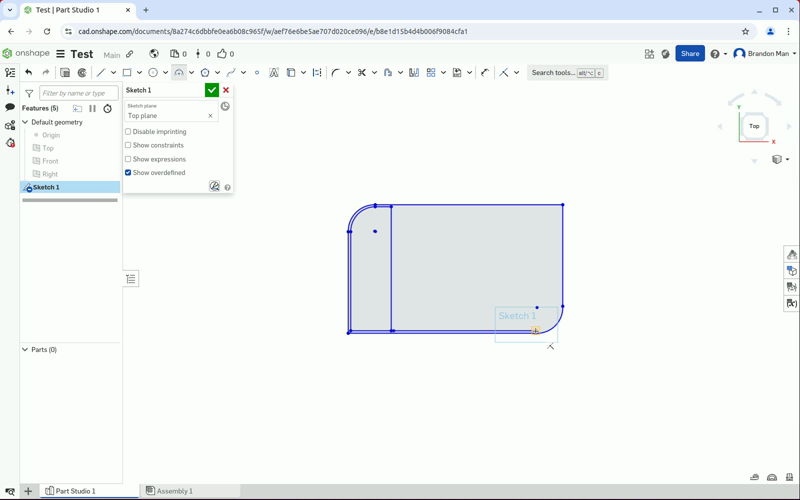
scroll(6)
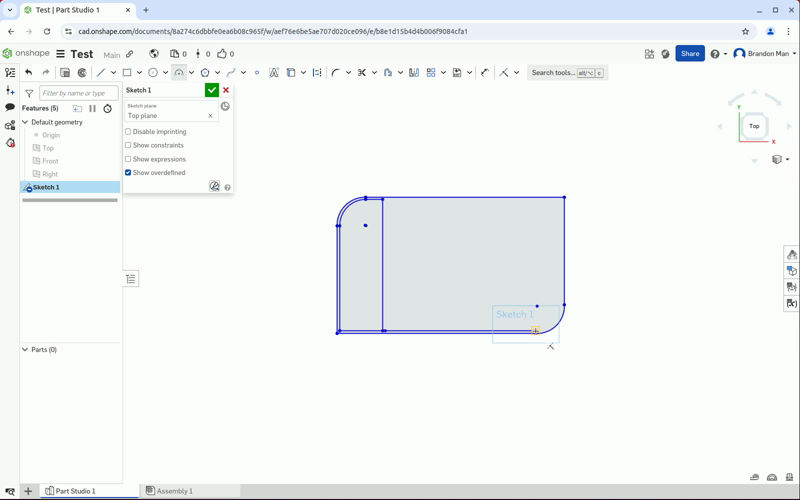
scroll(6)
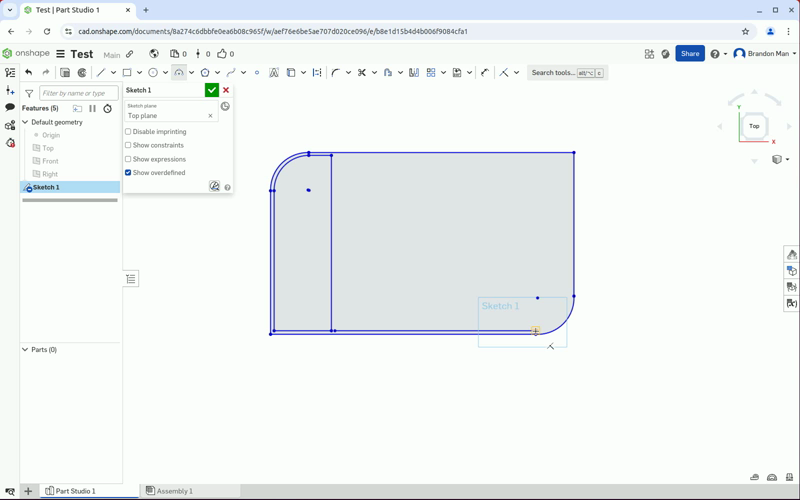
scroll(6)
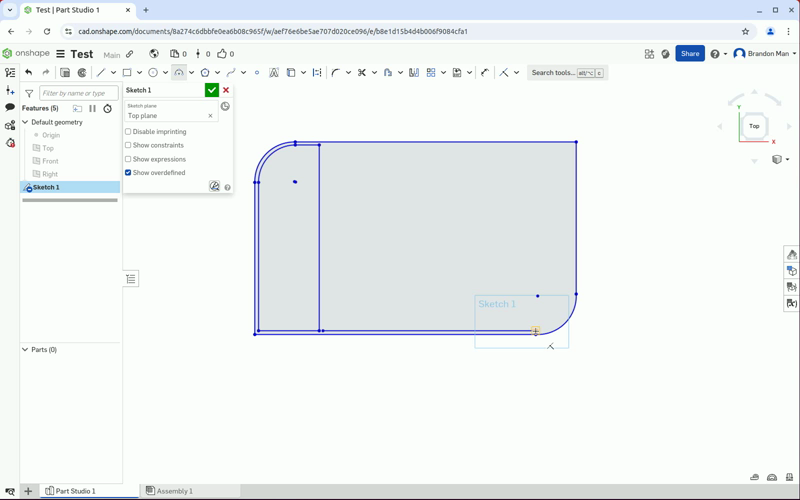
scroll(6)
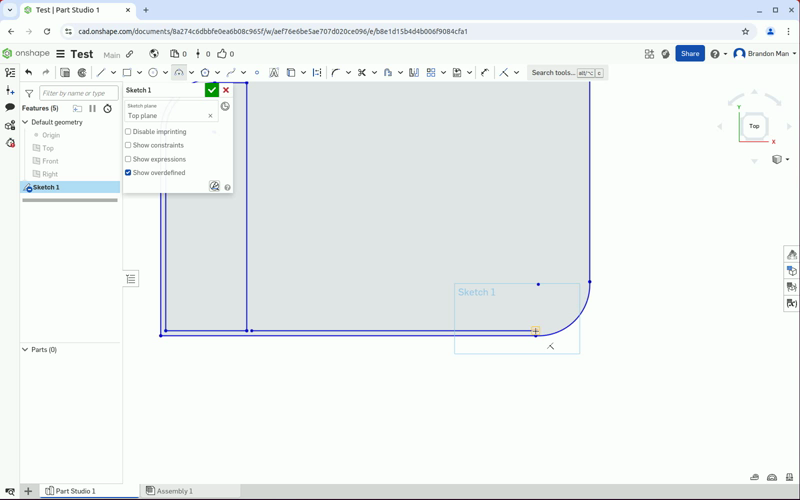
scroll(6)
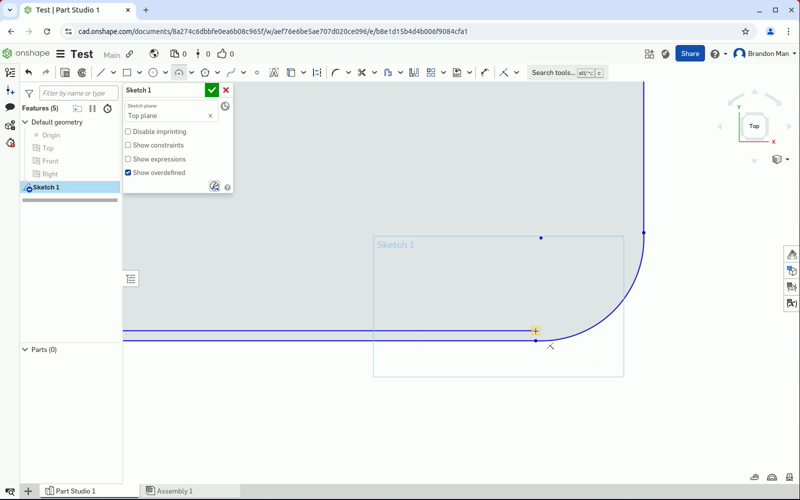
scroll(6)
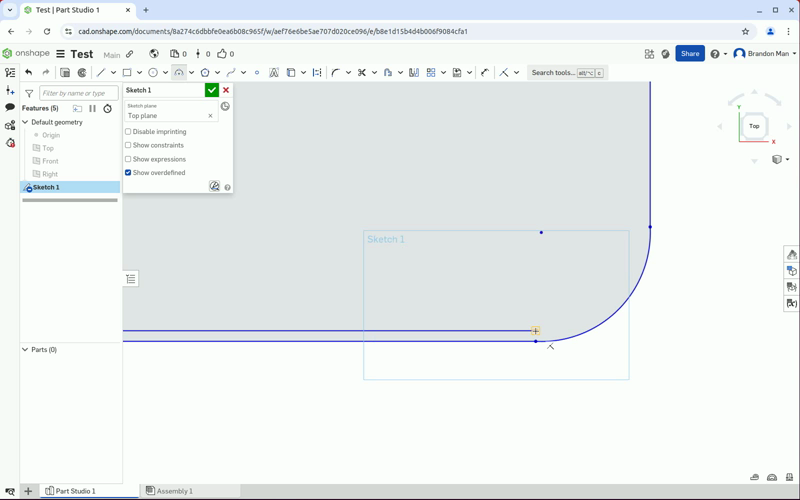
scroll(6)
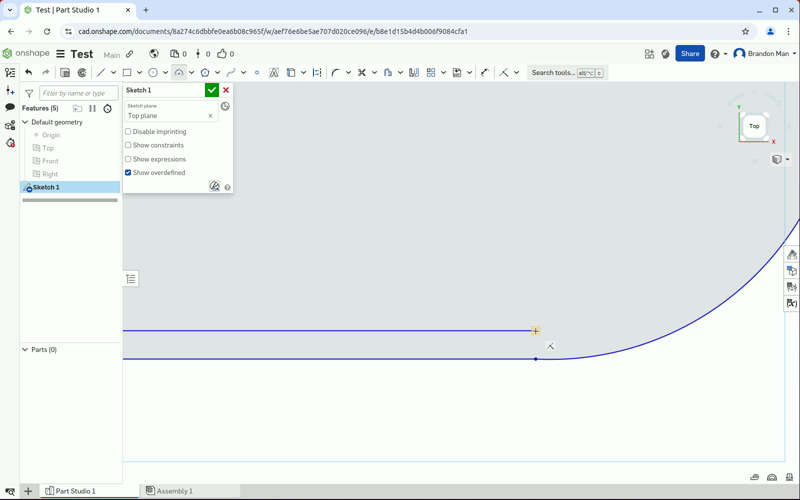
click(535, 330)
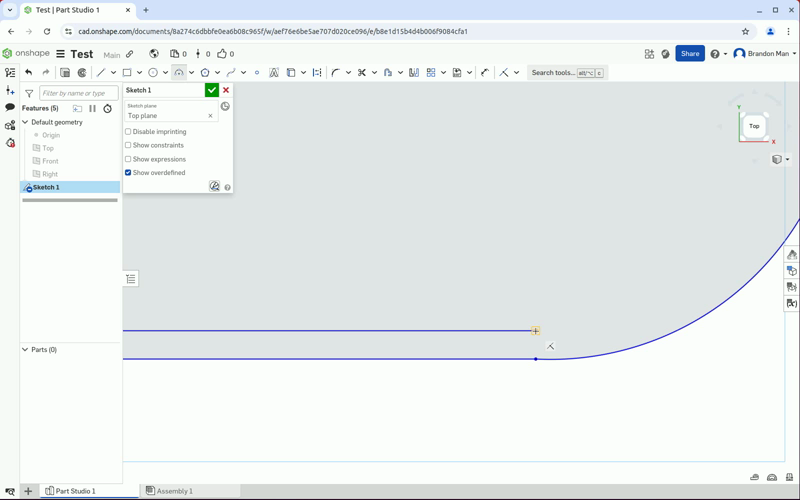
scroll(-6)
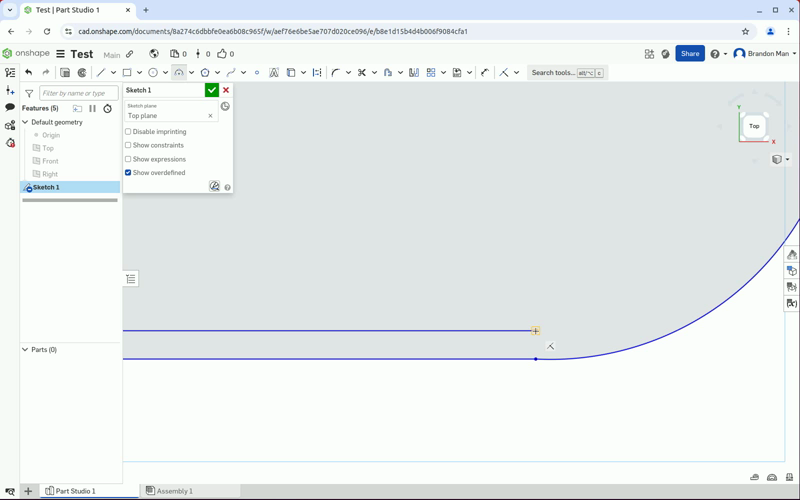
scroll(-6)
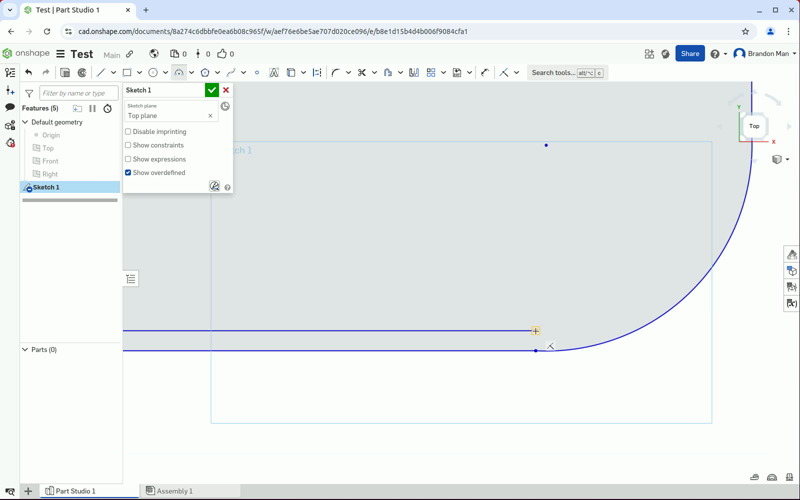
scroll(-6)
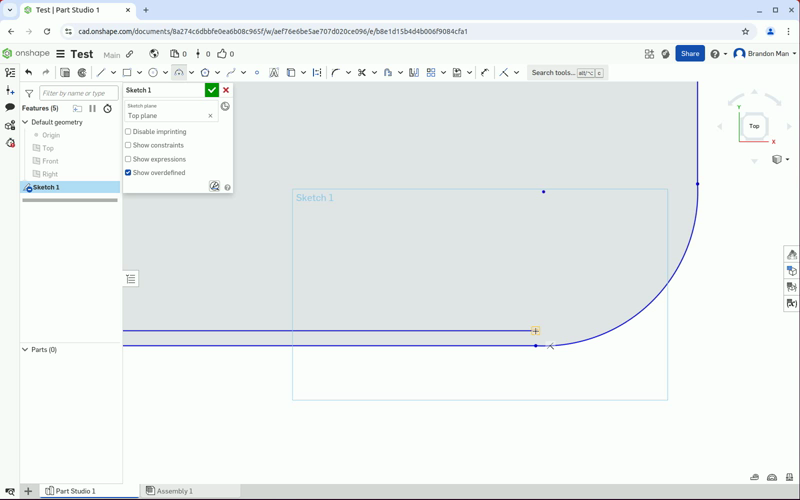
scroll(-6)
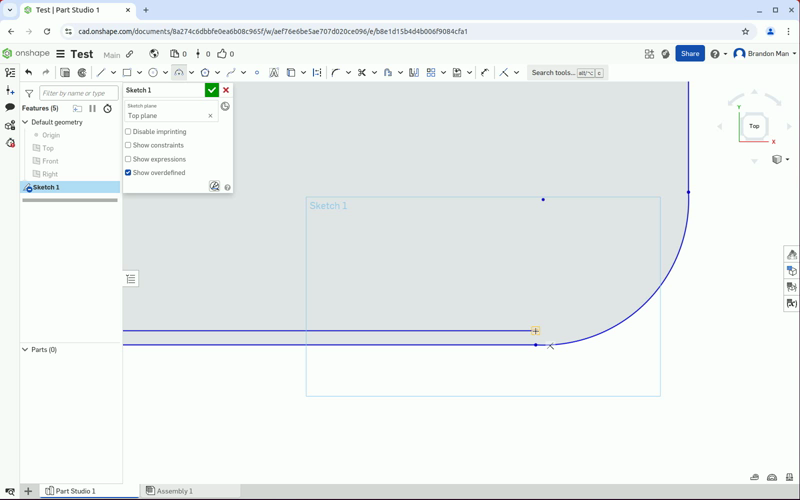
scroll(-6)
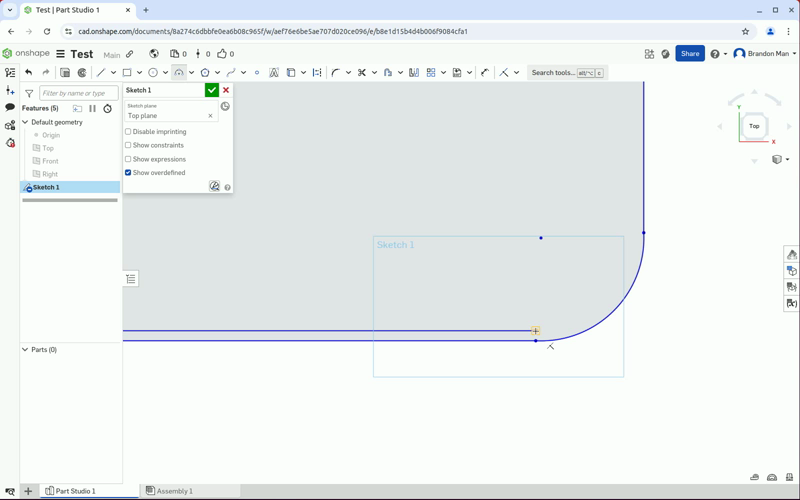
scroll(-6)
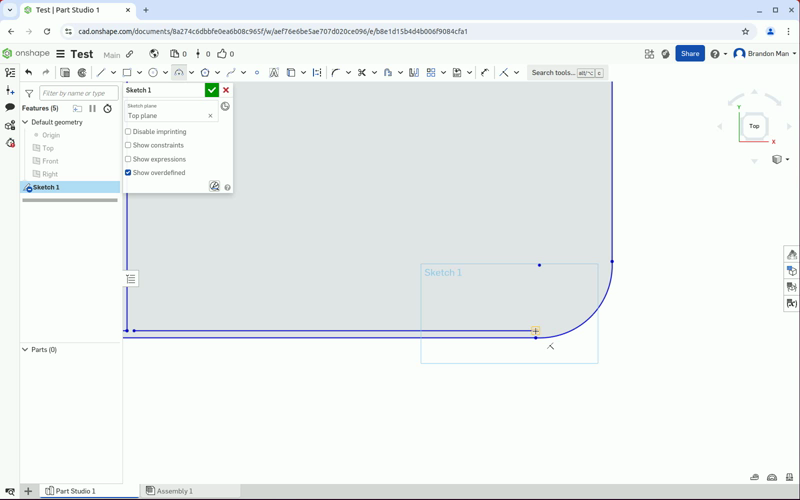
scroll(-6)
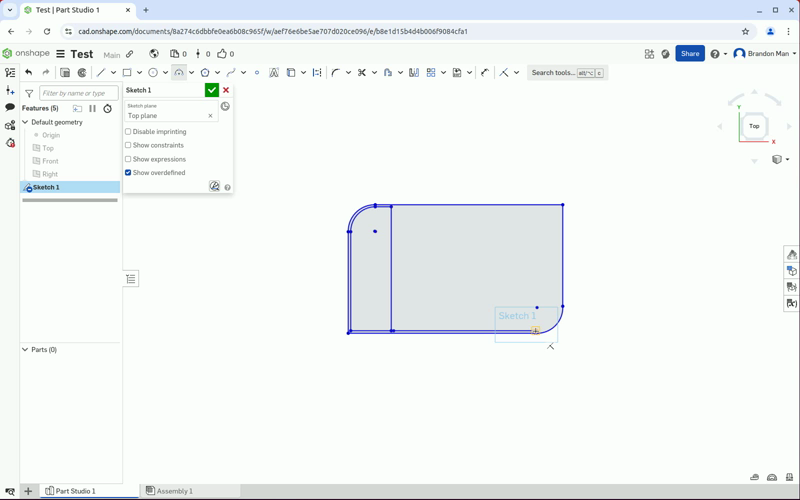
key_down(shift)
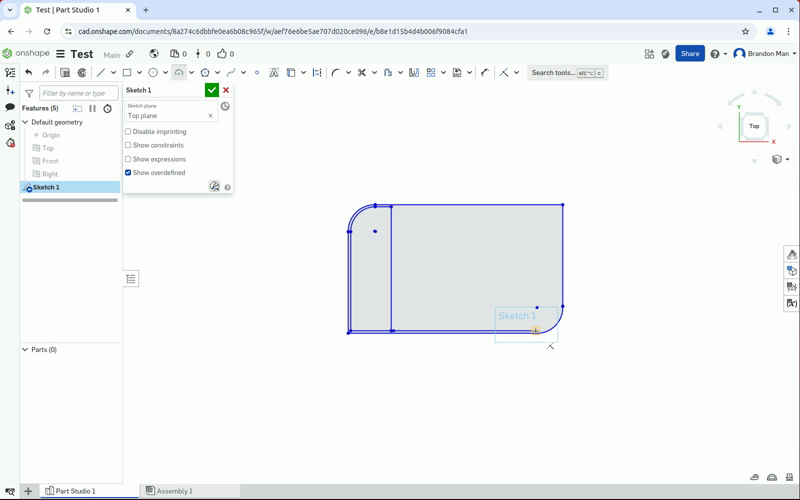
mouse_move(560, 306)
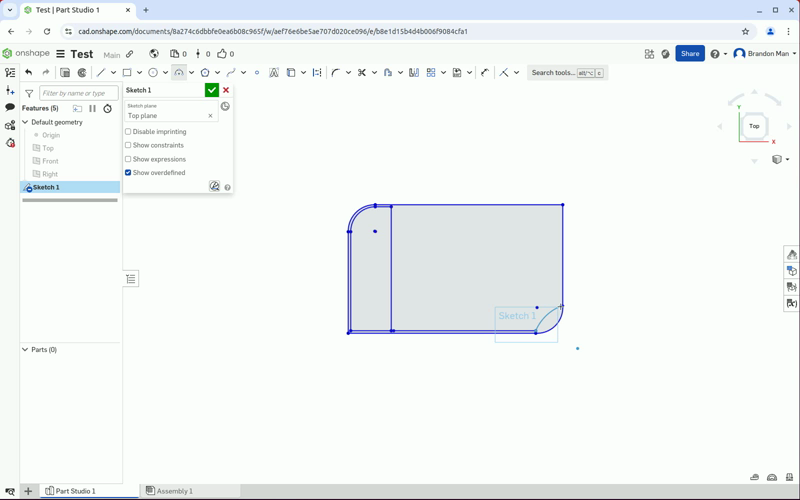
scroll(6)
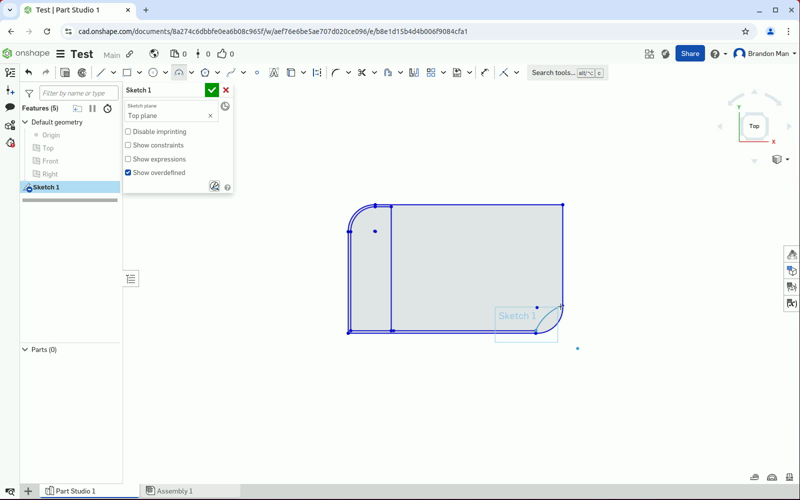
scroll(6)
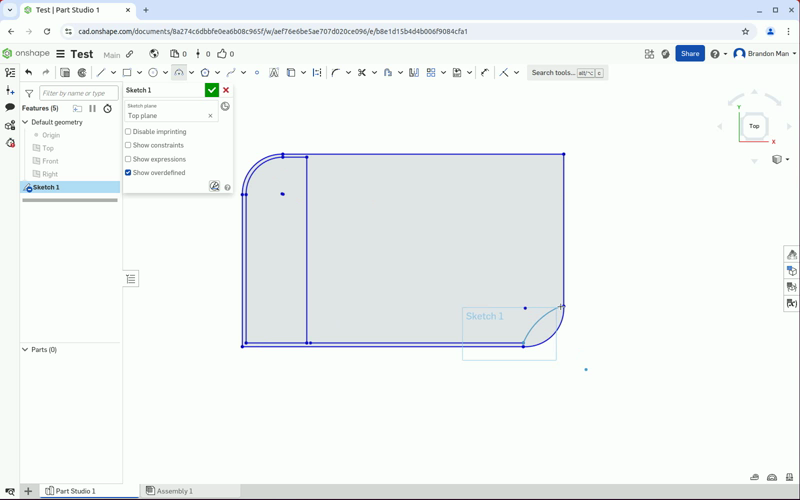
scroll(6)
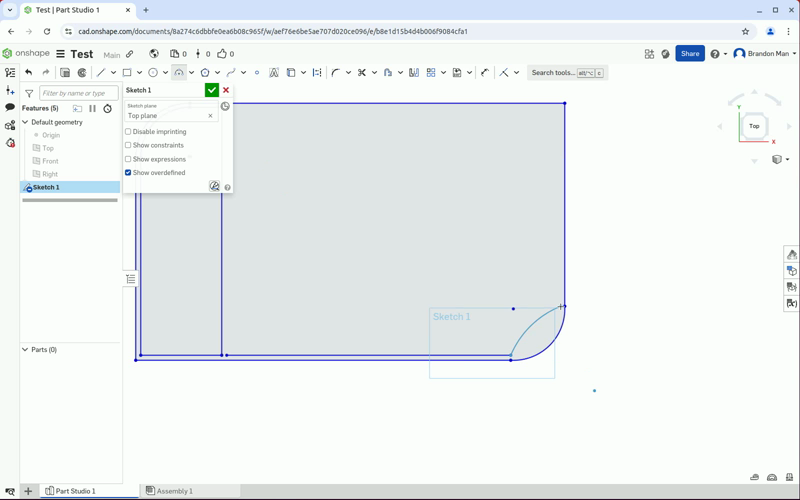
scroll(6)
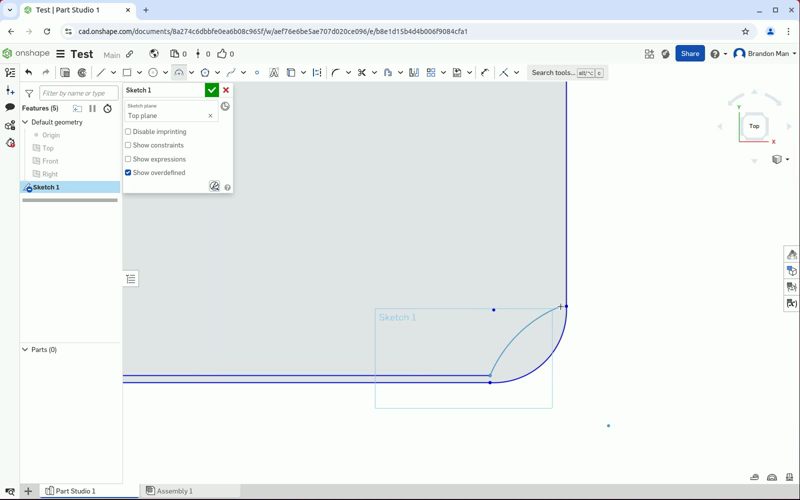
scroll(6)
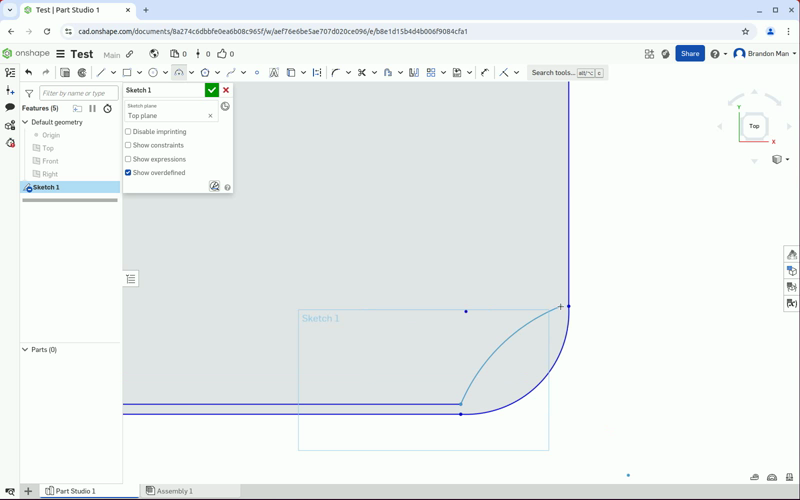
scroll(6)
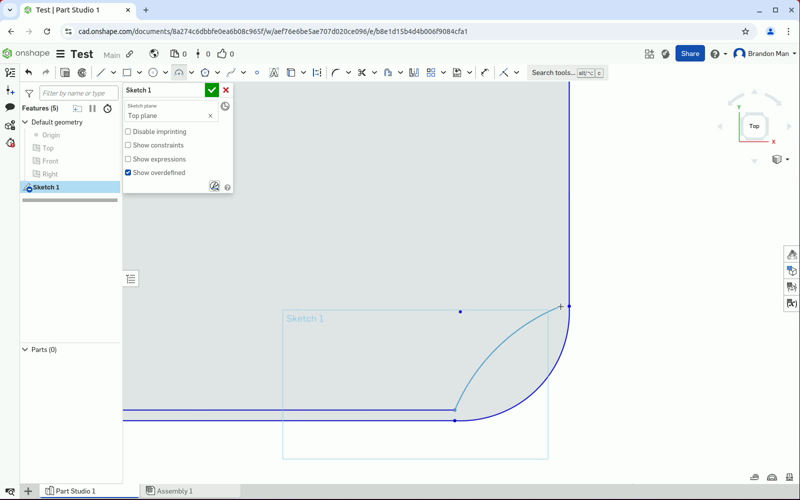
scroll(6)
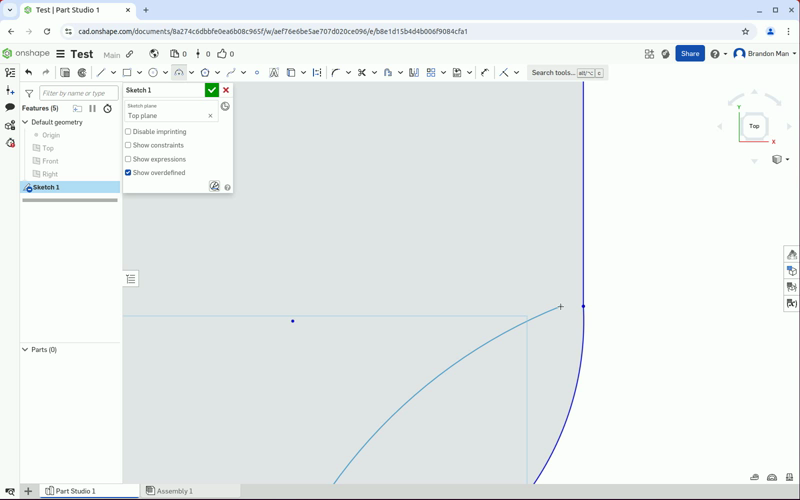
click(560, 306)
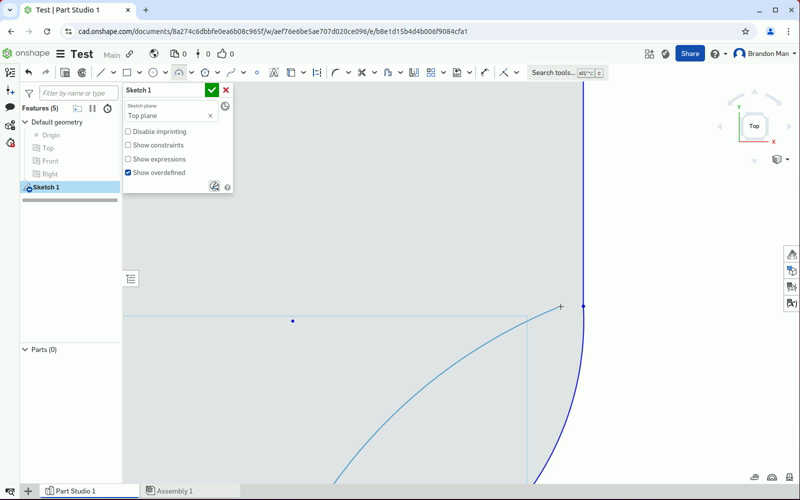
scroll(-6)
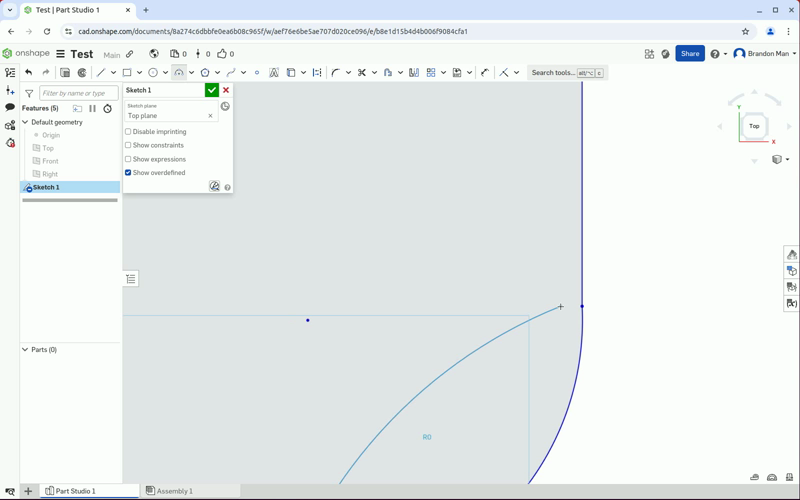
scroll(-6)
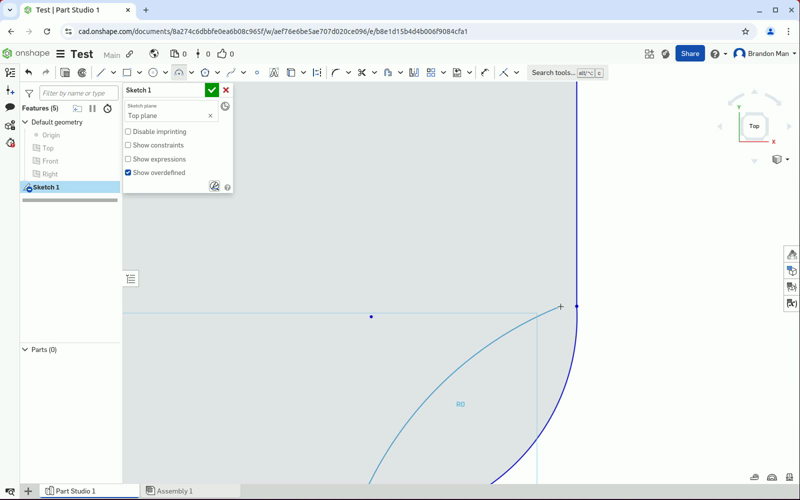
scroll(-6)
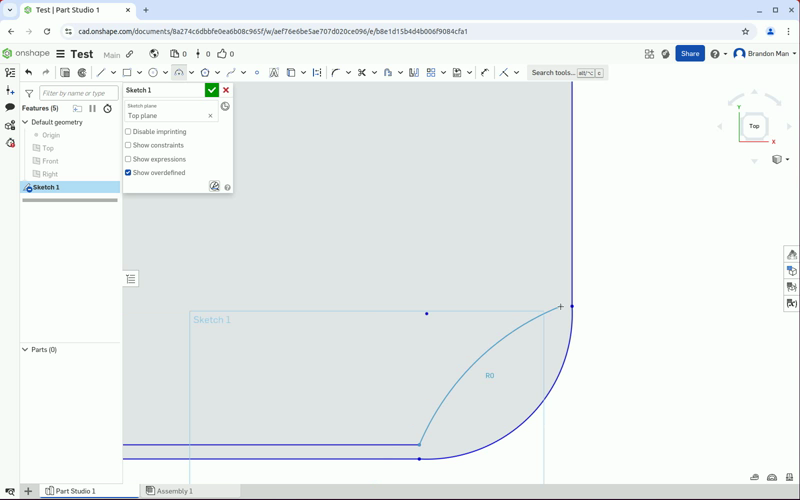
scroll(-6)
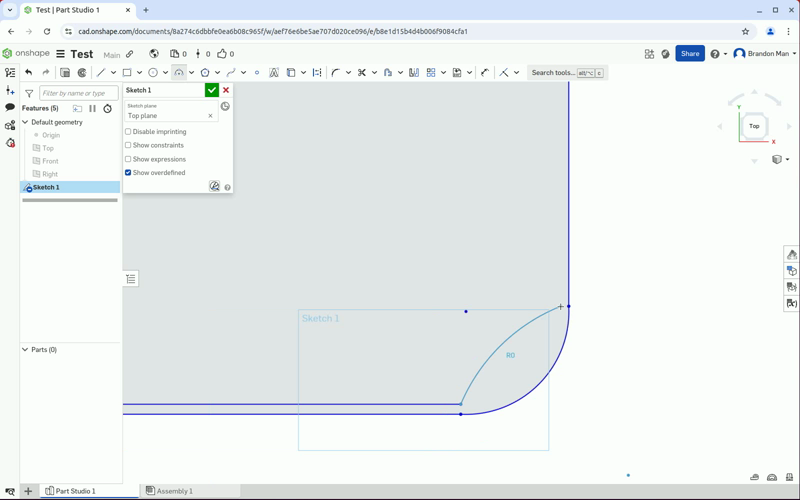
scroll(-6)
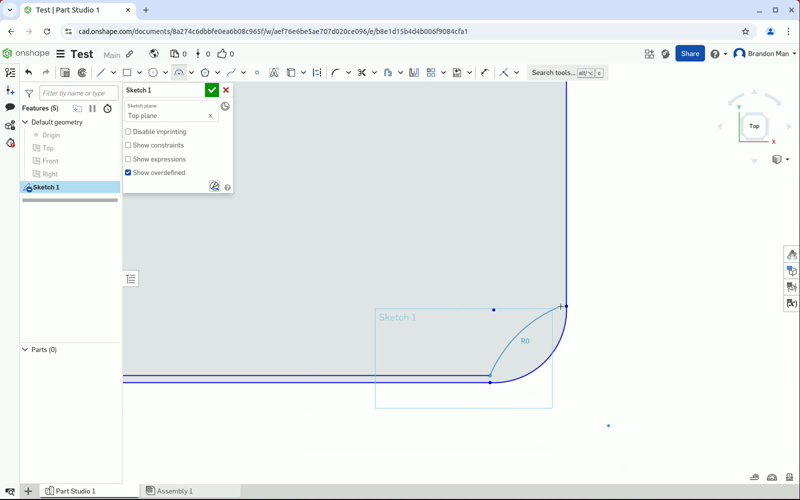
scroll(-6)
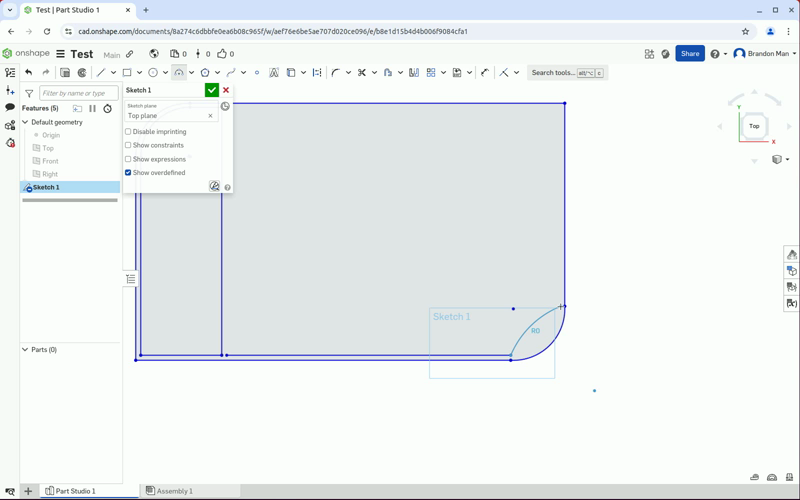
scroll(-6)
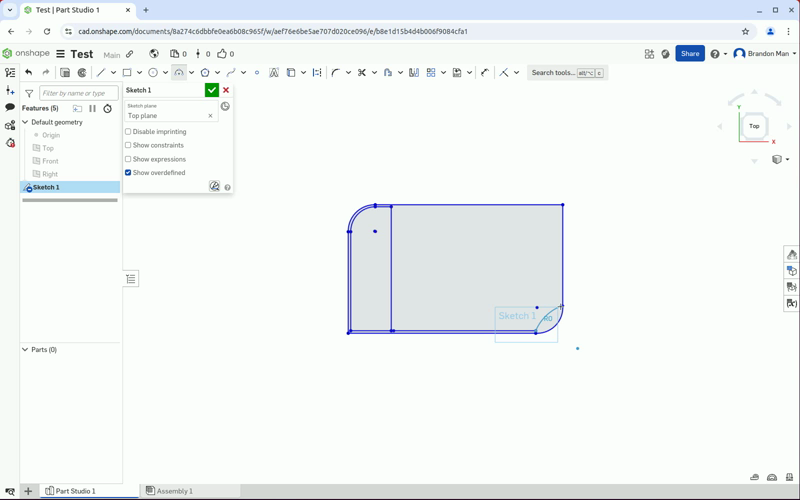
mouse_move(553, 323)
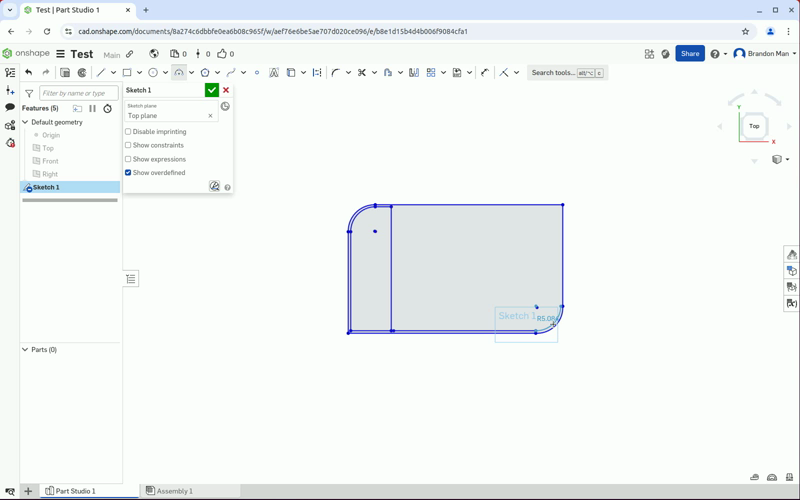
scroll(6)
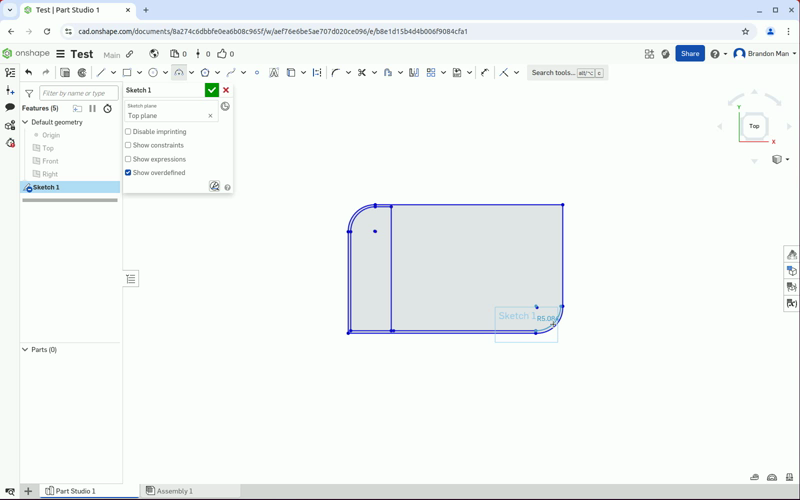
scroll(6)
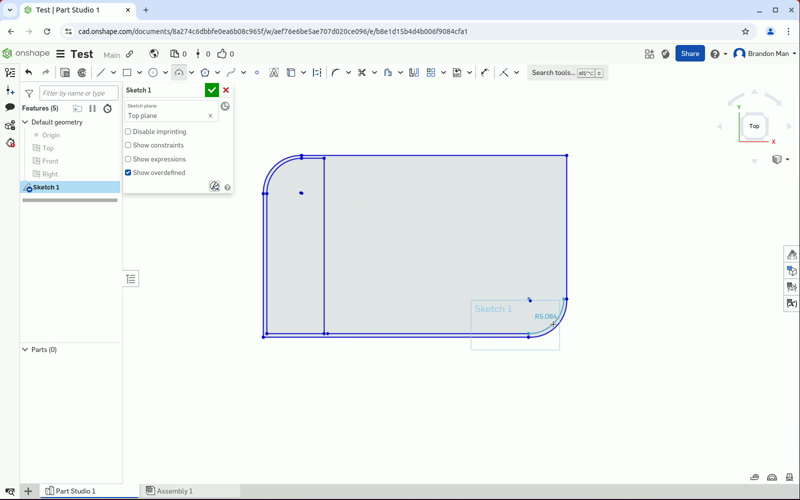
scroll(6)
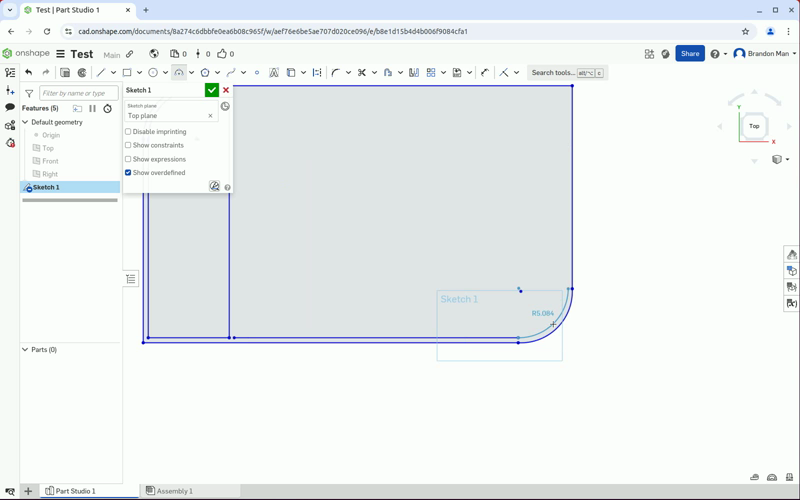
scroll(6)
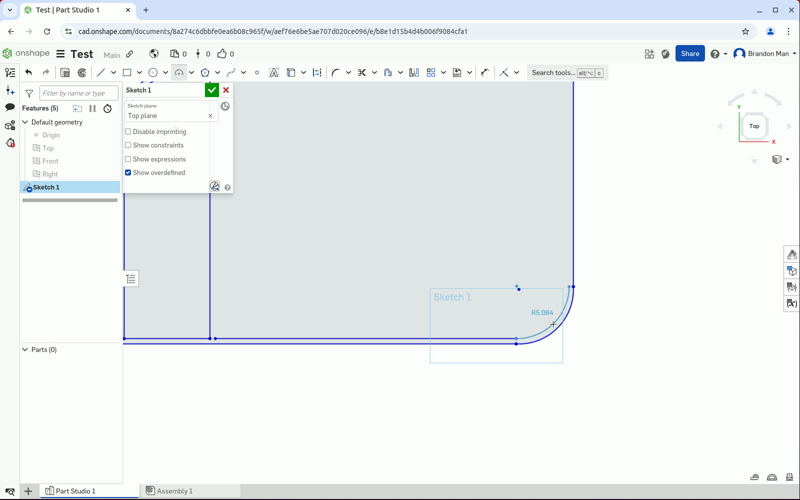
scroll(6)
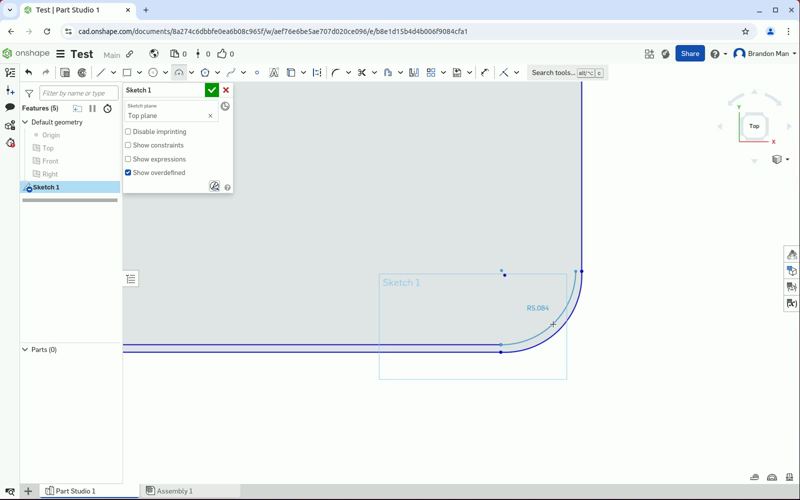
scroll(6)
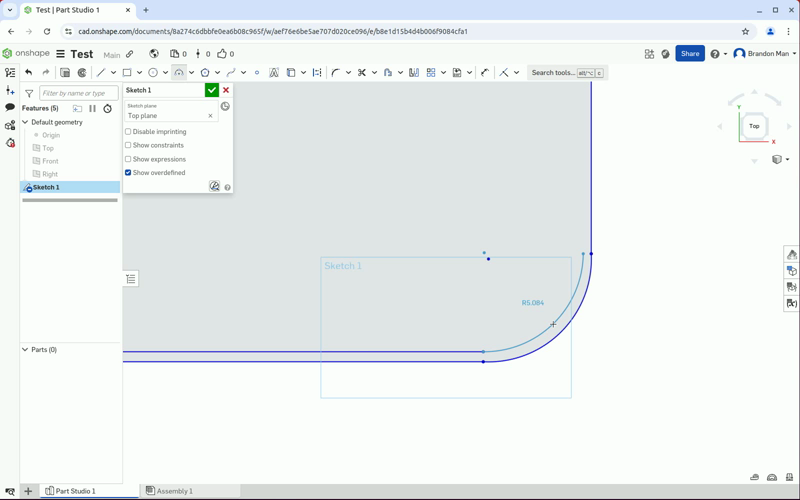
scroll(6)
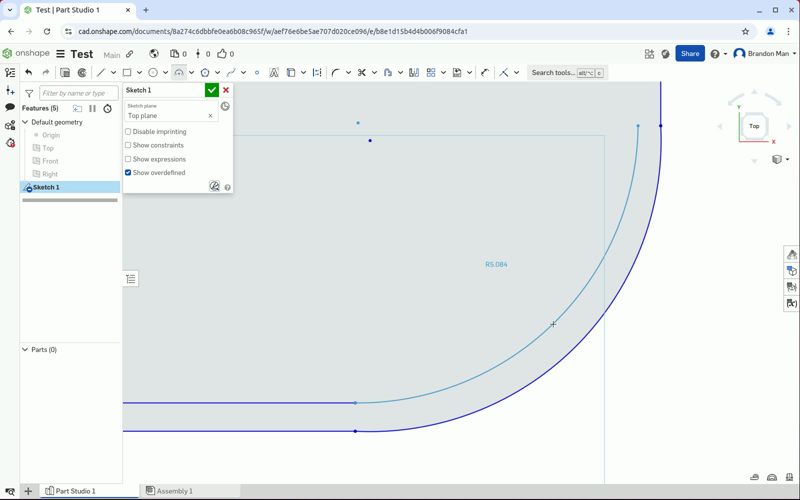
click(553, 323)
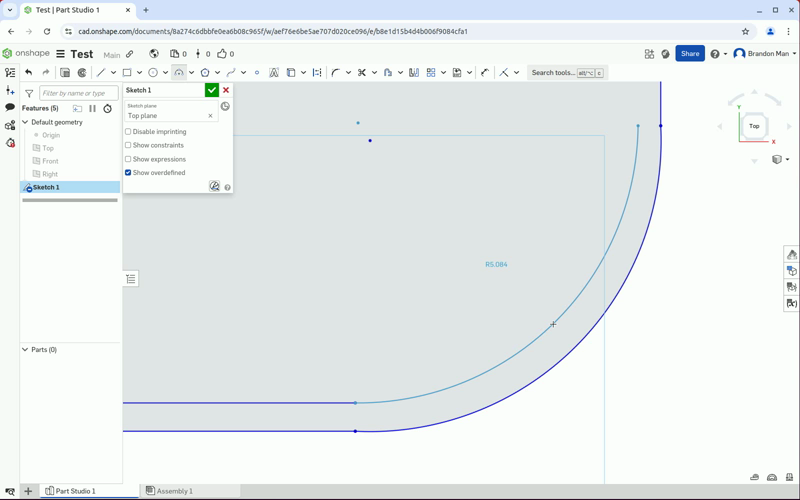
scroll(-6)
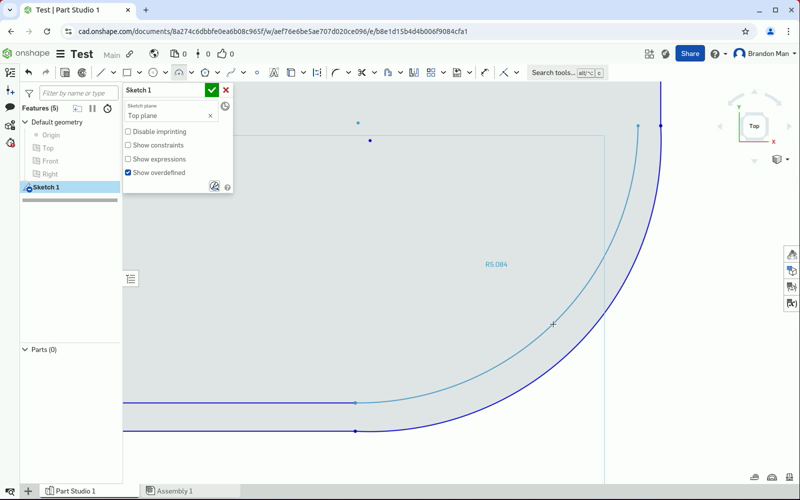
scroll(-6)
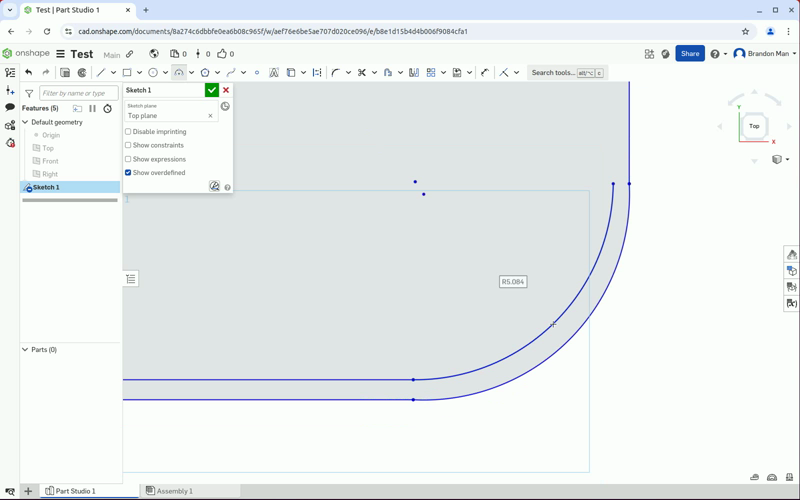
scroll(-6)
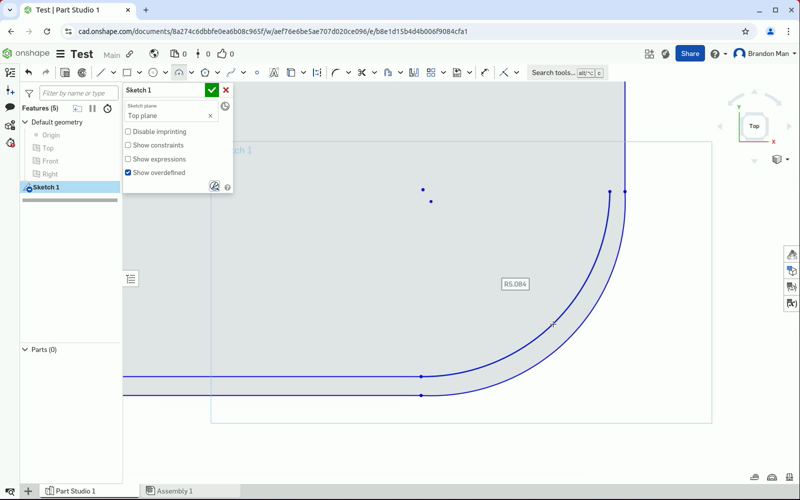
scroll(-6)
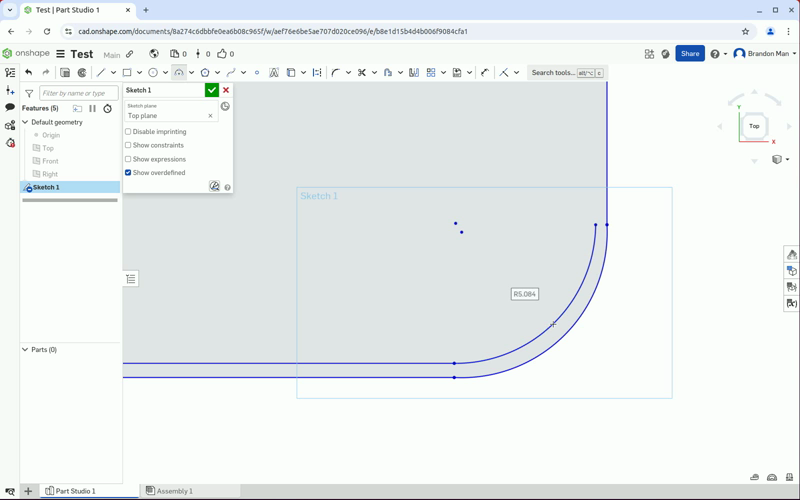
scroll(-6)
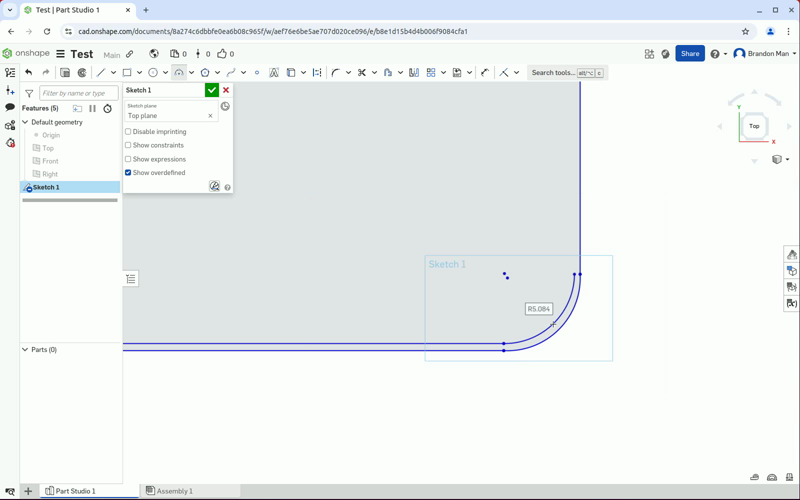
scroll(-6)
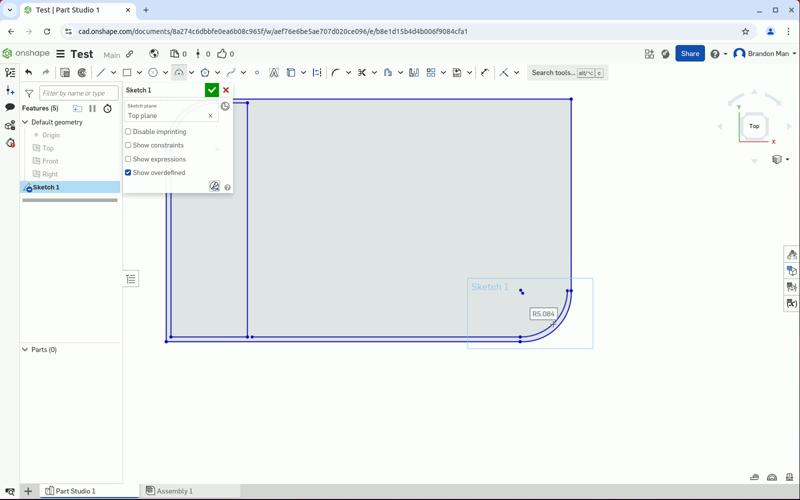
scroll(-6)
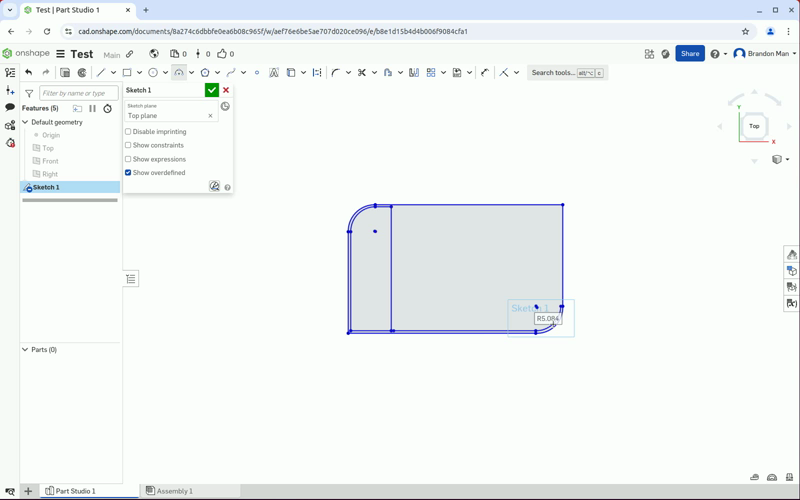
key_up(shift)
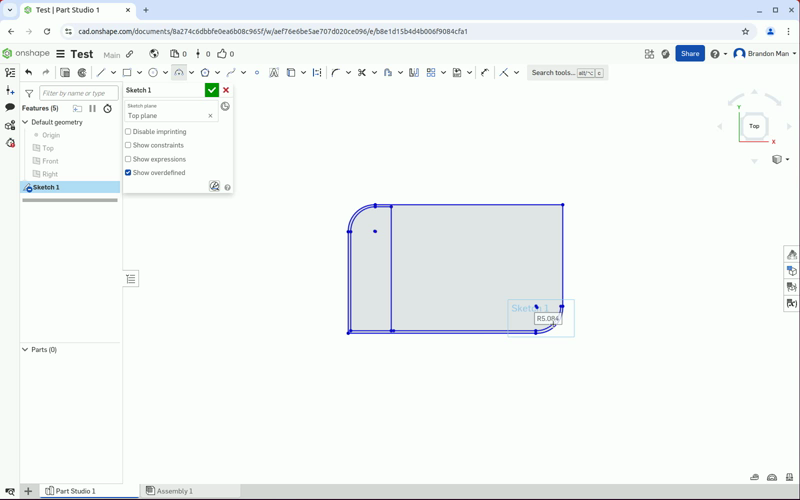
key(esc)
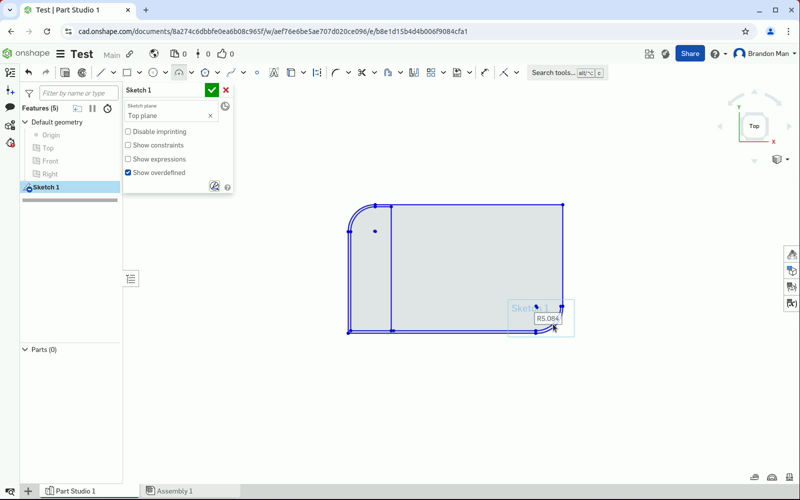
key(l)
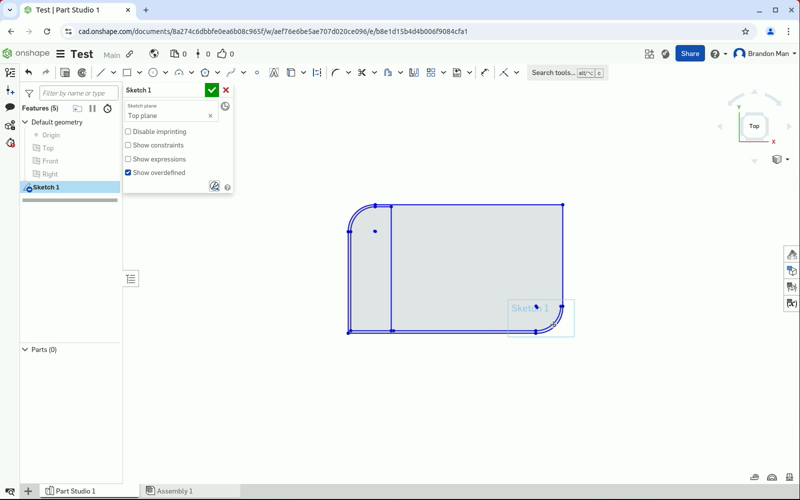
mouse_move(560, 306)
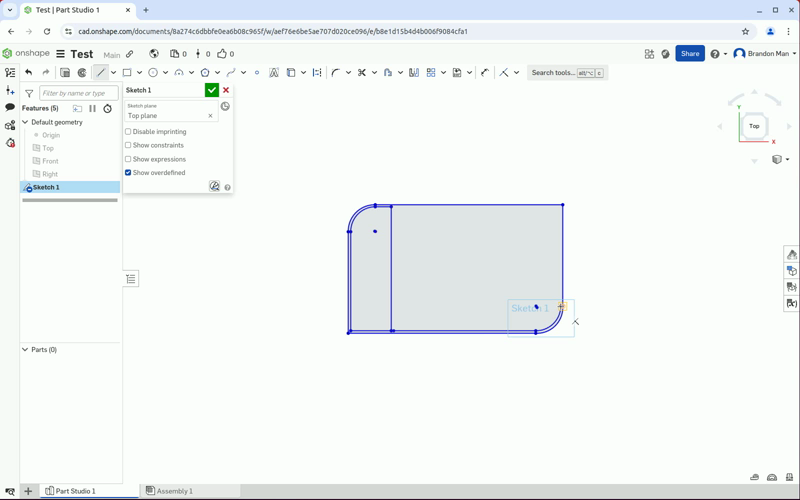
scroll(6)
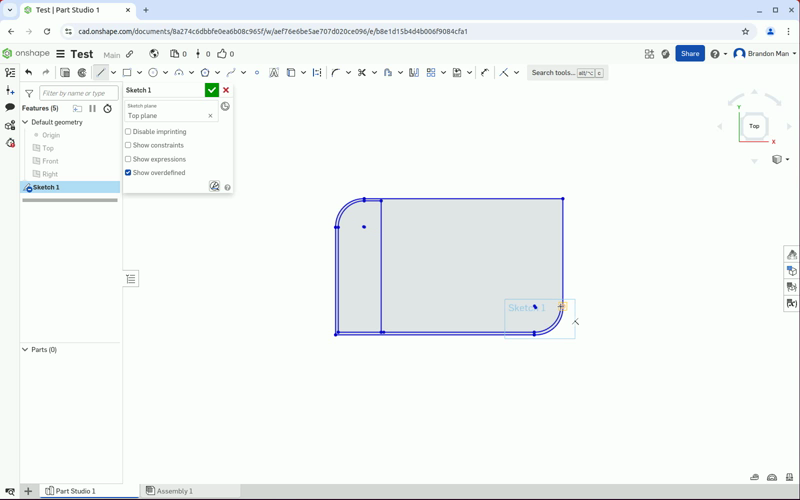
scroll(6)
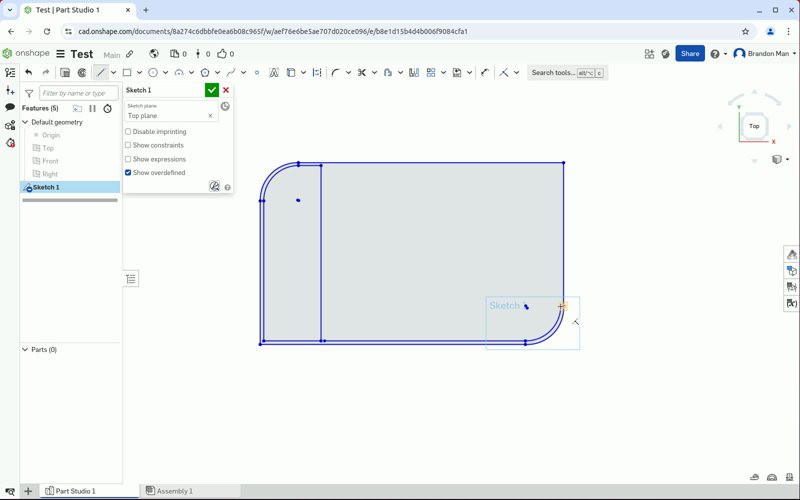
scroll(6)
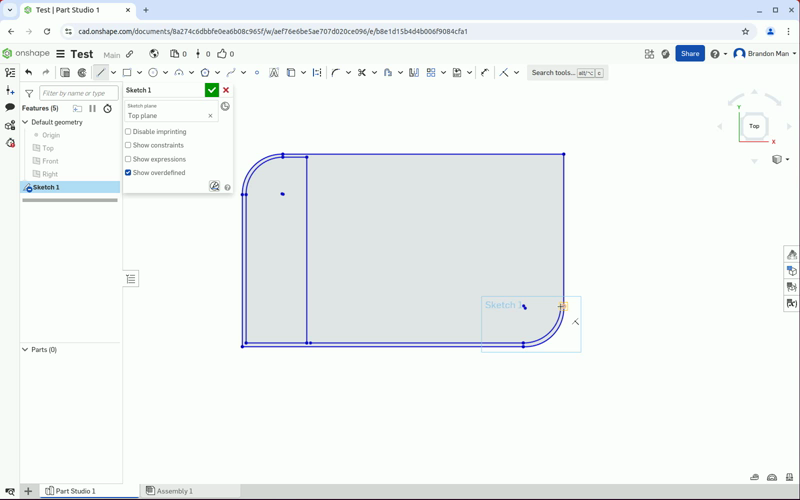
scroll(6)
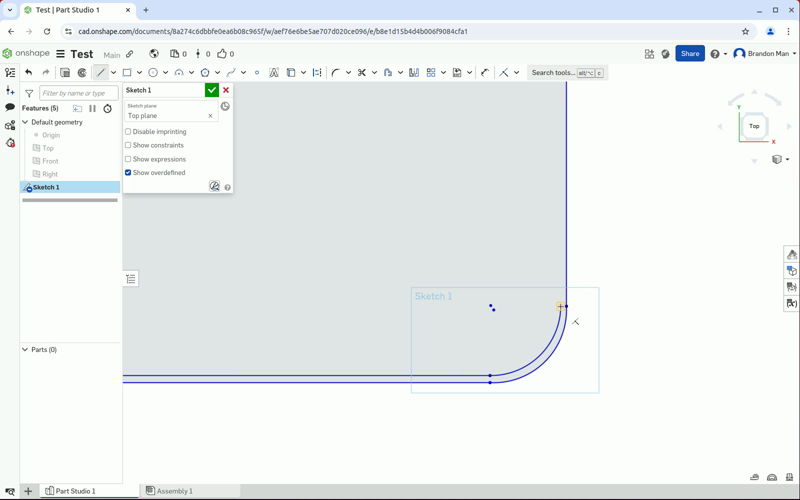
scroll(6)
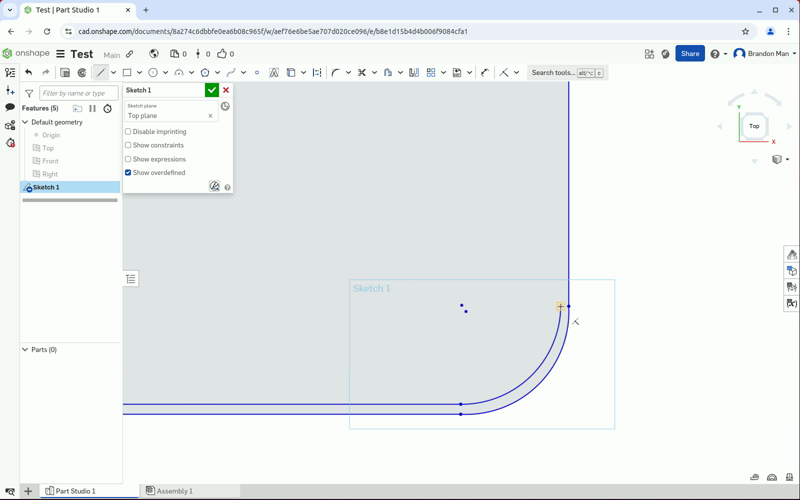
scroll(6)
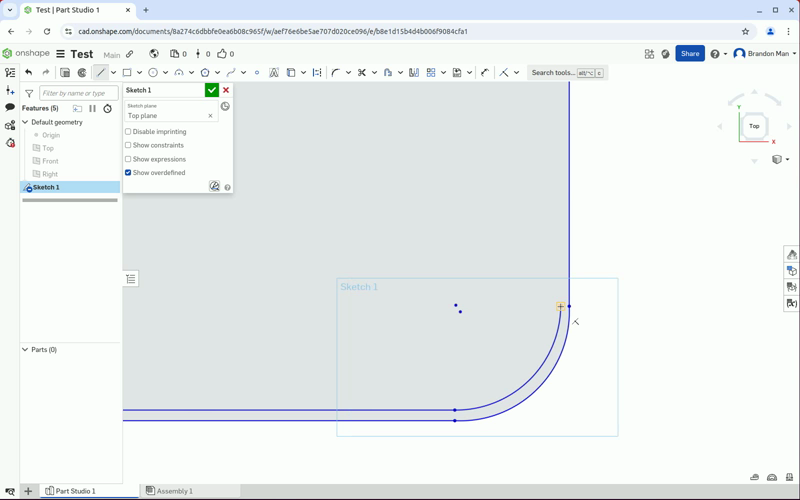
scroll(6)
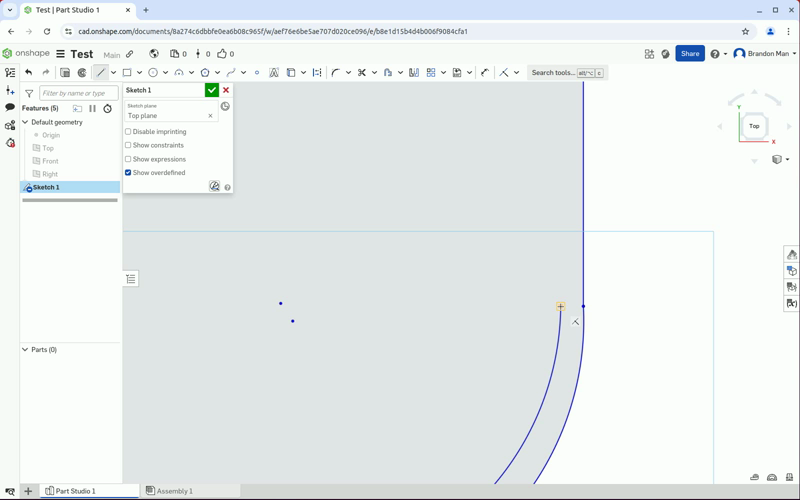
click(560, 306)
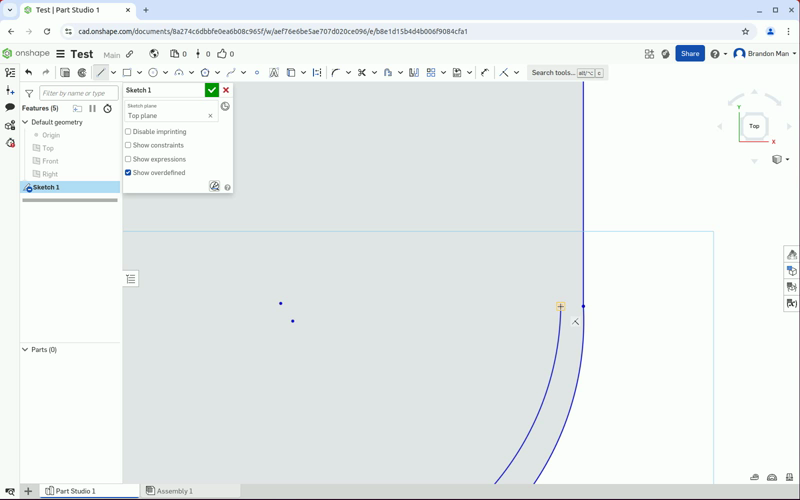
scroll(-6)
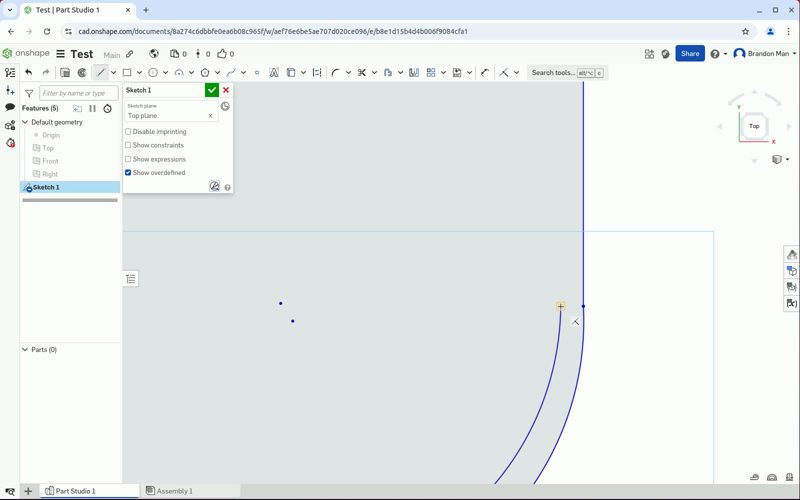
scroll(-6)
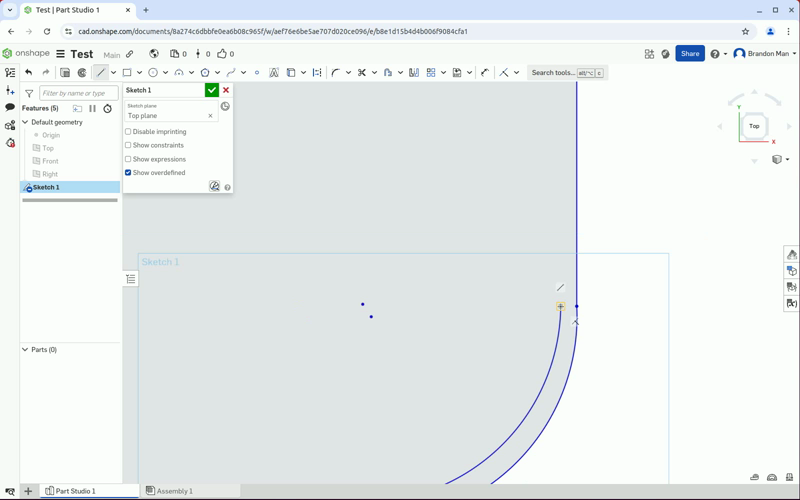
scroll(-6)
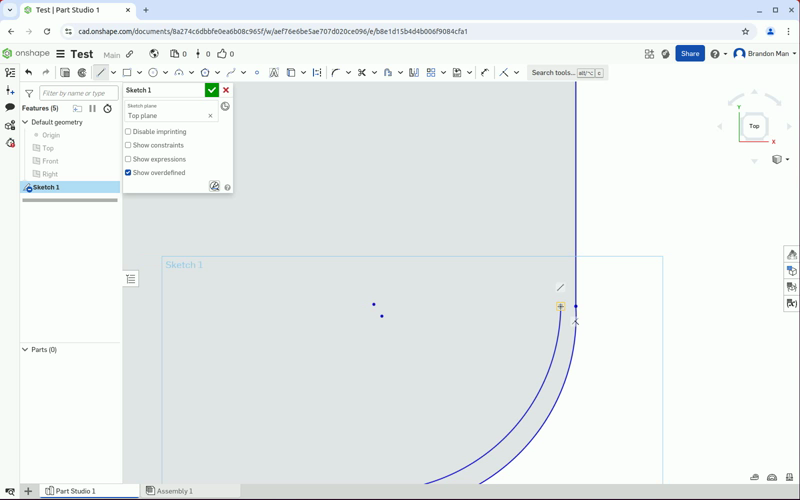
scroll(-6)
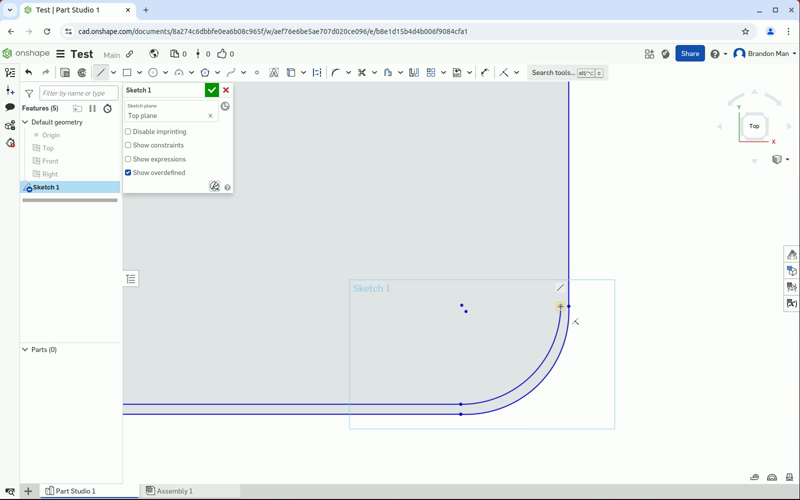
scroll(-6)
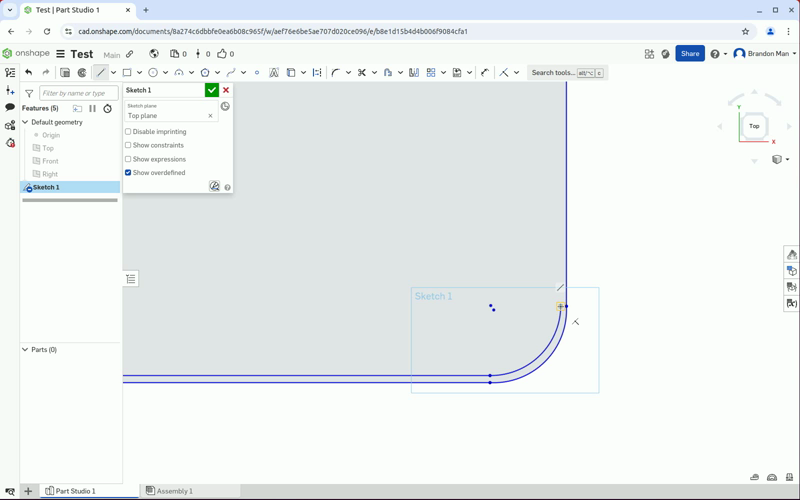
scroll(-6)
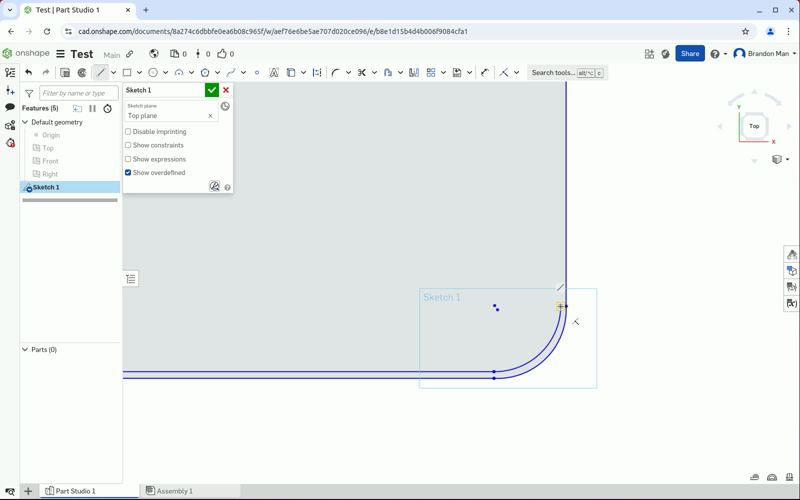
scroll(-6)
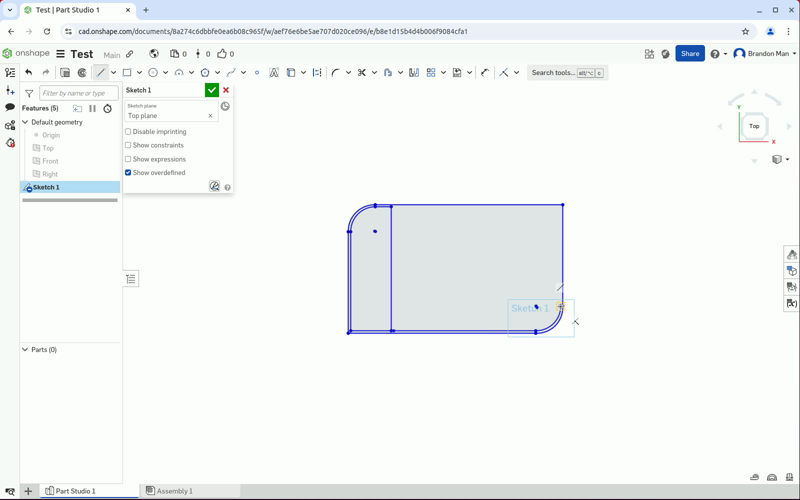
key_down(shift)
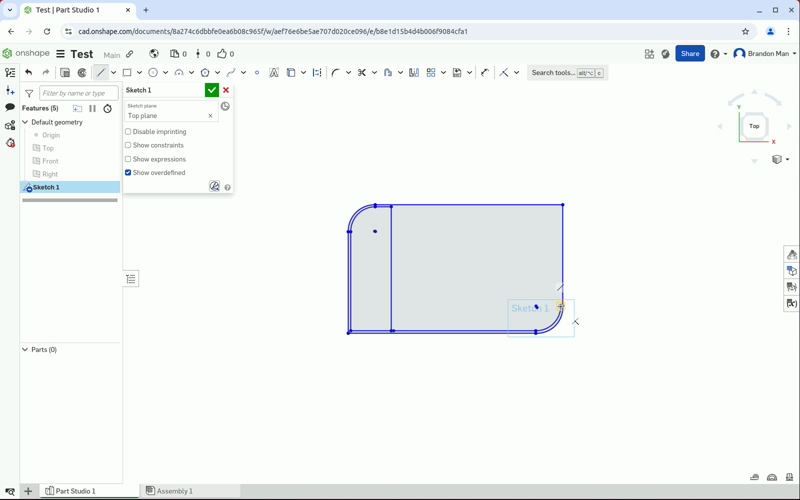
mouse_move(560, 227)
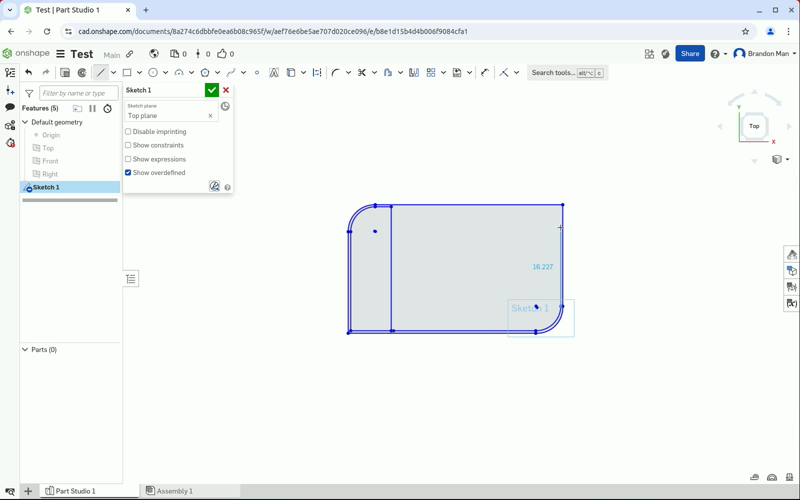
click(560, 227)
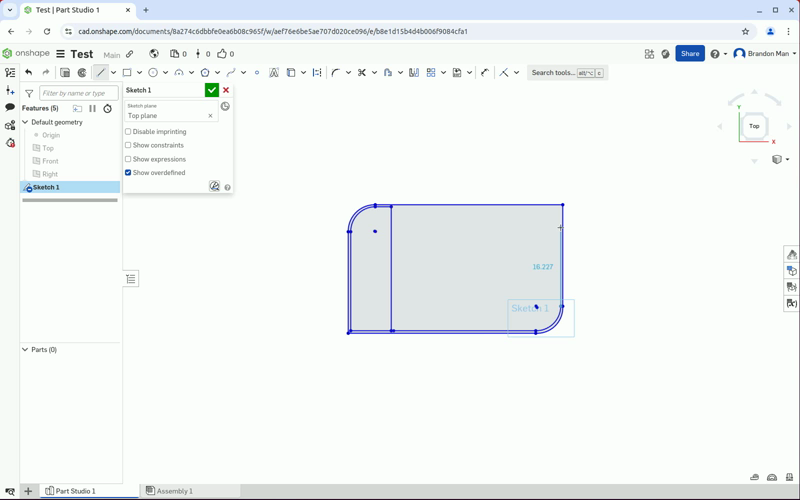
key_up(shift)
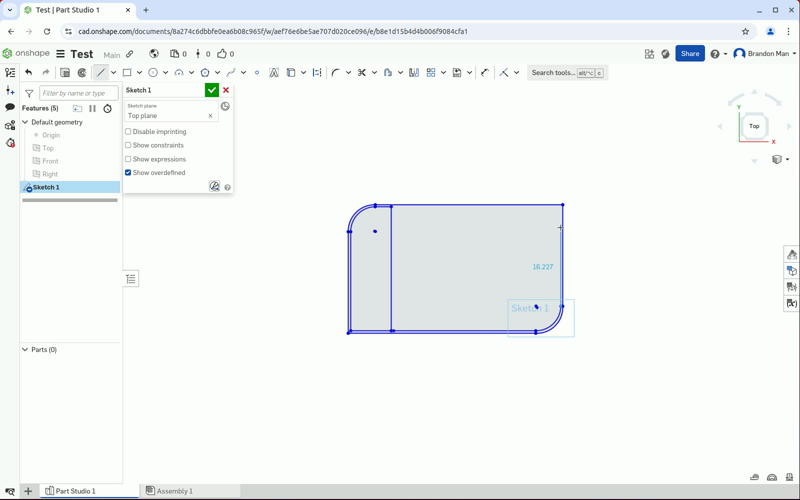
key_down(shift)
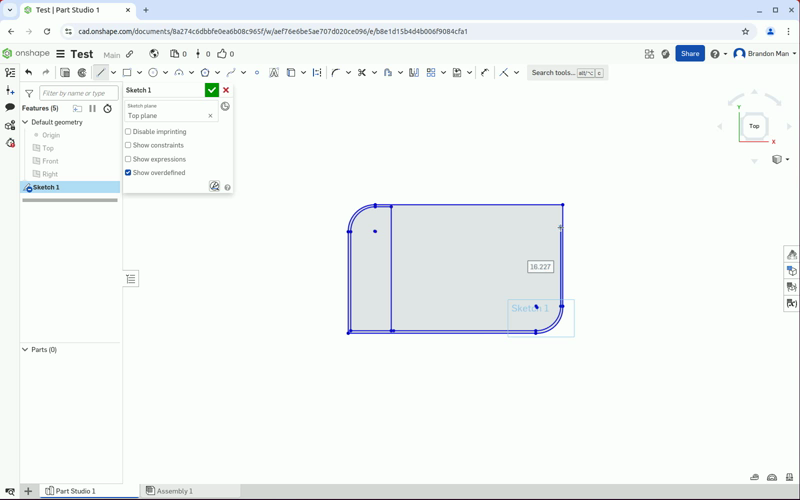
mouse_move(490, 227)
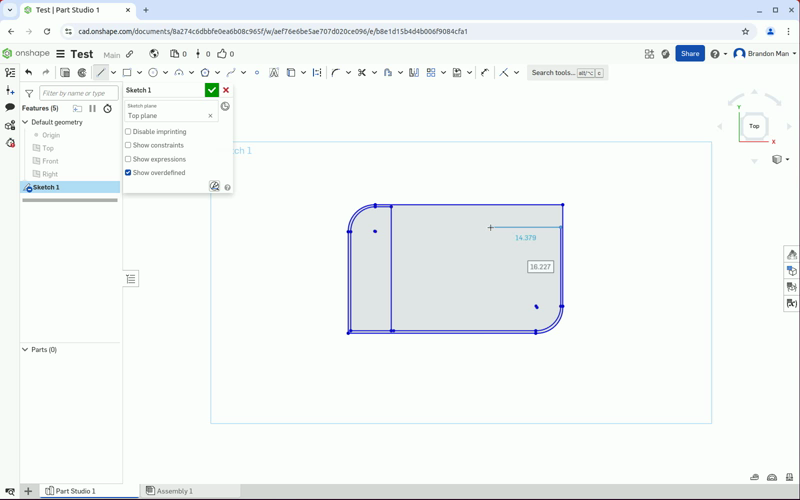
click(490, 227)
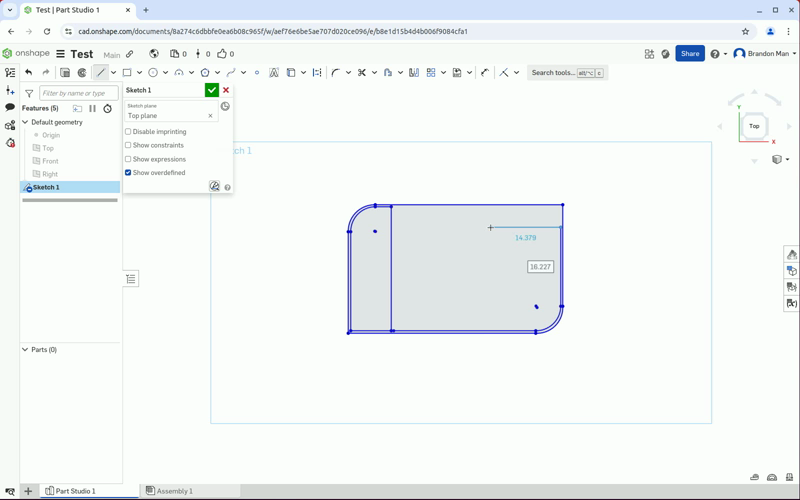
key_up(shift)
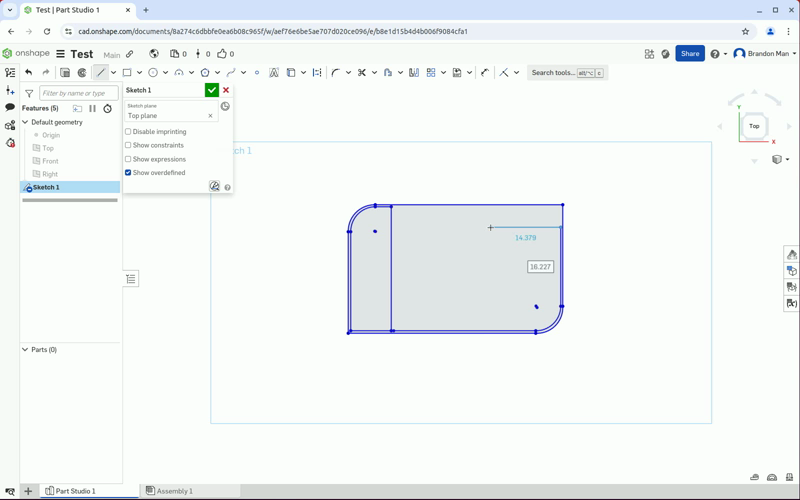
key_down(shift)
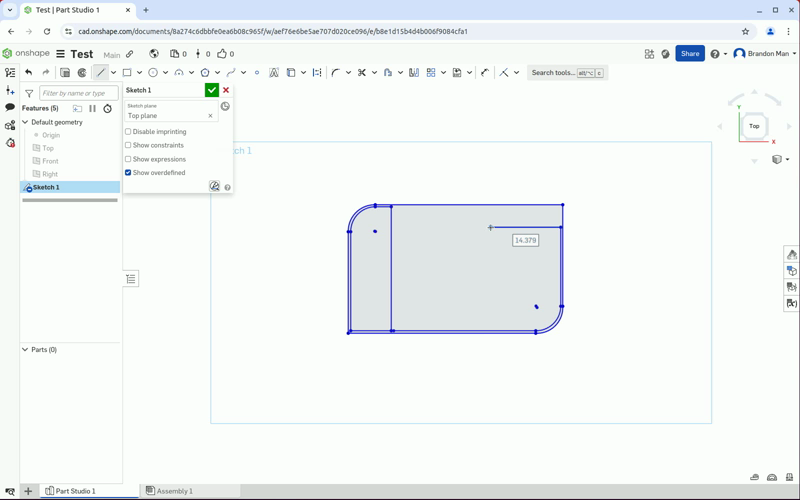
mouse_move(520, 227)
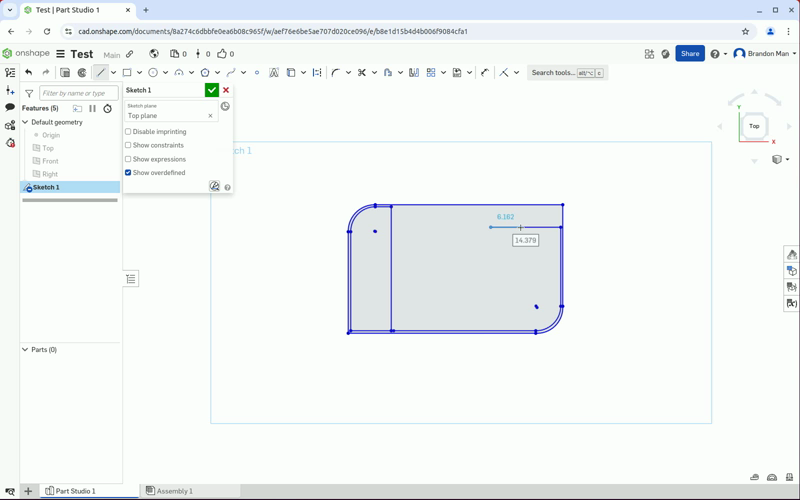
mouse_move(490, 225)
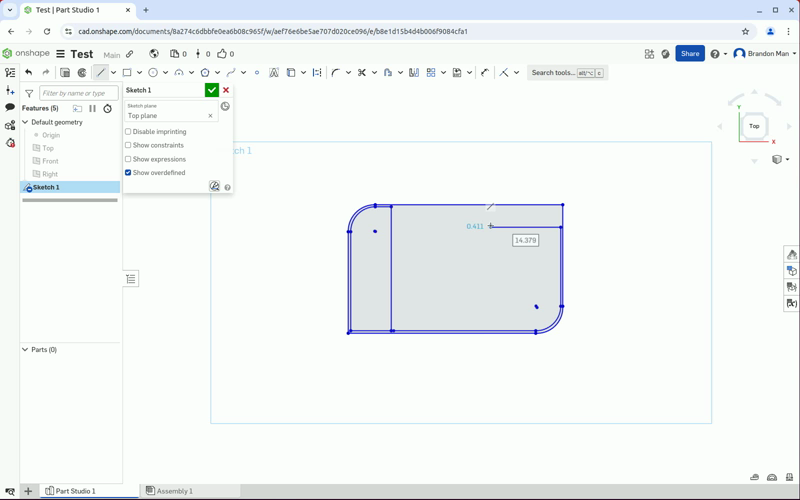
scroll(6)
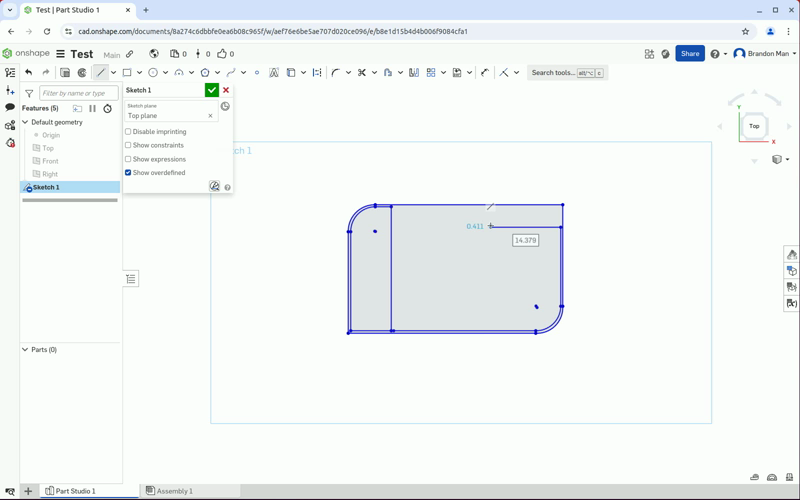
scroll(6)
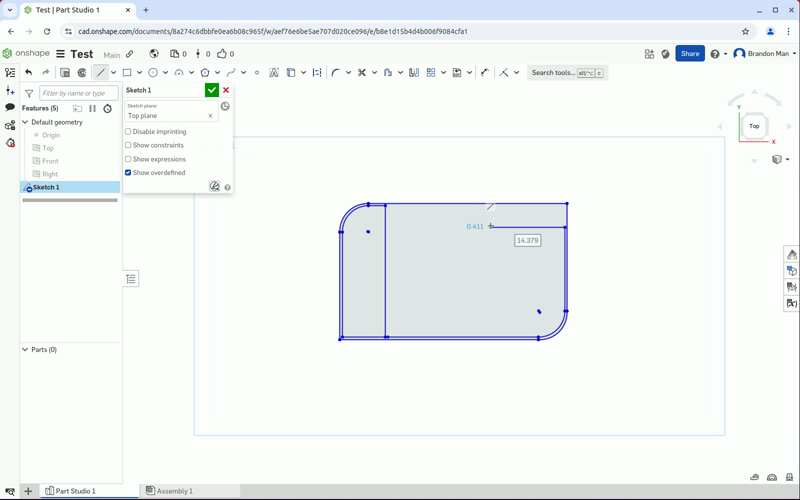
scroll(6)
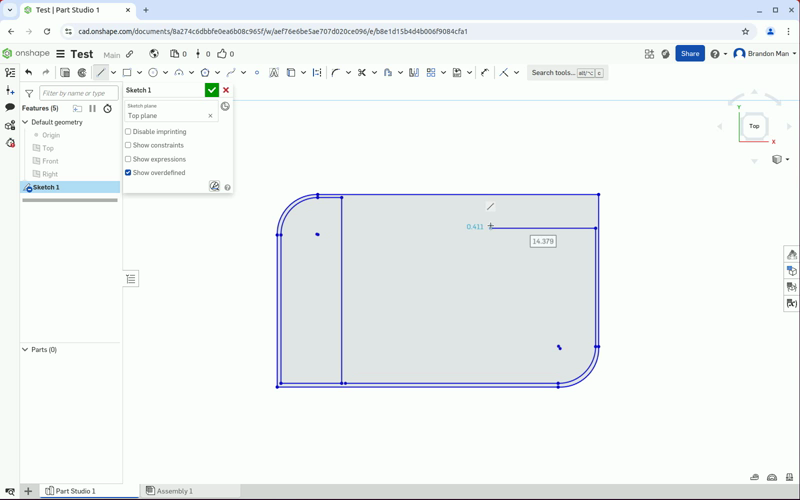
scroll(6)
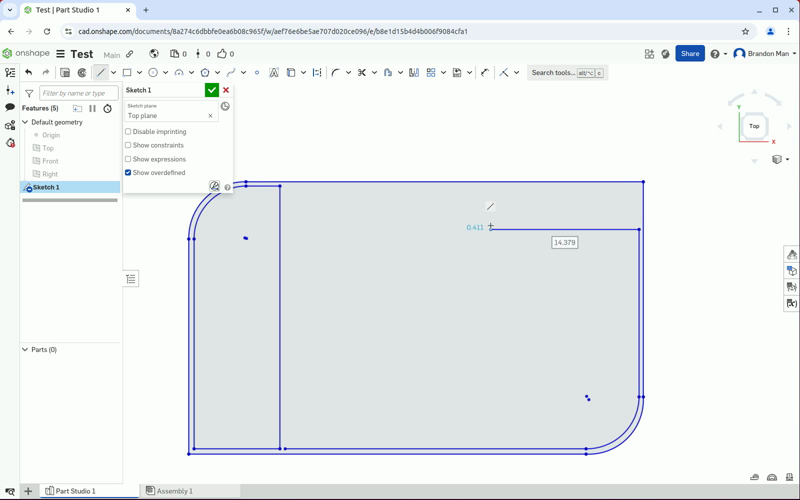
scroll(6)
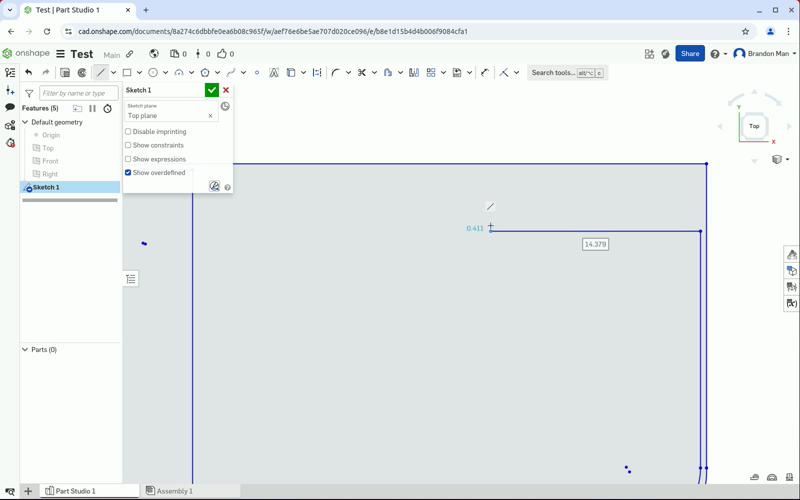
scroll(6)
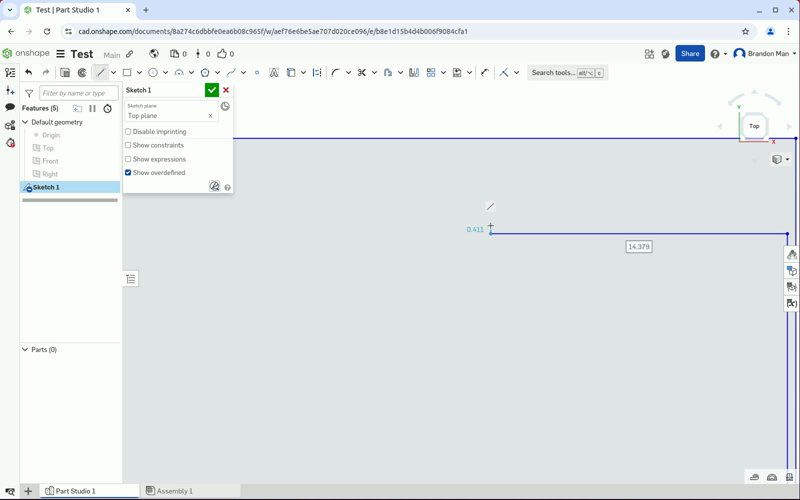
scroll(6)
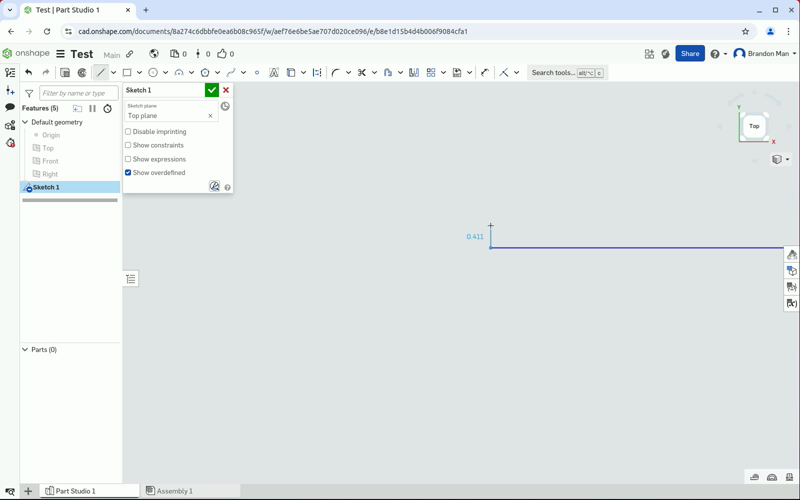
click(490, 225)
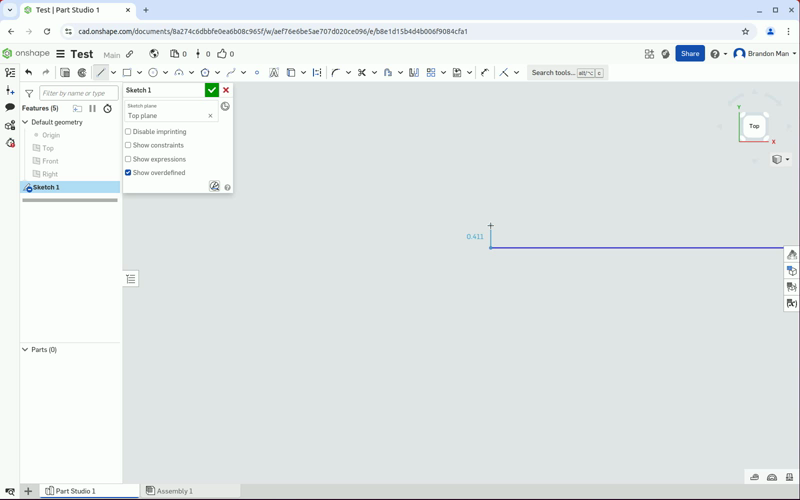
scroll(-6)
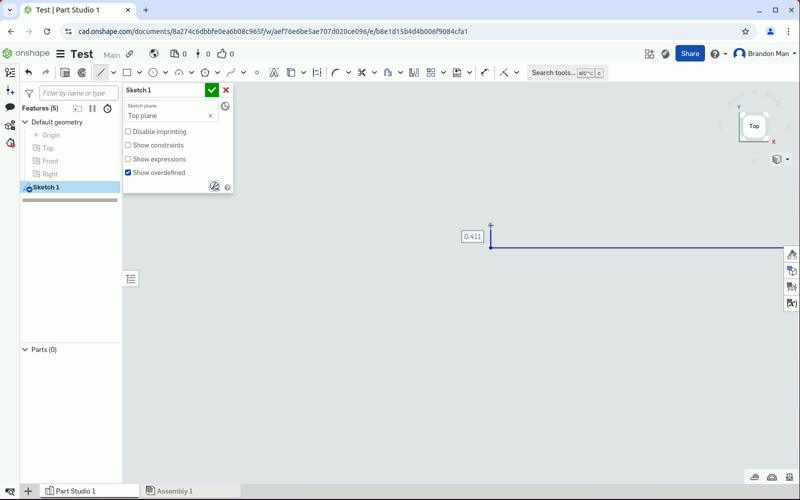
scroll(-6)
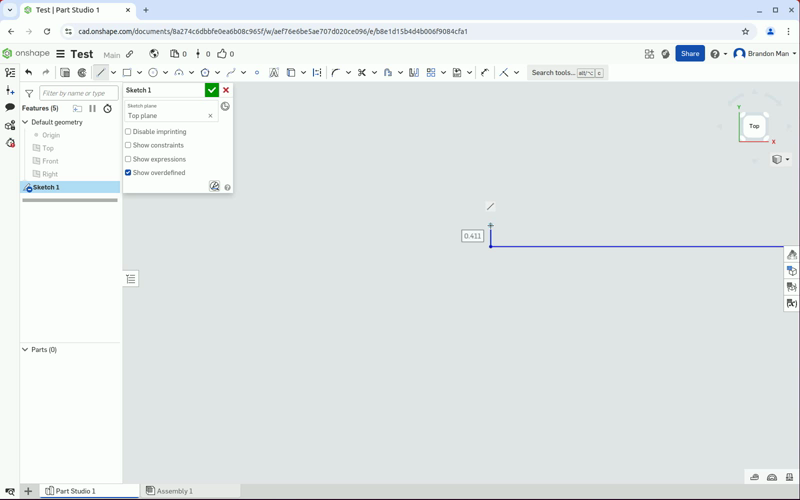
scroll(-6)
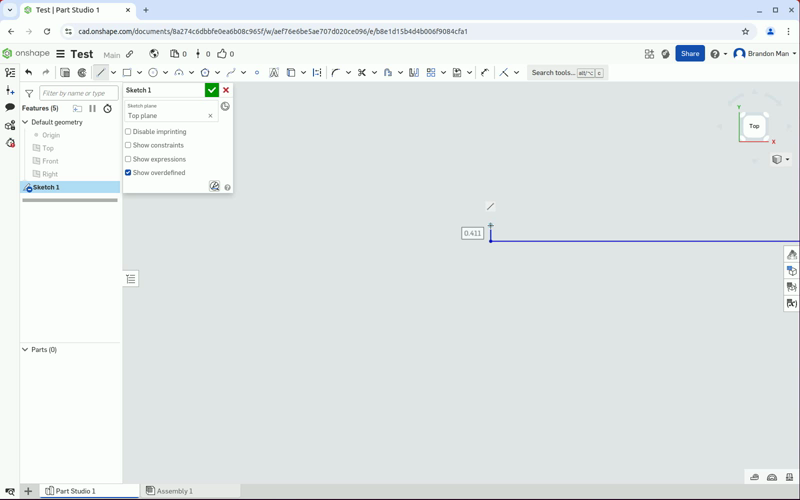
scroll(-6)
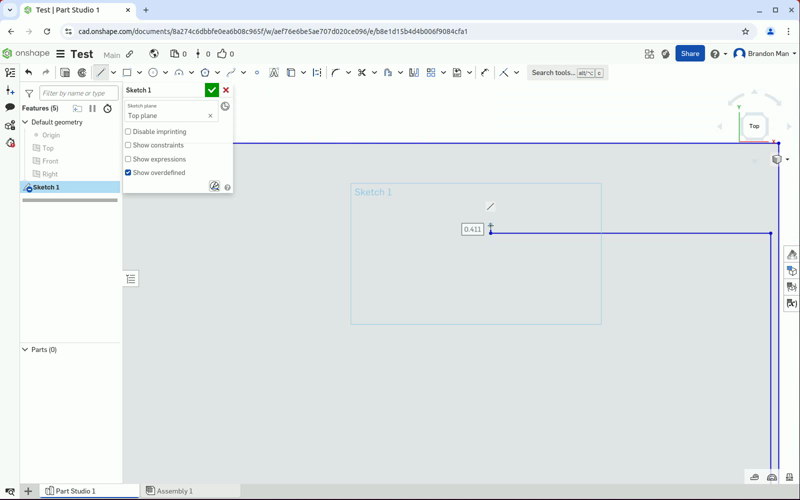
scroll(-6)
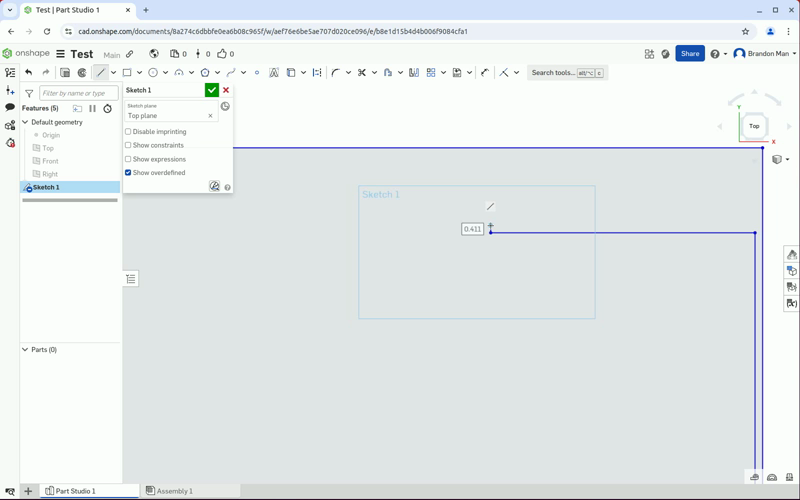
scroll(-6)
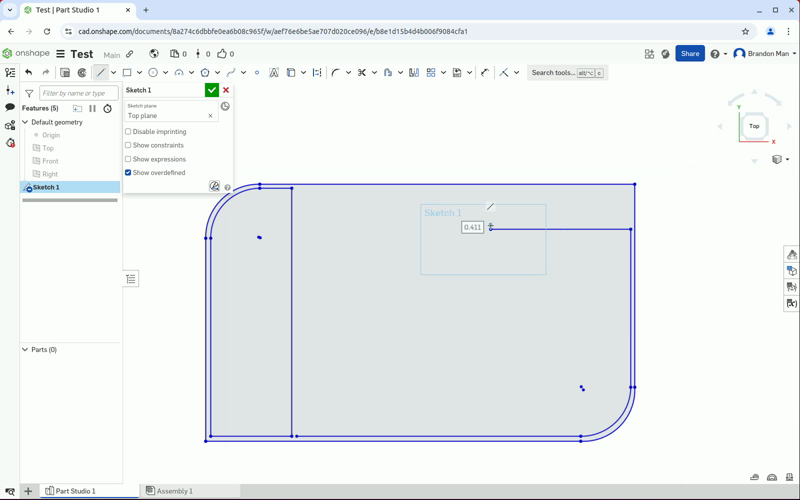
scroll(-6)
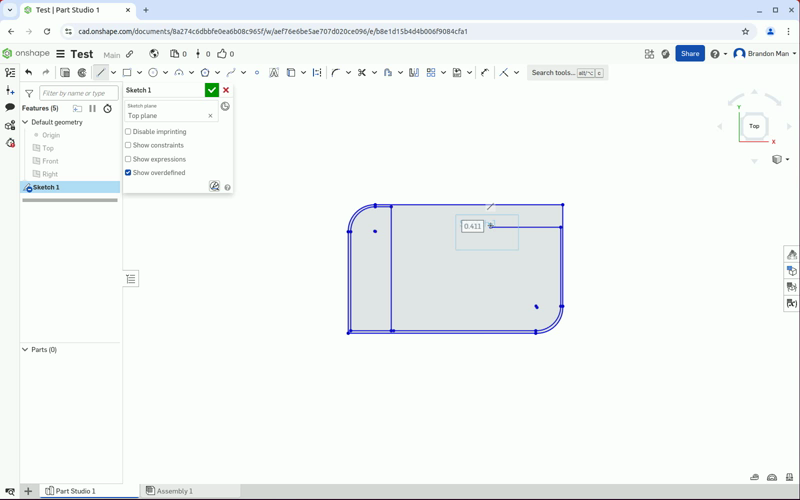
key_up(shift)
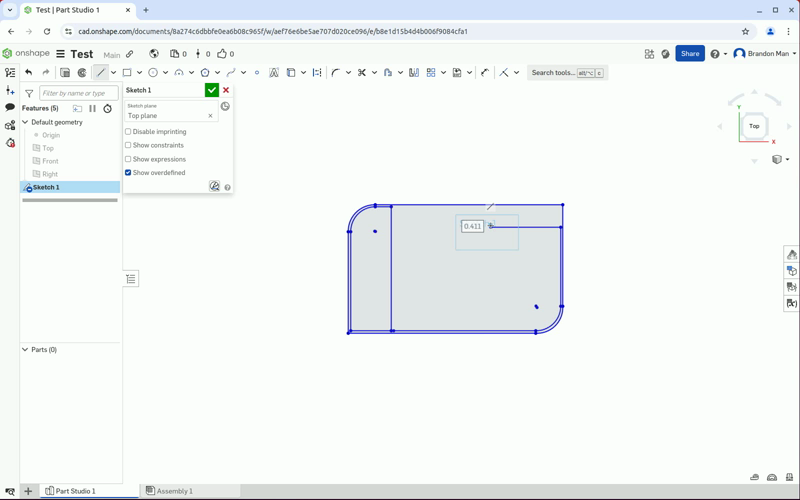
key_down(shift)
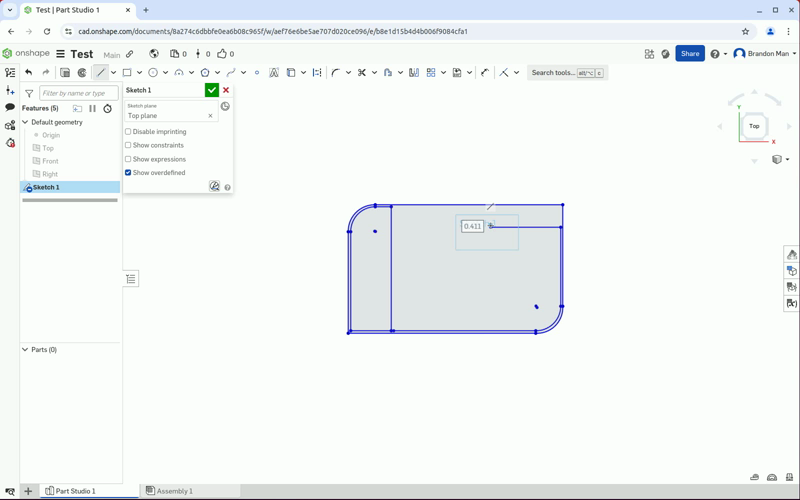
mouse_move(560, 225)
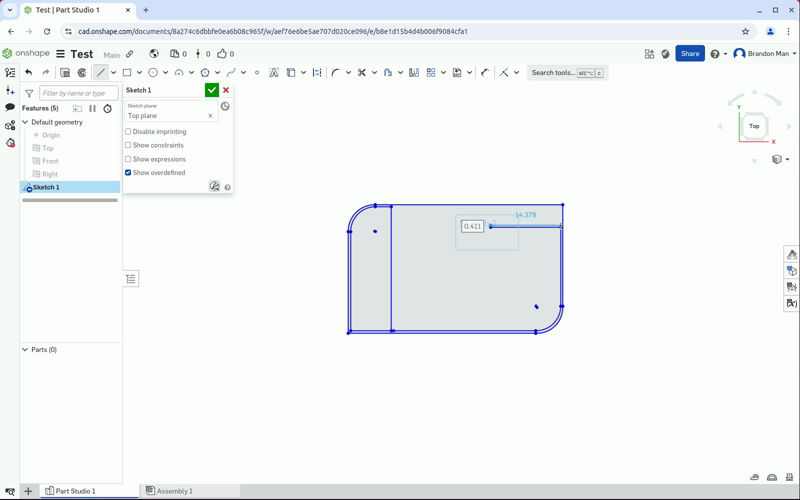
scroll(6)
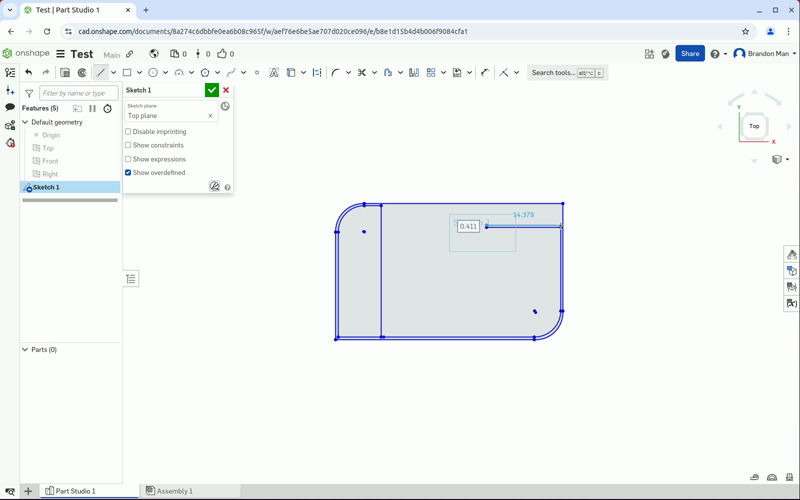
scroll(6)
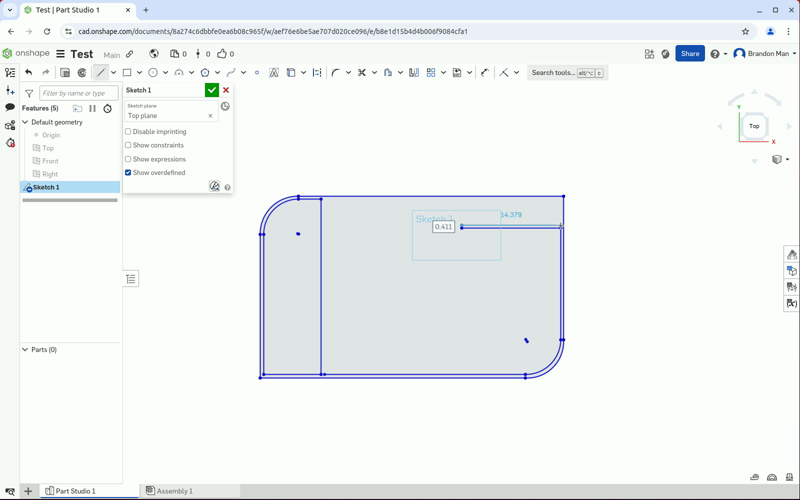
scroll(6)
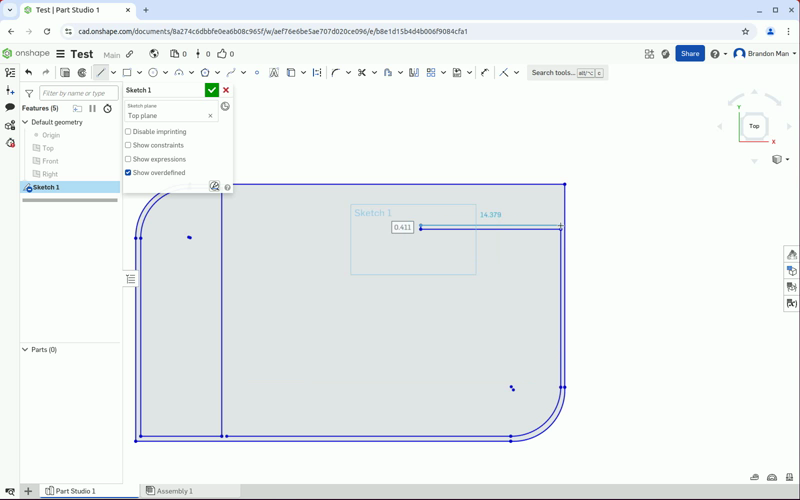
scroll(6)
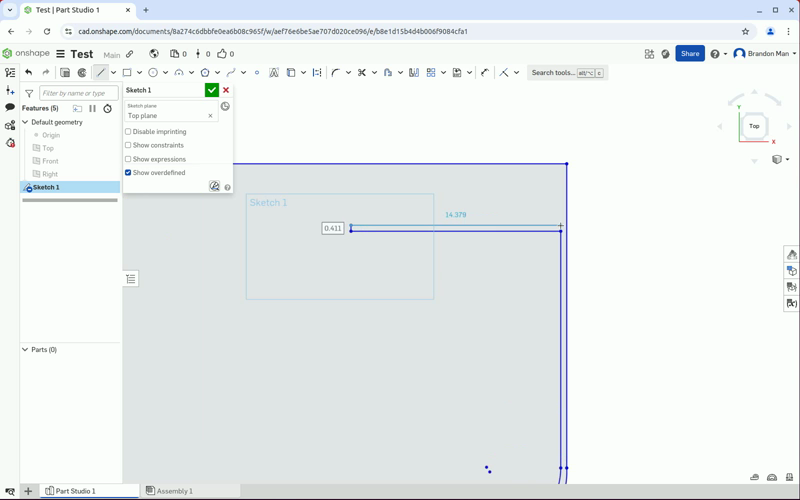
scroll(6)
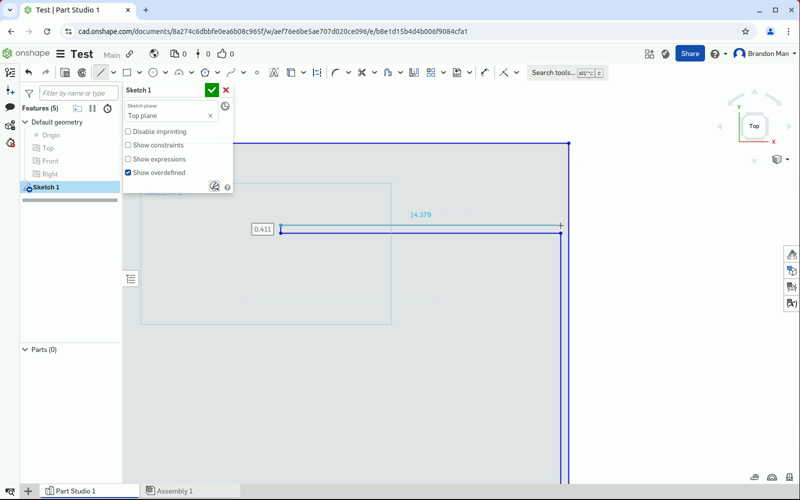
scroll(6)
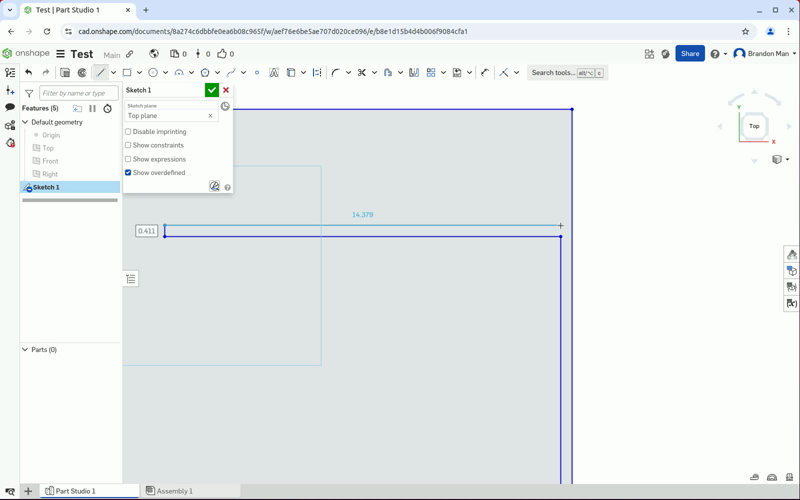
scroll(6)
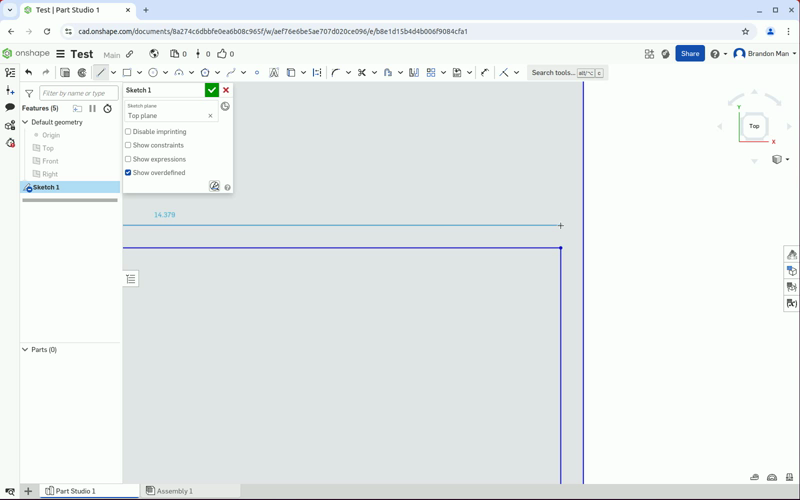
click(560, 225)
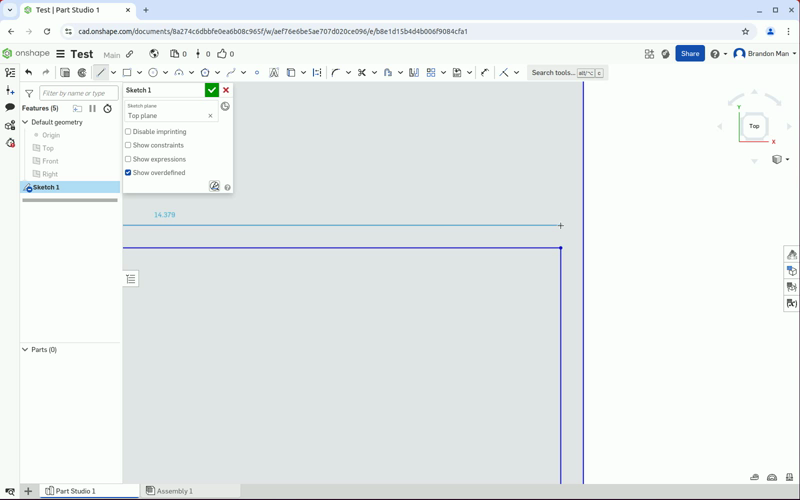
scroll(-6)
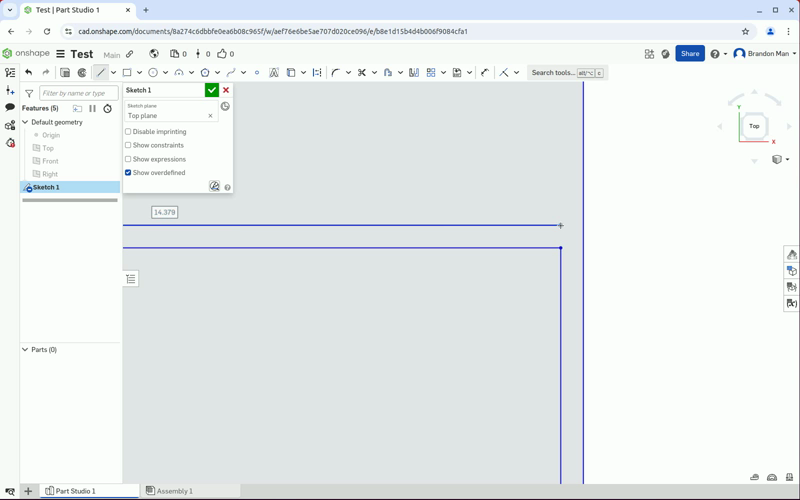
scroll(-6)
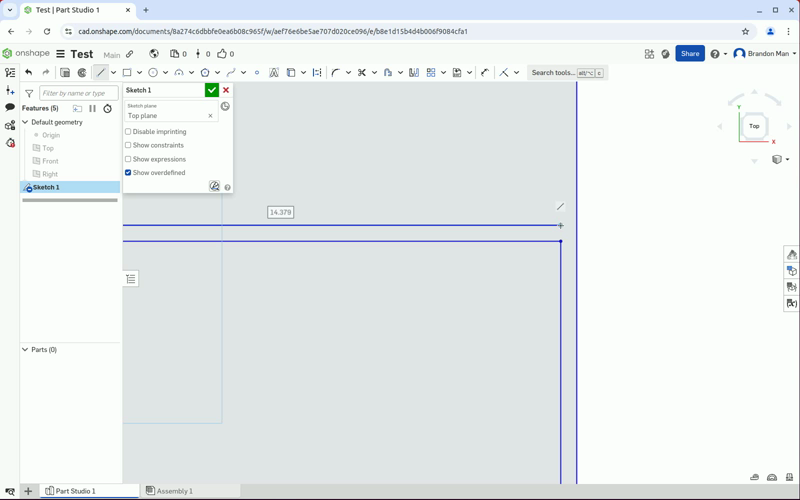
scroll(-6)
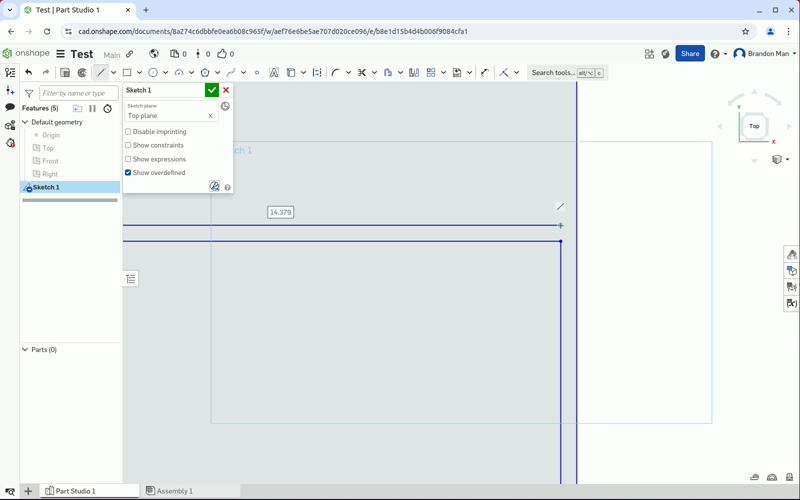
scroll(-6)
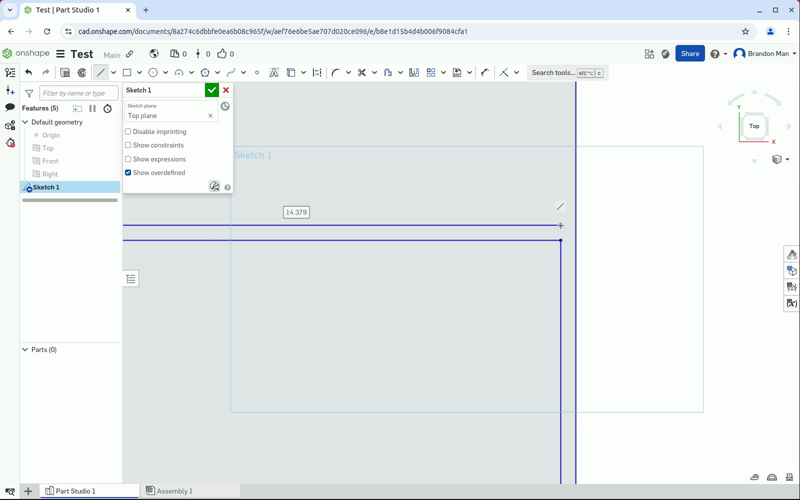
scroll(-6)
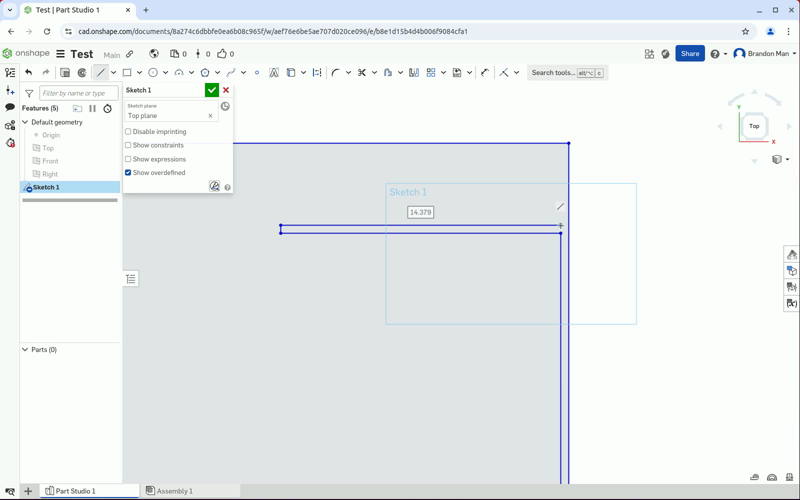
scroll(-6)
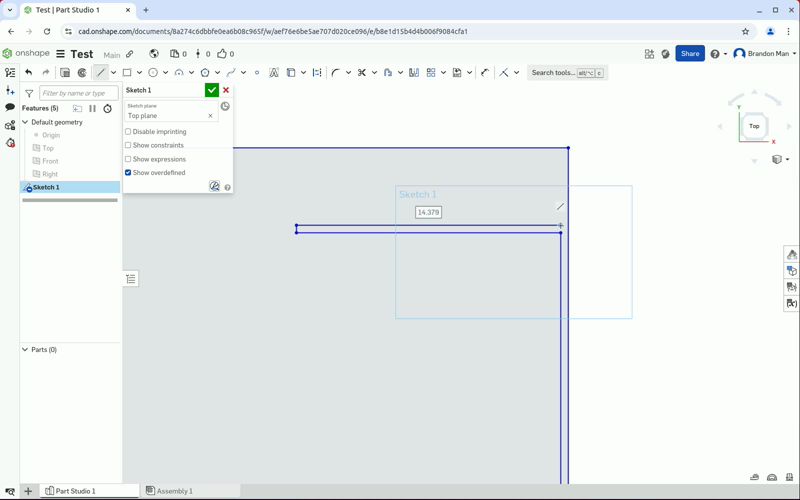
scroll(-6)
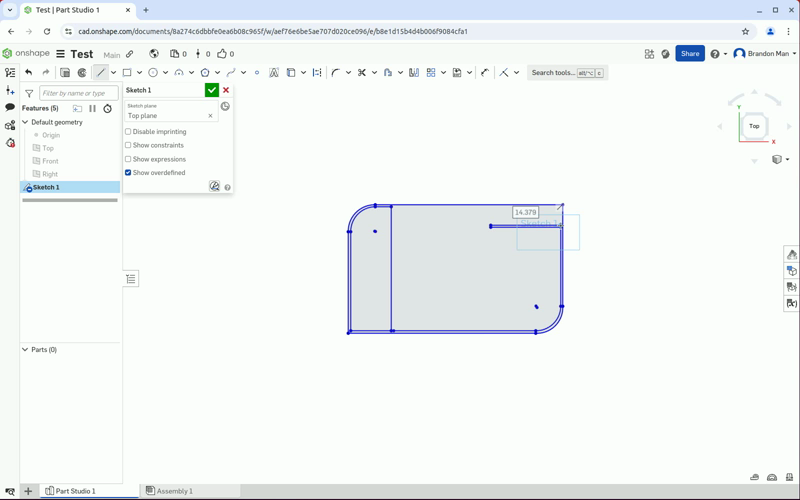
key_up(shift)
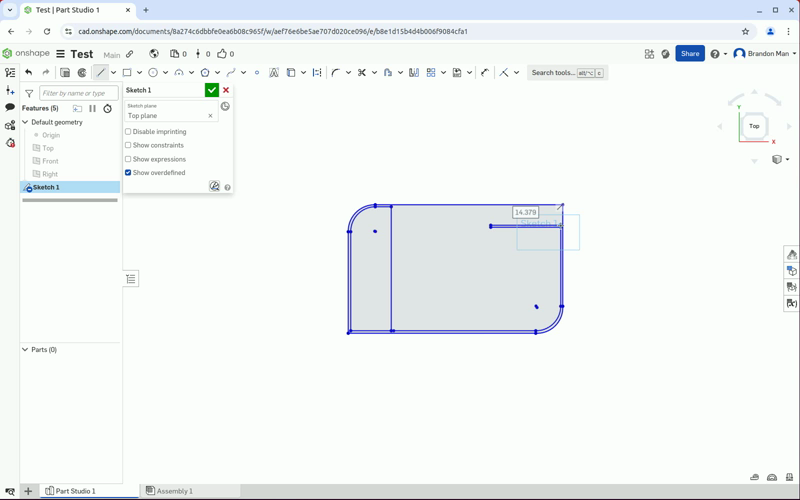
key_down(shift)
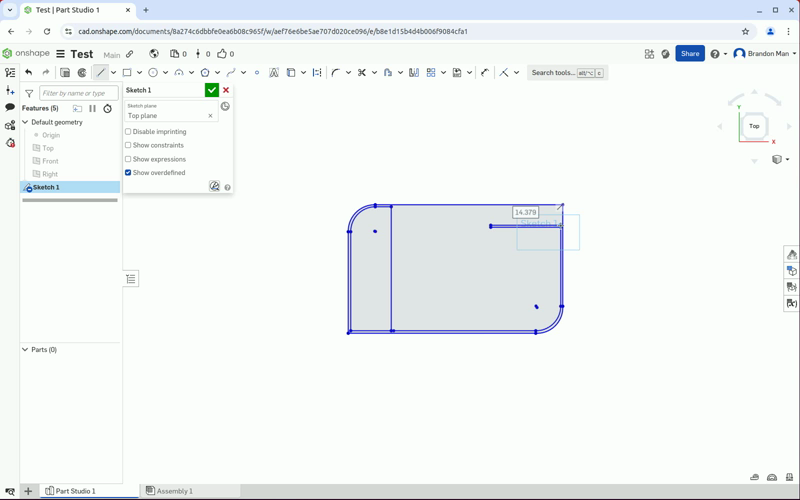
mouse_move(589, 225)
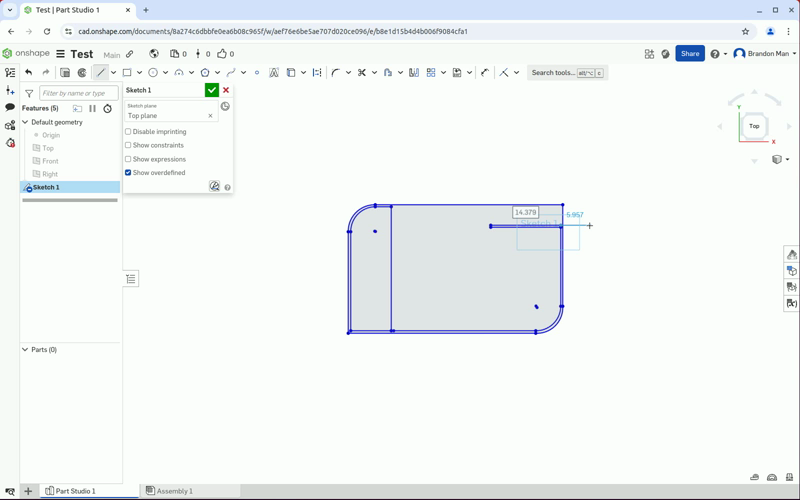
mouse_move(560, 206)
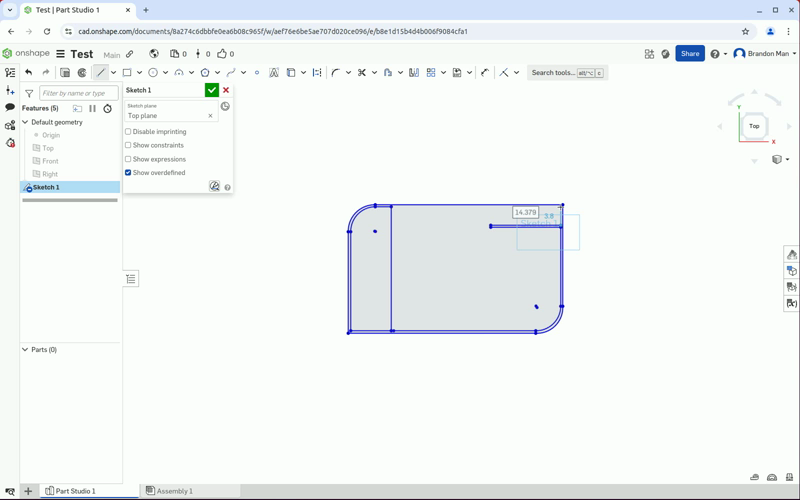
scroll(6)
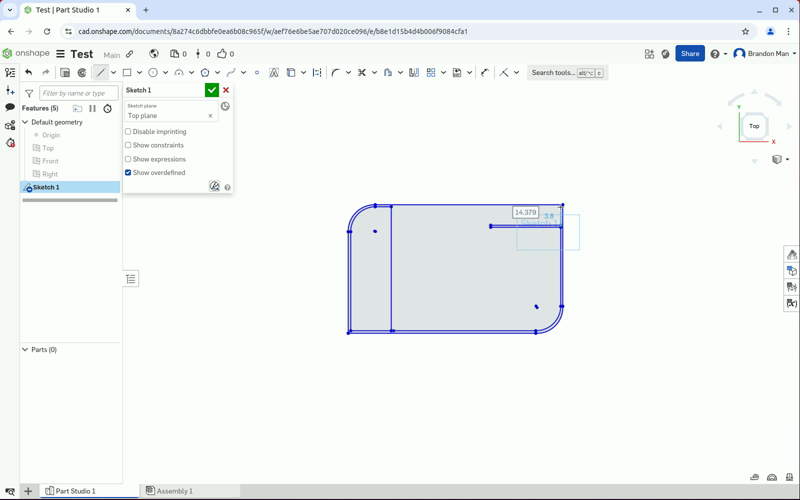
scroll(6)
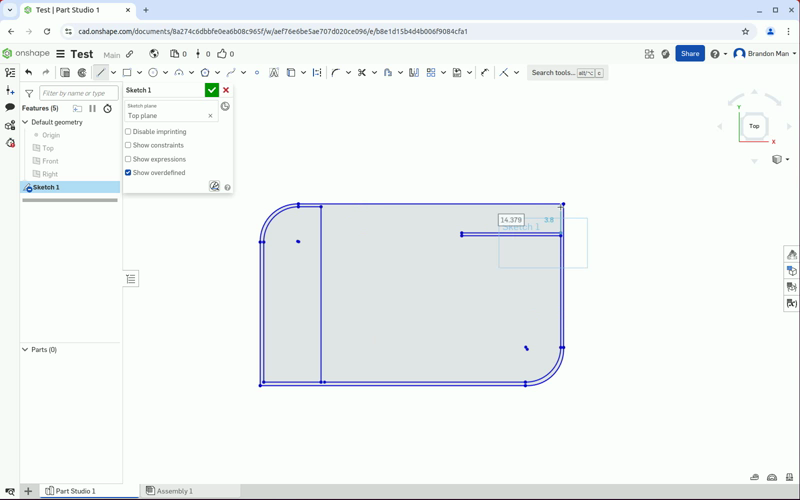
scroll(6)
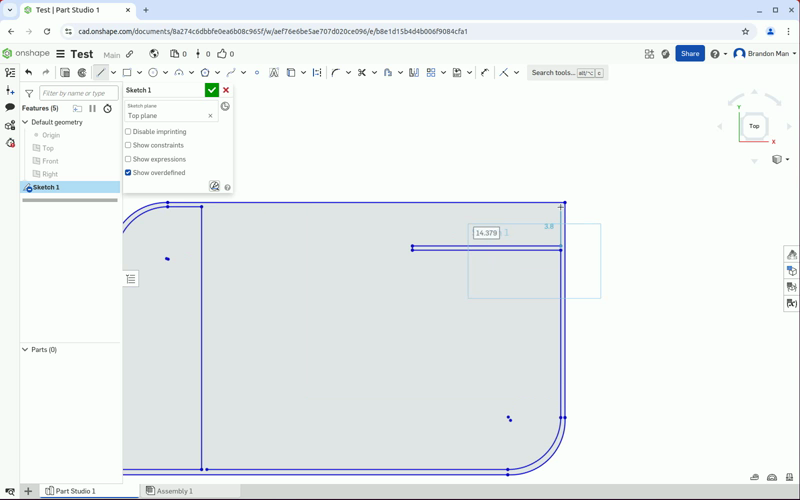
scroll(6)
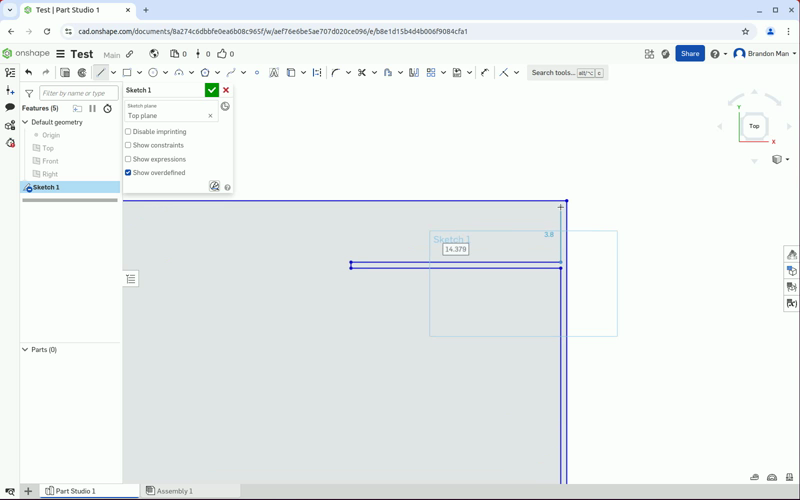
scroll(6)
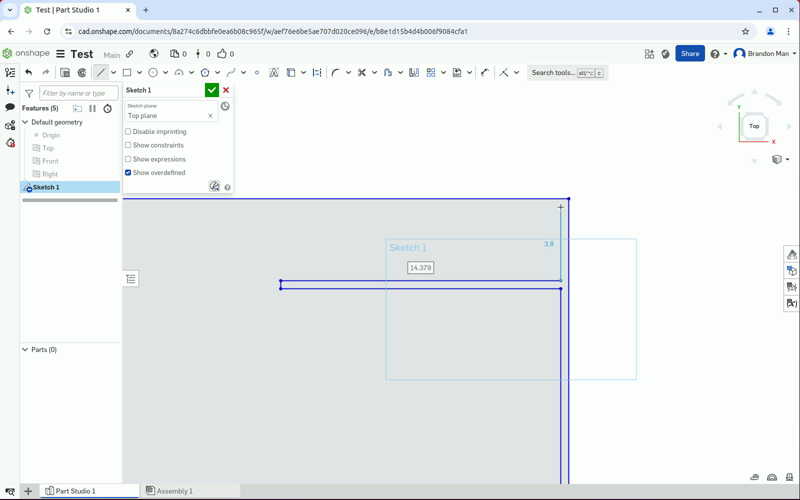
scroll(6)
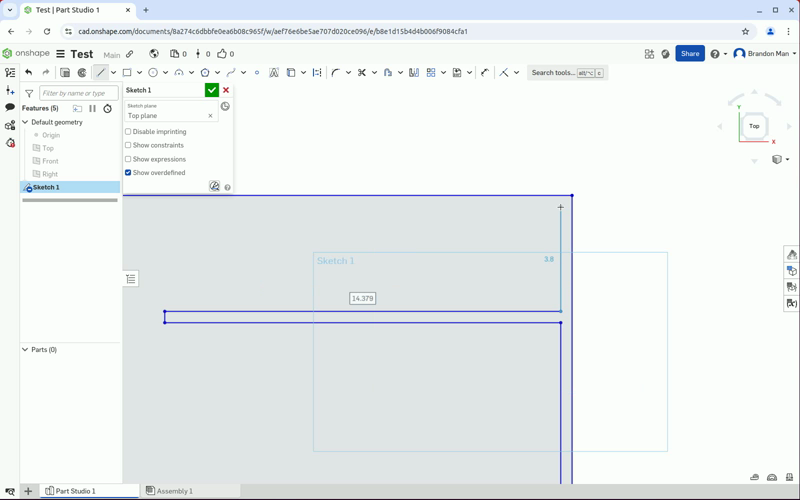
scroll(6)
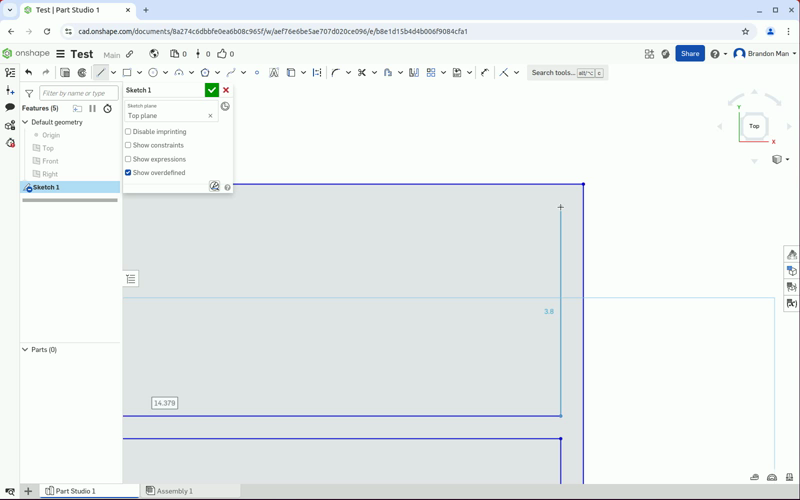
click(560, 206)
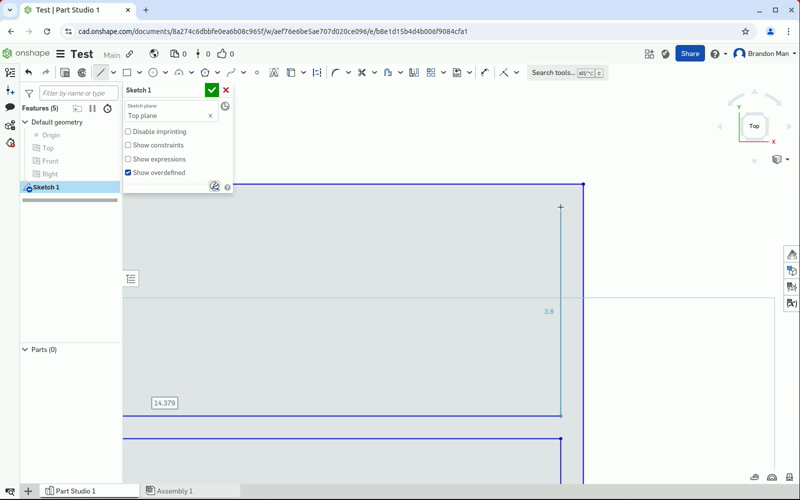
scroll(-6)
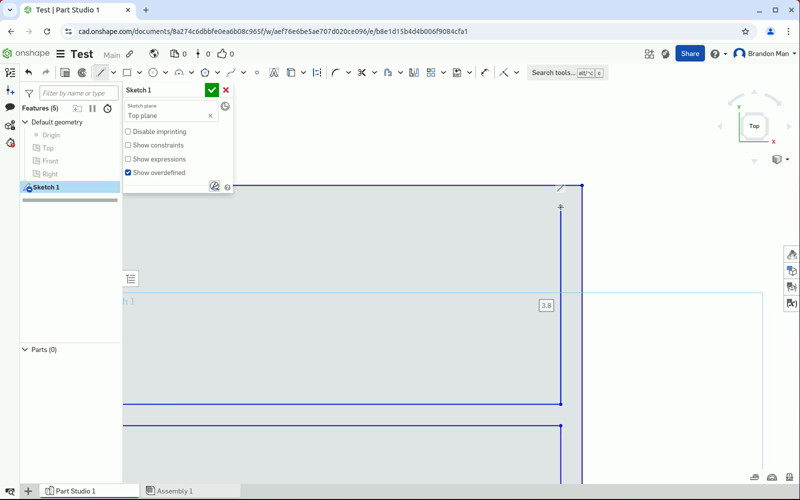
scroll(-6)
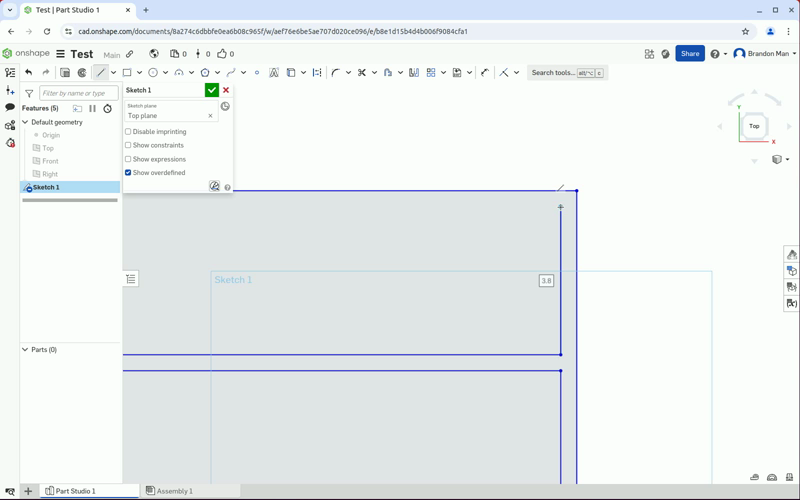
scroll(-6)
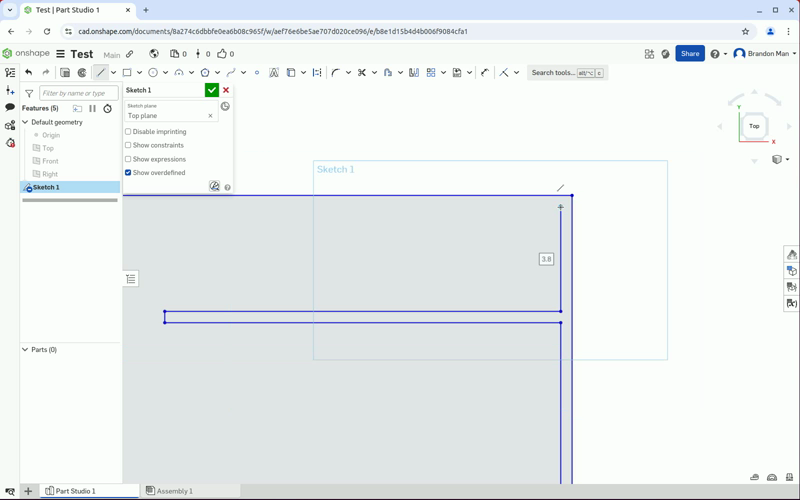
scroll(-6)
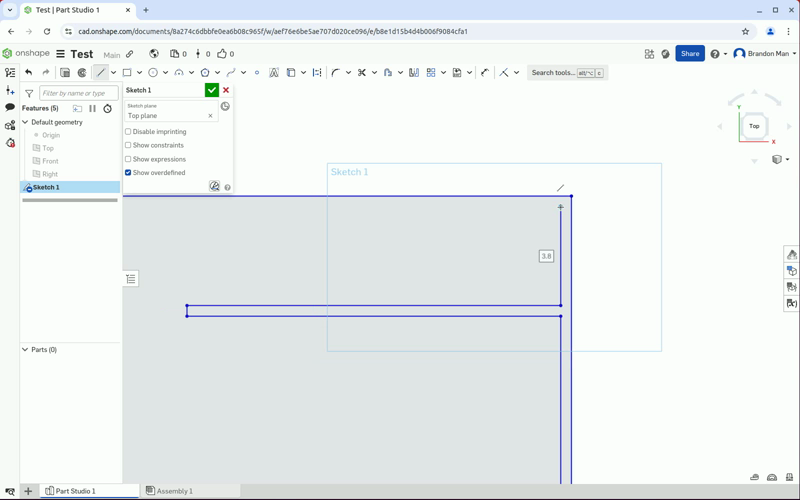
scroll(-6)
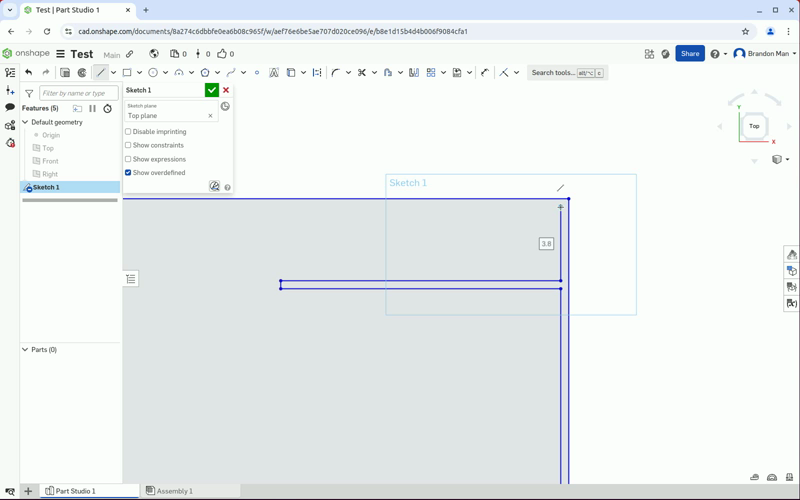
scroll(-6)
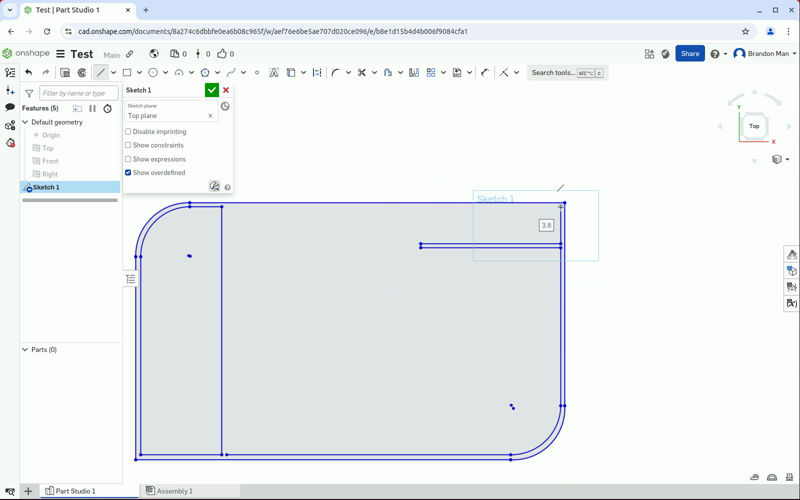
scroll(-6)
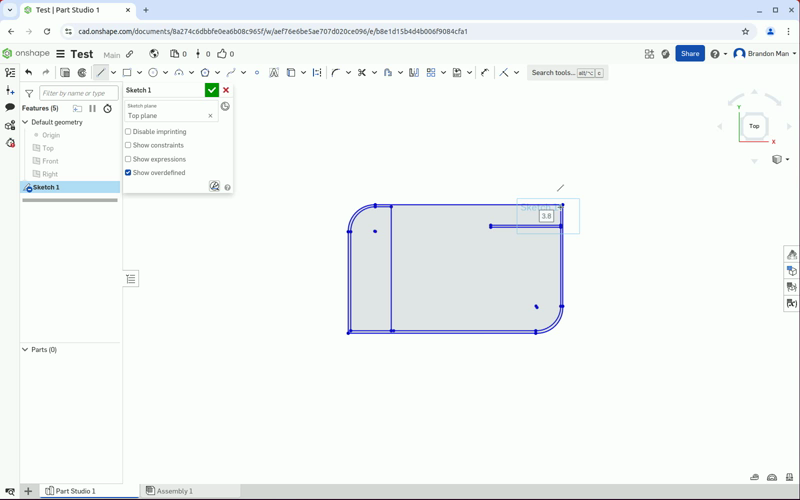
key_up(shift)
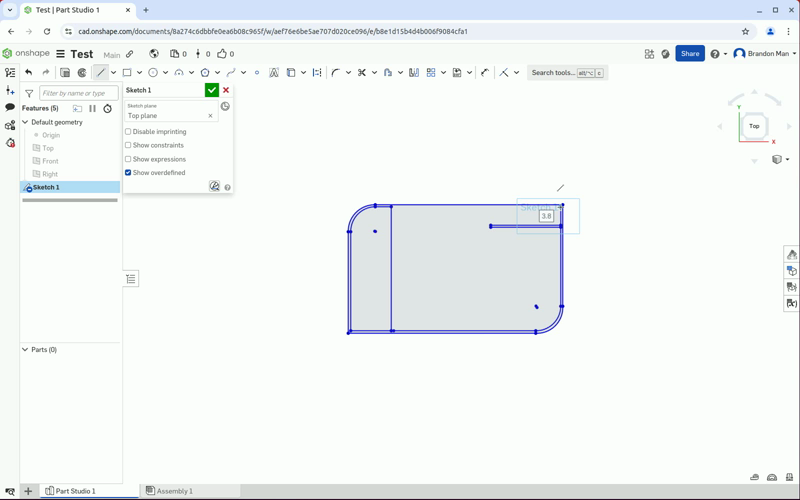
key_down(shift)
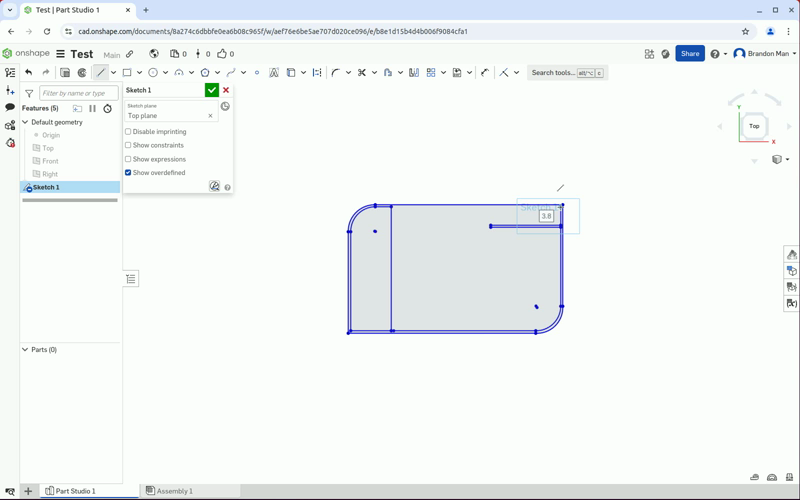
mouse_move(393, 206)
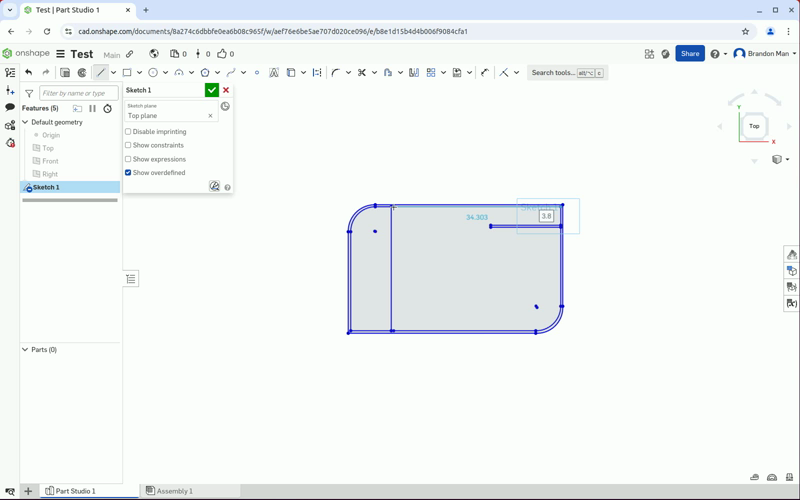
scroll(6)
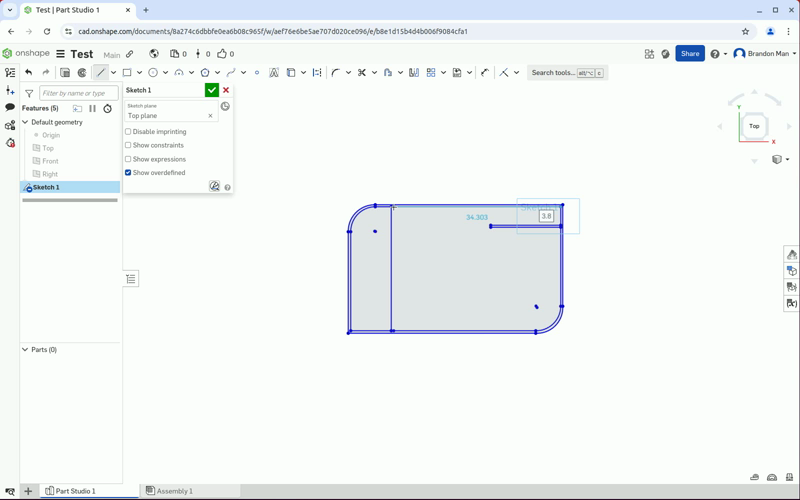
scroll(6)
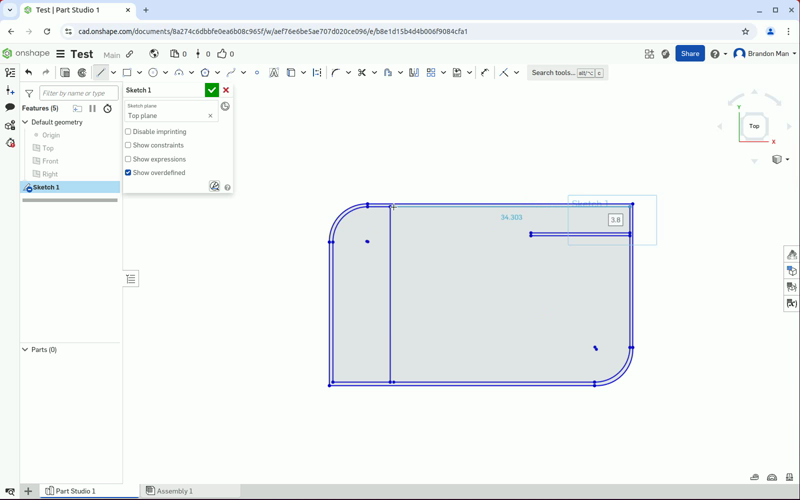
scroll(6)
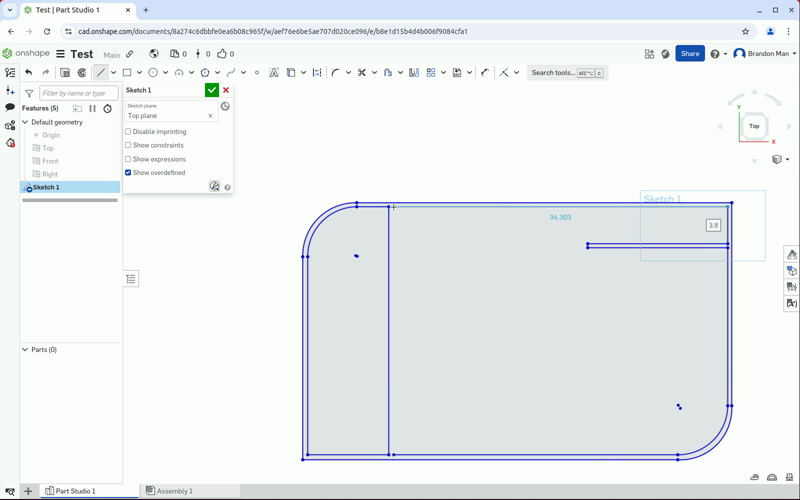
scroll(6)
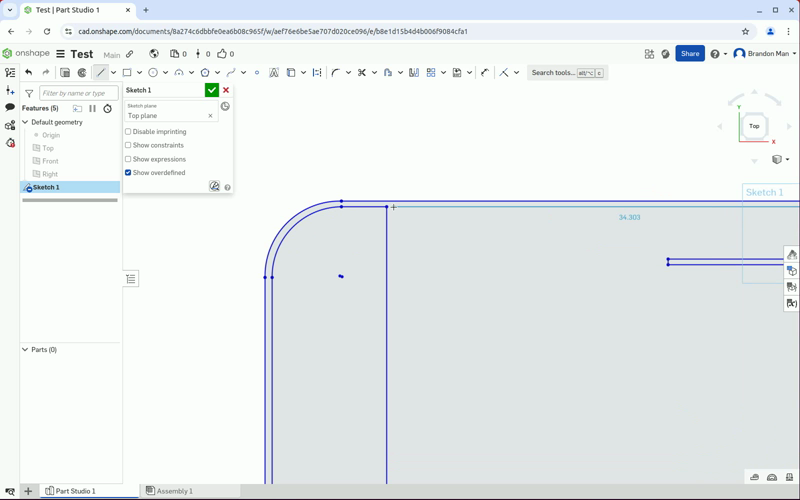
scroll(6)
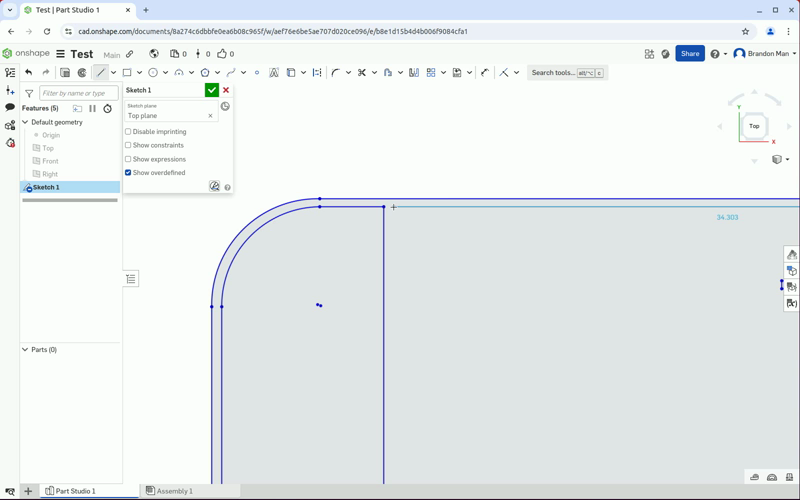
scroll(6)
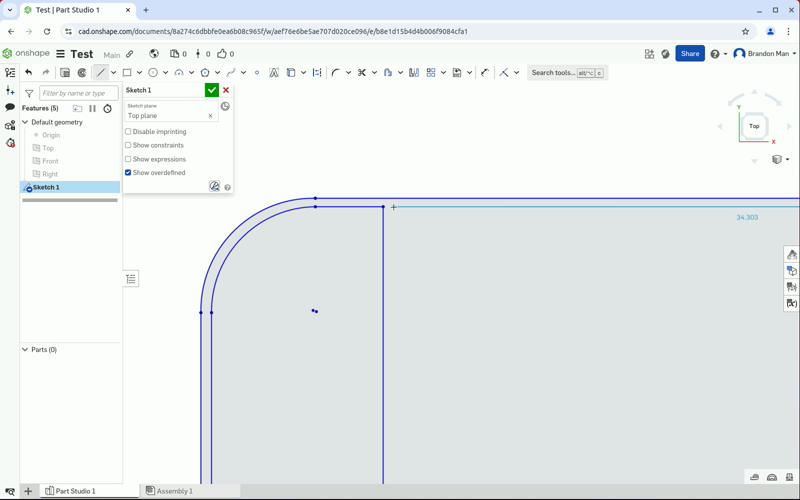
scroll(6)
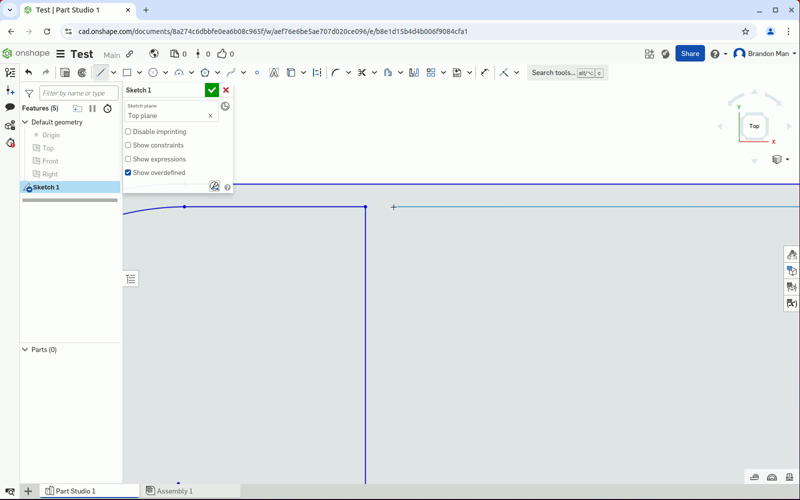
click(393, 206)
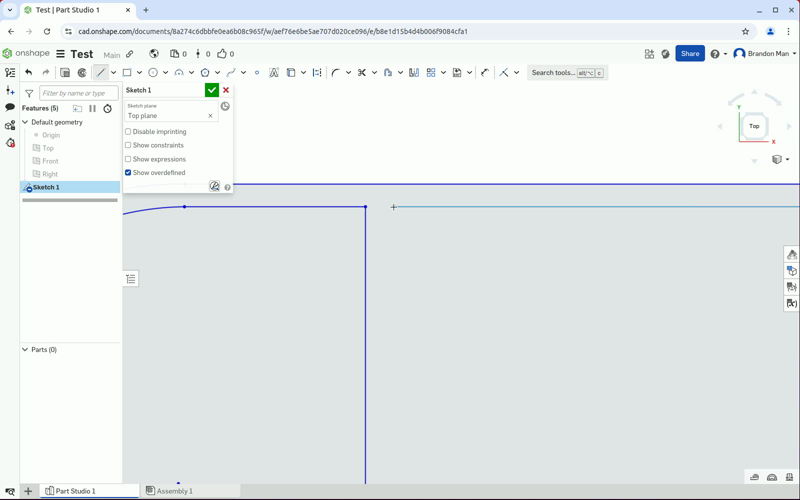
scroll(-6)
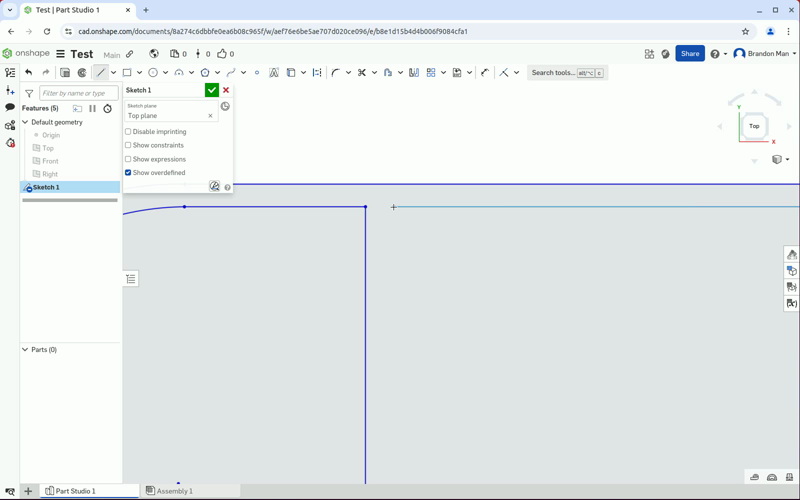
scroll(-6)
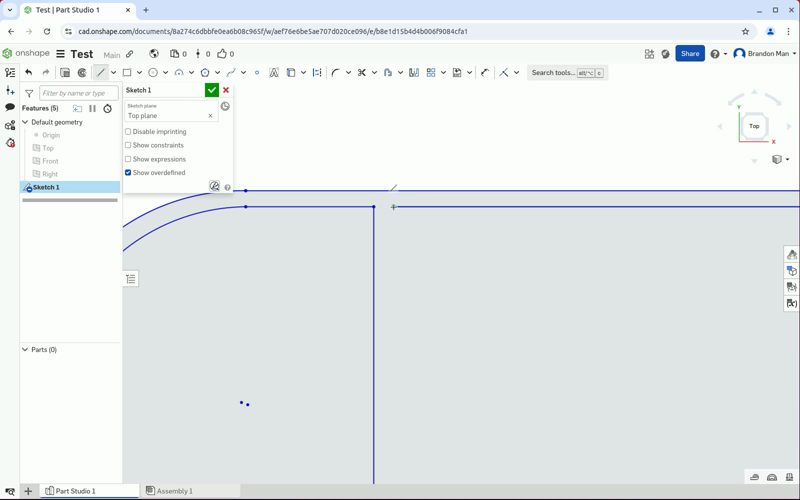
scroll(-6)
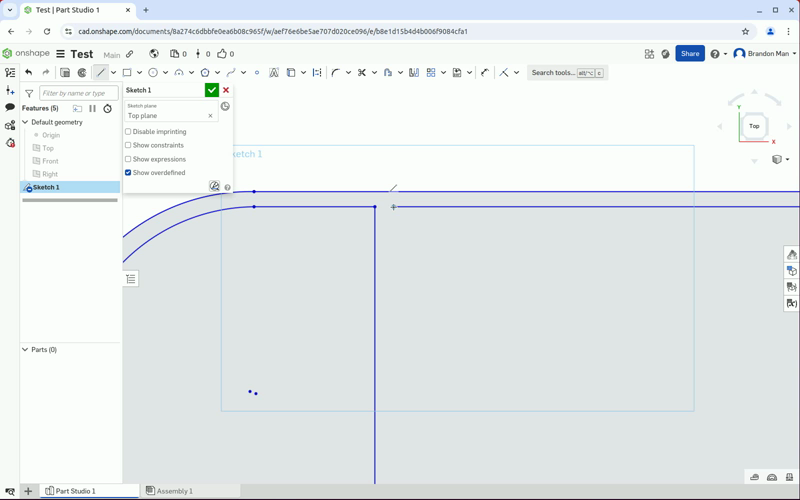
scroll(-6)
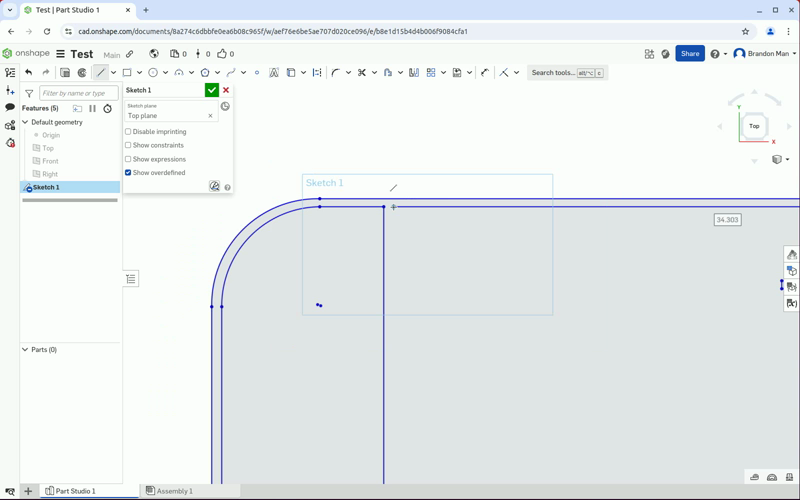
scroll(-6)
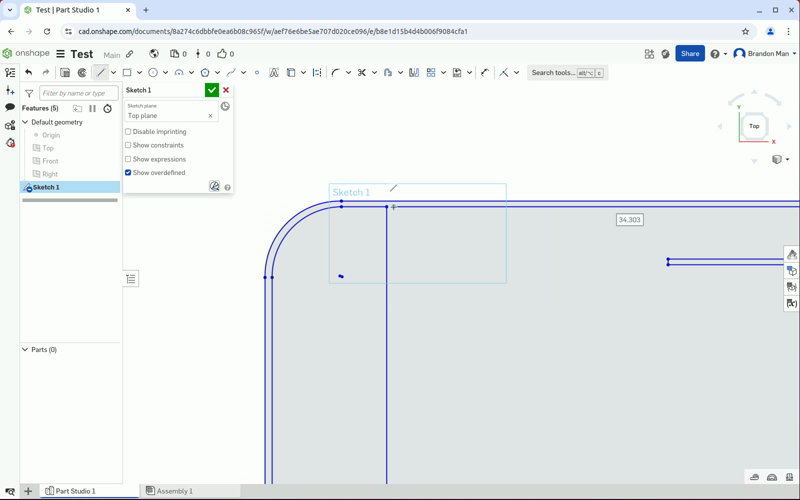
scroll(-6)
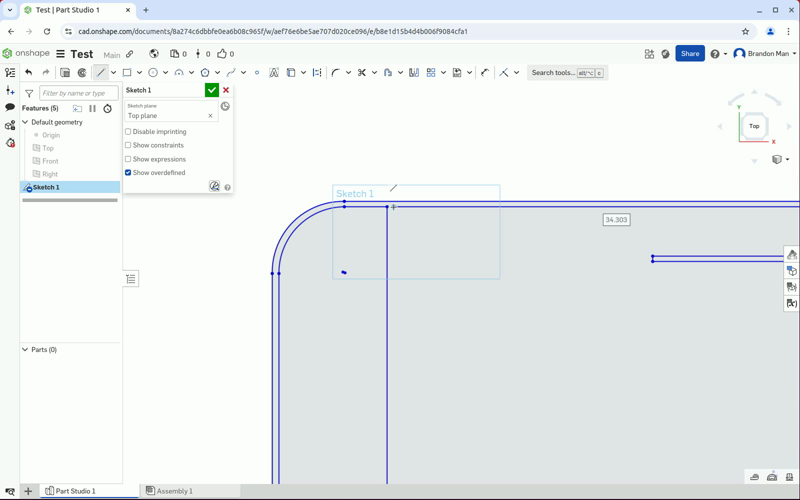
scroll(-6)
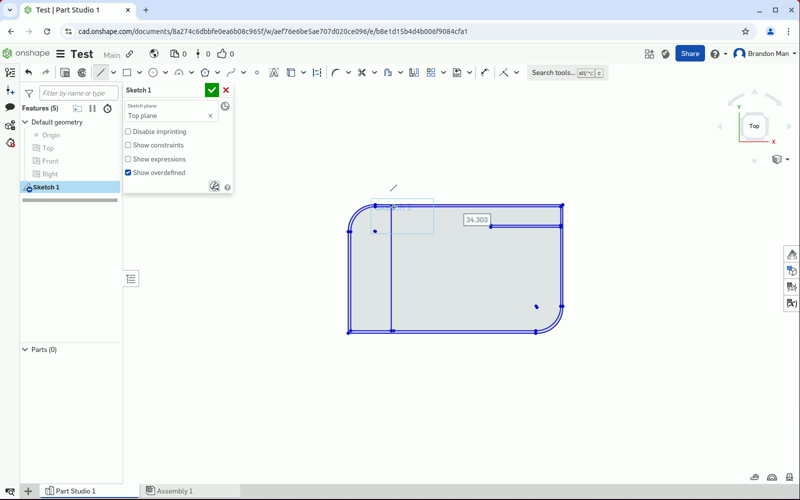
key_up(shift)
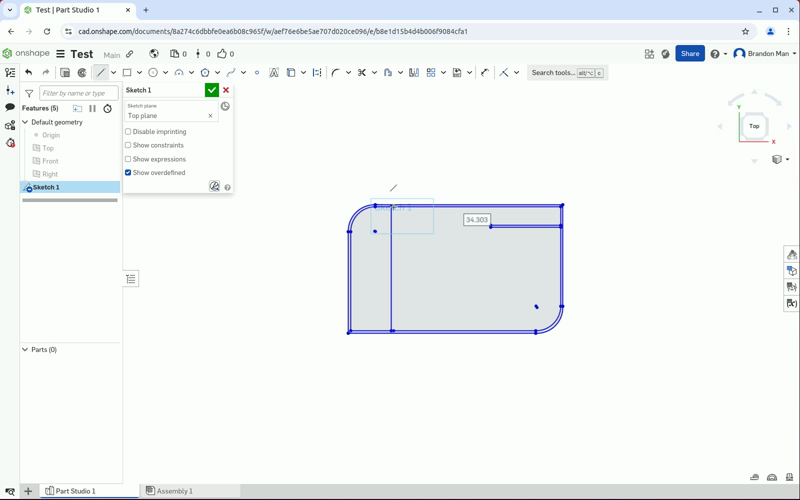
key_down(shift)
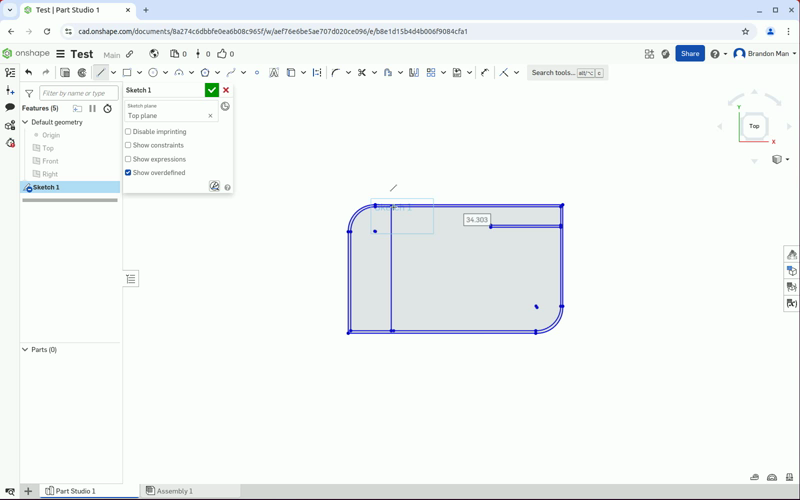
mouse_move(423, 206)
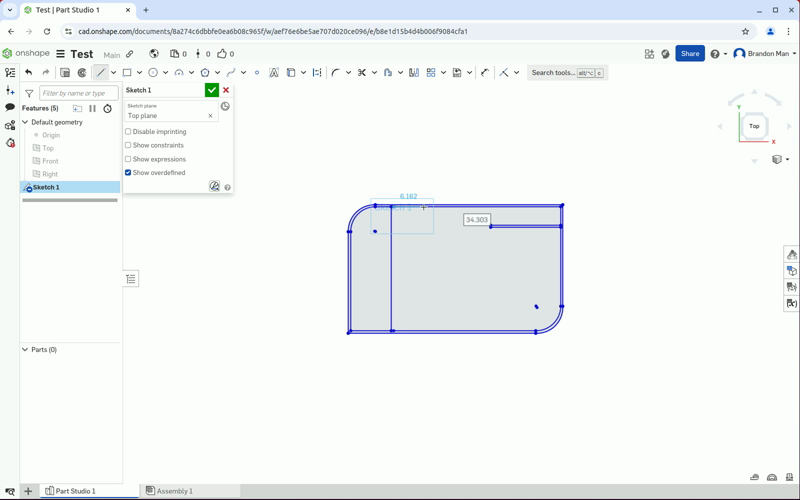
mouse_move(393, 225)
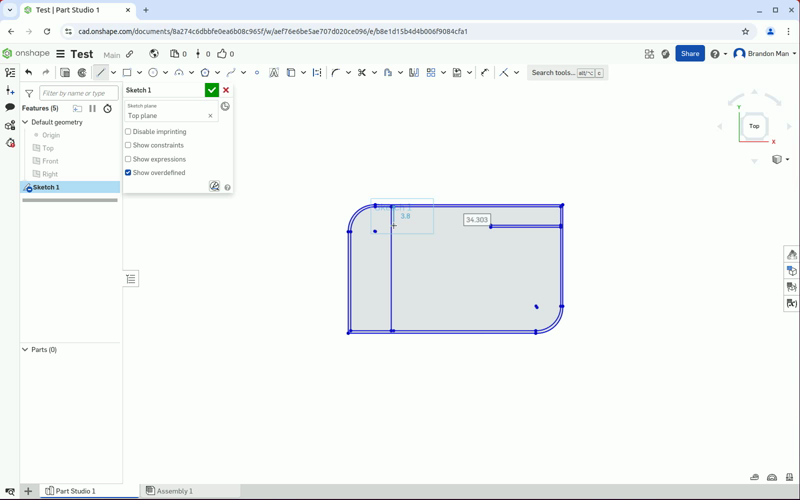
click(393, 225)
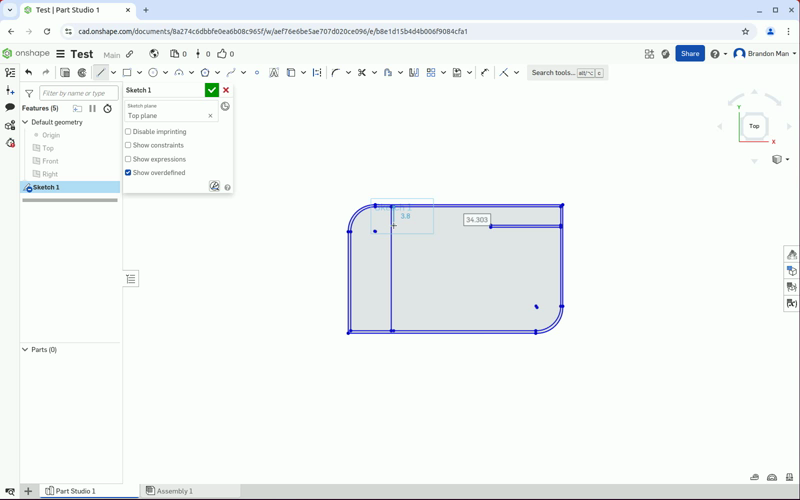
key_up(shift)
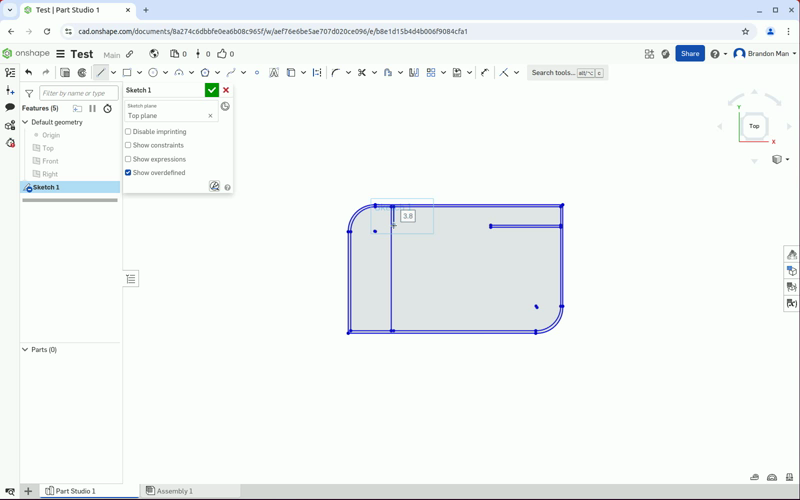
key_down(shift)
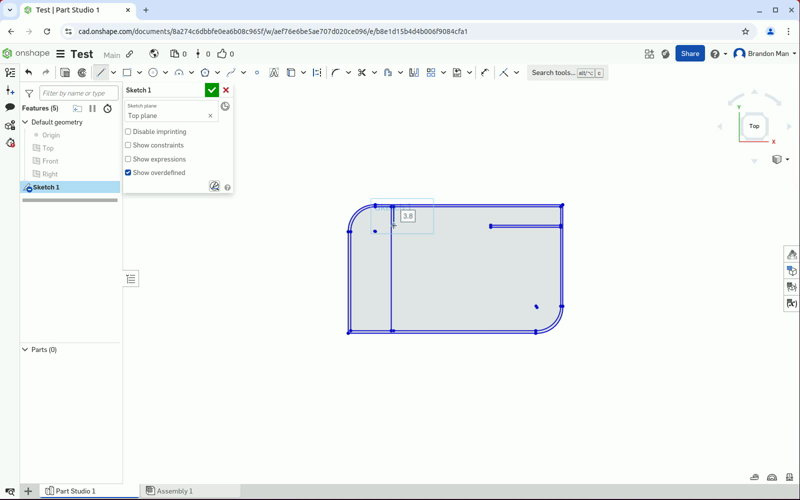
mouse_move(461, 225)
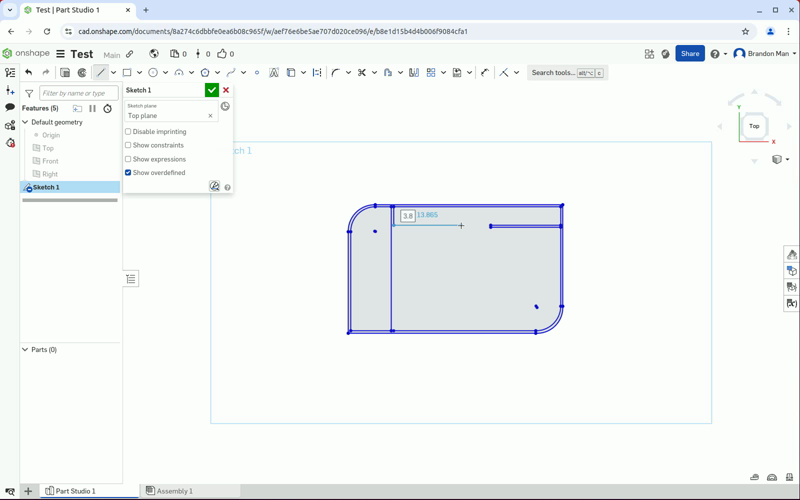
click(461, 225)
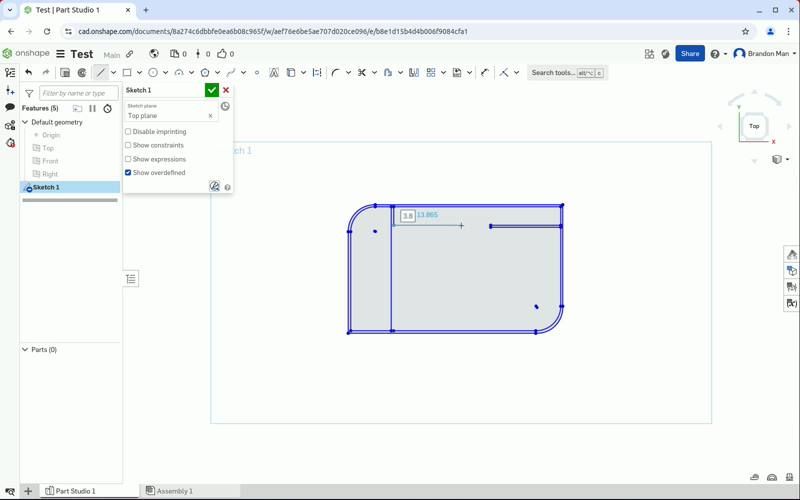
key_up(shift)
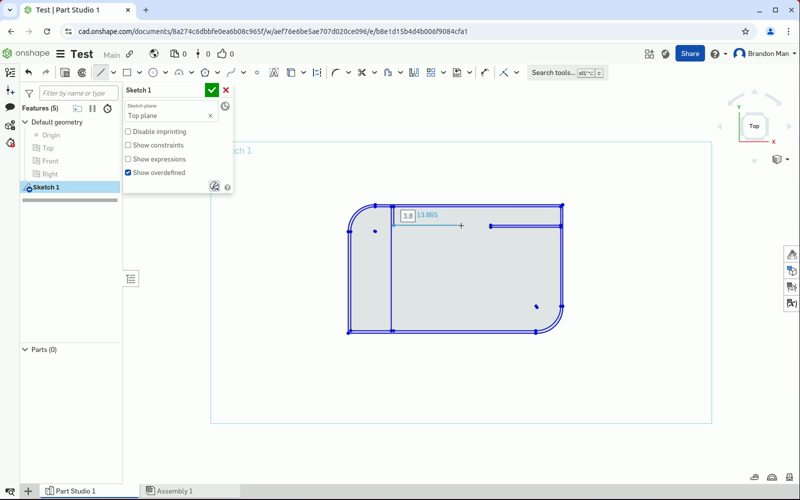
key_down(shift)
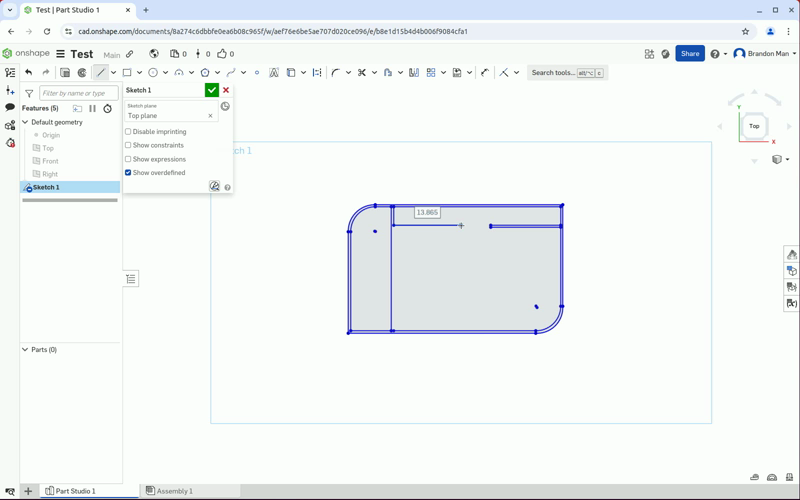
mouse_move(491, 225)
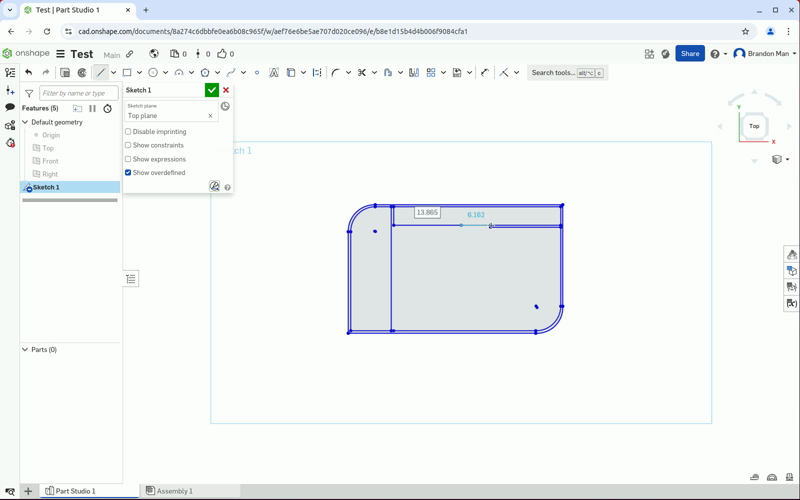
mouse_move(461, 227)
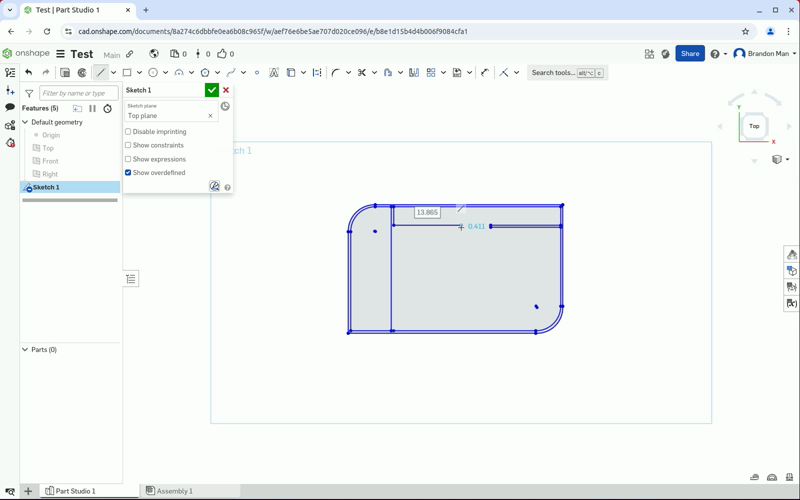
scroll(6)
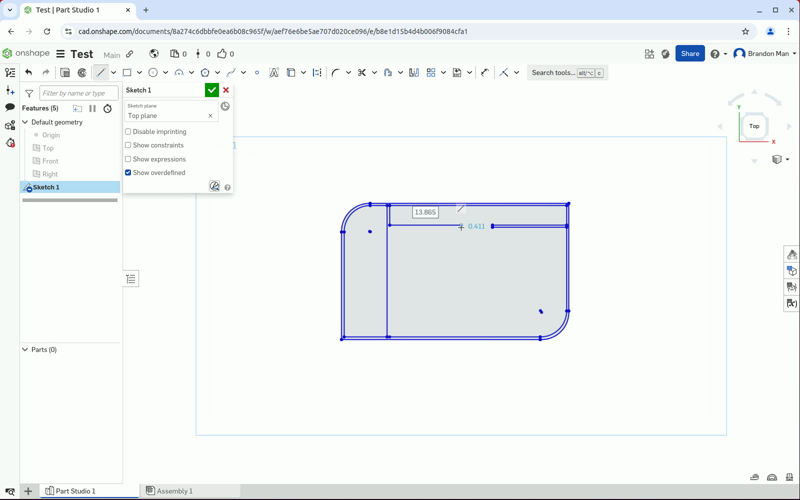
scroll(6)
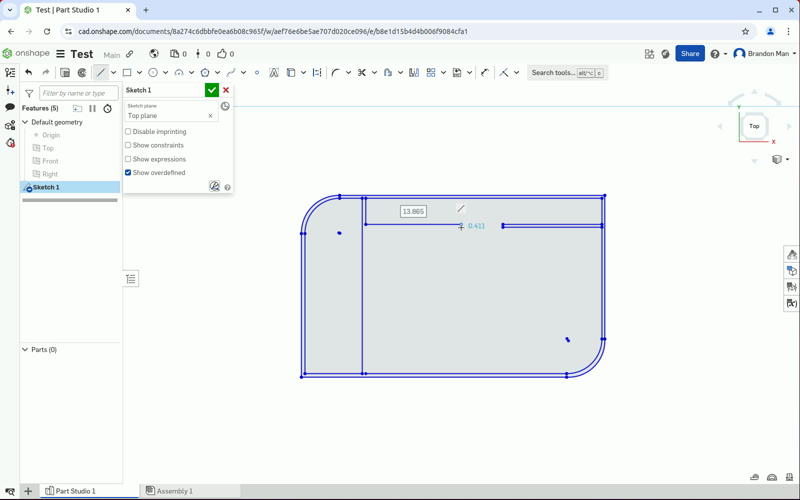
scroll(6)
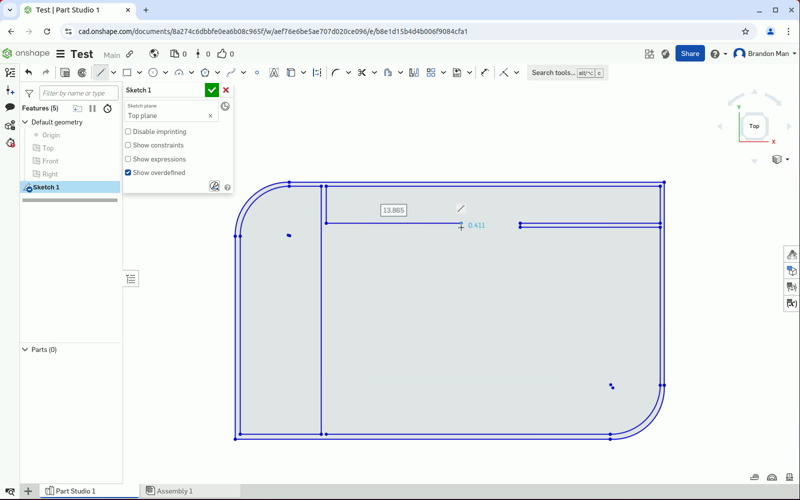
scroll(6)
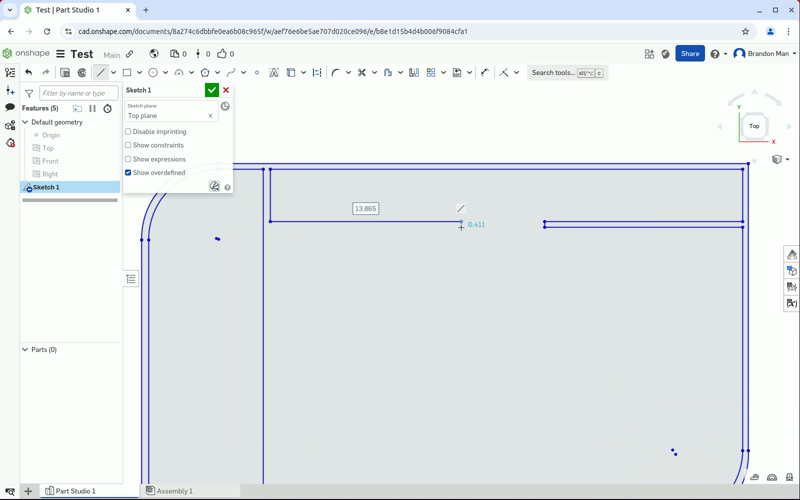
scroll(6)
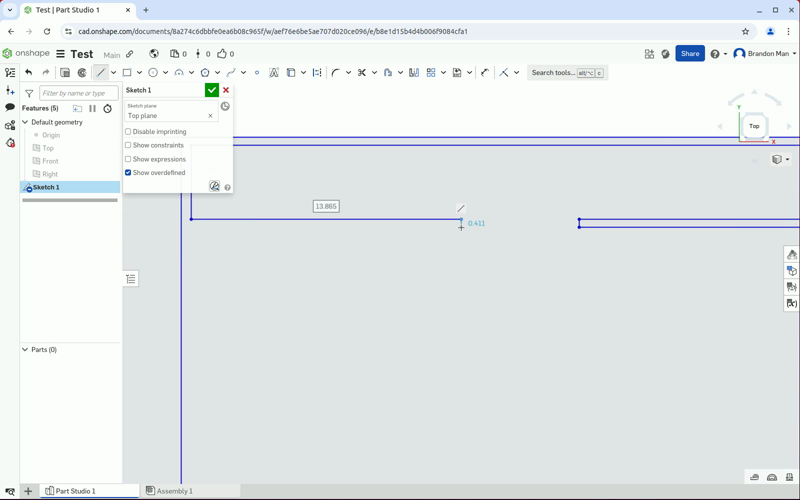
scroll(6)
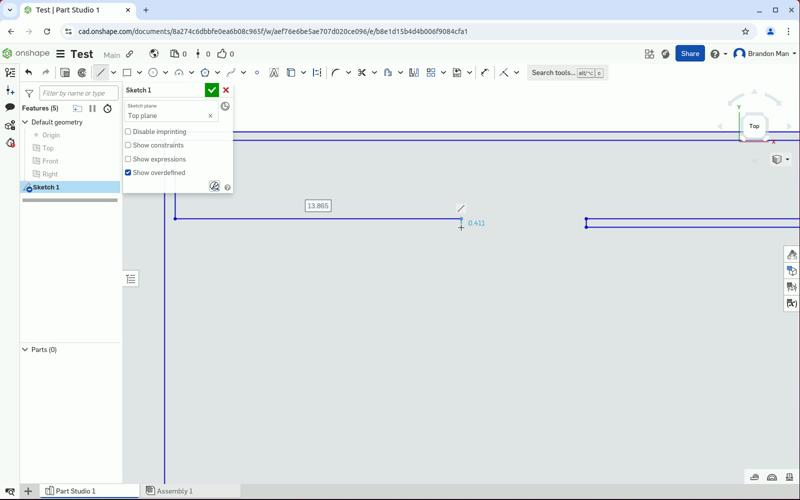
scroll(6)
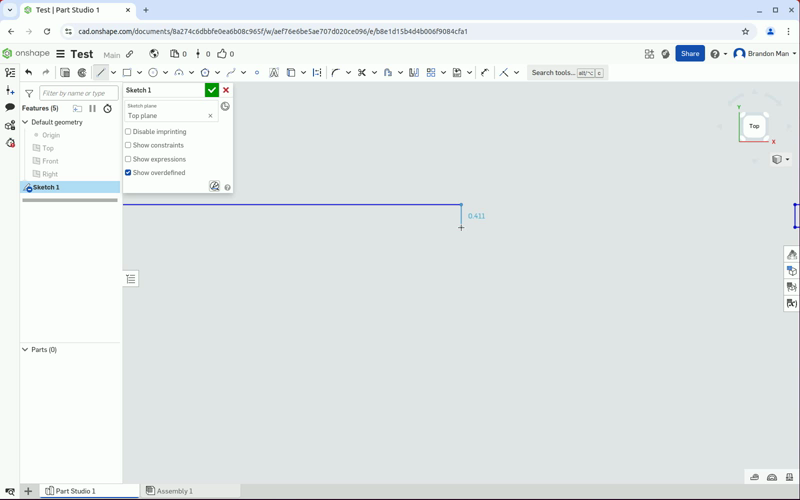
click(461, 227)
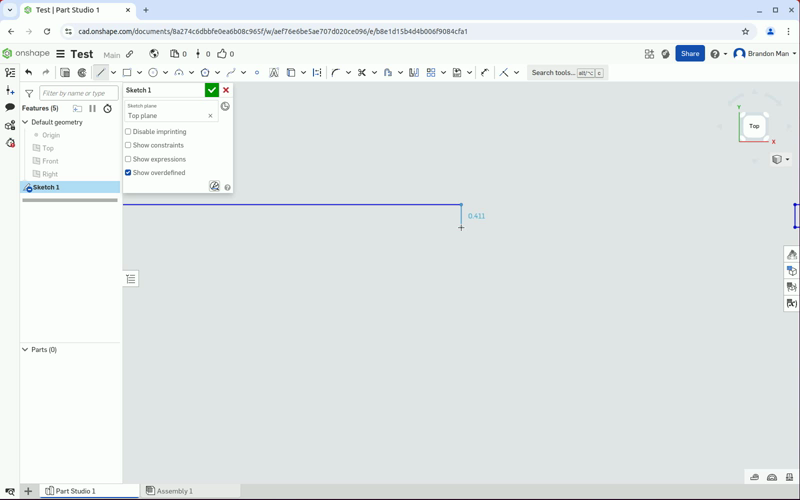
scroll(-6)
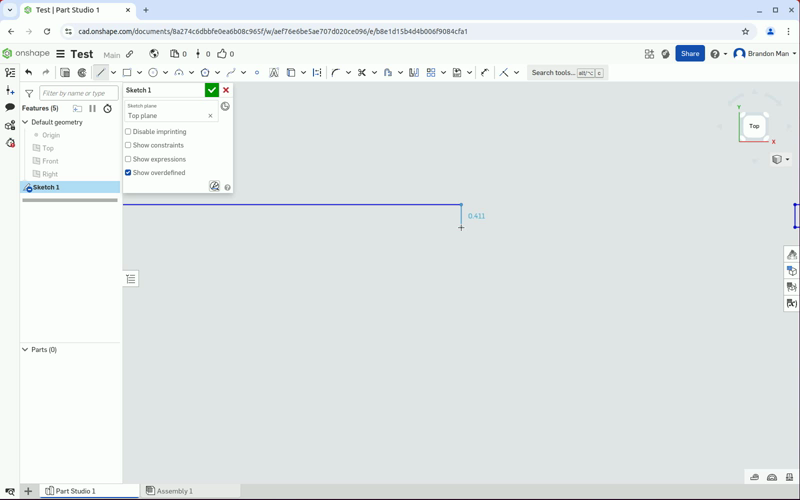
scroll(-6)
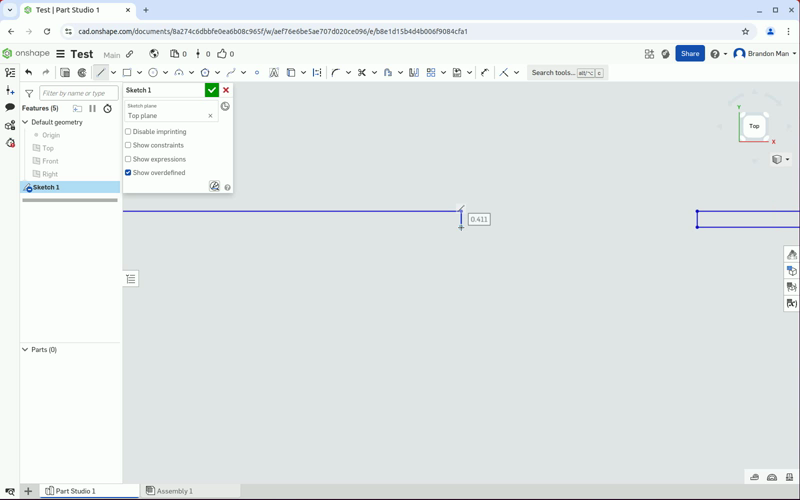
scroll(-6)
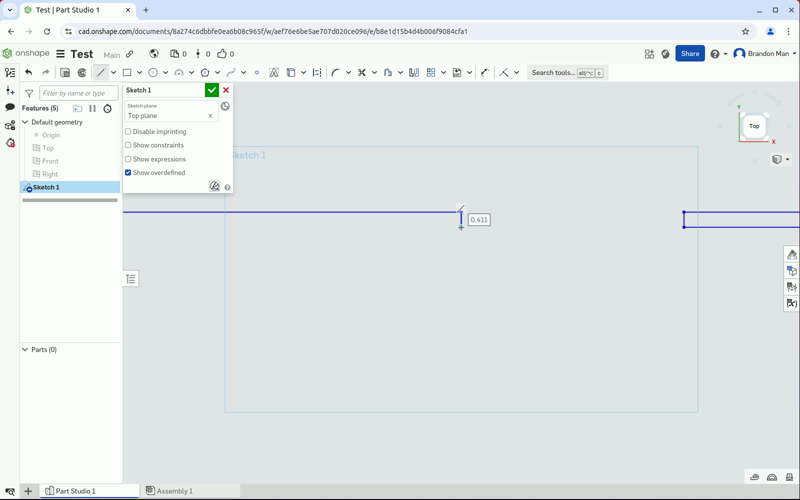
scroll(-6)
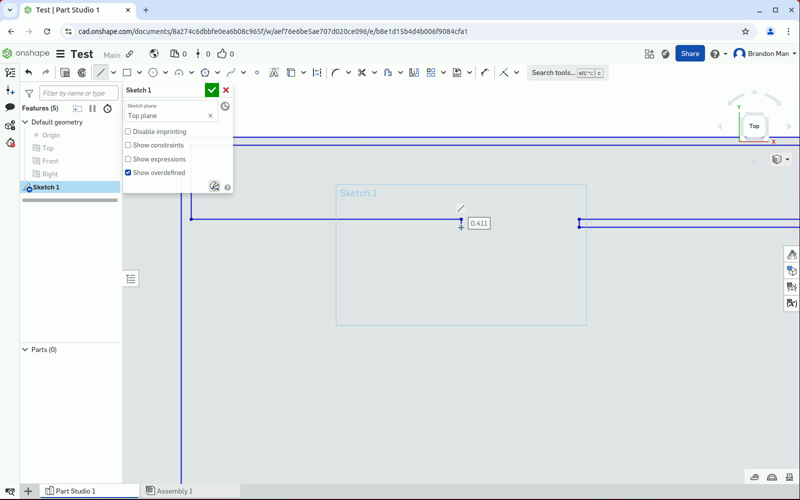
scroll(-6)
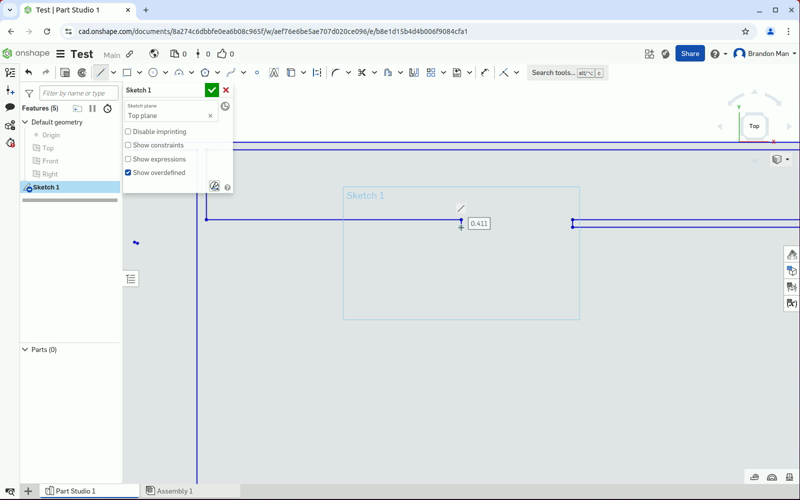
scroll(-6)
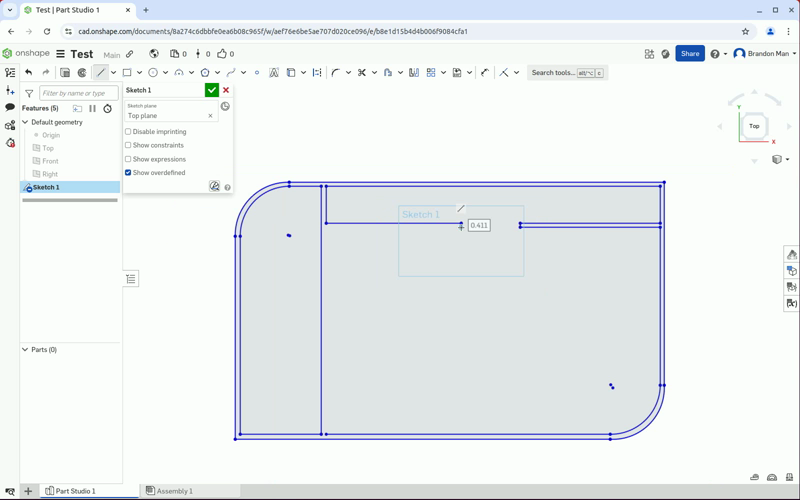
scroll(-6)
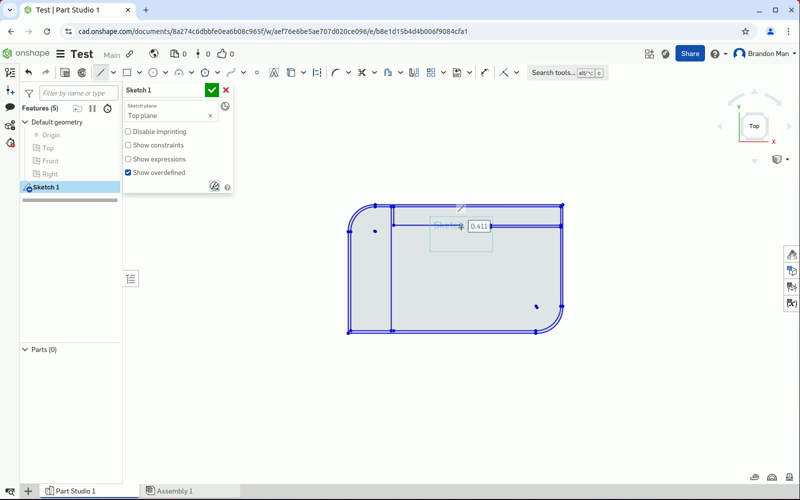
key_up(shift)
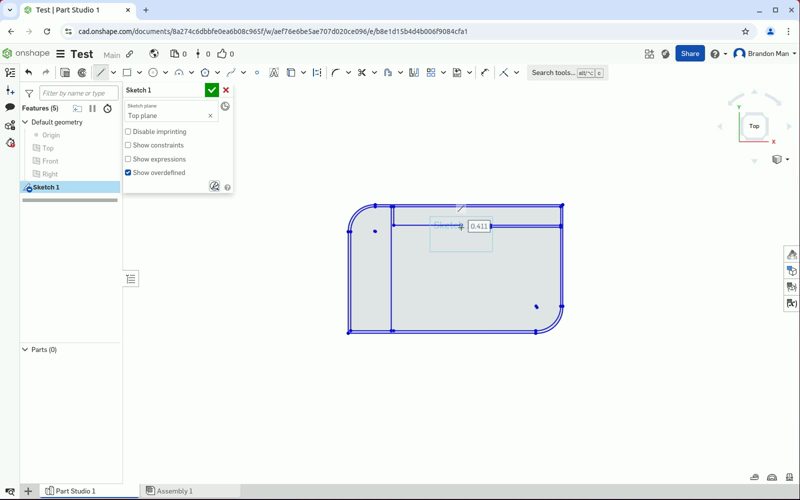
key_down(shift)
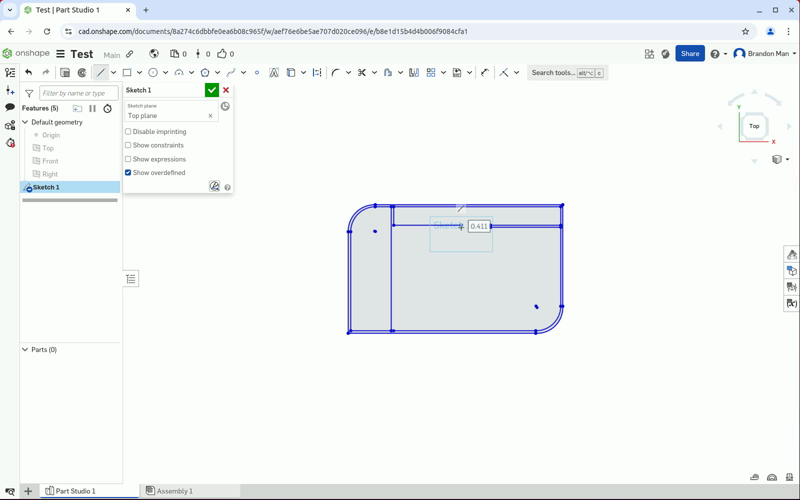
mouse_move(393, 227)
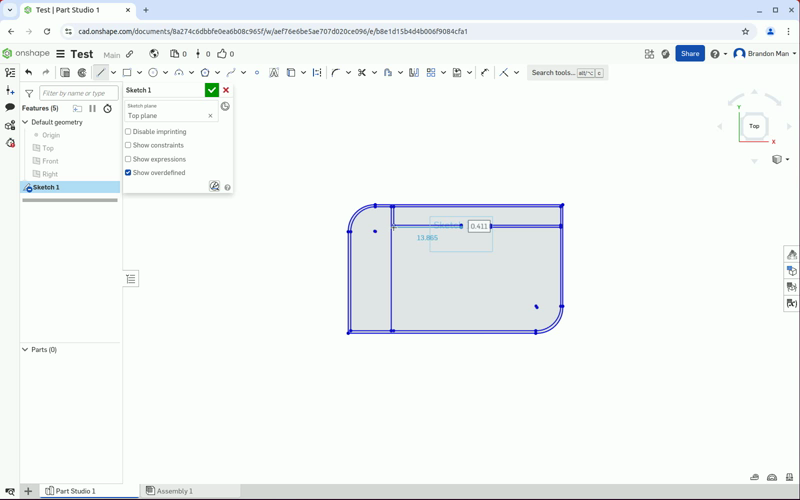
scroll(6)
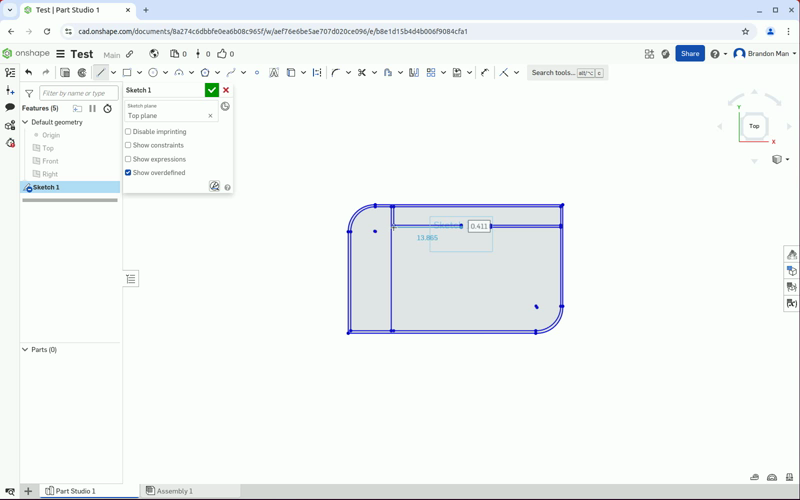
scroll(6)
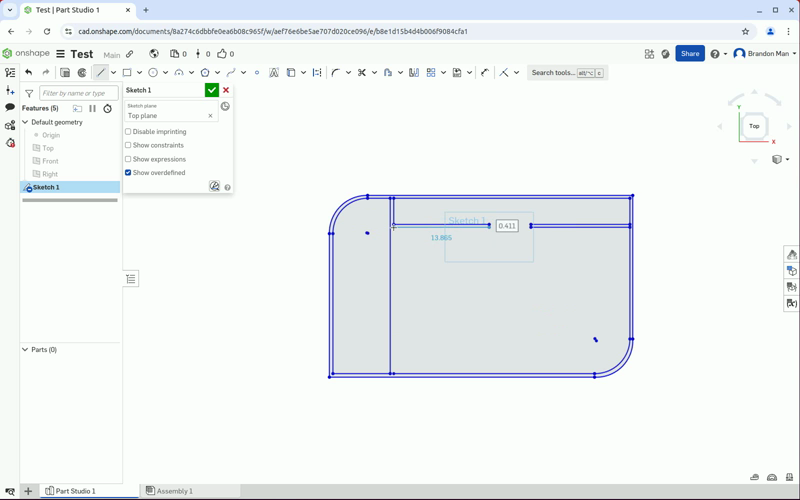
scroll(6)
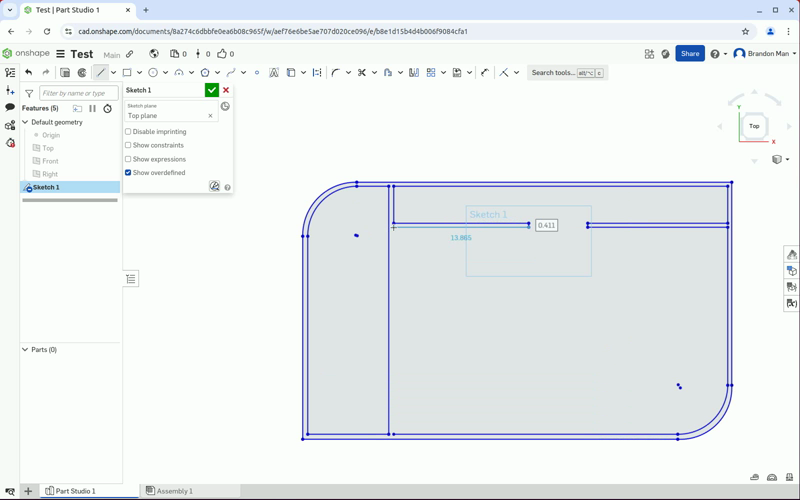
scroll(6)
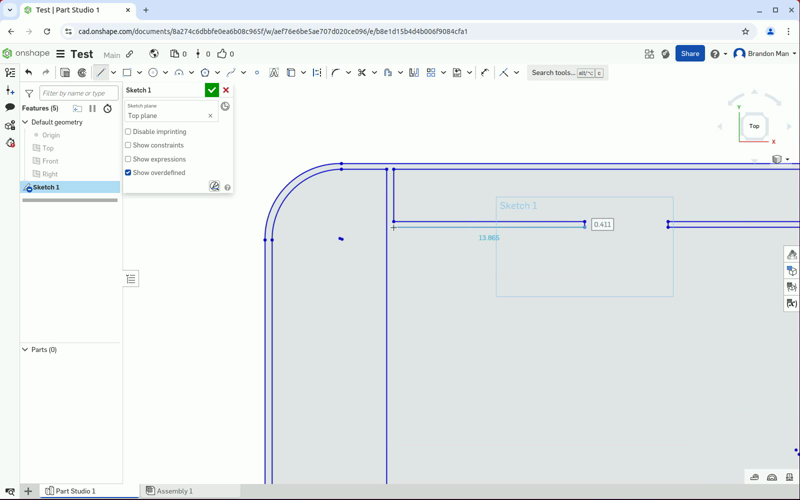
scroll(6)
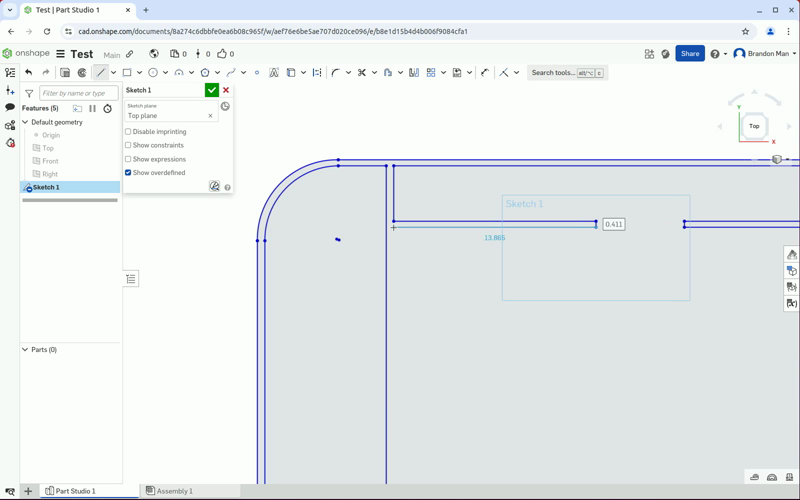
scroll(6)
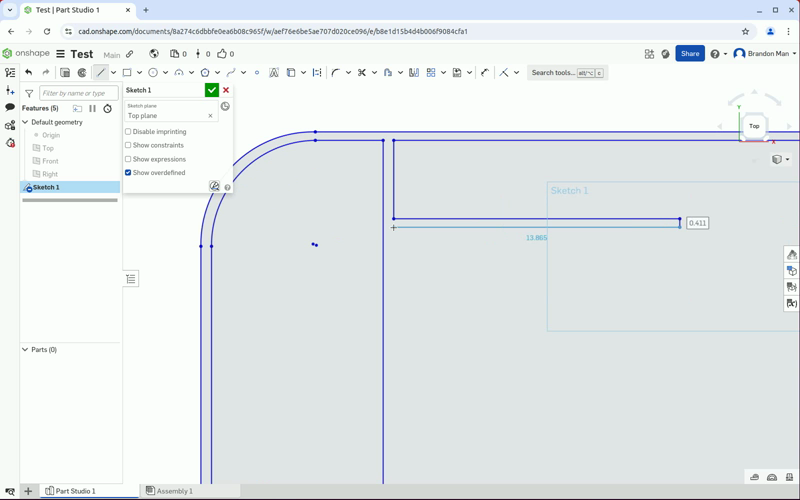
scroll(6)
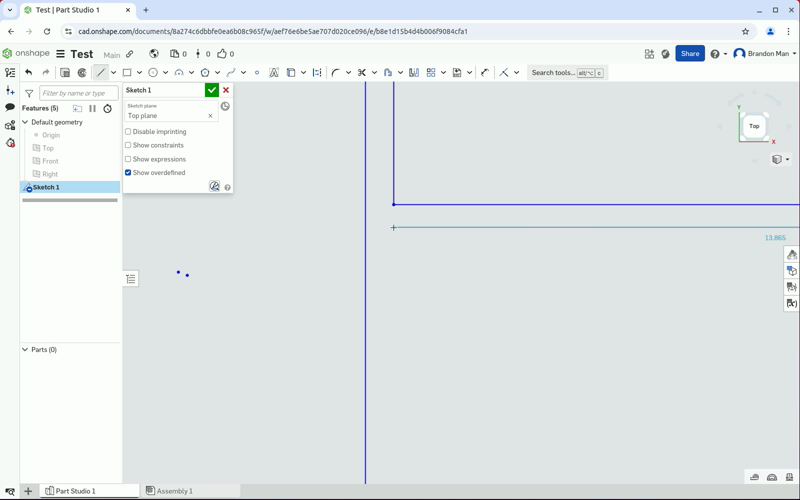
click(393, 227)
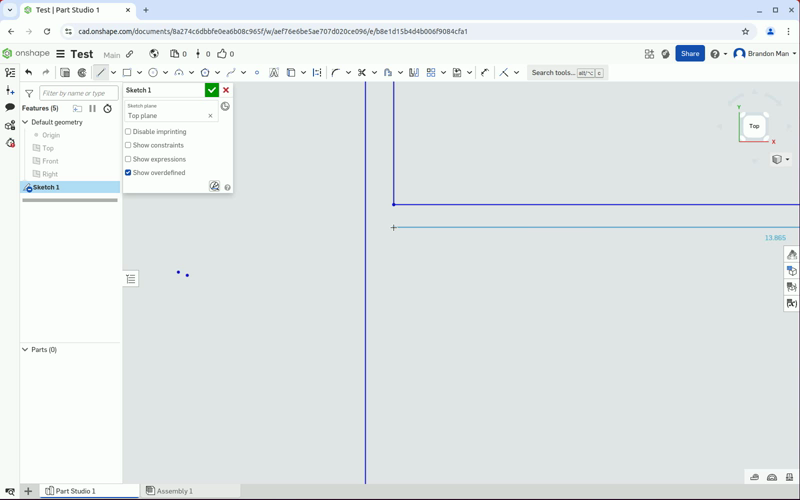
scroll(-6)
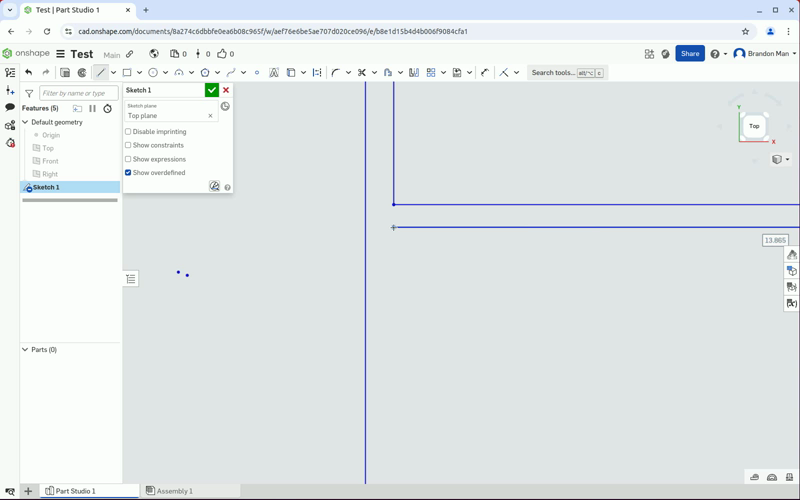
scroll(-6)
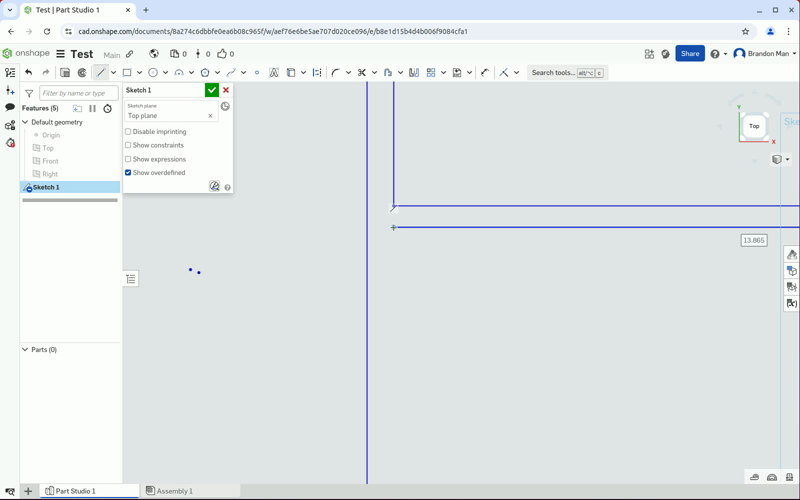
scroll(-6)
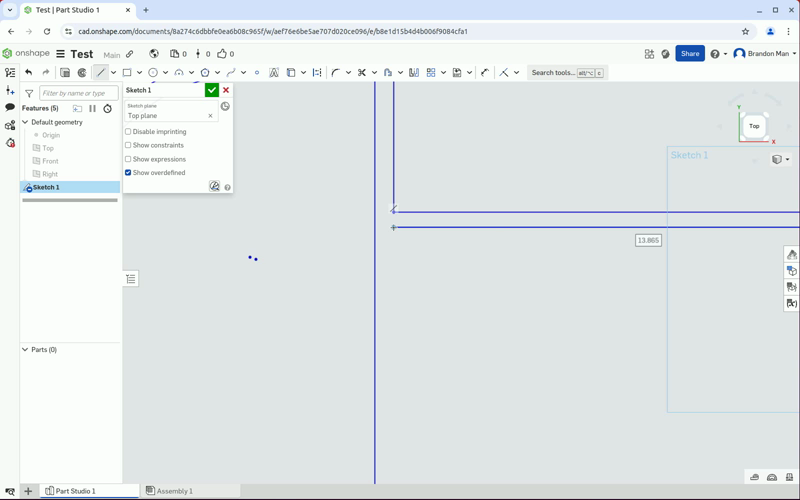
scroll(-6)
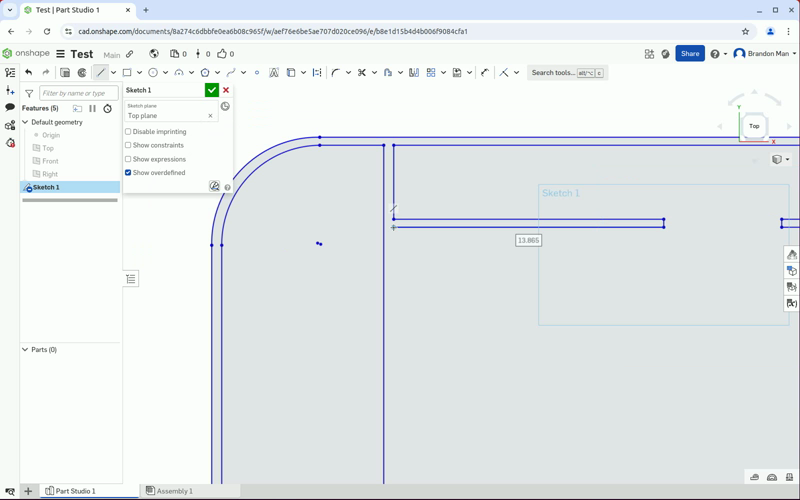
scroll(-6)
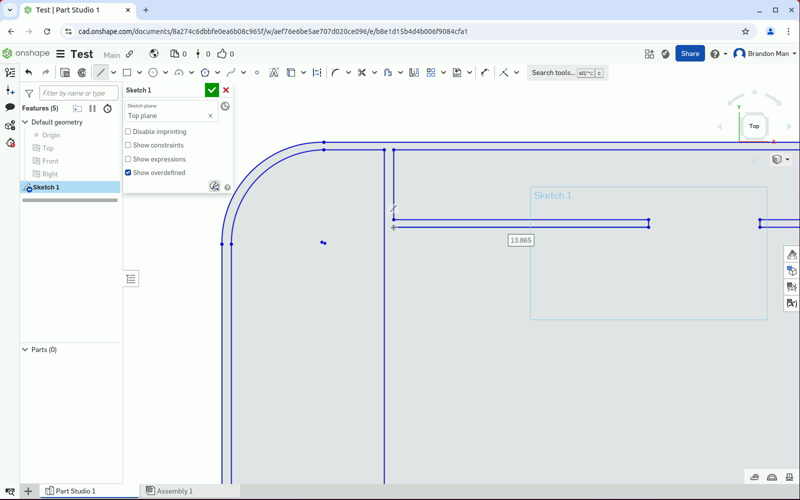
scroll(-6)
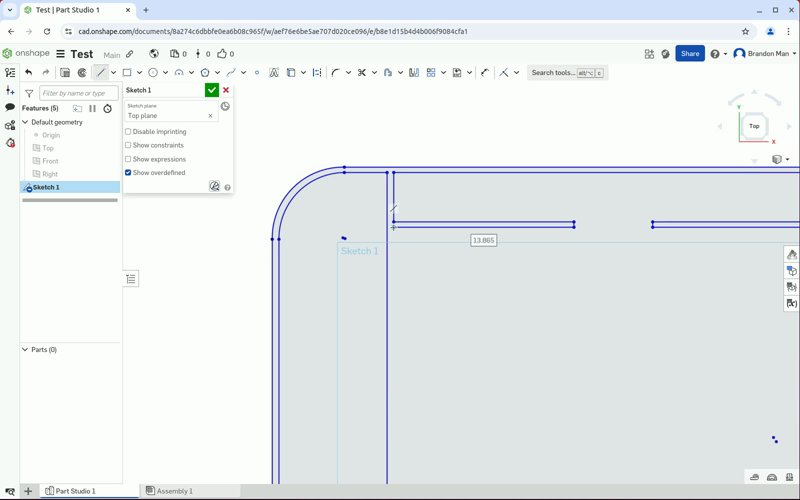
scroll(-6)
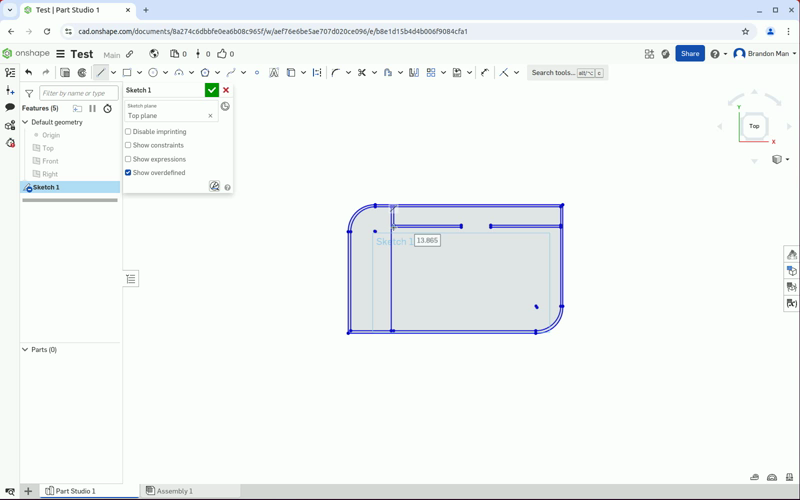
key_up(shift)
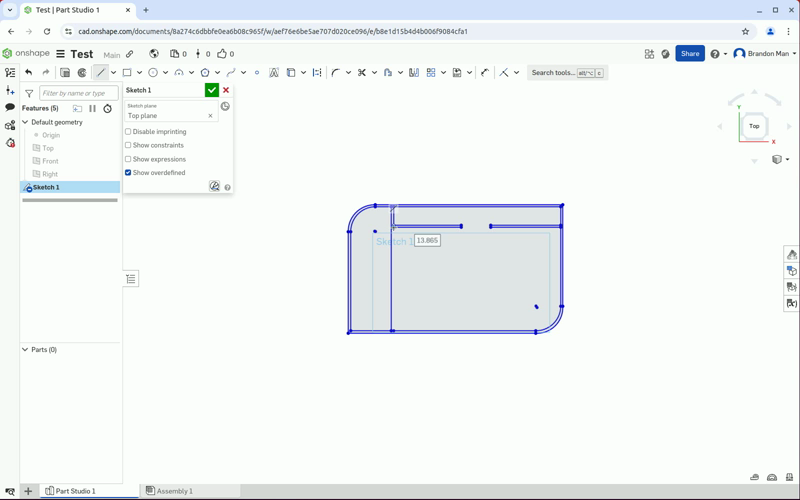
key_down(shift)
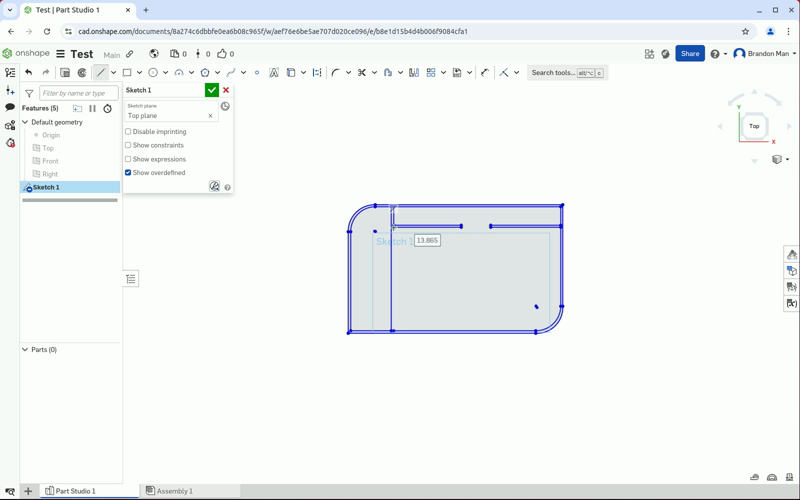
mouse_move(393, 330)
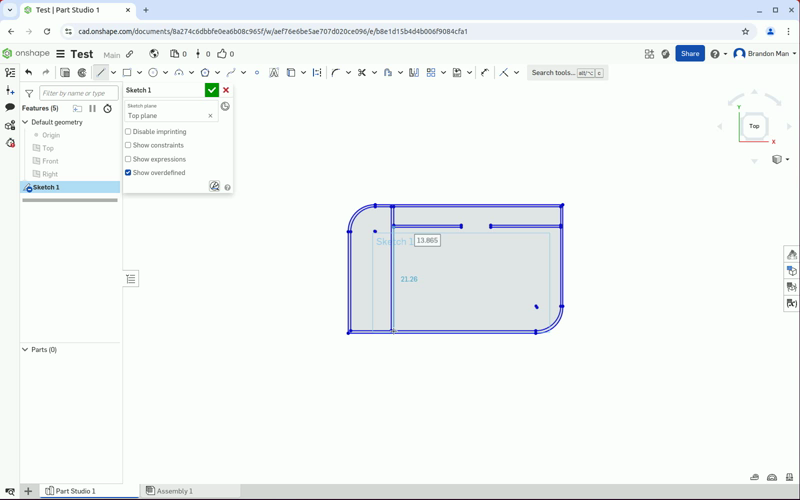
scroll(6)
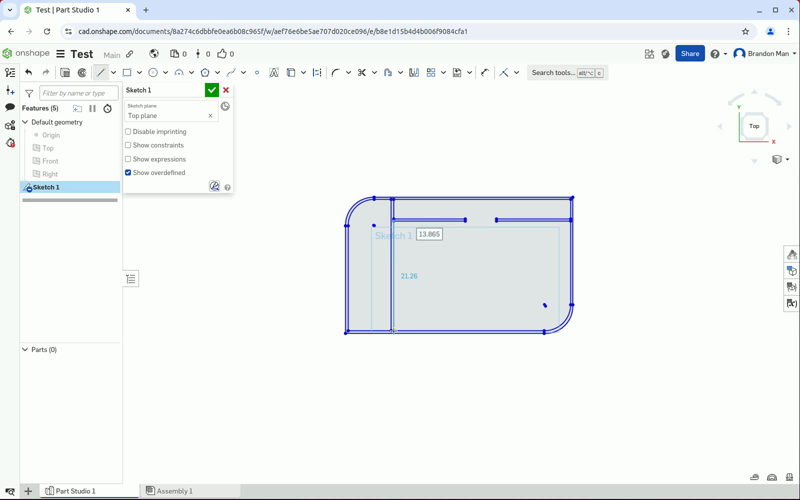
scroll(6)
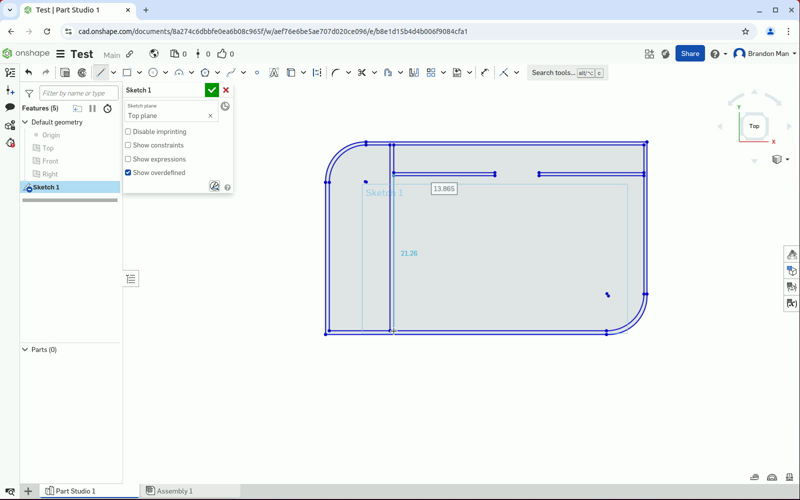
scroll(6)
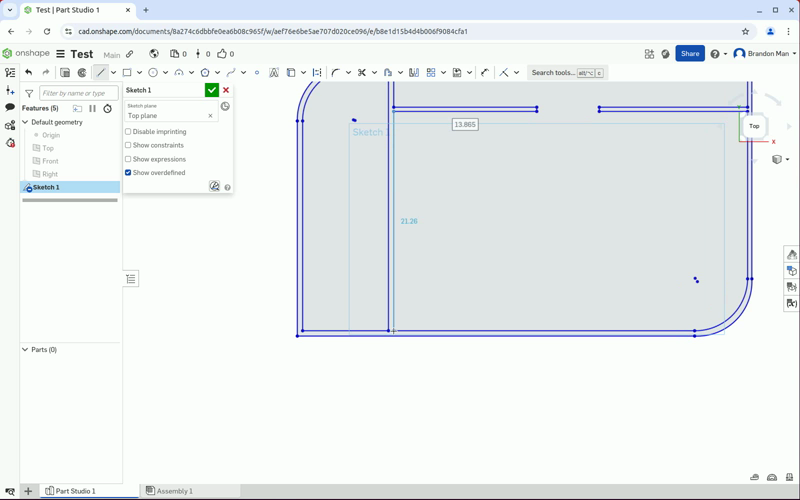
scroll(6)
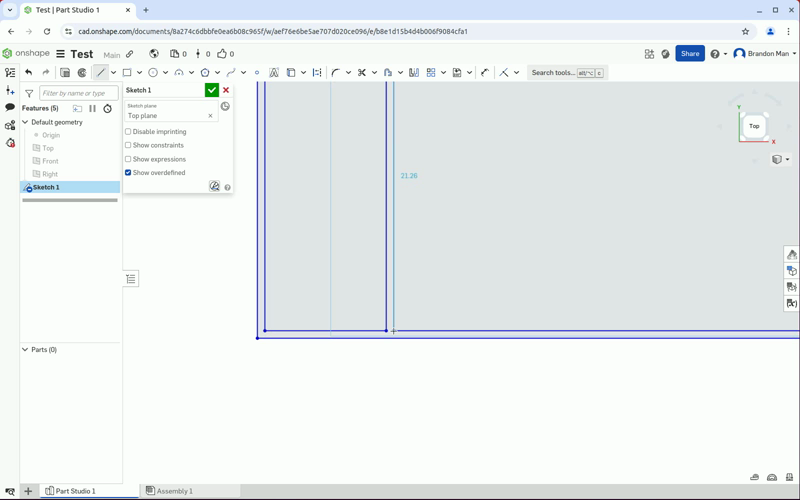
scroll(6)
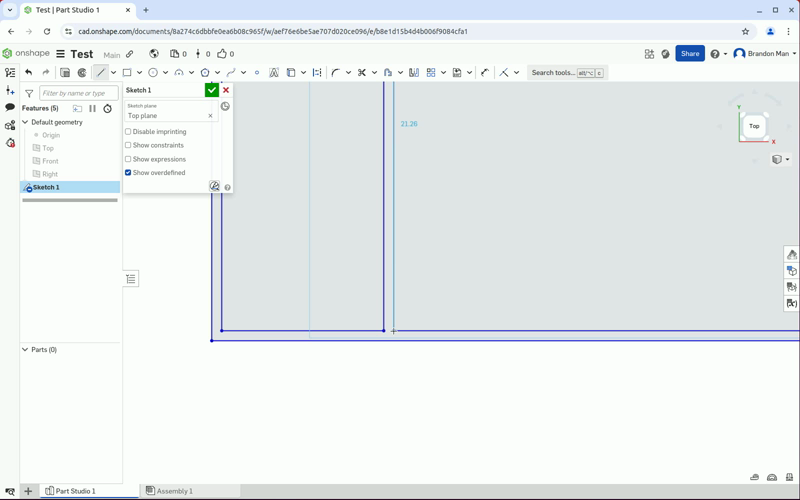
scroll(6)
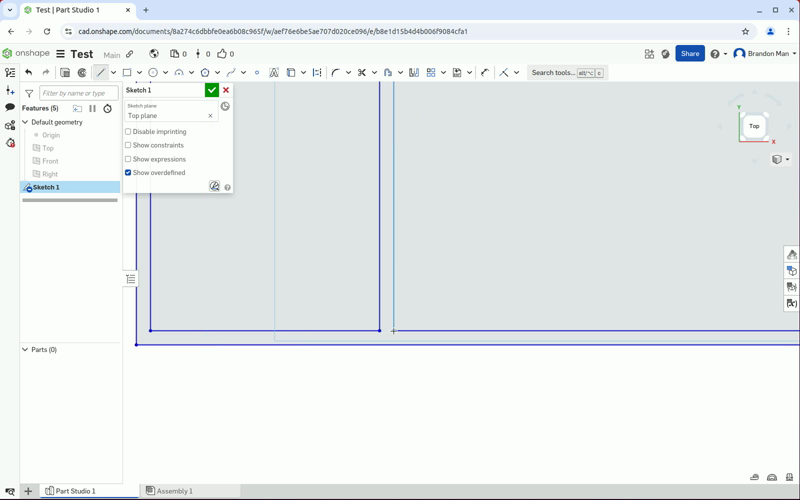
scroll(6)
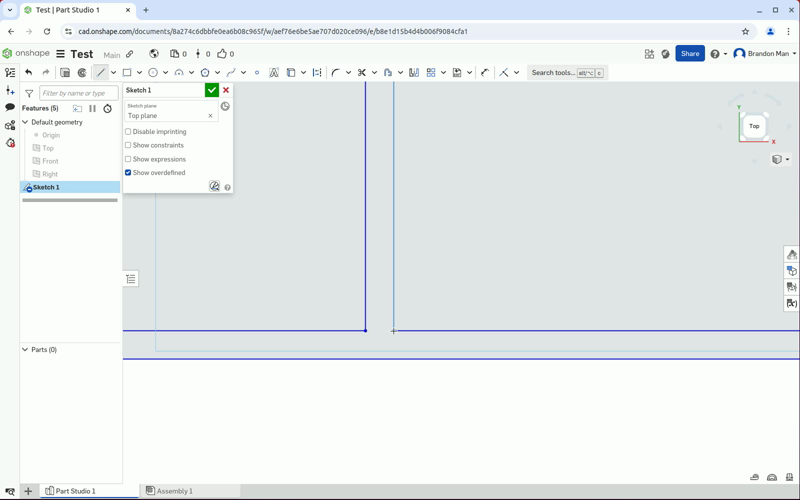
key_up(shift)
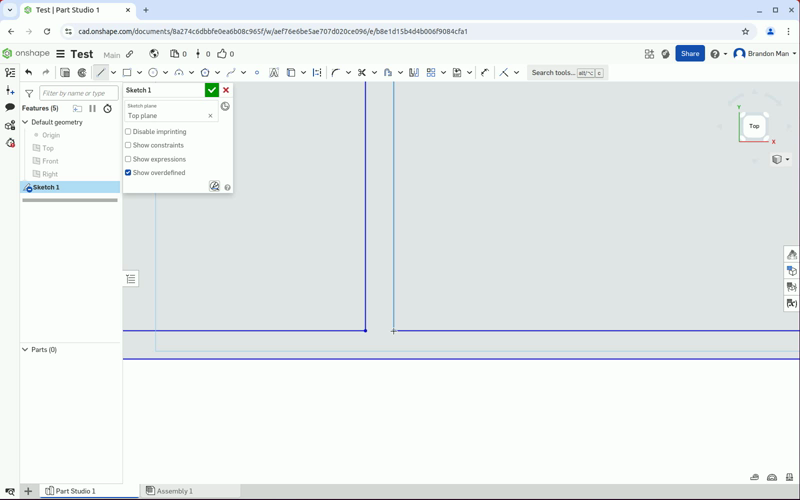
click(393, 330)
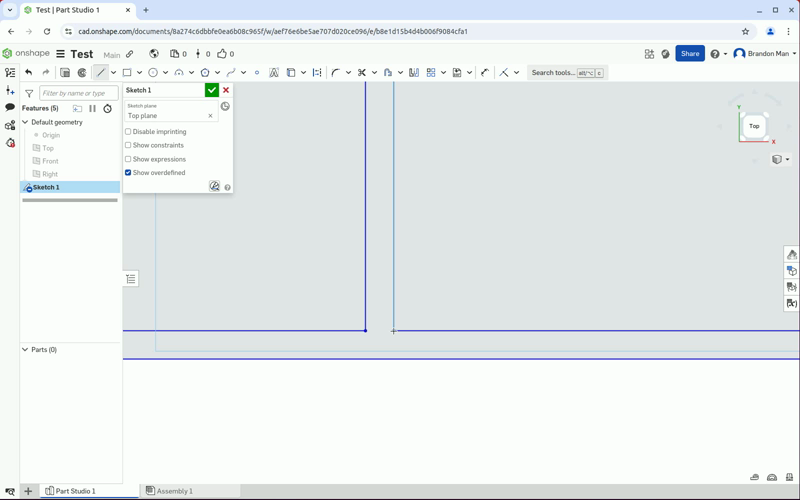
scroll(-6)
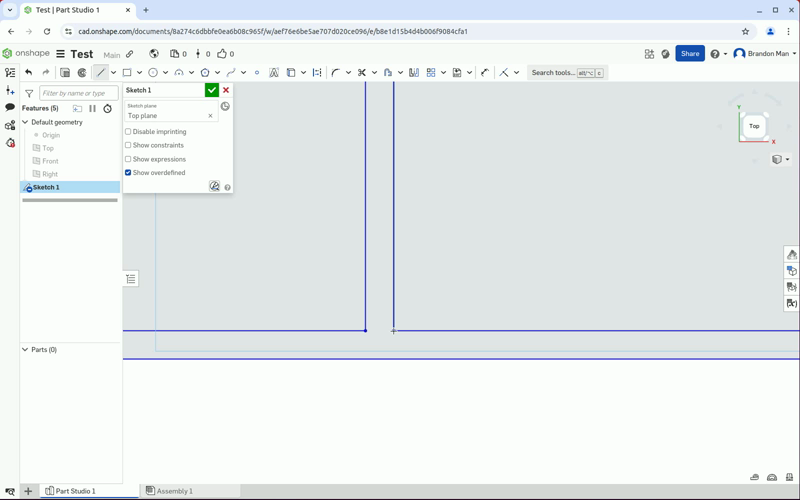
scroll(-6)
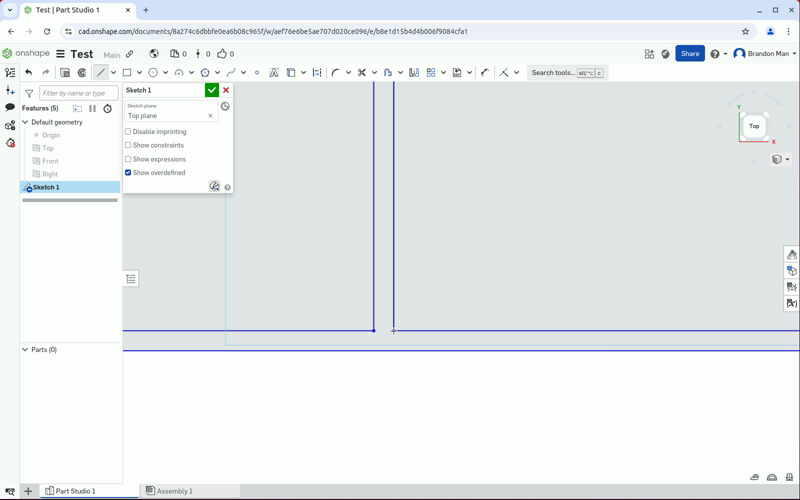
scroll(-6)
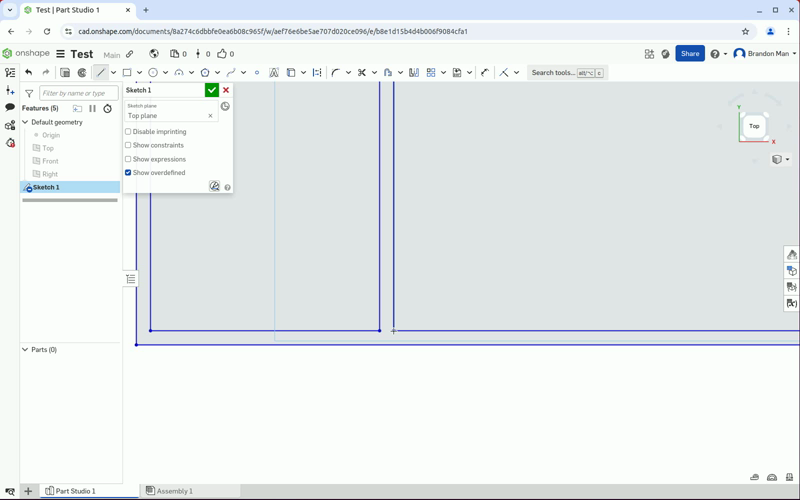
scroll(-6)
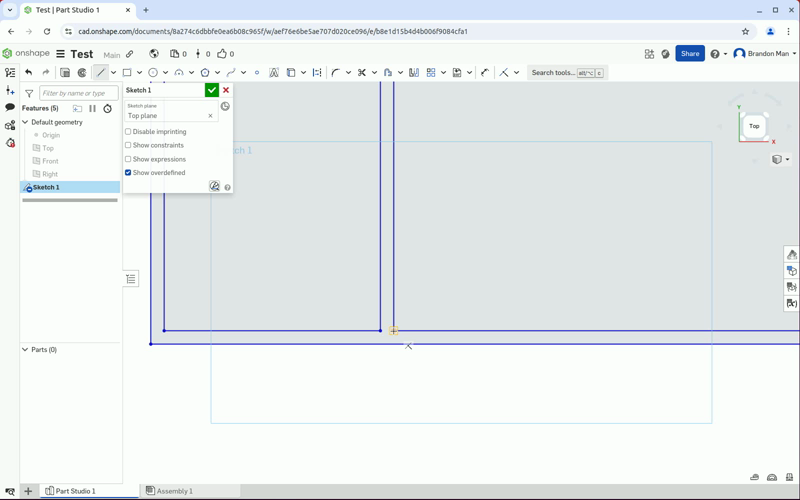
scroll(-6)
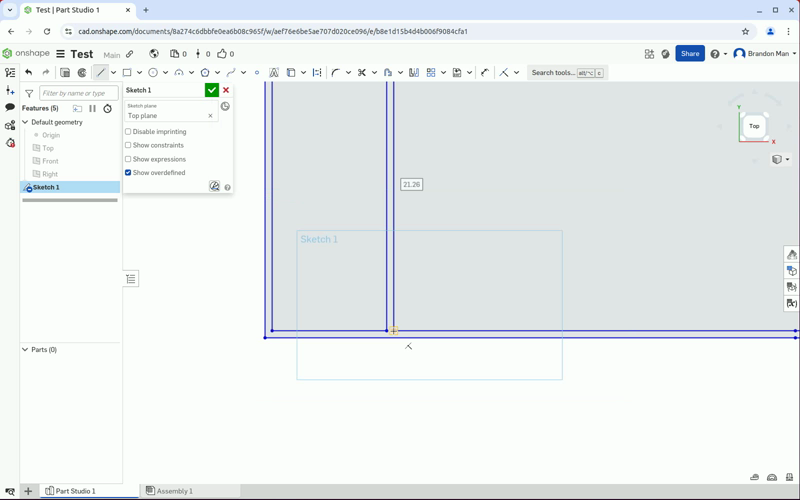
scroll(-6)
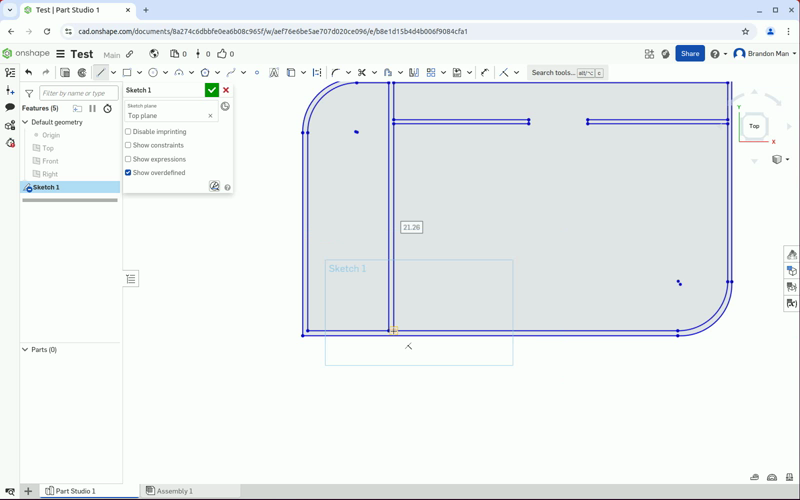
scroll(-6)
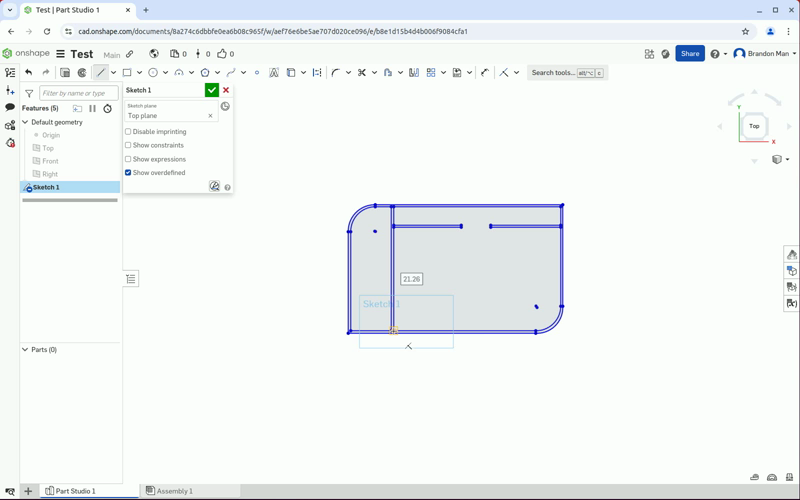
key(esc)
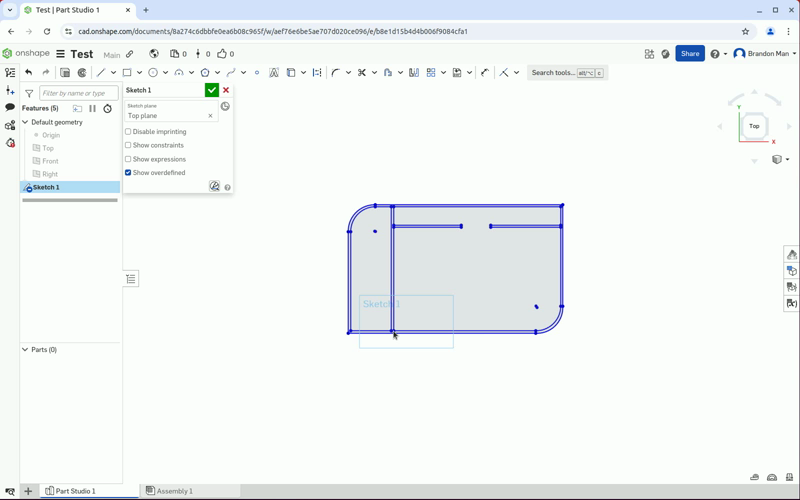
mouse_move(392, 226)
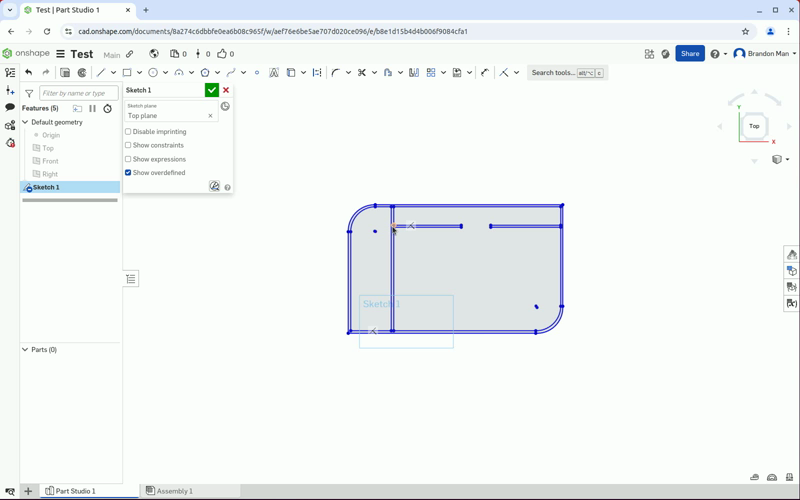
click(392, 226)
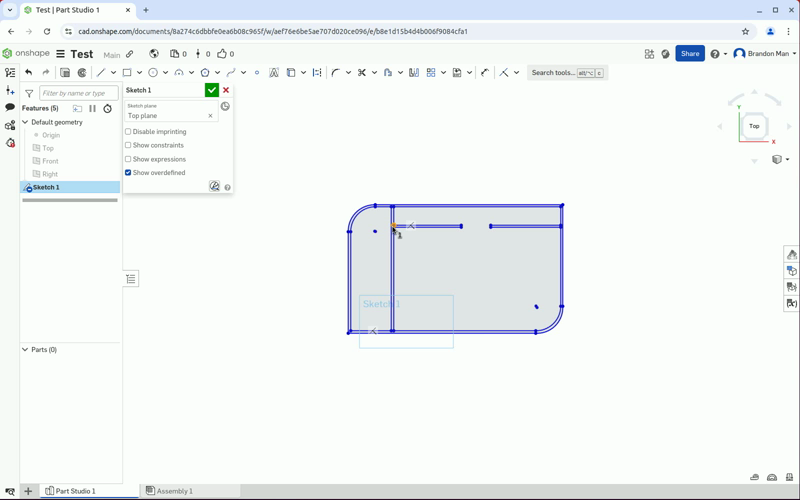
mouse_move(73, 352)
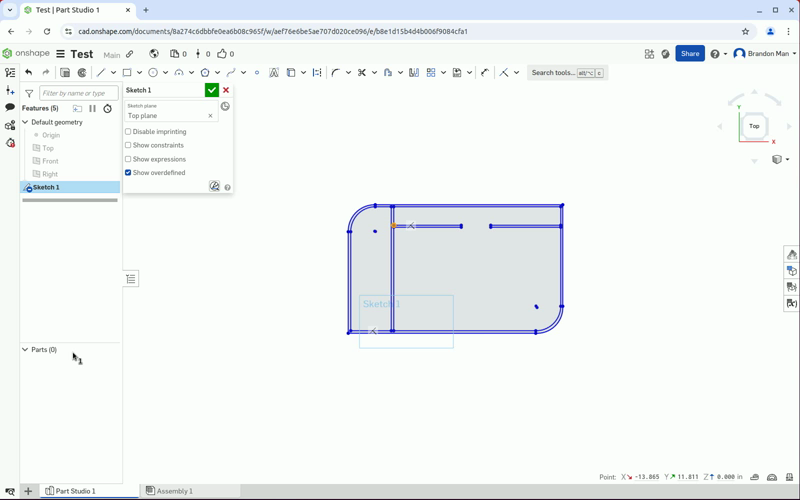
key(shift+y)
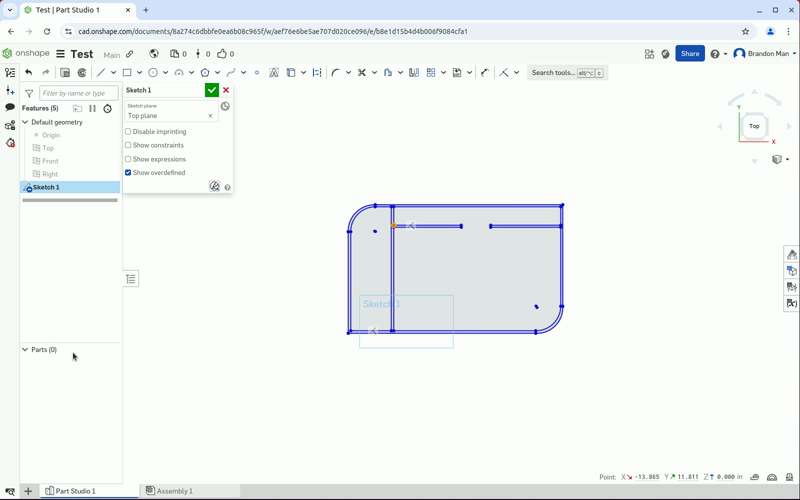
key(shift+e)
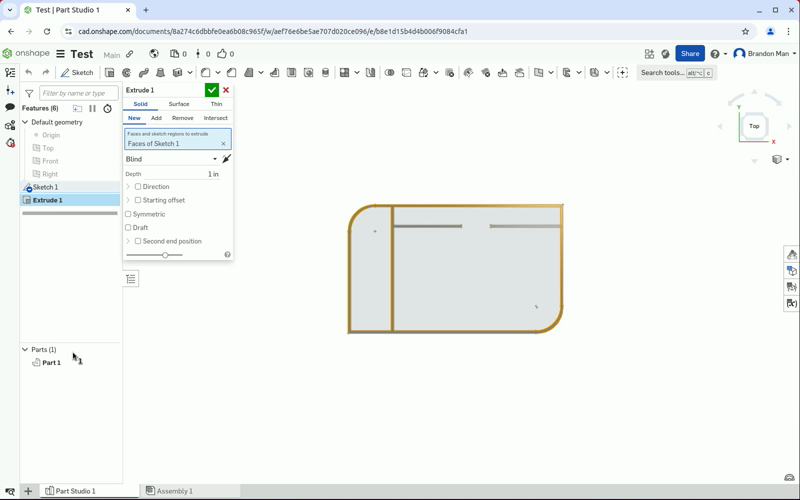
mouse_move(143, 106)
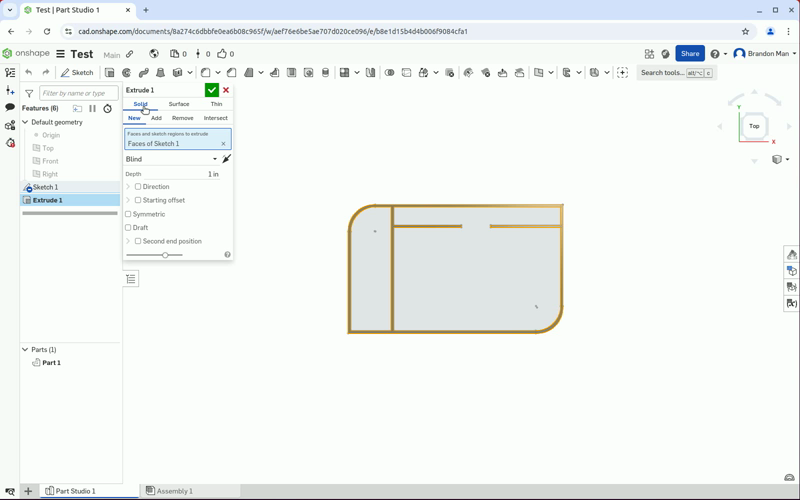
click(143, 106)
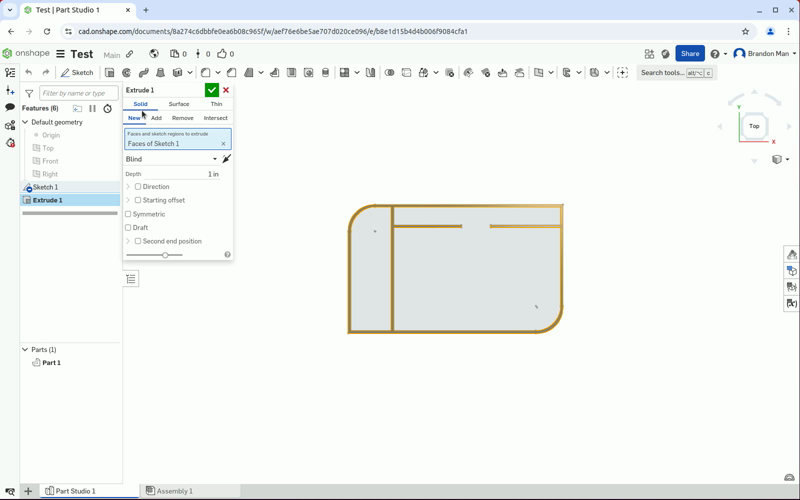
mouse_move(137, 120)
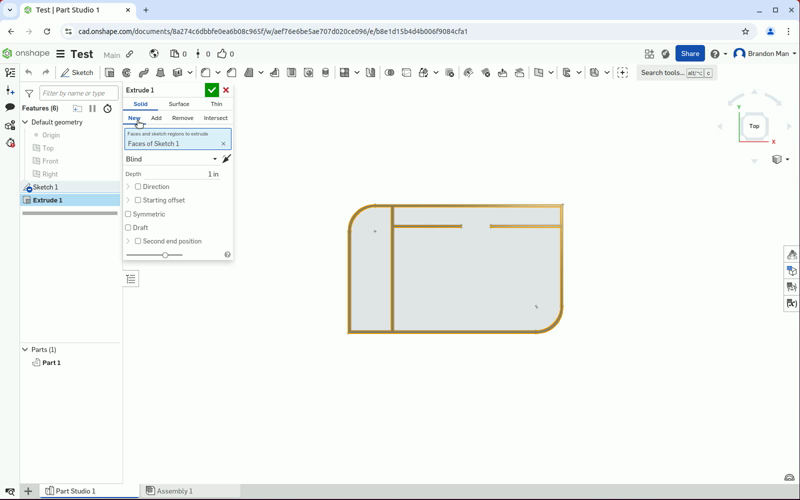
click(137, 120)
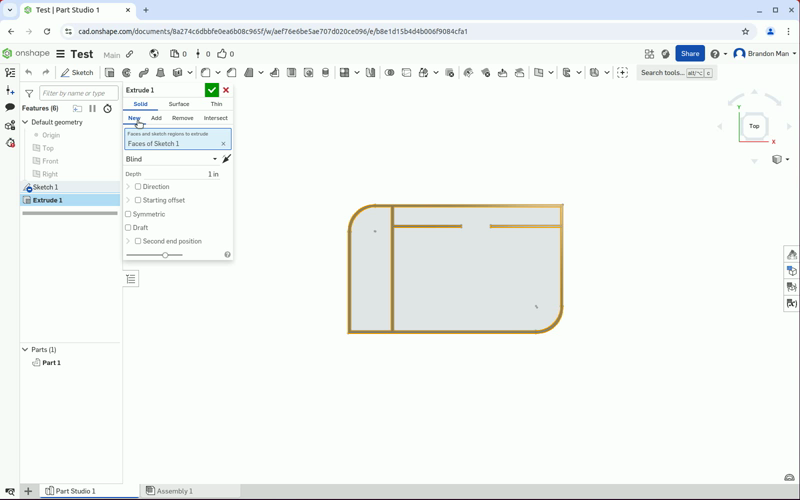
key(tab, 4)
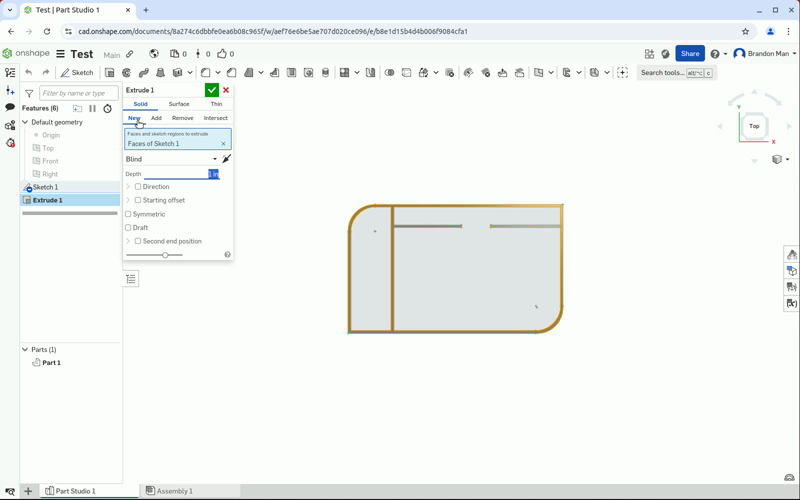
text(8.906)
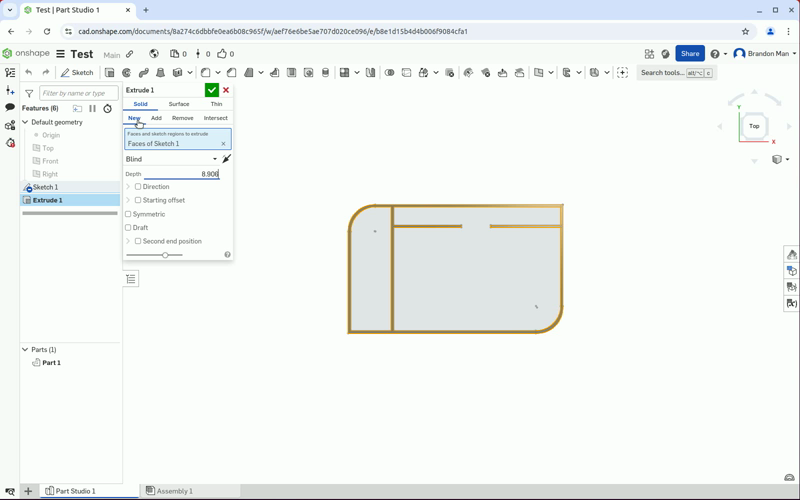
key(enter)
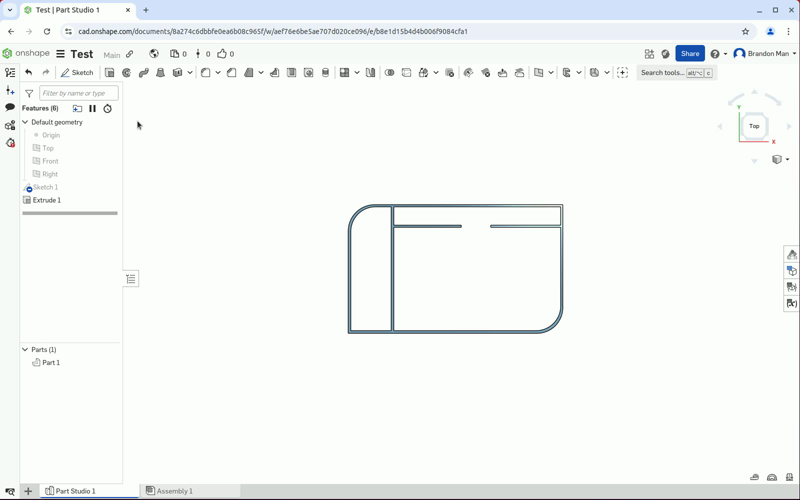
key(shift+h)
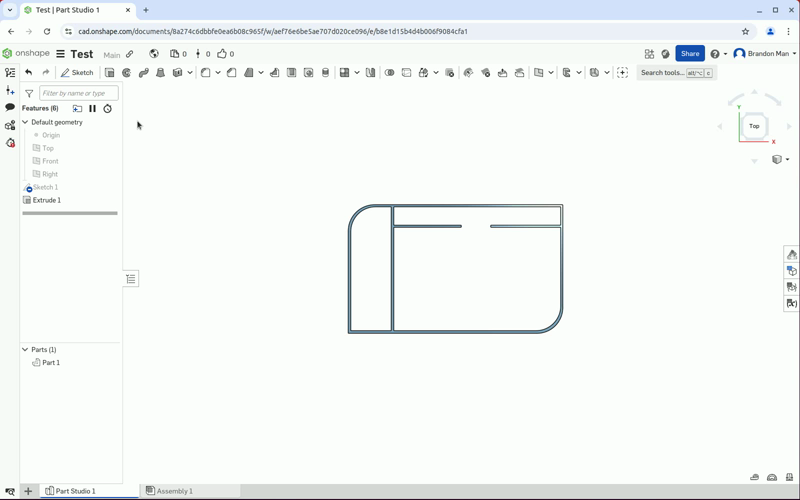
key(shift+h)
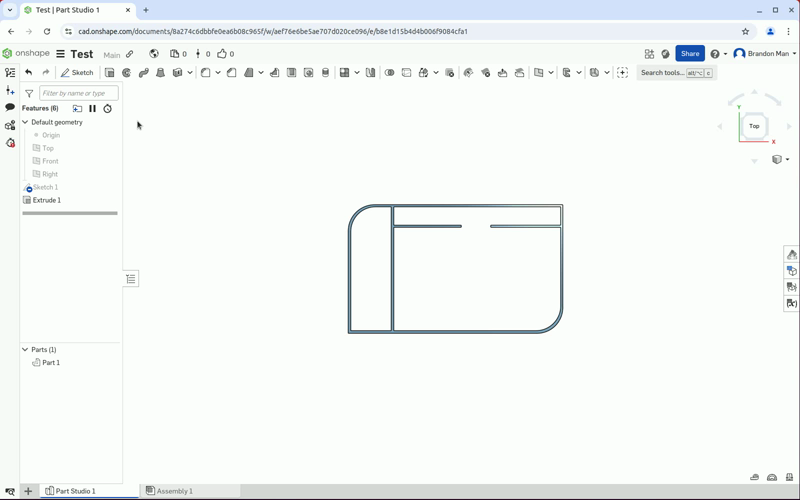
mouse_move(73, 189)
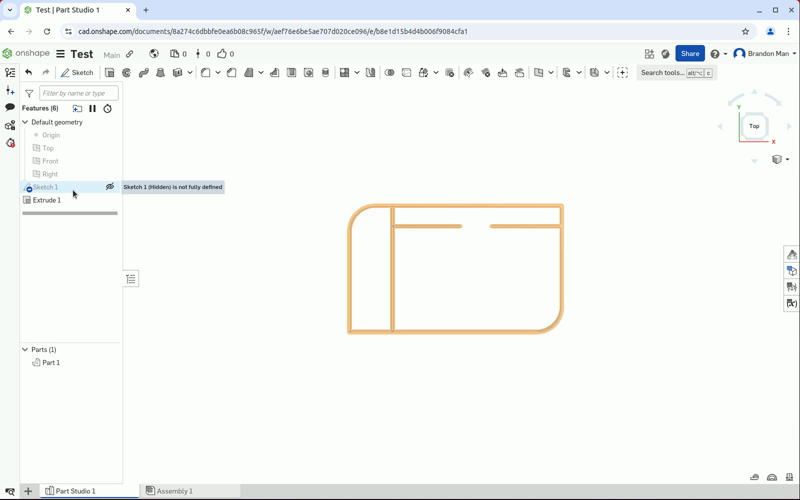
click(73, 189)
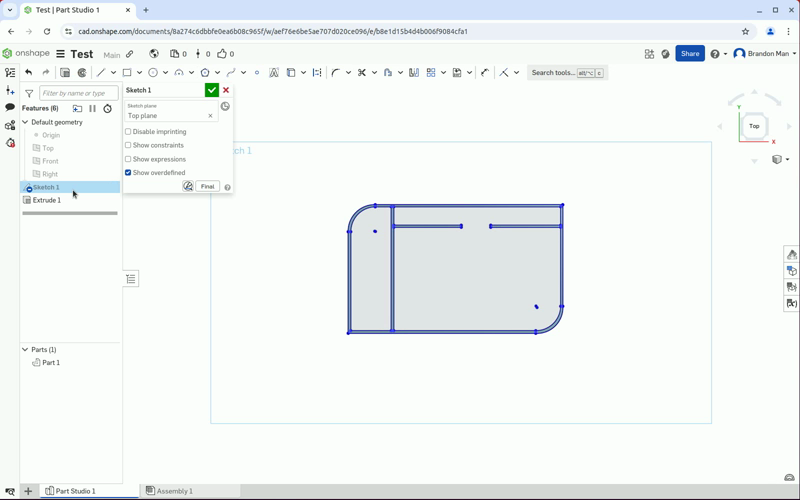
mouse_move(229, 92)
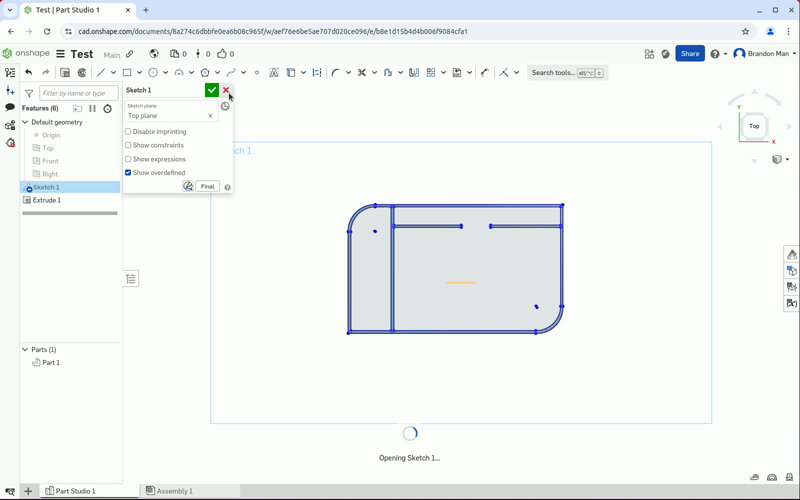
click(229, 92)
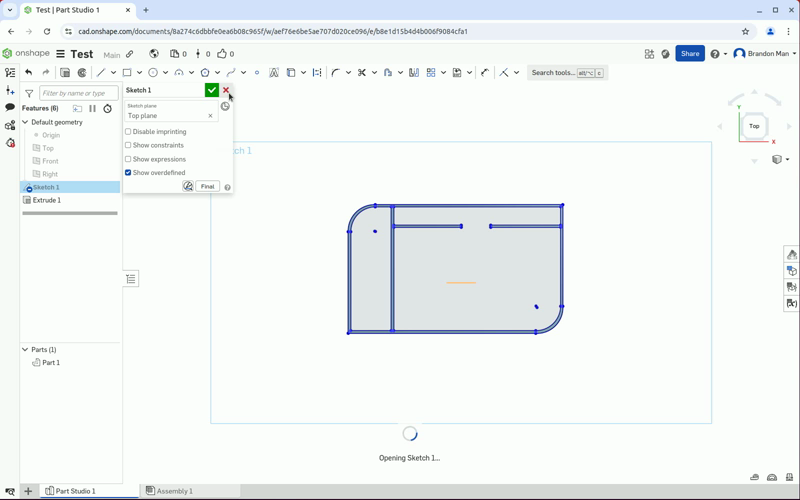
key(shift+s)
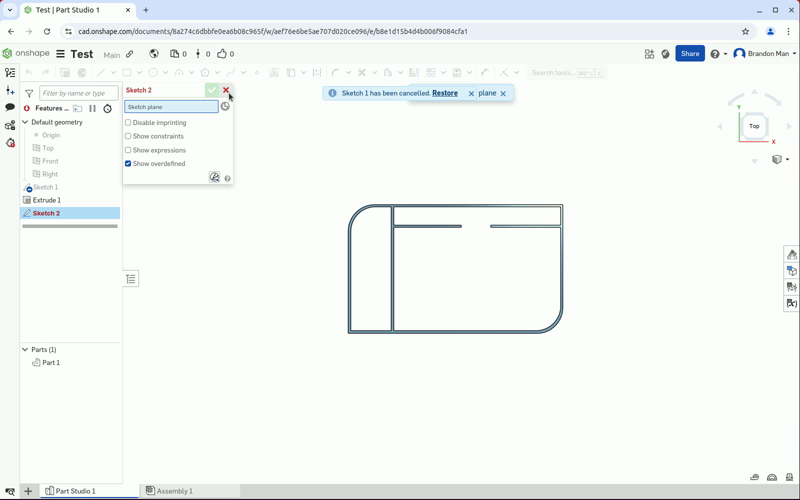
mouse_move(73, 150)
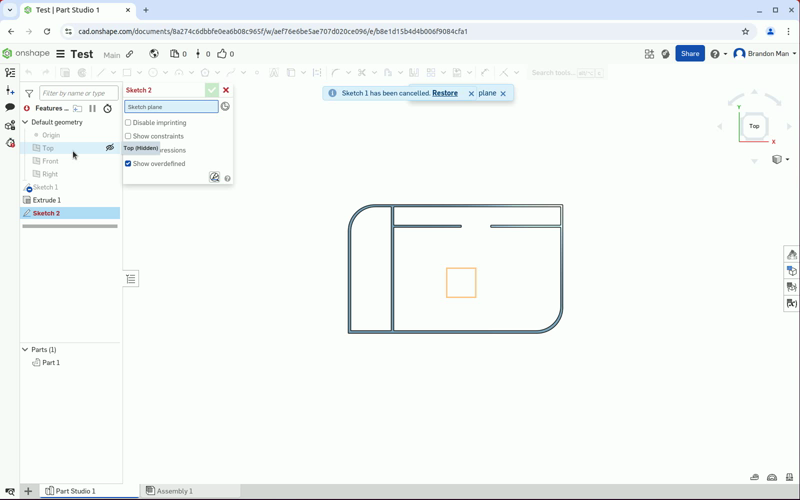
click(73, 150)
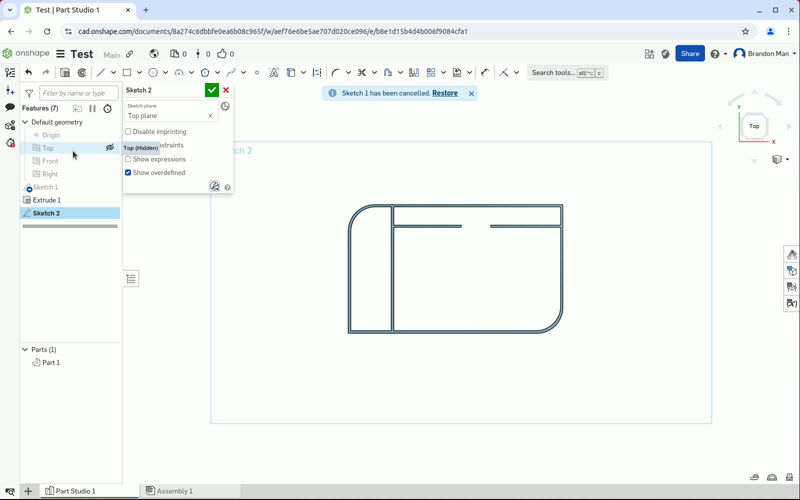
mouse_move(73, 352)
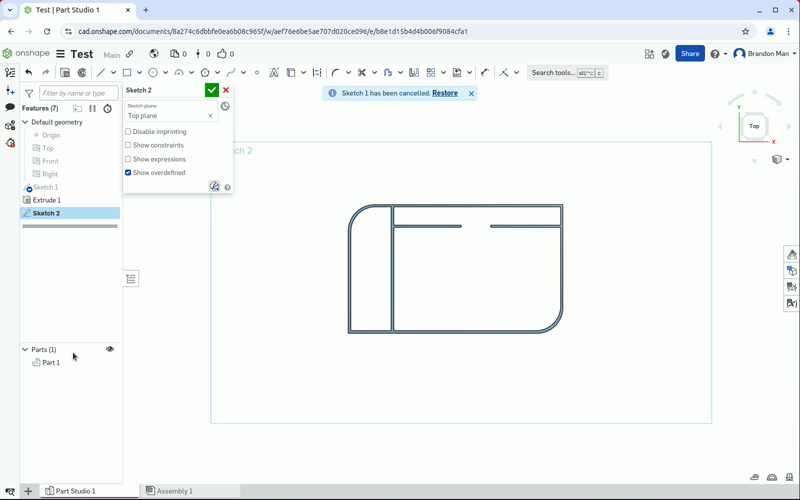
key(y)
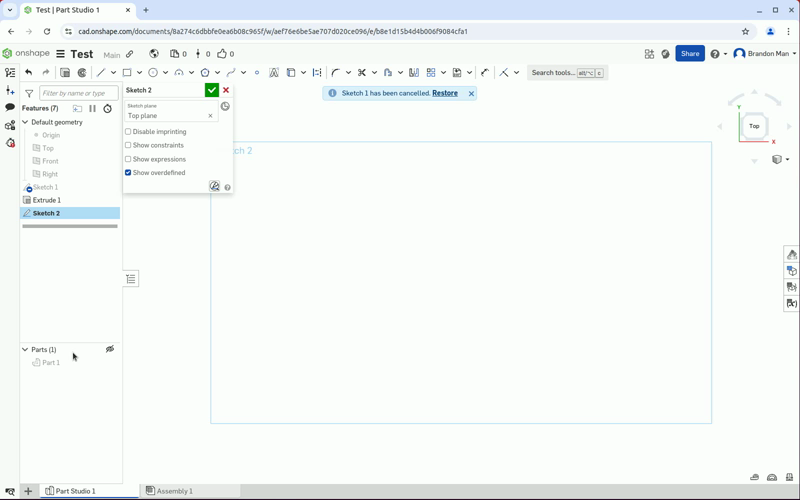
key(l)
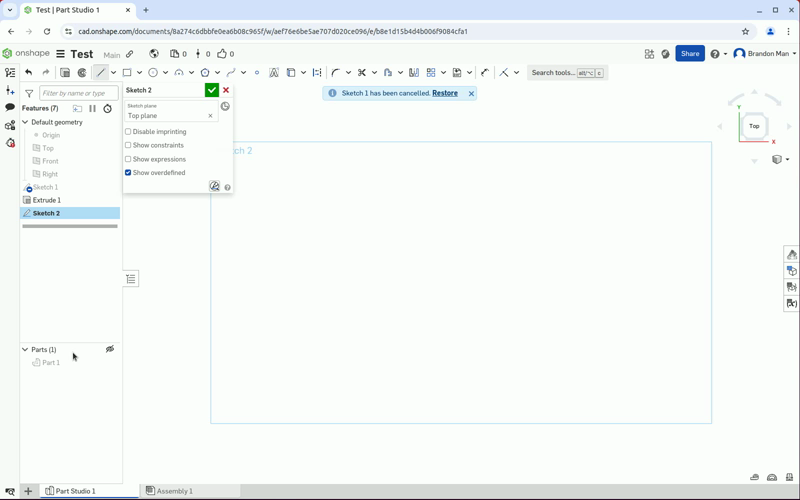
key_down(shift)
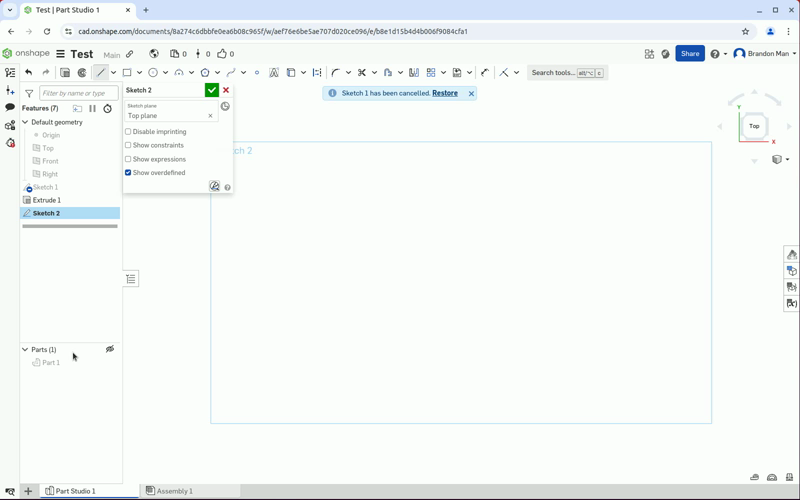
mouse_move(351, 330)
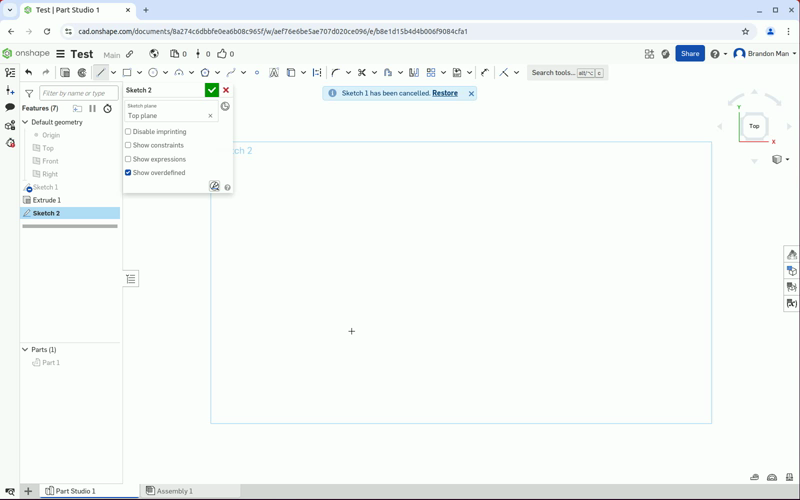
click(351, 330)
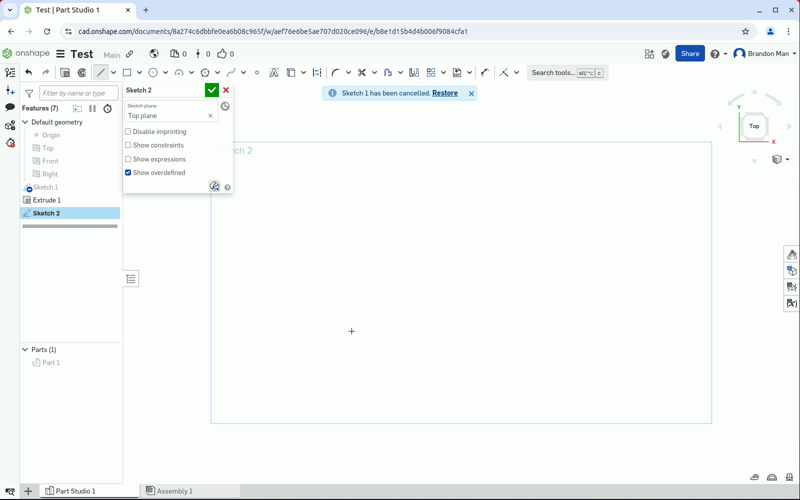
key_up(shift)
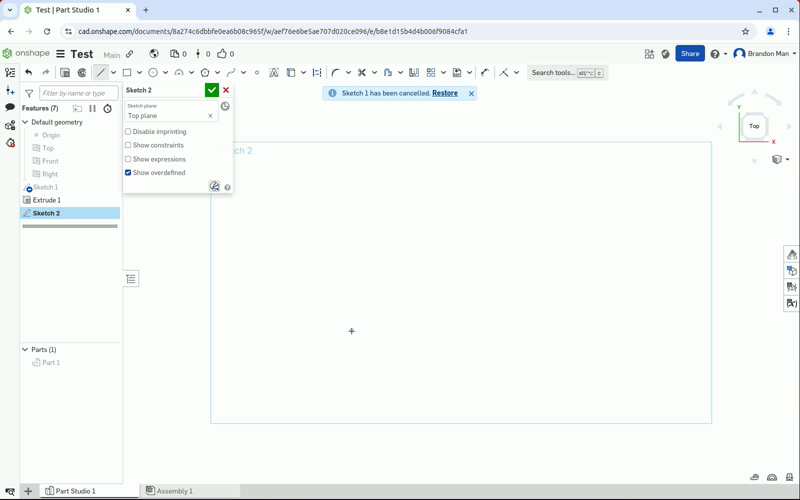
key_down(shift)
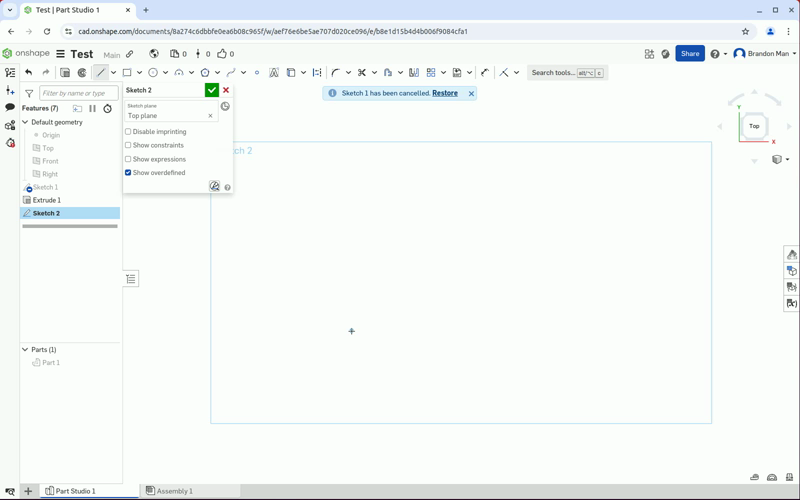
mouse_move(381, 330)
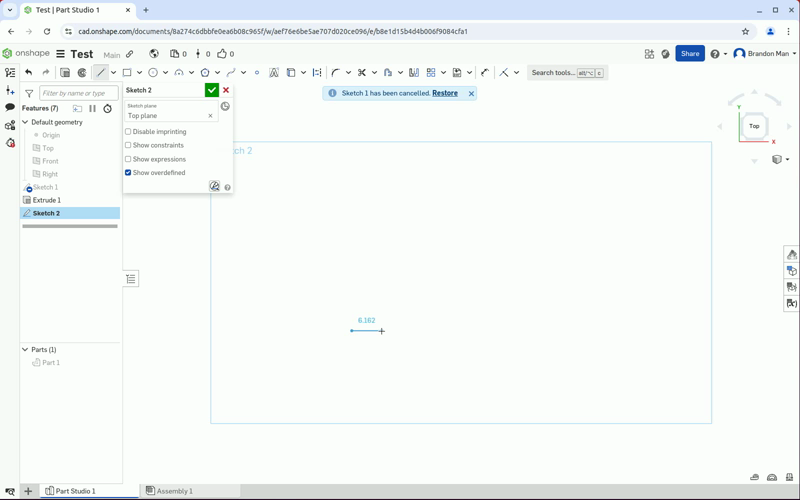
mouse_move(390, 330)
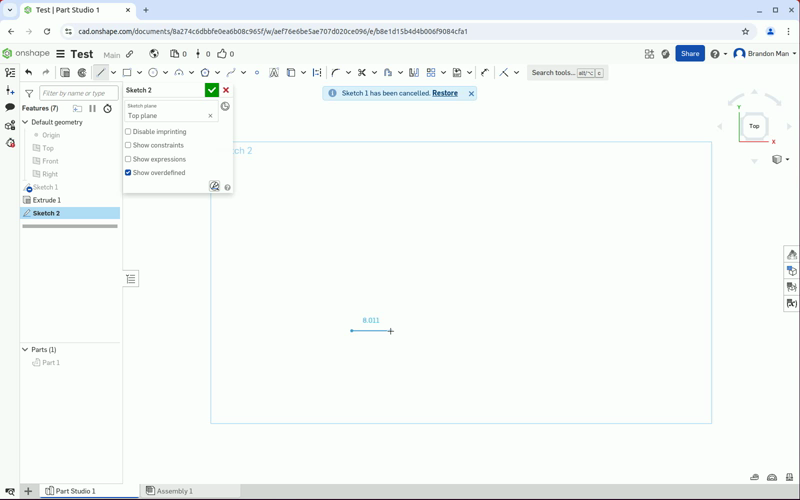
click(390, 330)
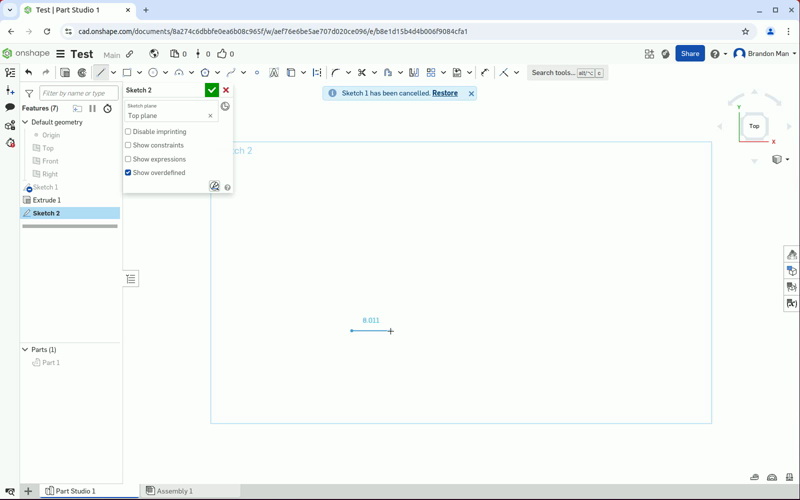
key_up(shift)
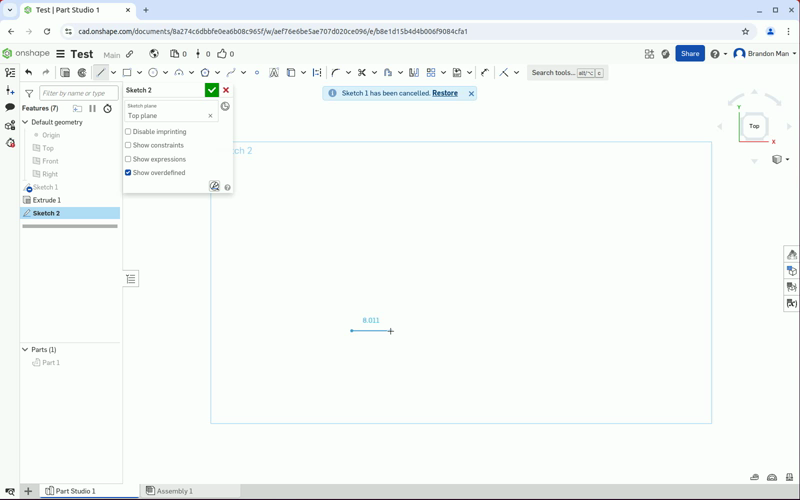
key_down(shift)
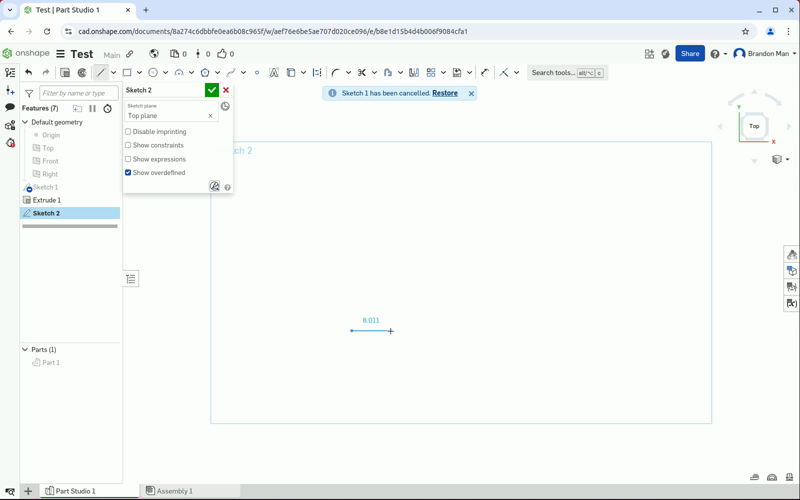
mouse_move(390, 207)
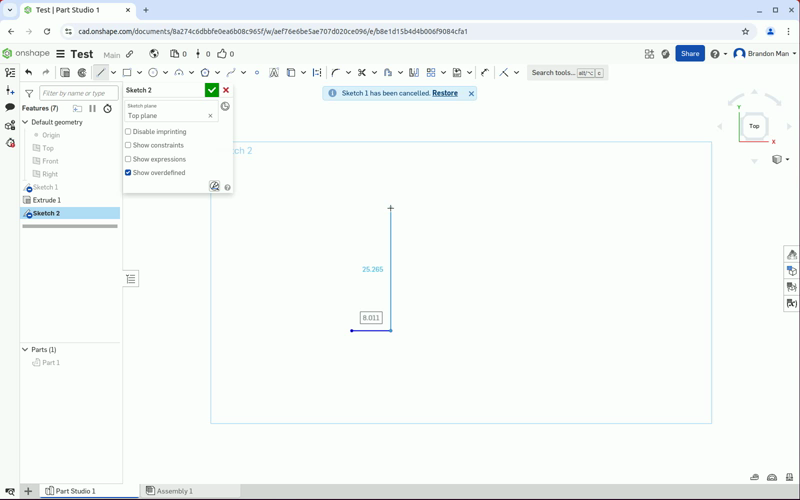
click(390, 207)
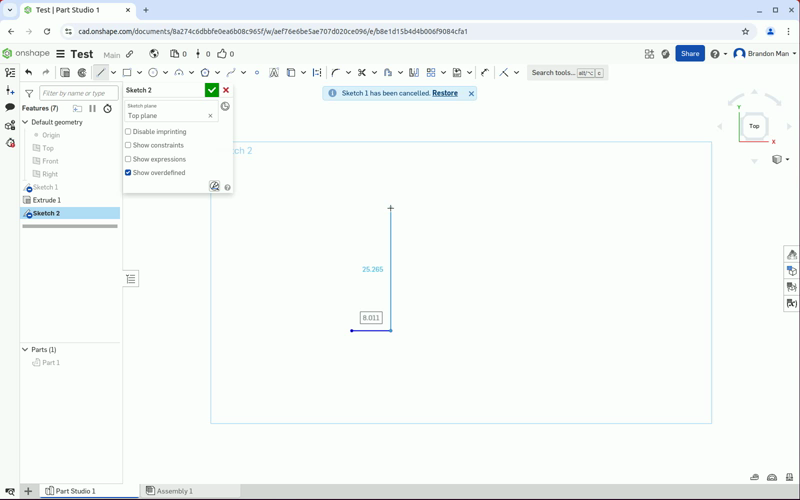
key_up(shift)
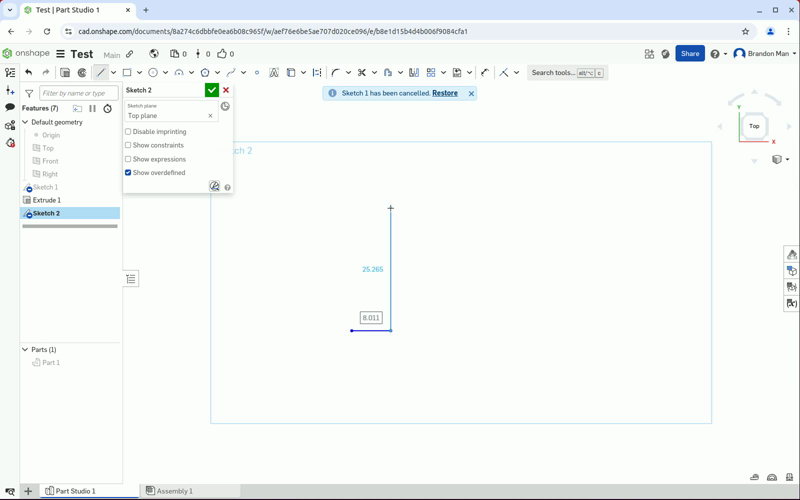
key_down(shift)
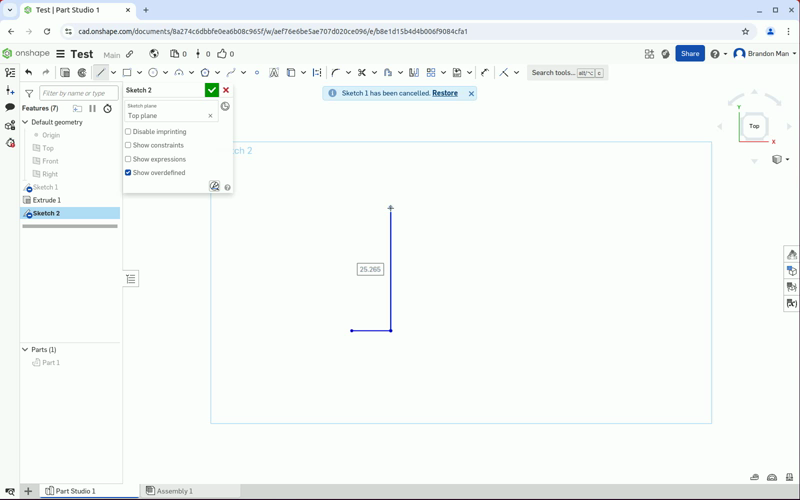
mouse_move(420, 207)
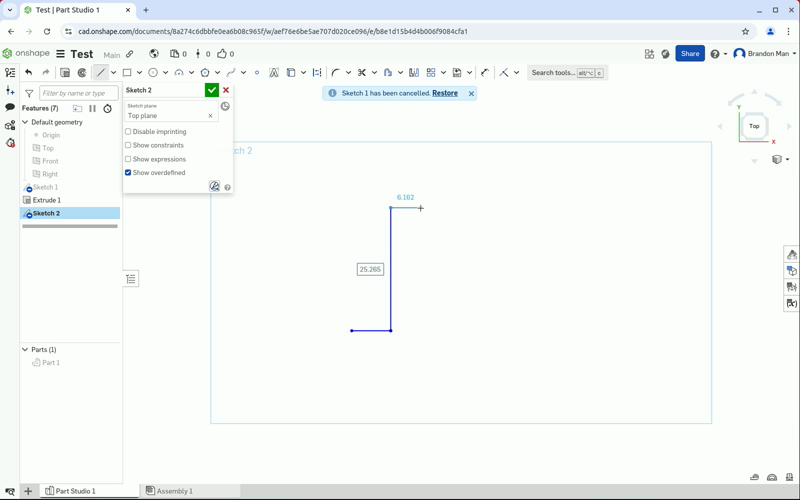
mouse_move(374, 207)
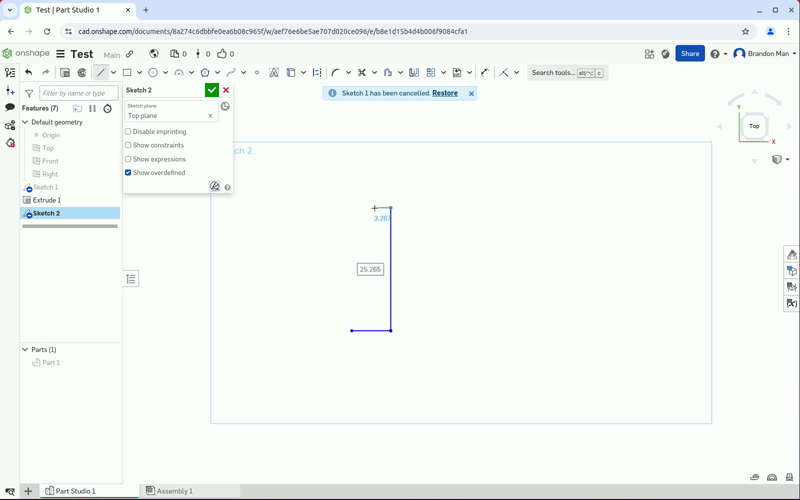
click(374, 207)
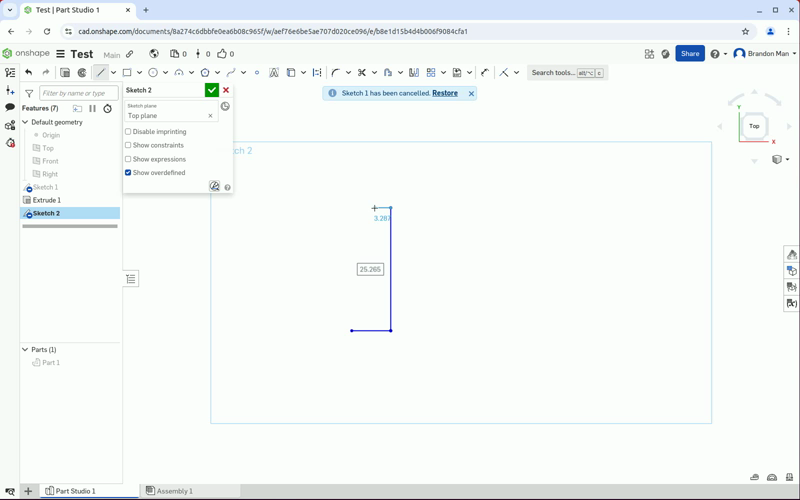
key_up(shift)
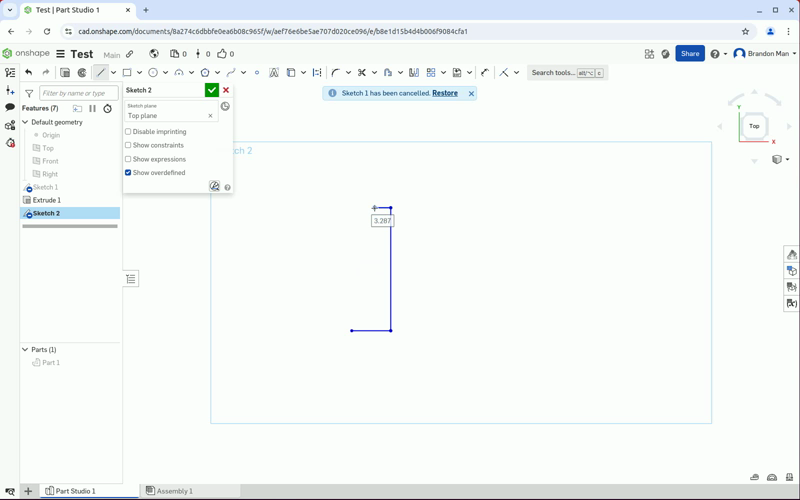
key(esc)
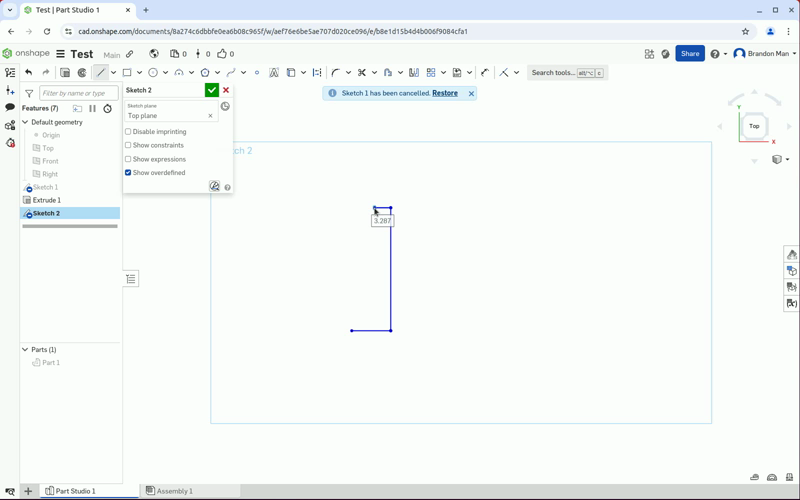
key(a)
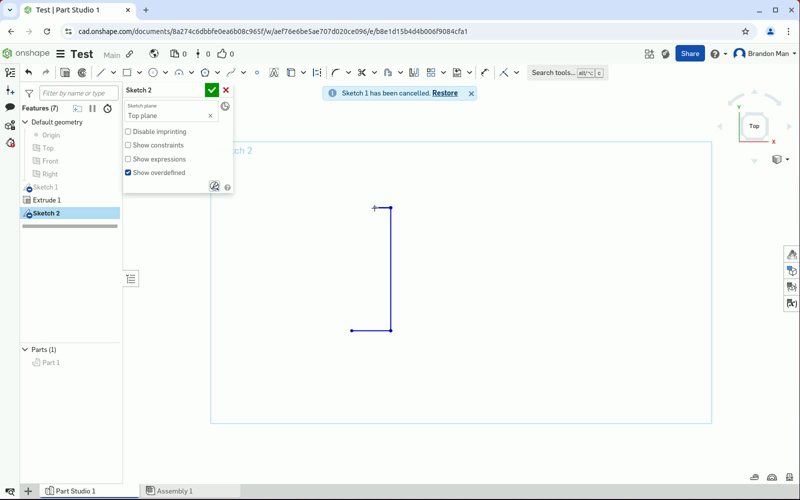
mouse_move(374, 207)
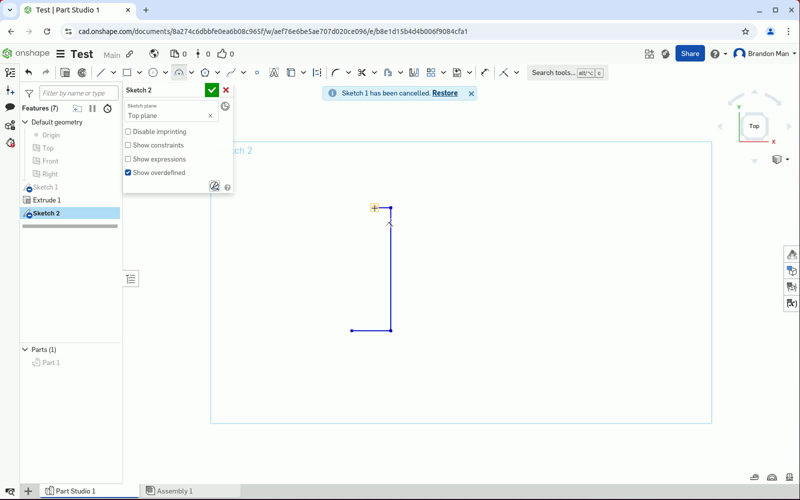
click(374, 207)
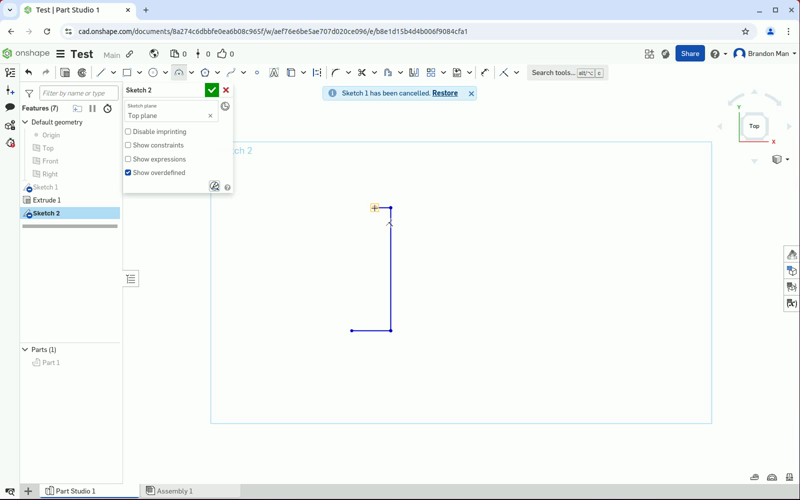
key_down(shift)
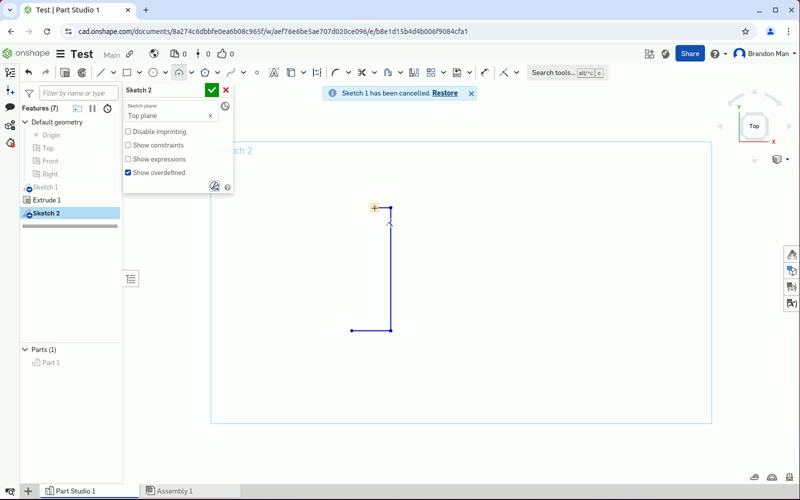
mouse_move(351, 231)
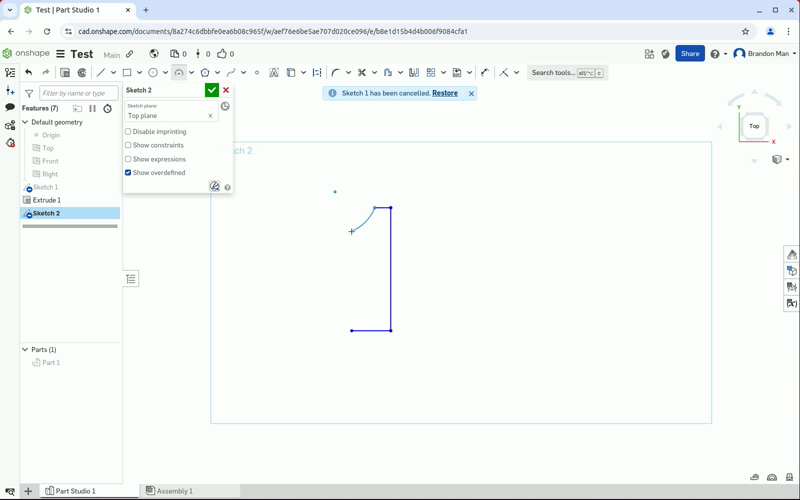
click(351, 231)
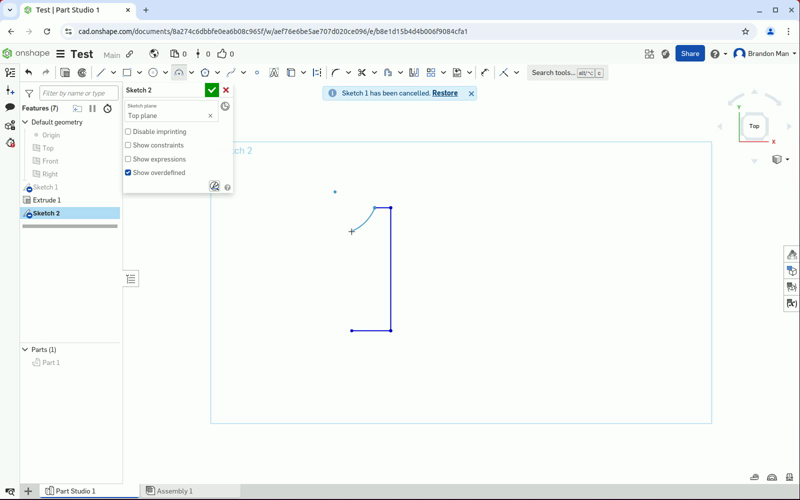
mouse_move(358, 214)
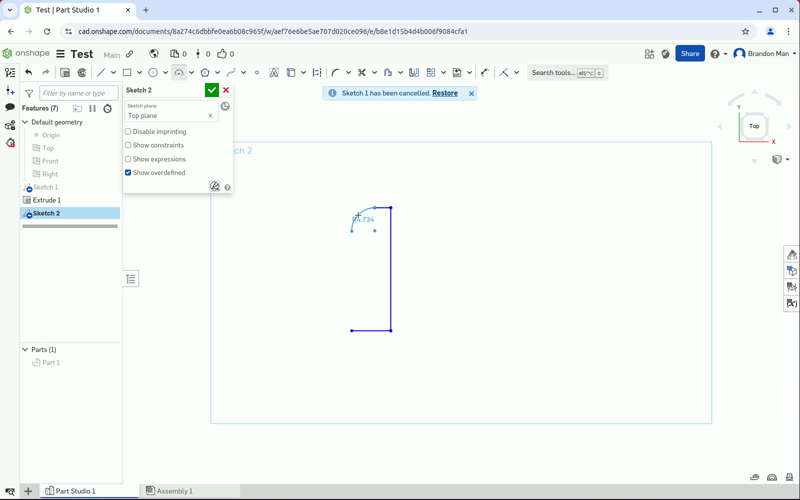
click(358, 214)
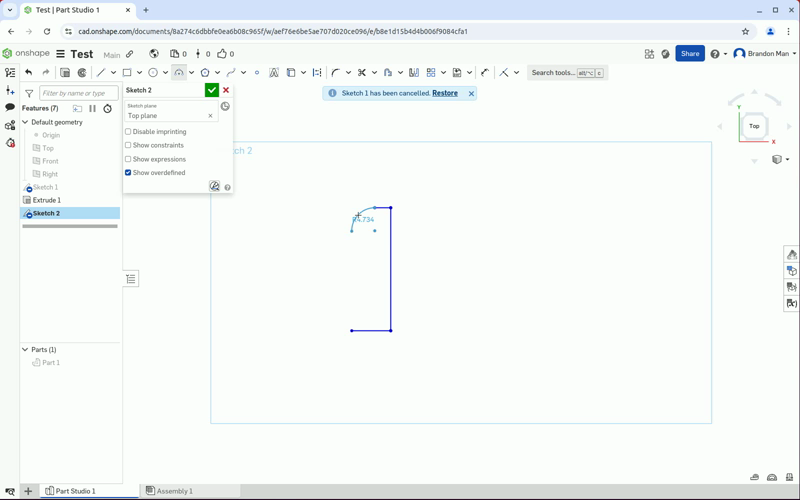
key_up(shift)
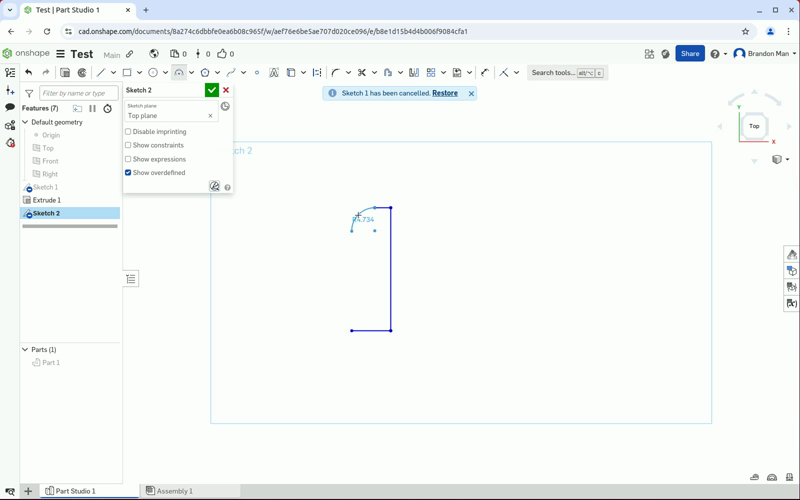
key(esc)
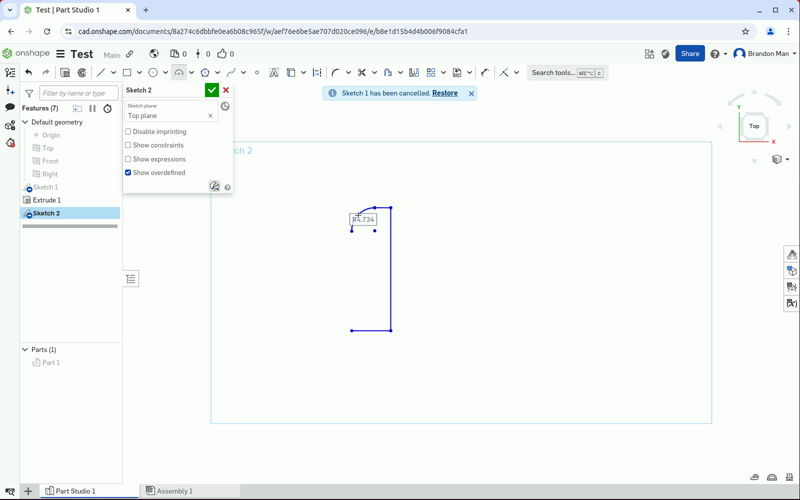
key(l)
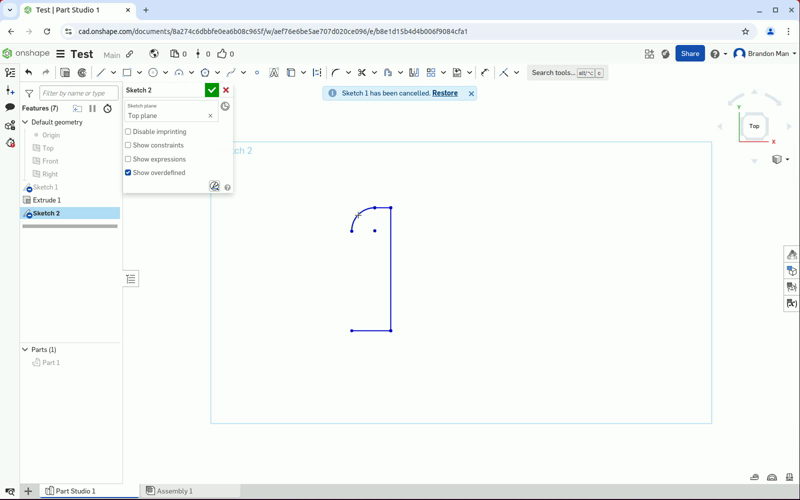
mouse_move(351, 231)
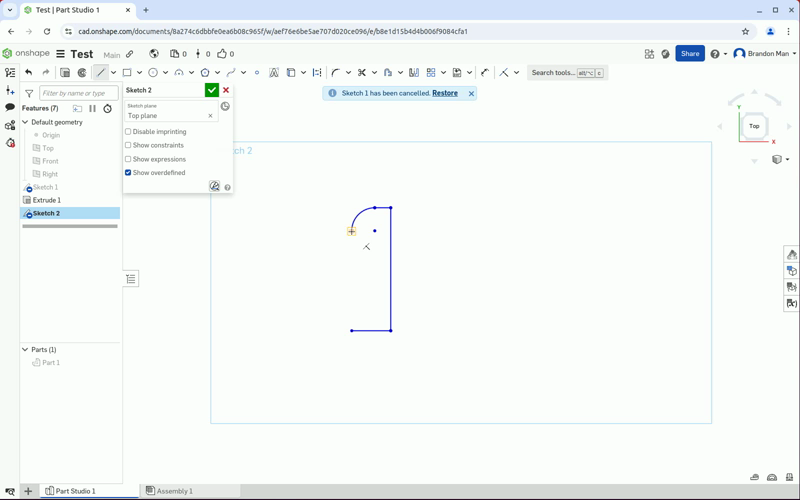
click(351, 231)
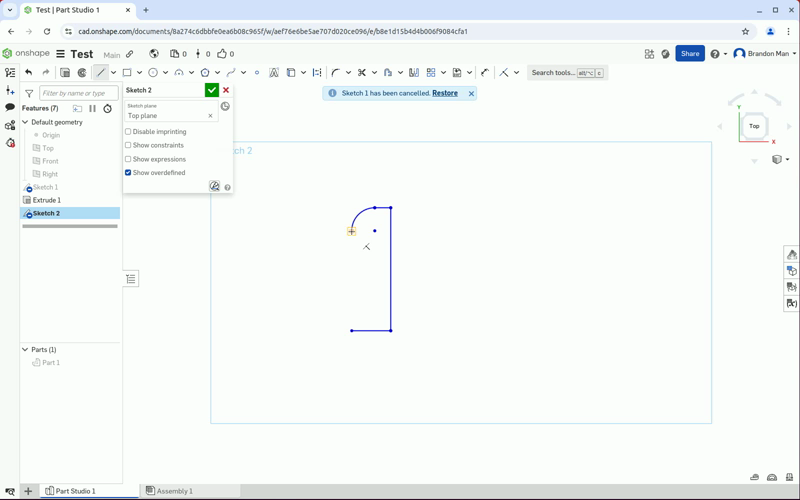
key_down(shift)
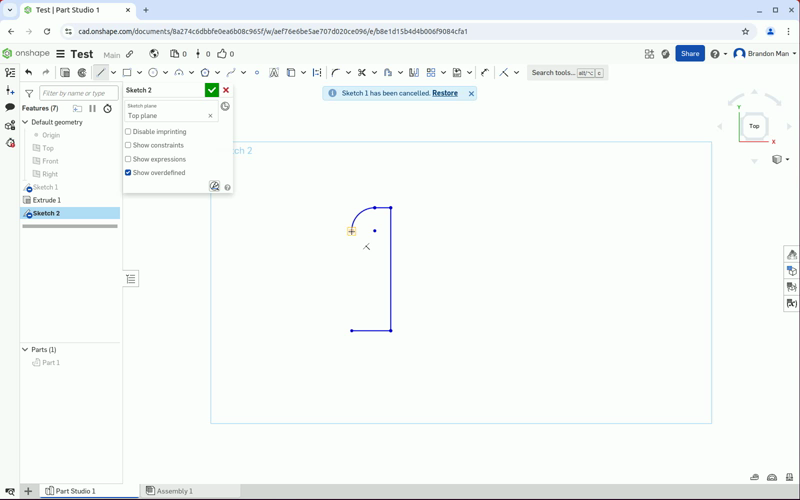
mouse_move(351, 330)
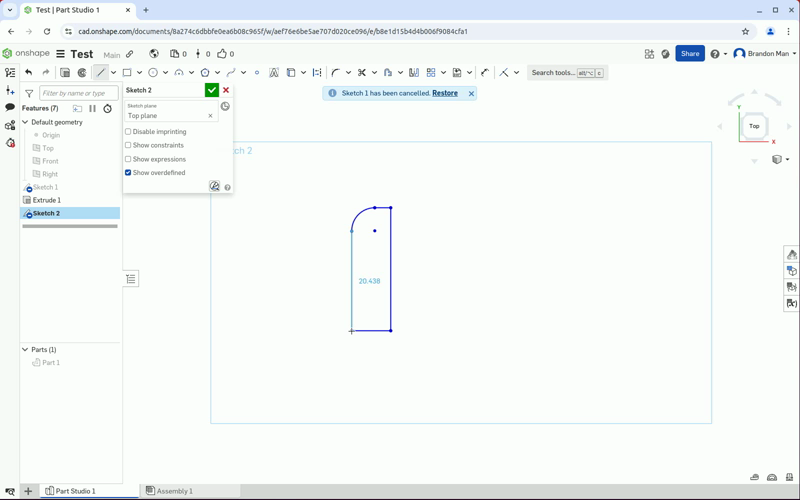
key_up(shift)
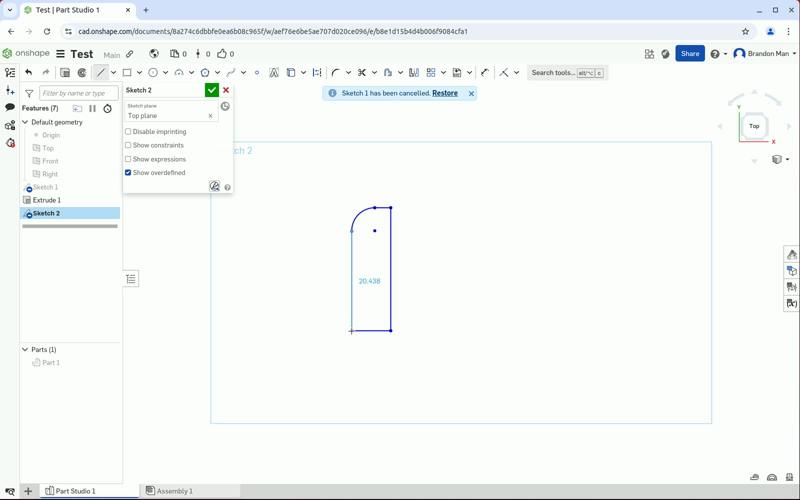
click(351, 330)
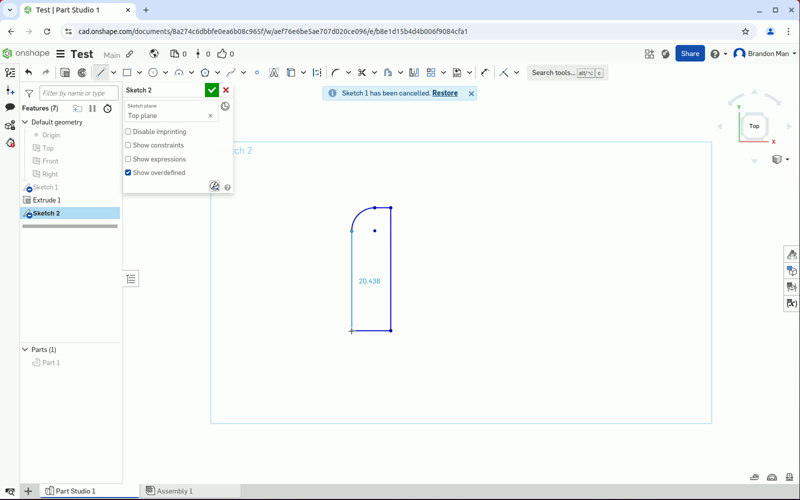
key(esc)
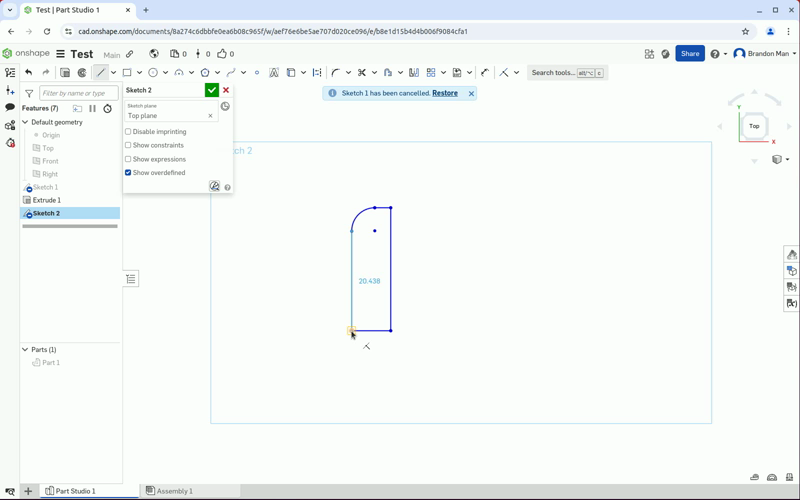
mouse_move(370, 283)
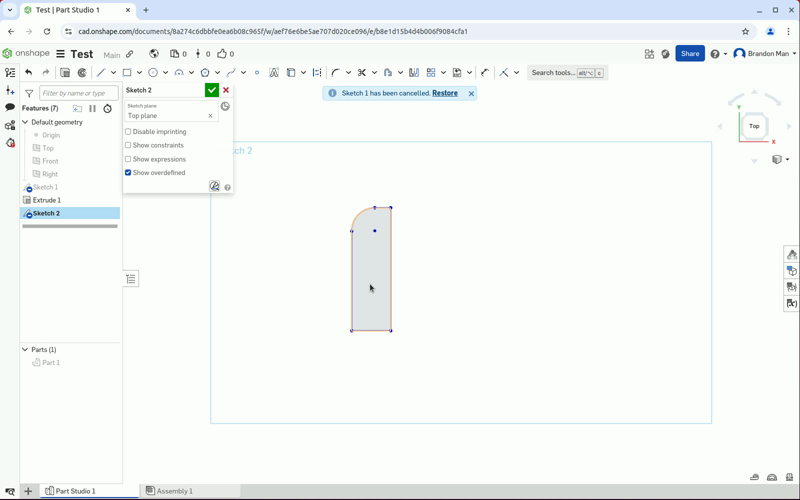
click(370, 283)
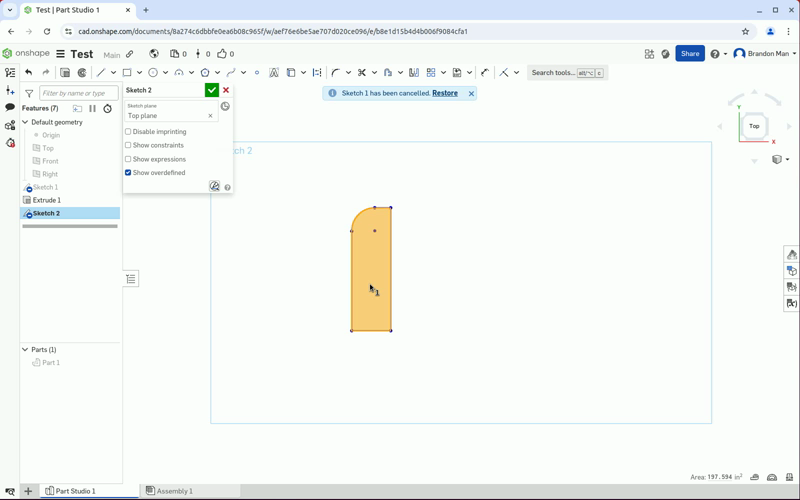
mouse_move(73, 352)
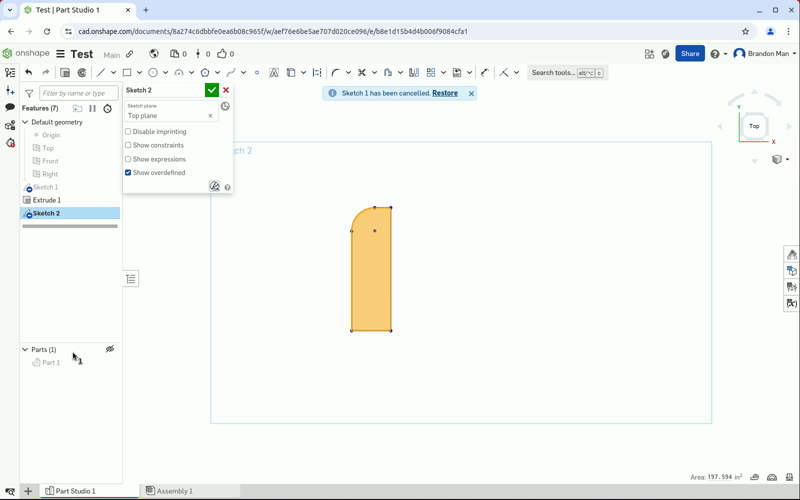
key(shift+y)
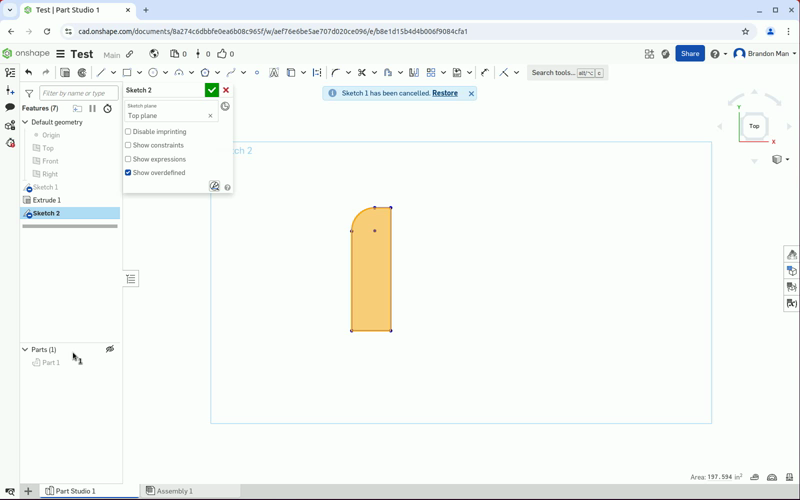
key(shift+e)
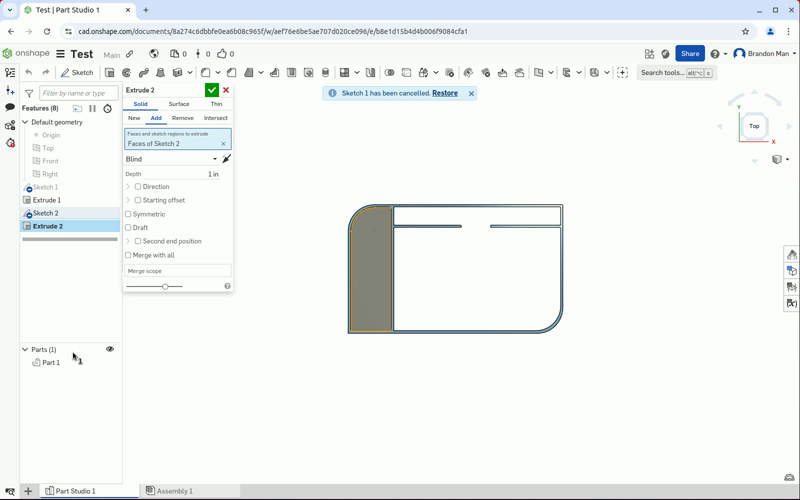
mouse_move(143, 106)
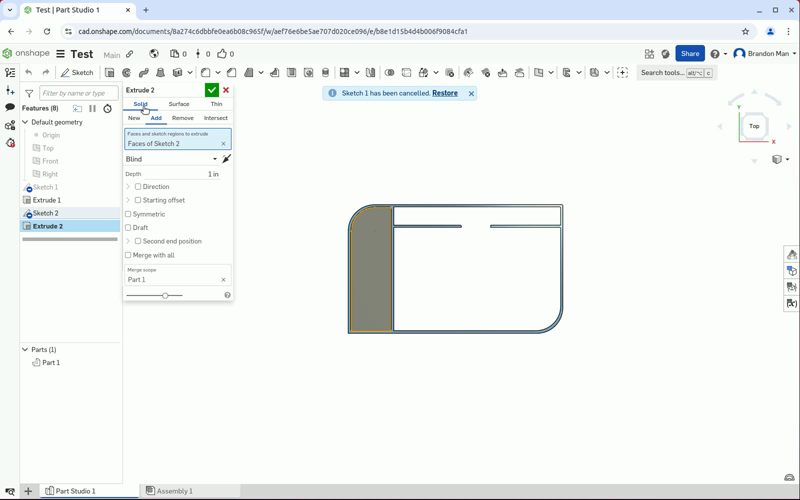
click(143, 106)
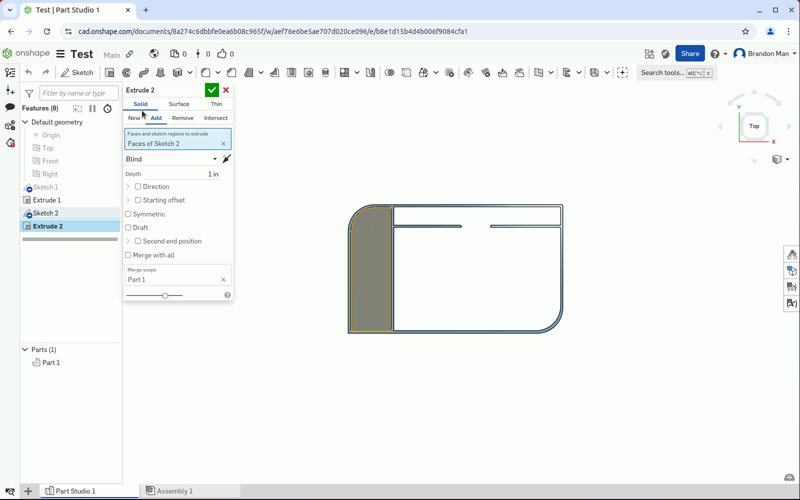
mouse_move(137, 120)
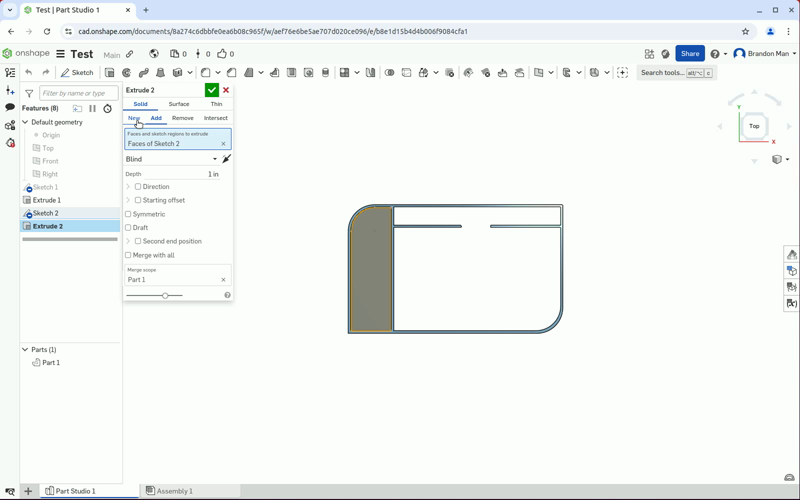
click(137, 120)
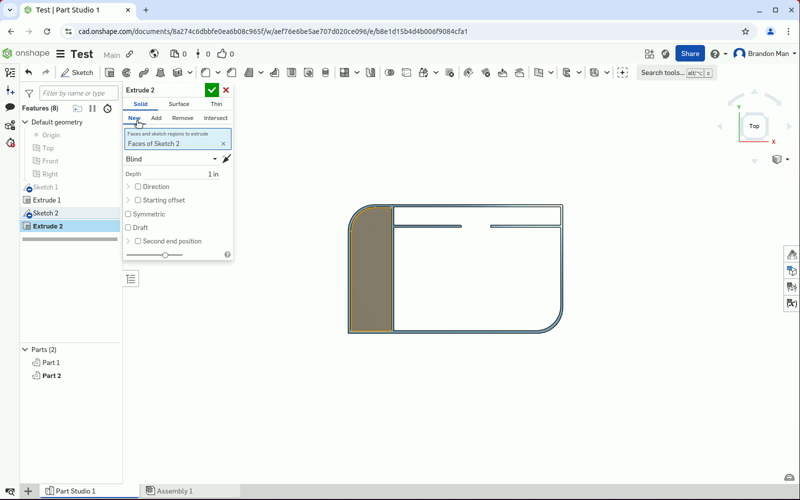
key(tab, 4)
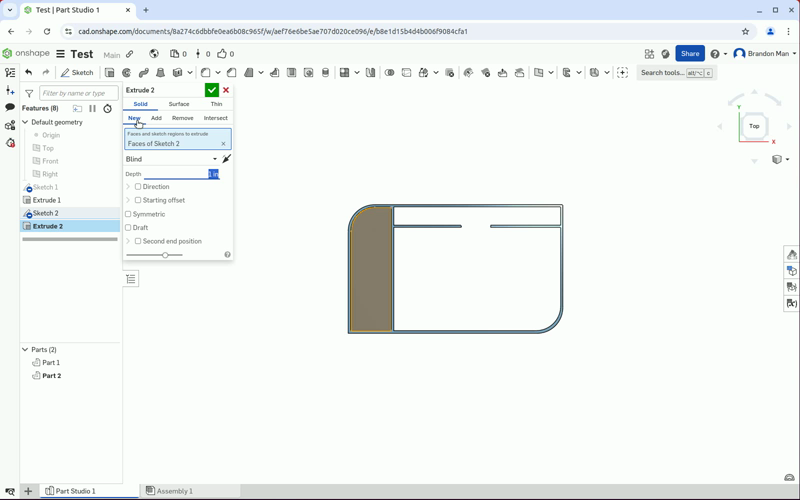
text(0.481)
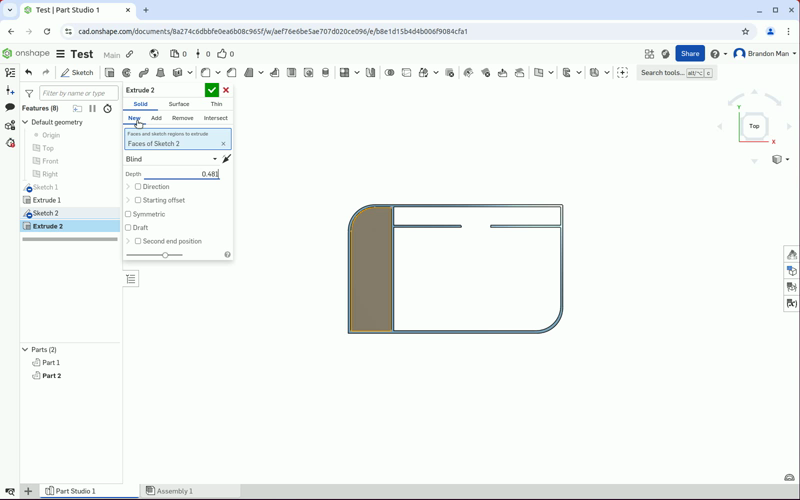
key(enter)
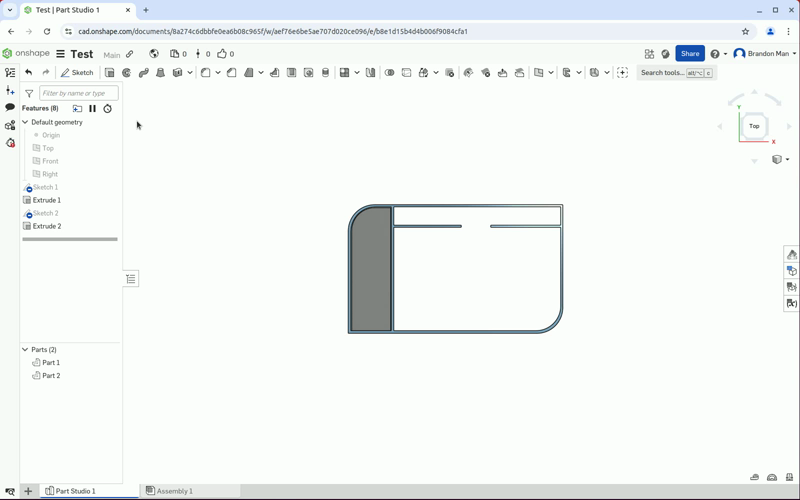
key(shift+h)
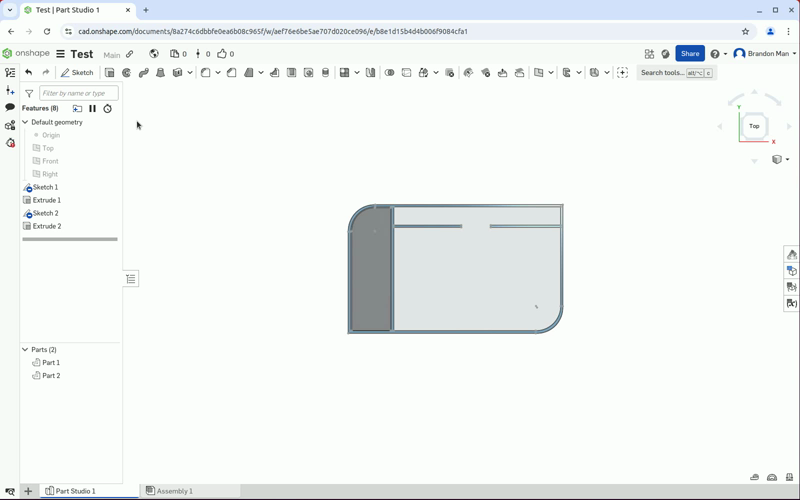
key(shift+h)
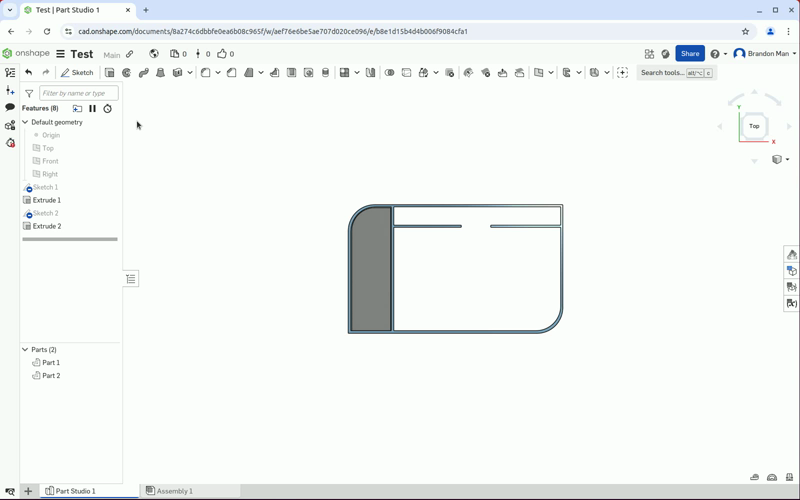
mouse_move(73, 189)
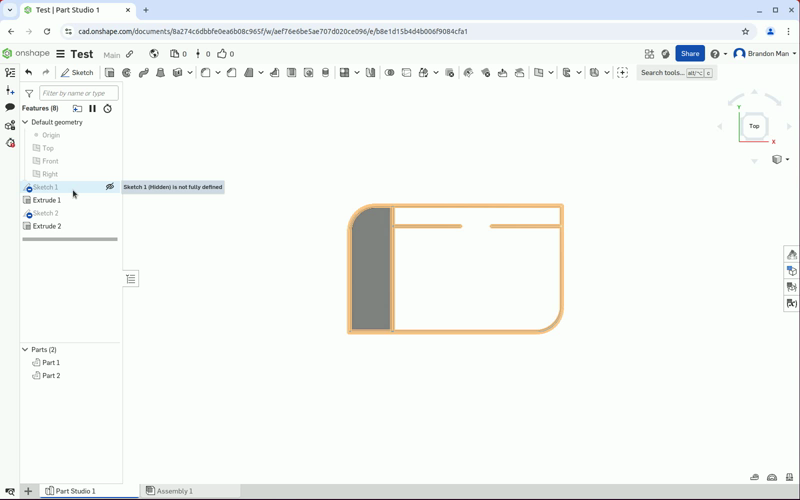
click(73, 189)
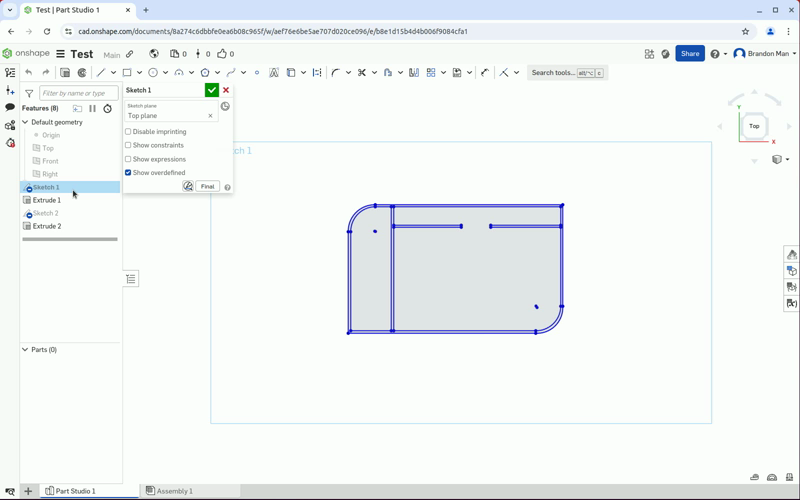
mouse_move(229, 92)
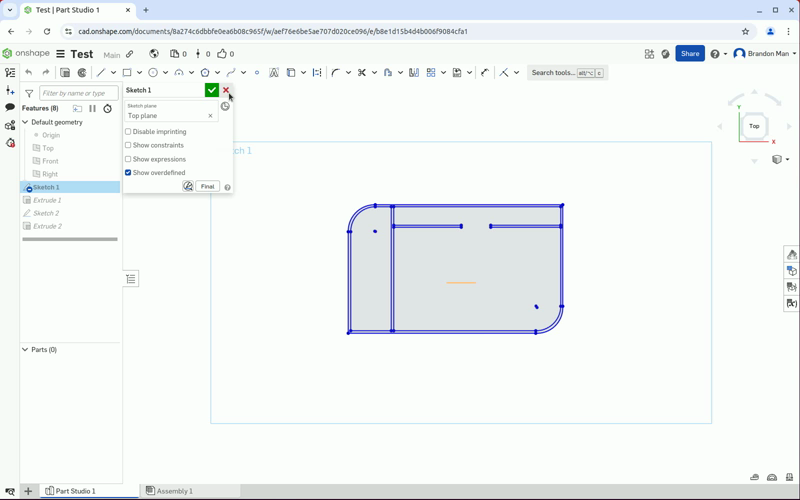
click(229, 92)
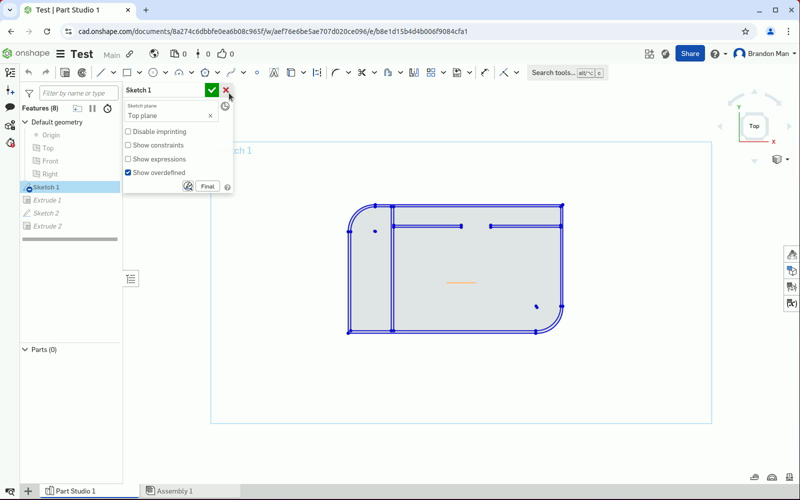
key(shift+s)
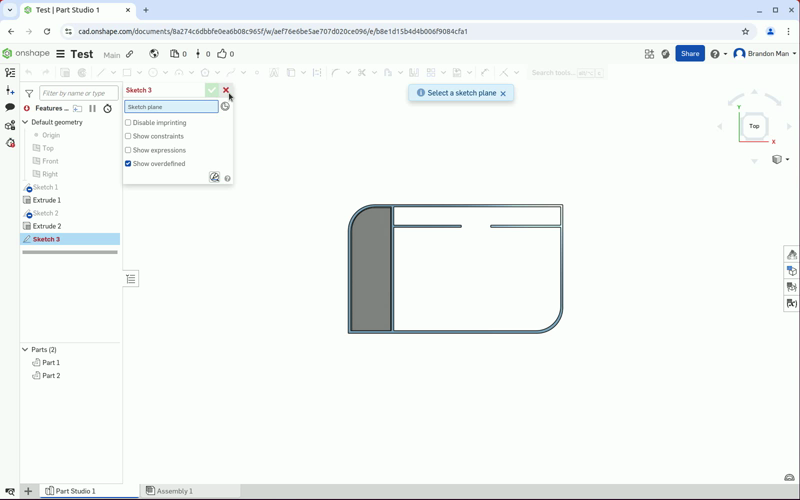
mouse_move(73, 150)
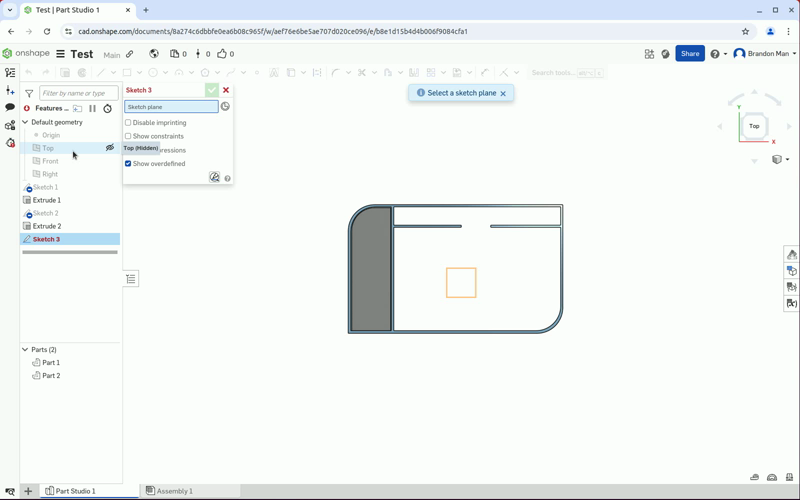
click(73, 150)
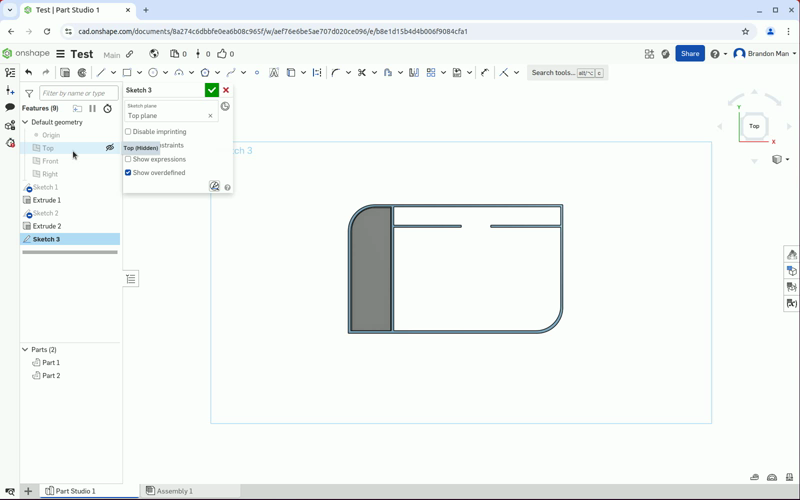
mouse_move(73, 352)
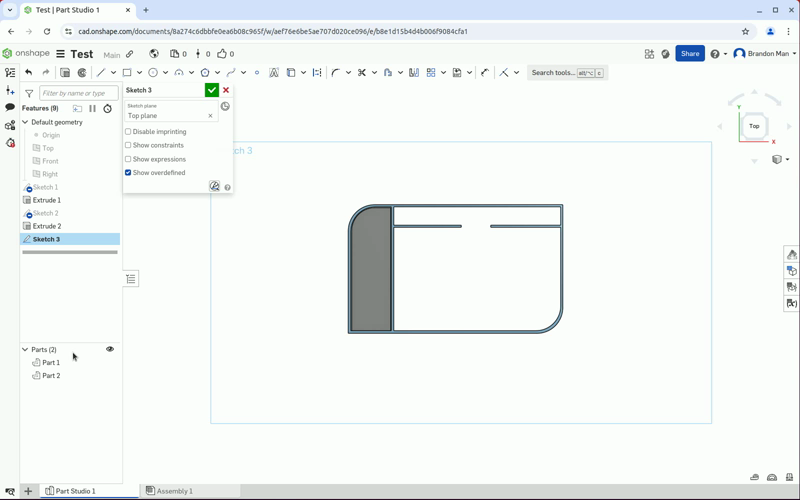
key(y)
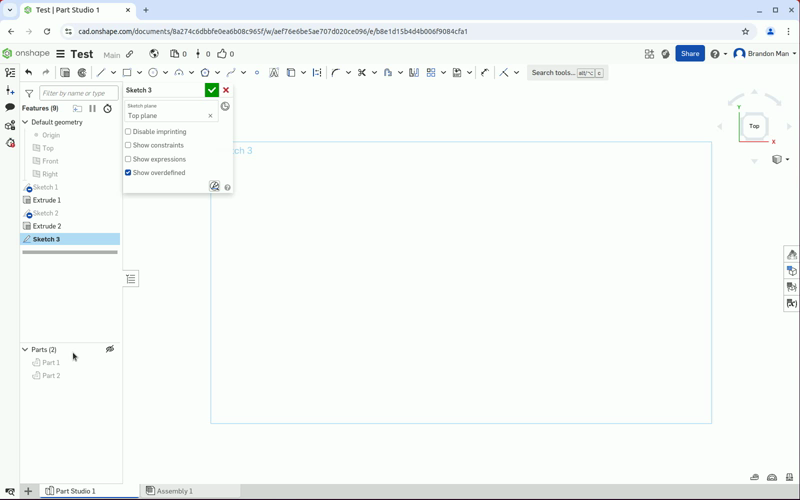
key(l)
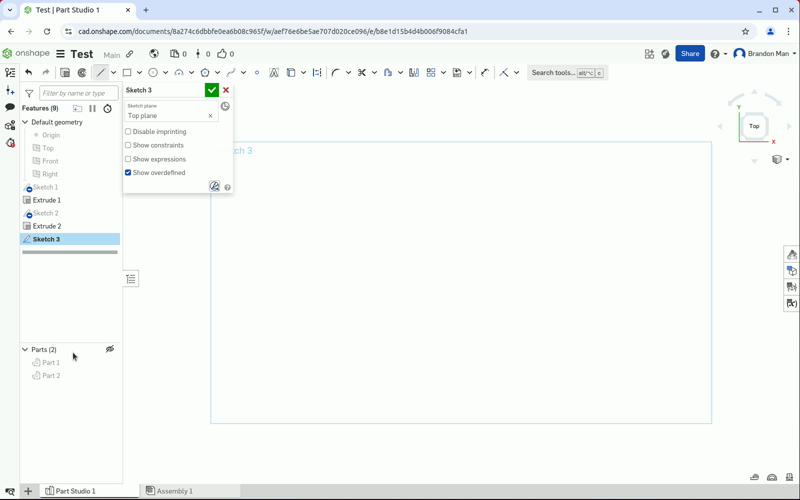
key_down(shift)
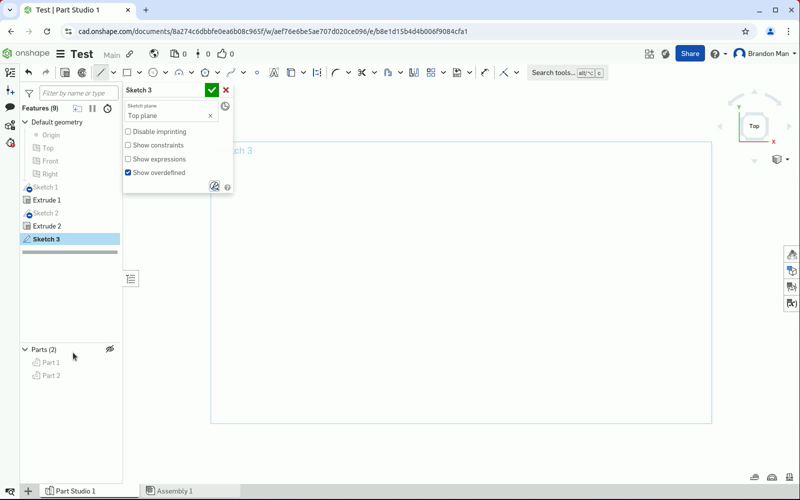
mouse_move(392, 330)
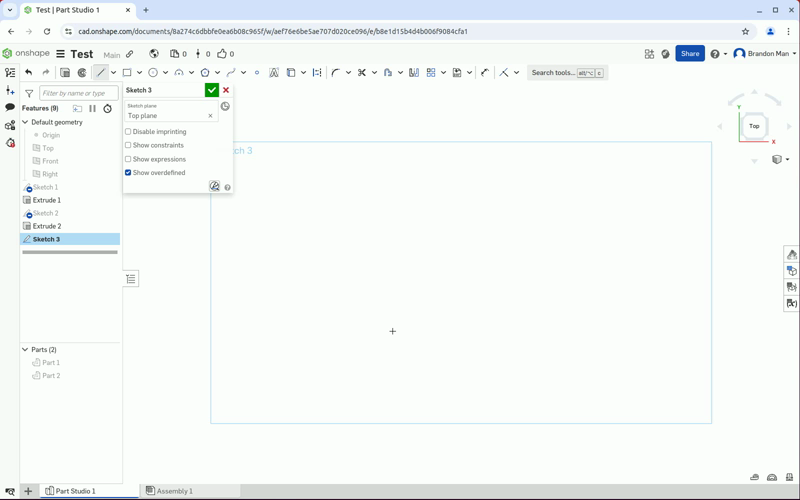
click(392, 330)
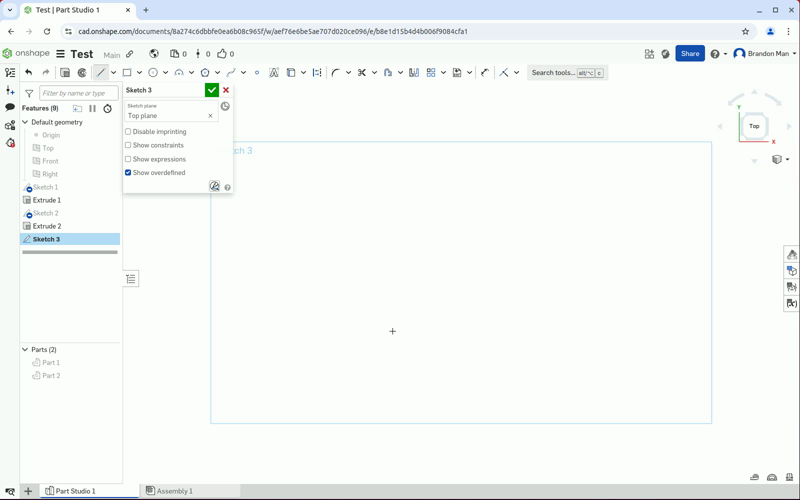
key_up(shift)
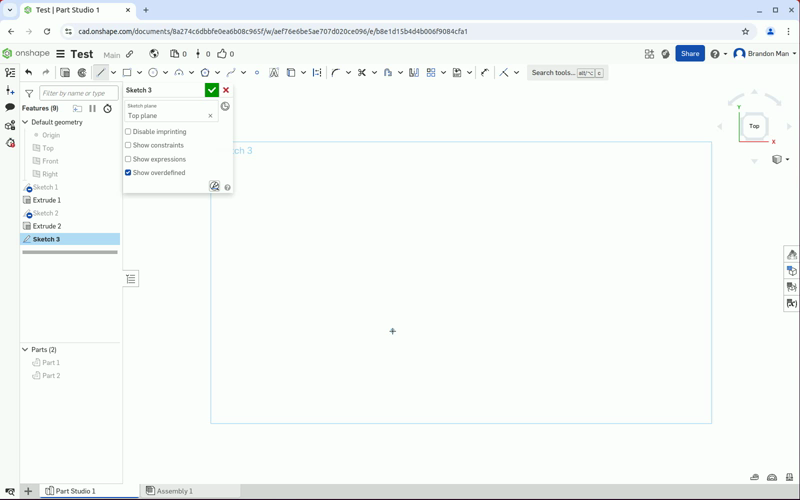
key_down(shift)
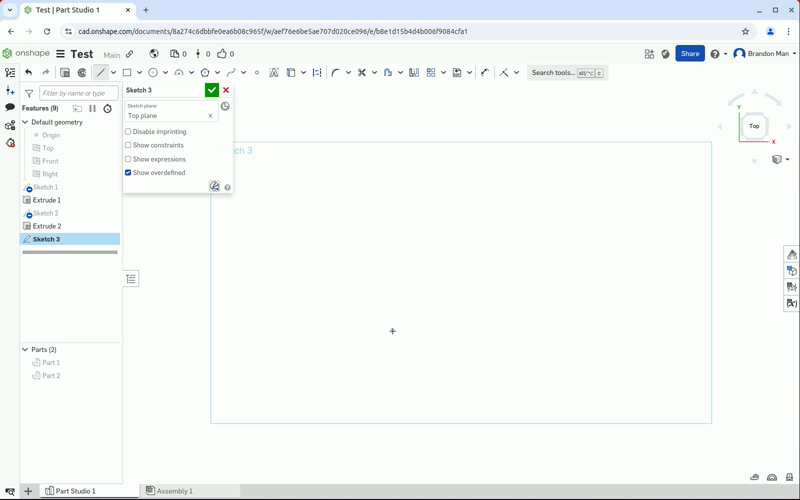
mouse_move(535, 330)
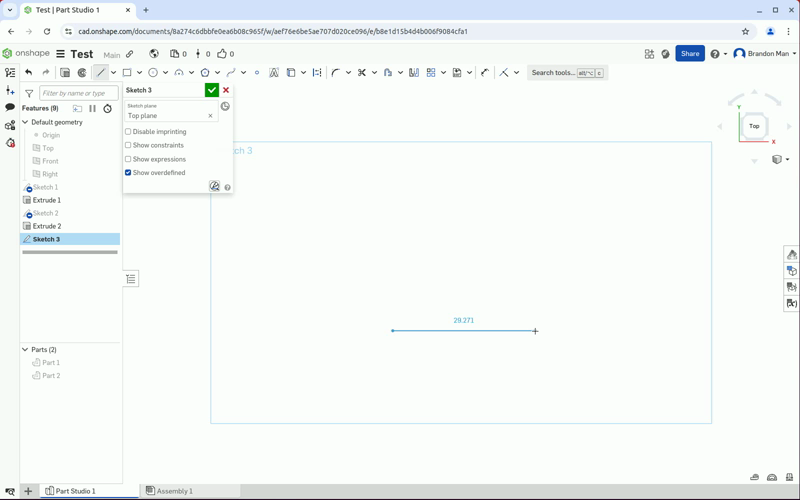
click(535, 330)
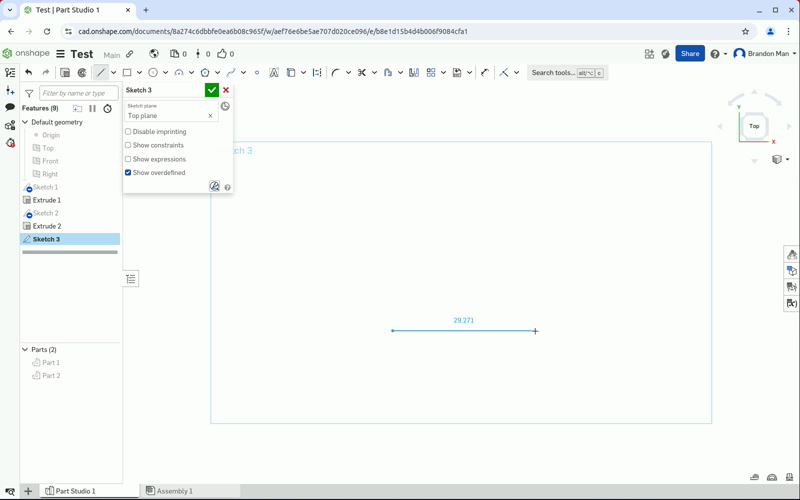
key_up(shift)
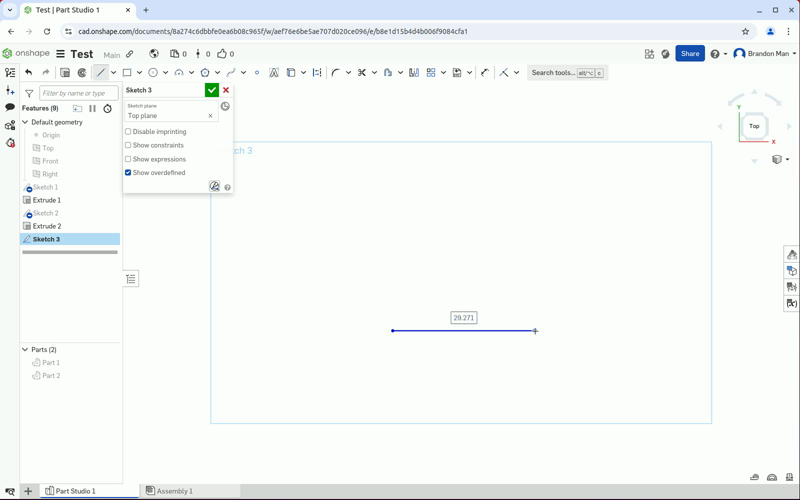
key(esc)
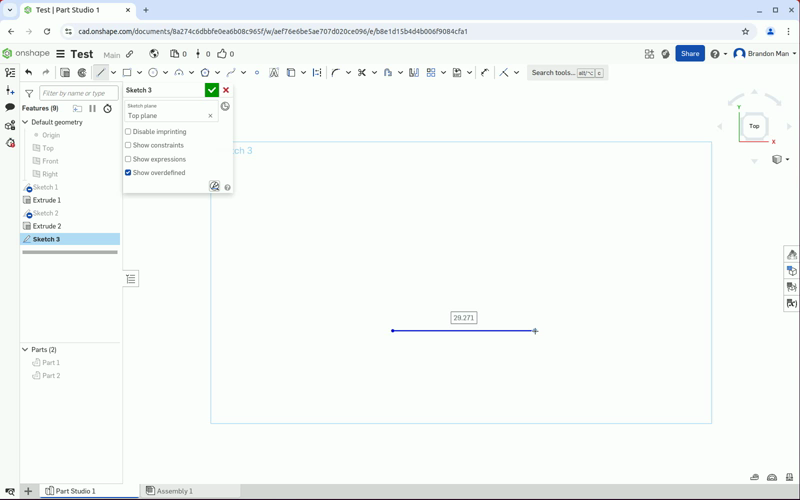
key(a)
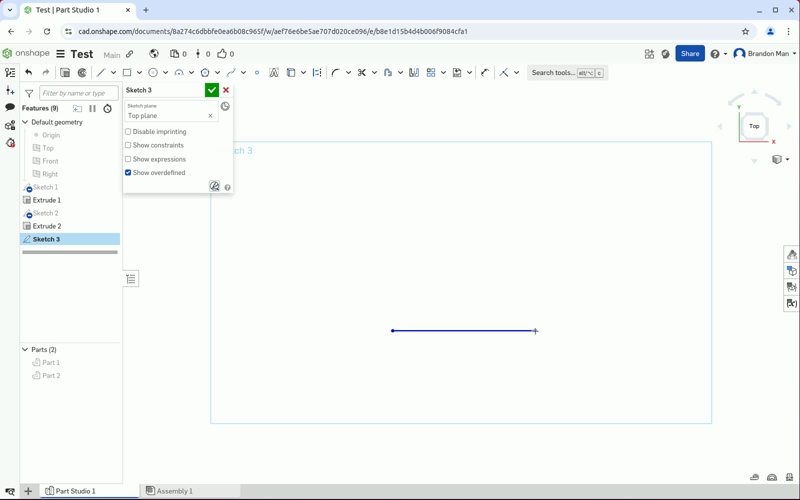
mouse_move(535, 330)
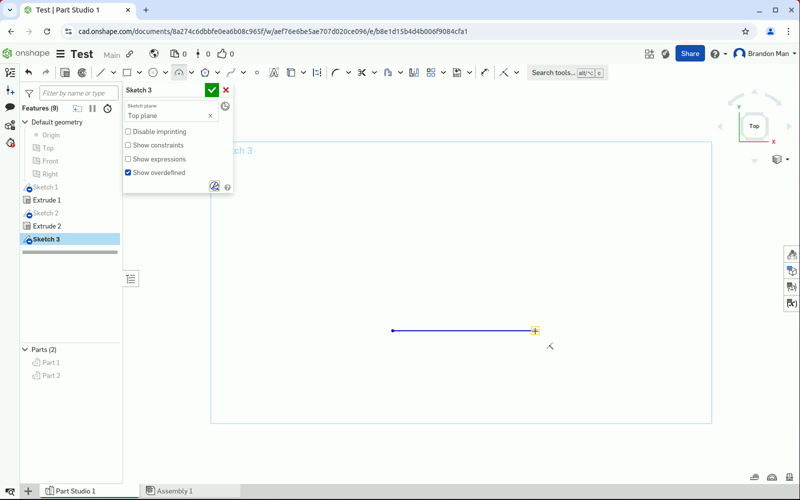
click(535, 330)
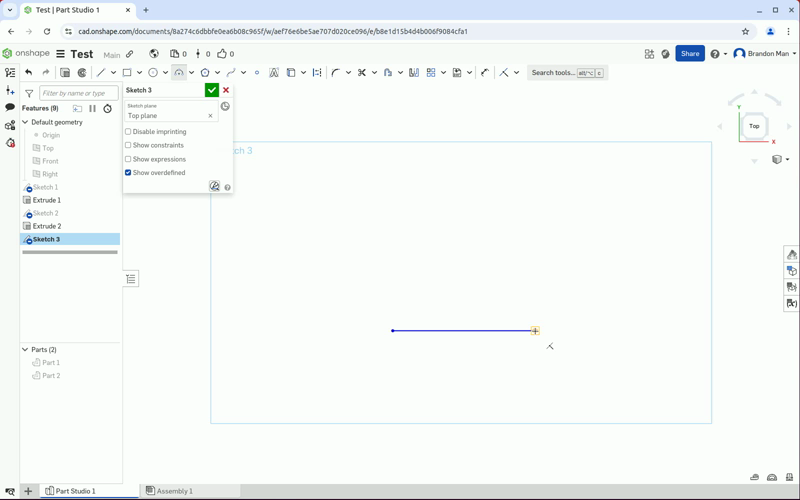
key_down(shift)
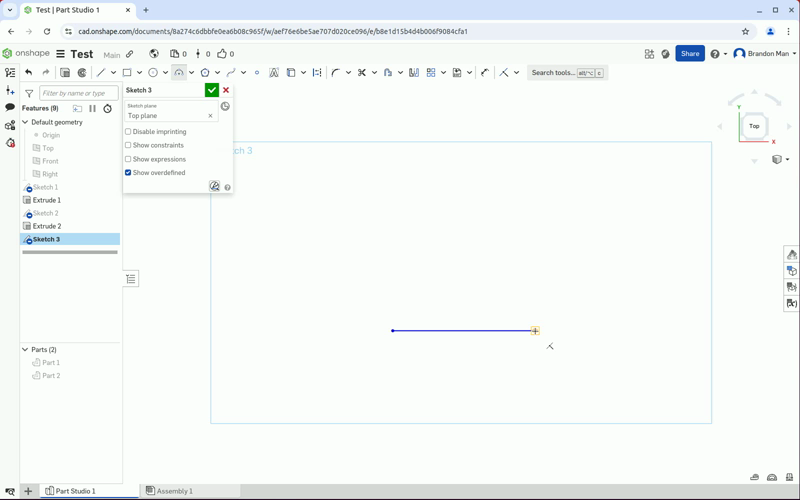
mouse_move(559, 306)
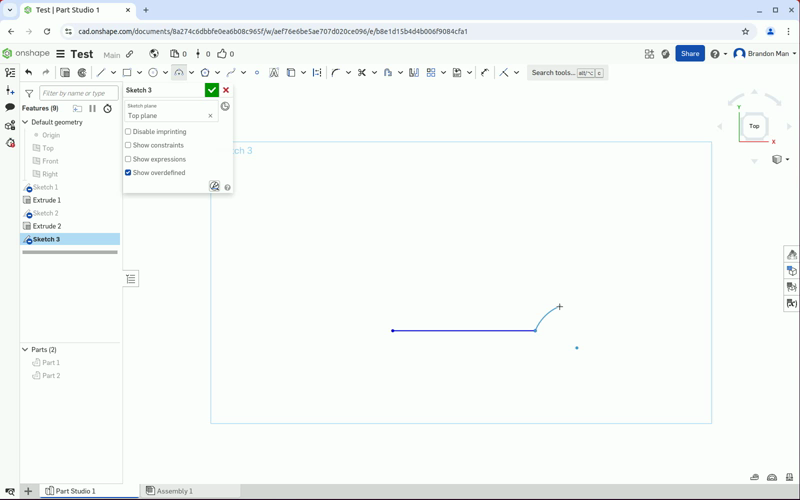
click(559, 306)
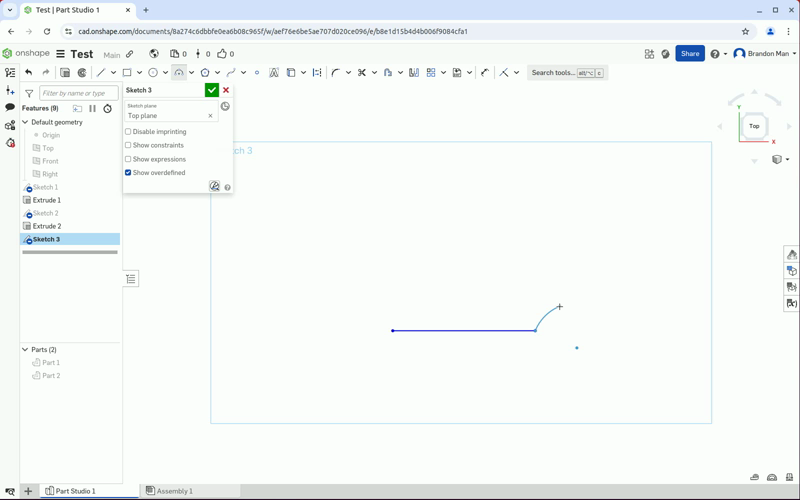
mouse_move(552, 323)
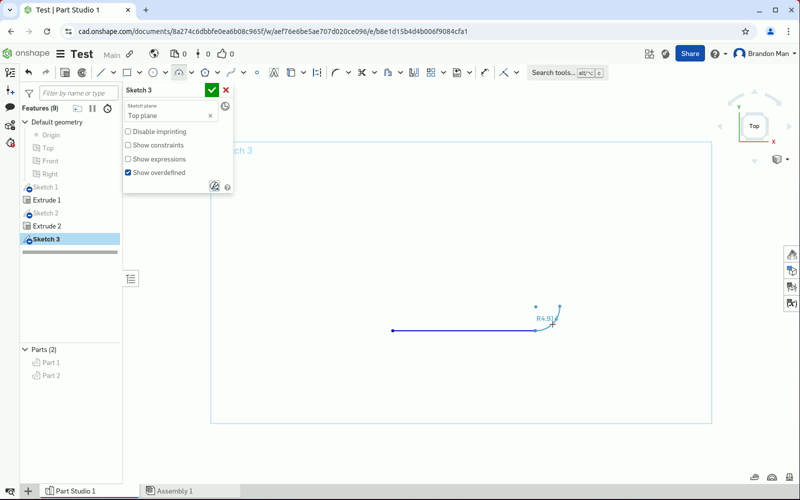
click(552, 323)
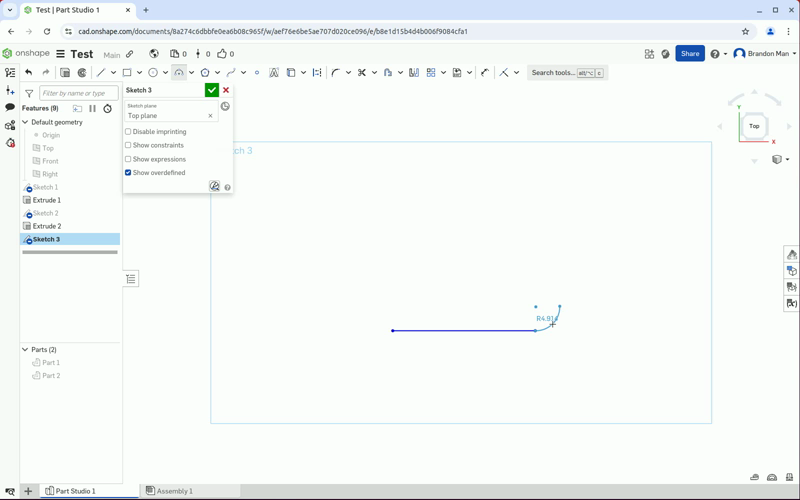
key_up(shift)
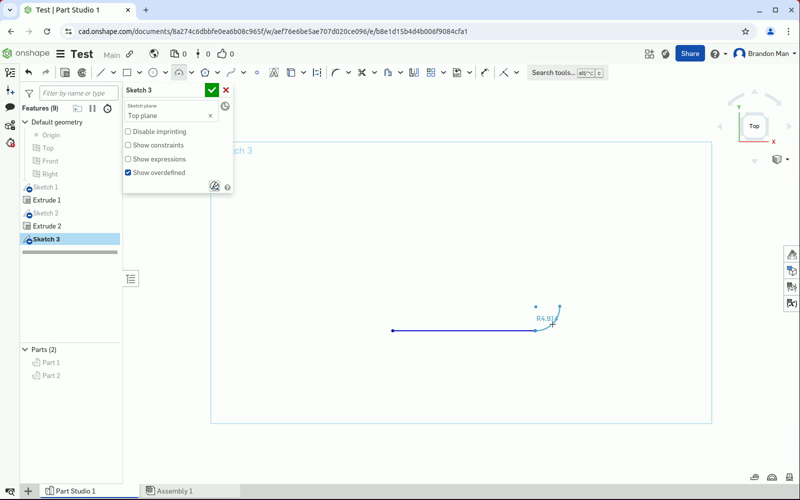
key(esc)
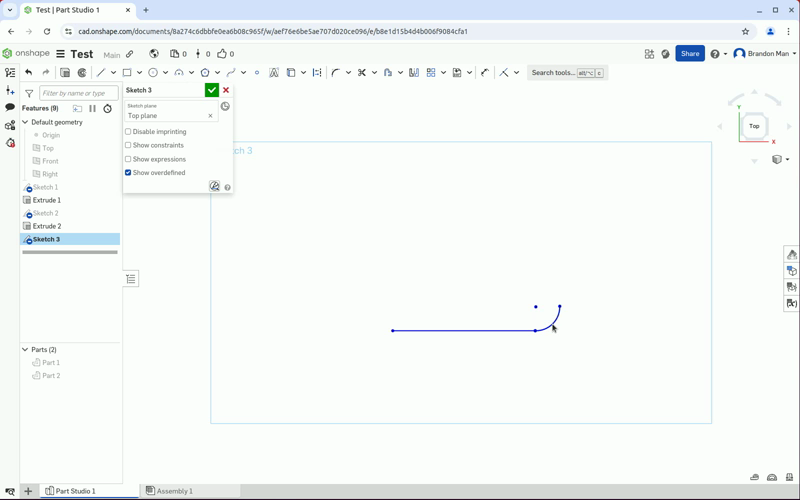
key(l)
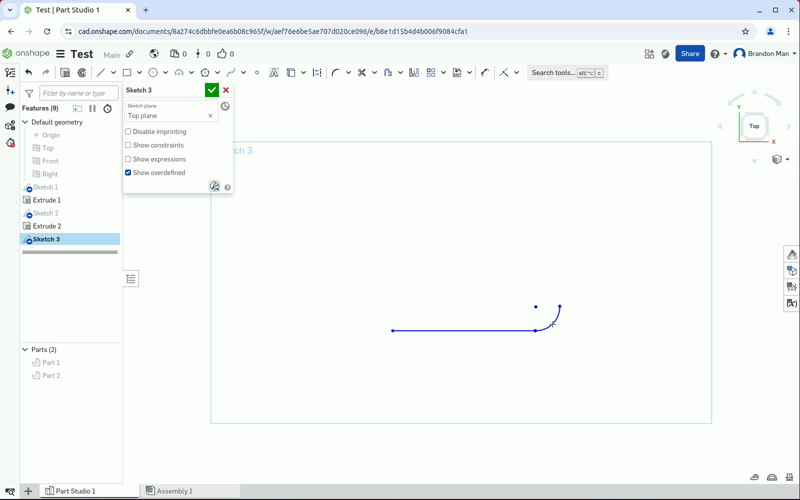
mouse_move(559, 306)
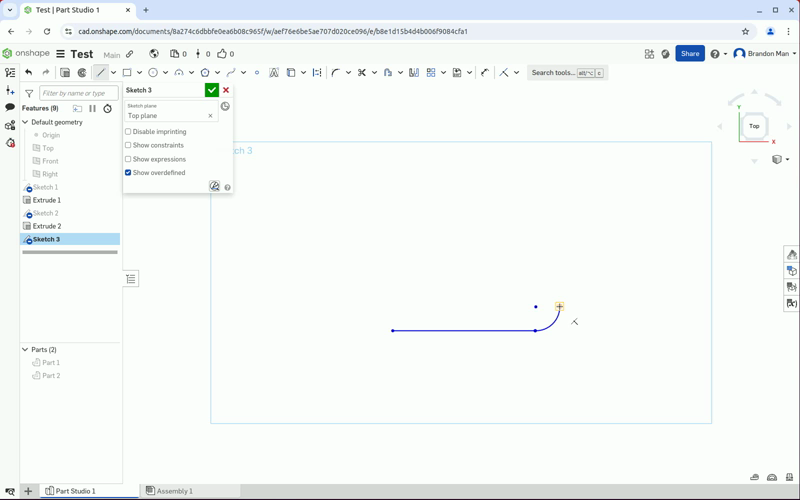
click(559, 306)
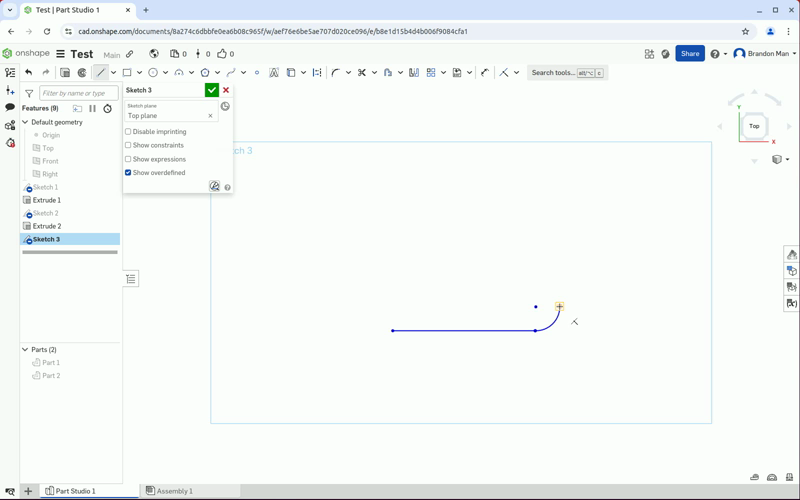
key_down(shift)
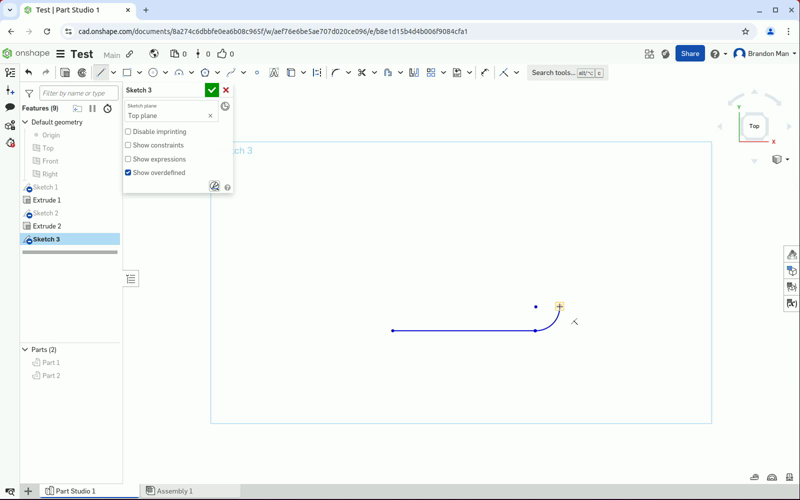
mouse_move(559, 227)
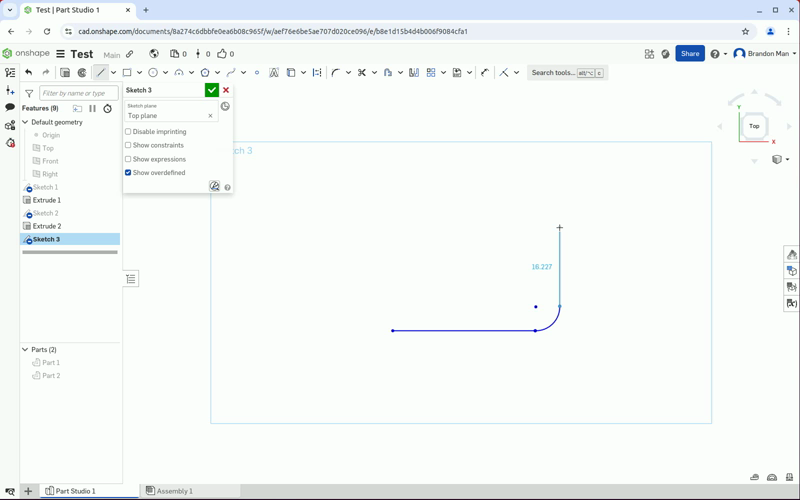
click(559, 227)
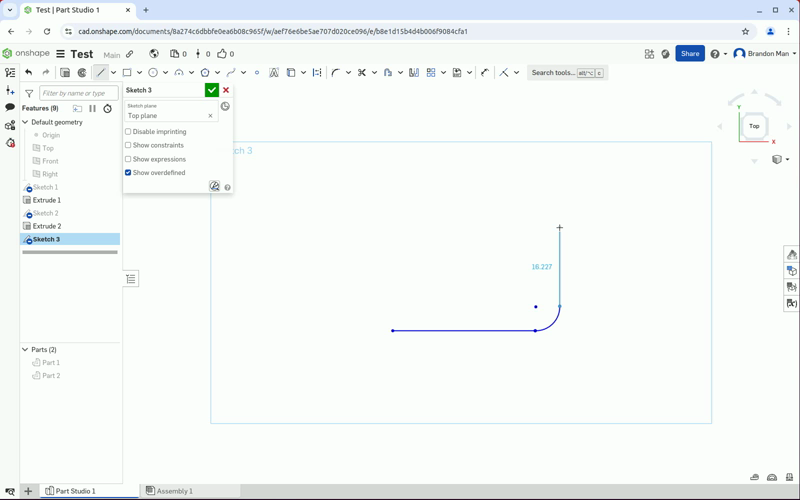
key_up(shift)
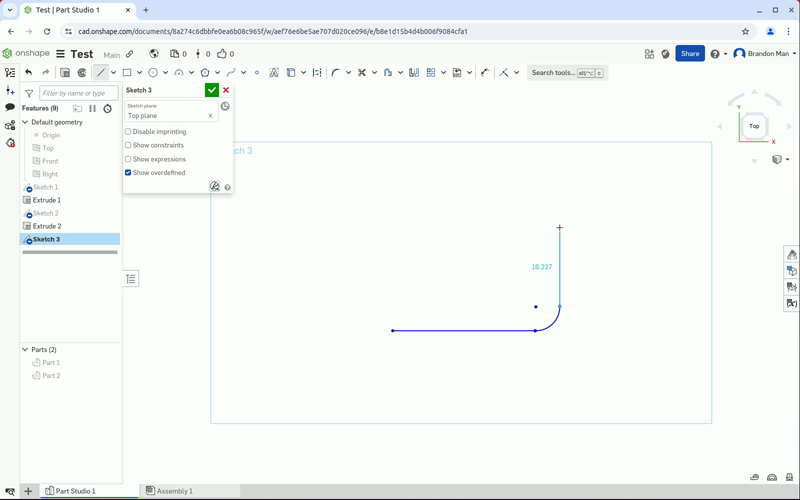
key_down(shift)
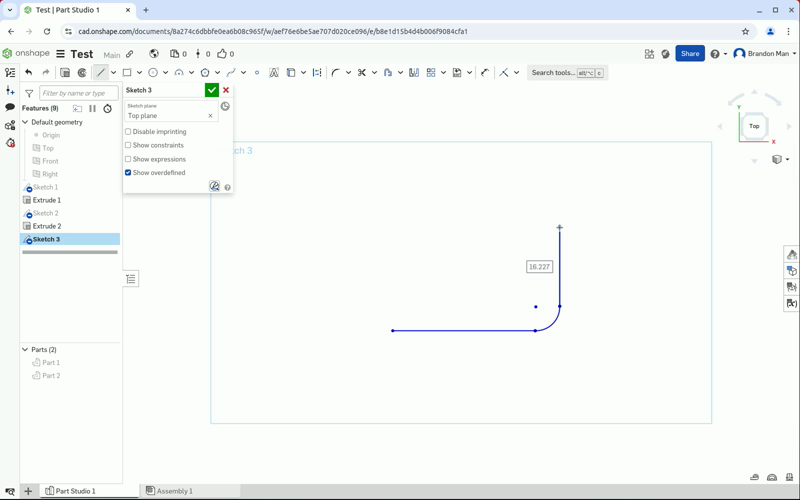
mouse_move(489, 227)
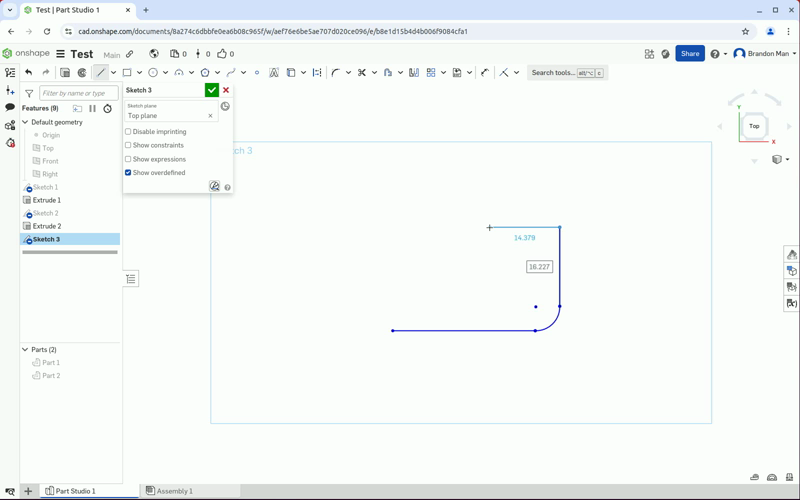
click(489, 227)
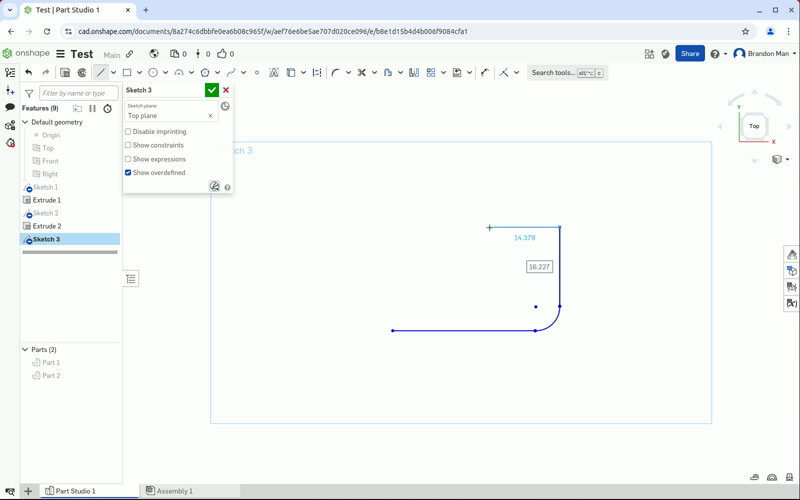
key_up(shift)
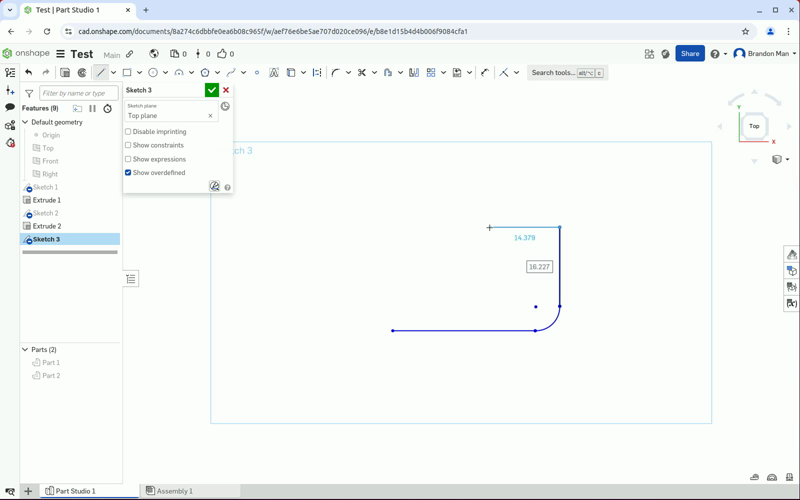
key_down(shift)
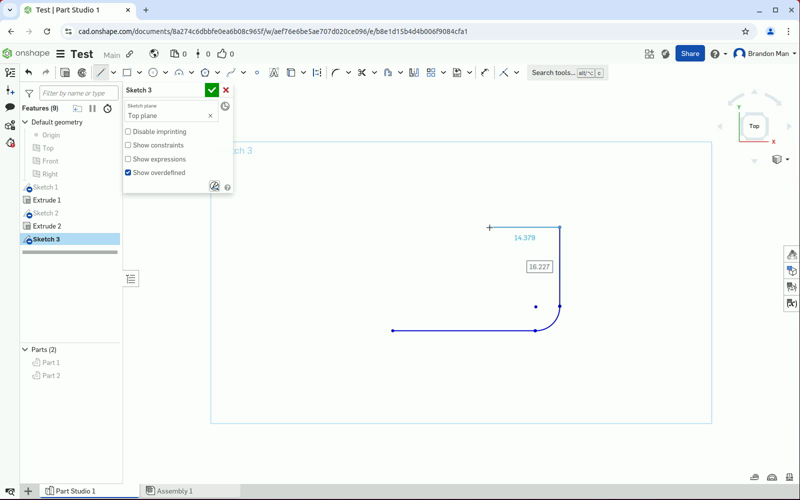
mouse_move(519, 227)
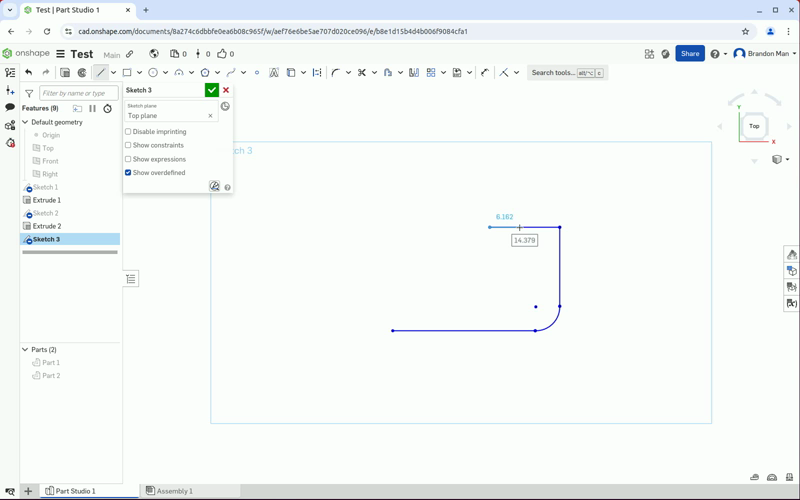
mouse_move(489, 225)
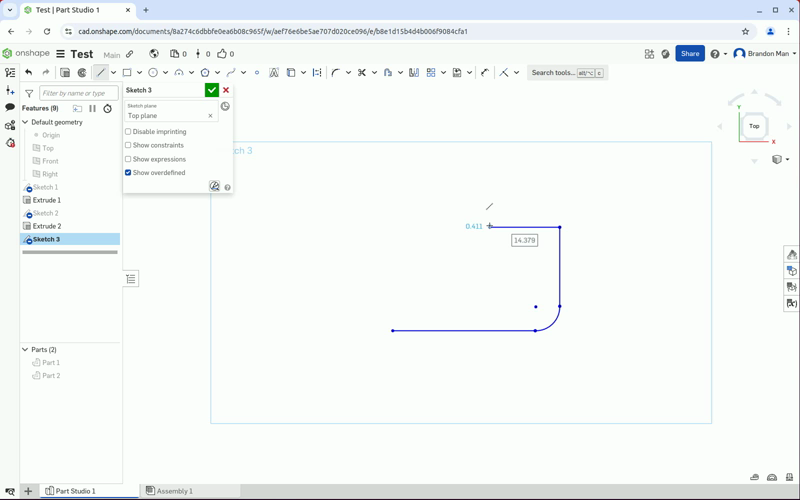
scroll(6)
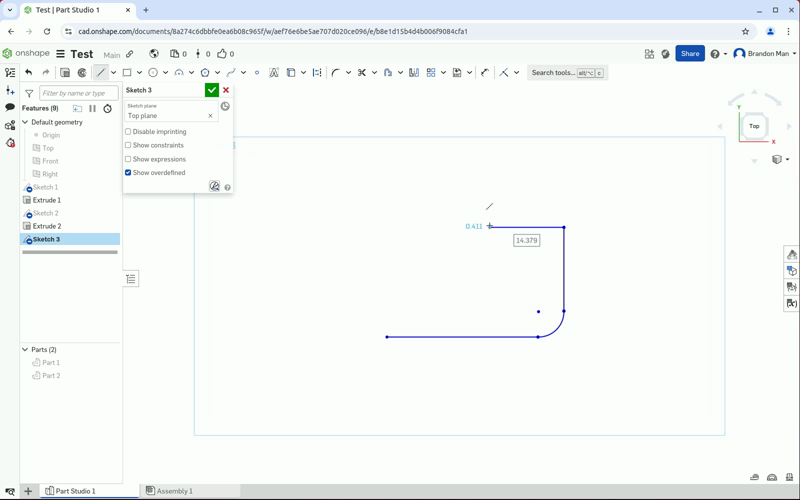
scroll(6)
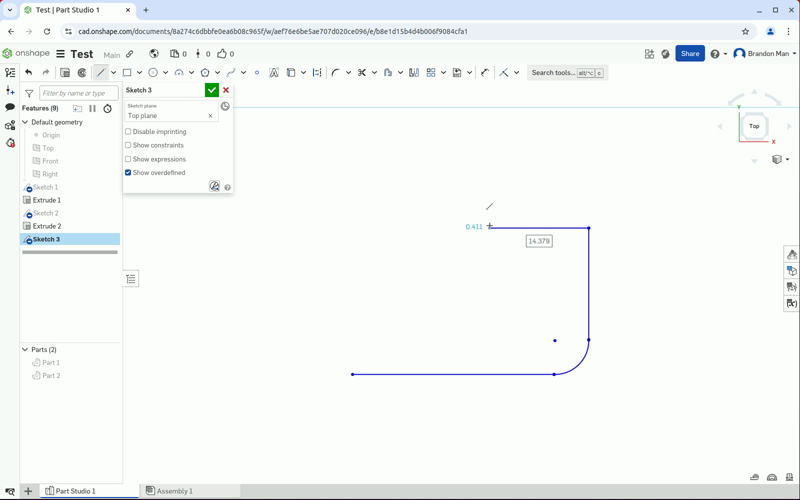
scroll(6)
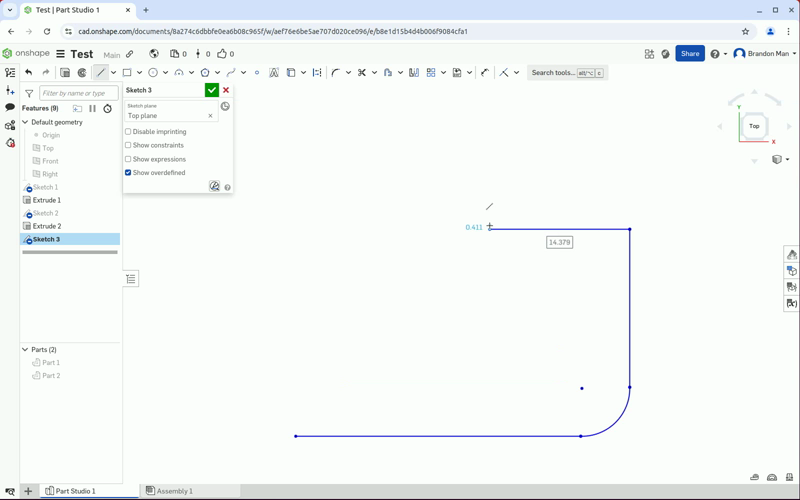
scroll(6)
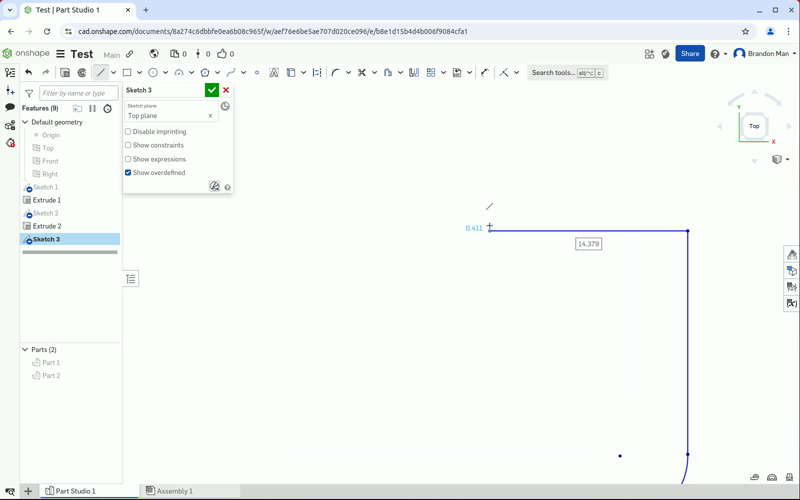
scroll(6)
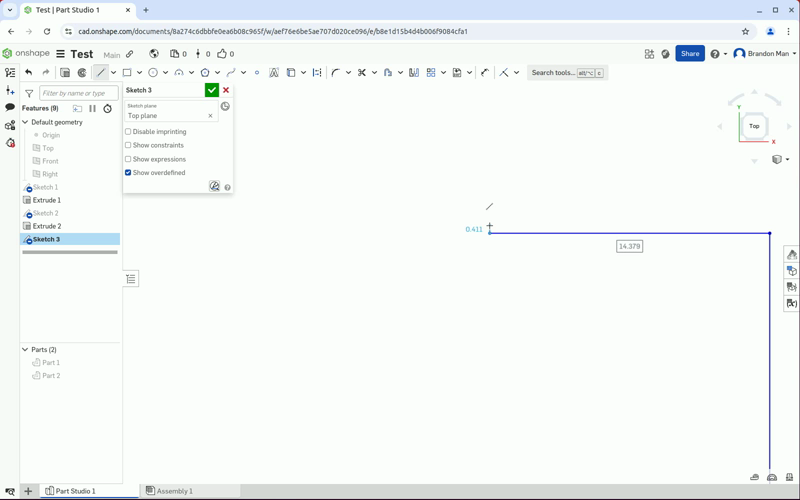
scroll(6)
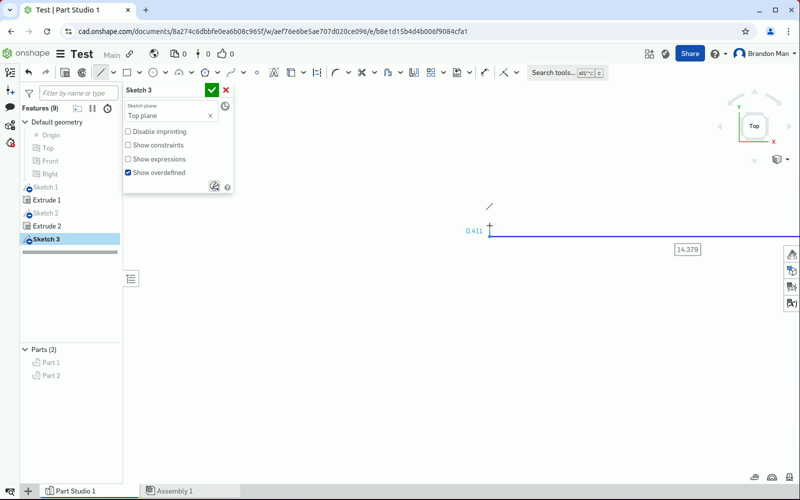
scroll(6)
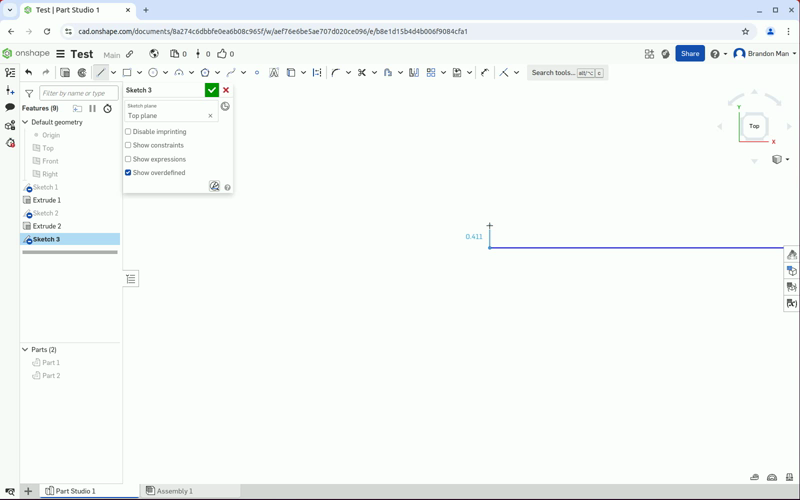
click(489, 225)
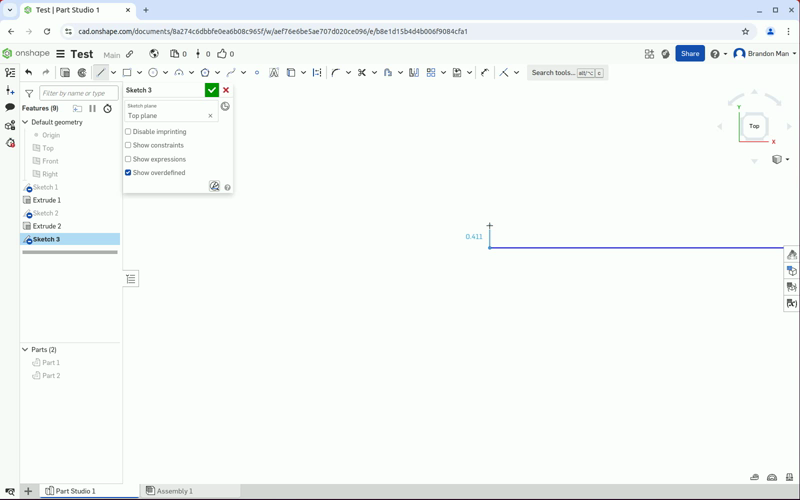
scroll(-6)
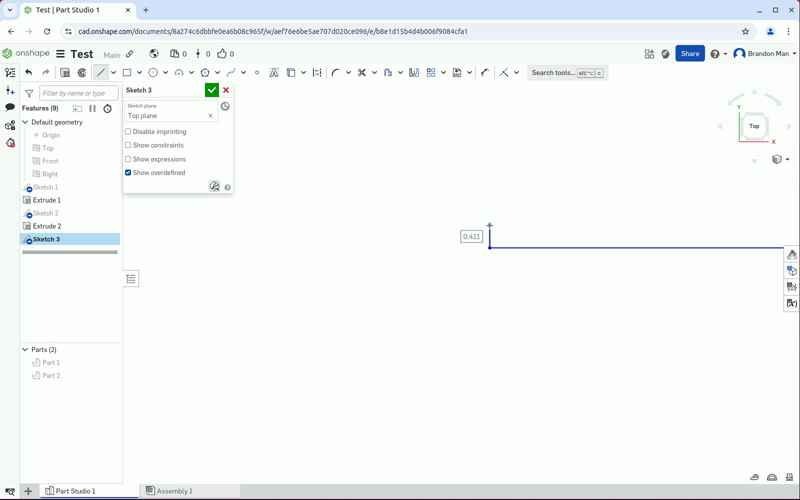
scroll(-6)
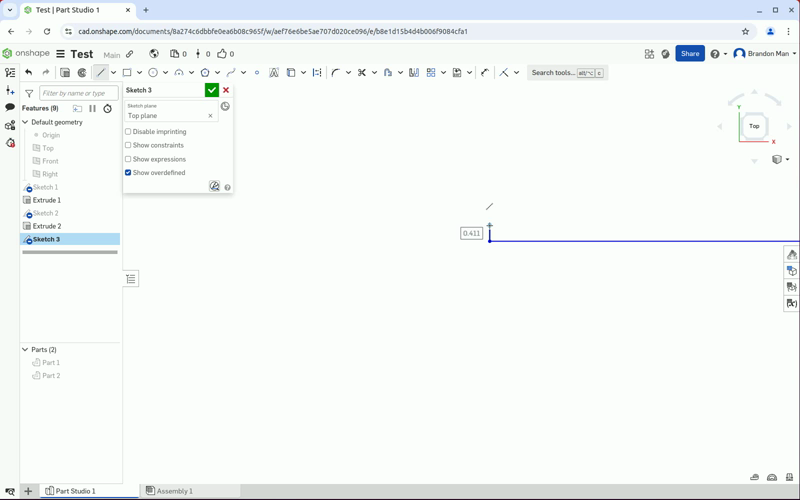
scroll(-6)
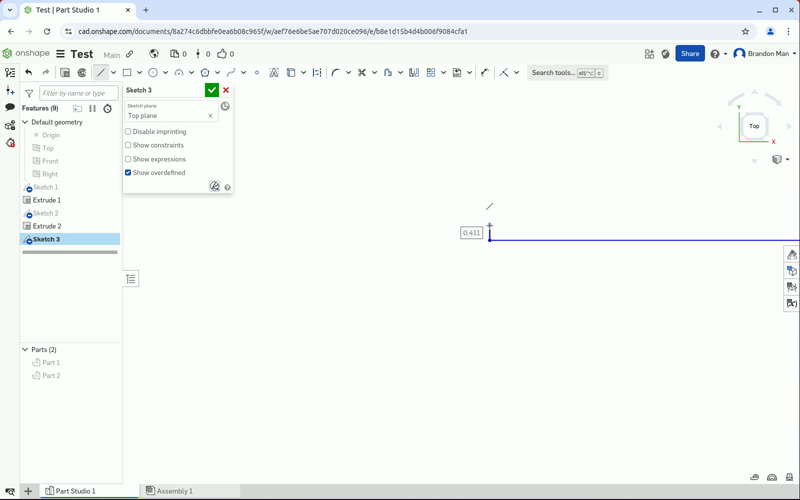
scroll(-6)
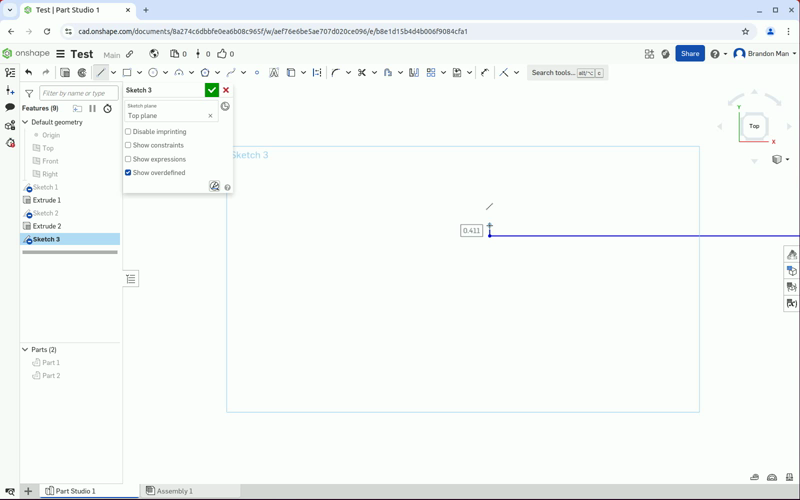
scroll(-6)
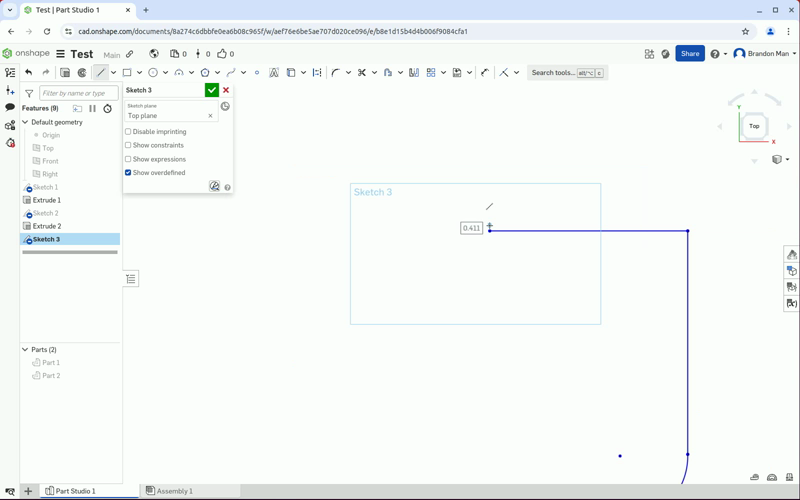
scroll(-6)
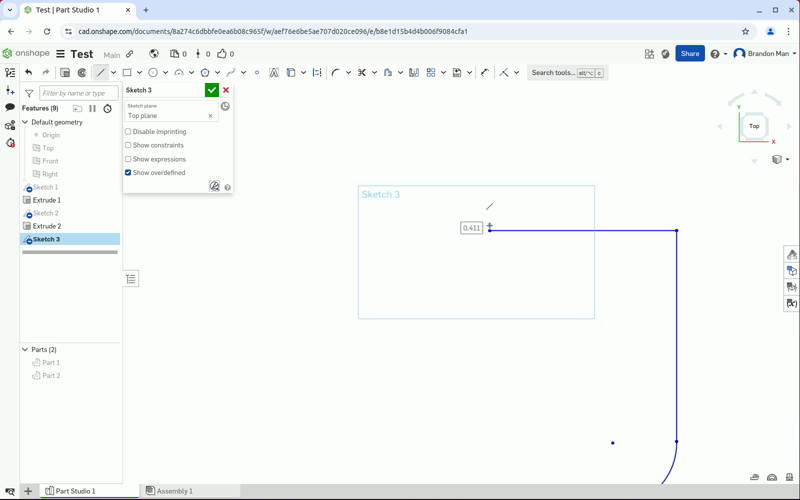
scroll(-6)
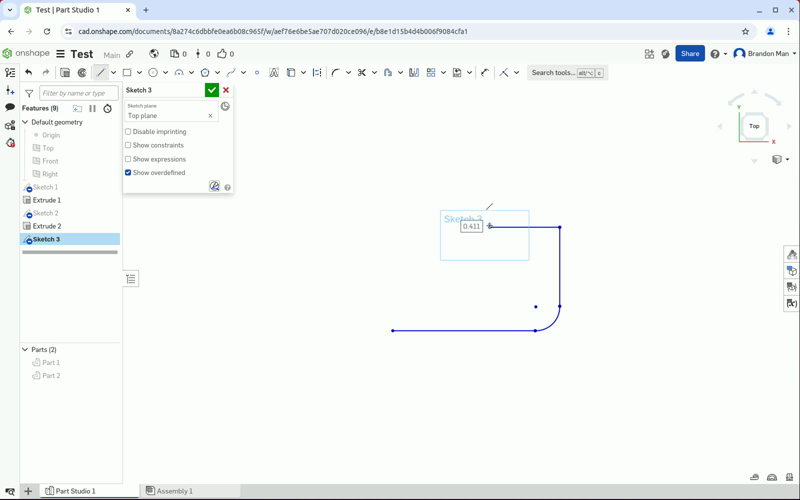
key_up(shift)
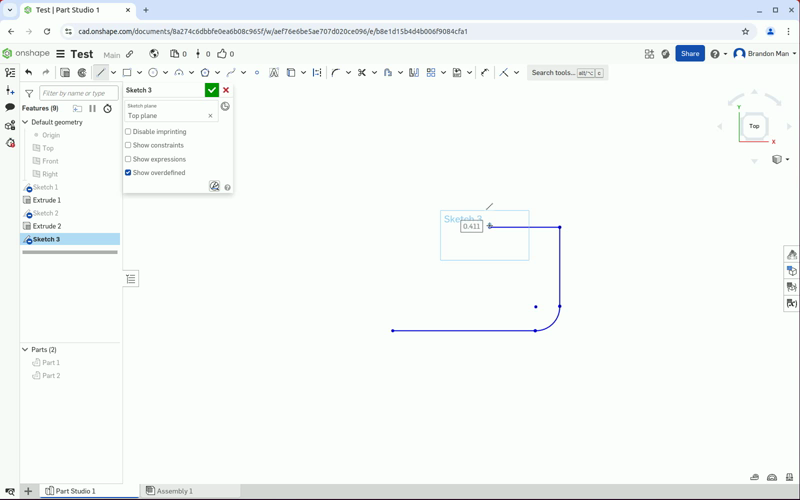
key_down(shift)
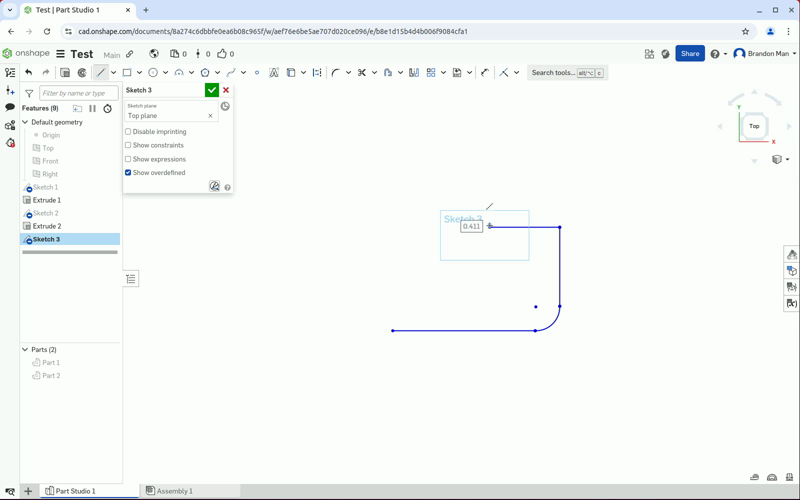
mouse_move(559, 225)
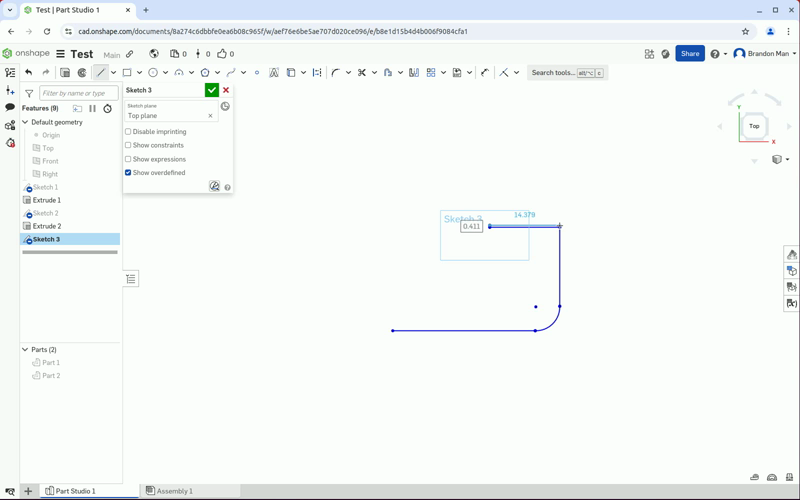
scroll(6)
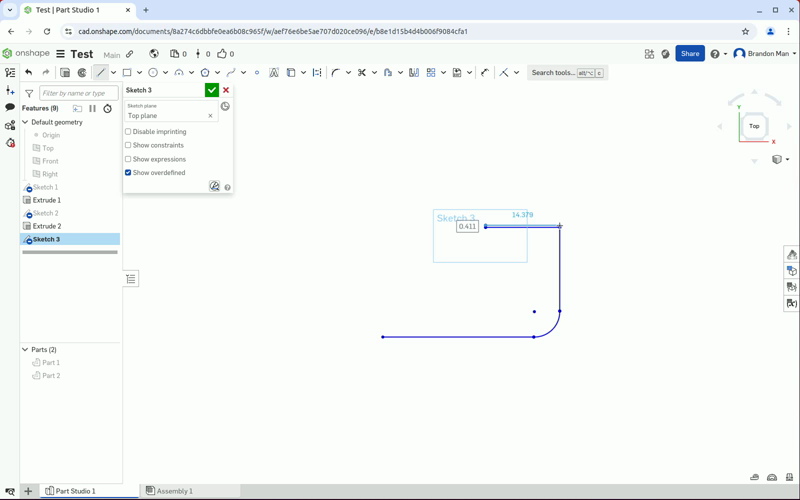
scroll(6)
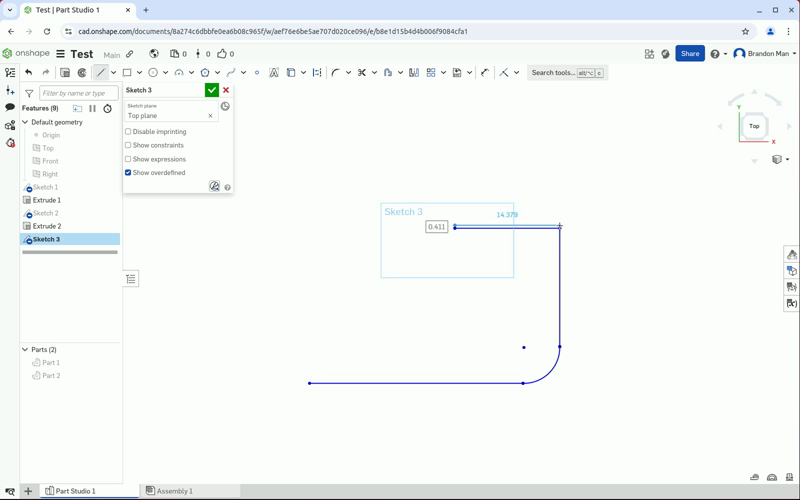
scroll(6)
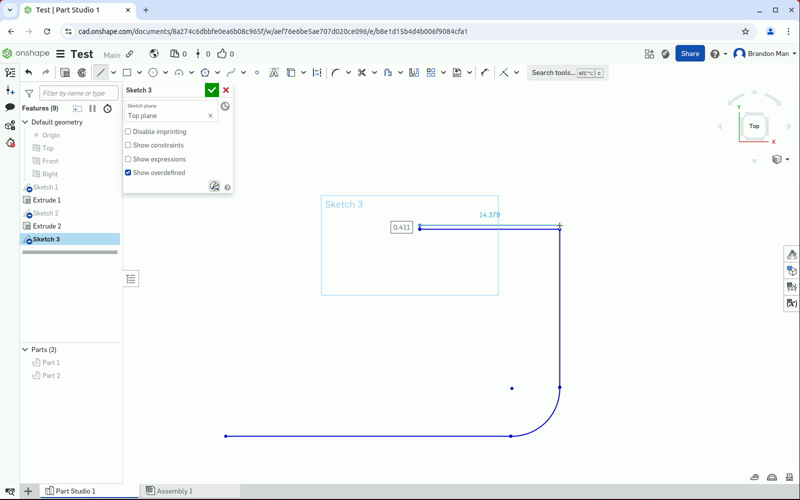
scroll(6)
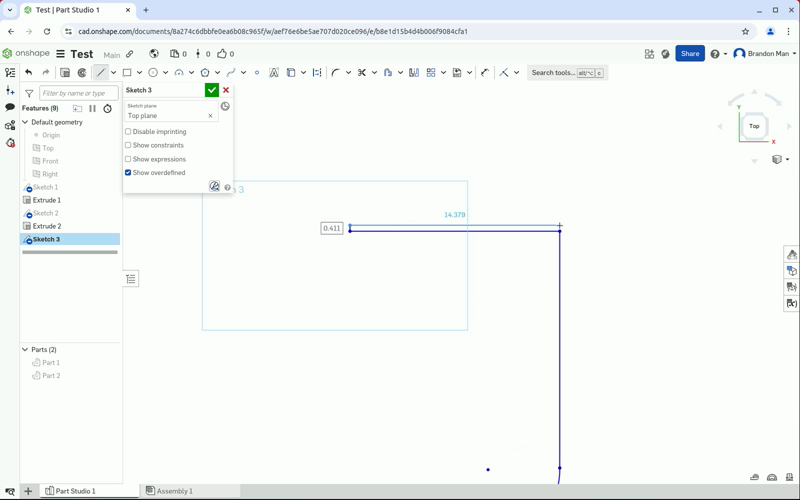
scroll(6)
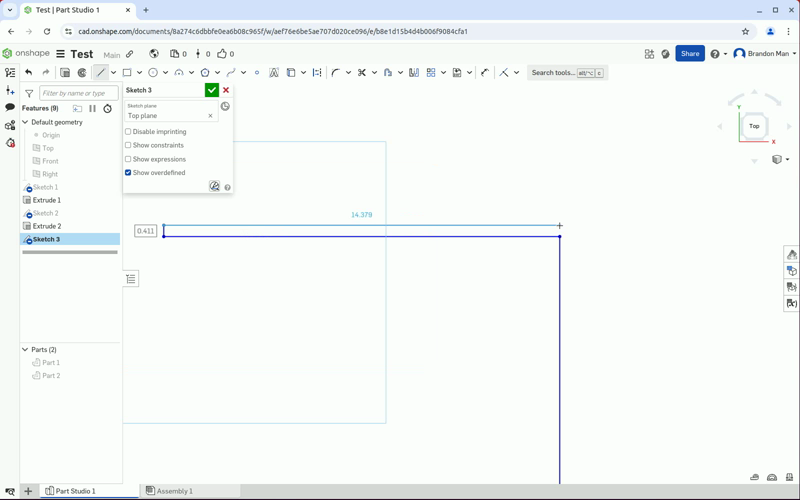
scroll(6)
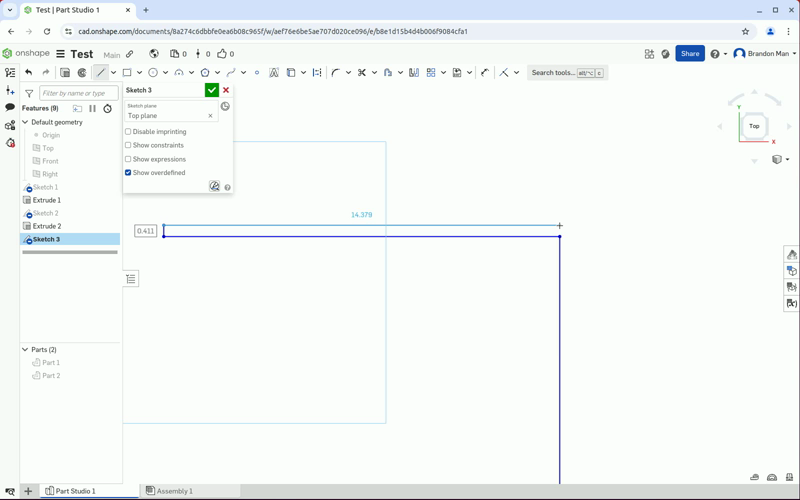
scroll(6)
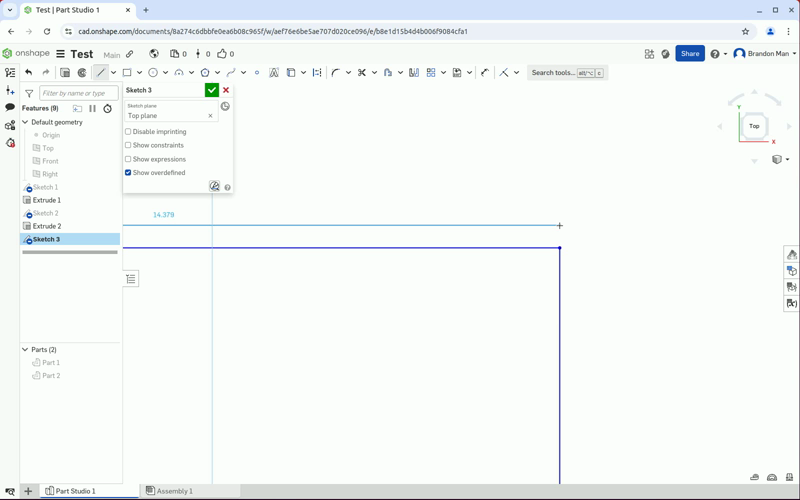
click(559, 225)
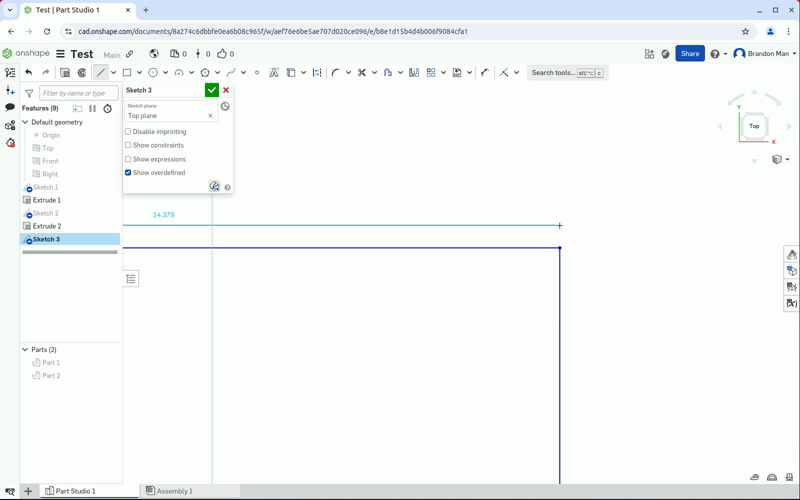
scroll(-6)
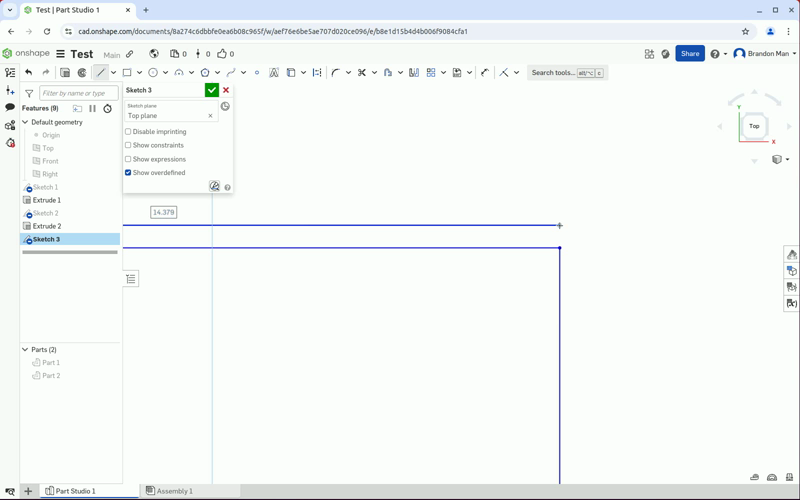
scroll(-6)
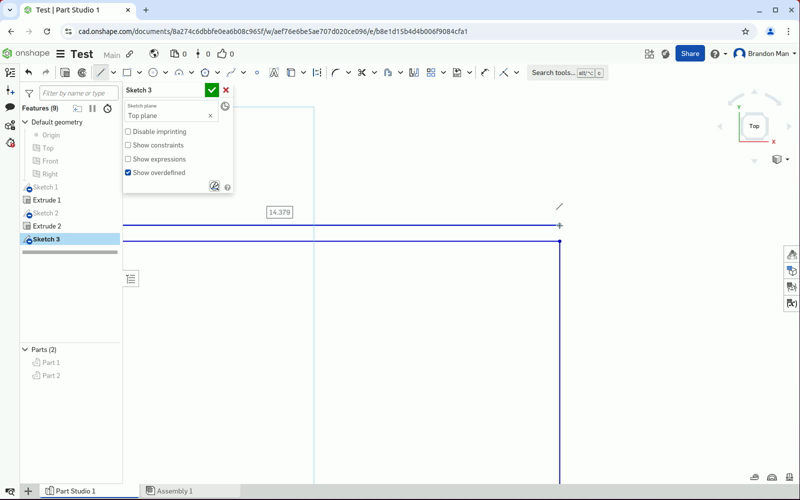
scroll(-6)
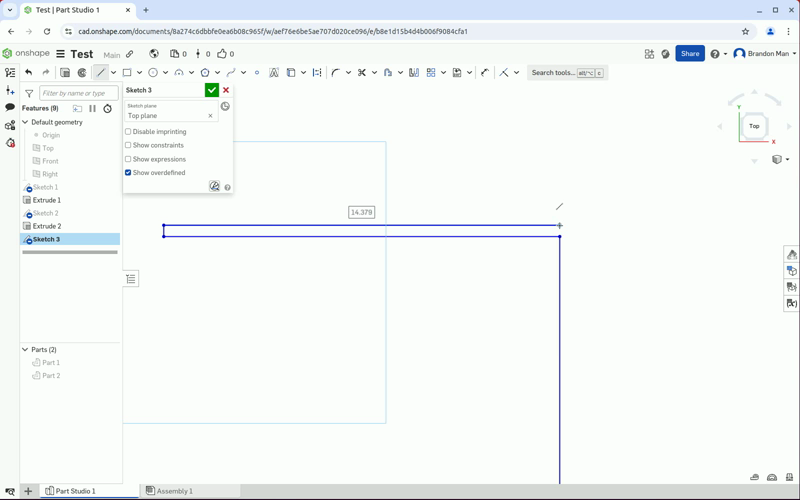
scroll(-6)
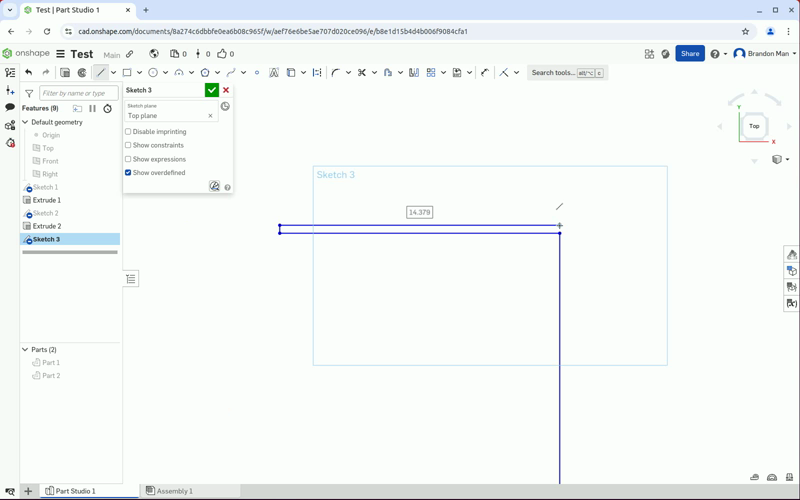
scroll(-6)
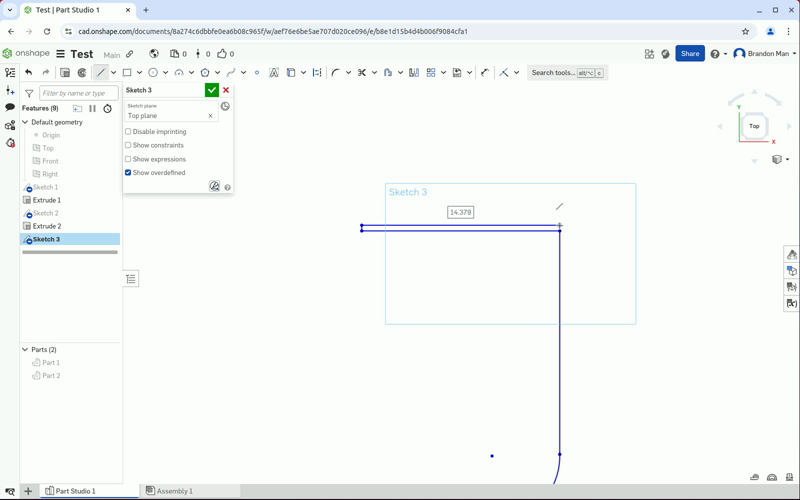
scroll(-6)
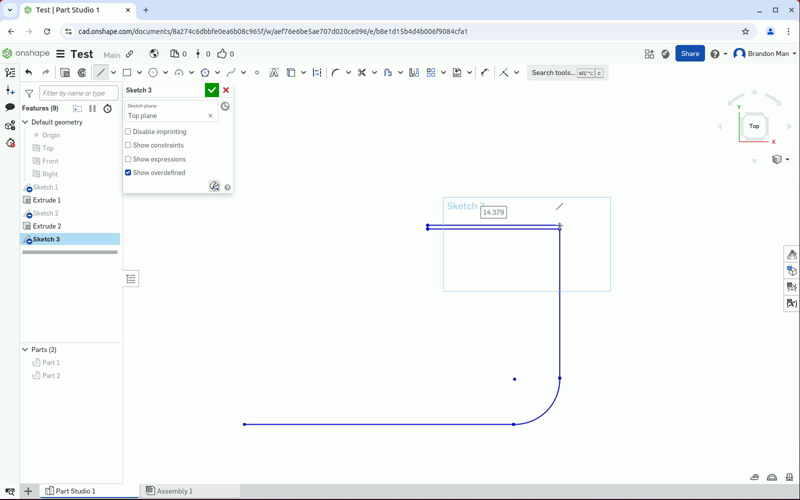
scroll(-6)
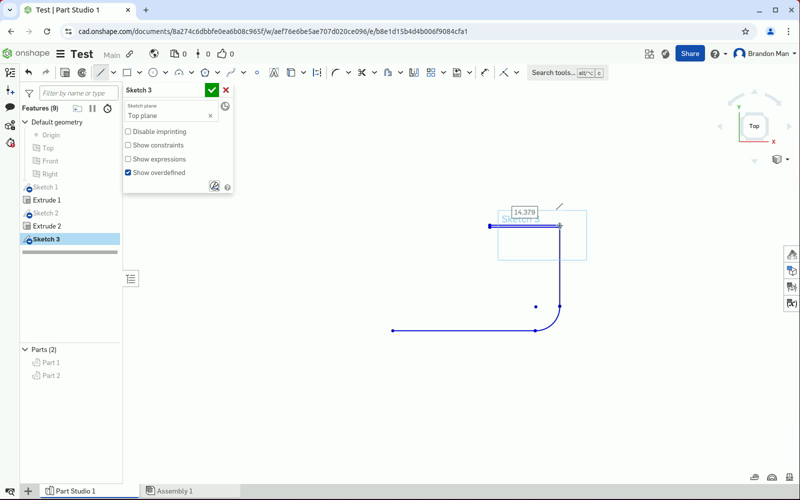
key_up(shift)
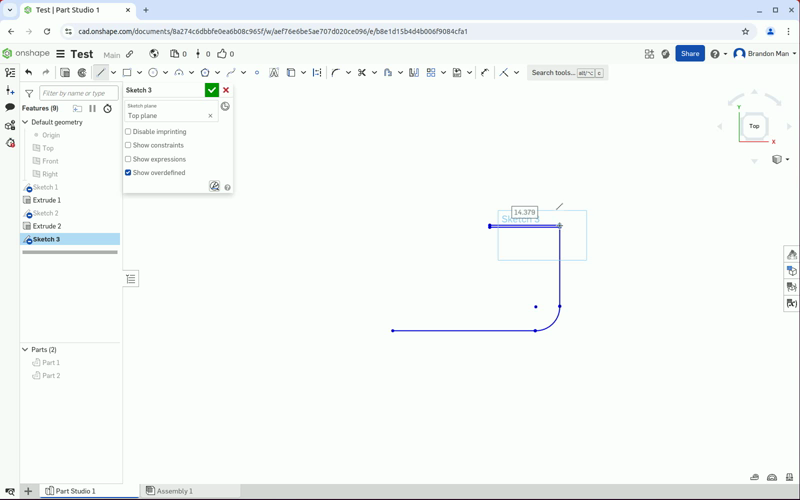
key_down(shift)
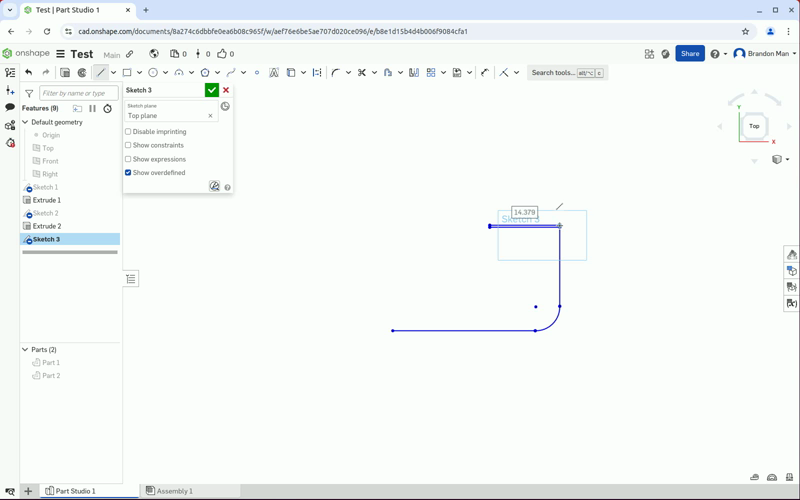
mouse_move(589, 225)
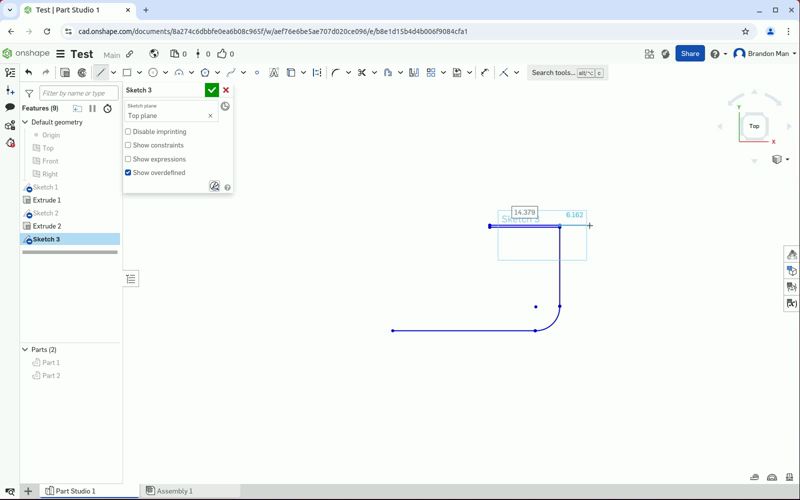
mouse_move(559, 207)
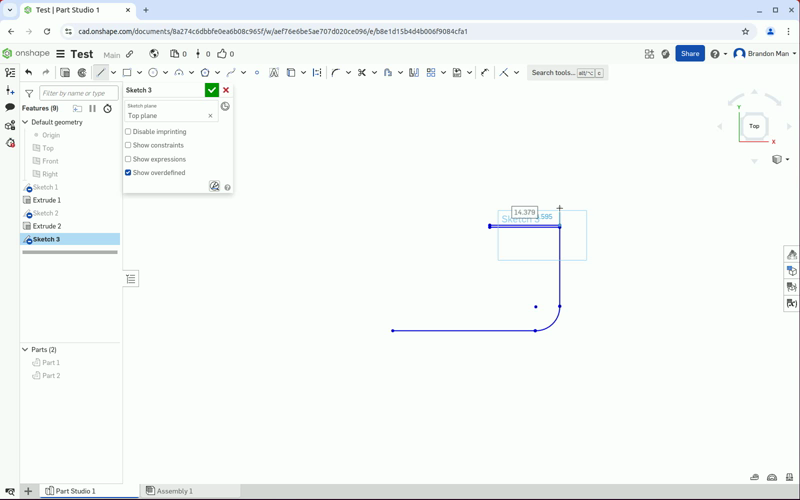
click(559, 207)
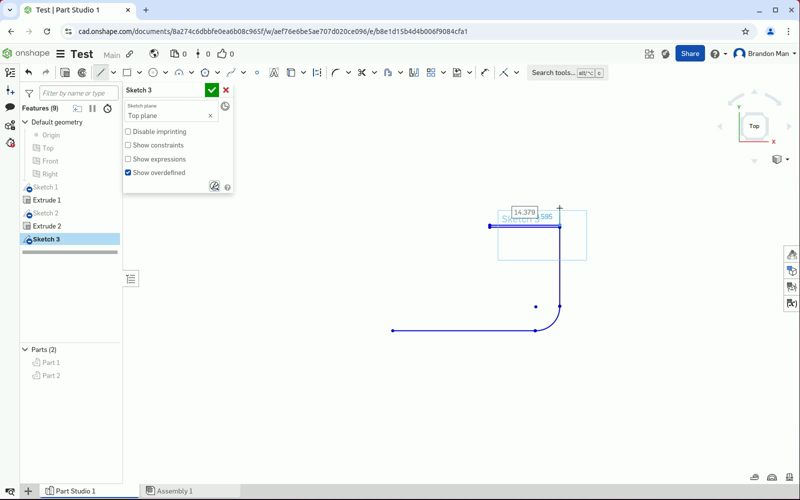
key_up(shift)
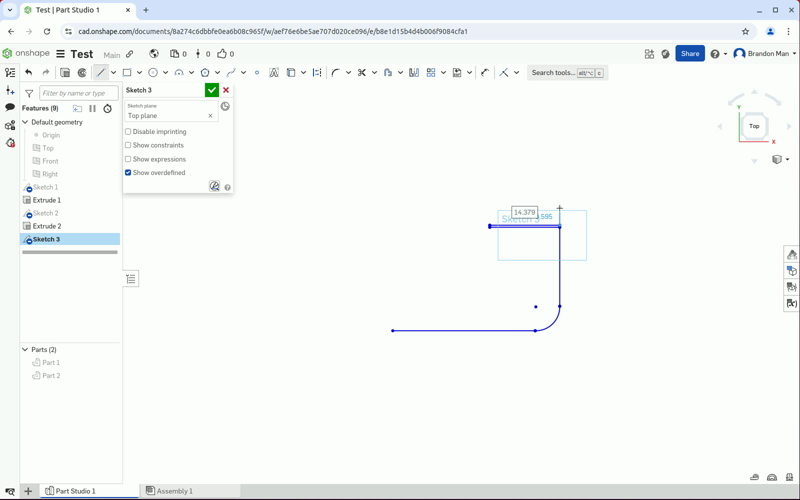
key_down(shift)
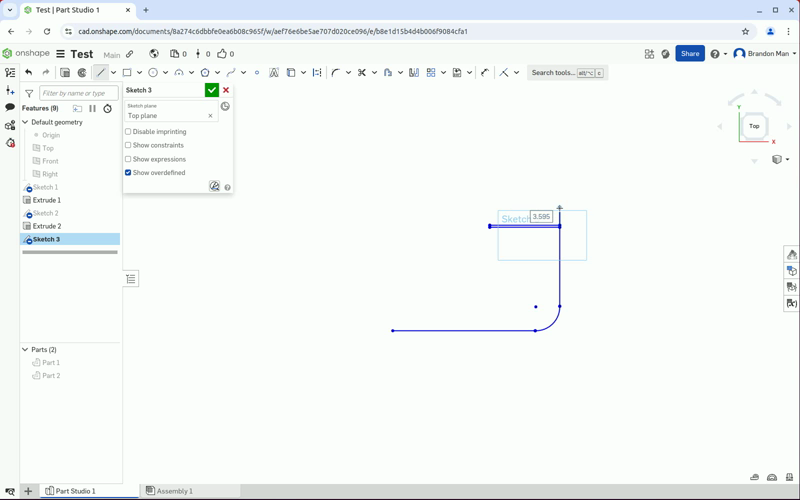
mouse_move(392, 207)
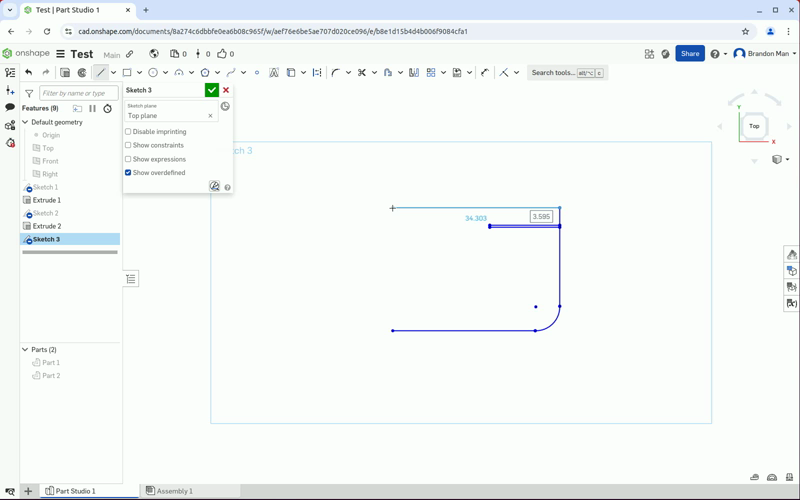
click(392, 207)
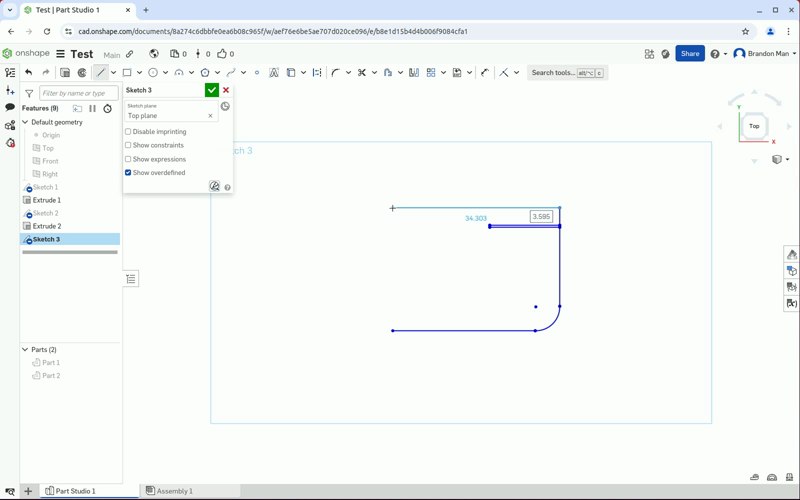
key_up(shift)
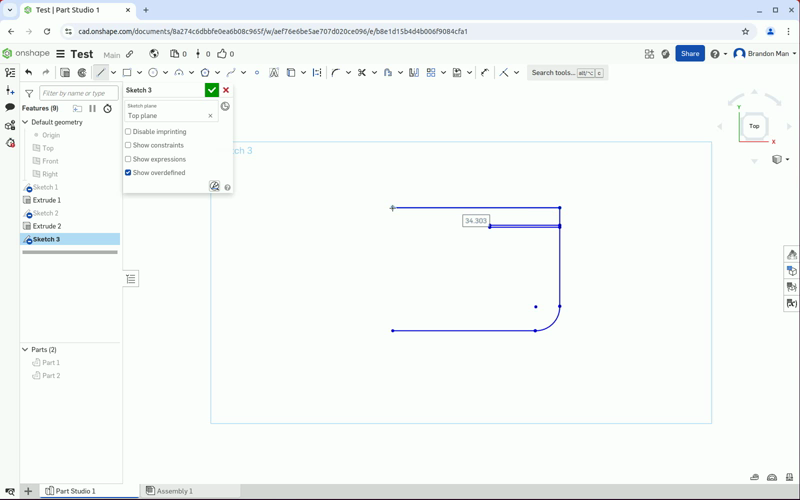
key_down(shift)
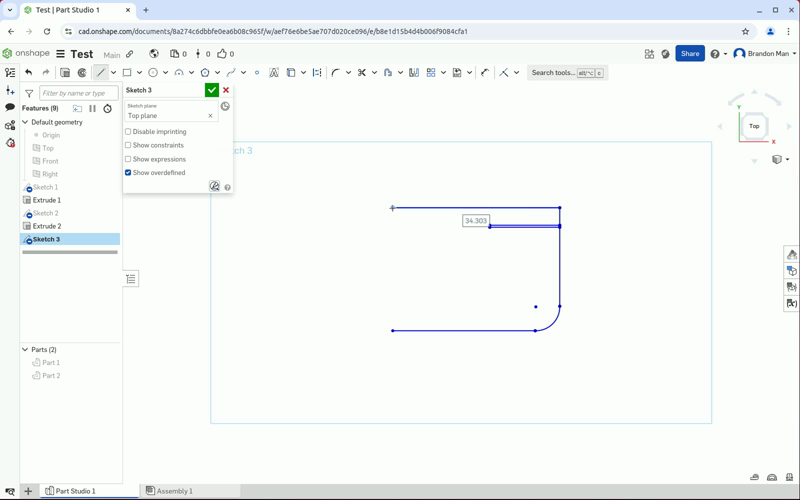
mouse_move(422, 207)
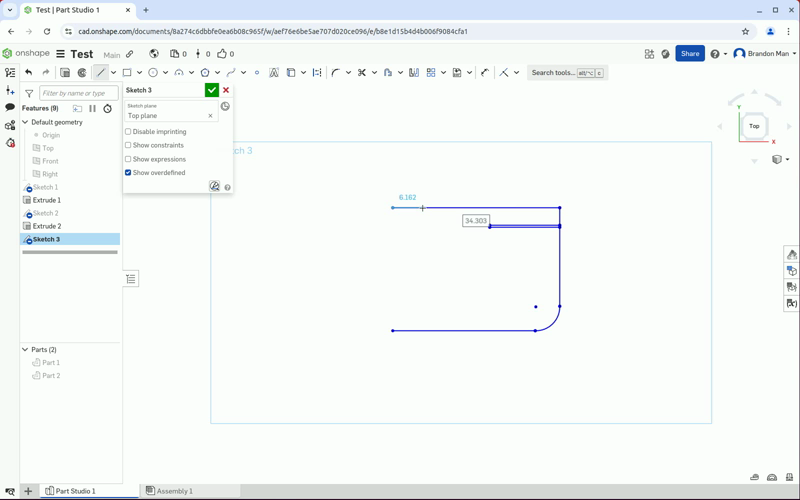
mouse_move(392, 225)
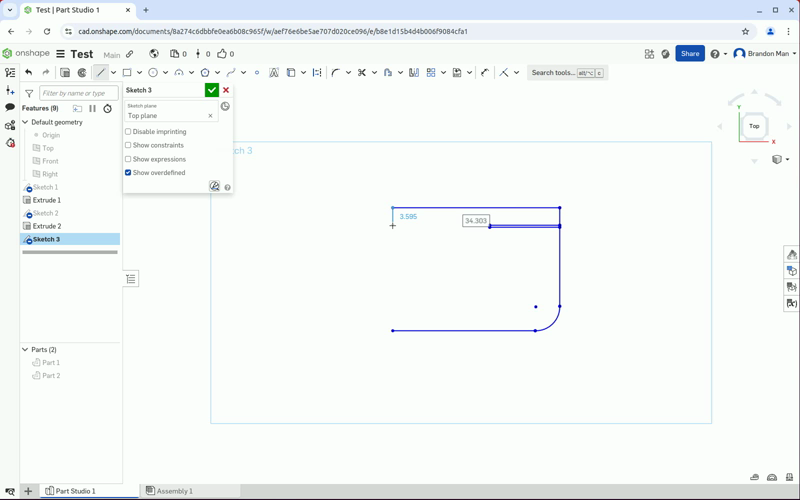
click(392, 225)
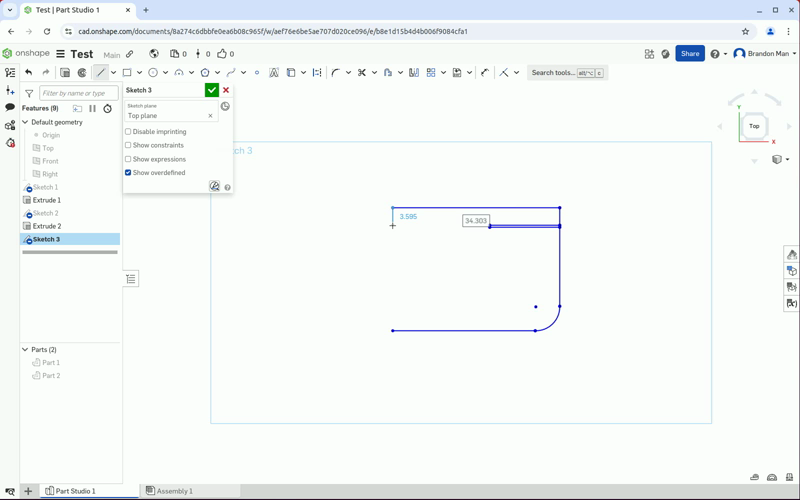
key_up(shift)
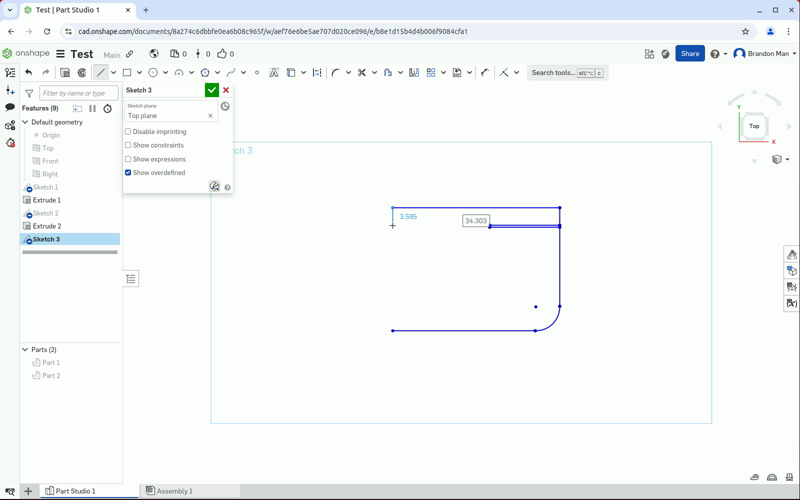
key_down(shift)
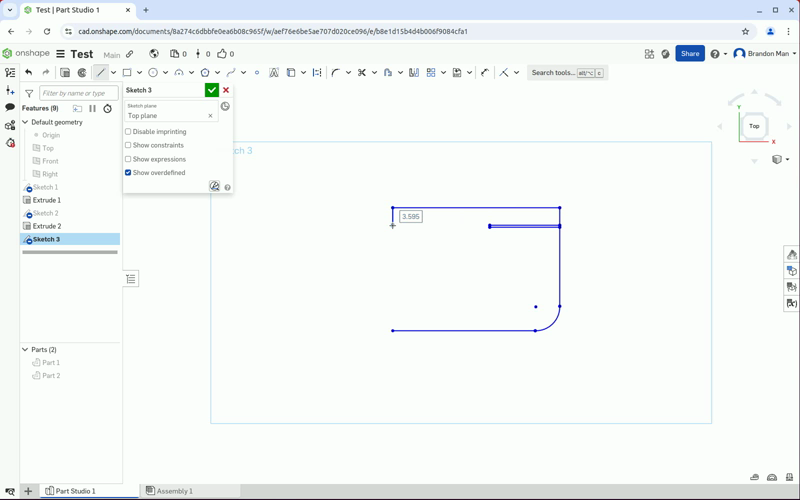
mouse_move(459, 225)
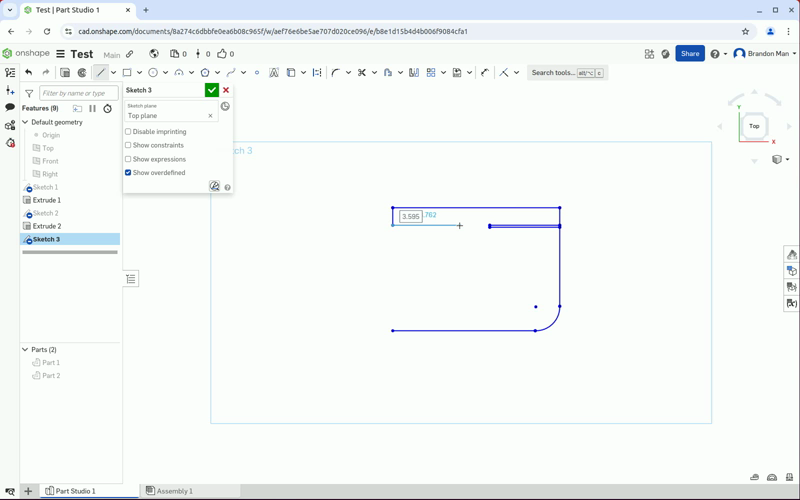
click(459, 225)
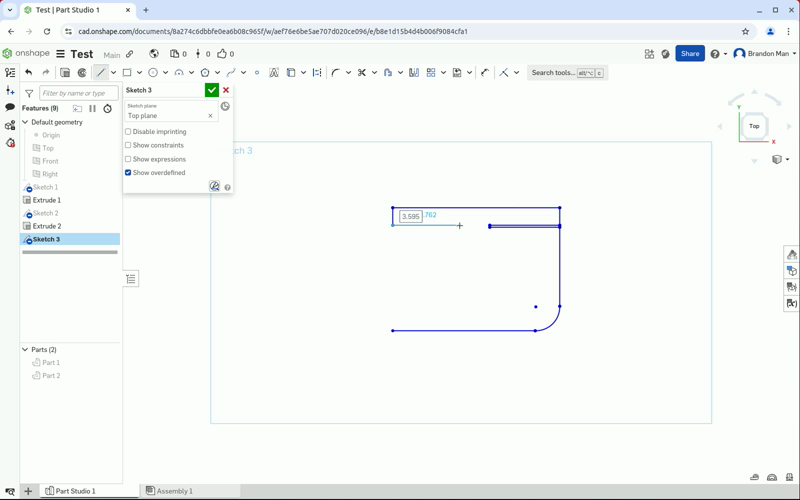
key_up(shift)
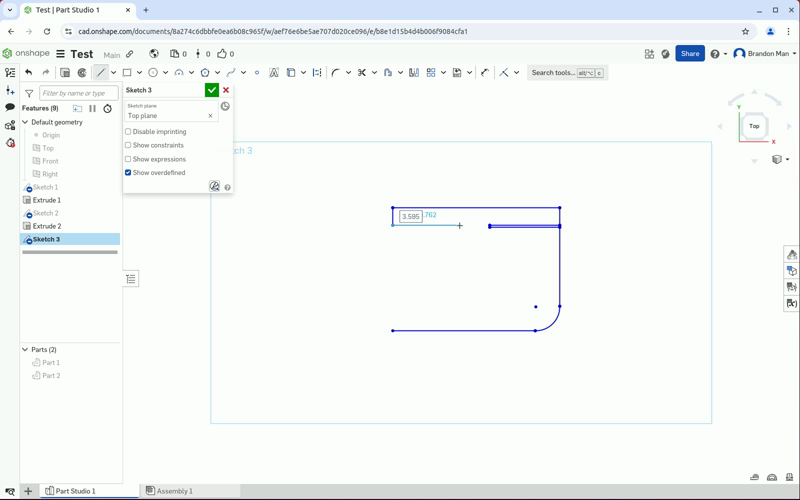
key_down(shift)
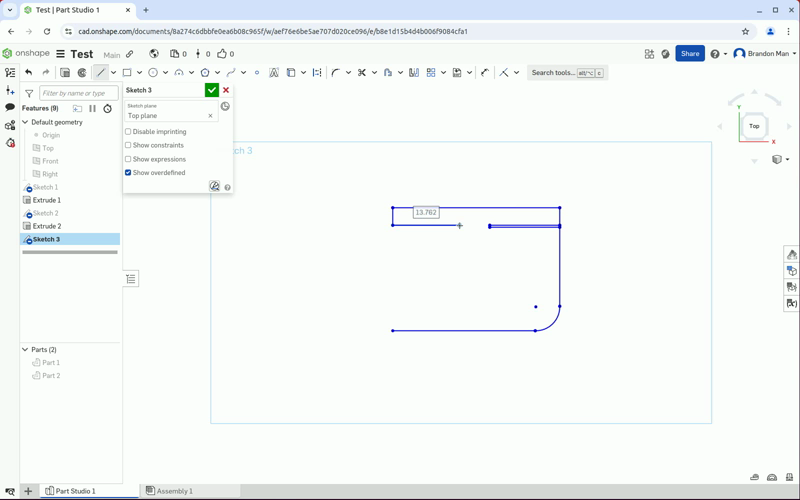
mouse_move(489, 225)
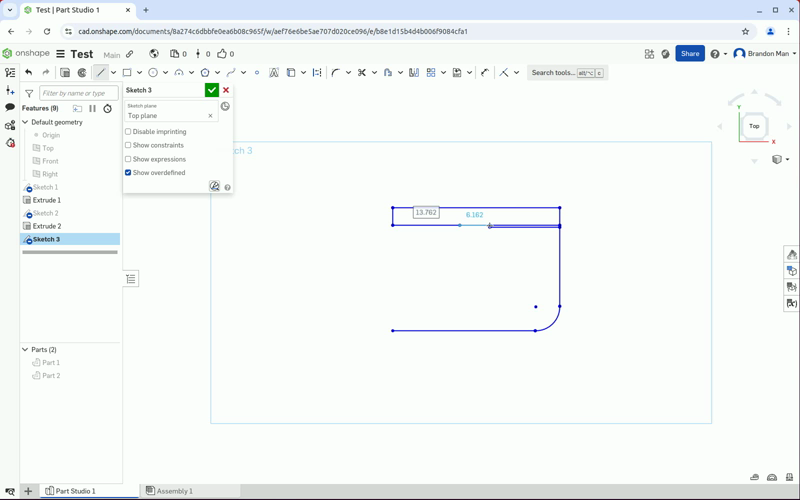
mouse_move(459, 227)
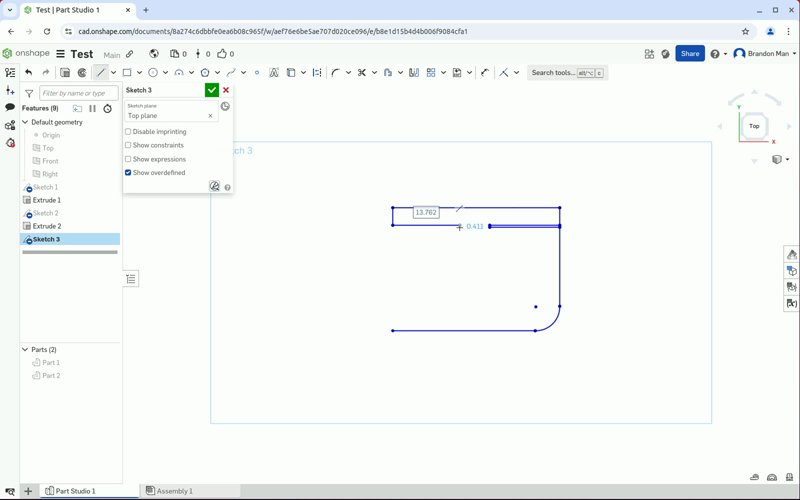
scroll(6)
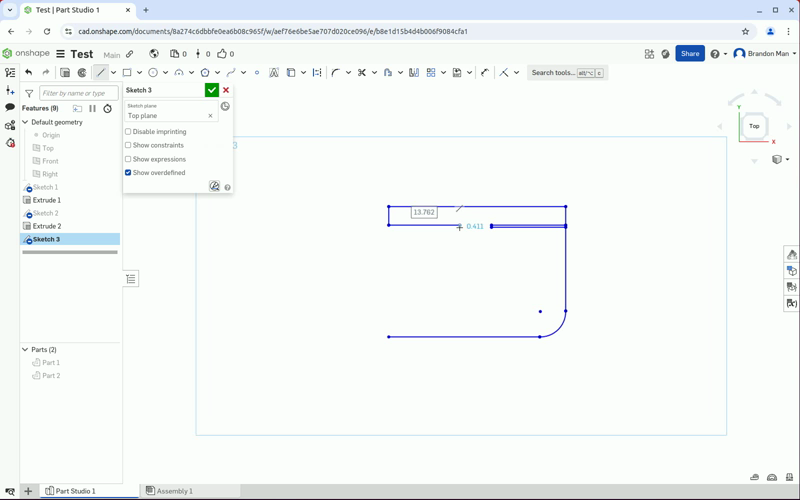
scroll(6)
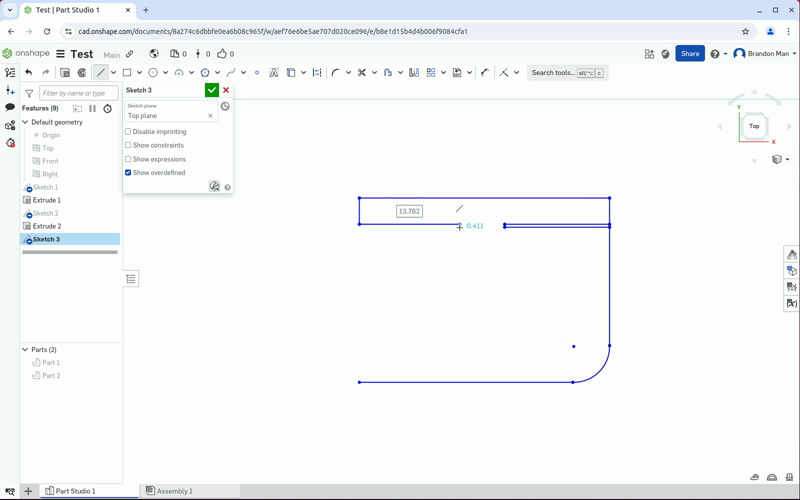
scroll(6)
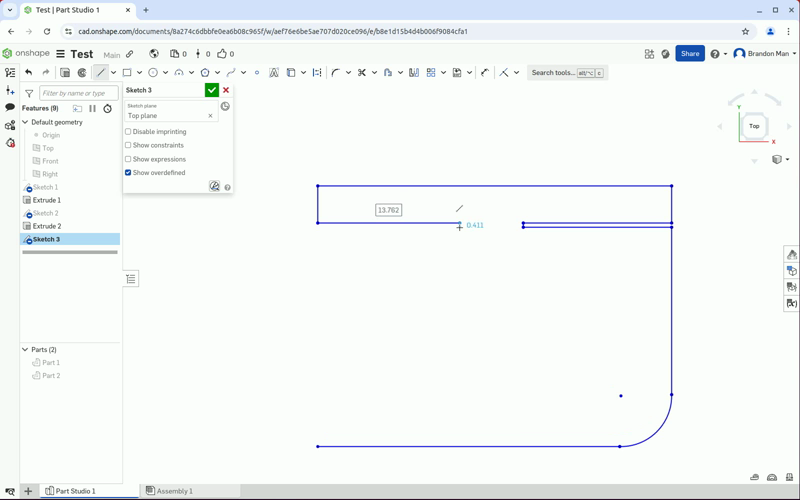
scroll(6)
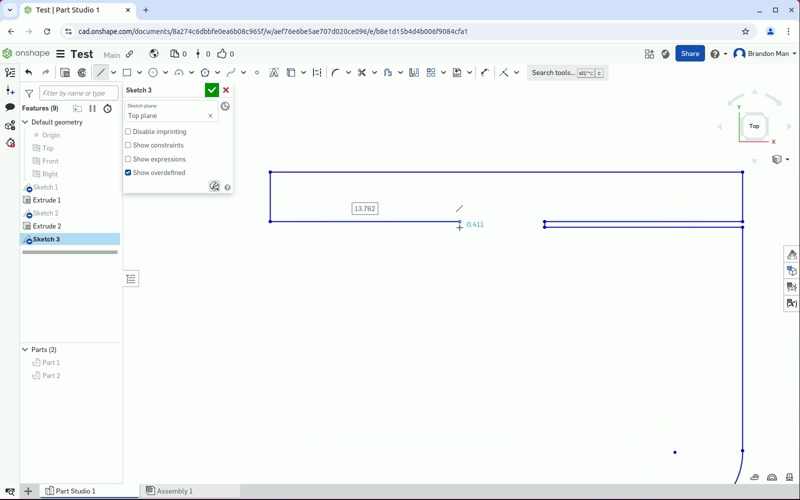
scroll(6)
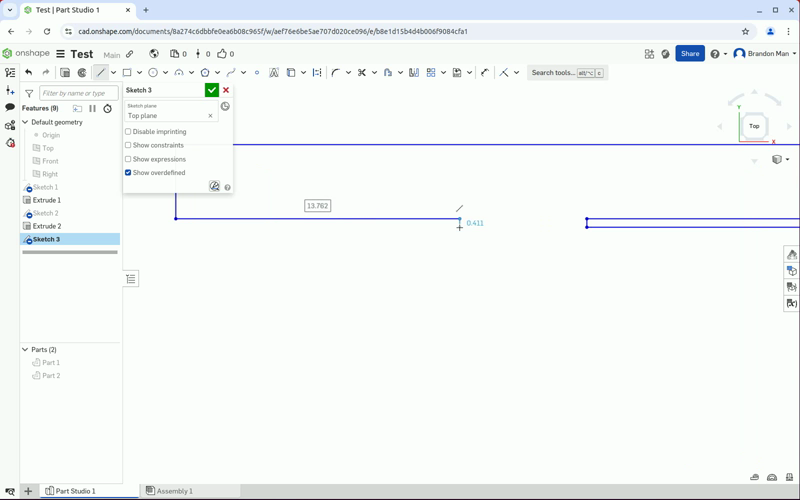
scroll(6)
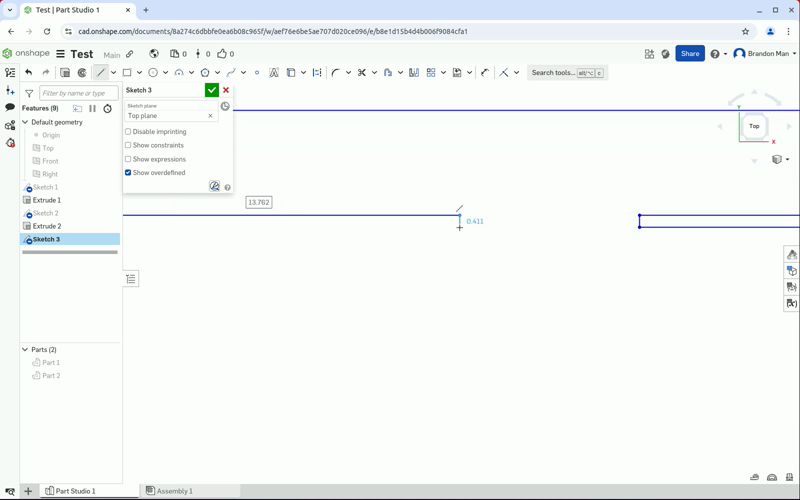
scroll(6)
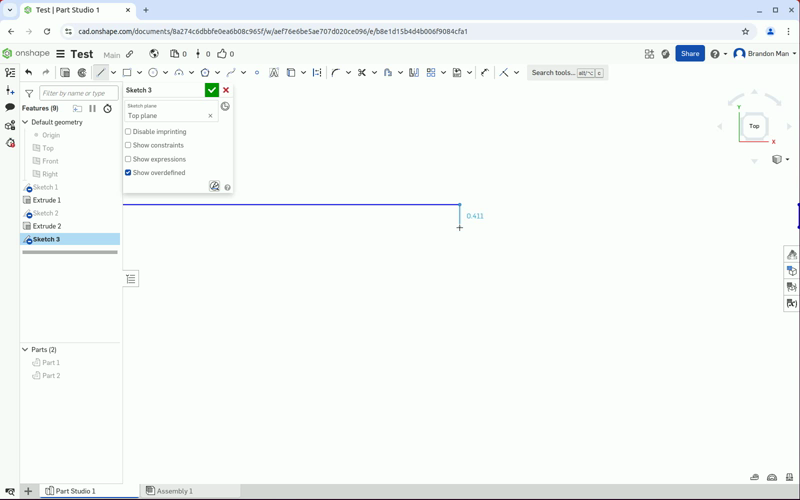
click(459, 227)
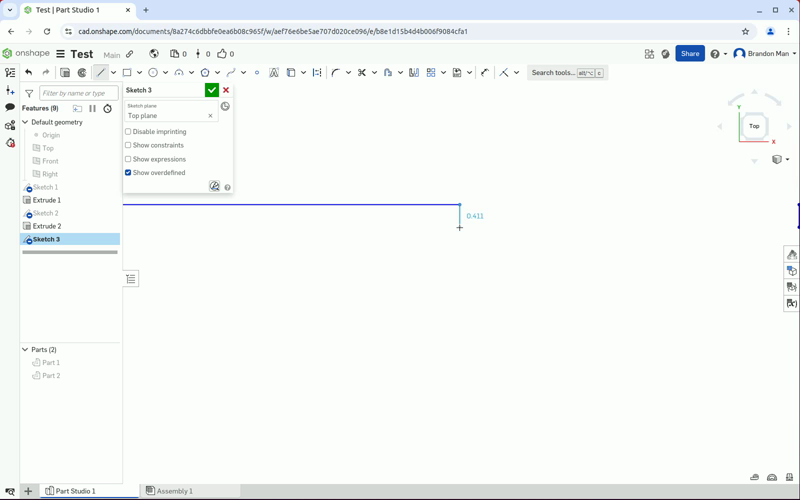
scroll(-6)
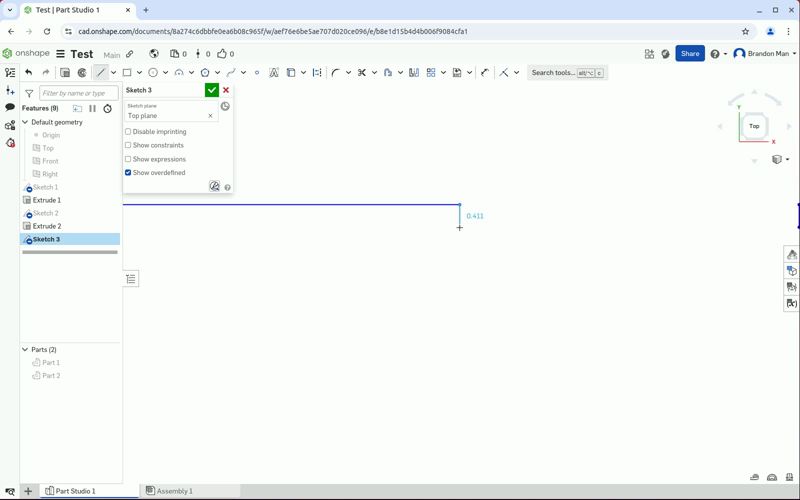
scroll(-6)
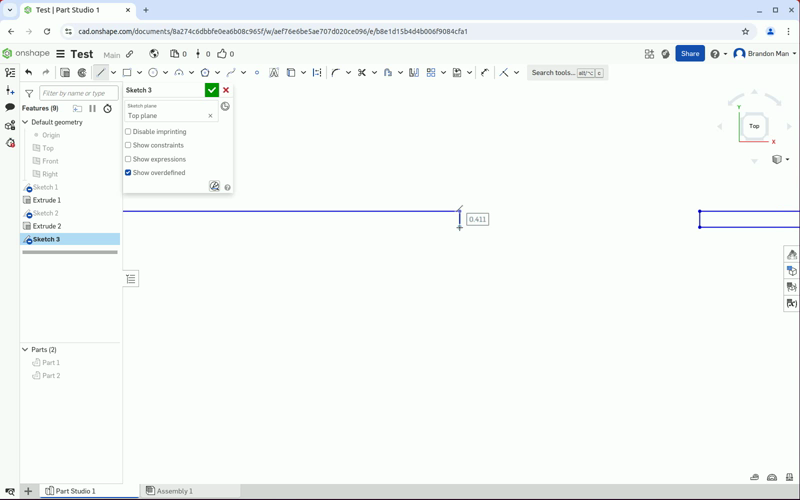
scroll(-6)
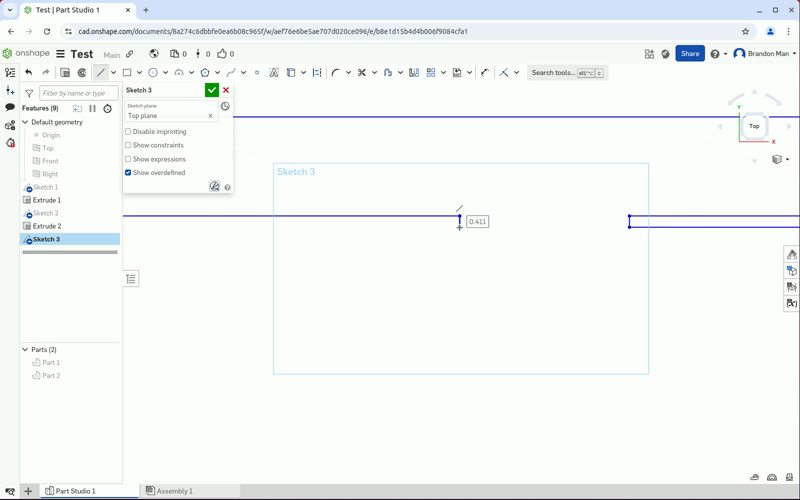
scroll(-6)
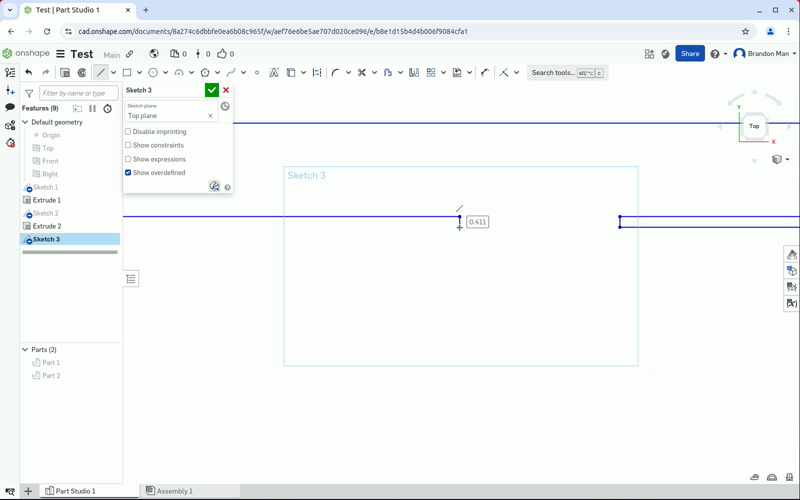
scroll(-6)
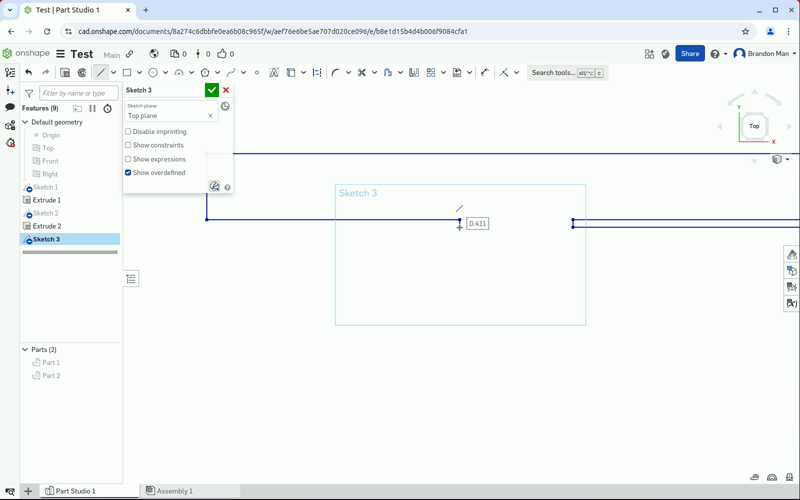
scroll(-6)
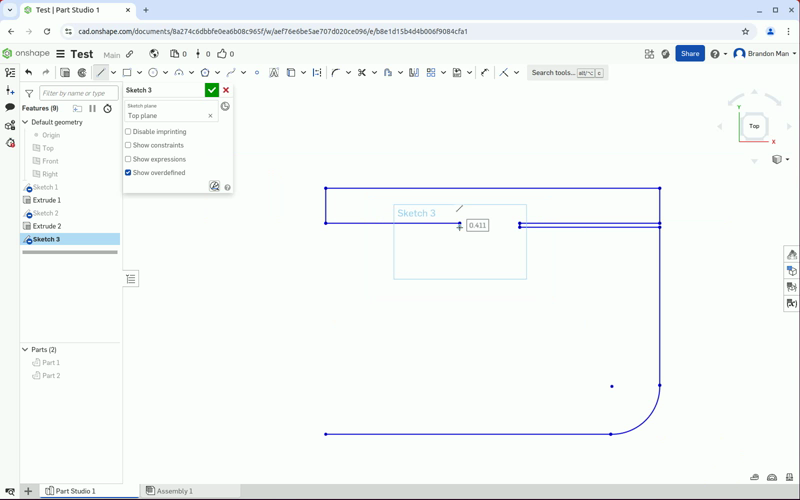
scroll(-6)
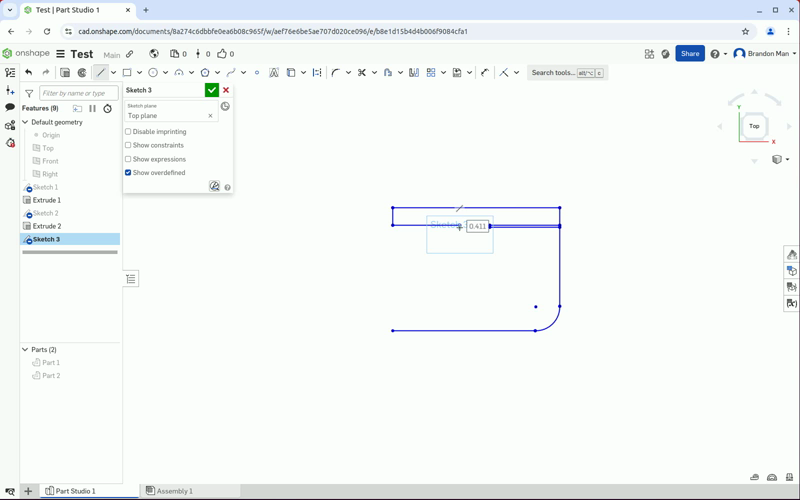
key_up(shift)
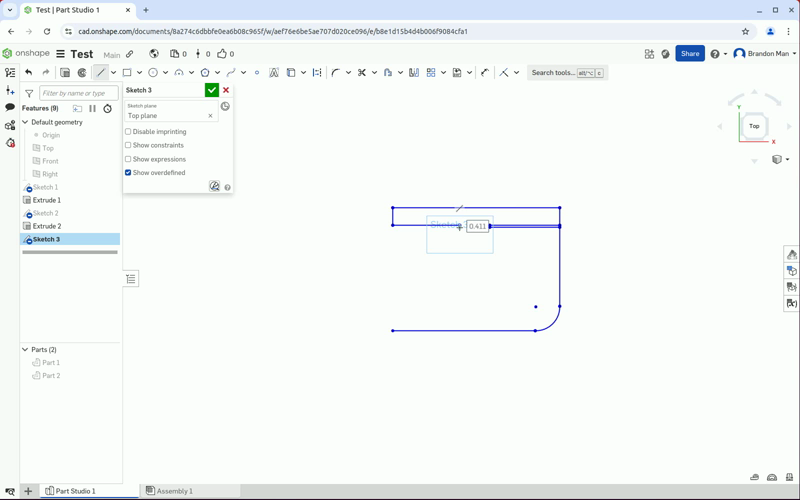
key_down(shift)
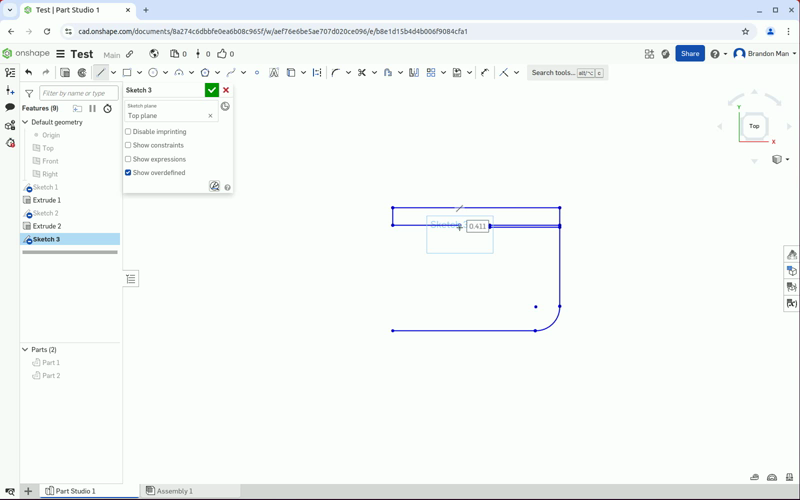
mouse_move(392, 227)
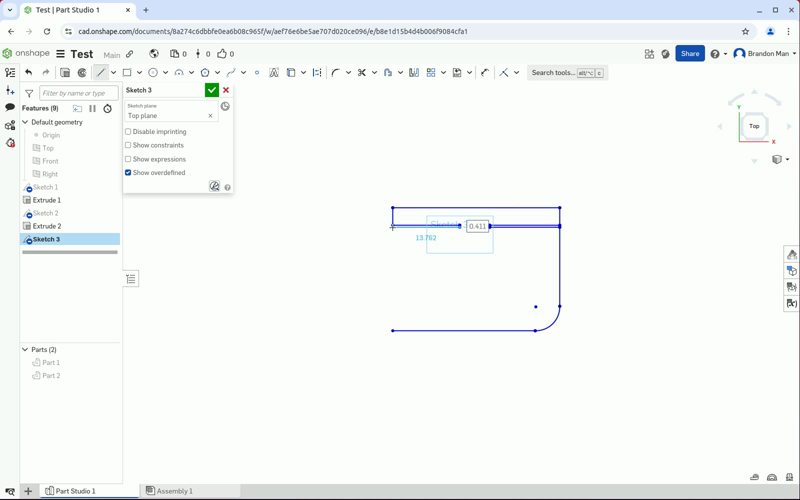
scroll(6)
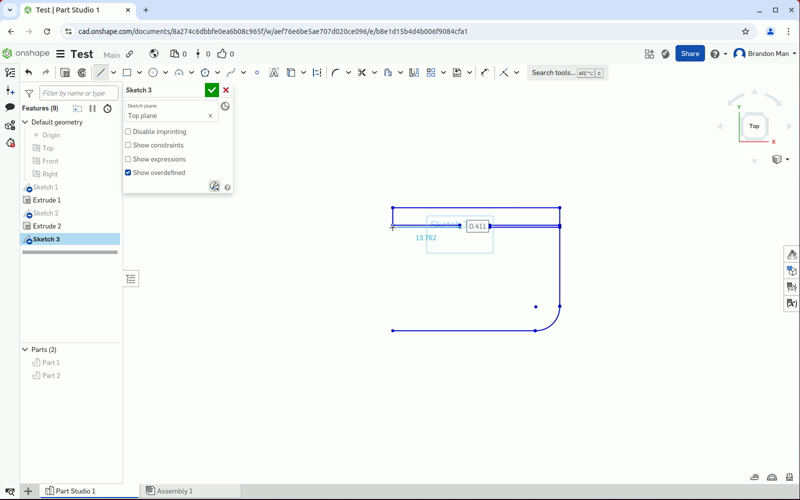
scroll(6)
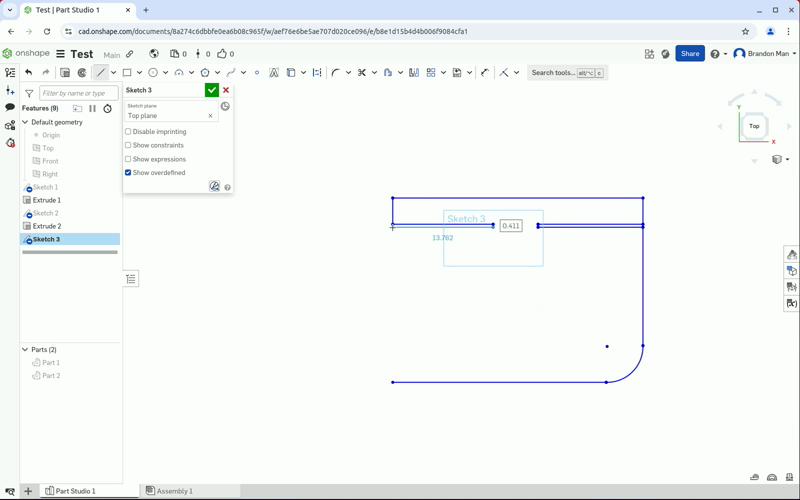
scroll(6)
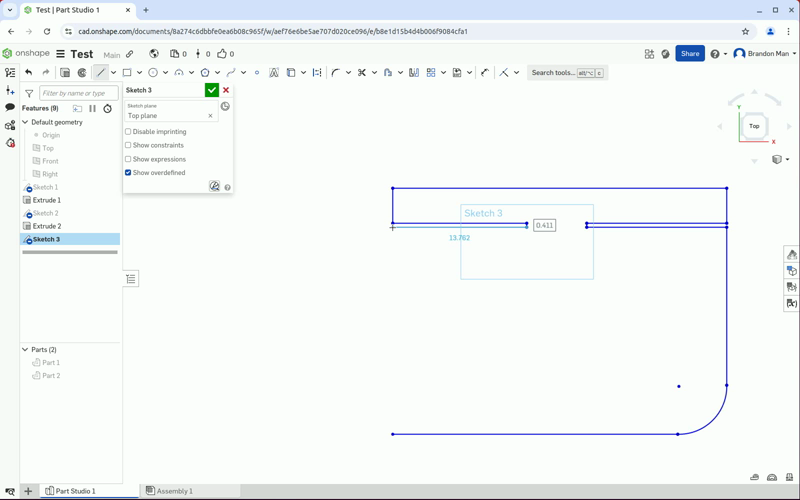
scroll(6)
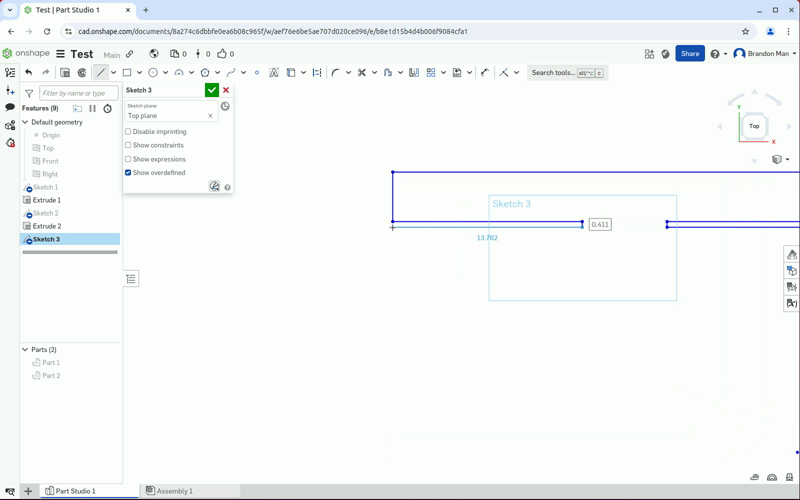
scroll(6)
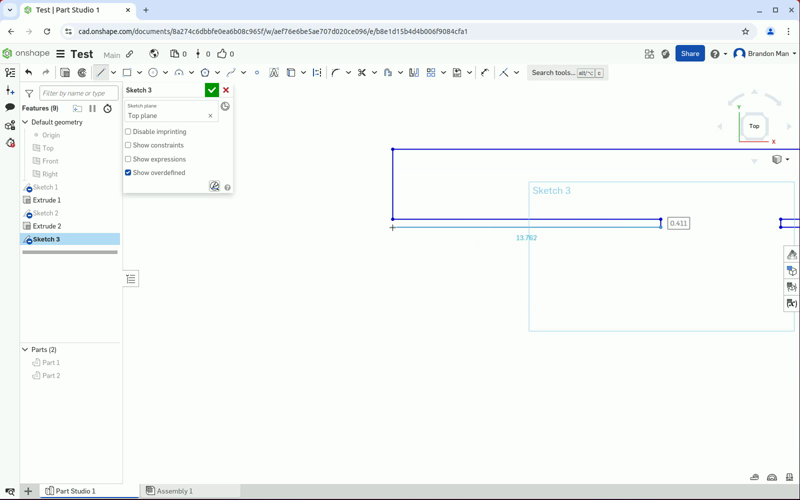
scroll(6)
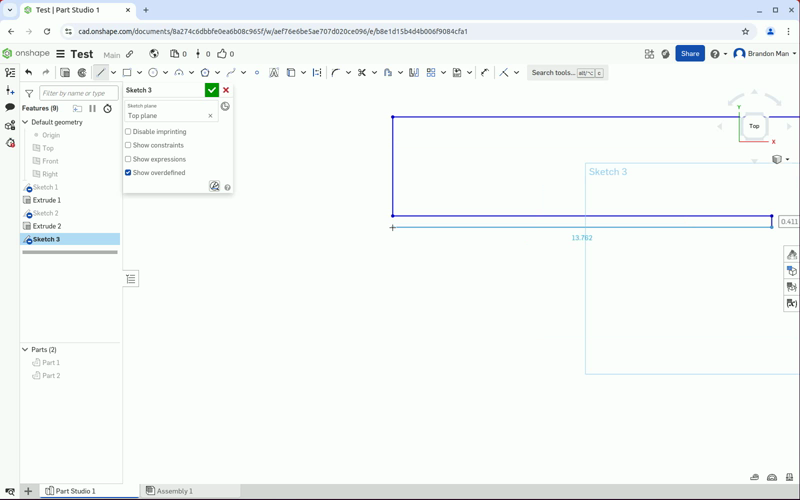
scroll(6)
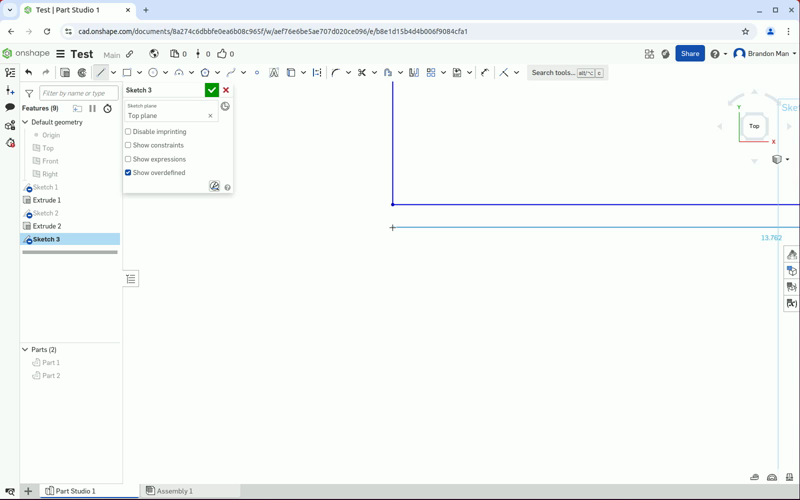
click(392, 227)
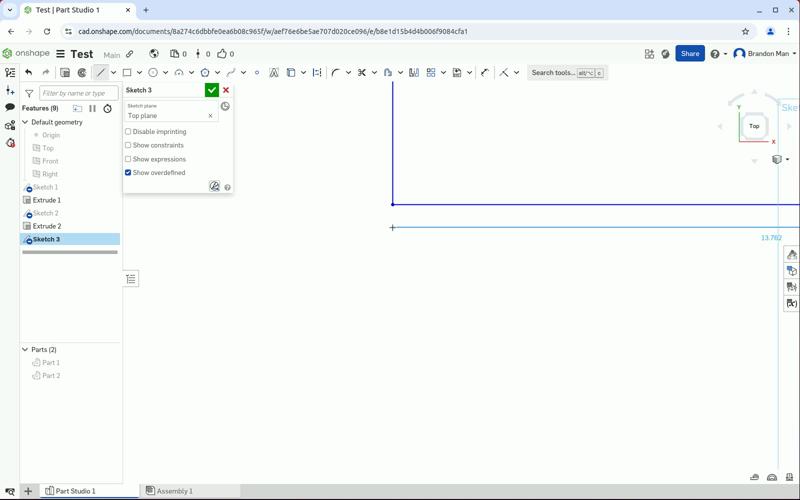
scroll(-6)
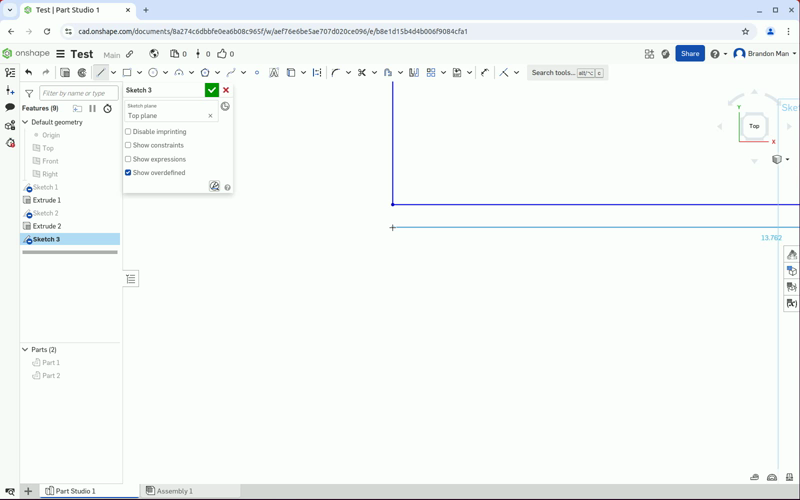
scroll(-6)
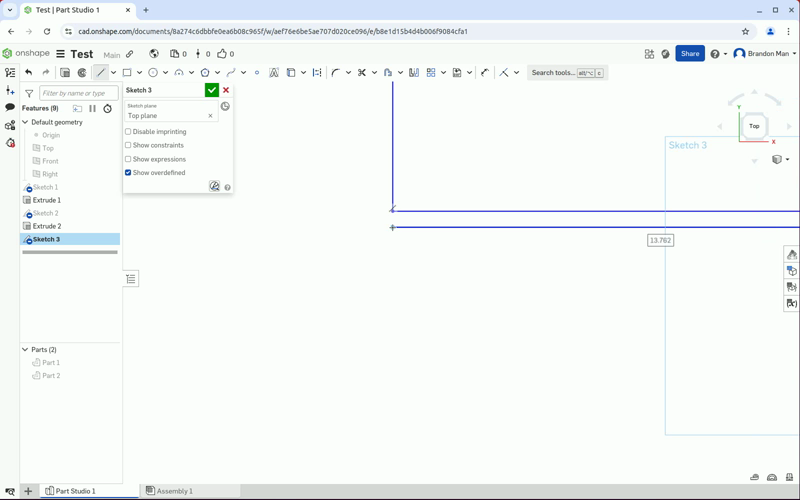
scroll(-6)
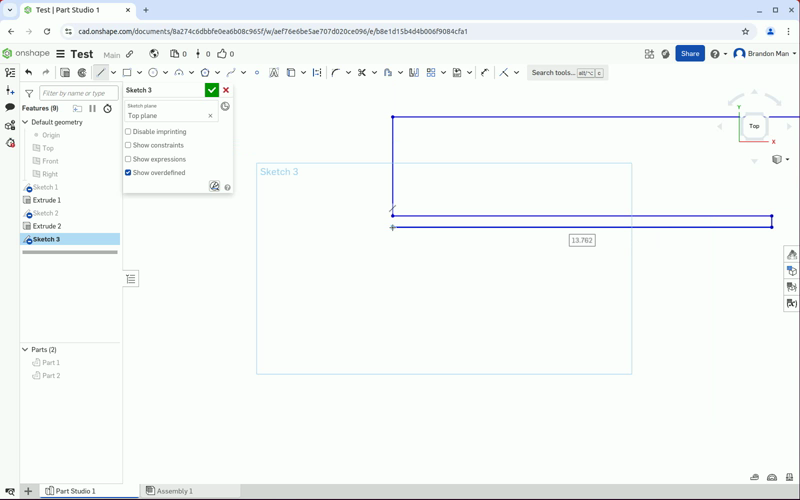
scroll(-6)
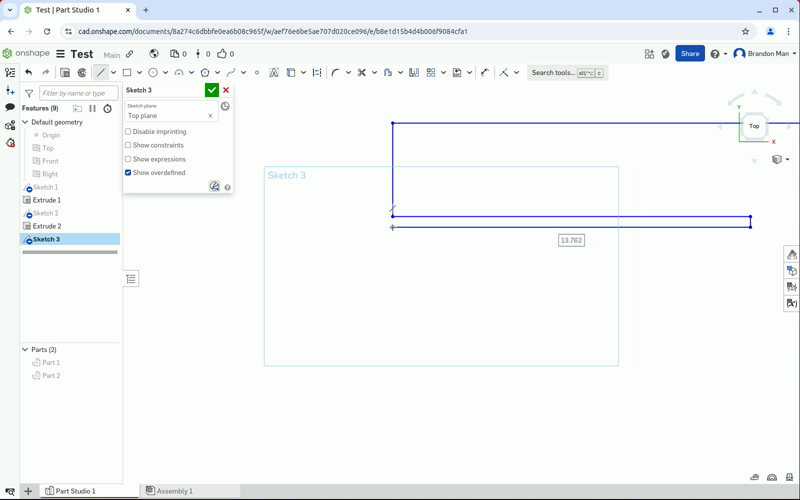
scroll(-6)
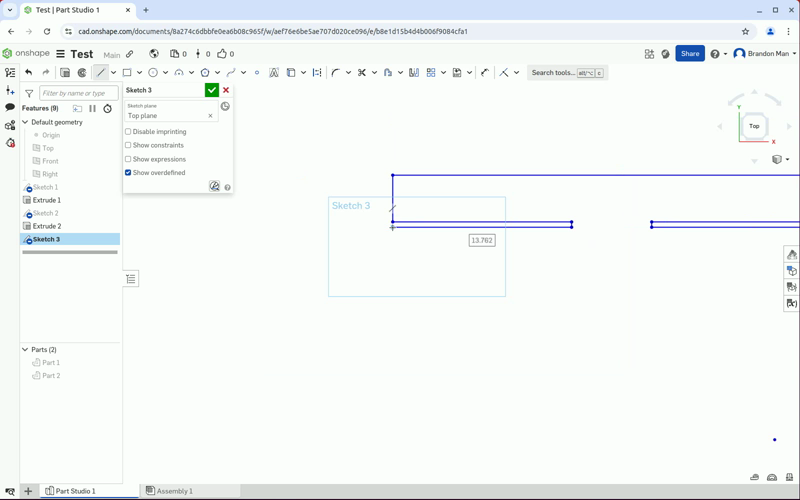
scroll(-6)
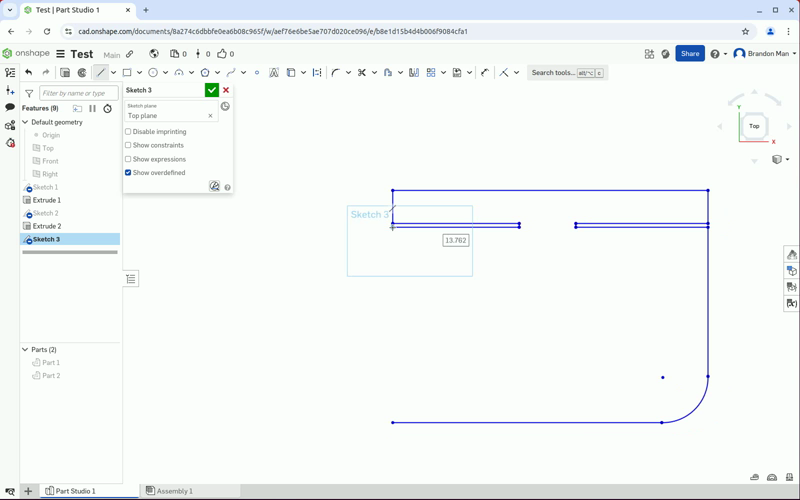
scroll(-6)
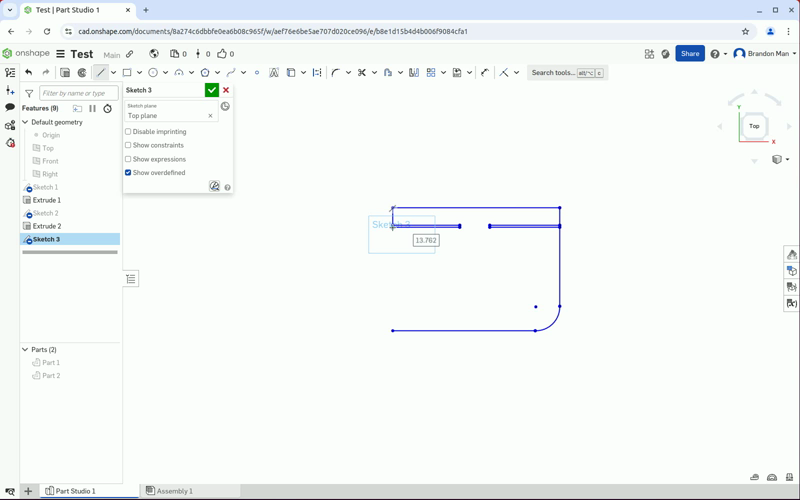
key_up(shift)
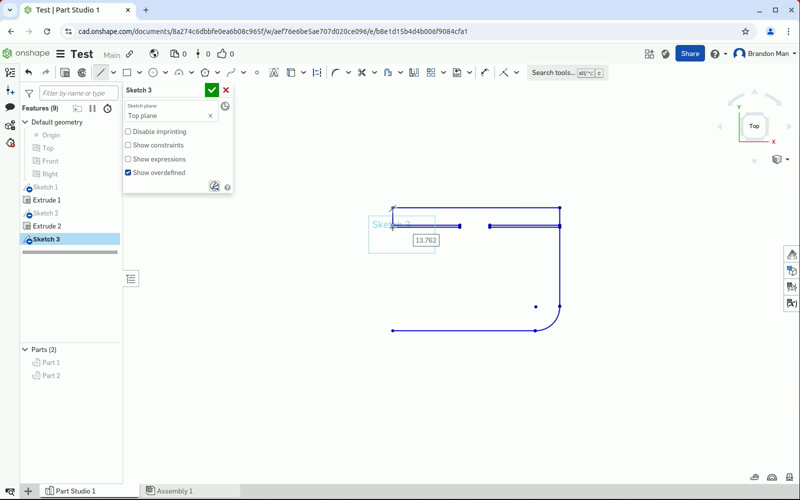
key_down(shift)
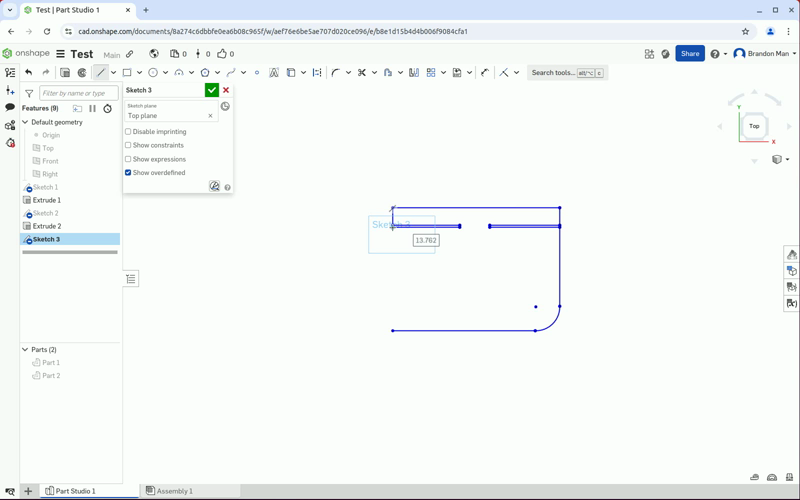
mouse_move(392, 330)
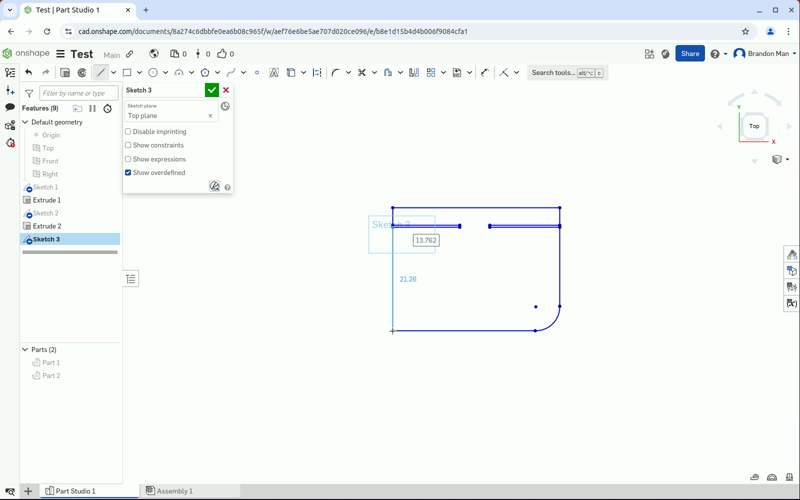
key_up(shift)
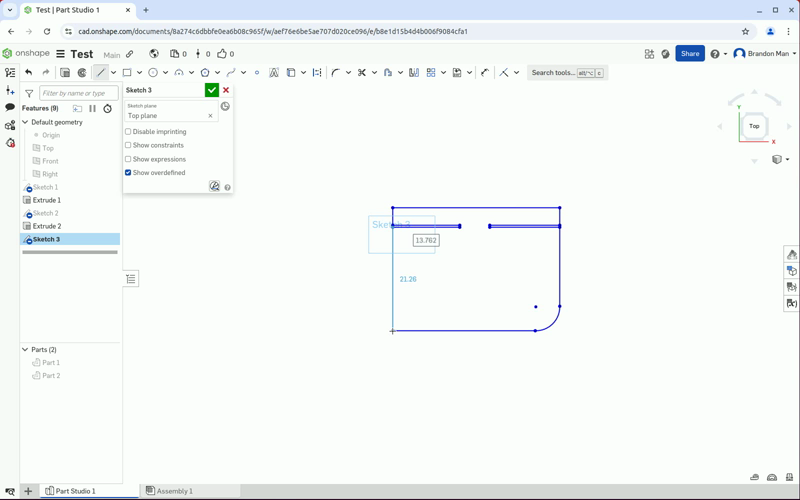
click(392, 330)
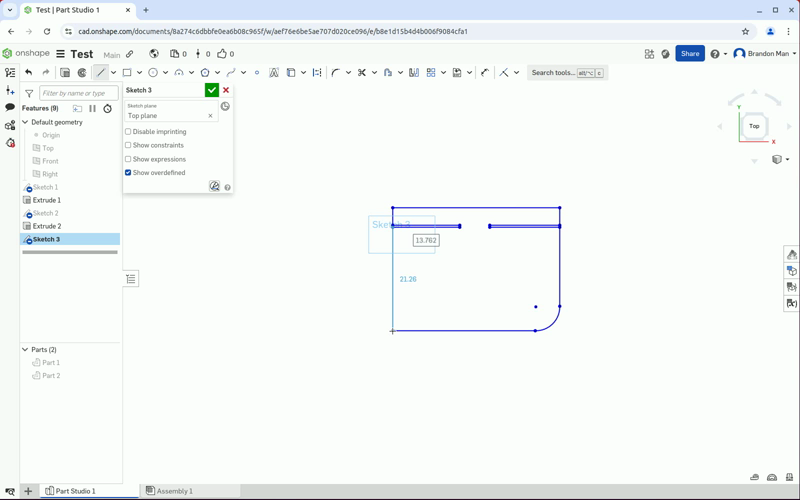
key(esc)
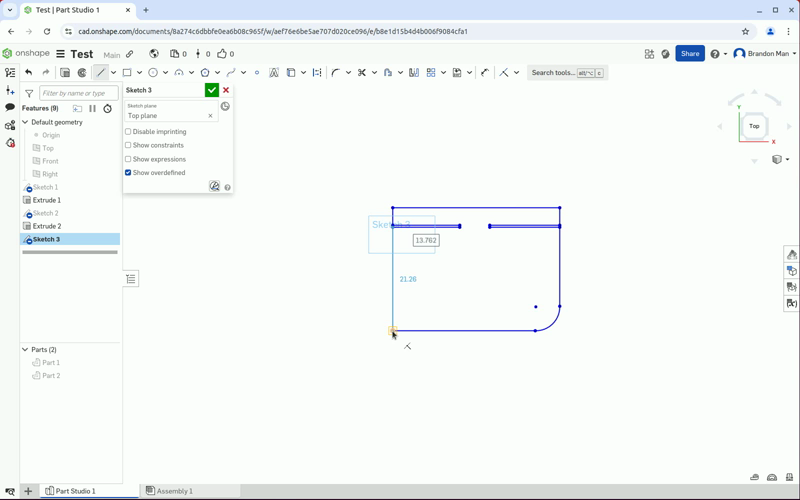
mouse_move(504, 298)
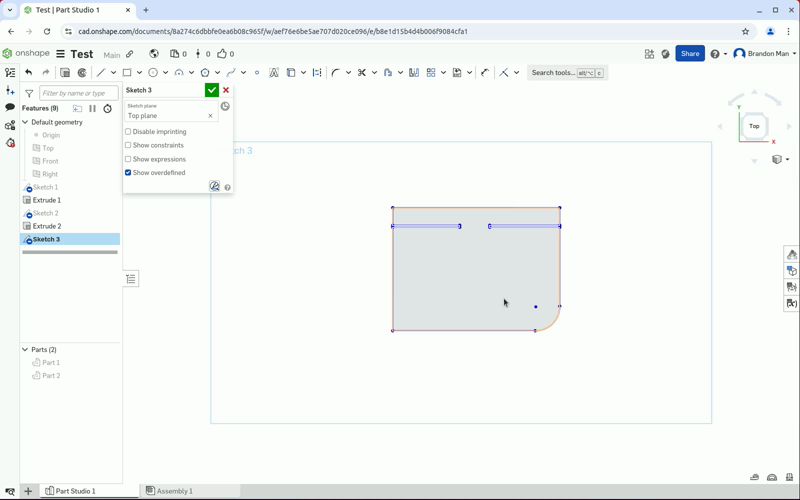
click(504, 298)
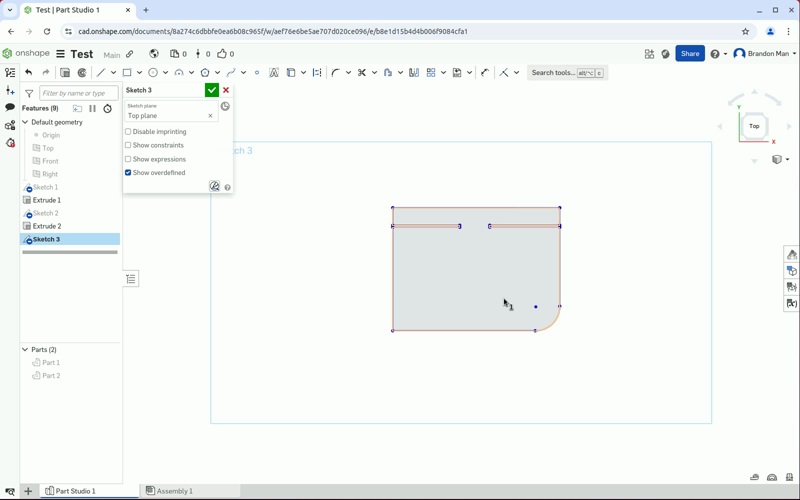
mouse_move(73, 352)
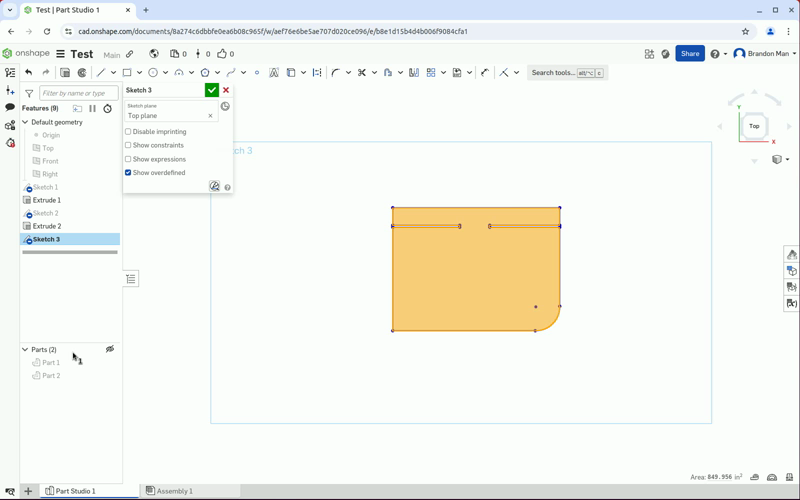
key(shift+y)
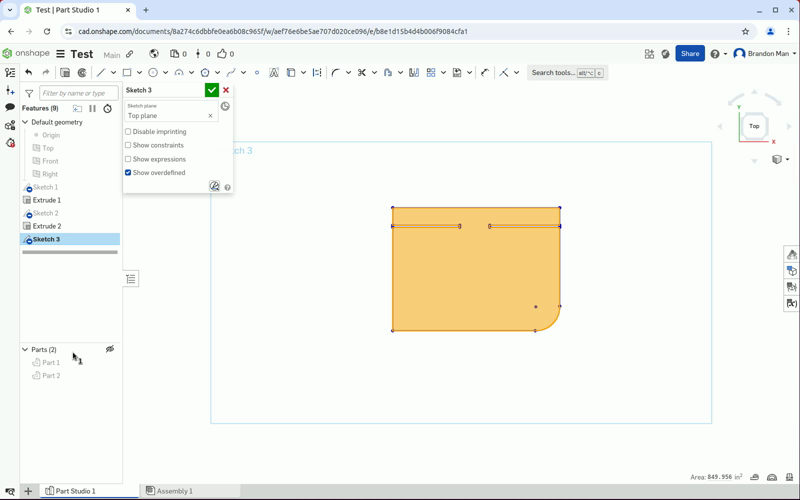
key(shift+e)
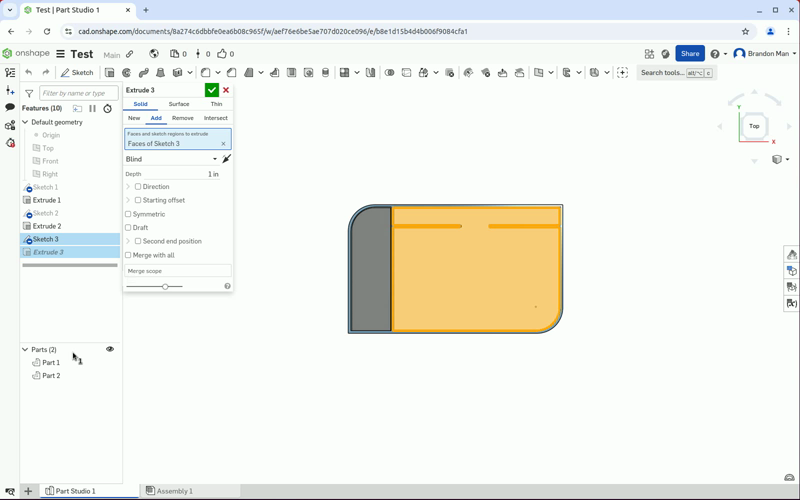
mouse_move(143, 106)
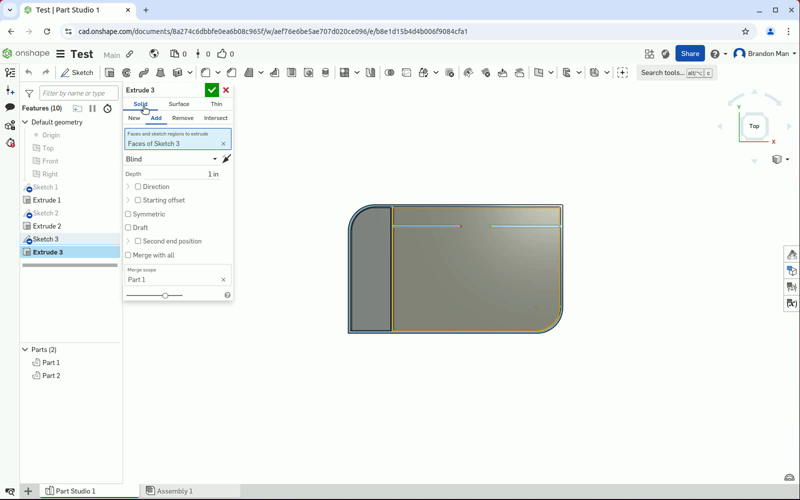
click(143, 106)
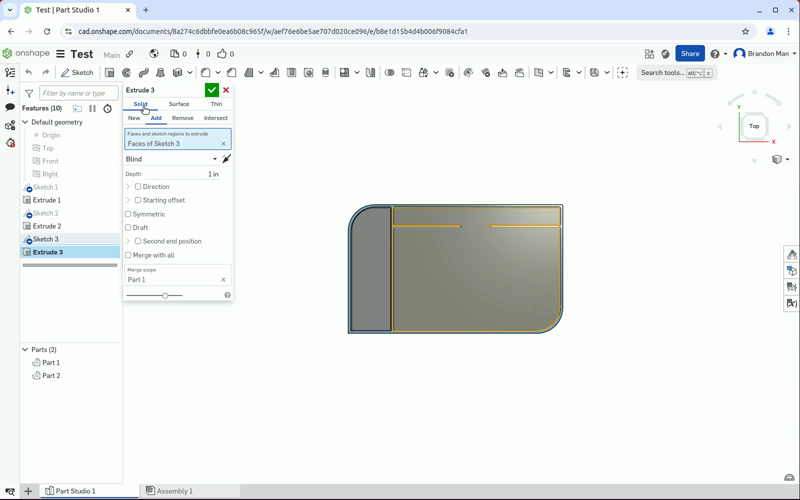
mouse_move(137, 120)
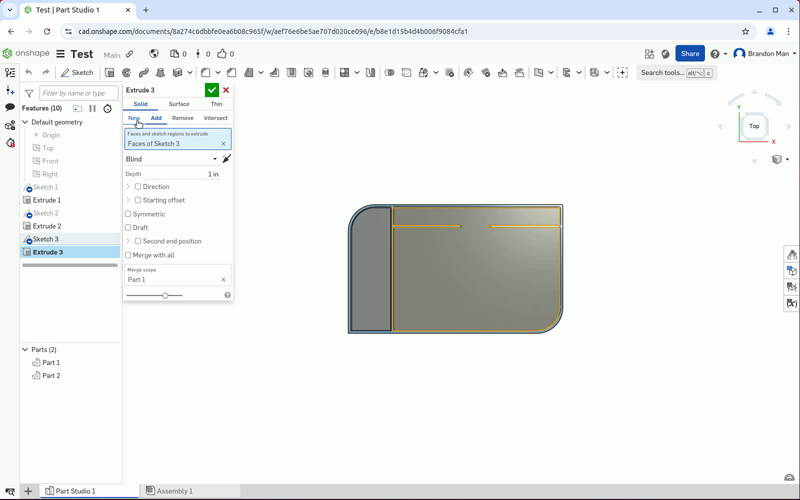
click(137, 120)
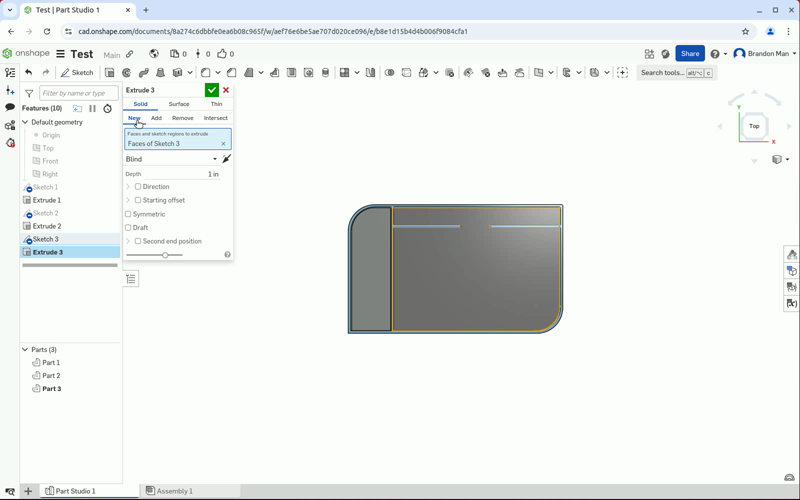
key(tab, 4)
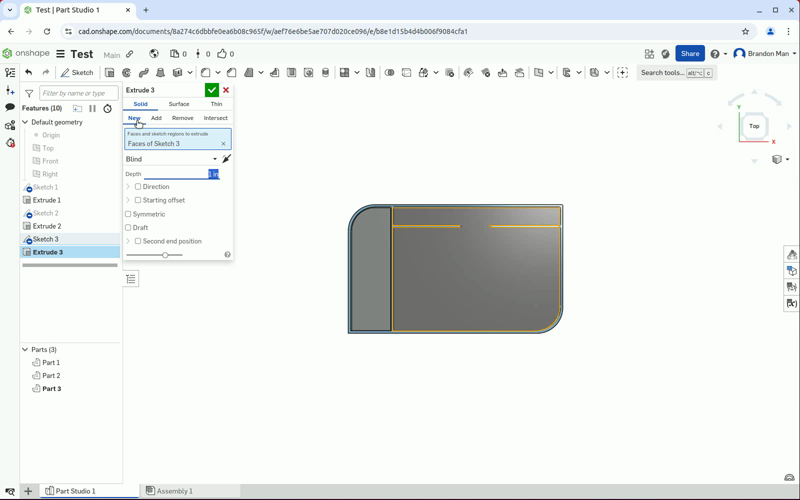
text(0.481)
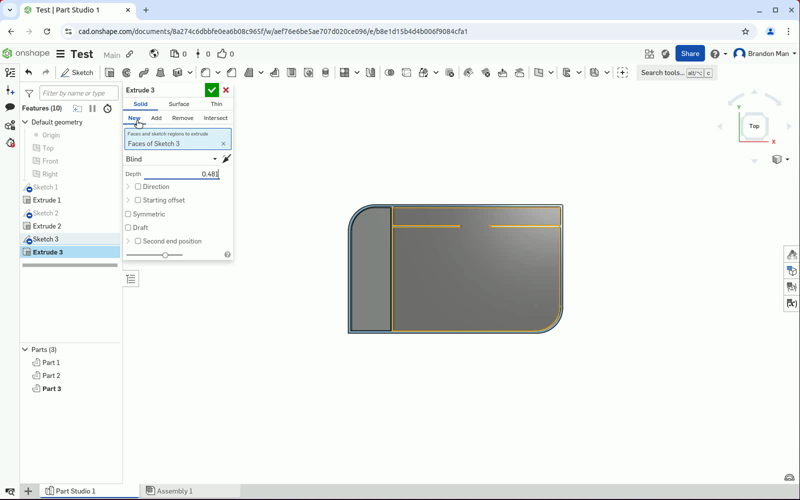
key(enter)
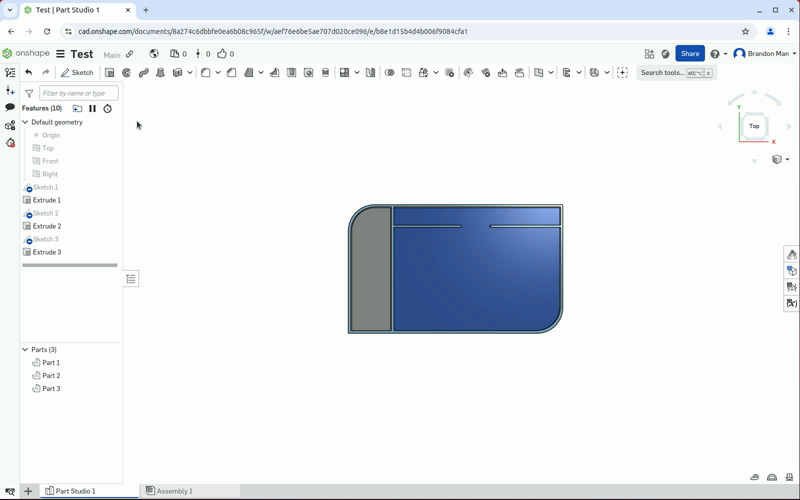
key(shift+h)
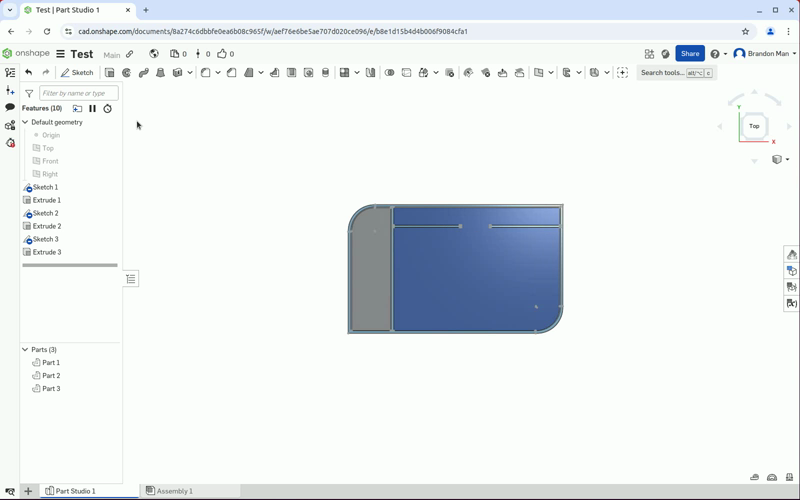
key(shift+h)
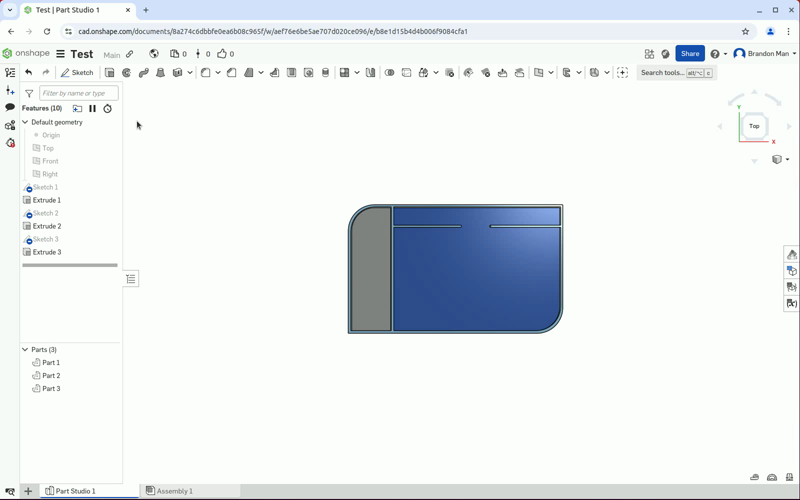
mouse_move(73, 189)
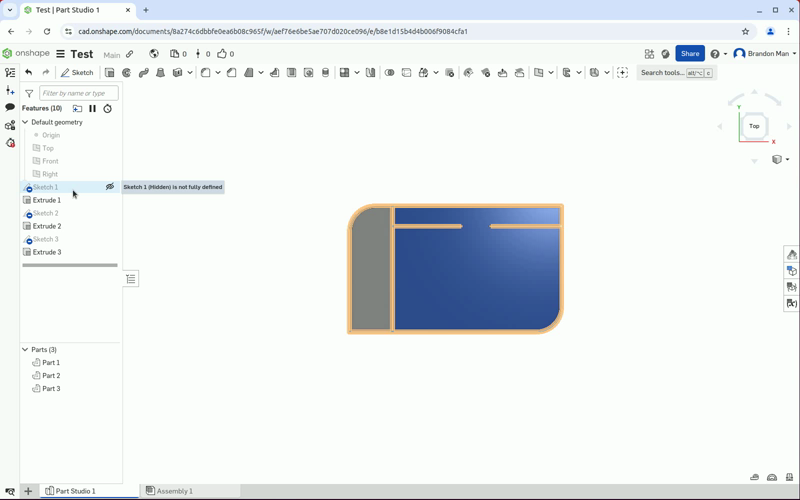
click(73, 189)
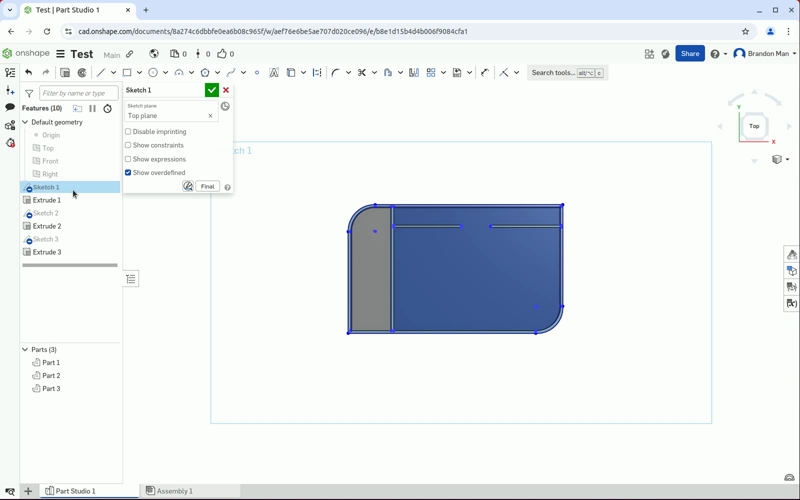
mouse_move(229, 92)
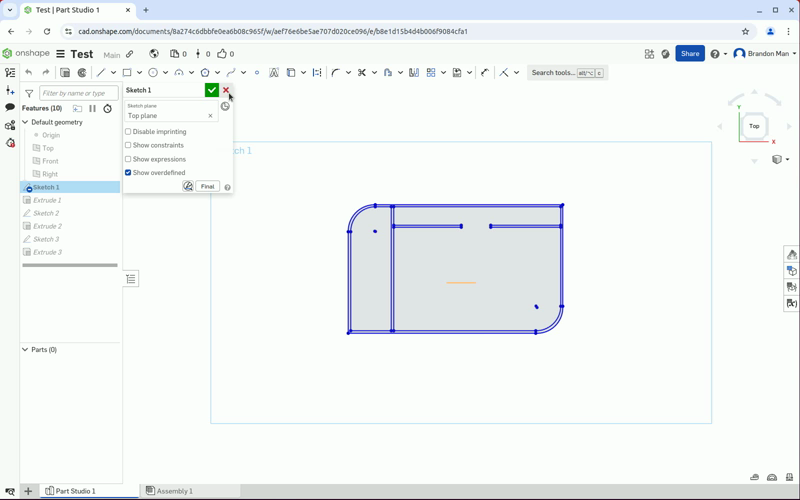
click(229, 92)
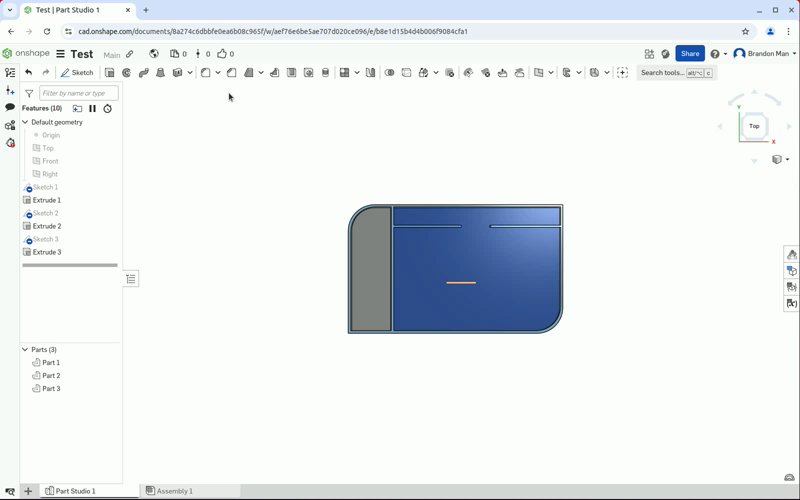
mouse_move(73, 352)
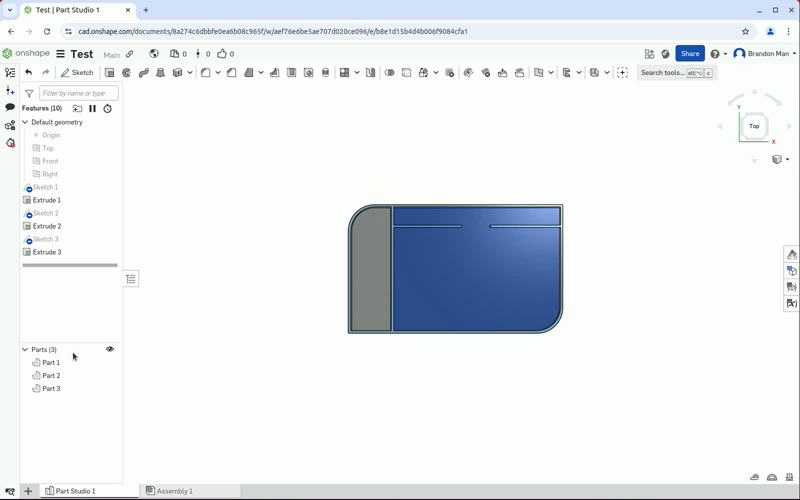
key(y)
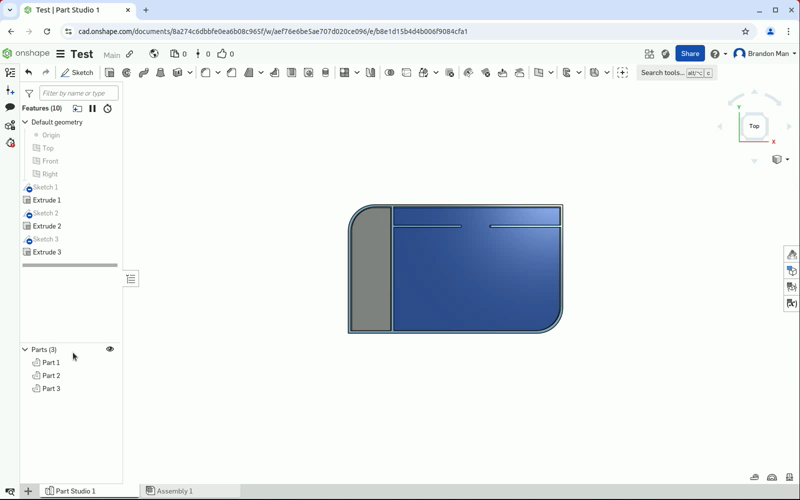
key(shift+p)
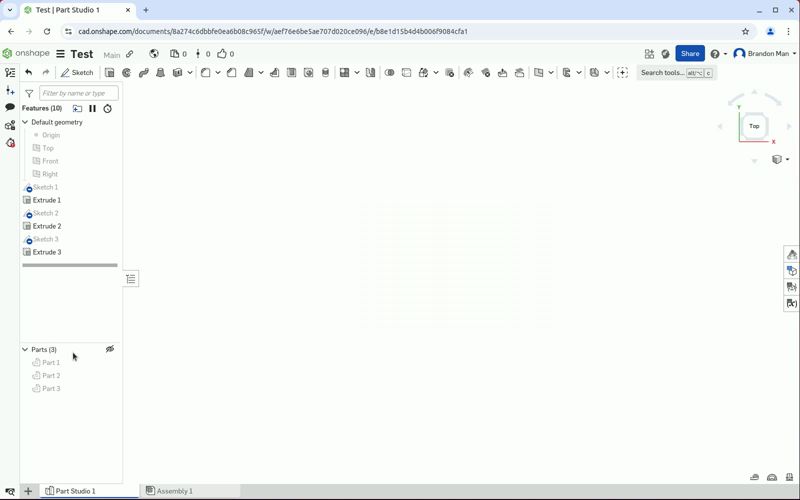
key(space)
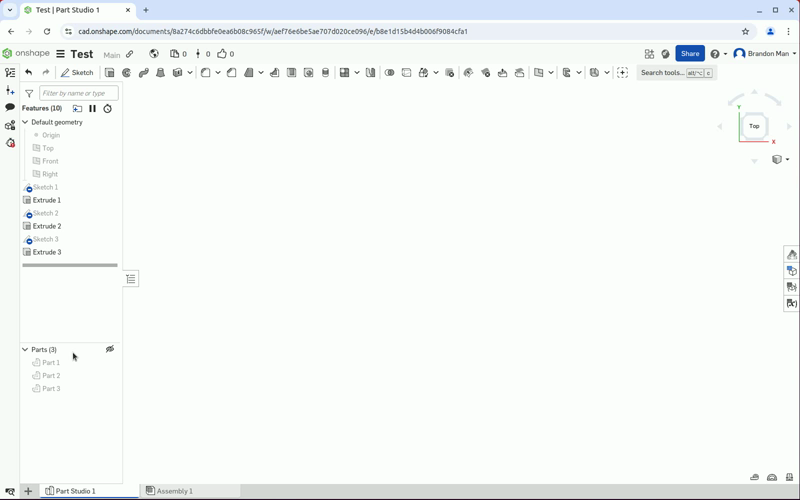
key_down(shift)
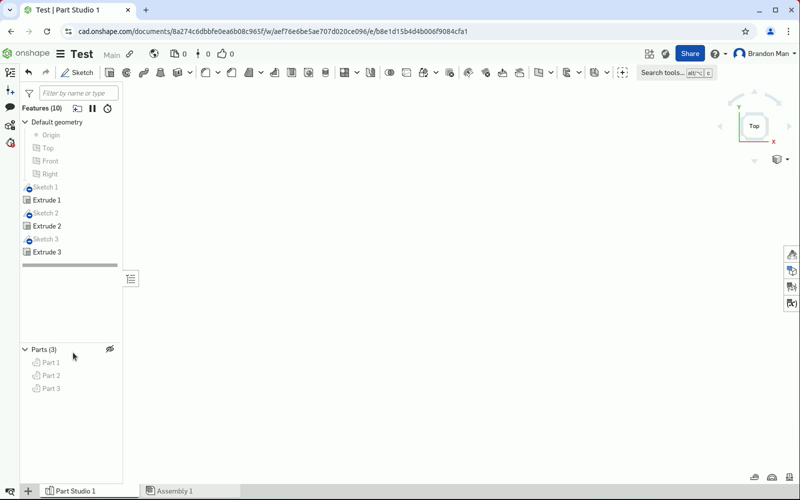
key(up)
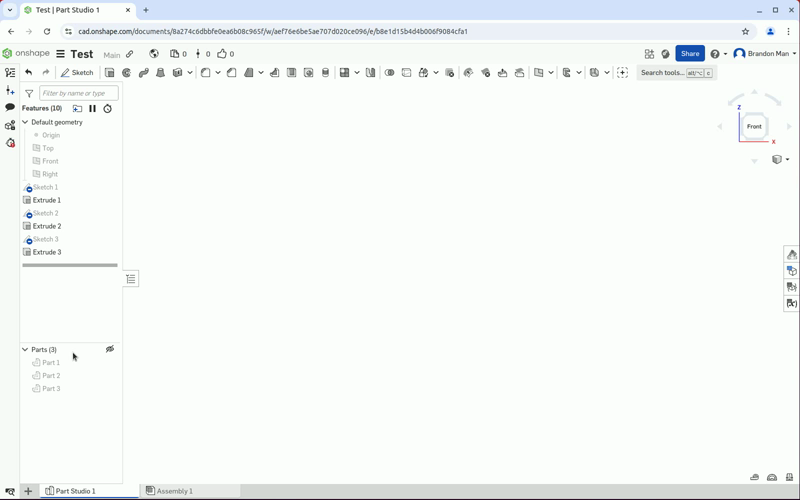
key_up(shift)
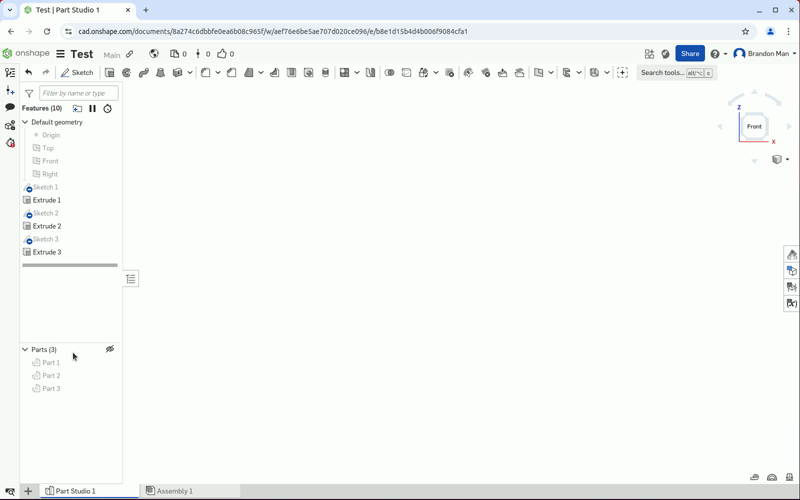
mouse_move(73, 352)
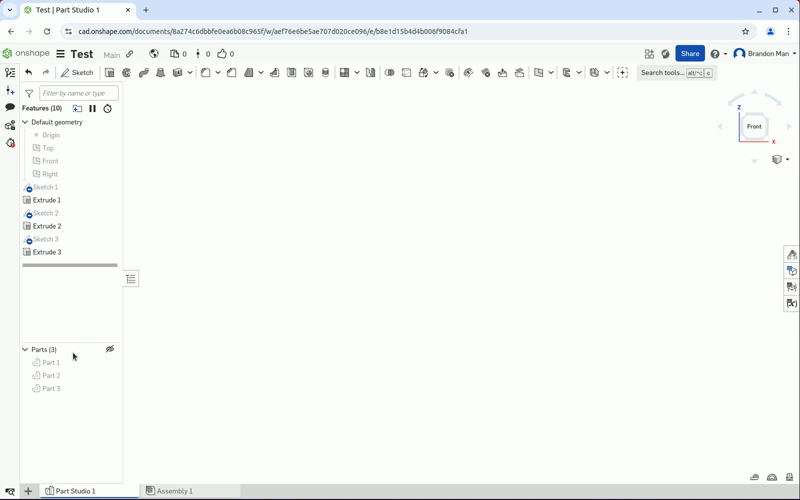
key(shift+y)
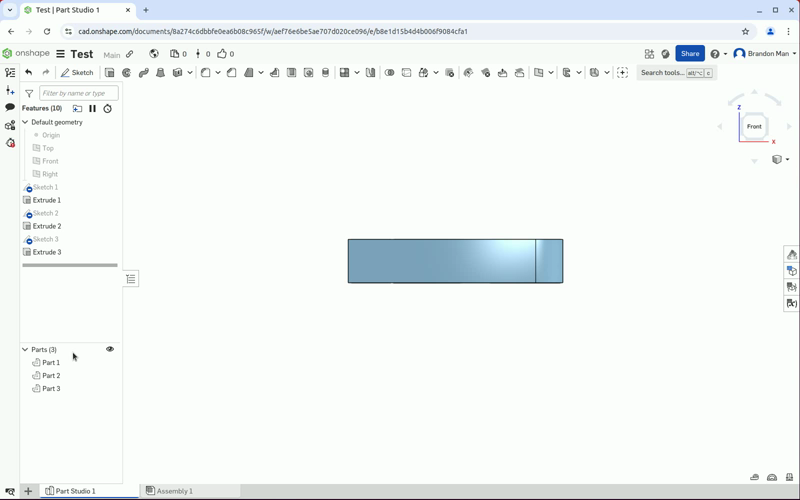
mouse_move(541, 75)
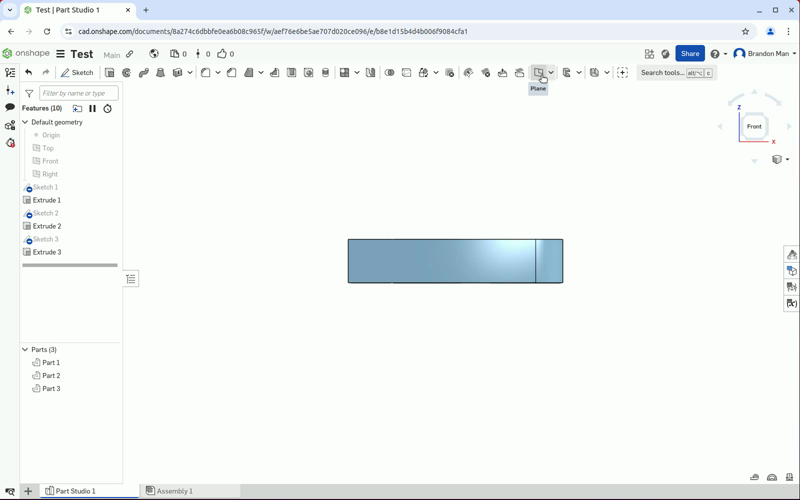
click(541, 75)
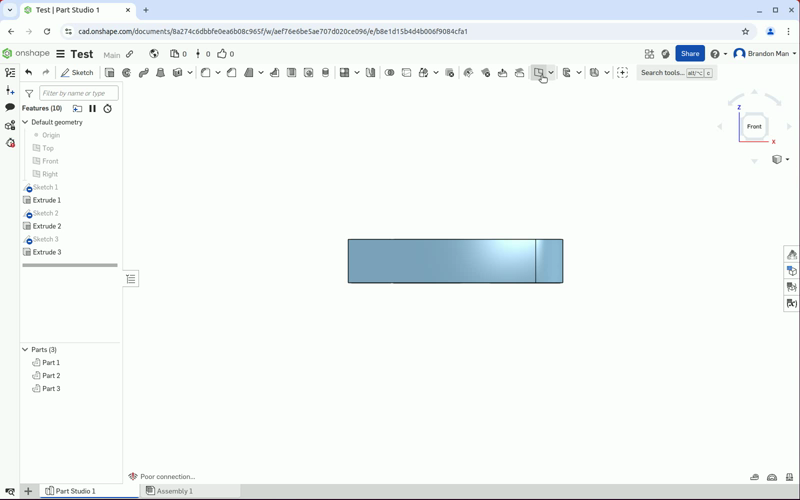
mouse_move(73, 163)
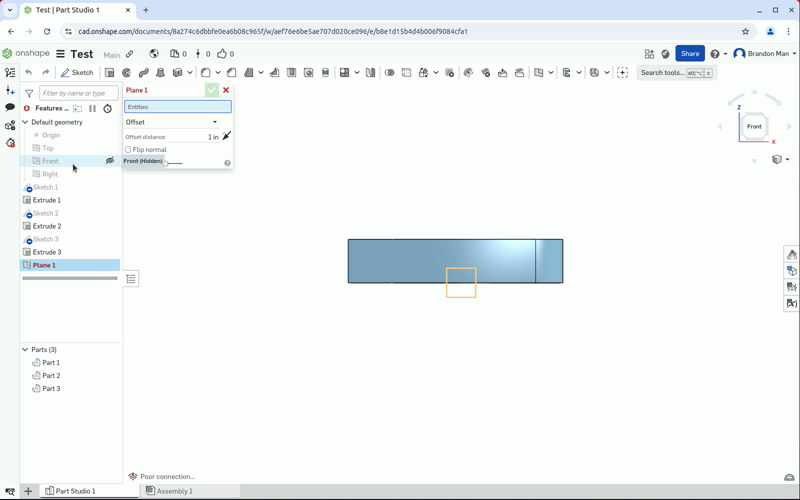
click(73, 163)
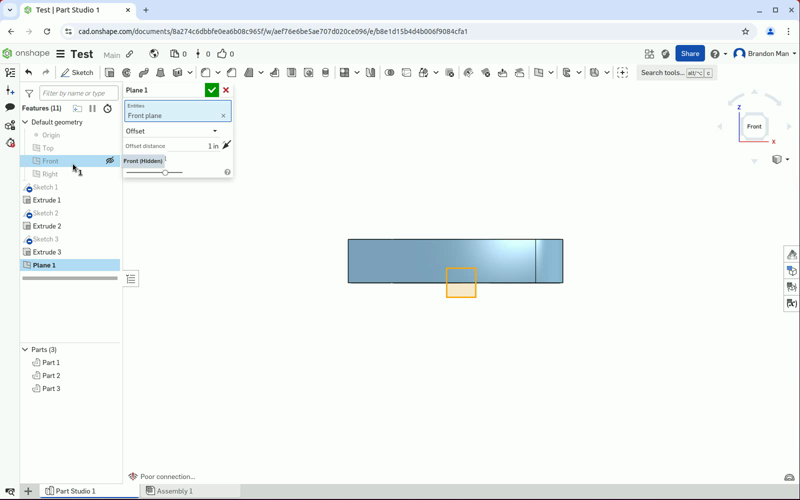
key(tab, 2)
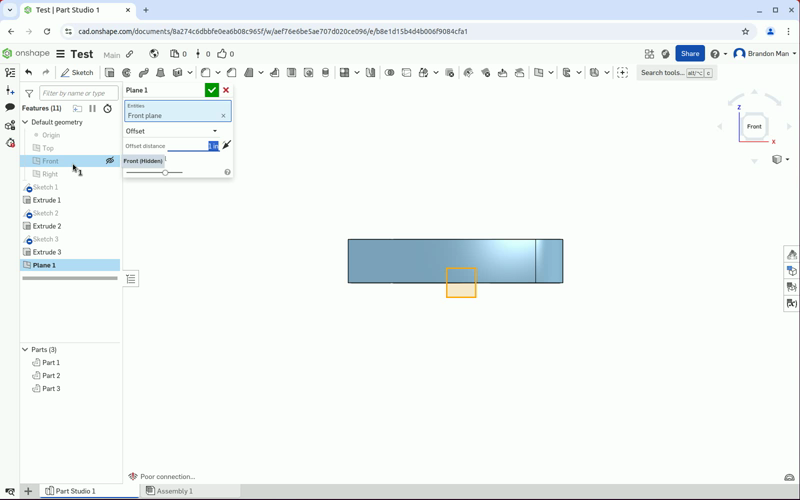
text(10.352)
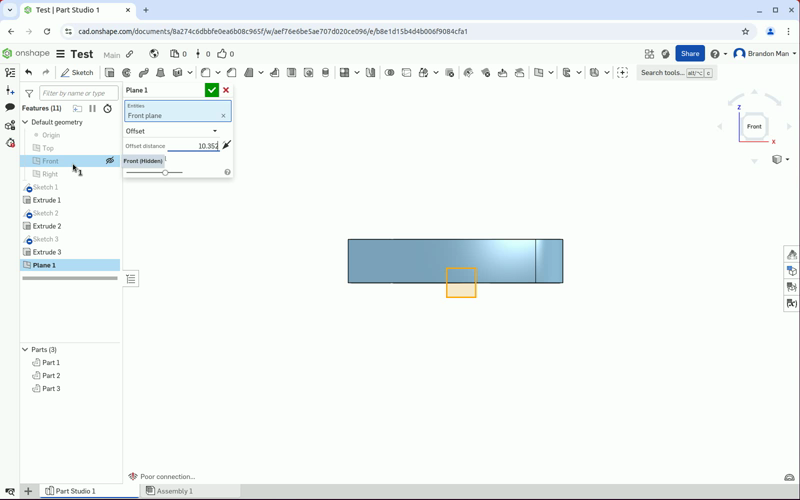
key(enter, 2)
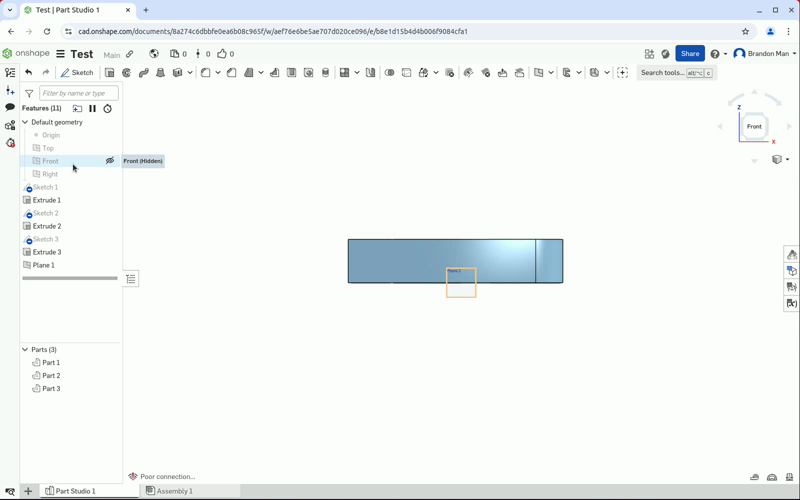
key(shift+s)
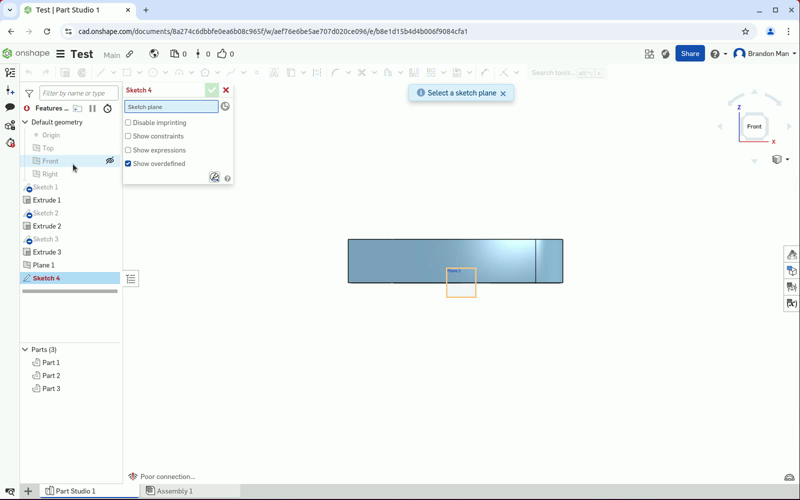
mouse_move(73, 267)
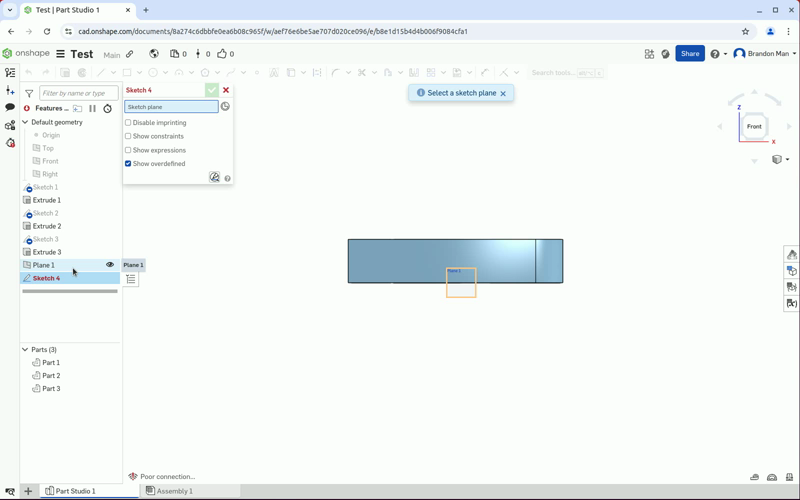
click(73, 267)
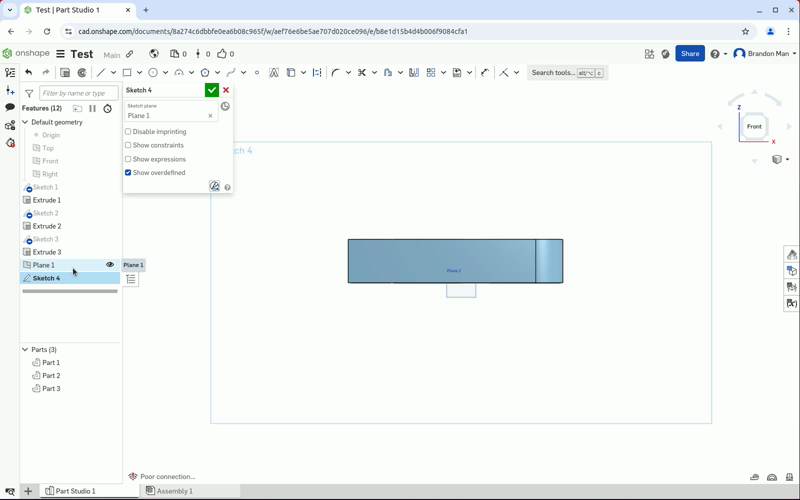
mouse_move(73, 352)
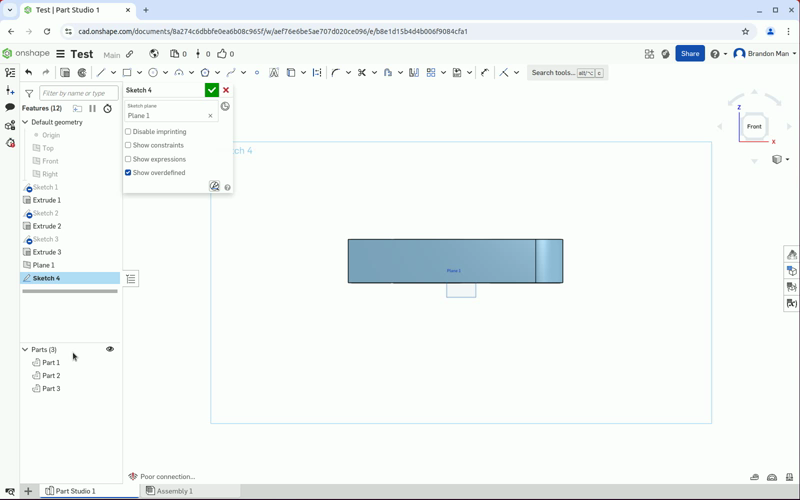
key(y)
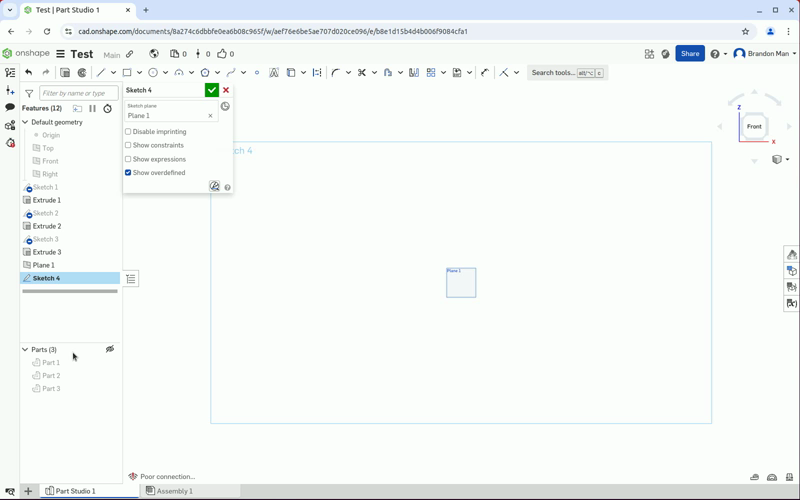
key(l)
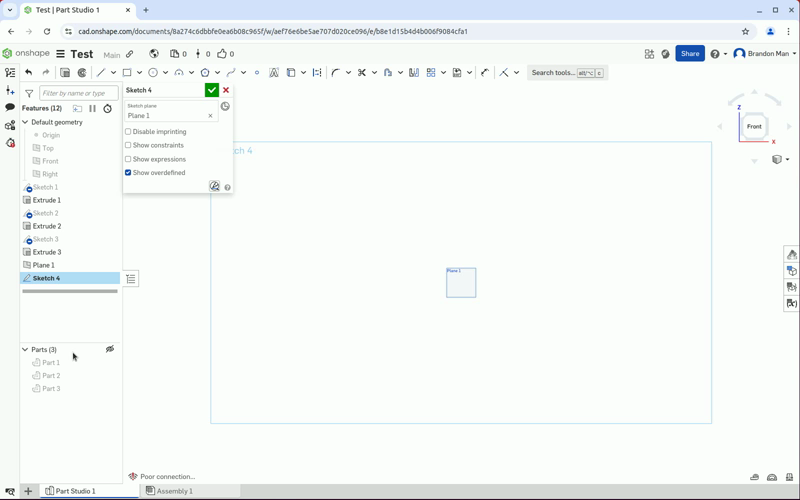
key_down(shift)
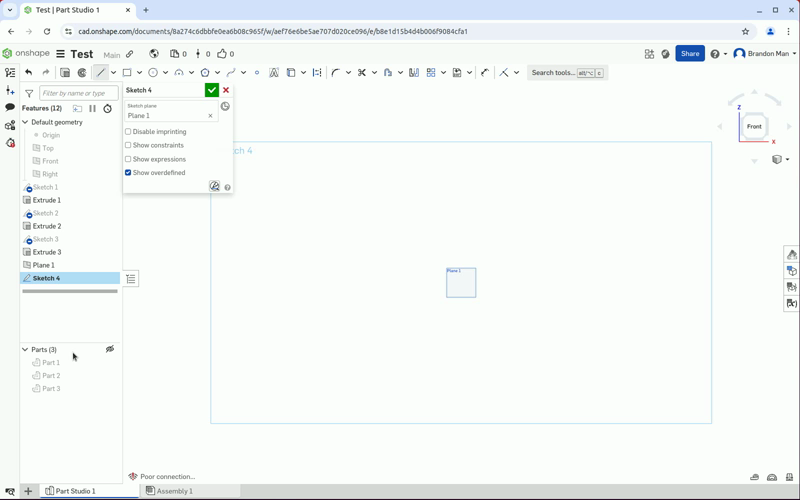
mouse_move(383, 280)
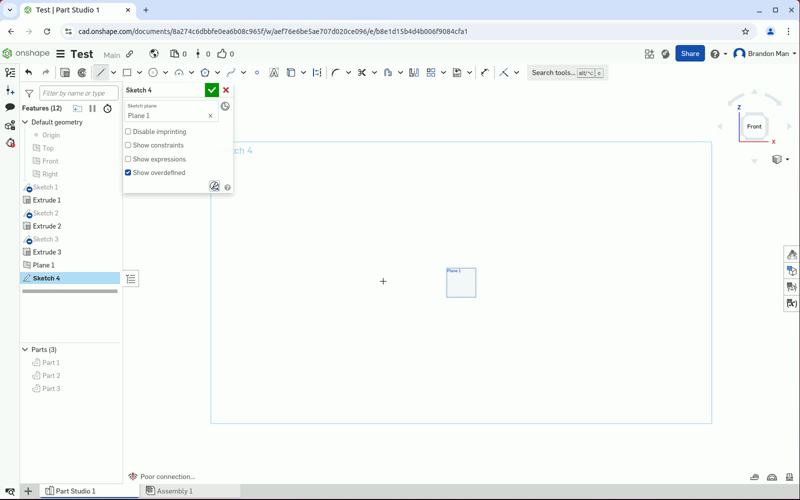
click(383, 280)
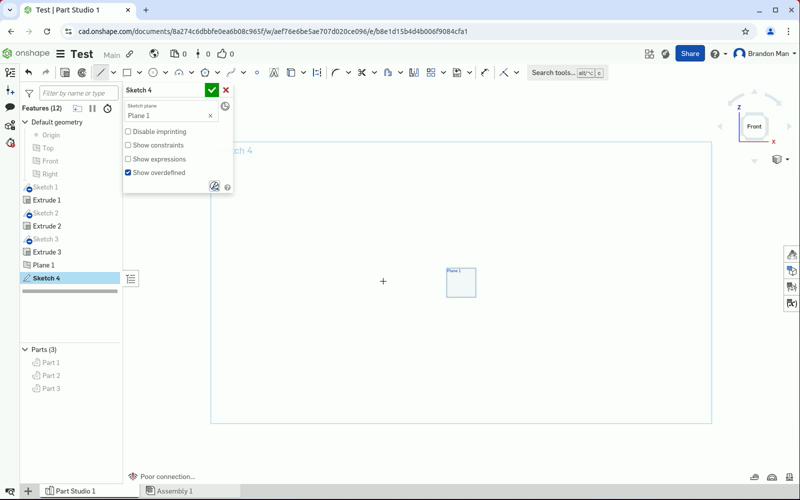
key_up(shift)
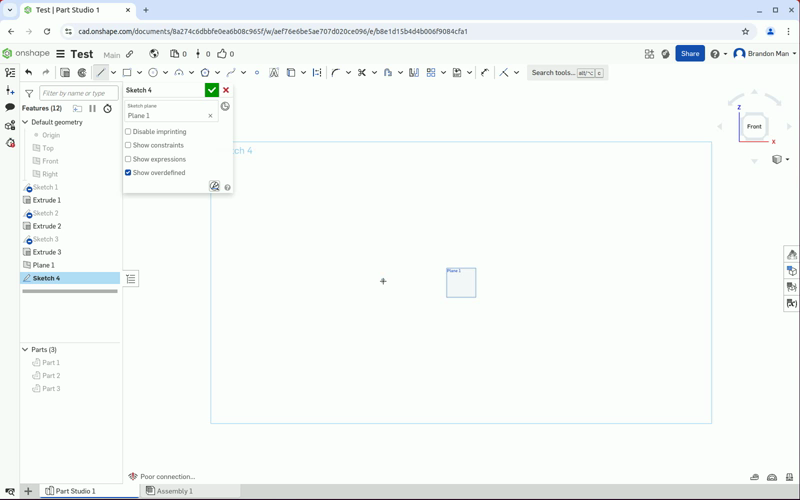
key_down(shift)
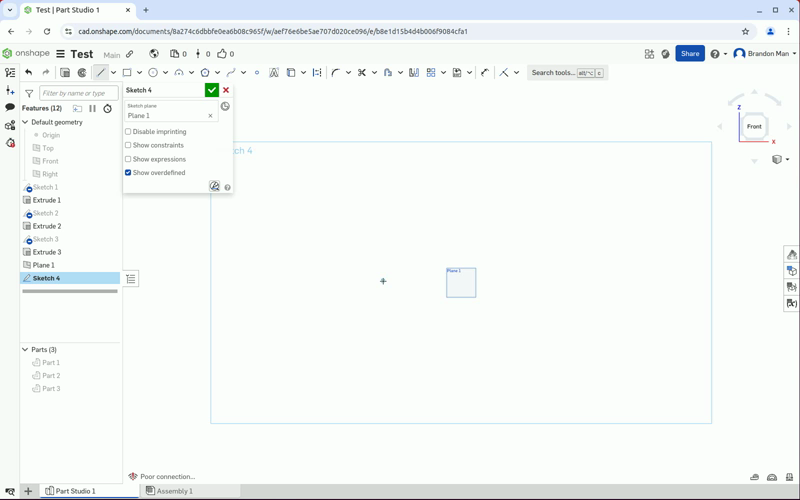
mouse_move(413, 280)
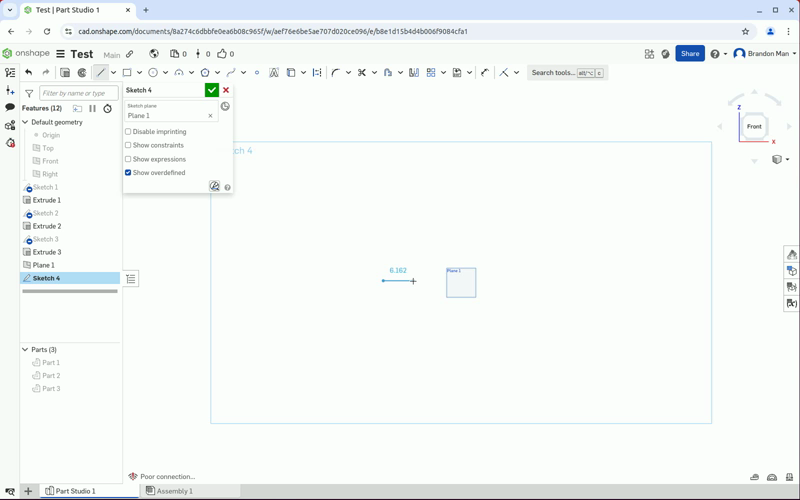
mouse_move(398, 280)
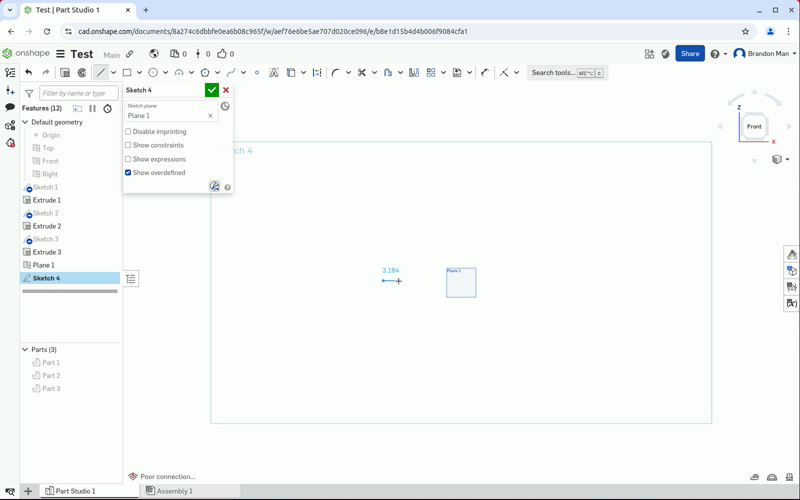
click(398, 280)
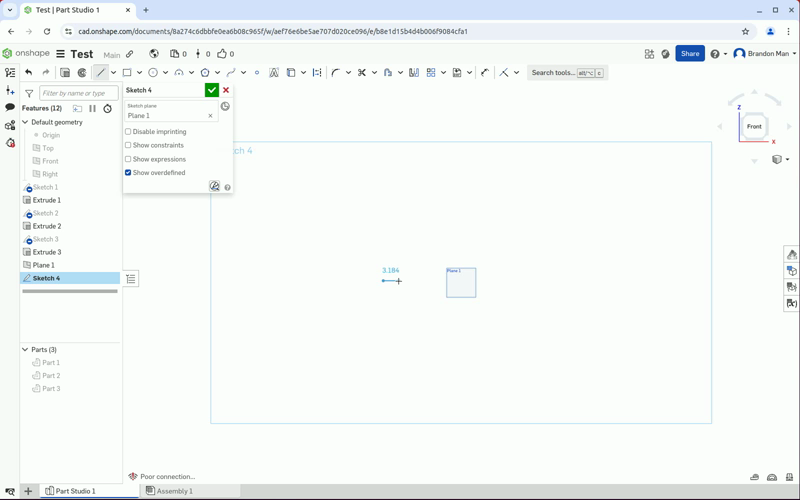
key_up(shift)
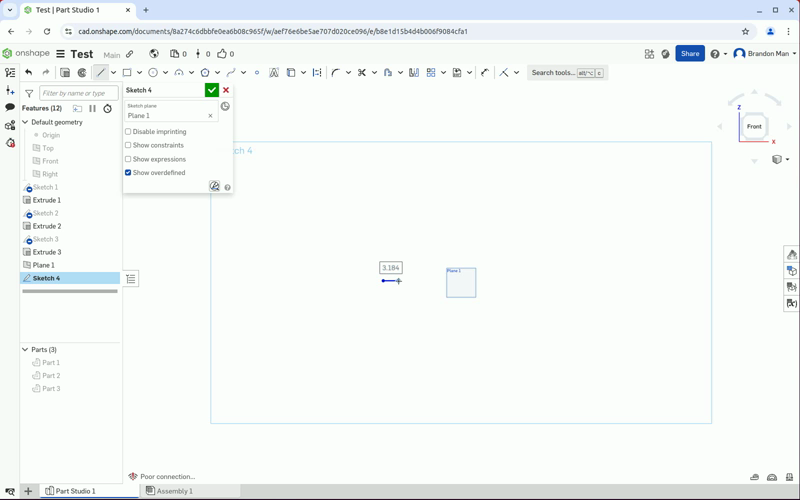
key_down(shift)
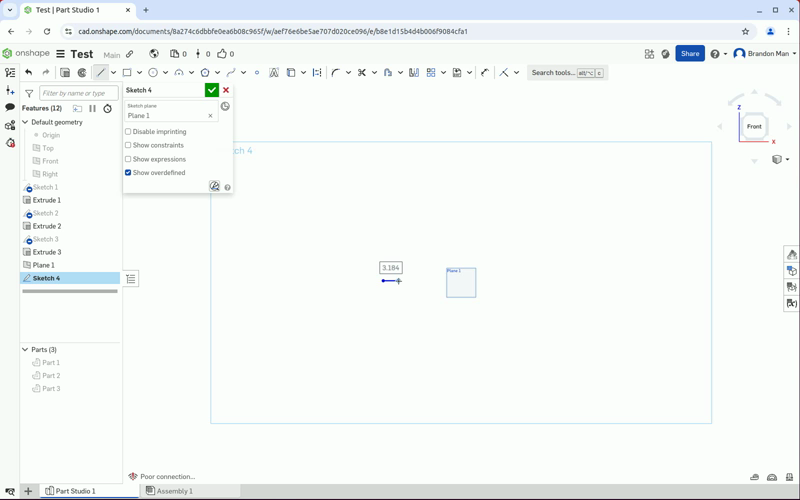
mouse_move(428, 280)
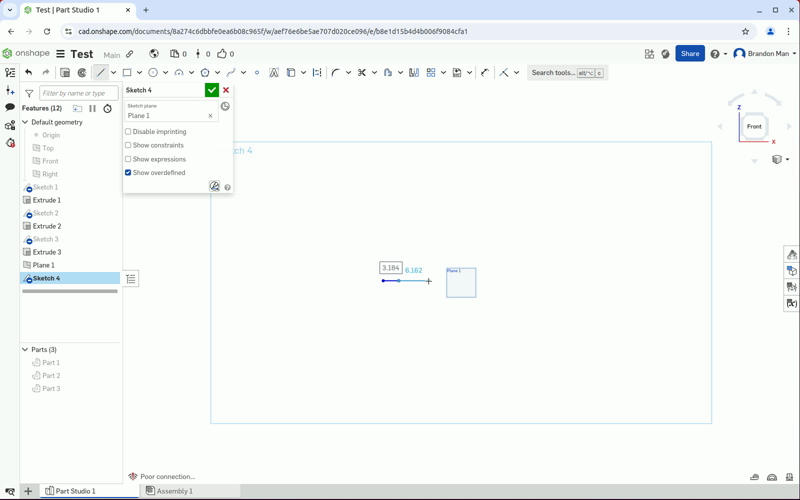
mouse_move(398, 242)
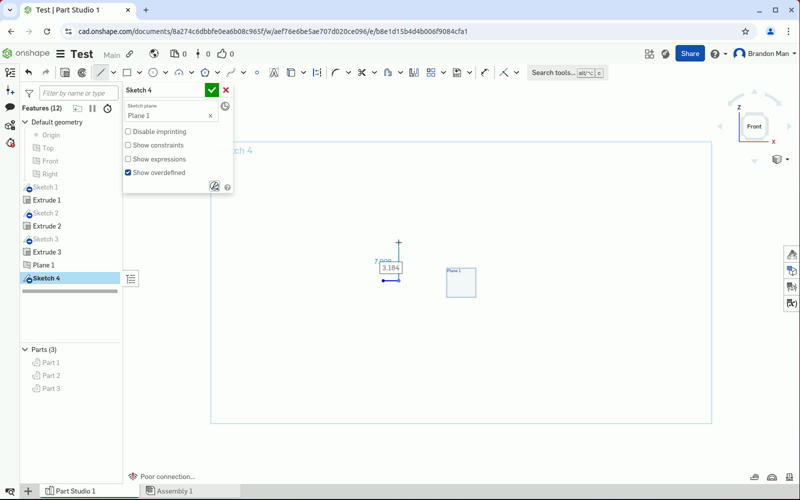
click(398, 242)
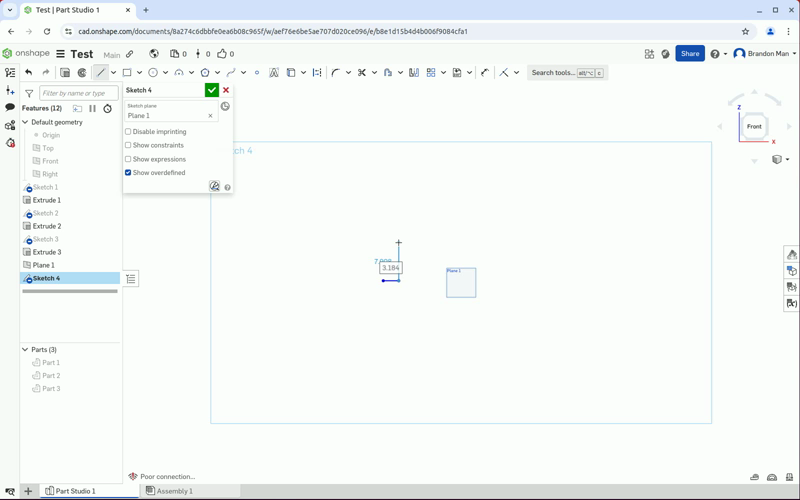
key_up(shift)
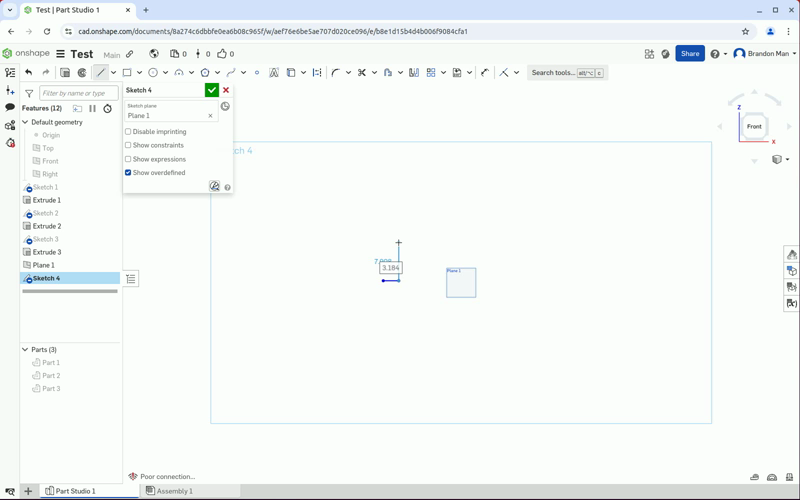
key_down(shift)
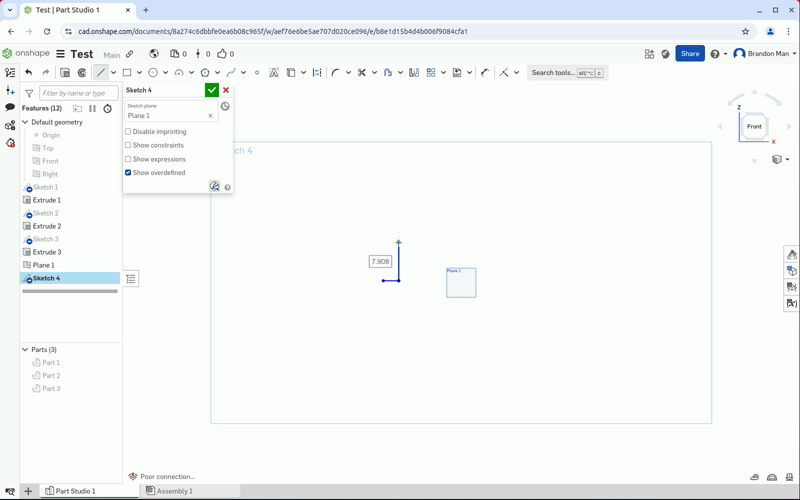
mouse_move(428, 242)
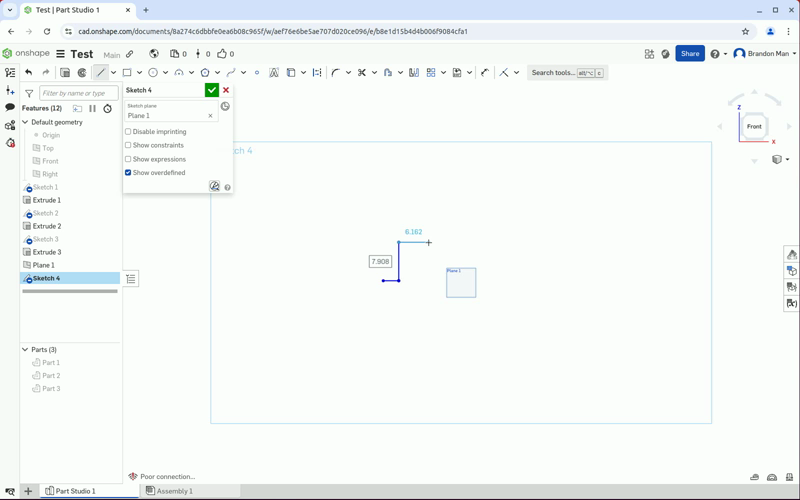
mouse_move(383, 242)
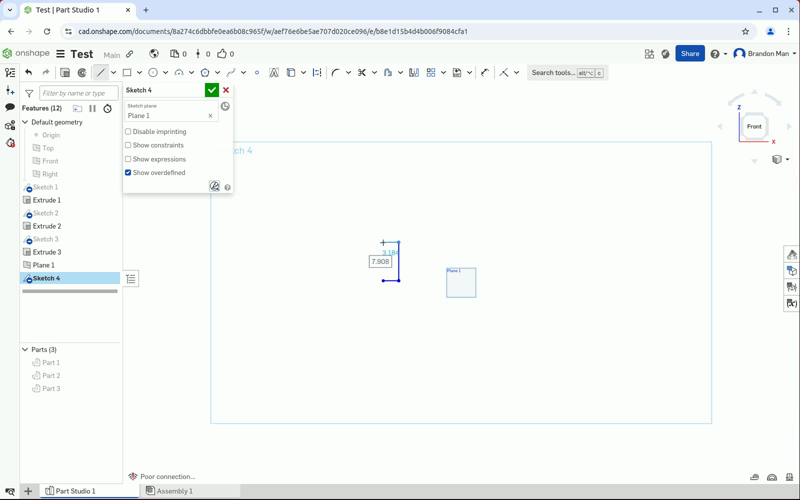
click(383, 242)
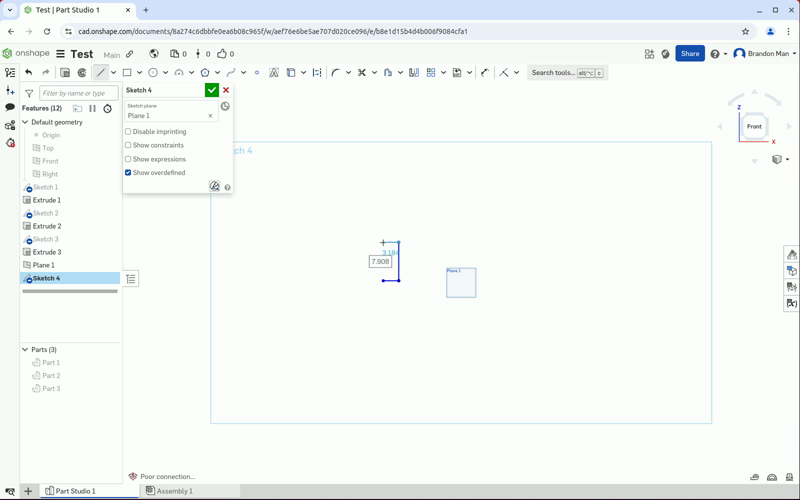
key_up(shift)
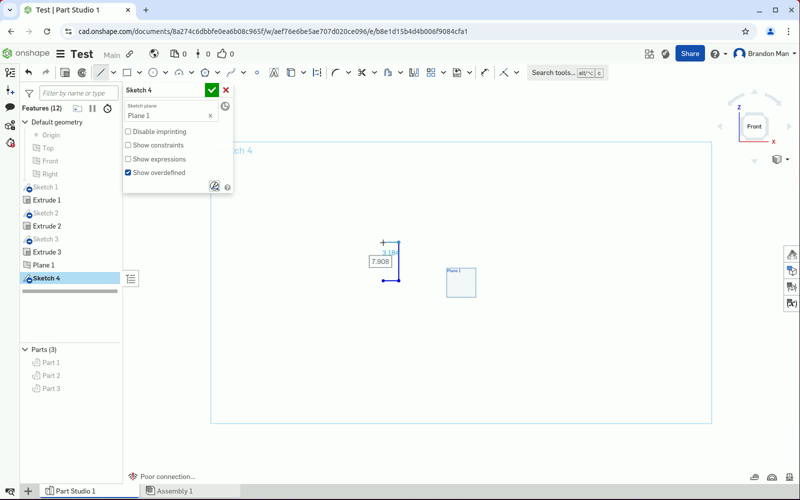
mouse_move(413, 242)
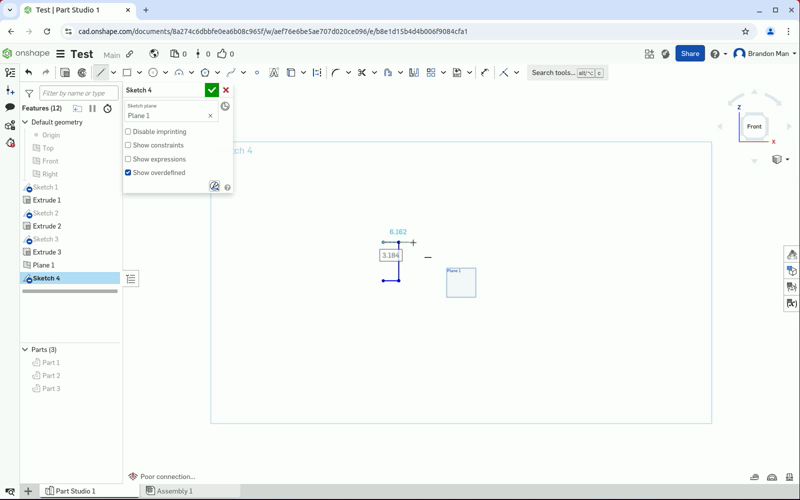
key_down(shift)
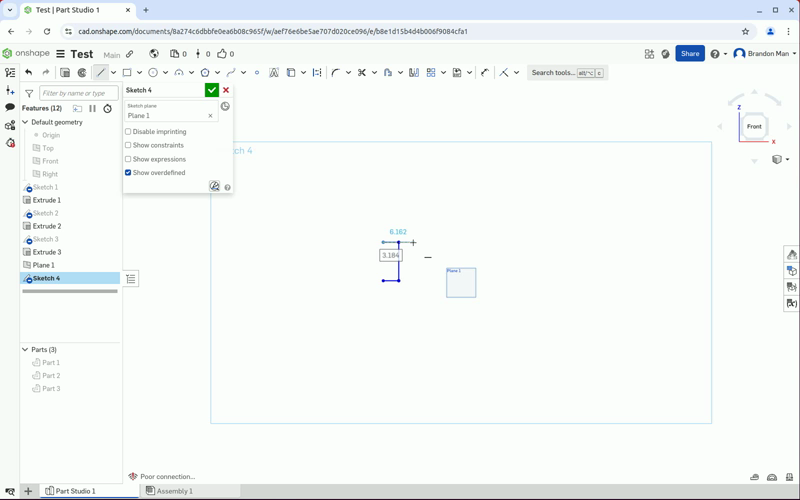
mouse_move(383, 280)
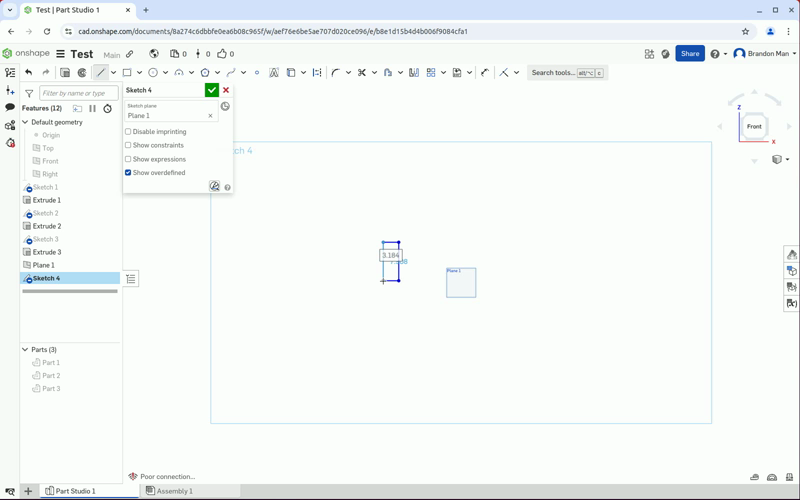
key_up(shift)
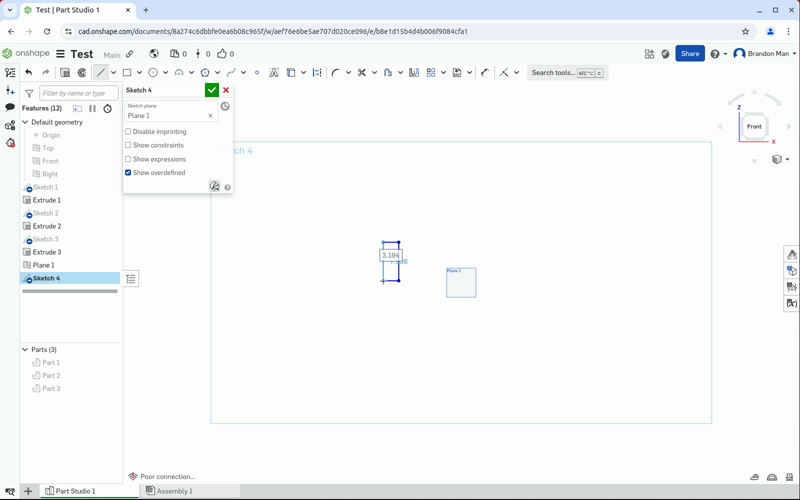
click(383, 280)
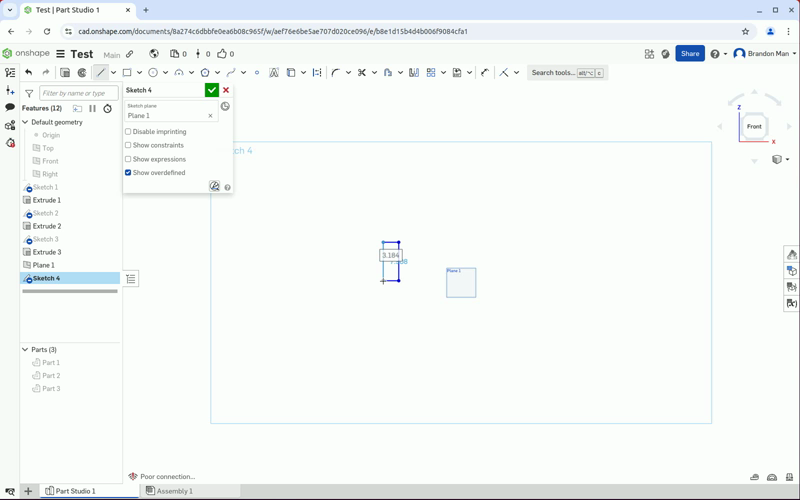
key(esc)
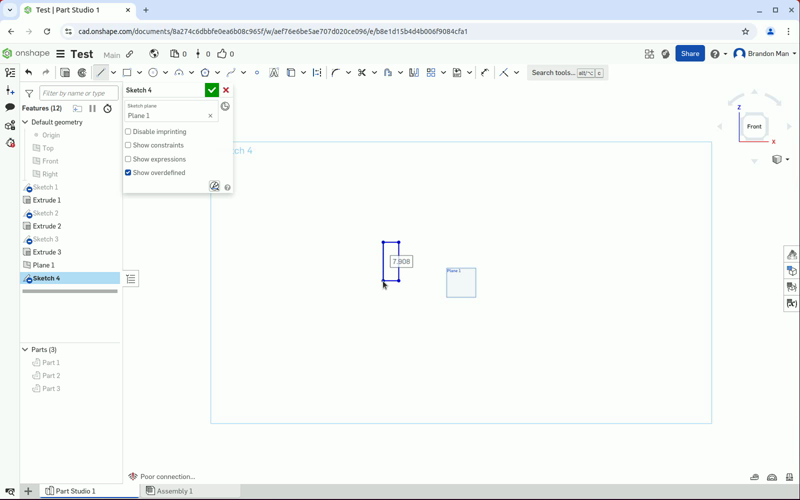
mouse_move(395, 279)
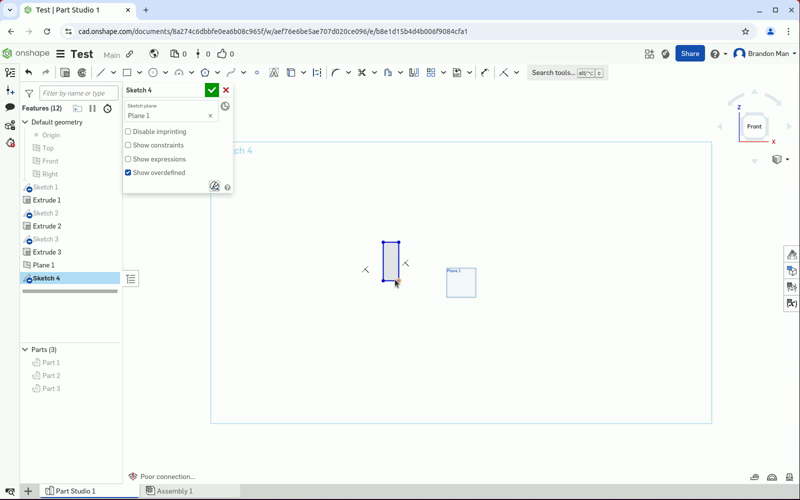
scroll(6)
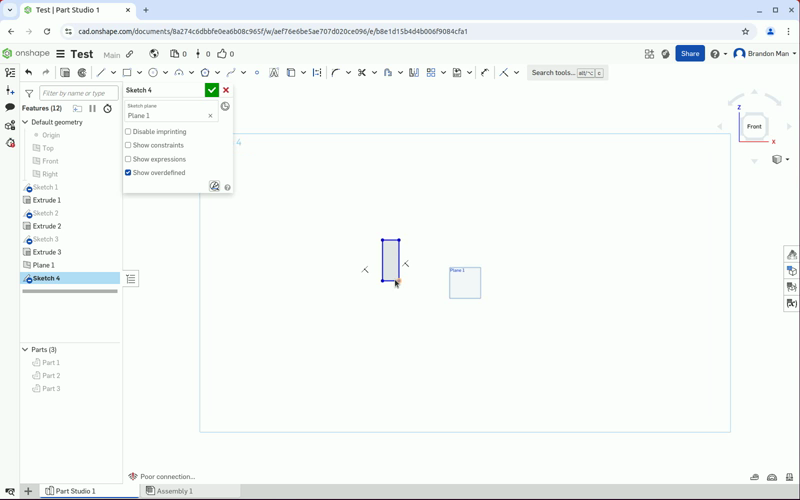
scroll(6)
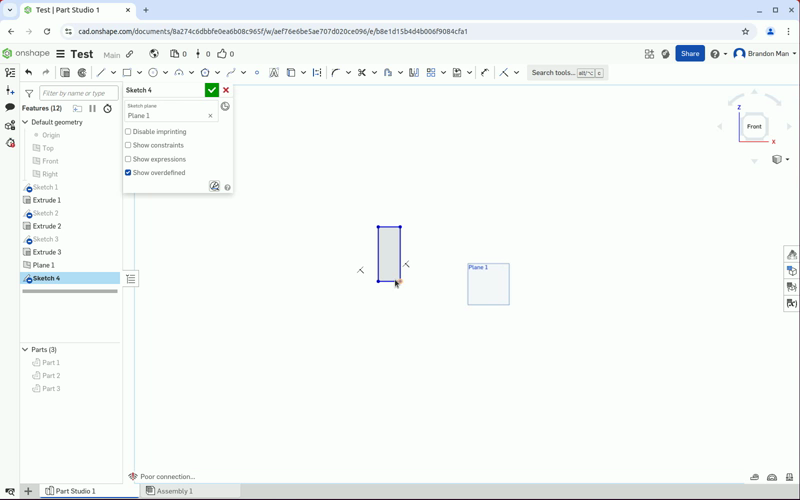
scroll(6)
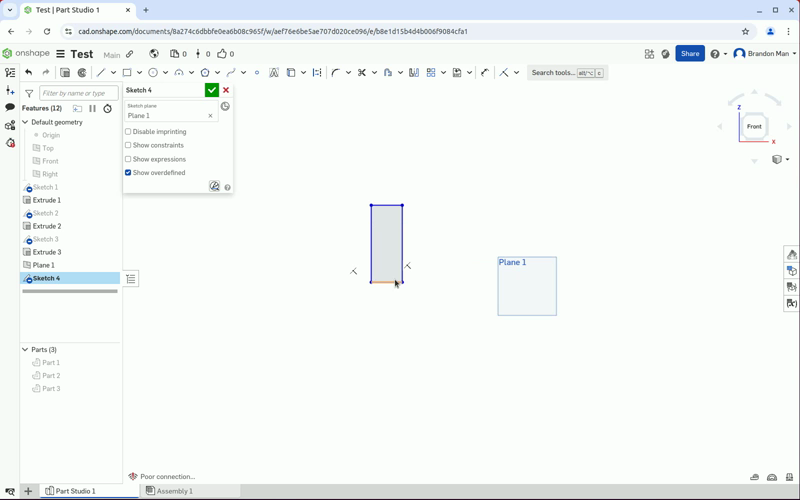
scroll(6)
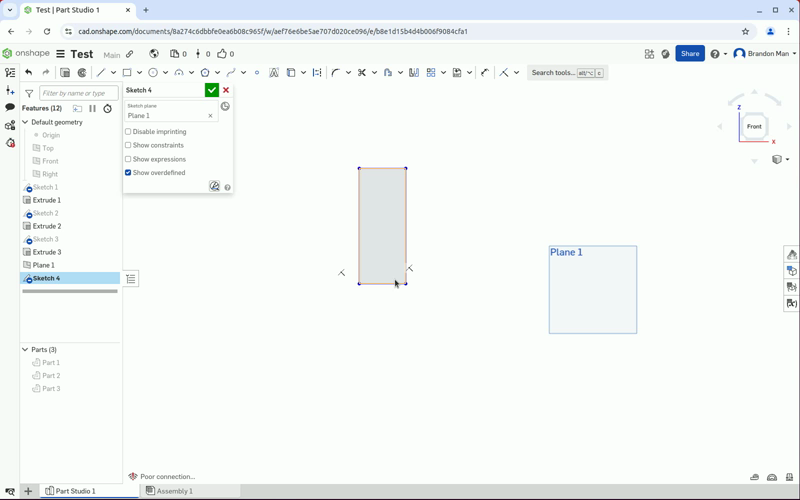
scroll(6)
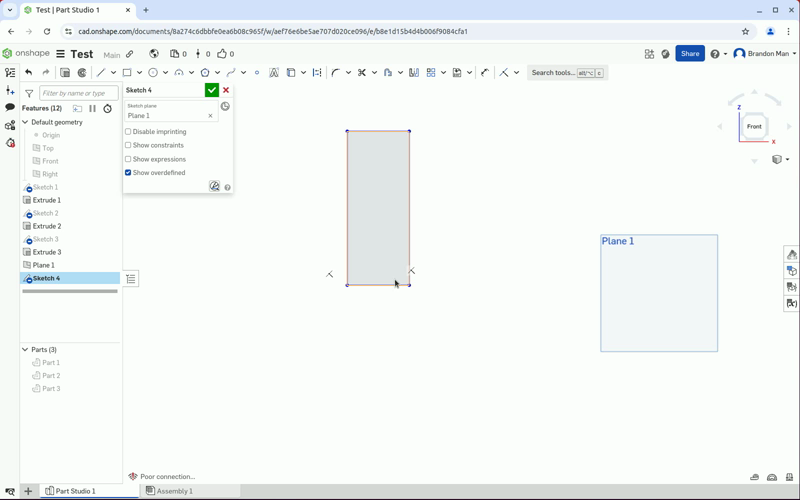
scroll(6)
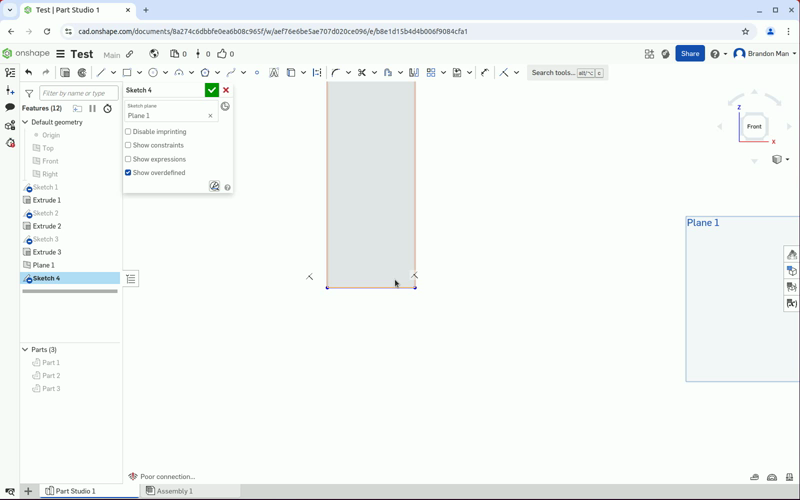
scroll(6)
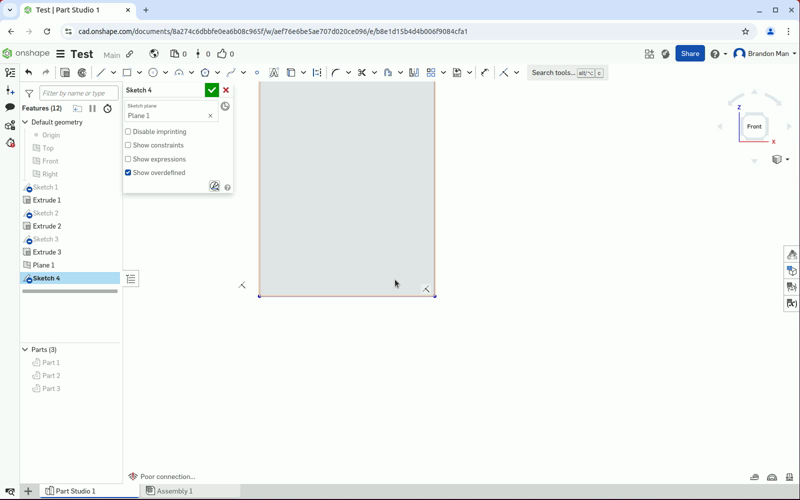
click(395, 279)
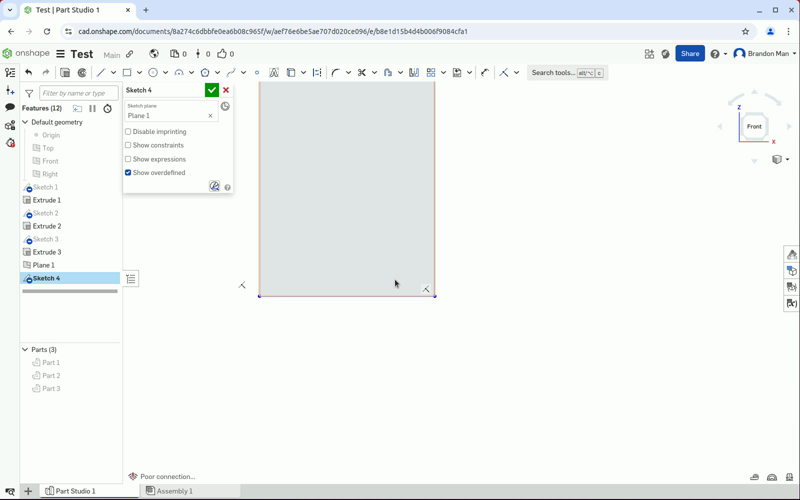
scroll(-6)
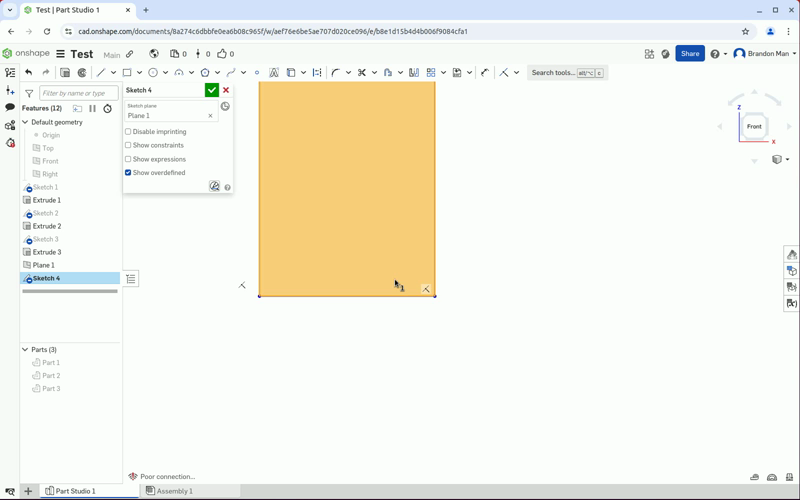
scroll(-6)
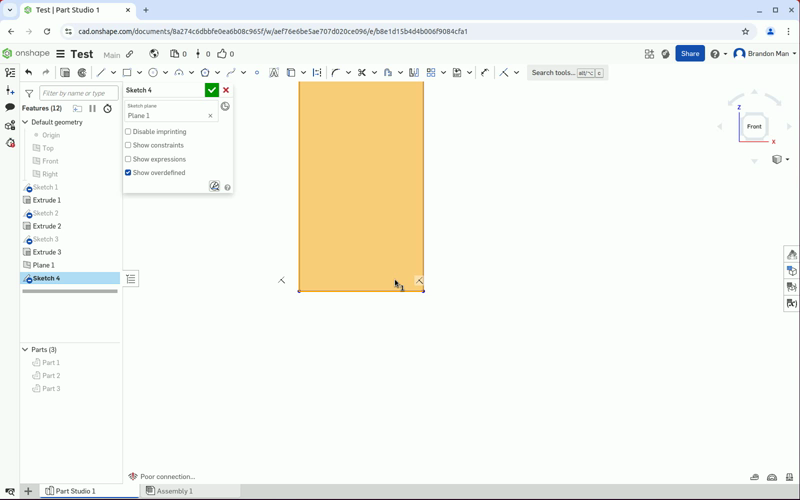
scroll(-6)
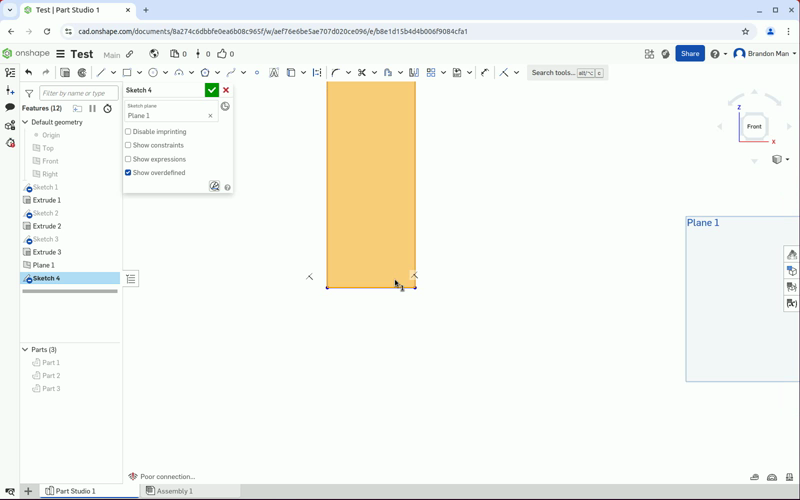
scroll(-6)
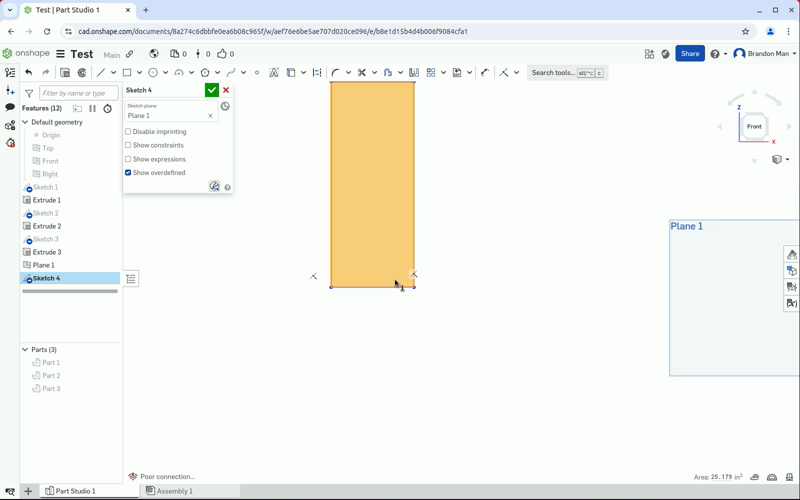
scroll(-6)
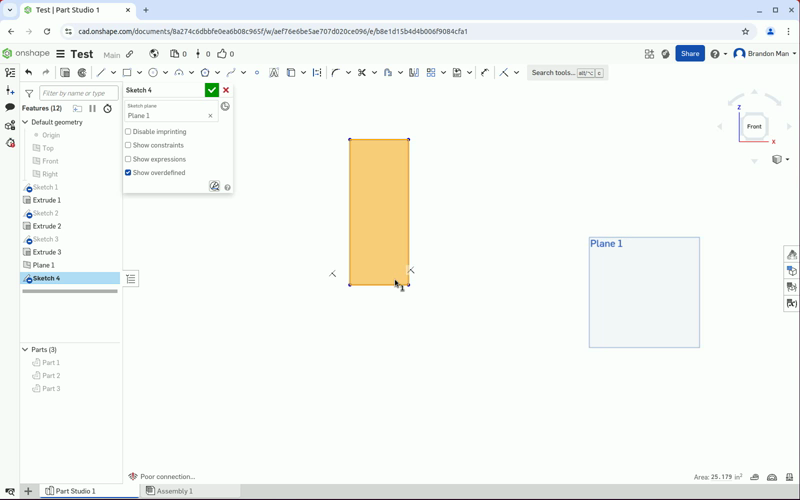
scroll(-6)
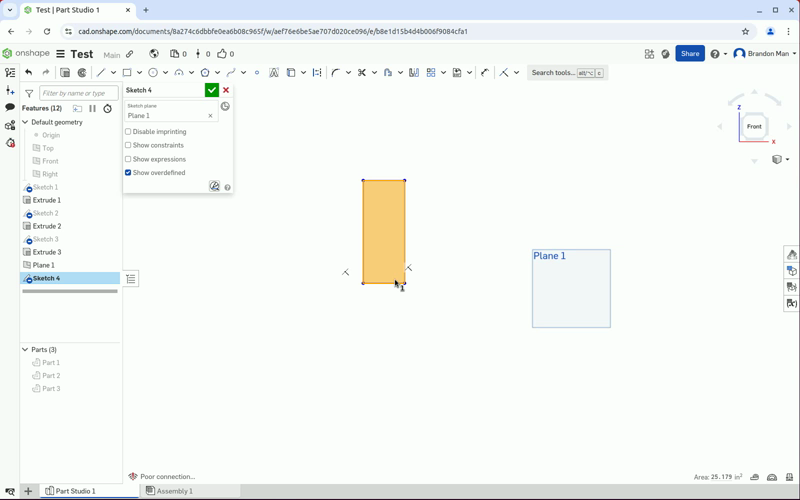
scroll(-6)
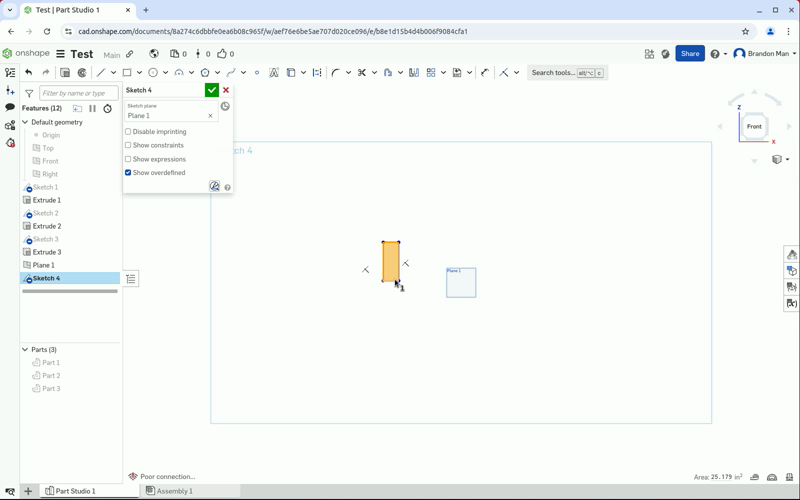
mouse_move(73, 352)
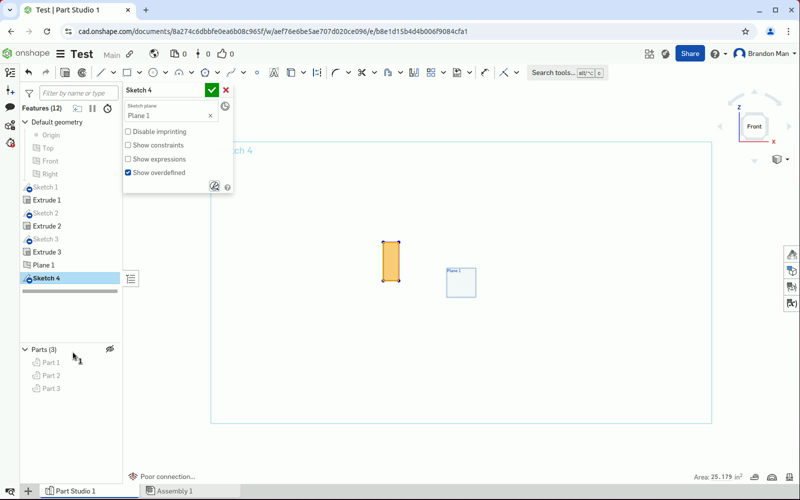
key(shift+y)
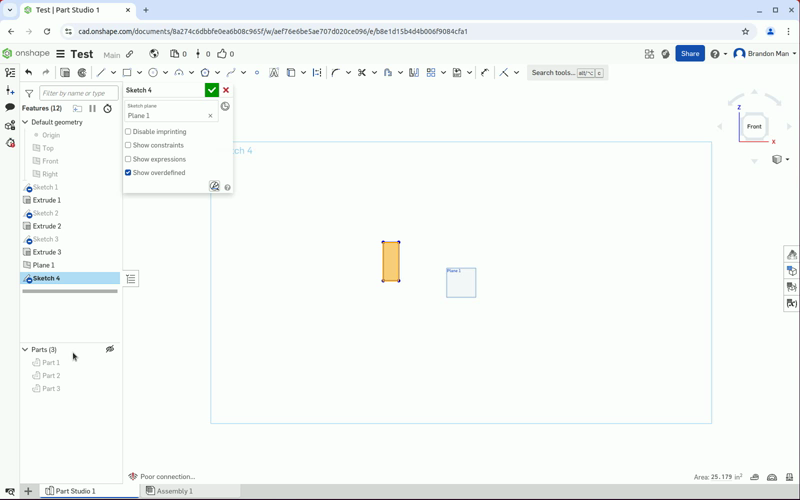
key(shift+e)
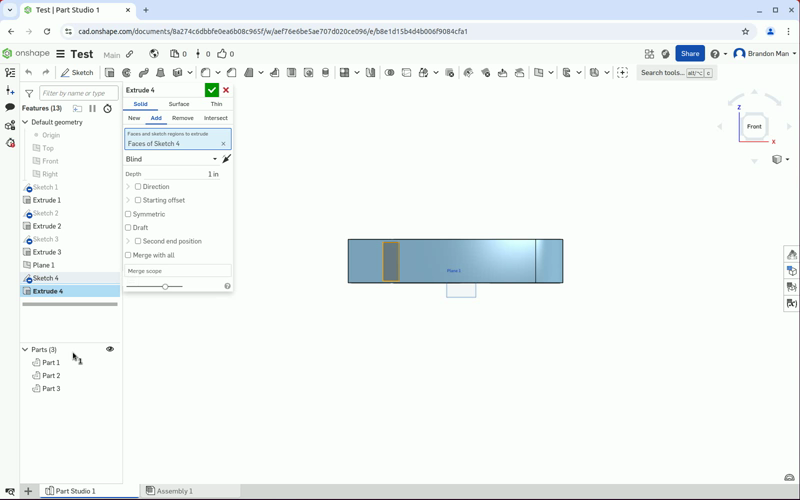
mouse_move(143, 106)
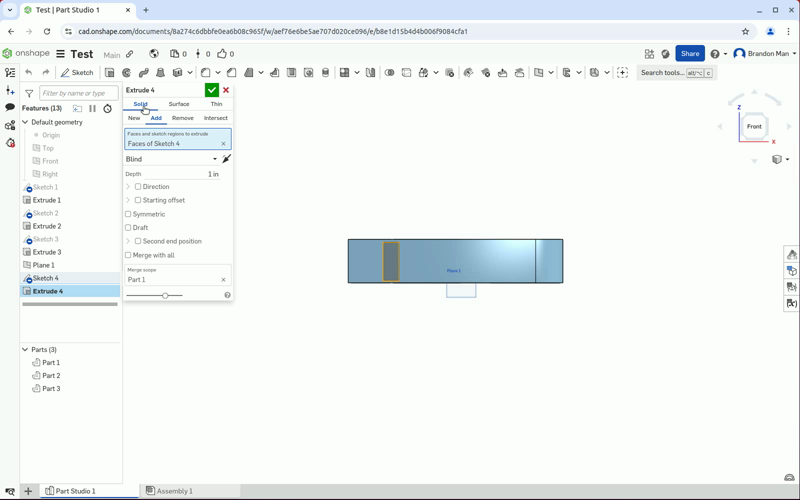
click(143, 106)
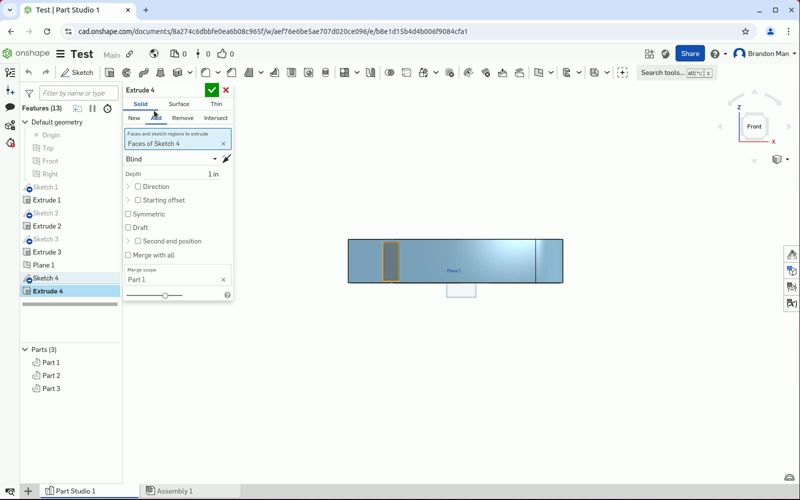
mouse_move(186, 120)
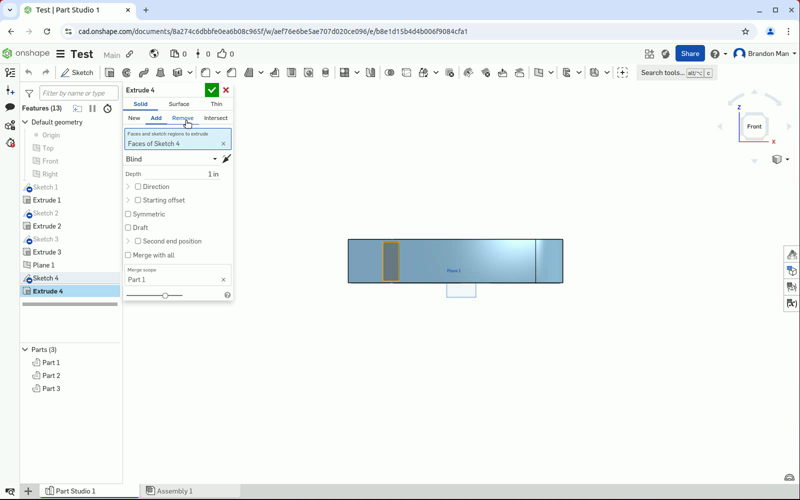
click(186, 120)
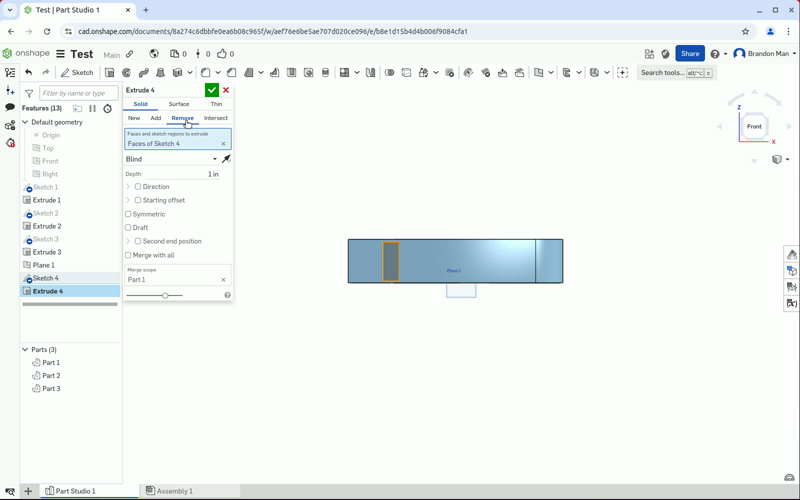
key(tab, 4)
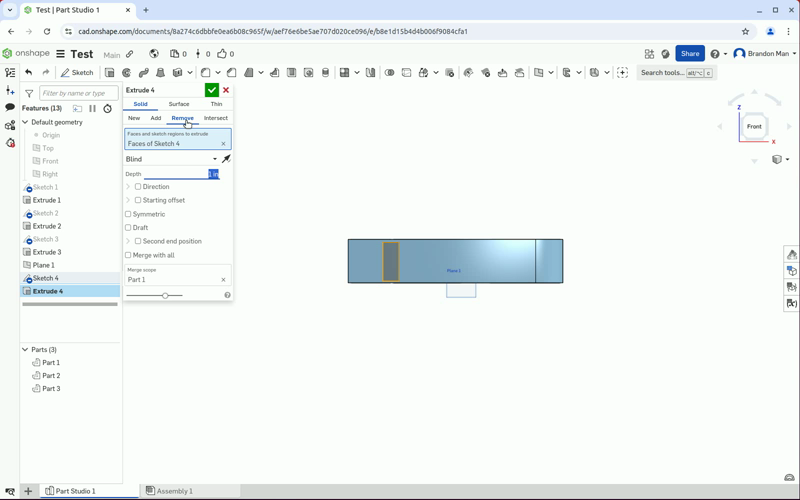
text(8.906)
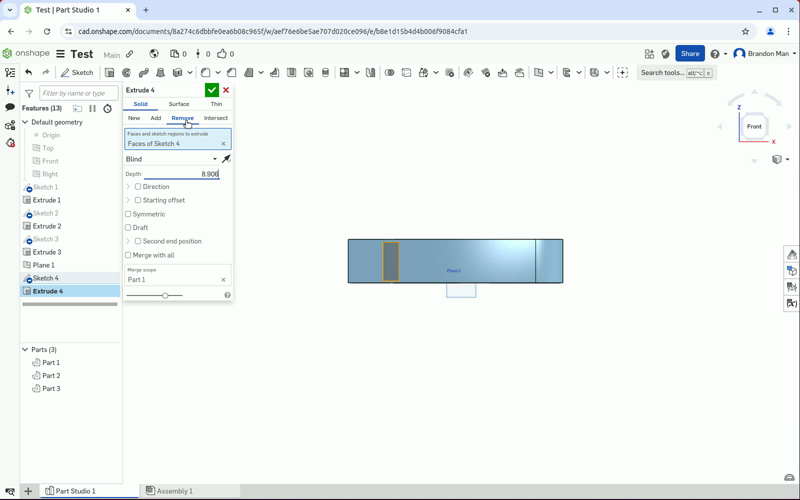
key(tab, 6)
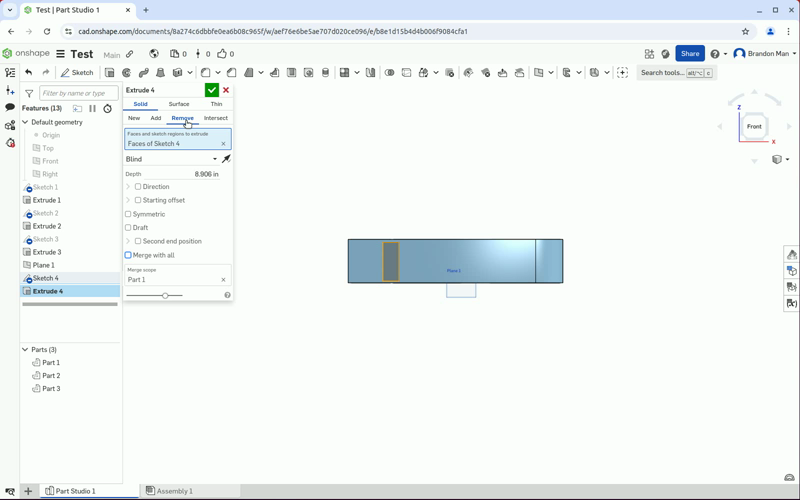
key(space)
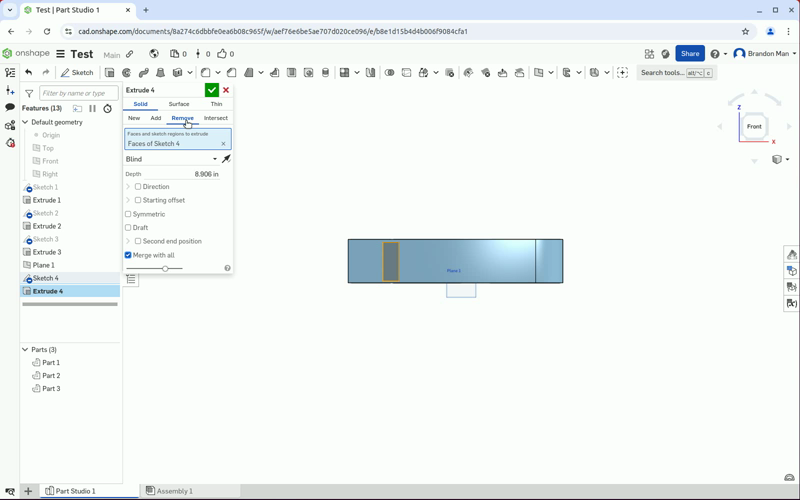
key(enter)
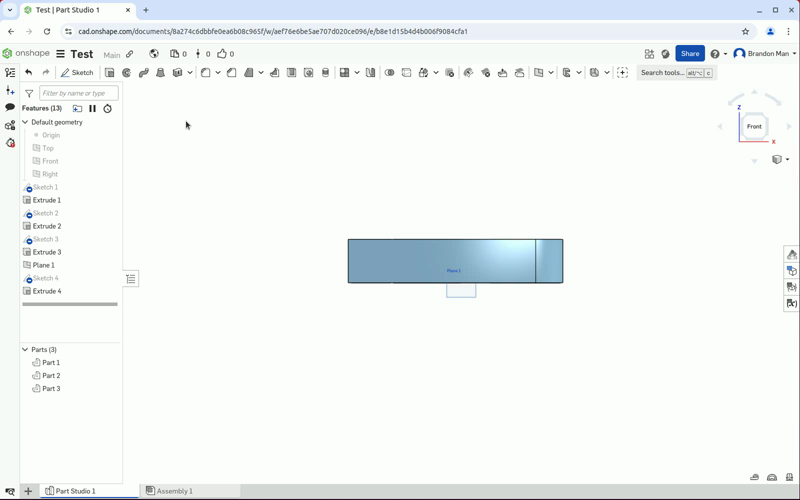
key(shift+h)
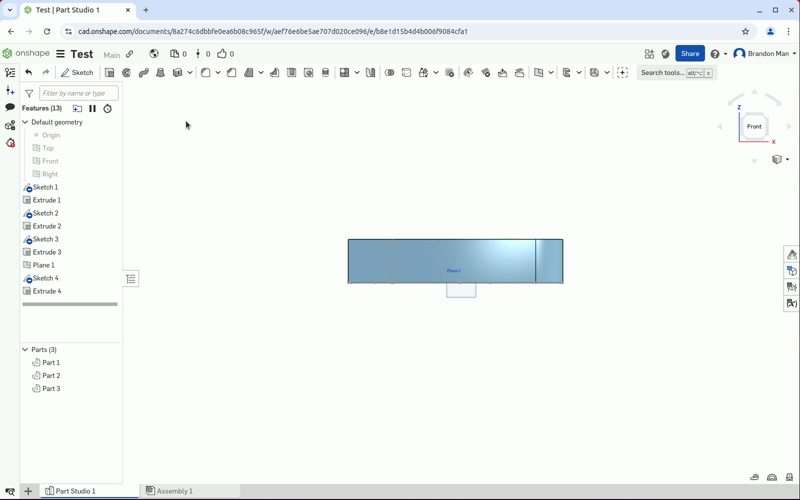
key(shift+h)
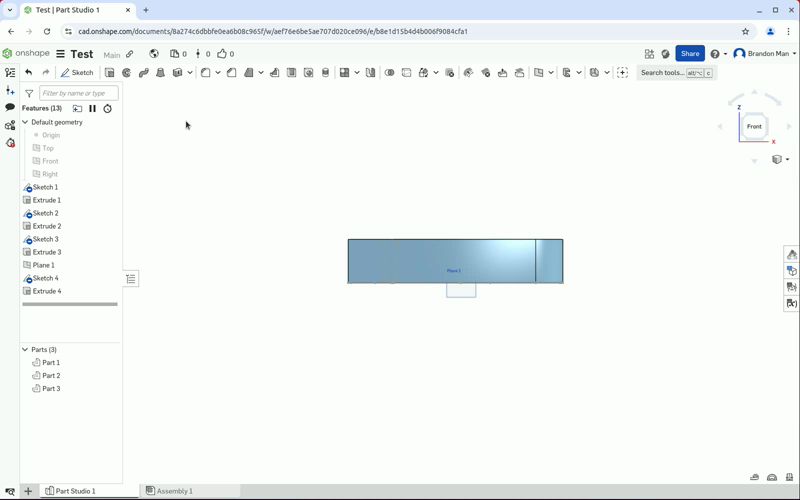
key(shift+7)
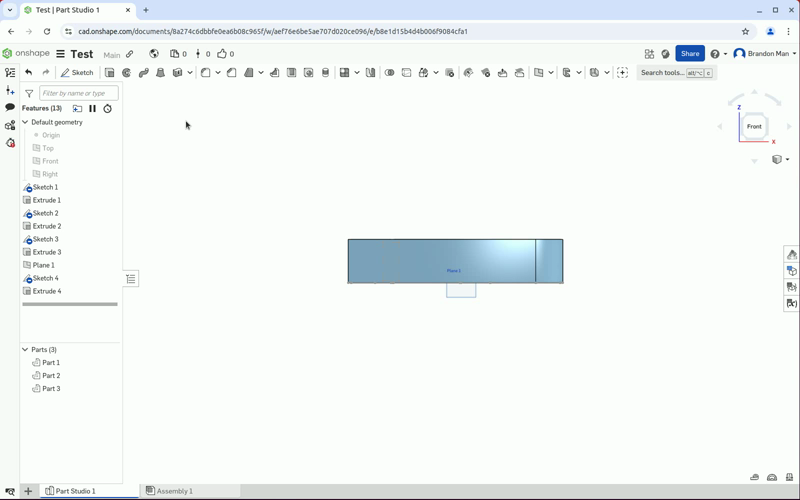
key(left, 2)
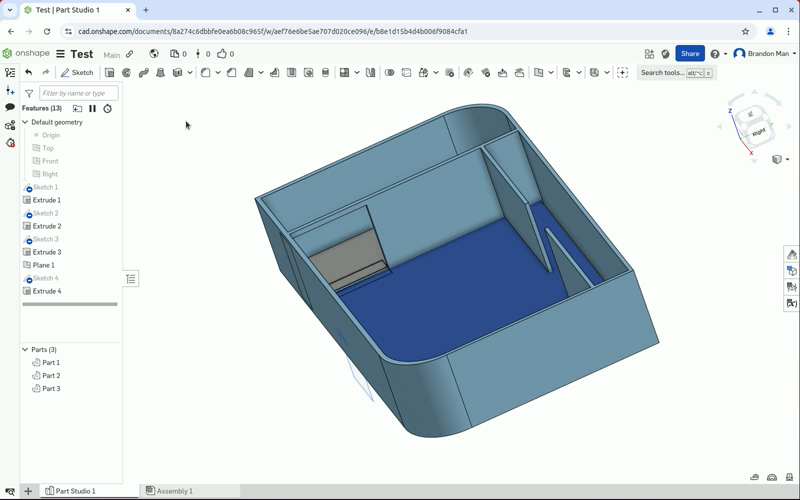
key(down, 2)
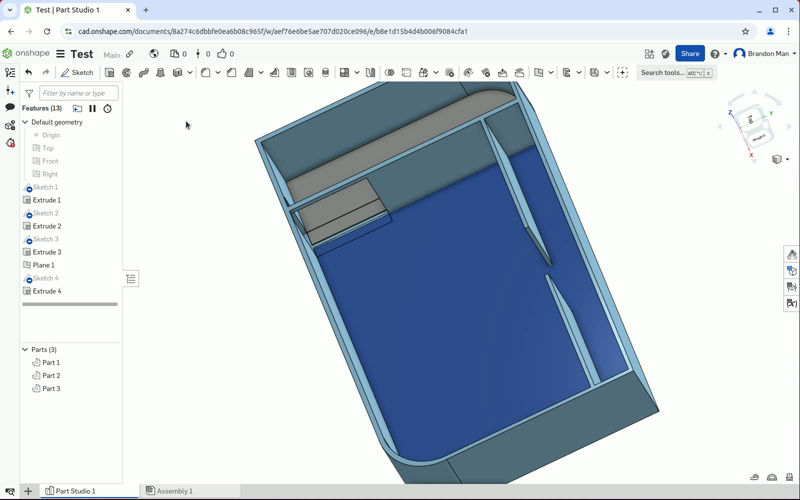
key(up, 2)
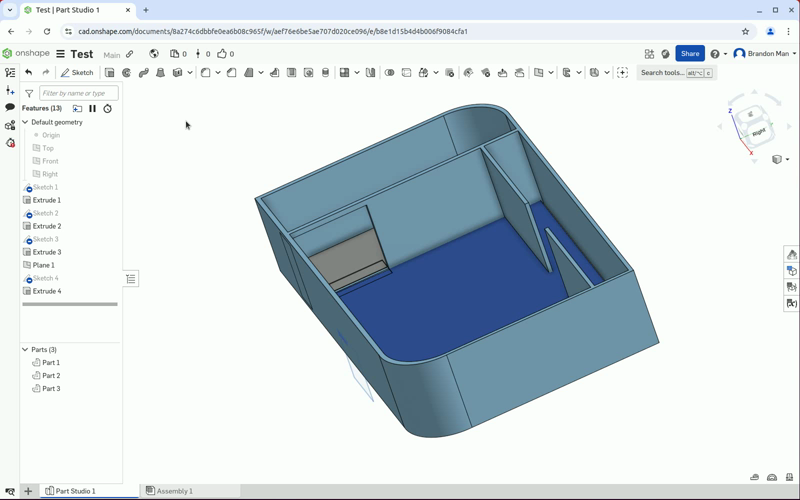
key(right, 2)
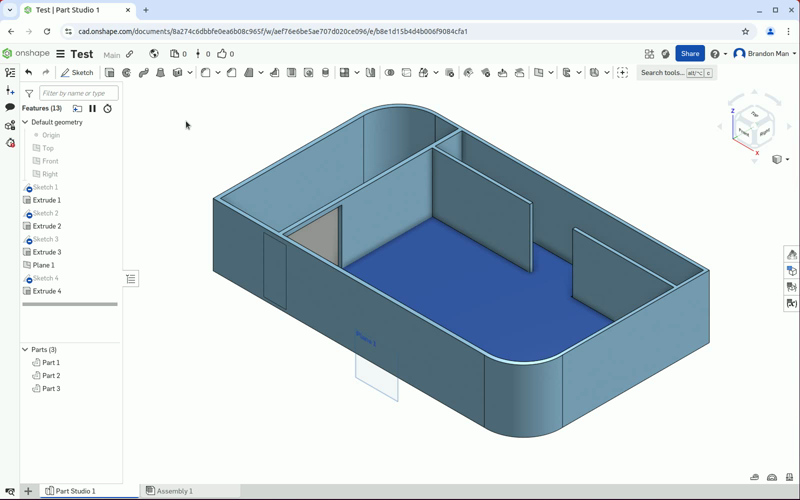
mouse_move(73, 189)
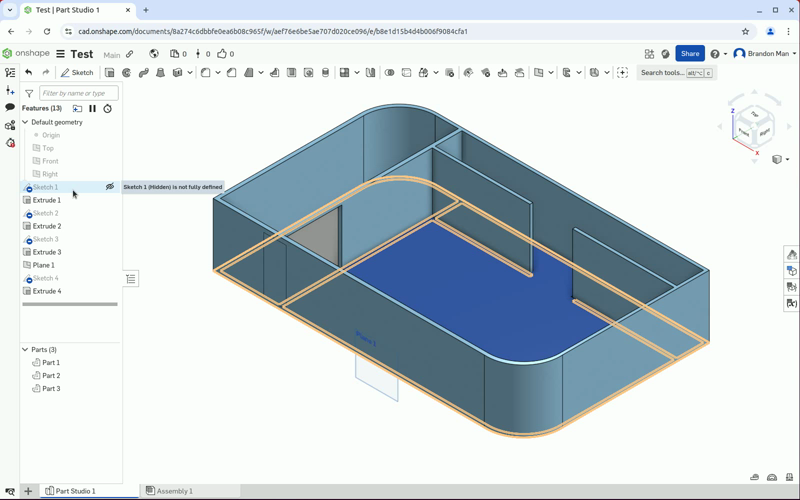
click(73, 189)